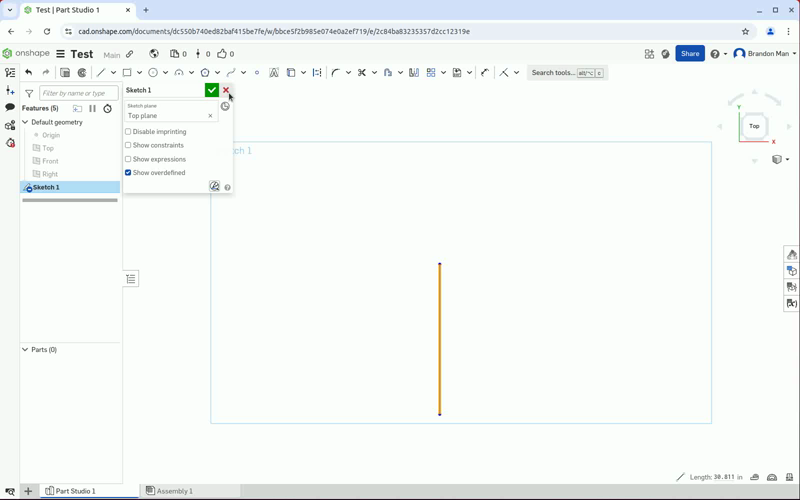
key(shift+h)
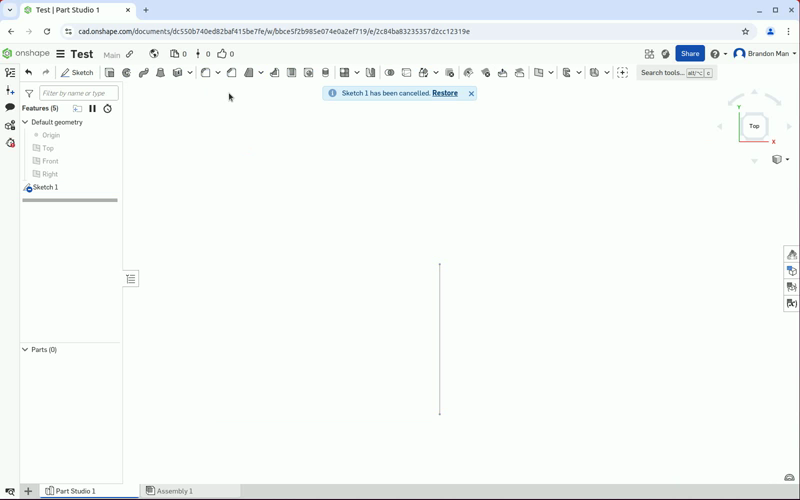
key(shift+s)
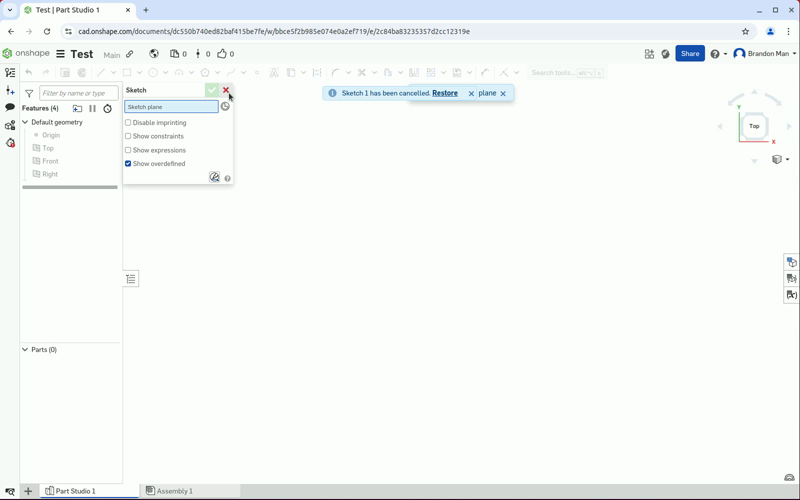
mouse_move(73, 150)
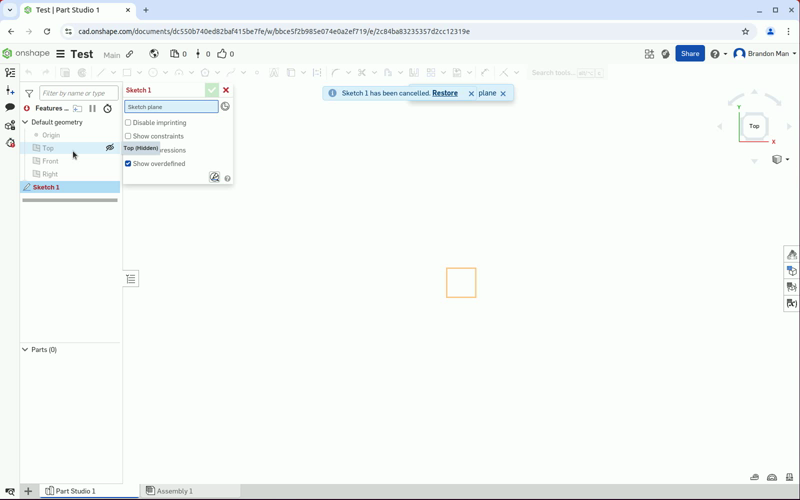
click(73, 150)
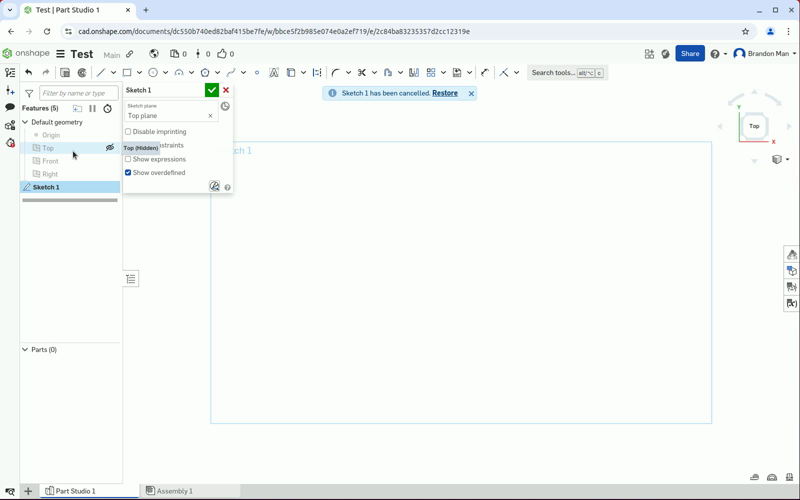
mouse_move(73, 352)
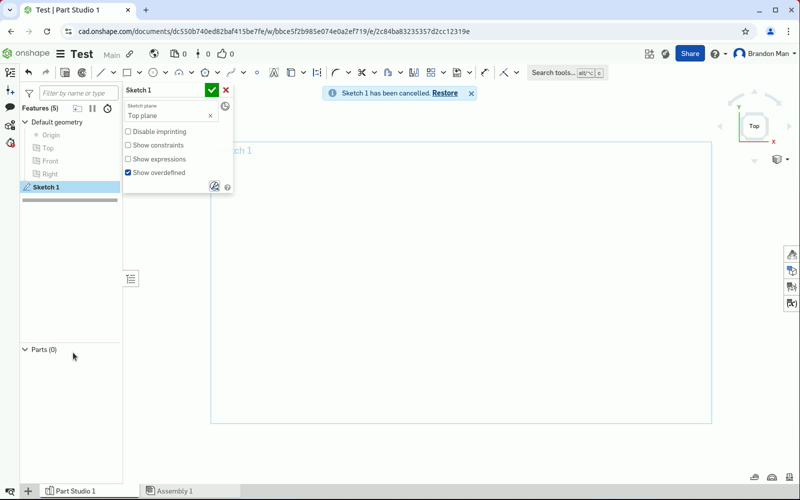
key(y)
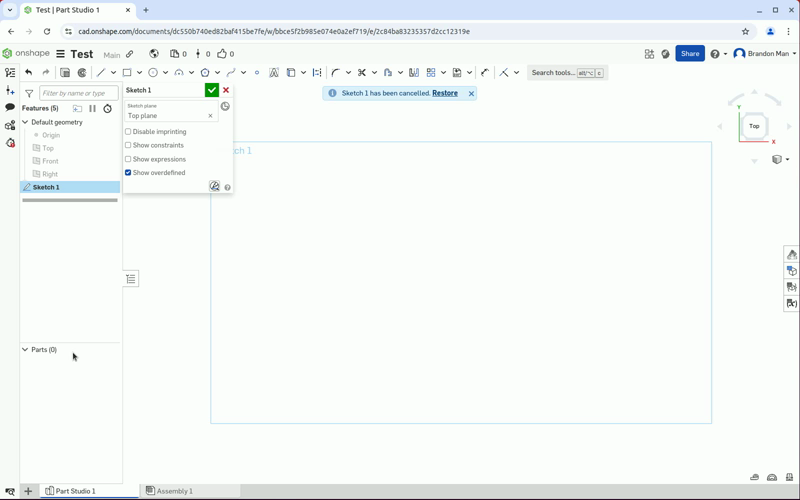
key(l)
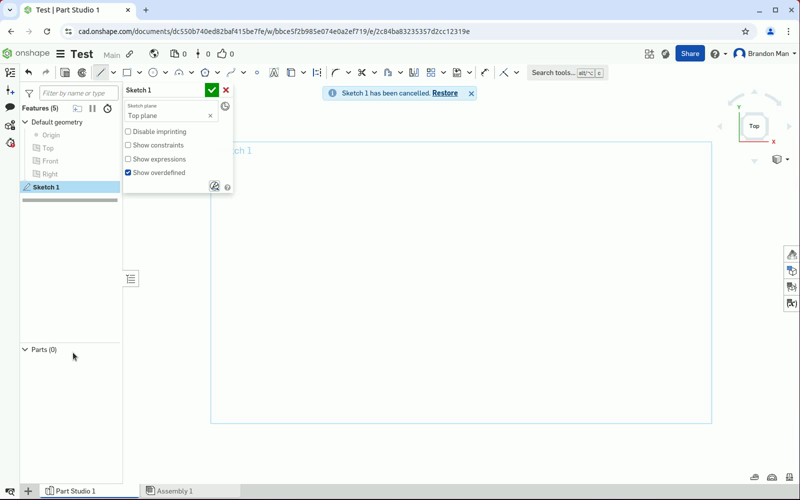
key_down(shift)
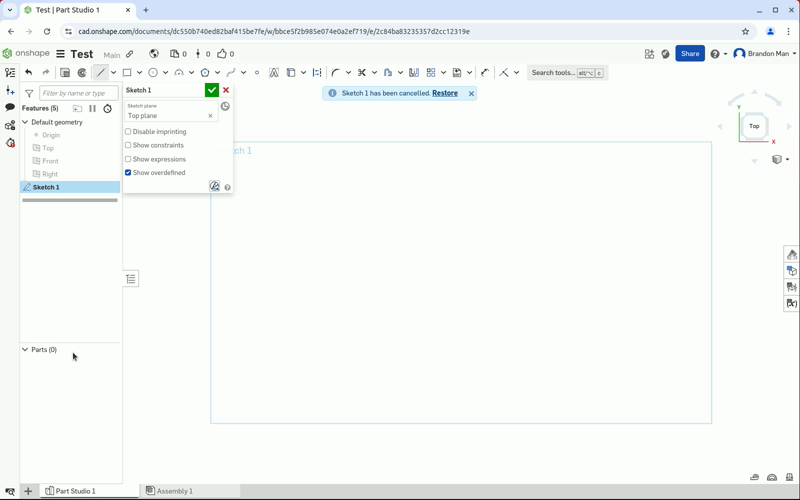
mouse_move(348, 395)
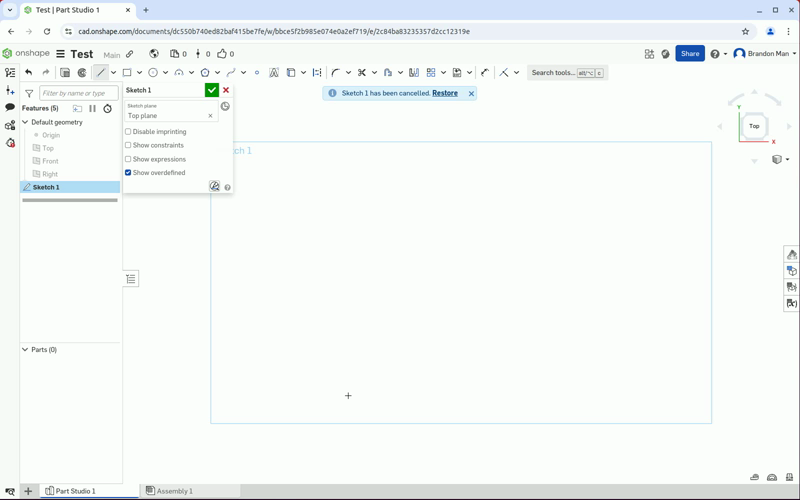
click(348, 395)
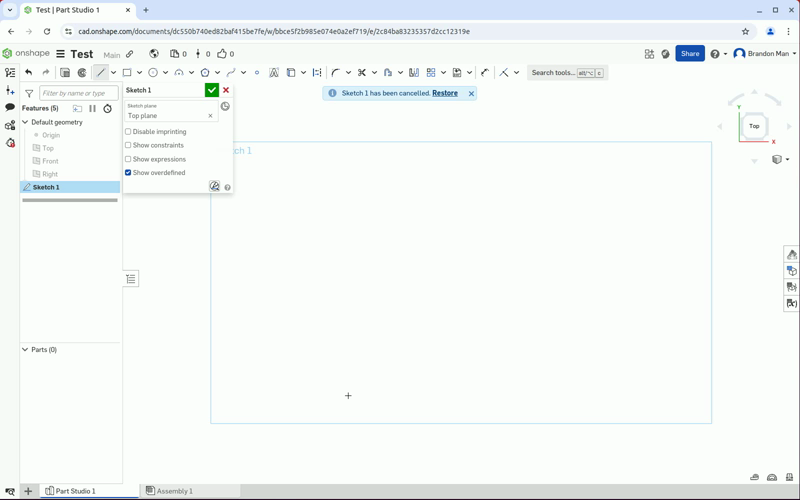
key_up(shift)
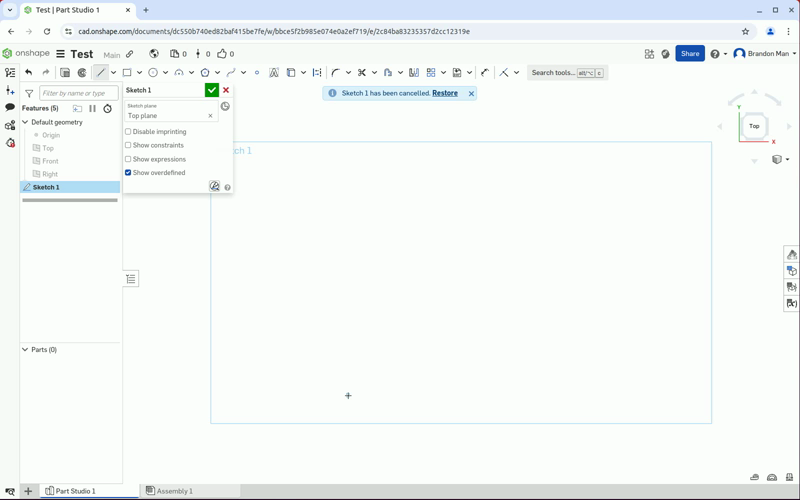
key_down(shift)
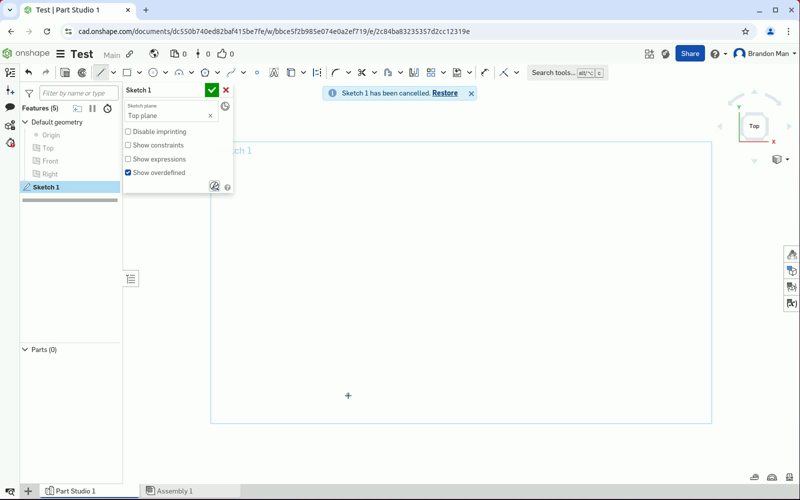
mouse_move(572, 395)
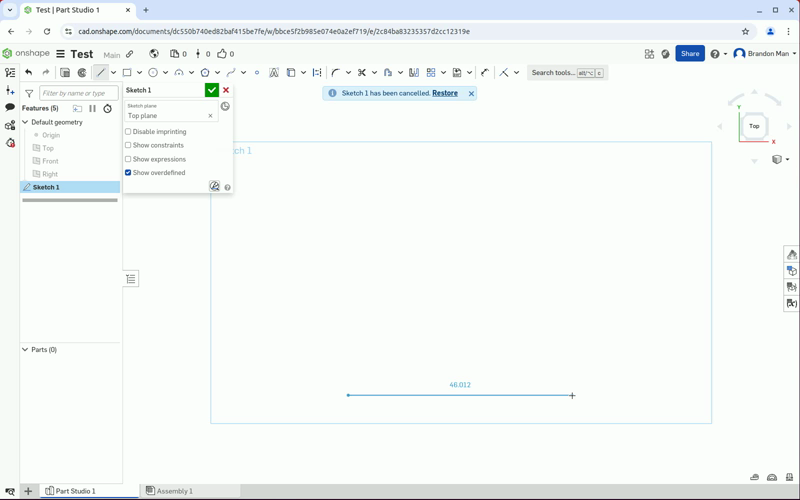
click(572, 395)
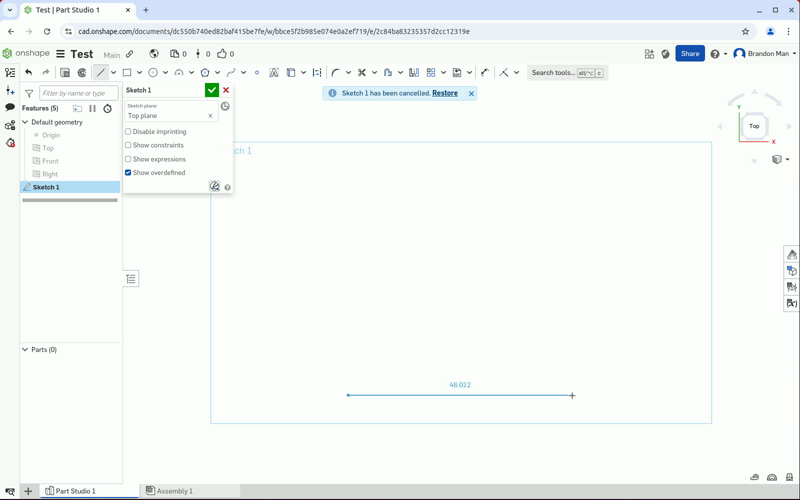
key_up(shift)
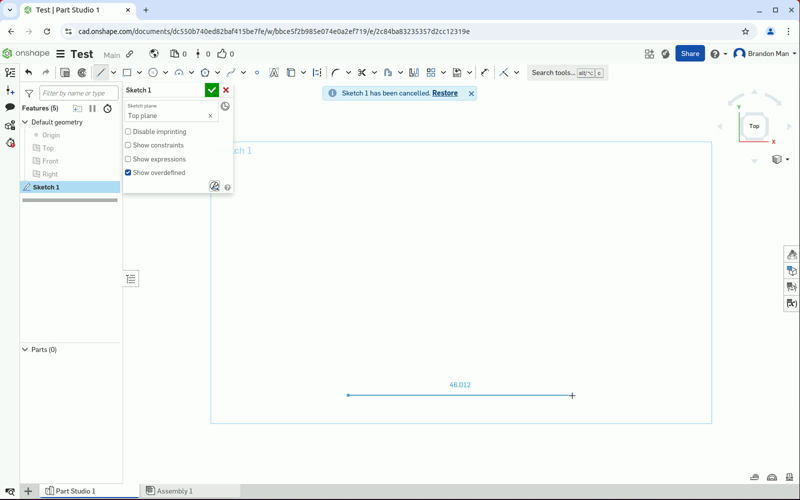
key_down(shift)
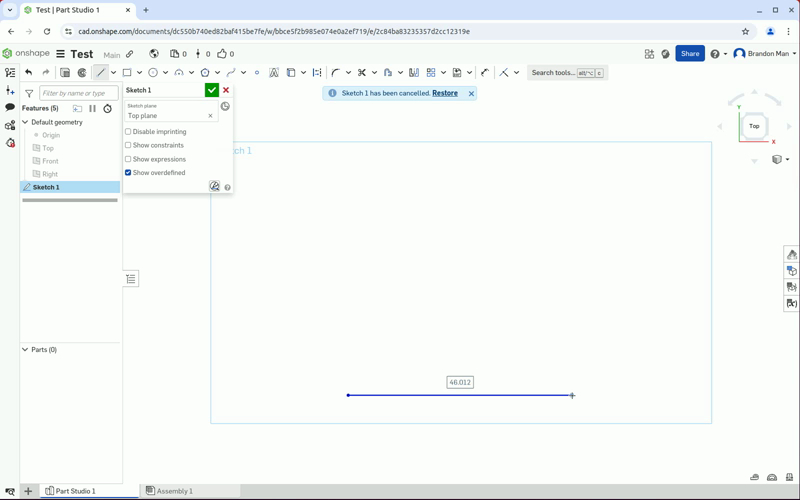
mouse_move(572, 282)
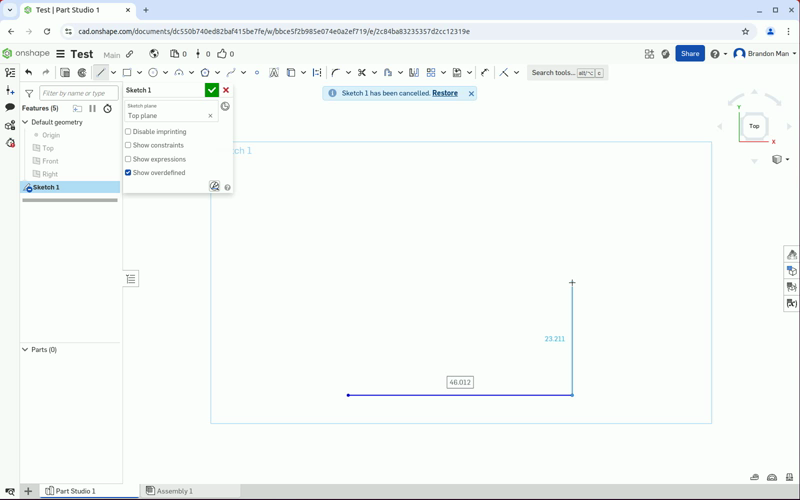
click(572, 282)
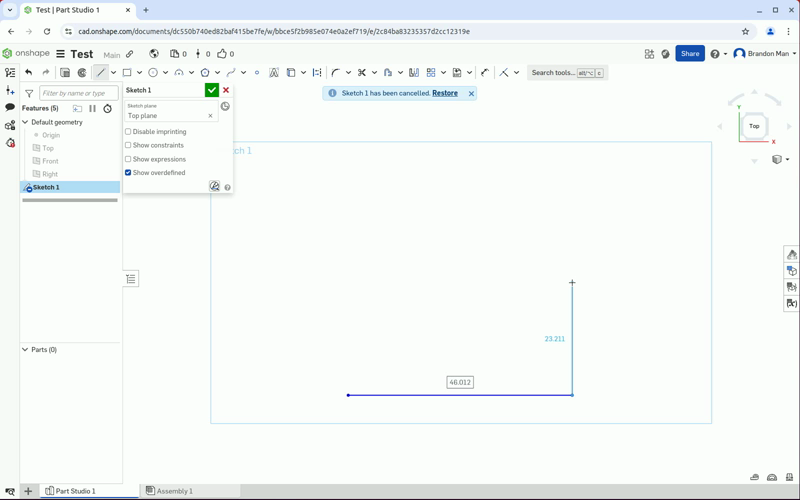
key_up(shift)
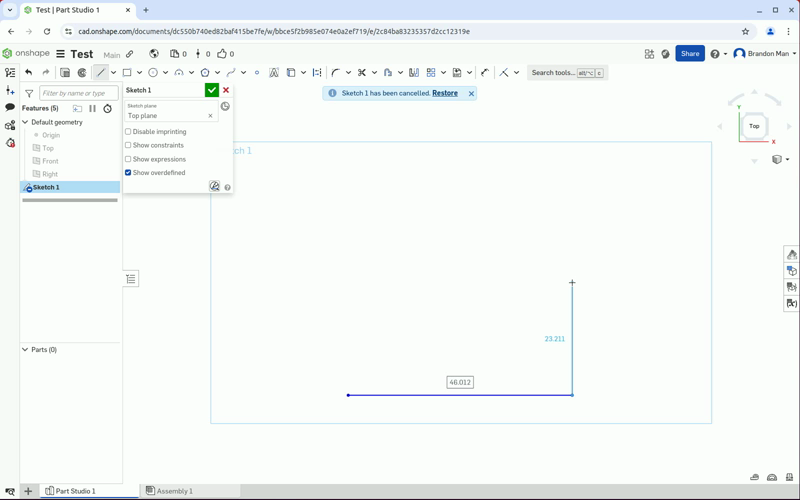
key_down(shift)
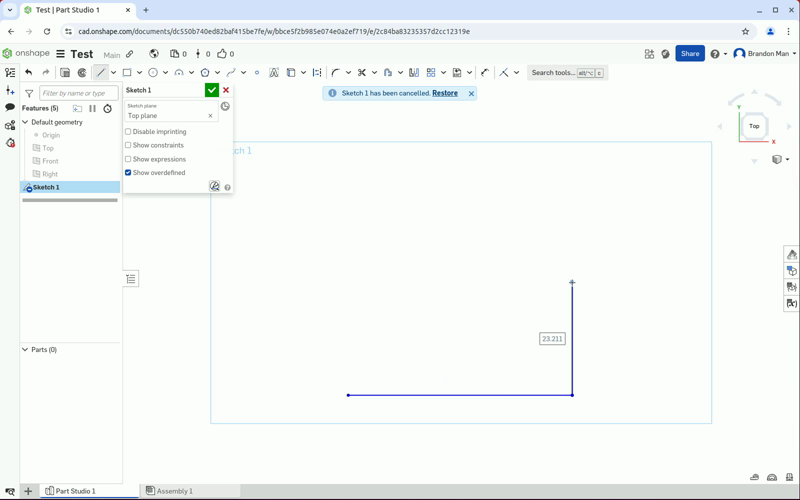
mouse_move(572, 171)
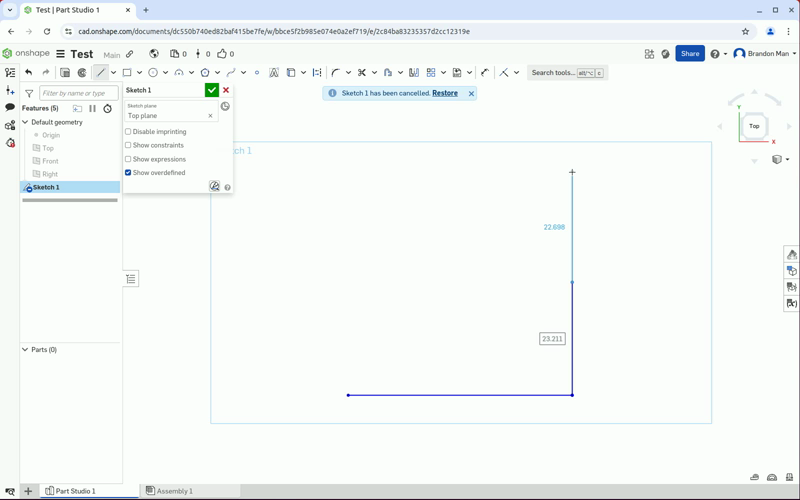
click(572, 171)
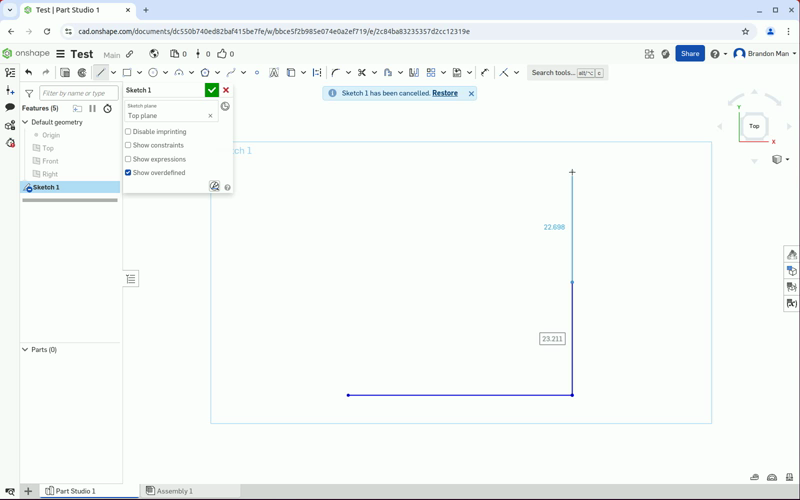
key_up(shift)
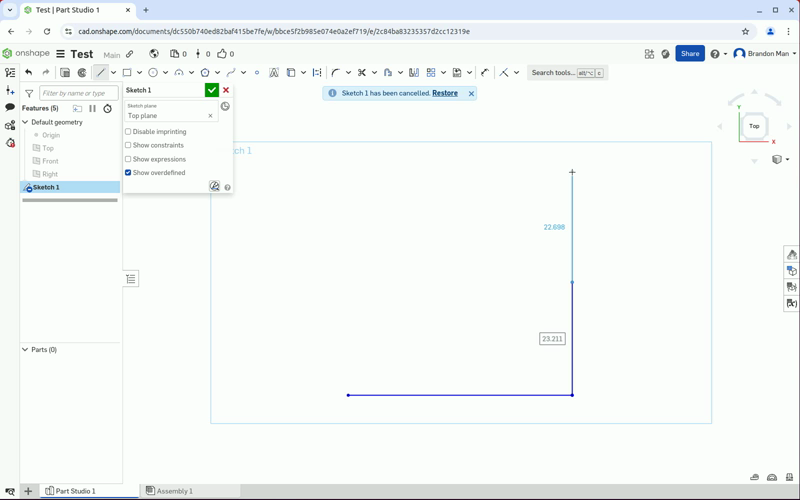
key_down(shift)
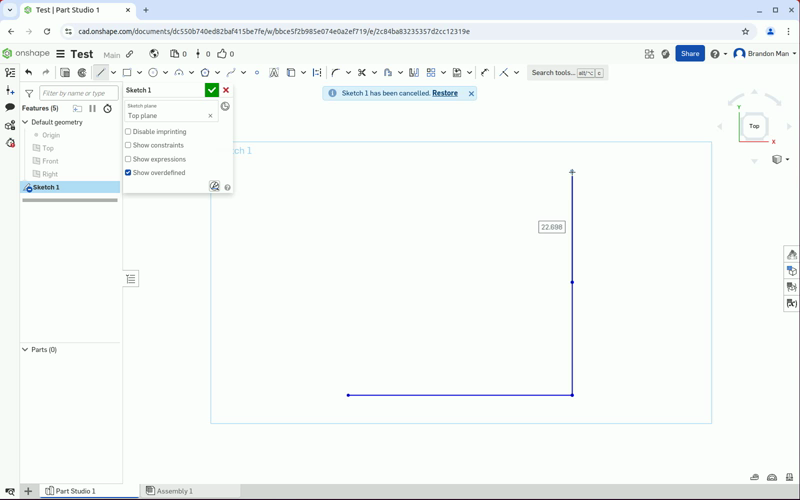
mouse_move(458, 171)
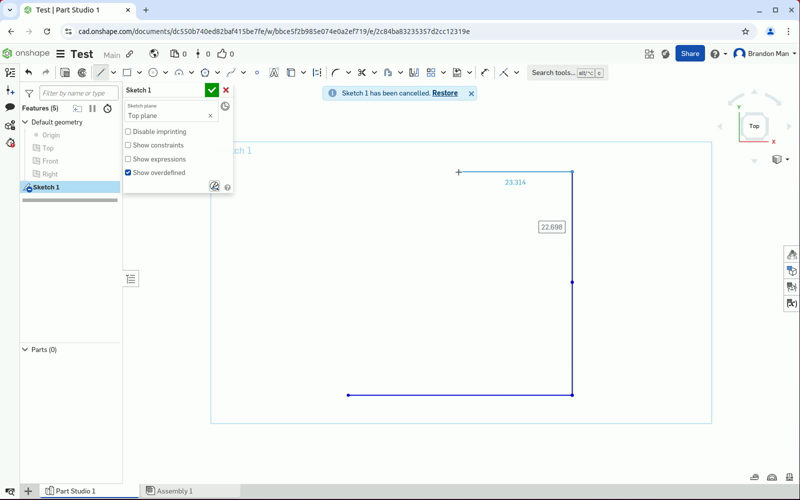
click(458, 171)
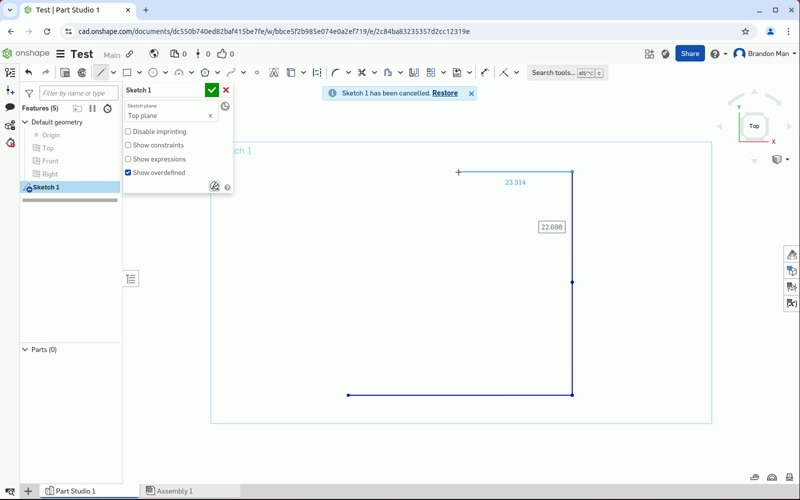
key_up(shift)
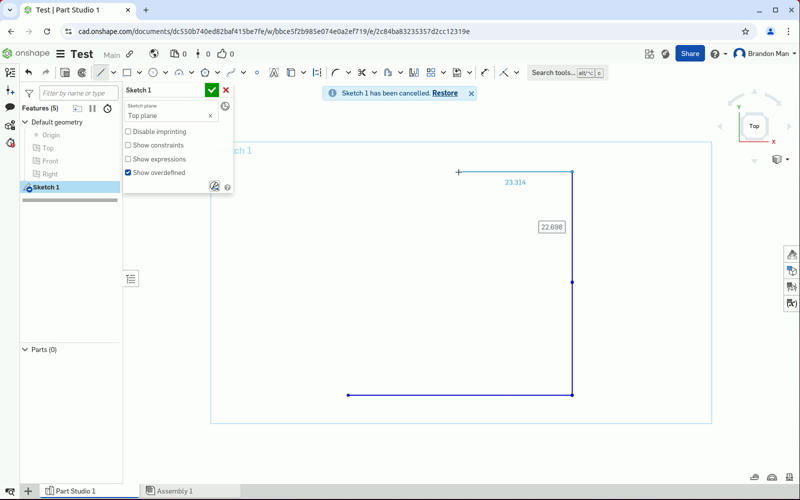
key_down(shift)
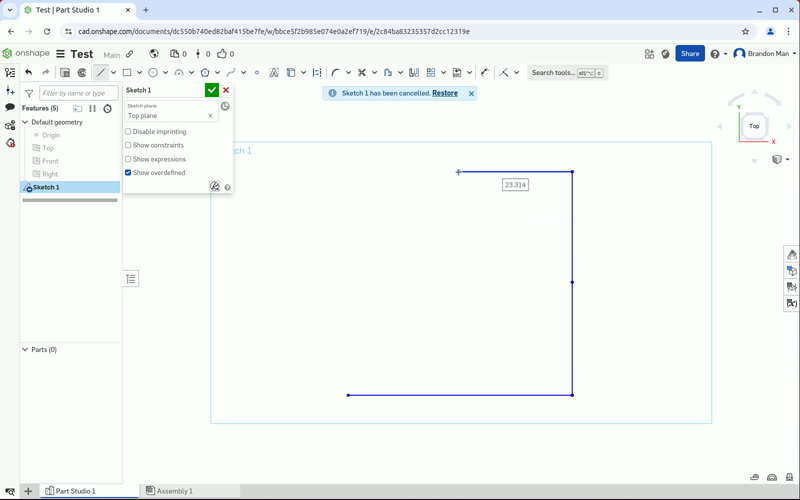
mouse_move(348, 171)
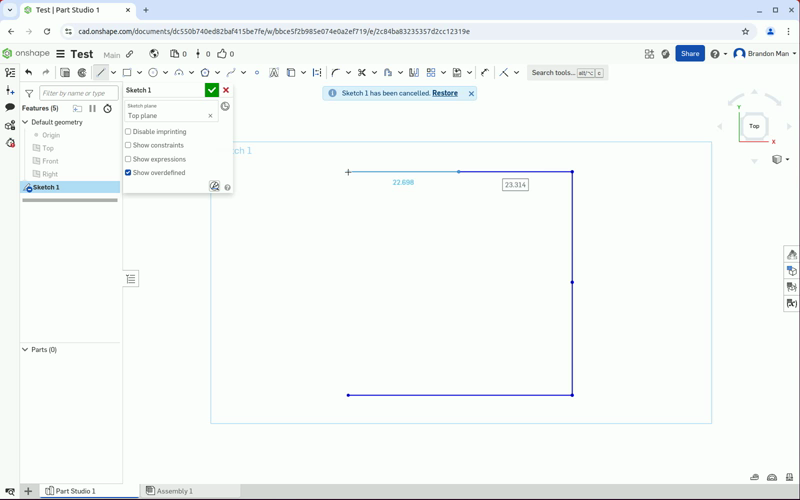
click(348, 171)
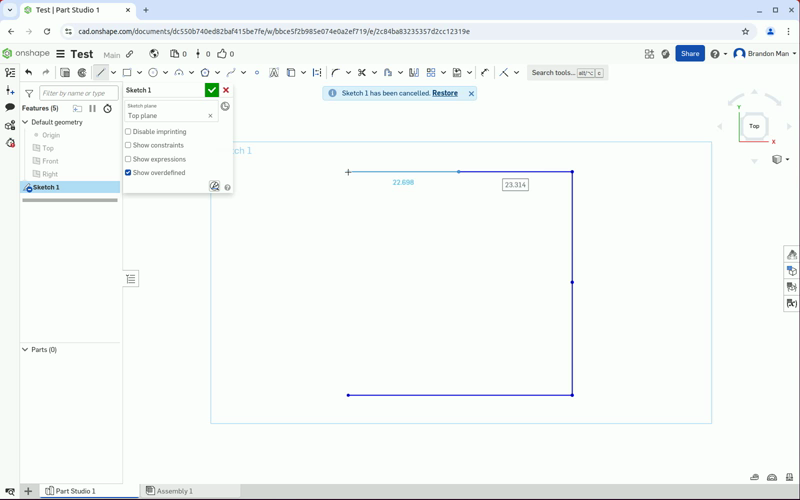
key_up(shift)
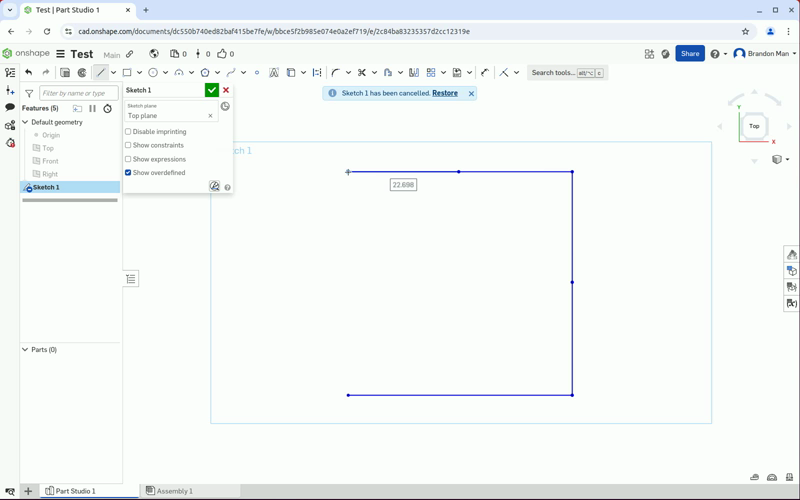
key_down(shift)
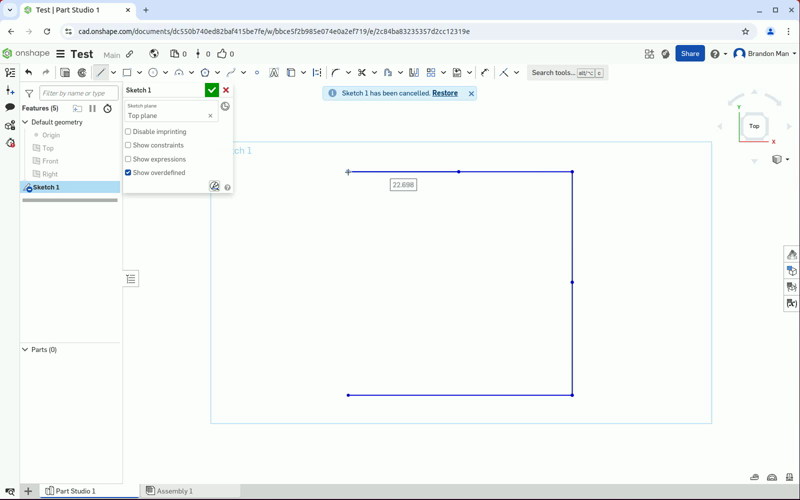
mouse_move(348, 282)
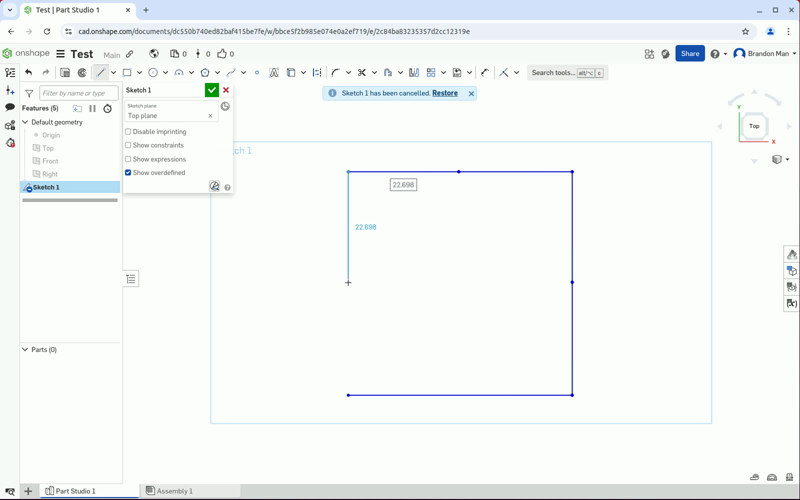
click(348, 282)
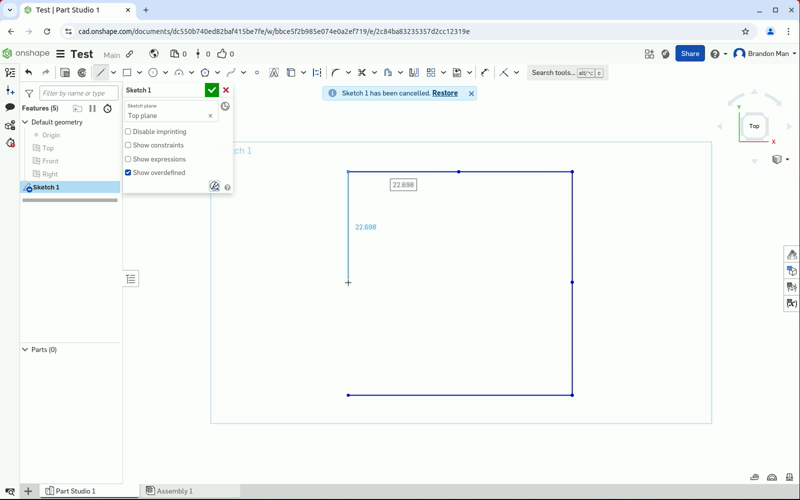
key_up(shift)
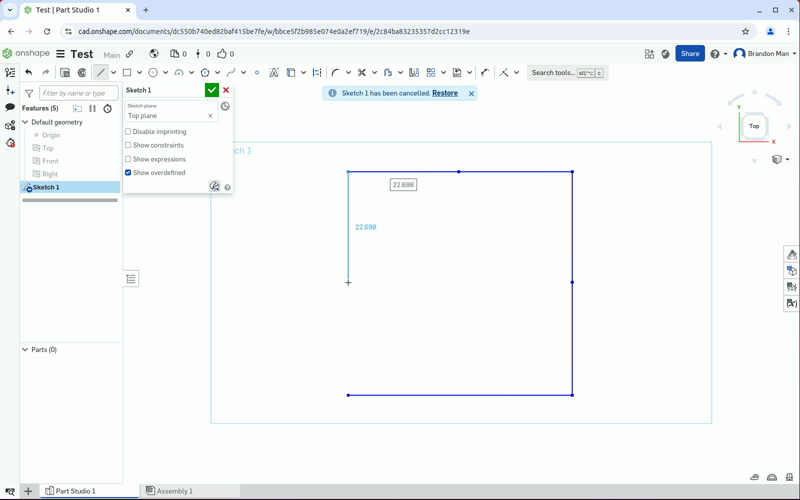
key_down(shift)
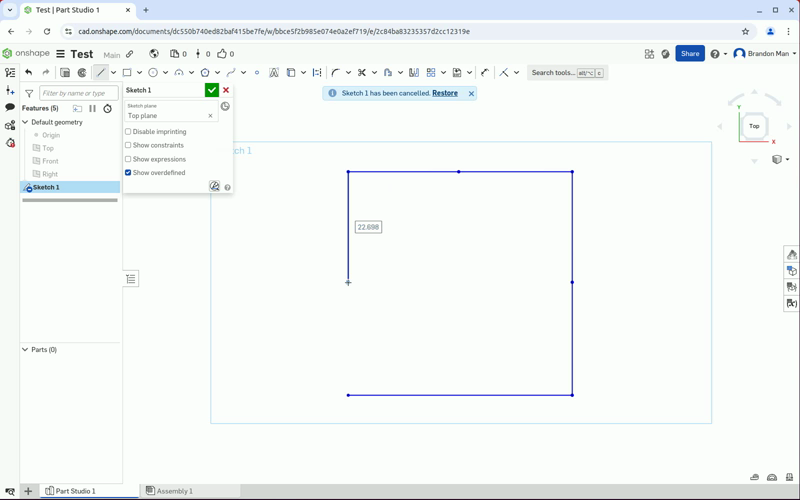
mouse_move(348, 395)
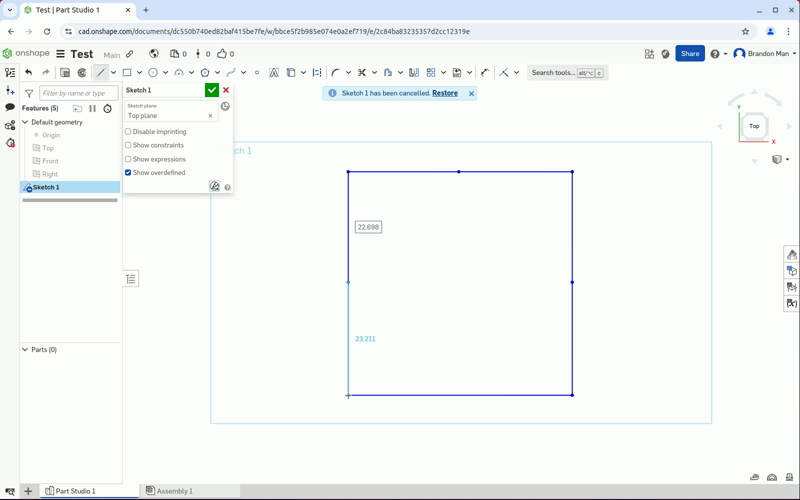
key_up(shift)
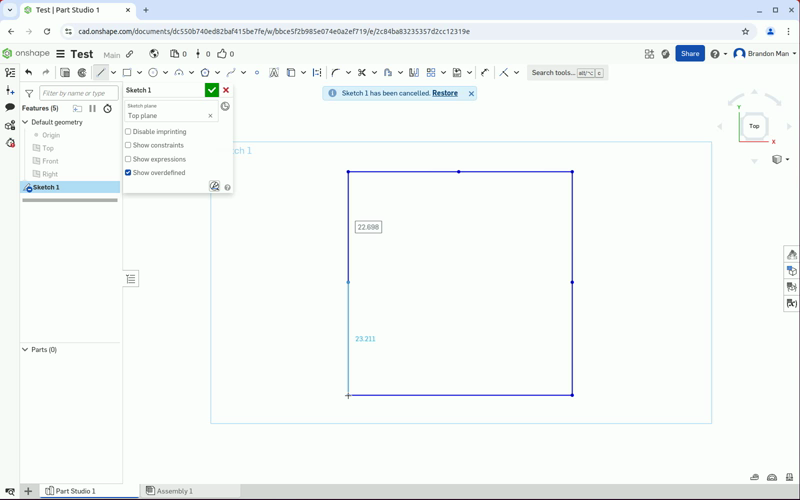
click(348, 395)
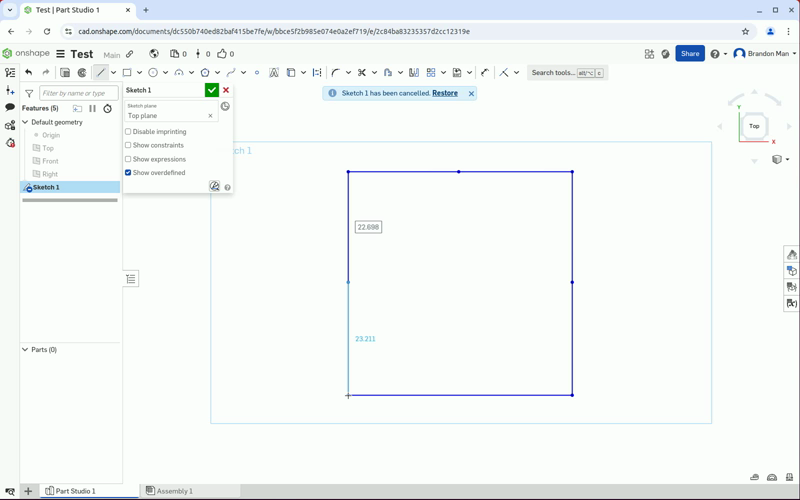
key(esc)
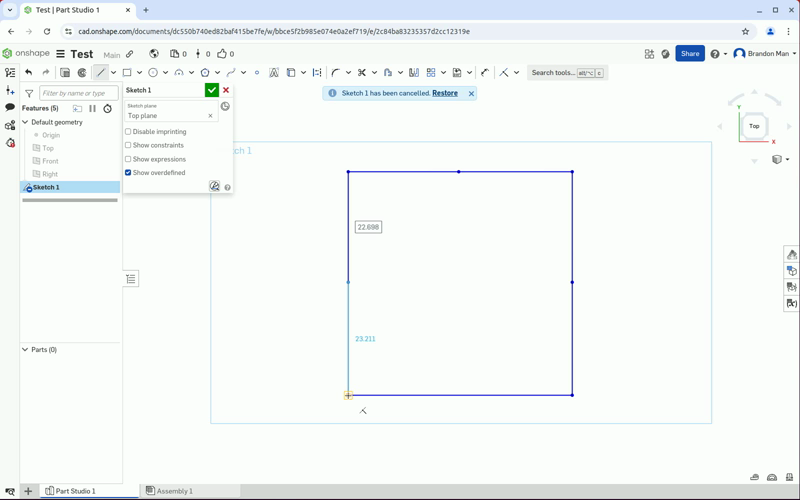
mouse_move(497, 313)
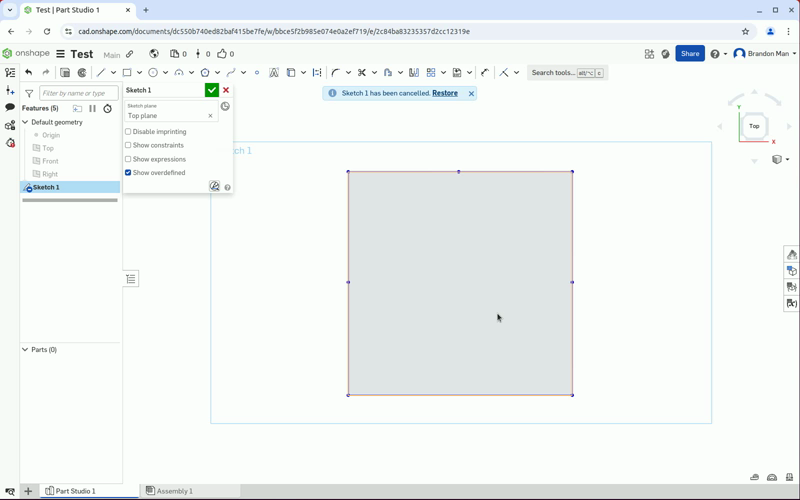
click(497, 313)
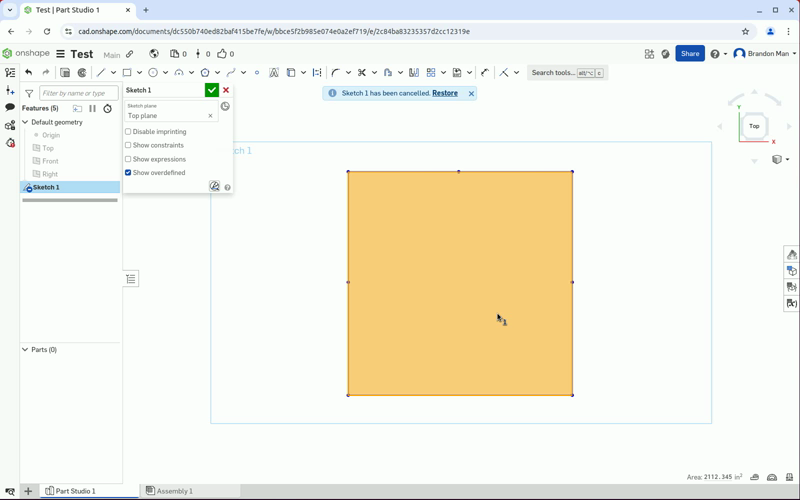
mouse_move(73, 352)
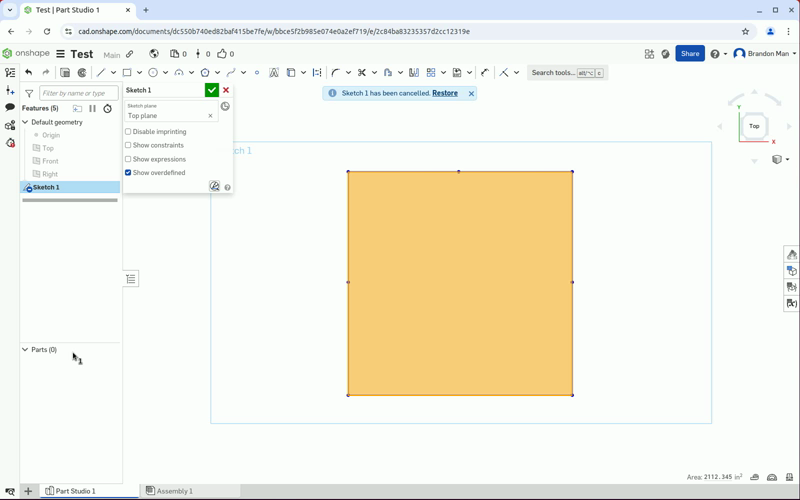
key(shift+y)
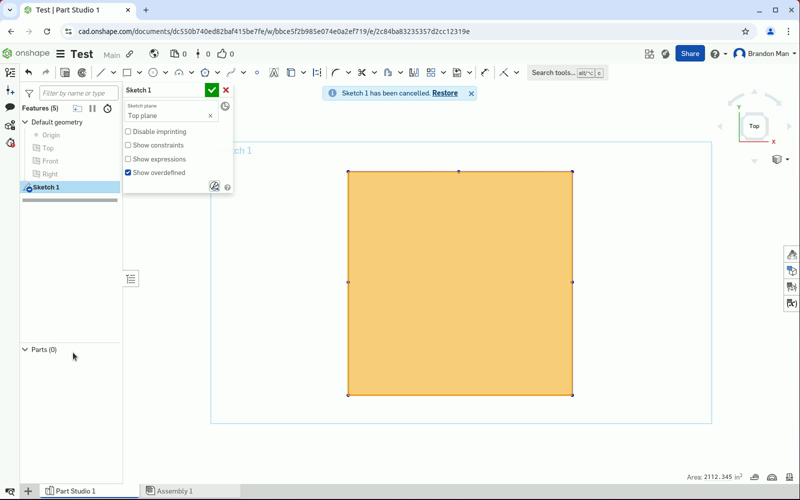
key(shift+e)
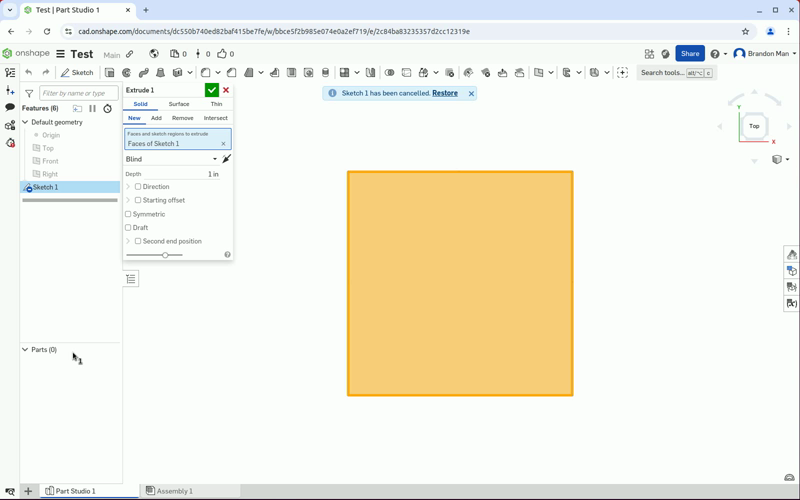
mouse_move(143, 106)
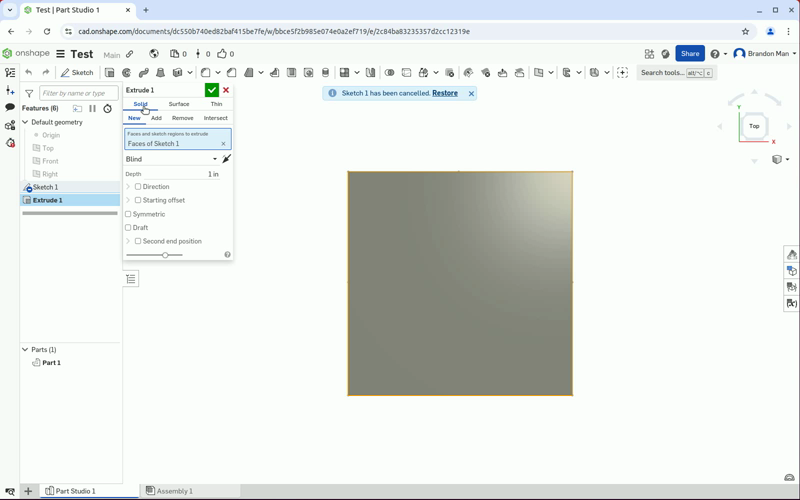
click(143, 106)
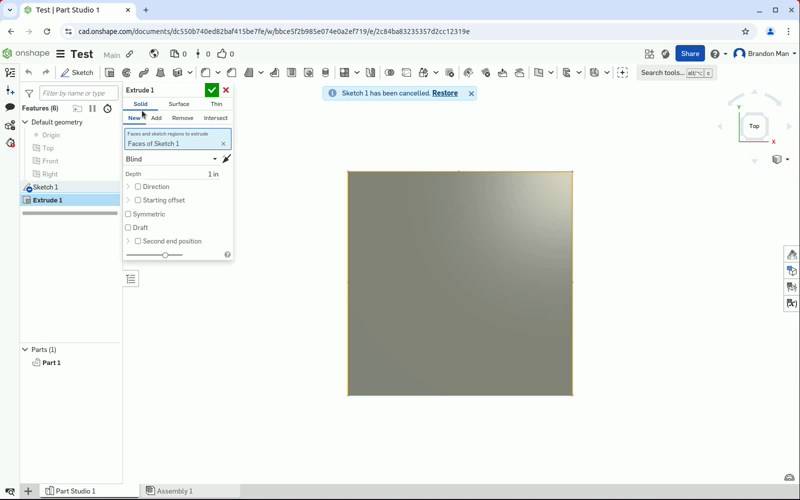
mouse_move(137, 120)
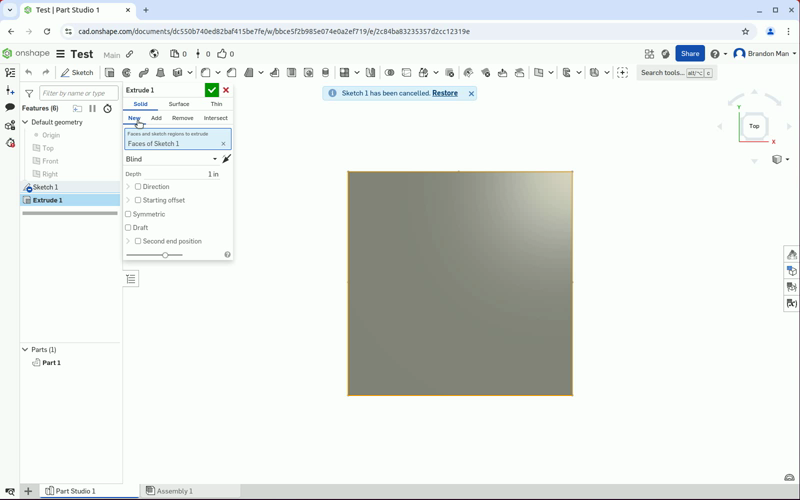
click(137, 120)
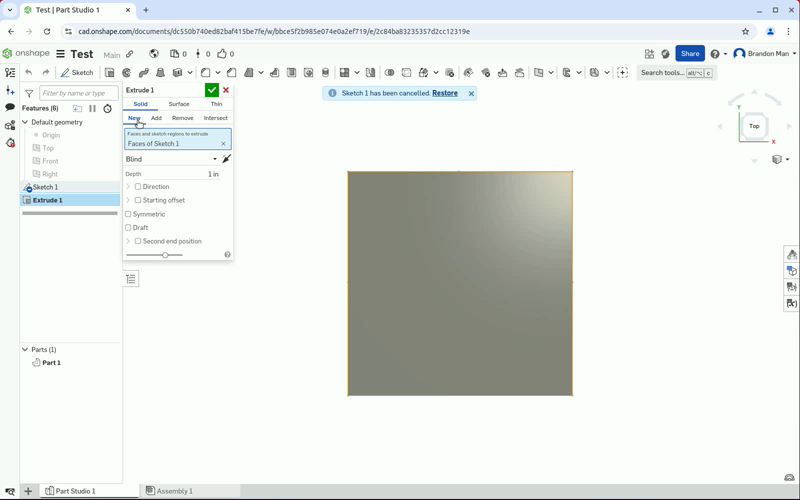
key(tab, 4)
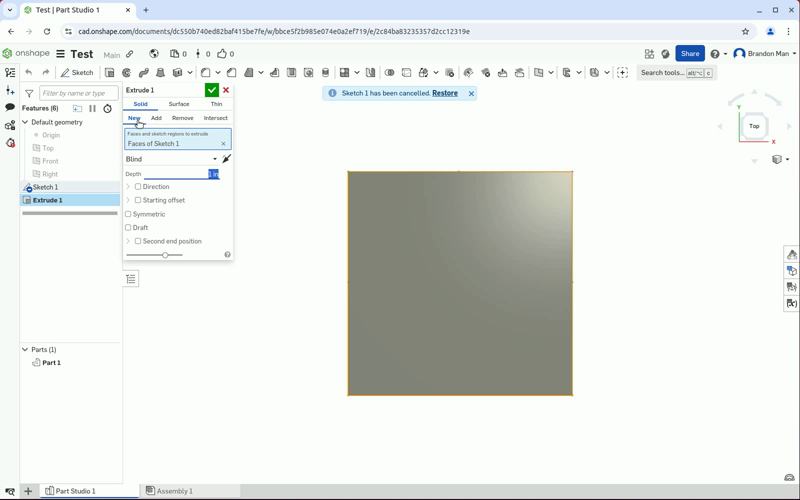
text(-0.241)
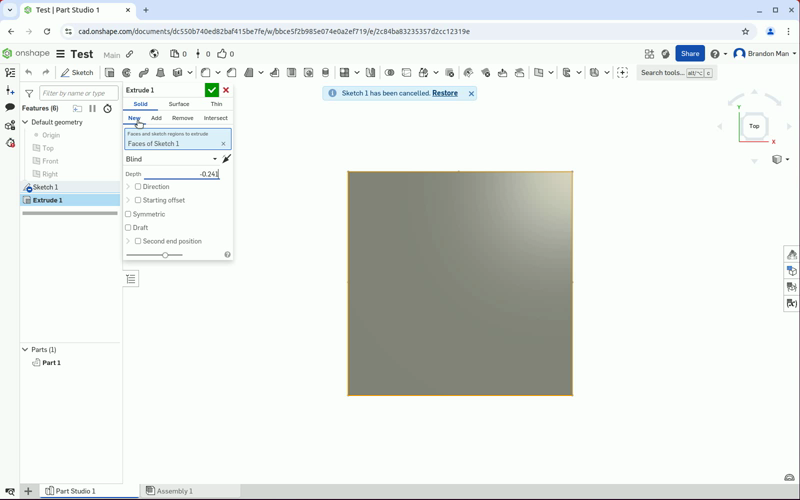
key(enter)
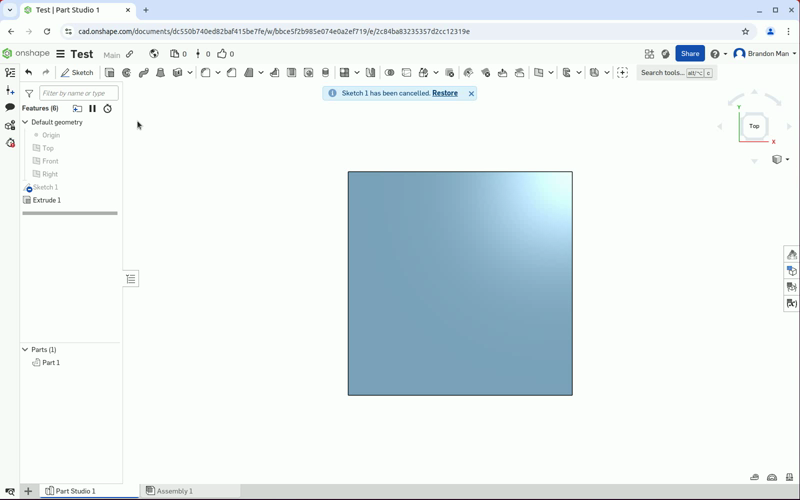
key(shift+h)
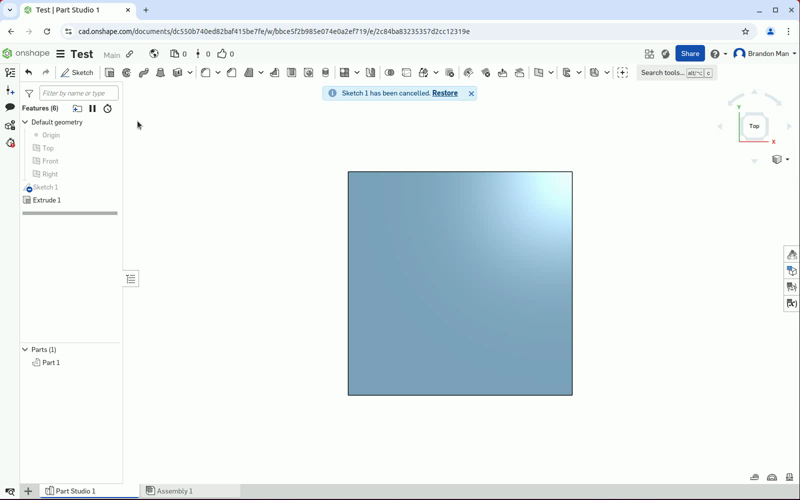
key(shift+h)
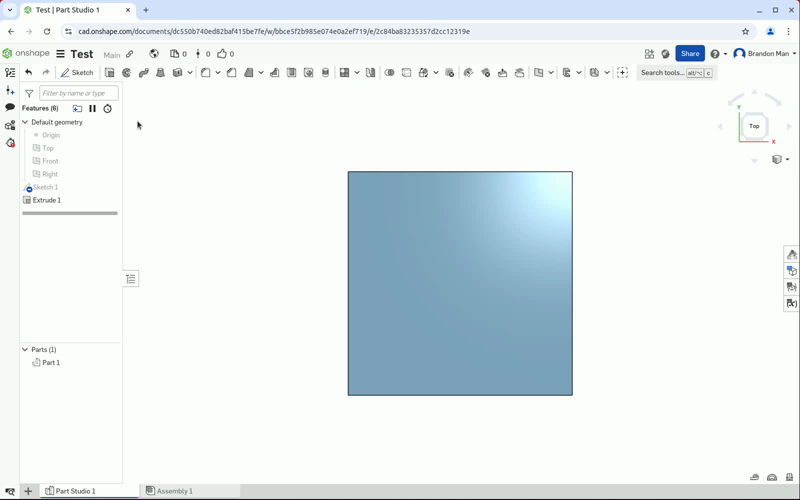
mouse_move(73, 189)
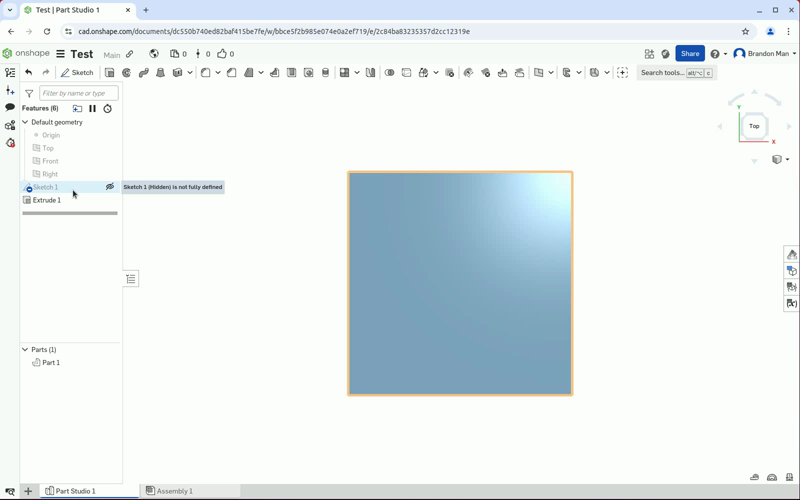
click(73, 189)
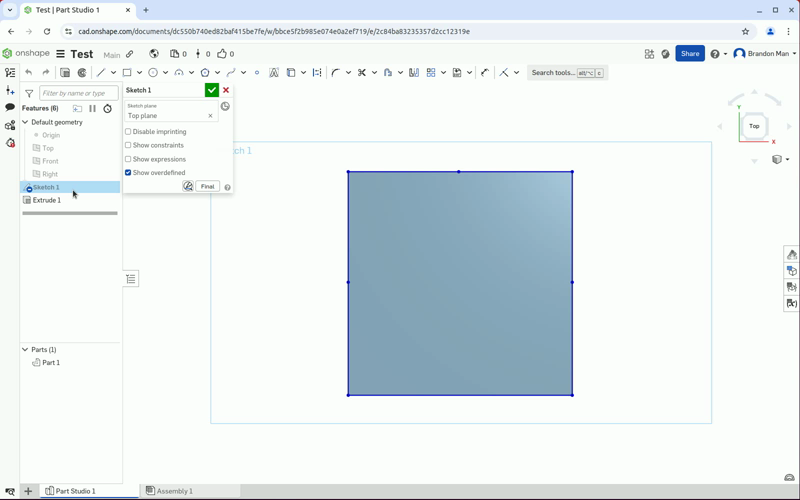
mouse_move(229, 92)
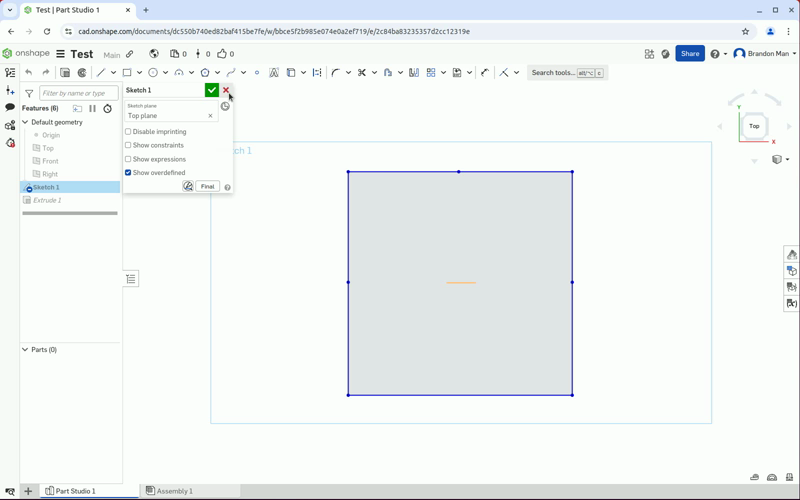
click(229, 92)
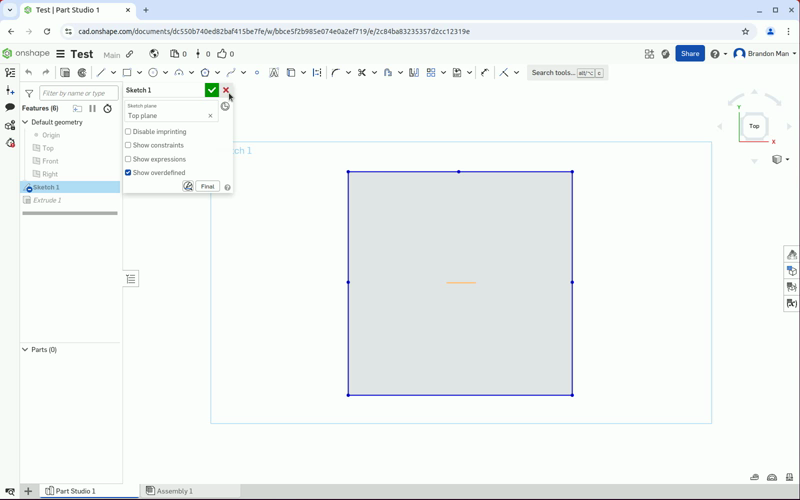
key(shift+s)
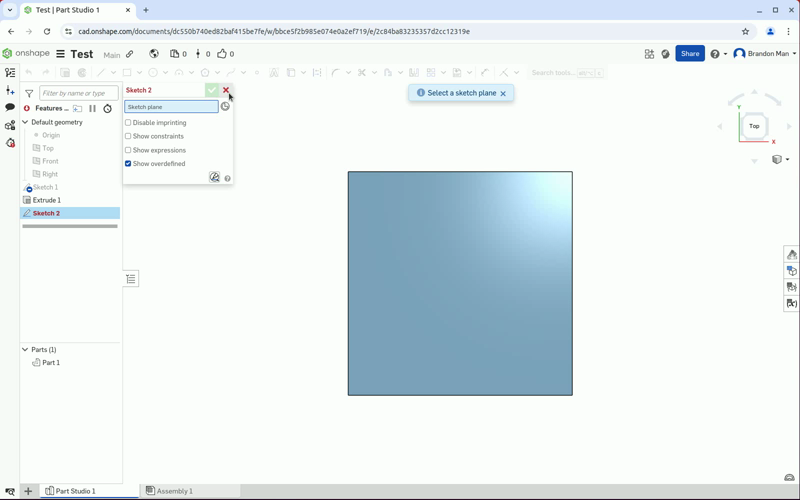
mouse_move(73, 150)
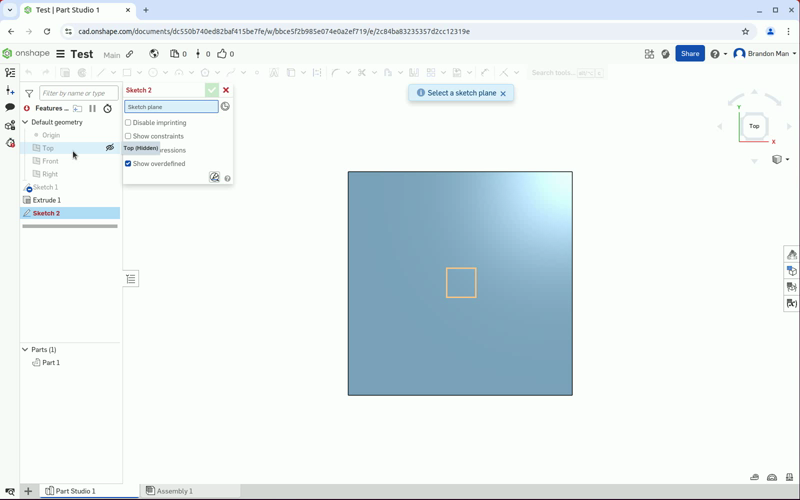
click(73, 150)
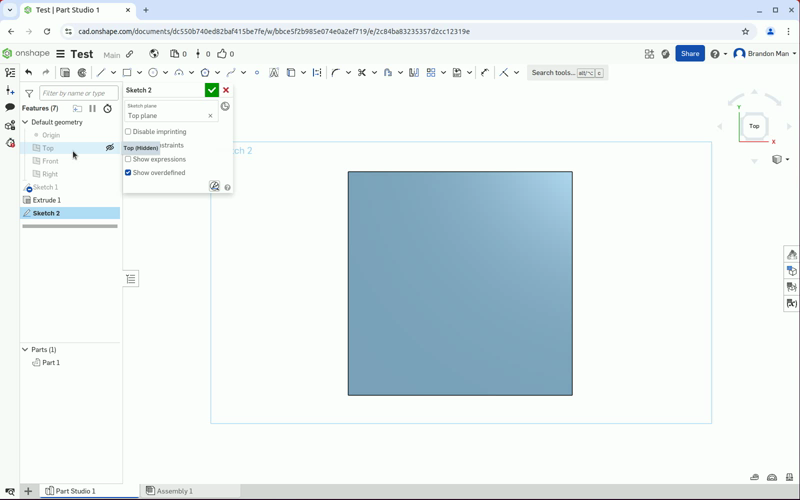
mouse_move(73, 352)
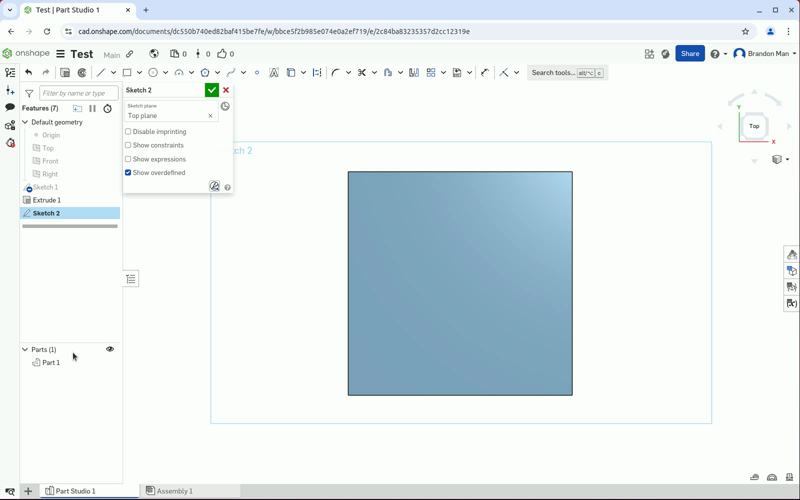
key(y)
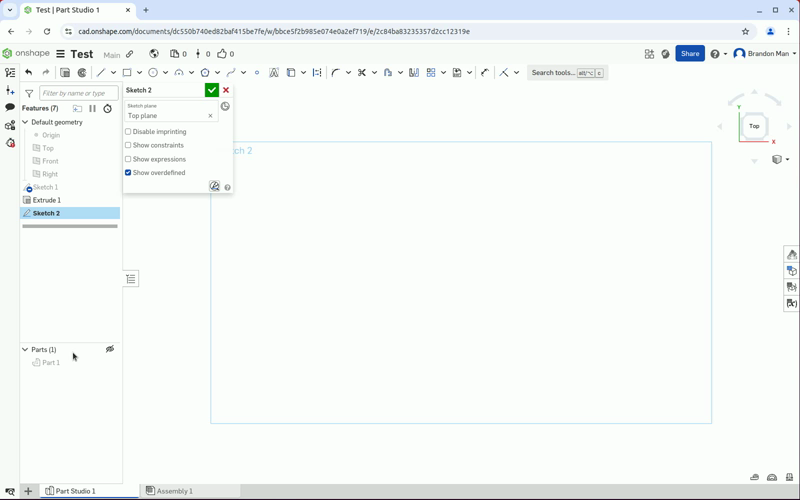
key(l)
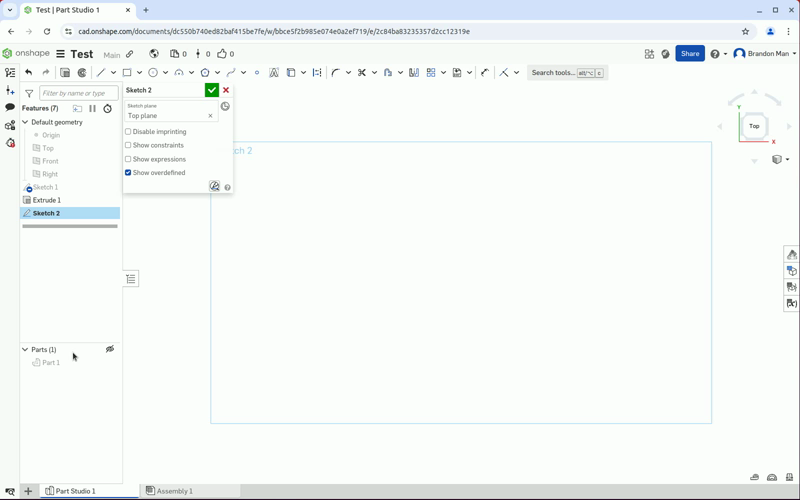
key_down(shift)
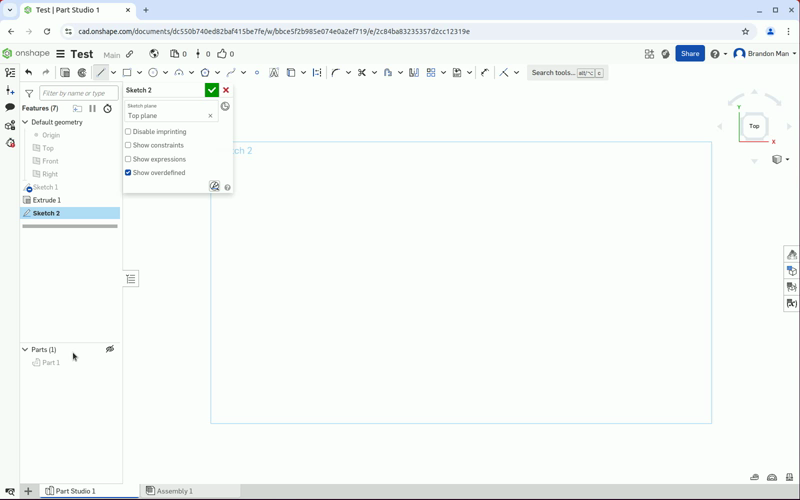
mouse_move(348, 172)
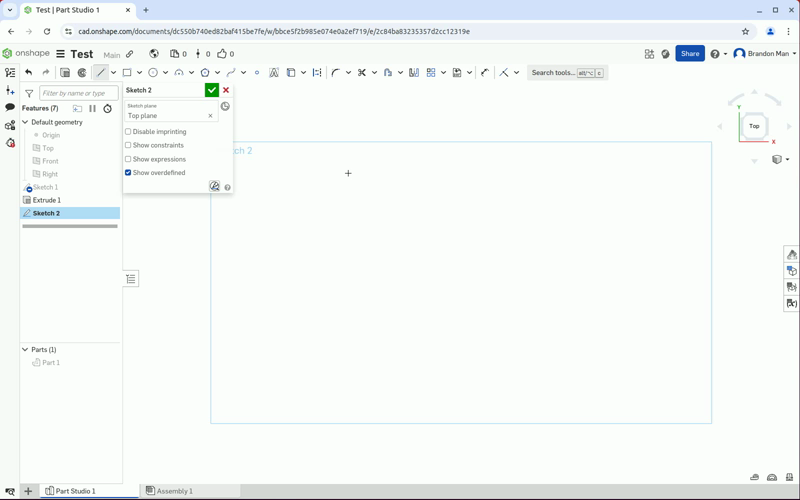
click(348, 172)
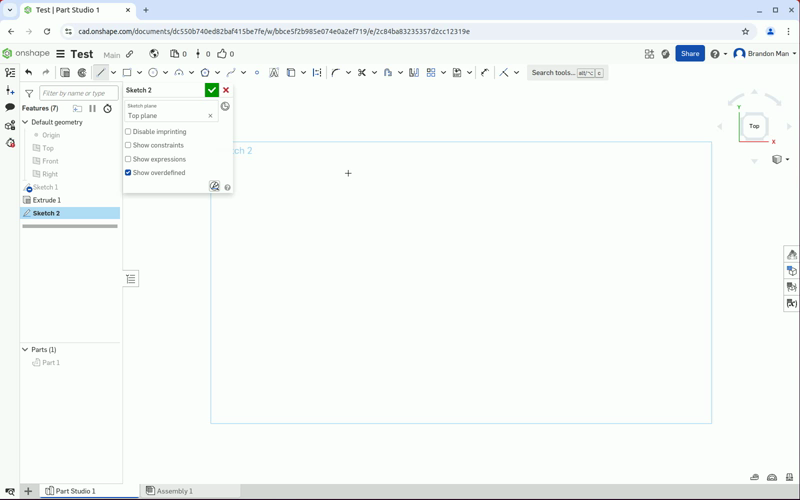
key_up(shift)
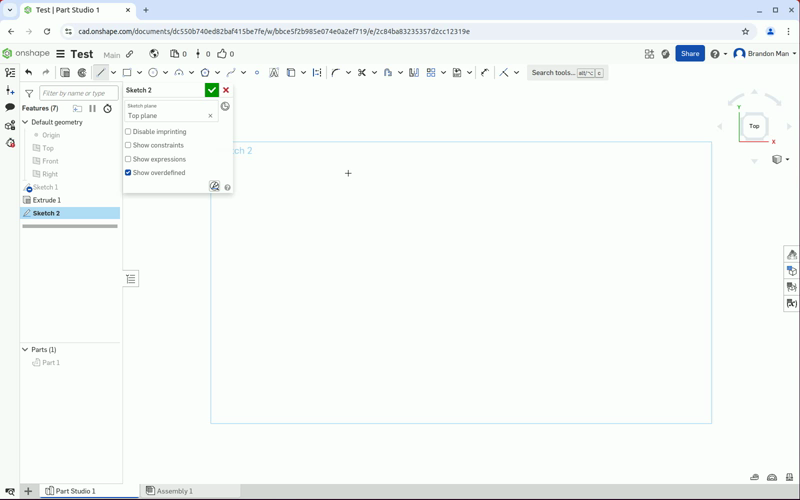
key_down(shift)
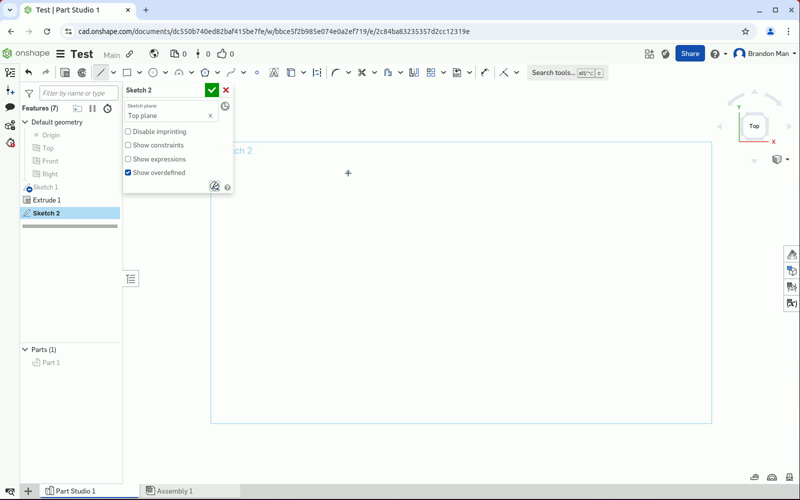
mouse_move(378, 172)
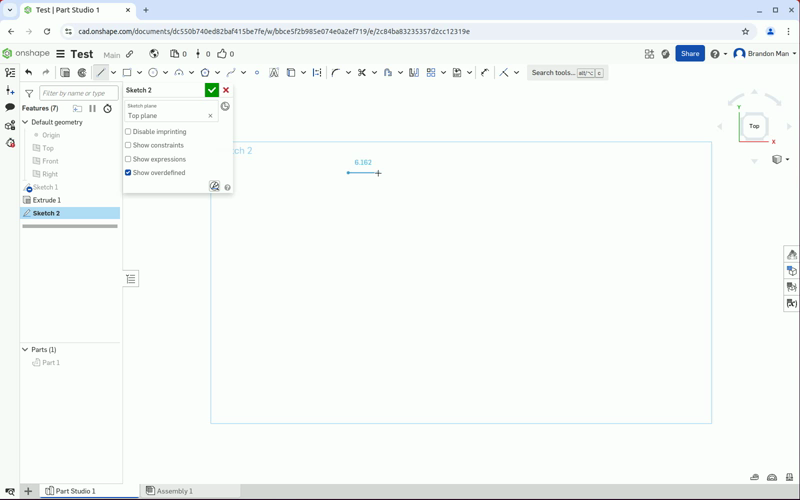
mouse_move(351, 172)
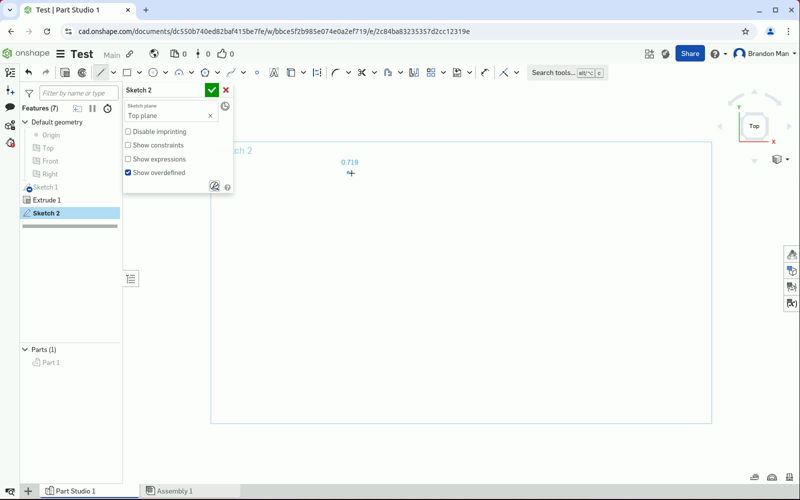
scroll(6)
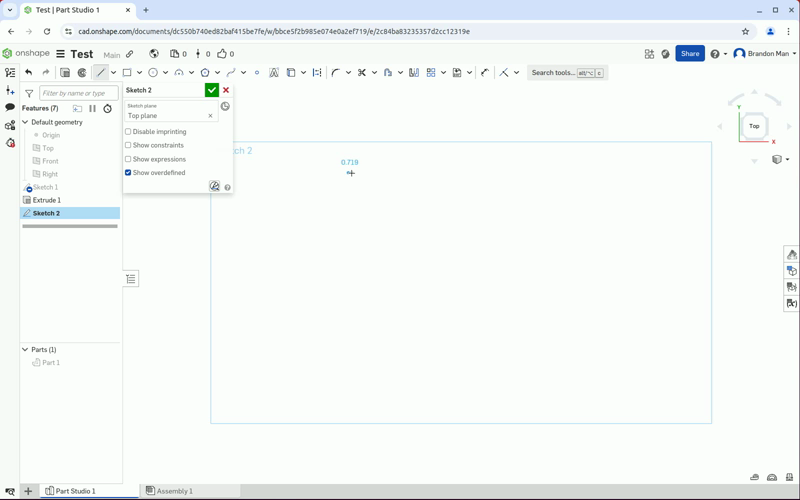
scroll(6)
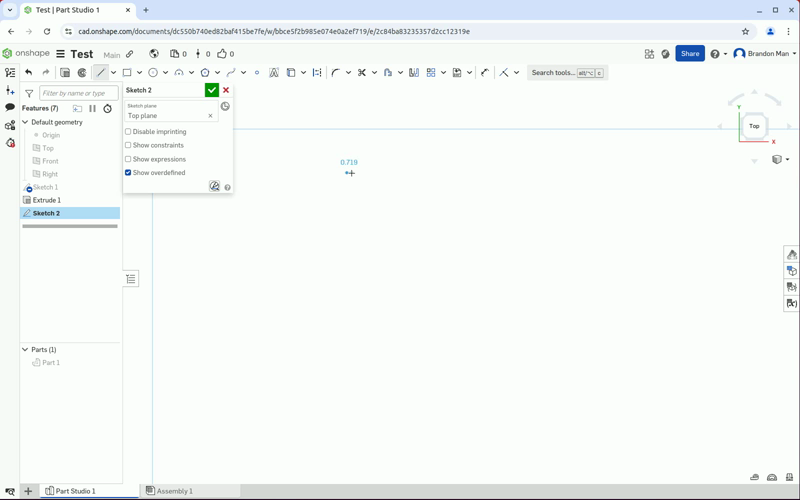
scroll(6)
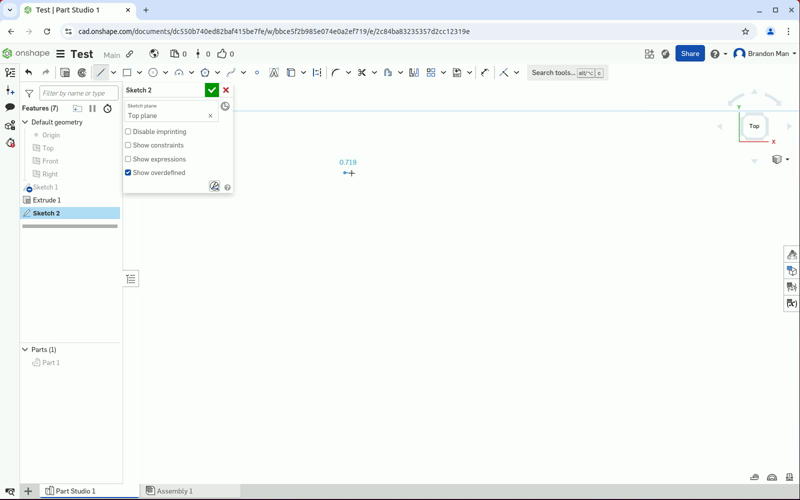
scroll(6)
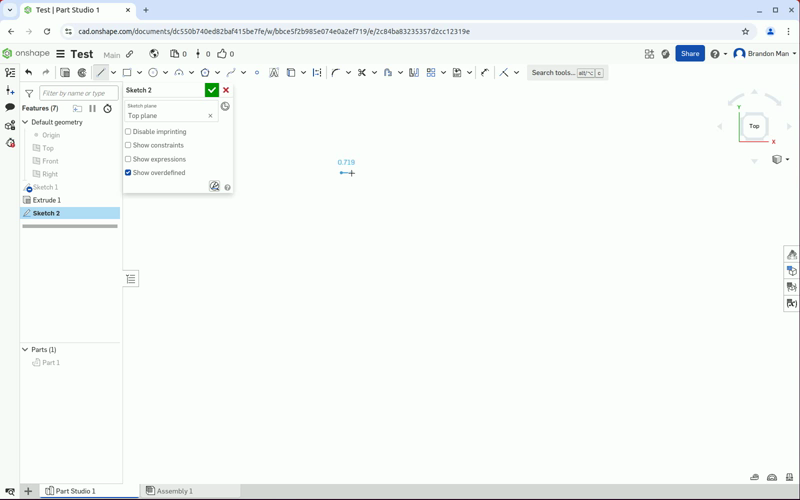
scroll(6)
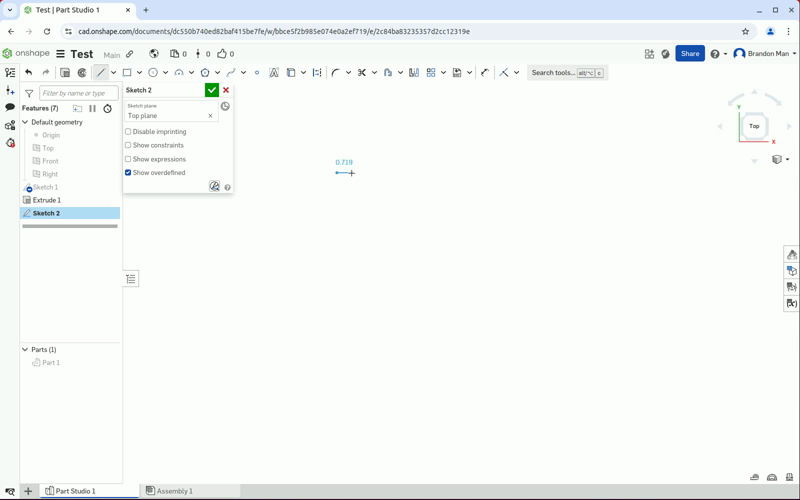
scroll(6)
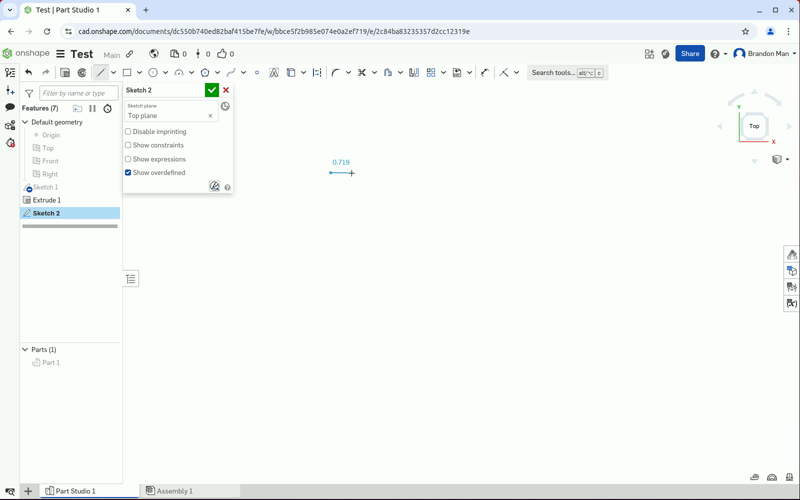
scroll(6)
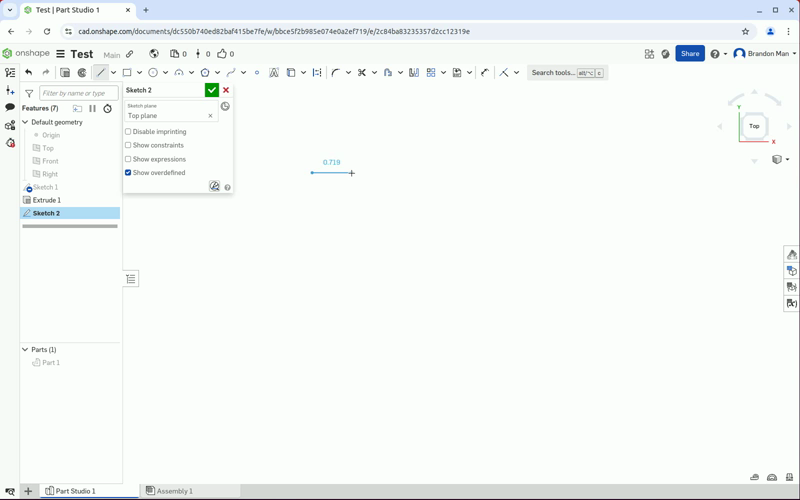
click(351, 172)
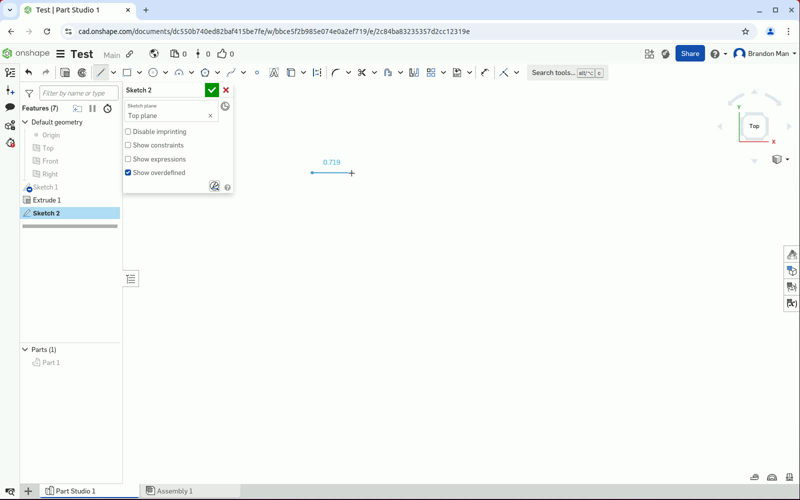
scroll(-6)
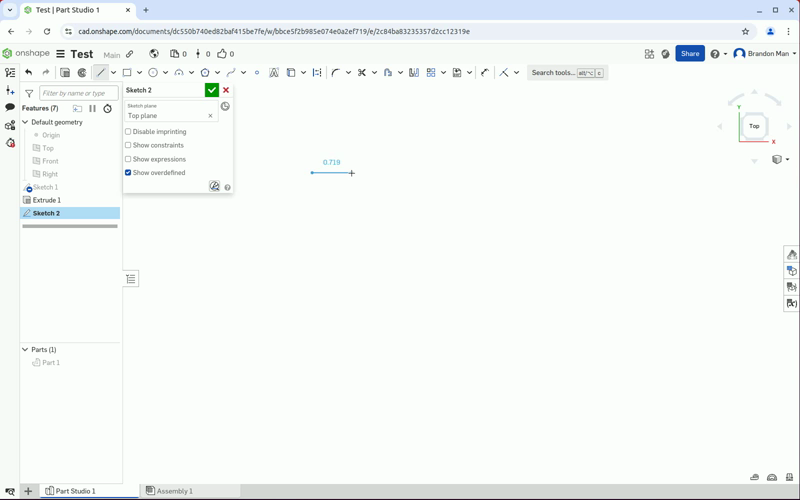
scroll(-6)
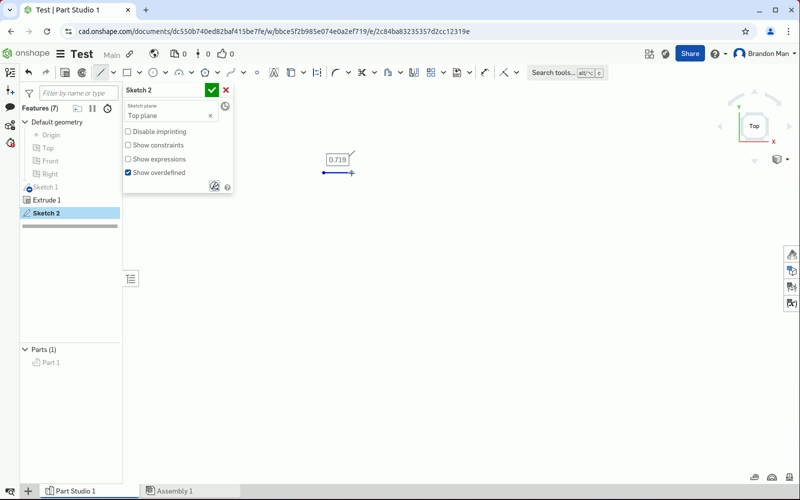
scroll(-6)
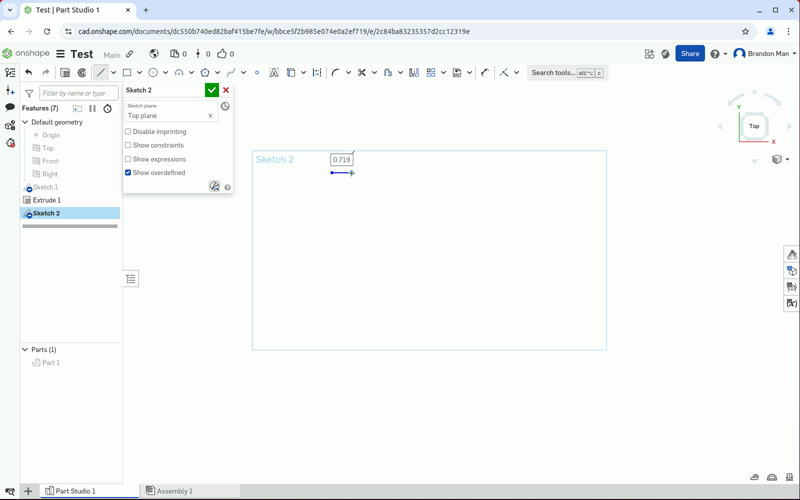
scroll(-6)
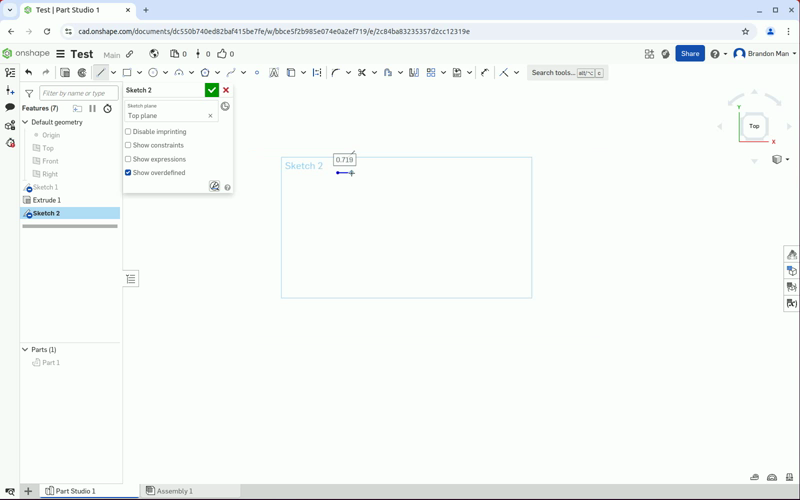
scroll(-6)
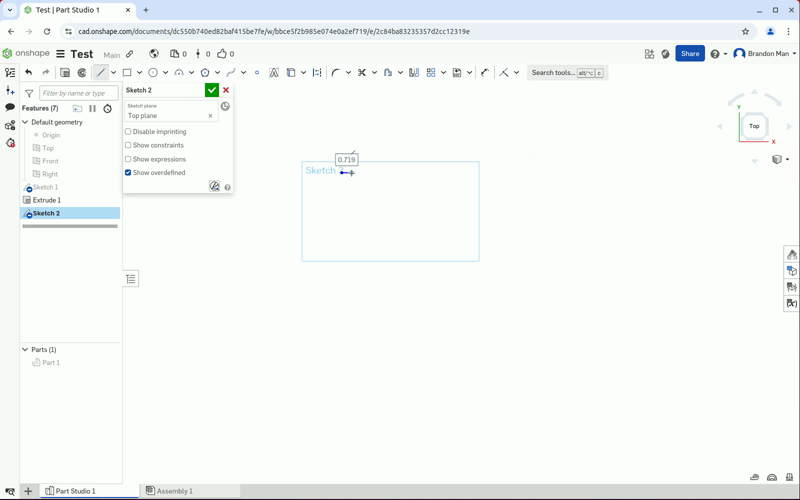
scroll(-6)
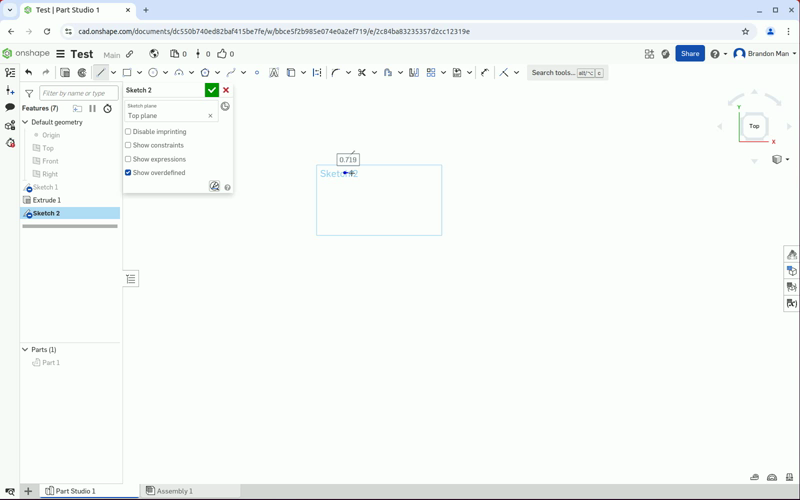
scroll(-6)
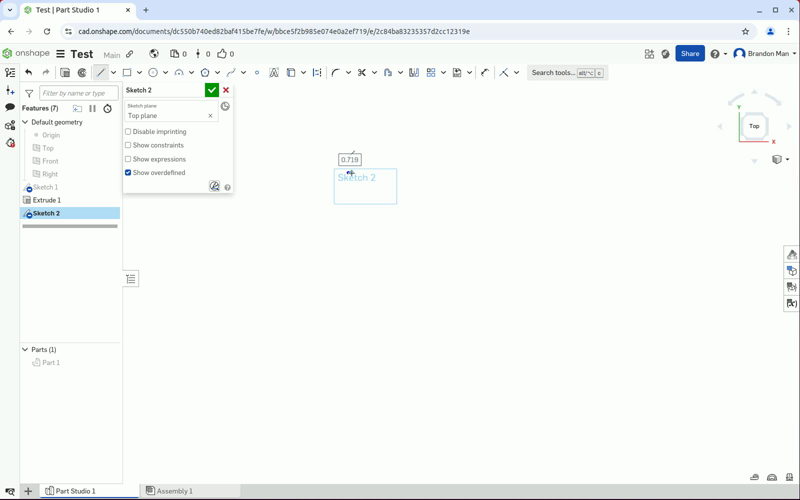
key_up(shift)
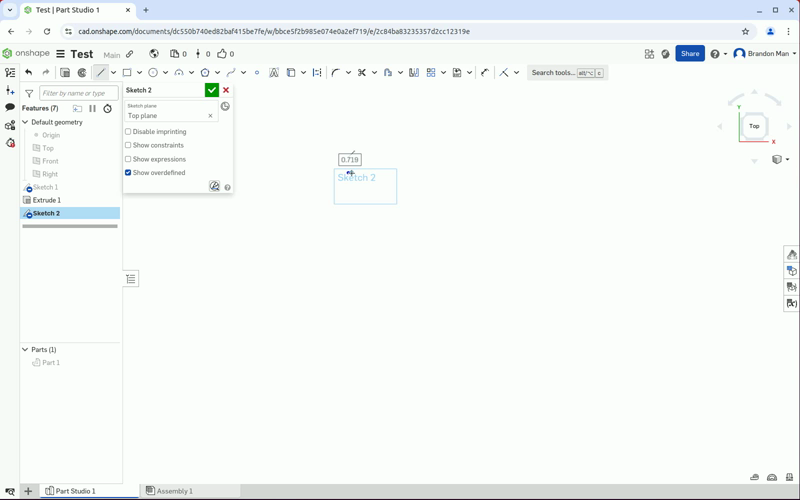
key_down(shift)
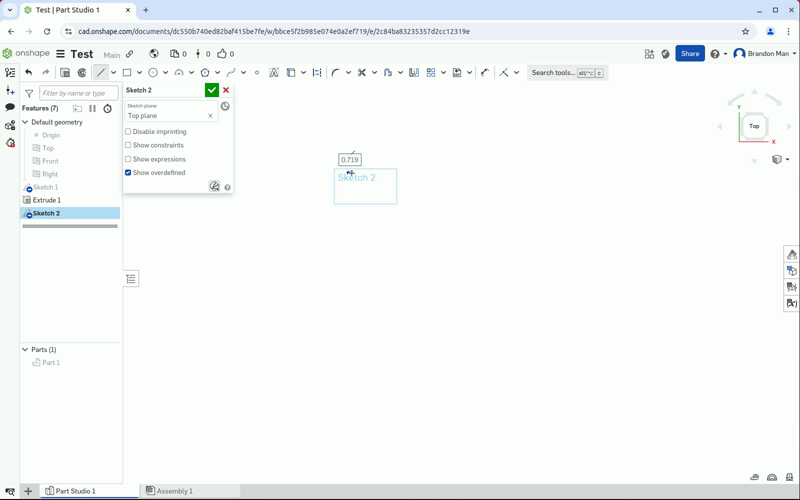
mouse_move(381, 172)
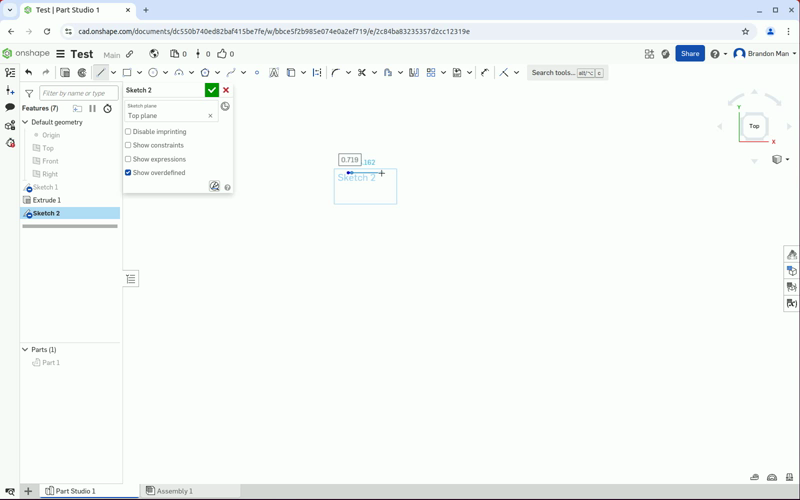
mouse_move(351, 169)
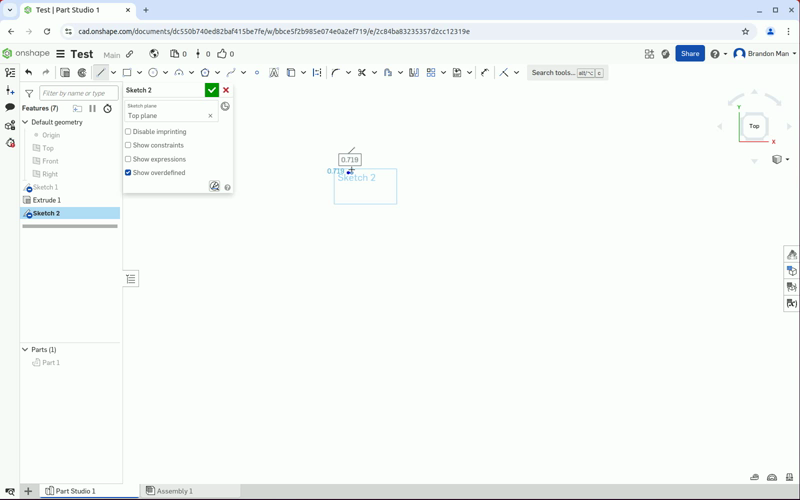
scroll(6)
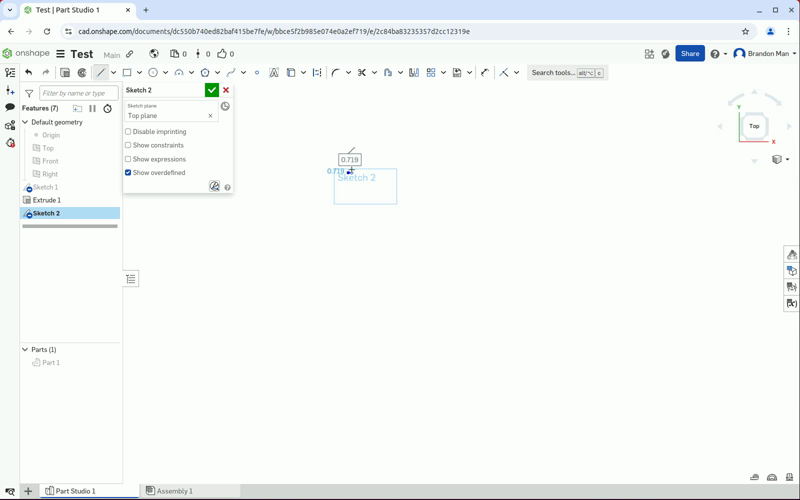
scroll(6)
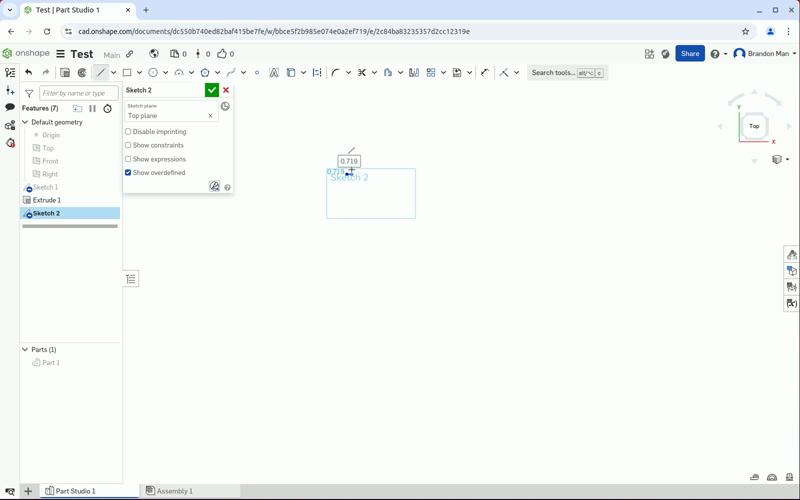
scroll(6)
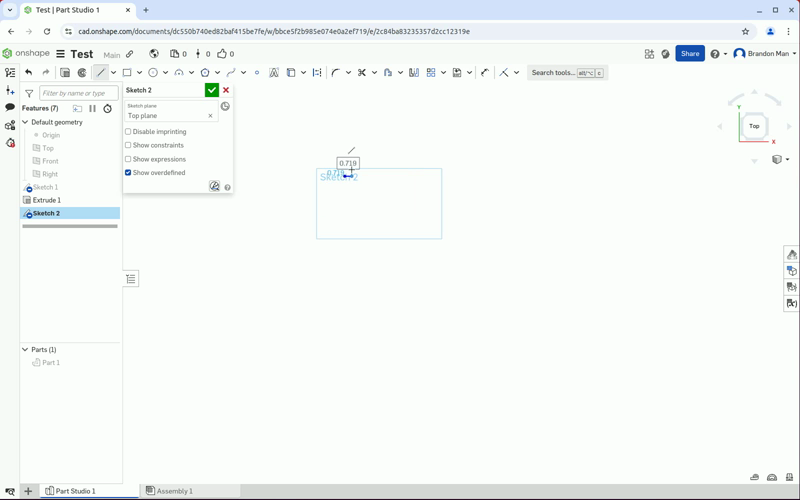
scroll(6)
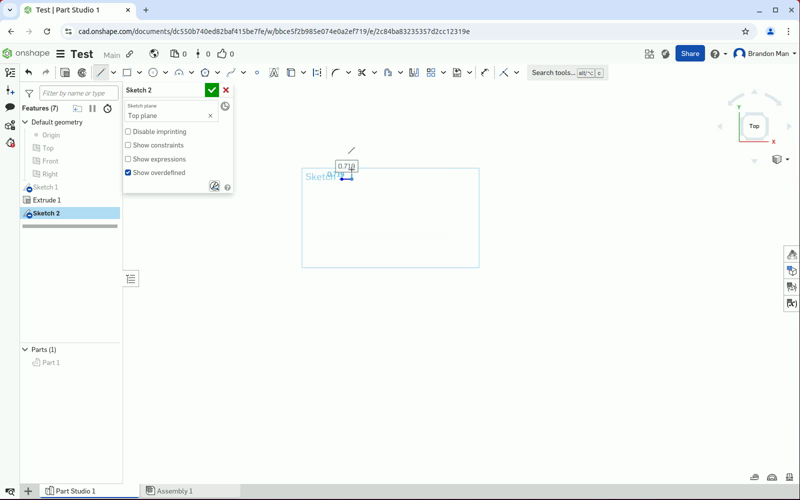
scroll(6)
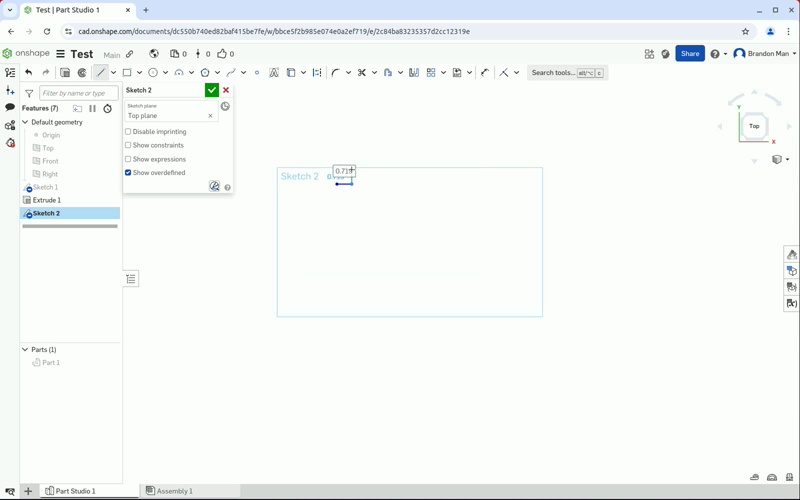
scroll(6)
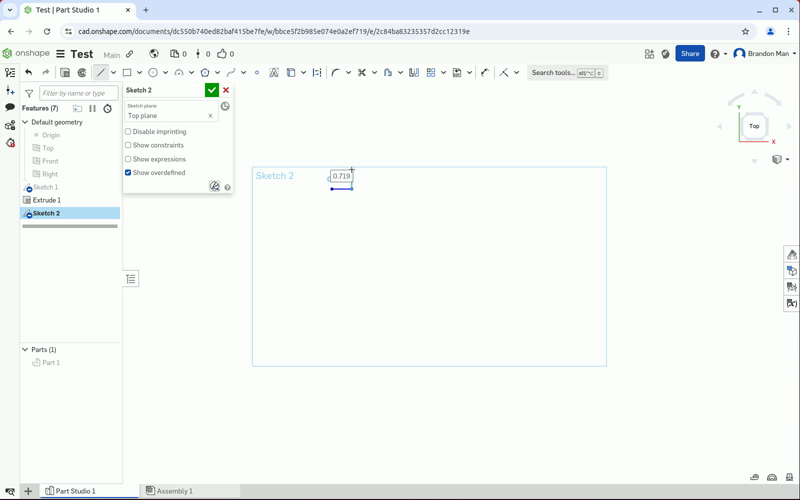
scroll(6)
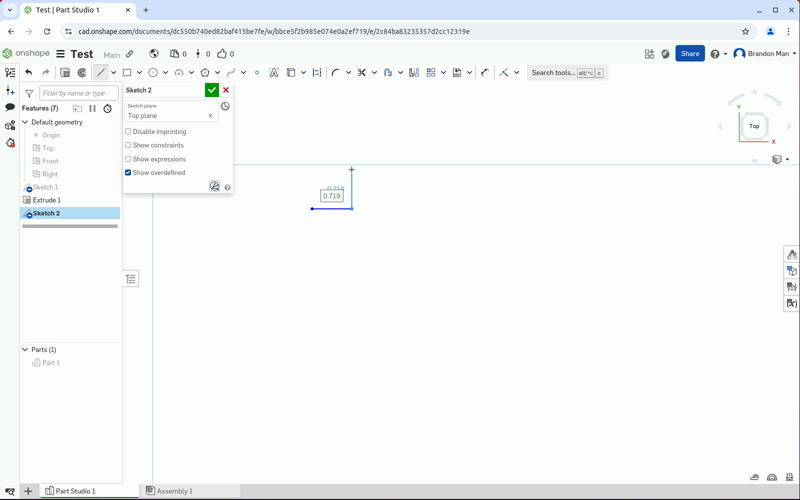
click(351, 169)
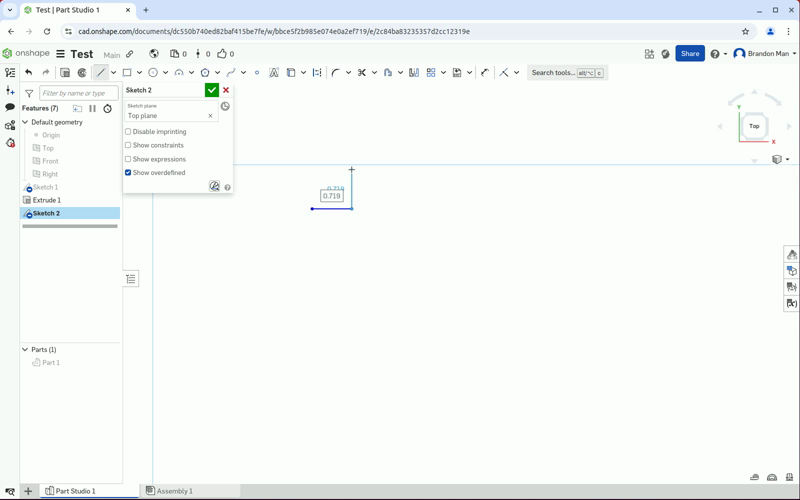
scroll(-6)
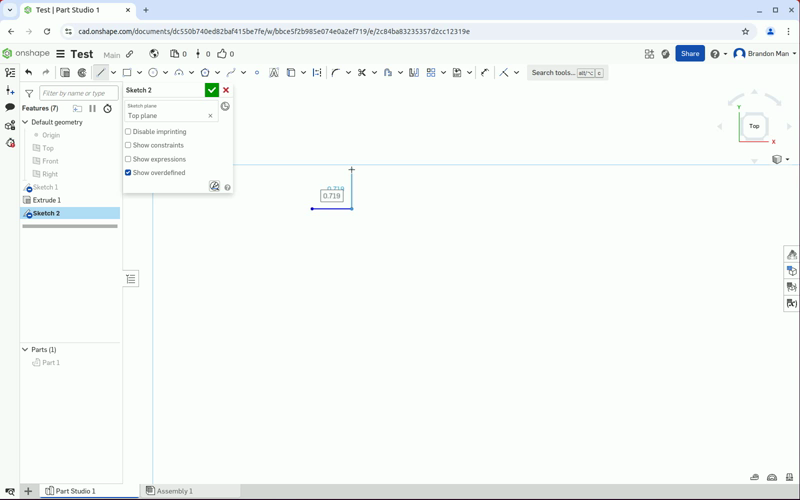
scroll(-6)
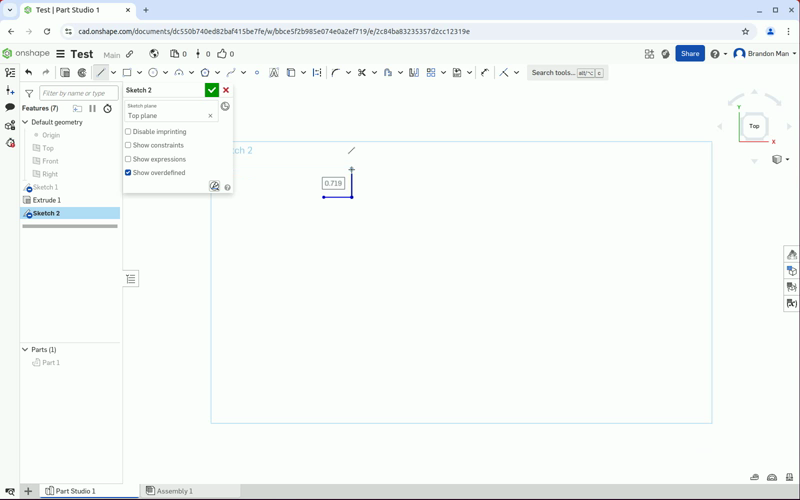
scroll(-6)
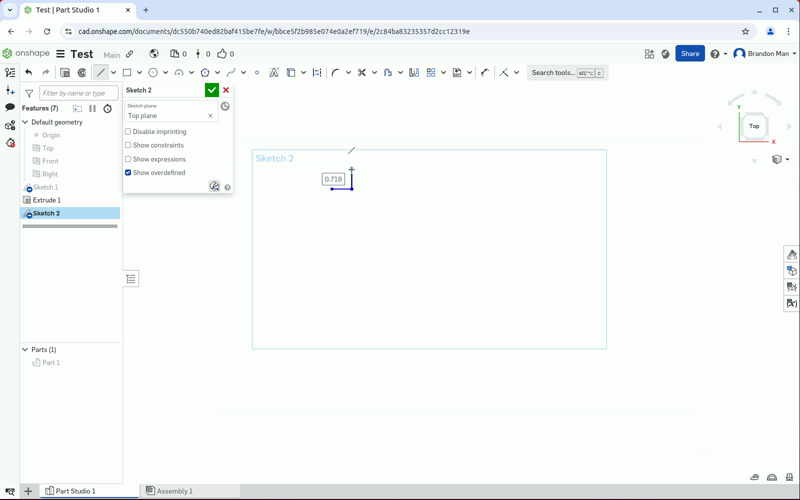
scroll(-6)
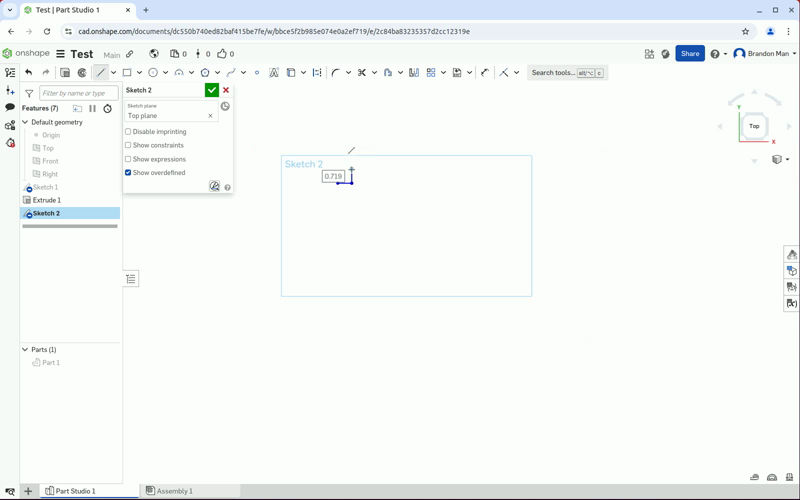
scroll(-6)
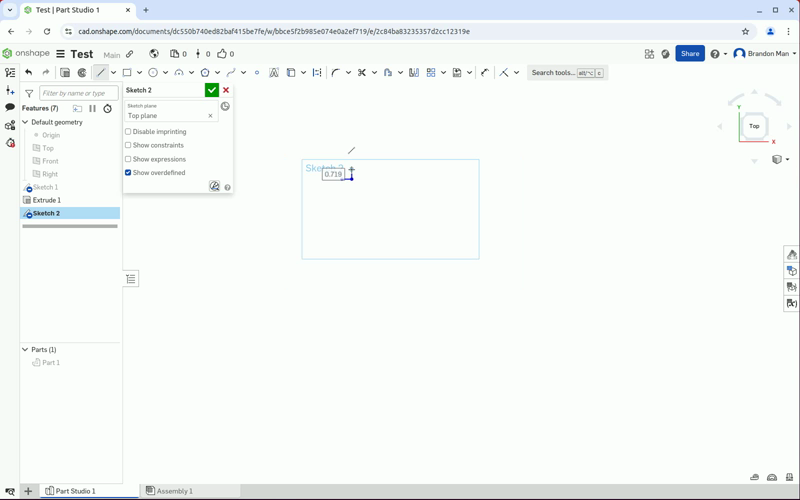
scroll(-6)
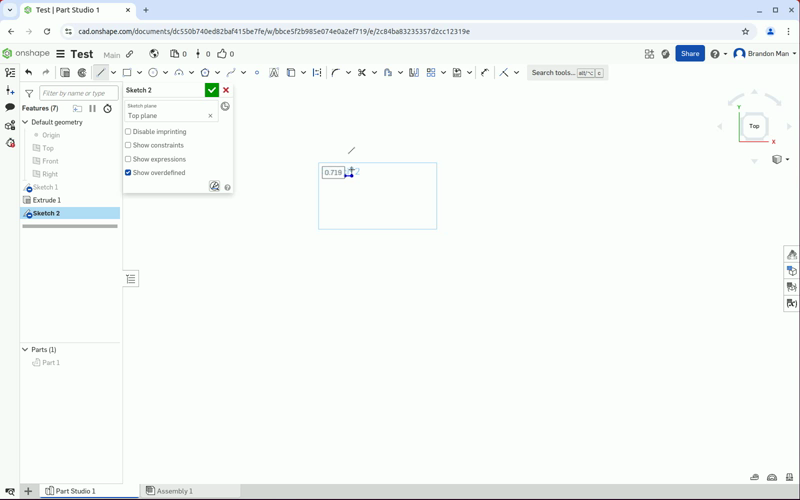
scroll(-6)
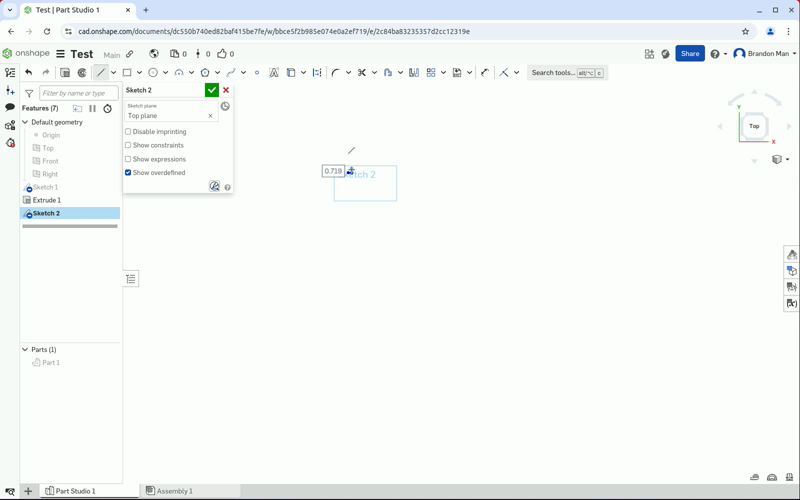
key_up(shift)
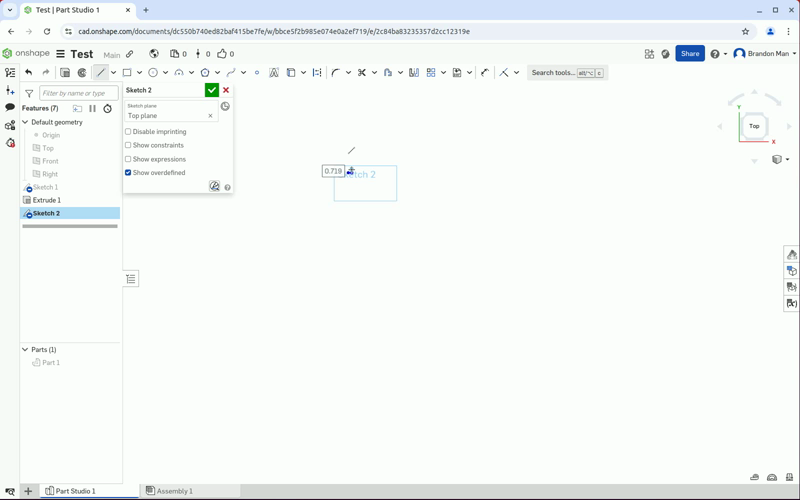
key_down(shift)
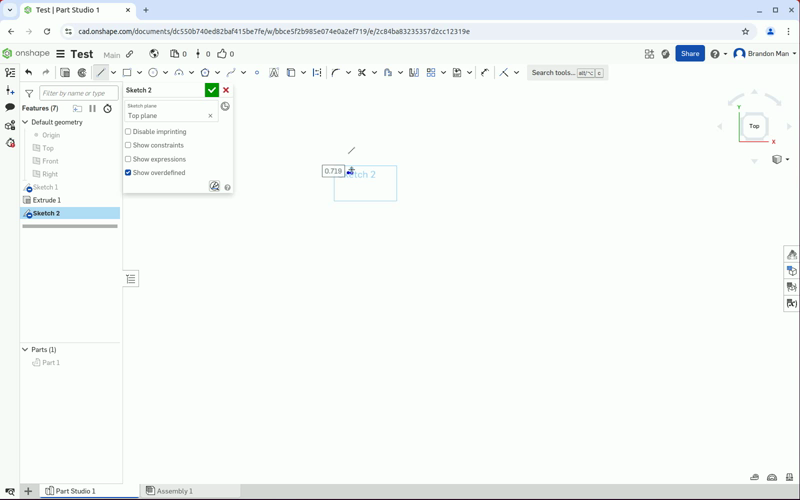
mouse_move(381, 169)
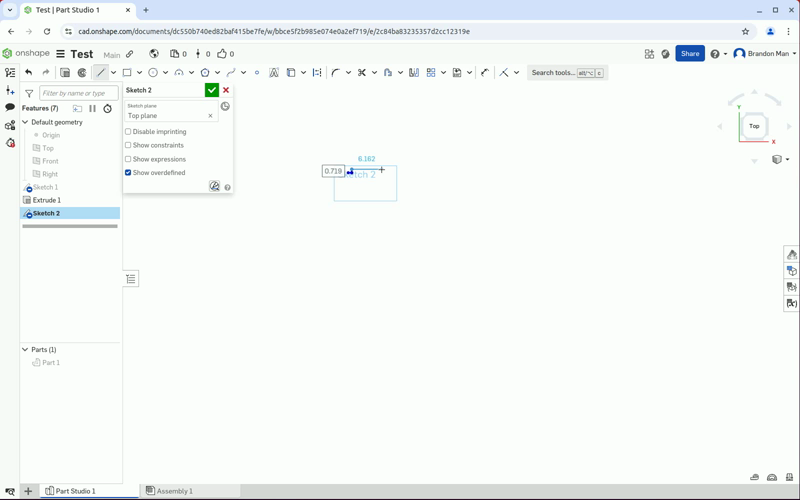
mouse_move(348, 169)
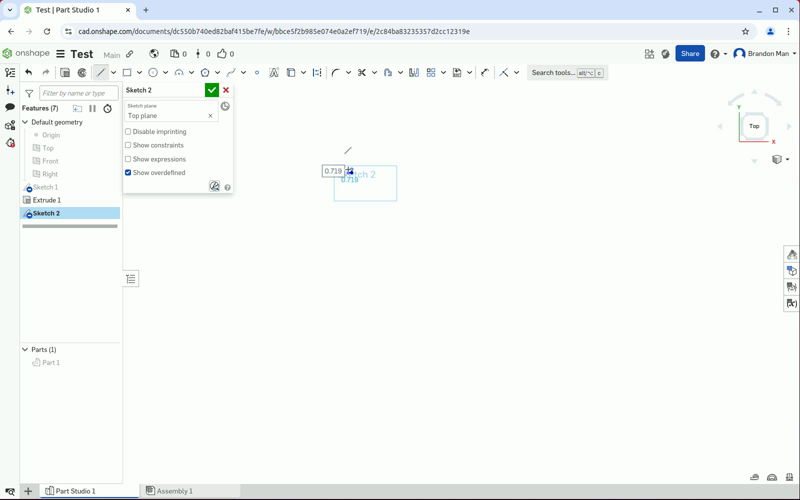
scroll(6)
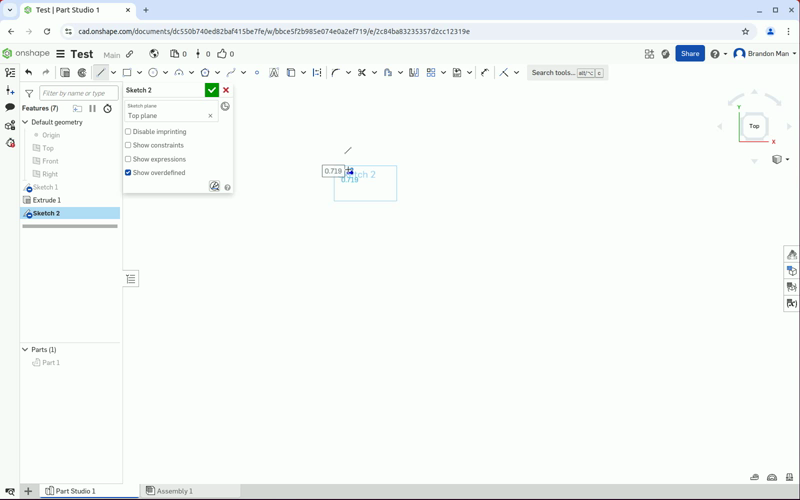
scroll(6)
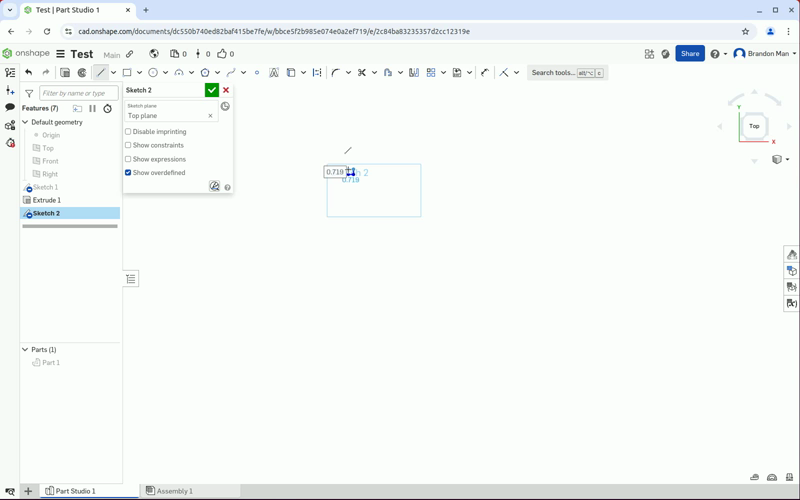
scroll(6)
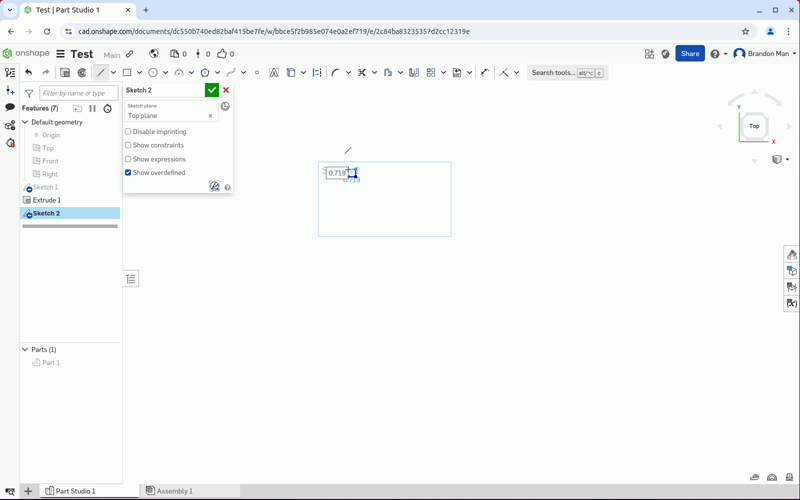
scroll(6)
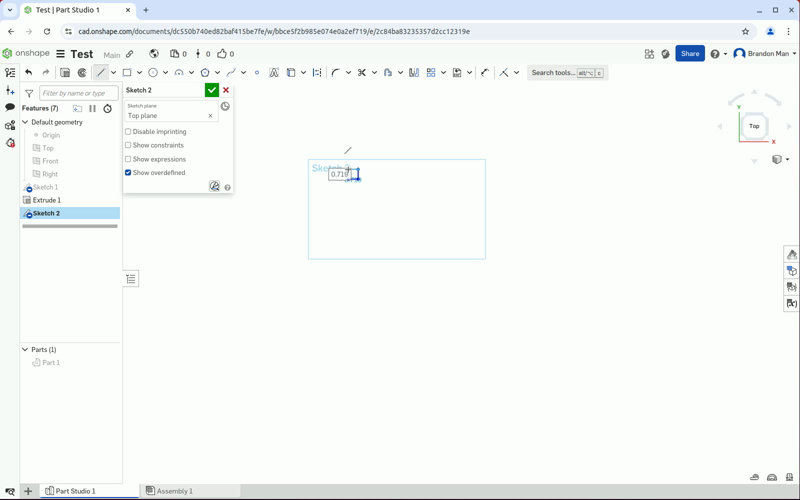
scroll(6)
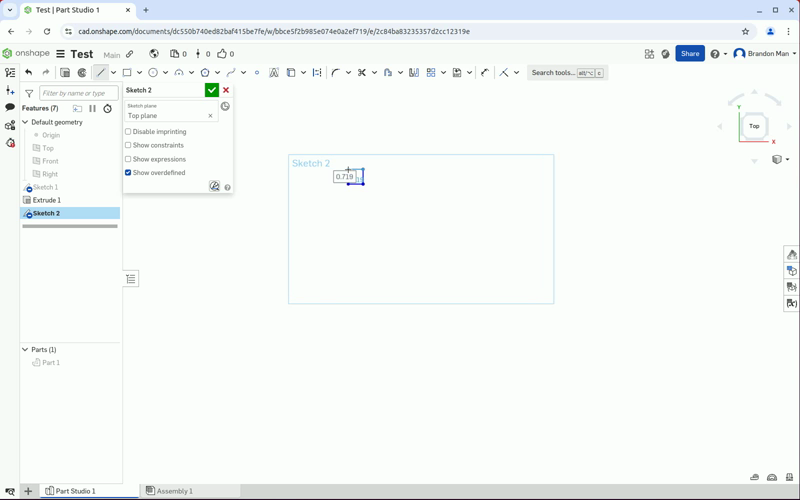
scroll(6)
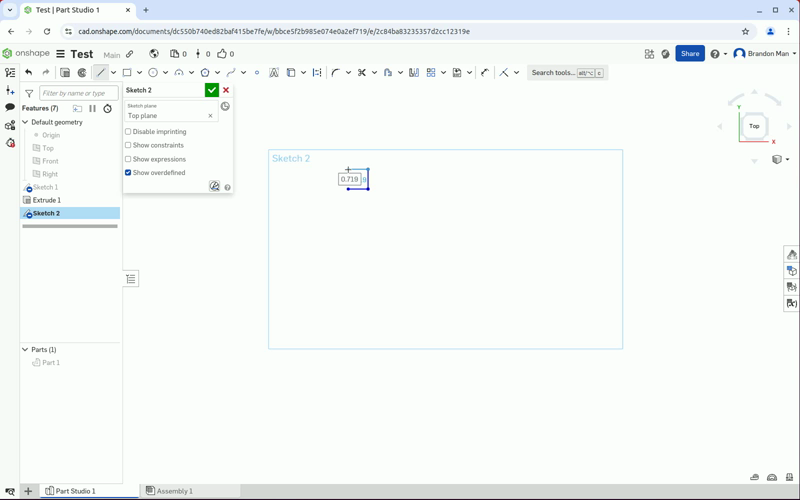
scroll(6)
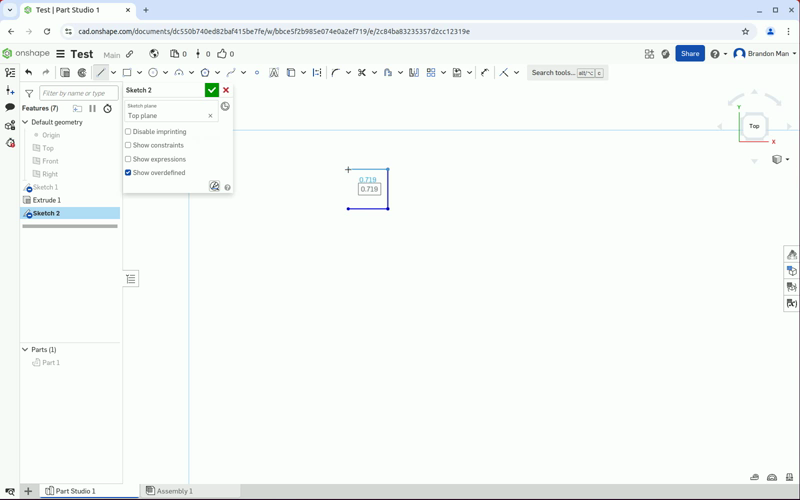
click(348, 169)
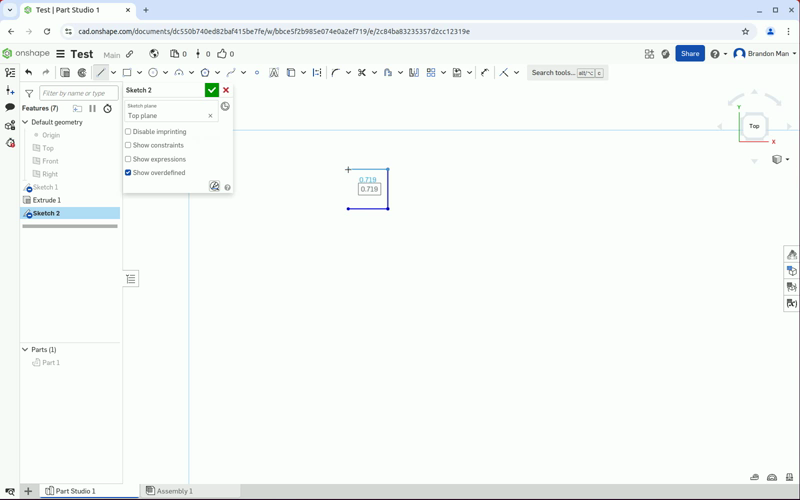
scroll(-6)
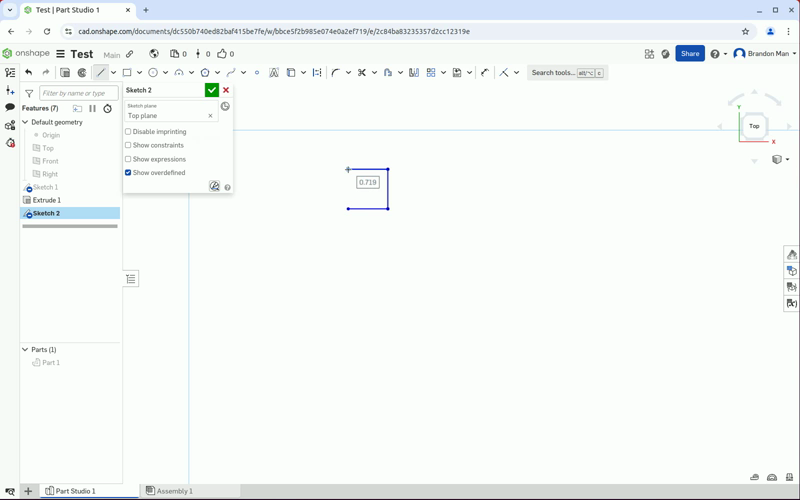
scroll(-6)
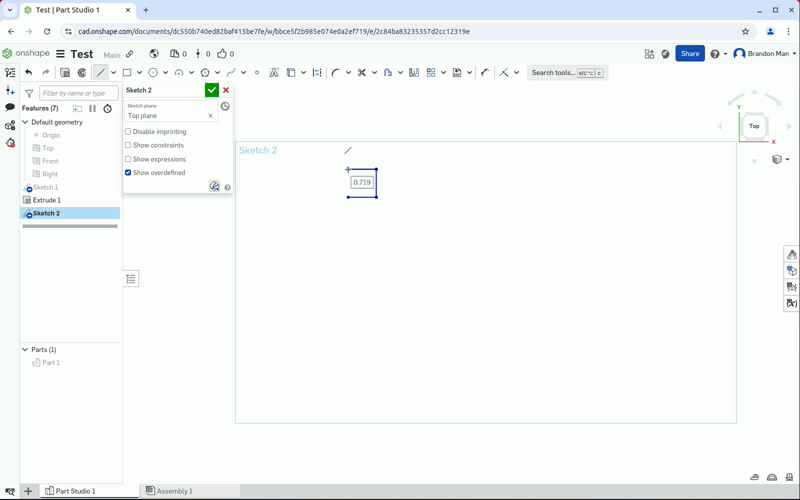
scroll(-6)
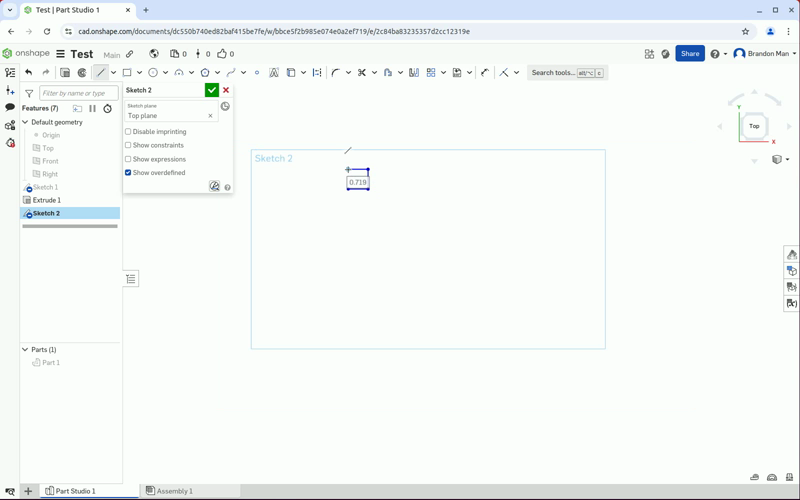
scroll(-6)
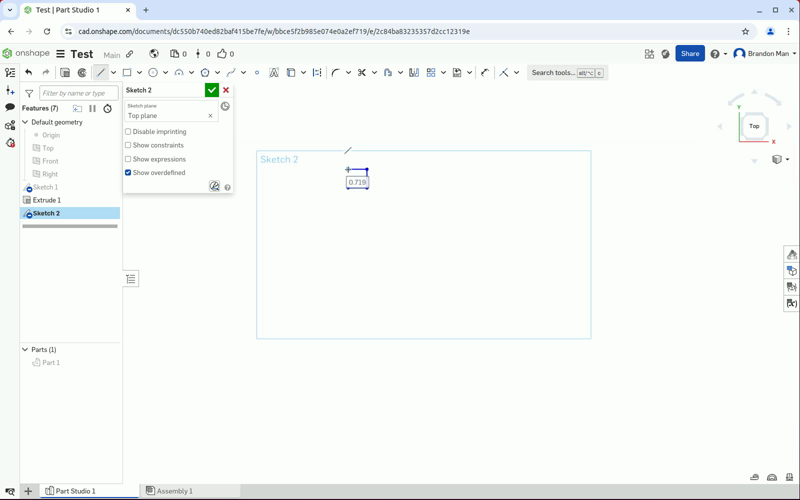
scroll(-6)
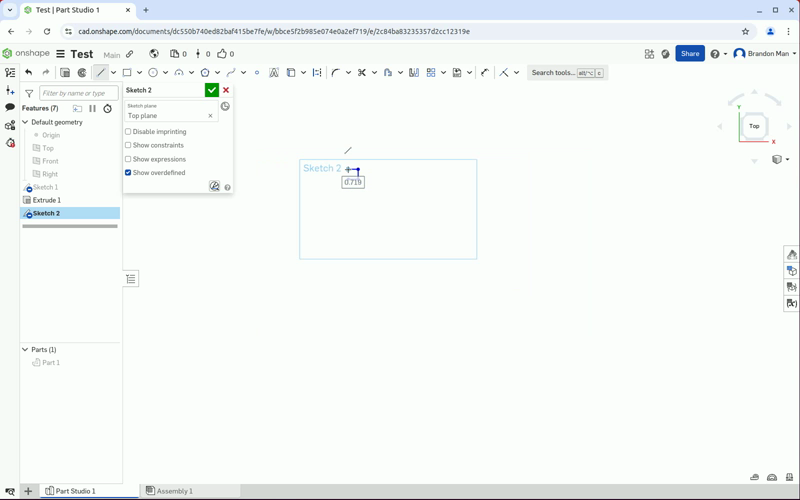
scroll(-6)
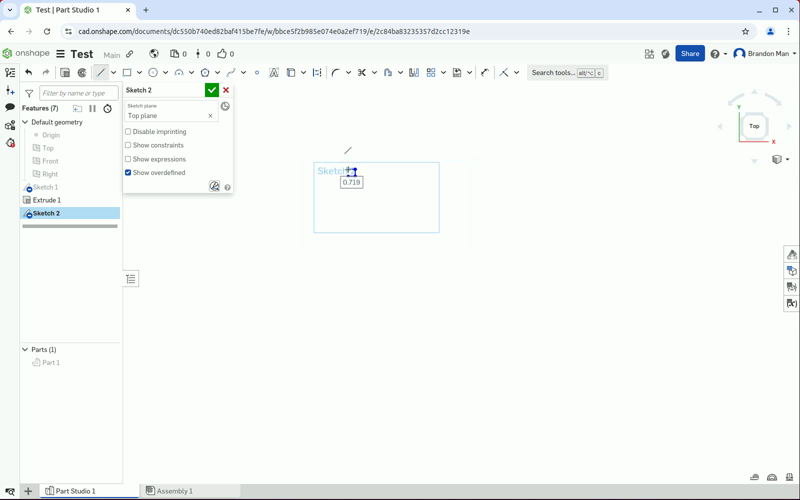
scroll(-6)
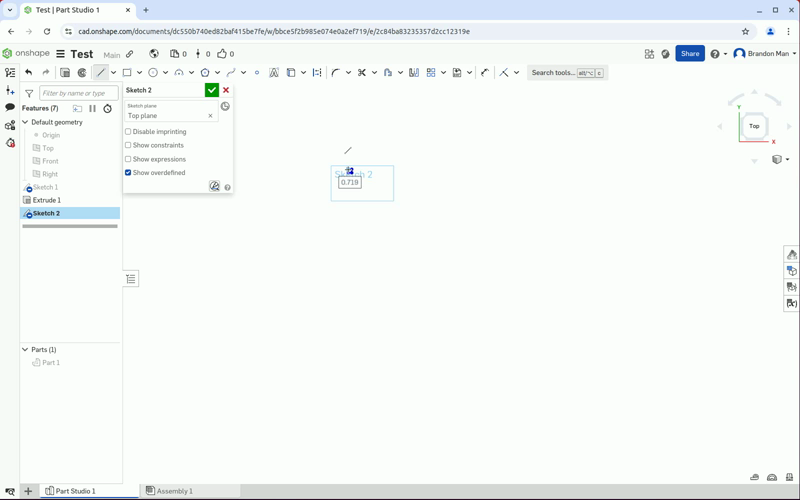
key_up(shift)
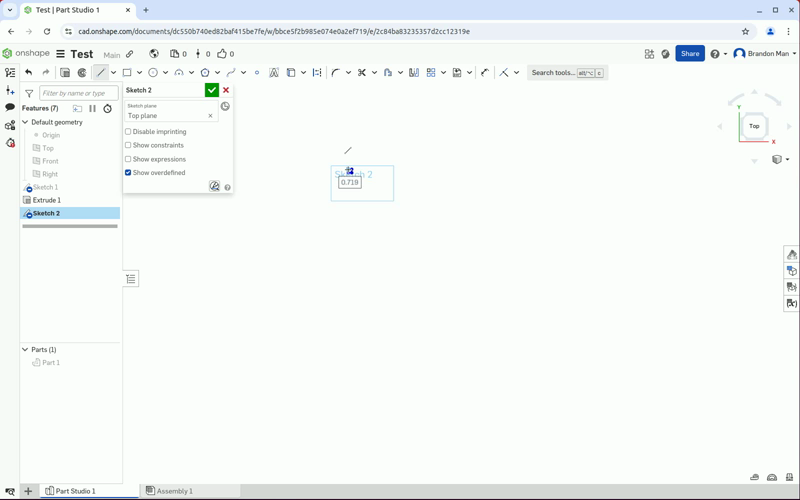
mouse_move(378, 169)
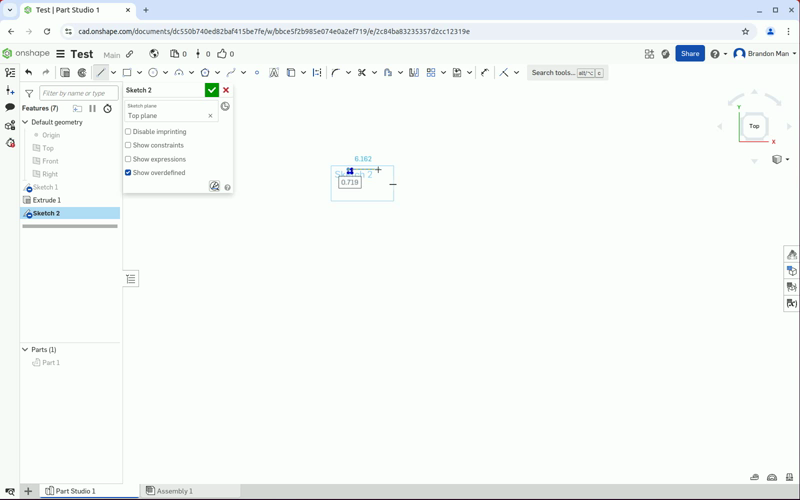
key_down(shift)
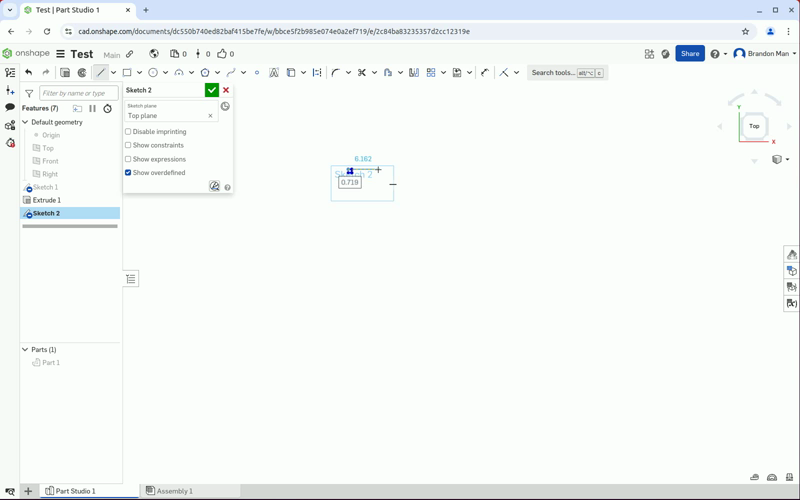
mouse_move(348, 172)
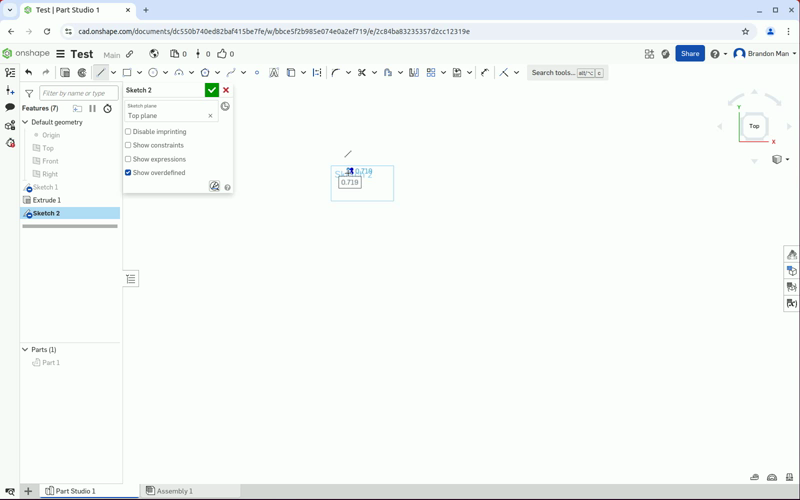
scroll(6)
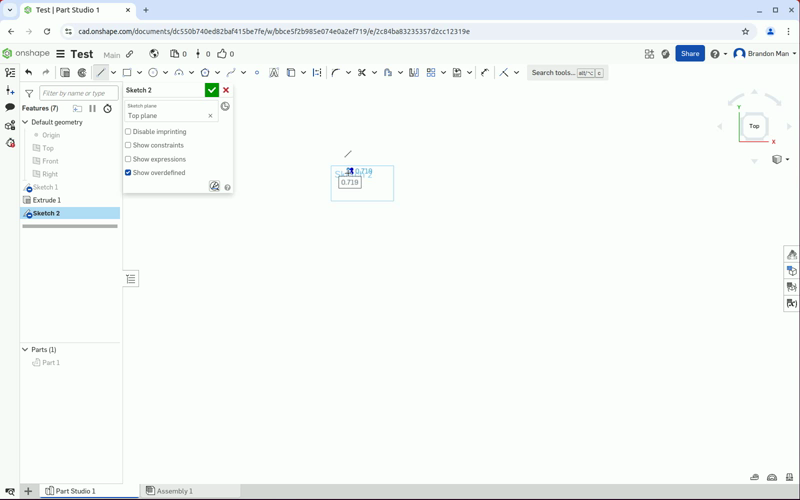
scroll(6)
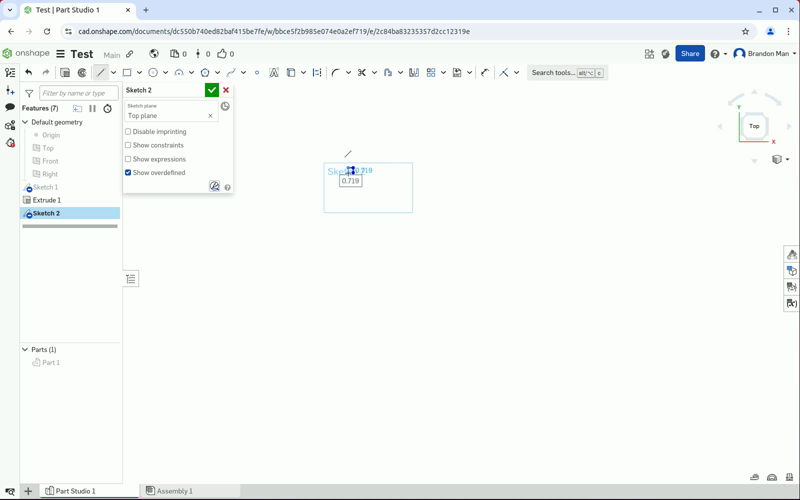
scroll(6)
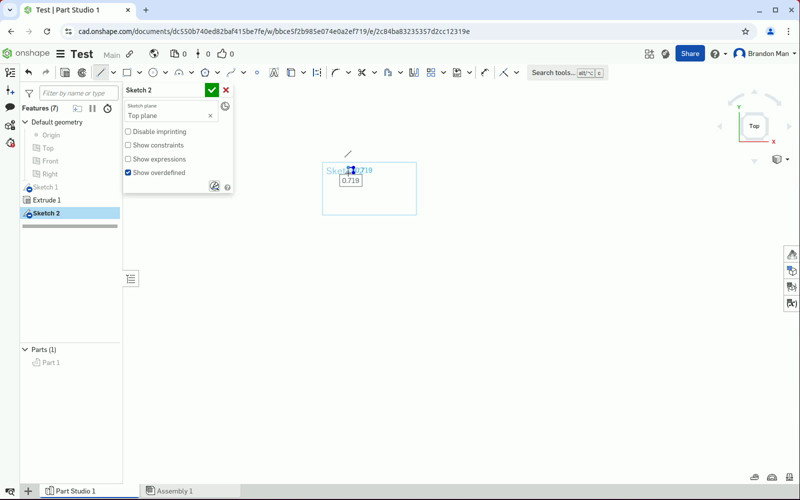
scroll(6)
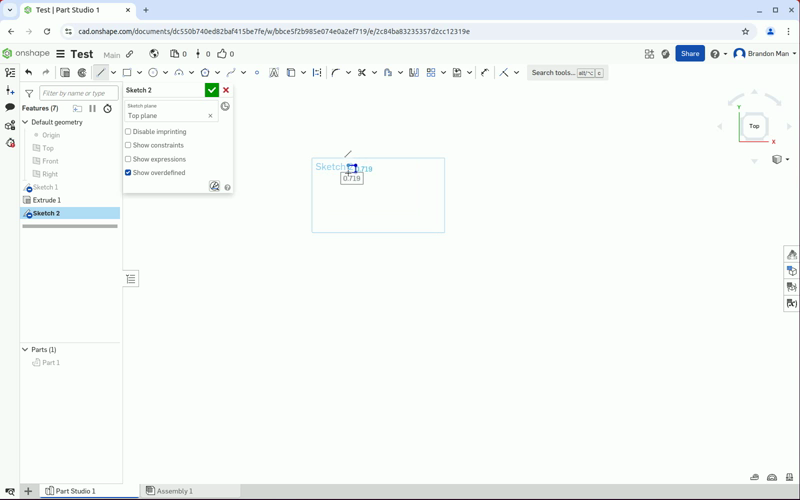
scroll(6)
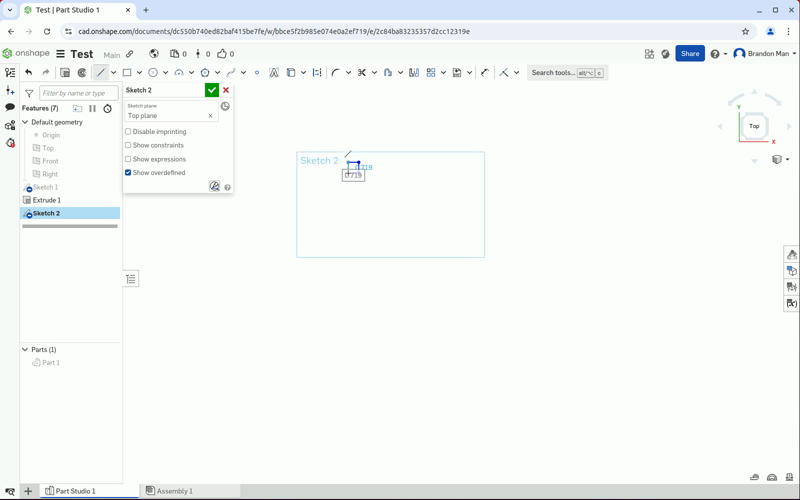
scroll(6)
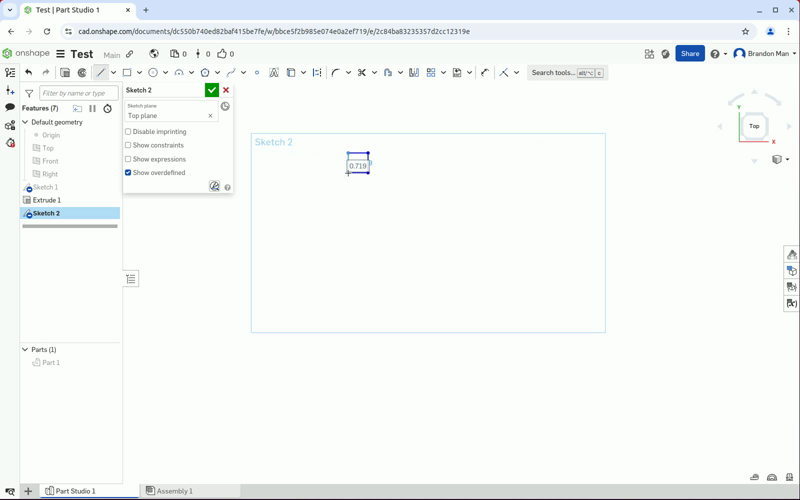
scroll(6)
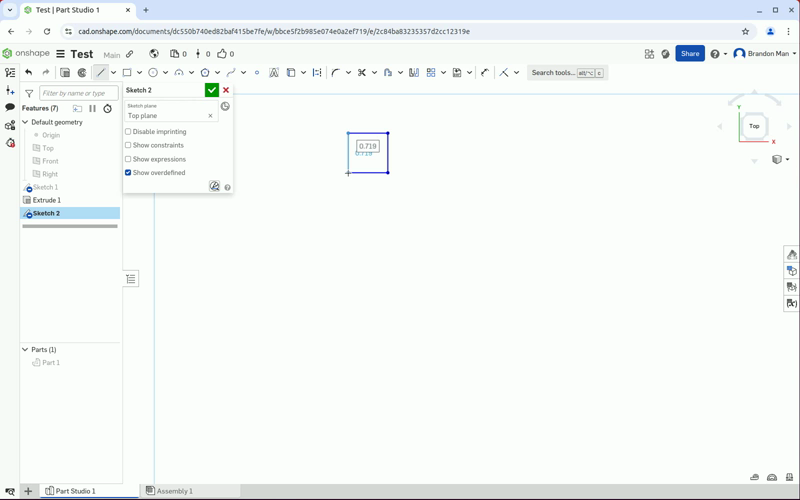
key_up(shift)
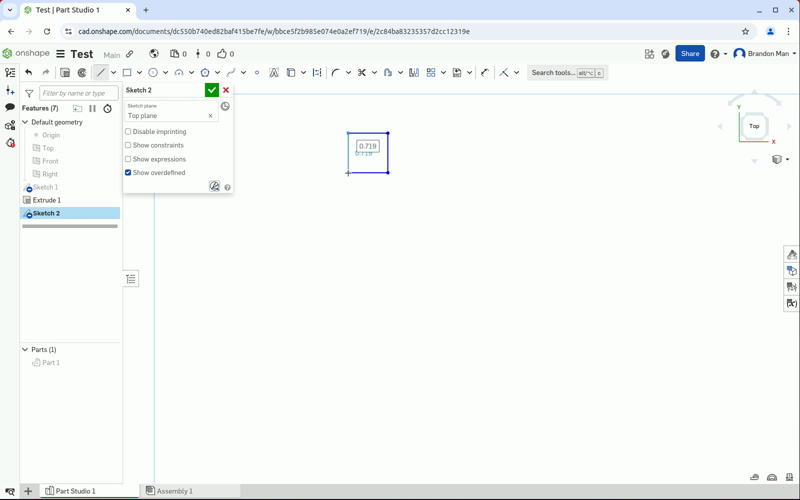
click(348, 172)
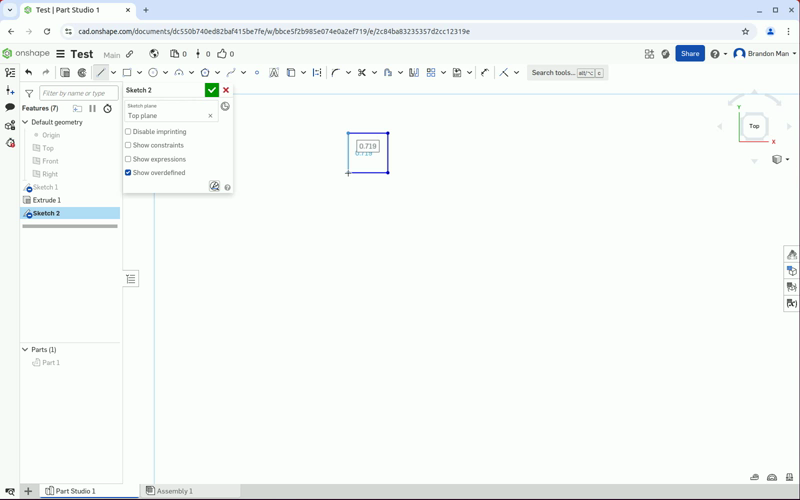
scroll(-6)
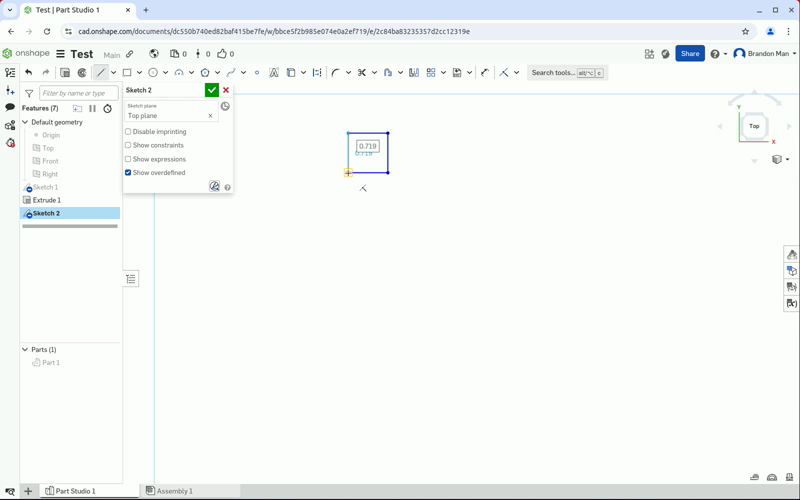
scroll(-6)
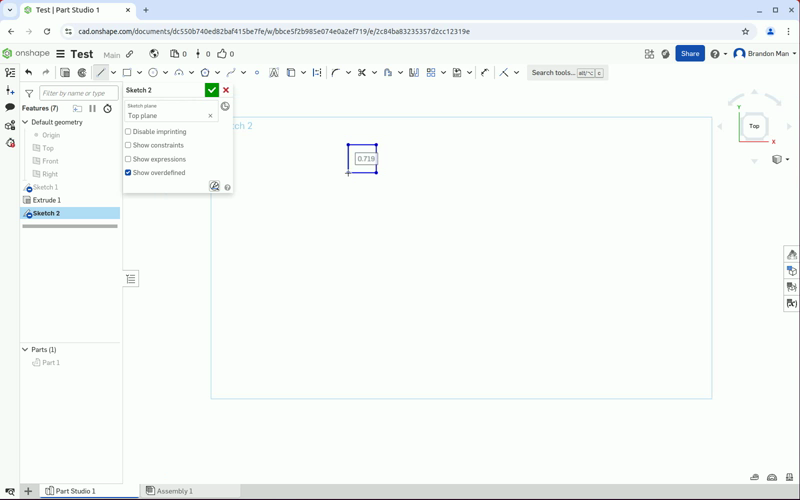
scroll(-6)
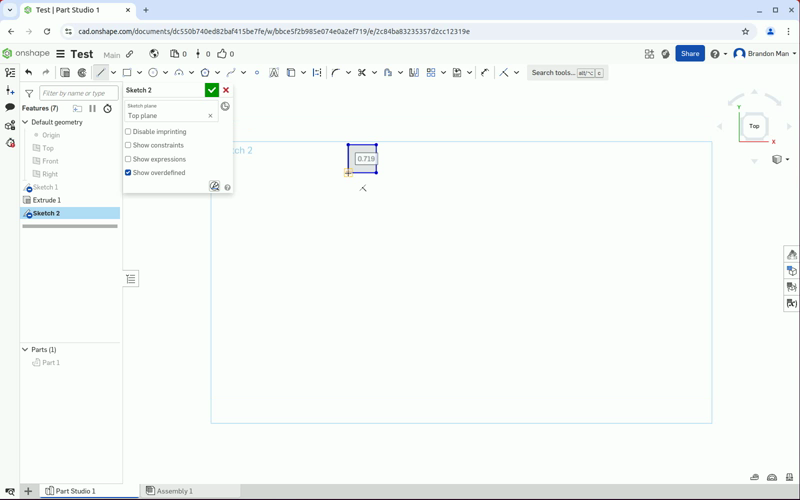
scroll(-6)
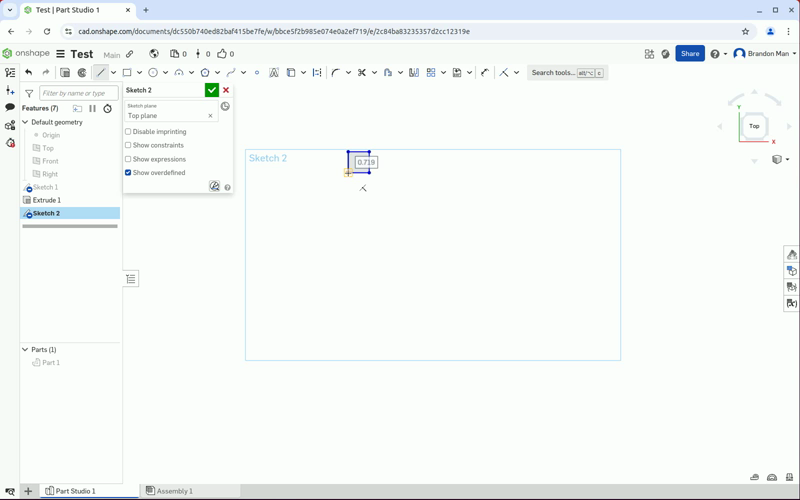
scroll(-6)
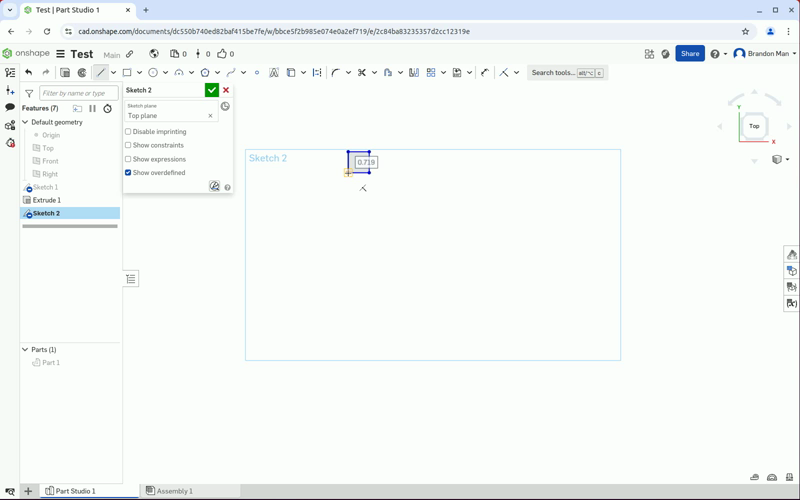
scroll(-6)
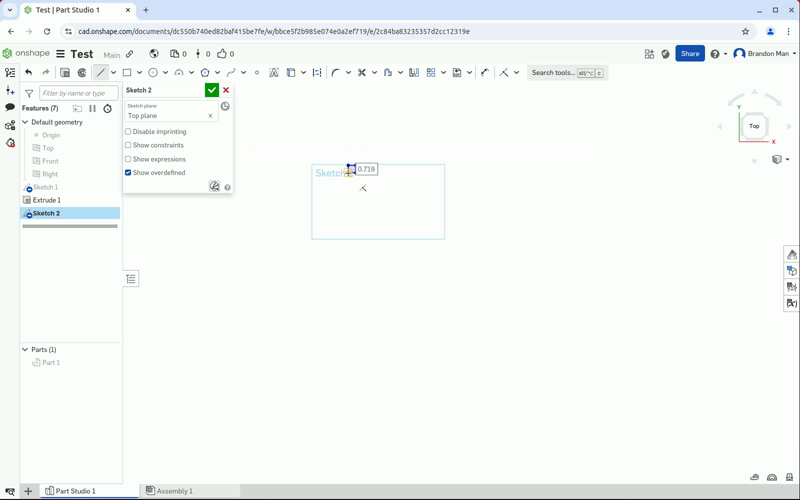
scroll(-6)
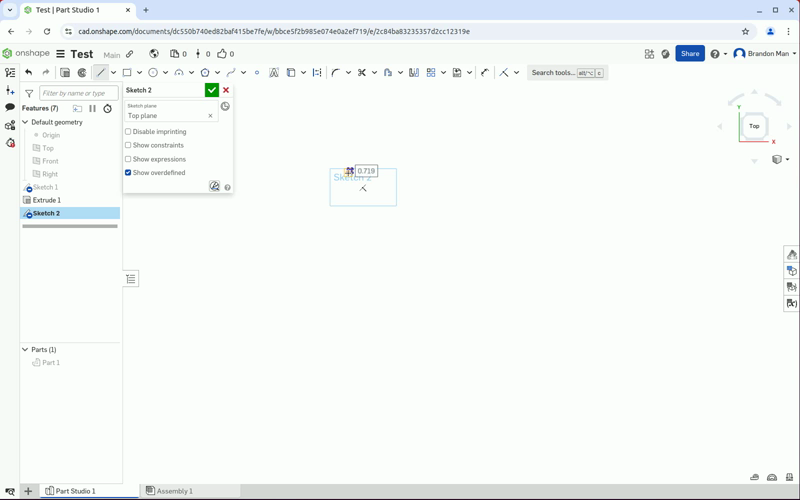
key(esc)
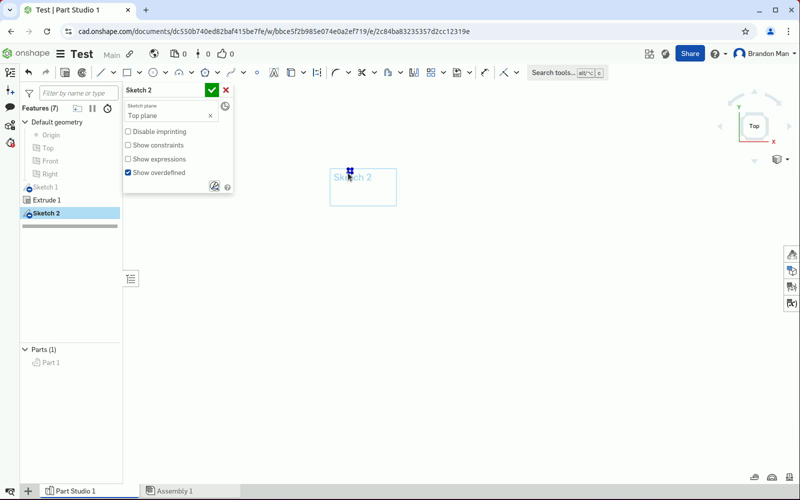
mouse_move(350, 170)
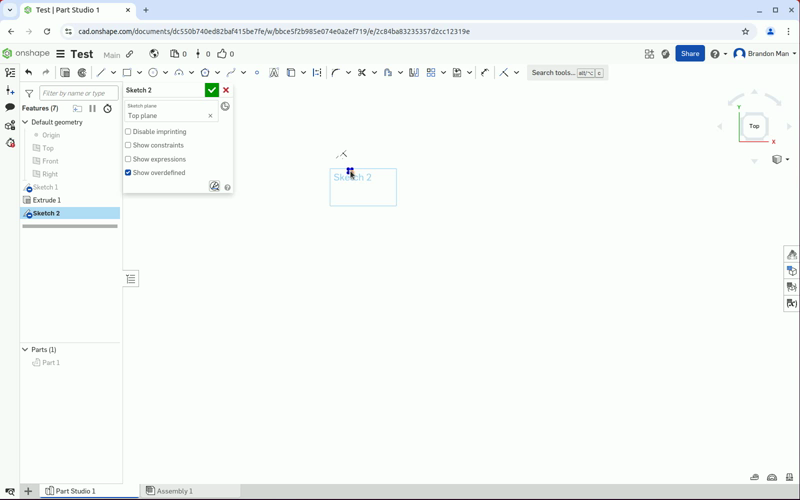
scroll(6)
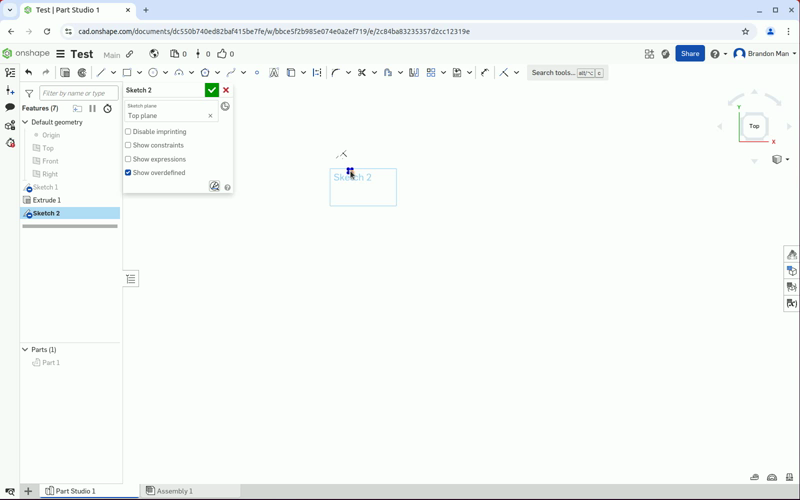
scroll(6)
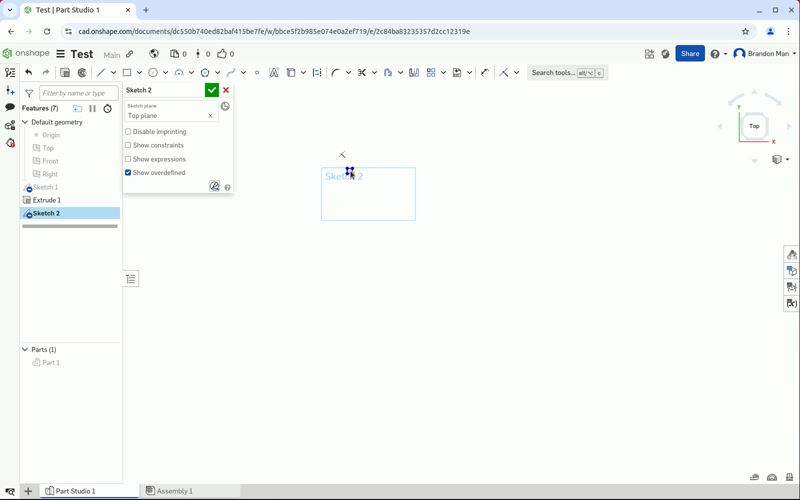
scroll(6)
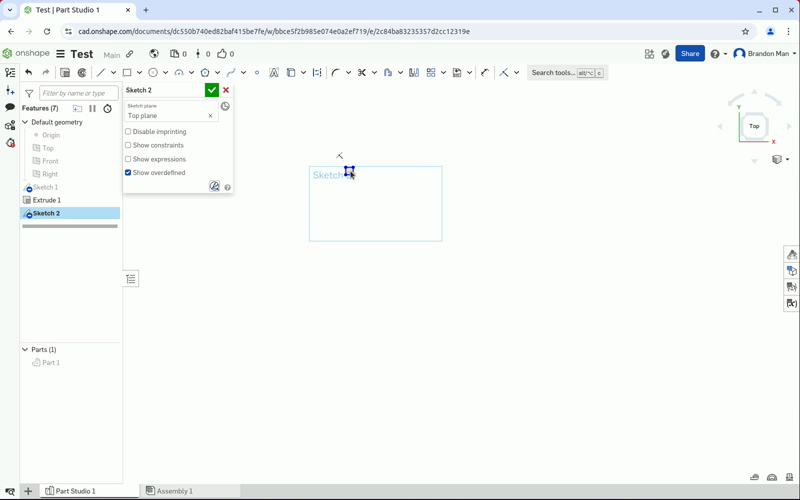
scroll(6)
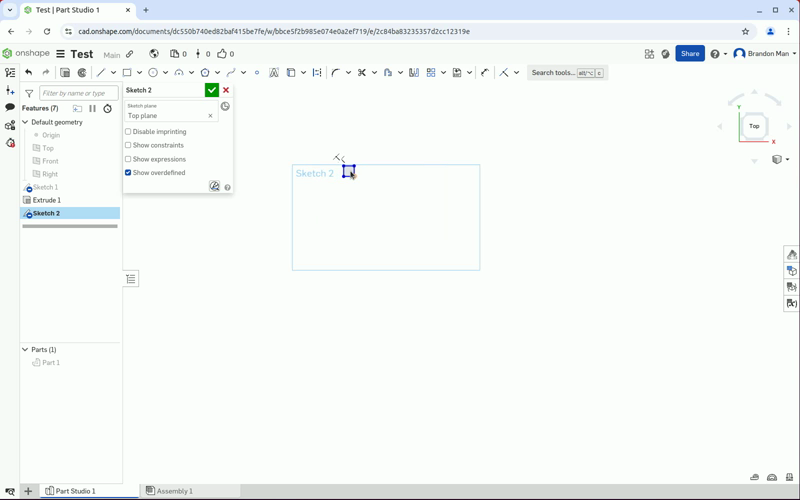
scroll(6)
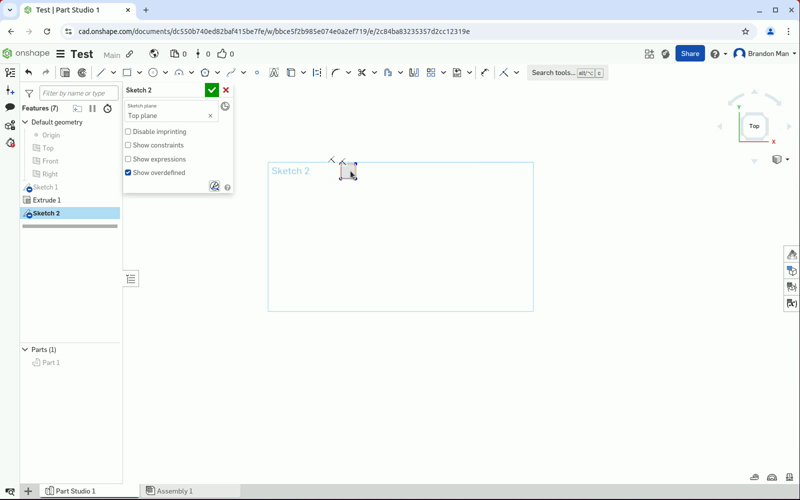
scroll(6)
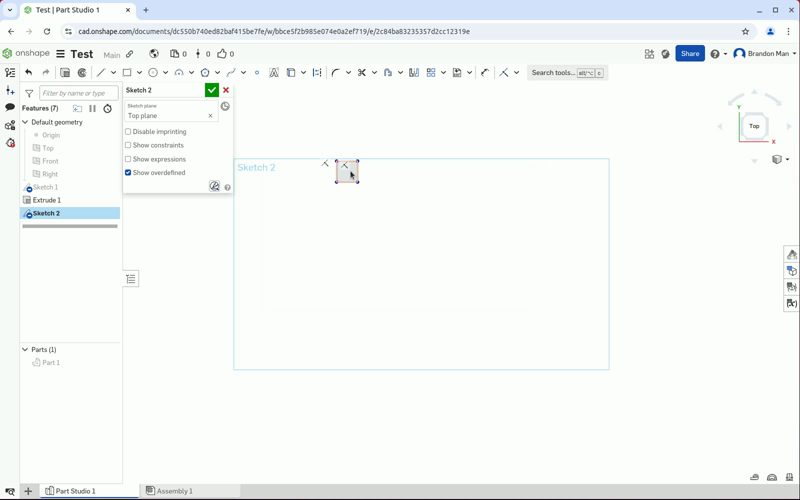
scroll(6)
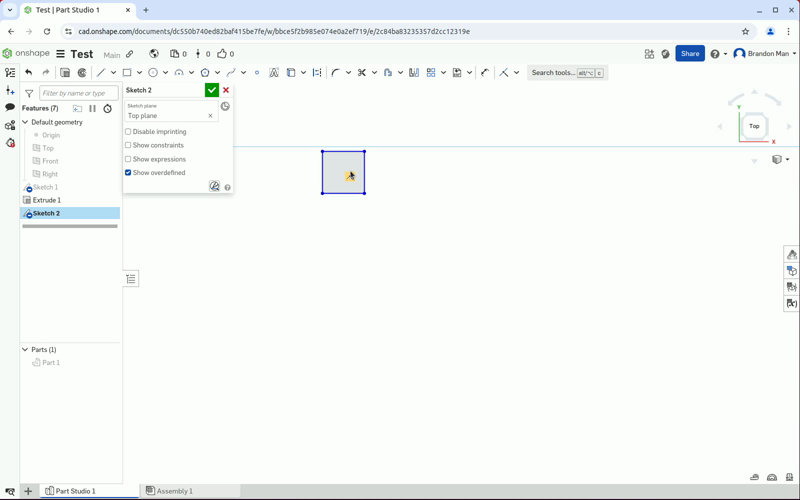
click(350, 170)
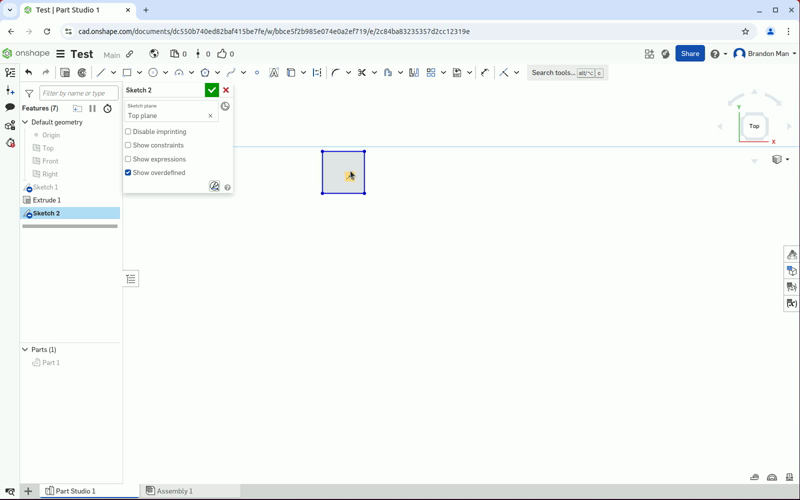
scroll(-6)
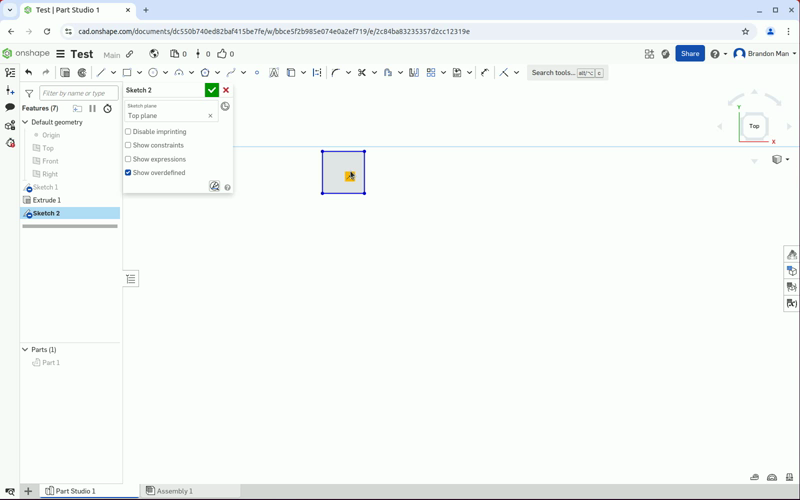
scroll(-6)
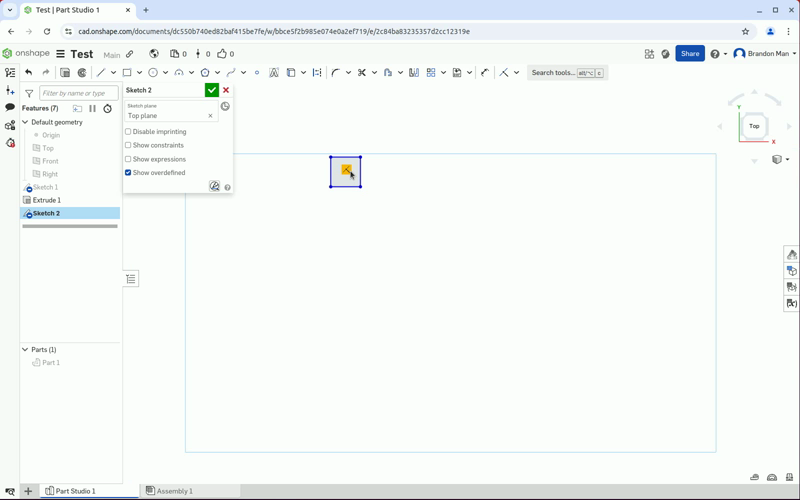
scroll(-6)
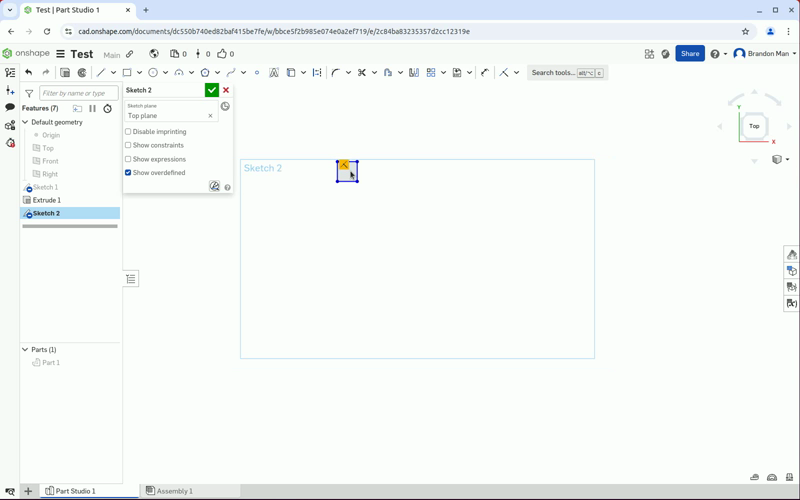
scroll(-6)
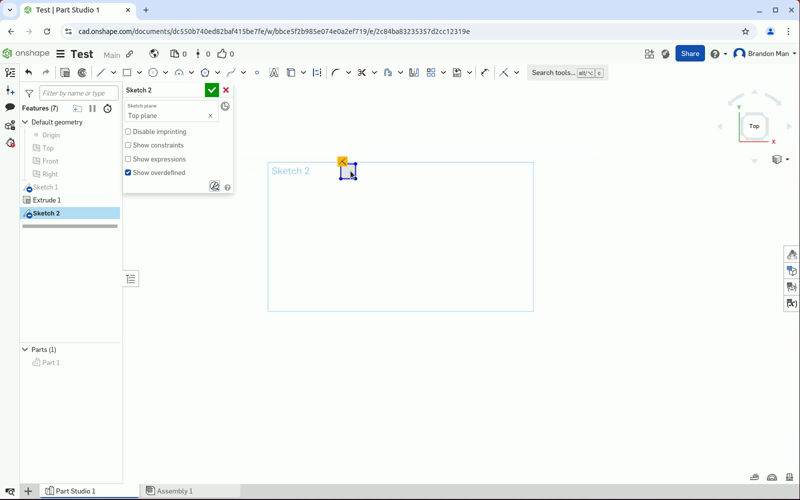
scroll(-6)
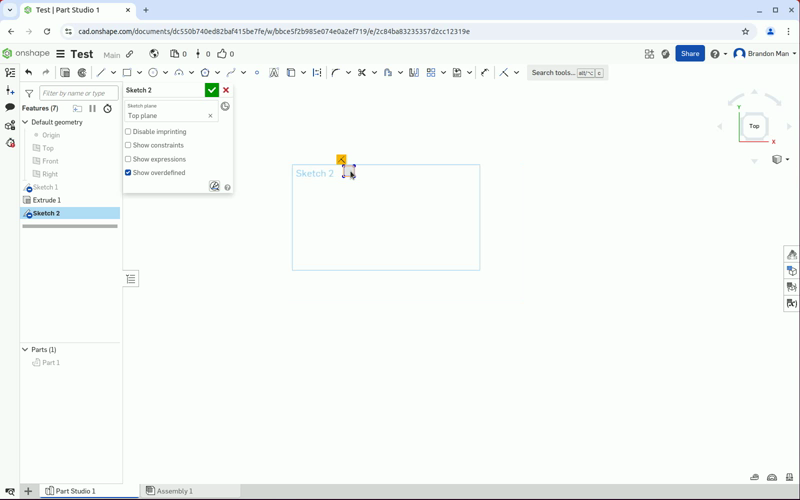
scroll(-6)
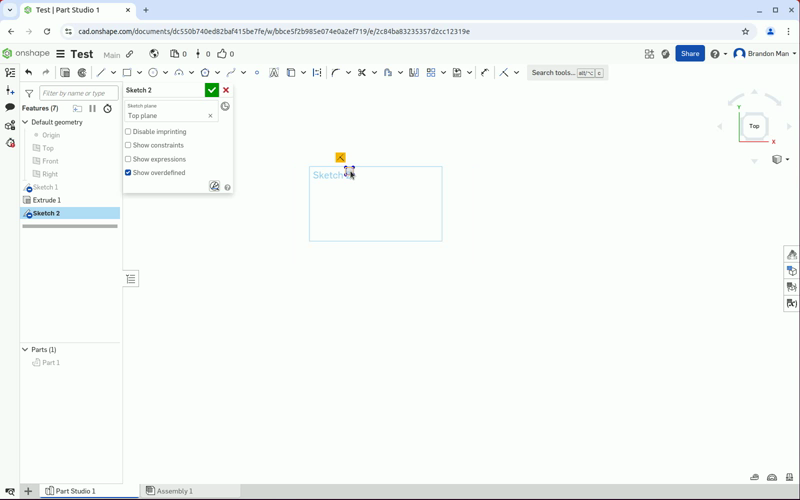
scroll(-6)
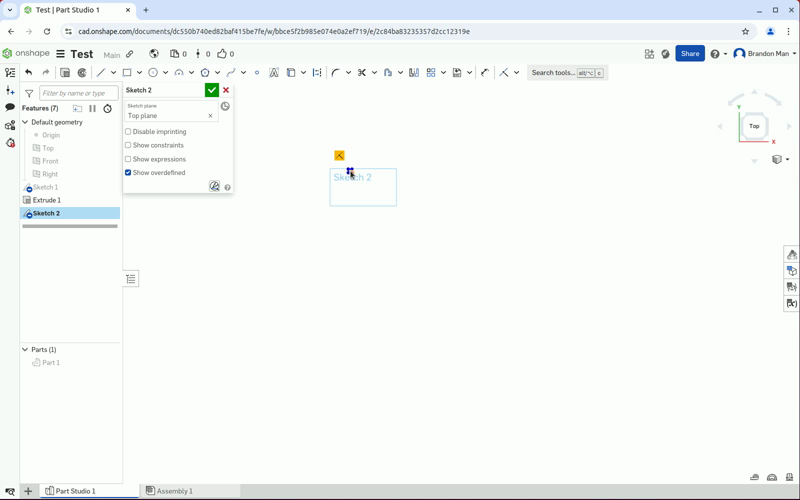
mouse_move(73, 352)
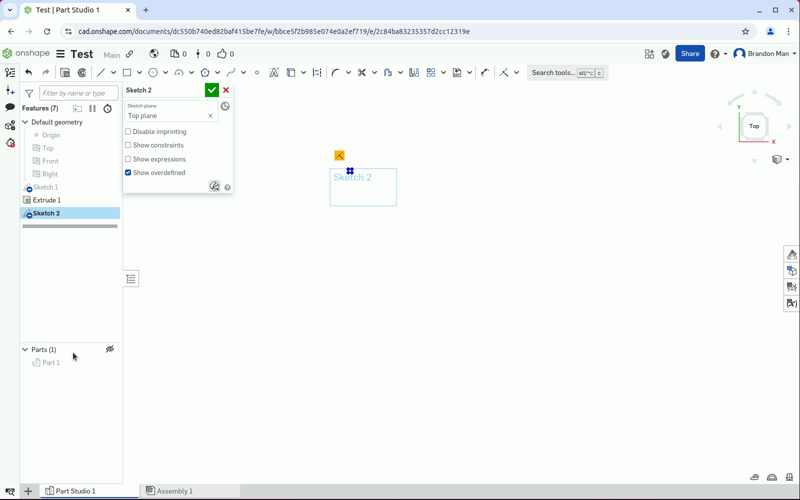
key(shift+y)
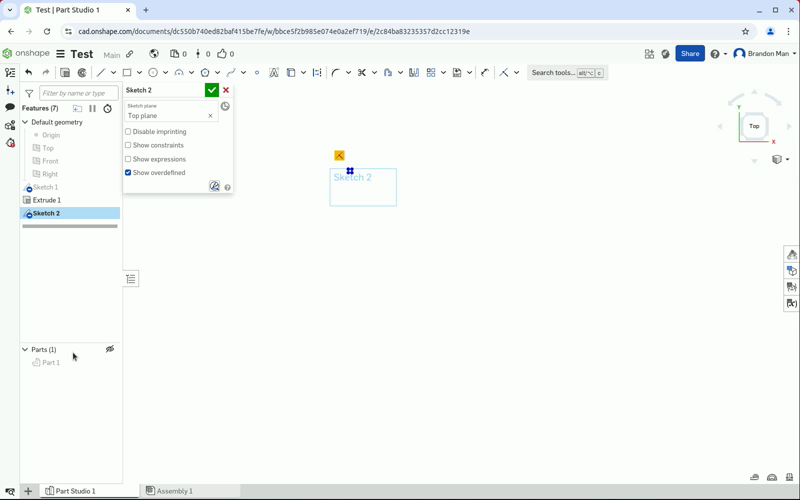
key(shift+e)
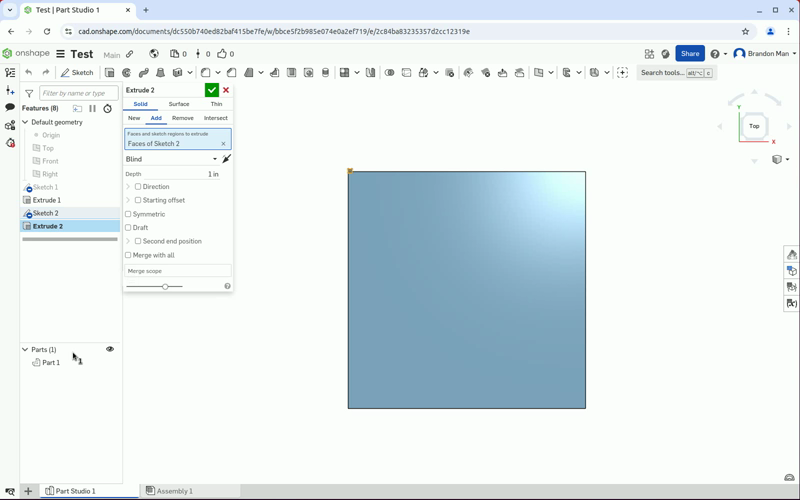
mouse_move(143, 106)
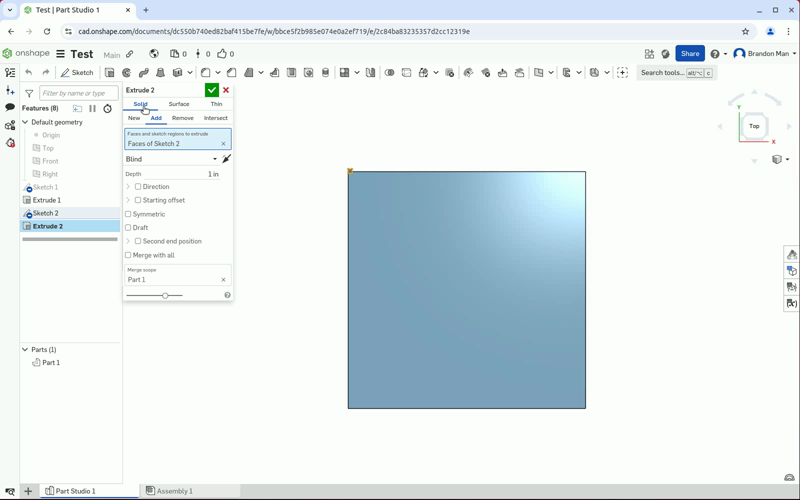
click(143, 106)
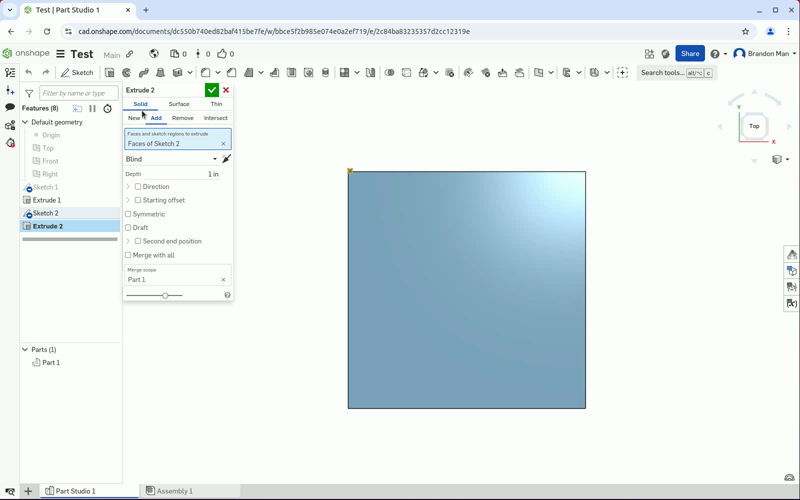
mouse_move(137, 120)
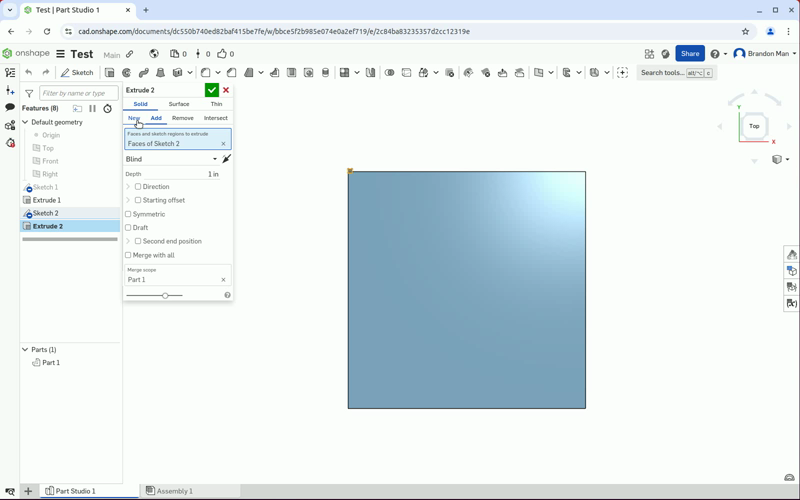
click(137, 120)
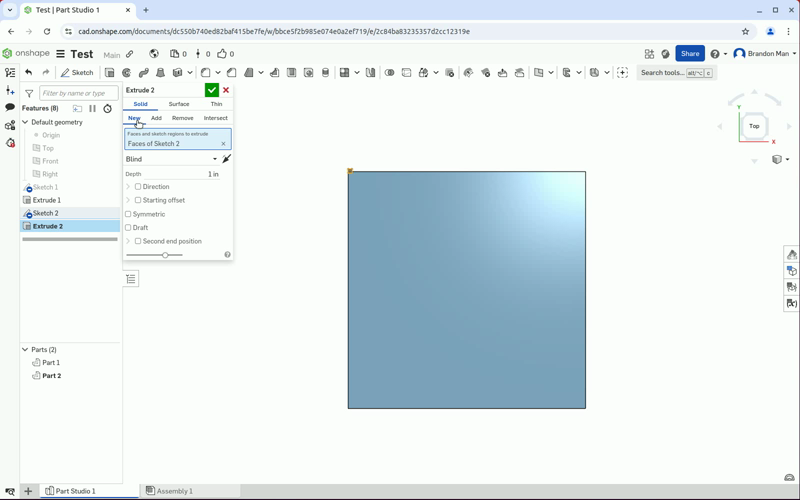
key(tab, 4)
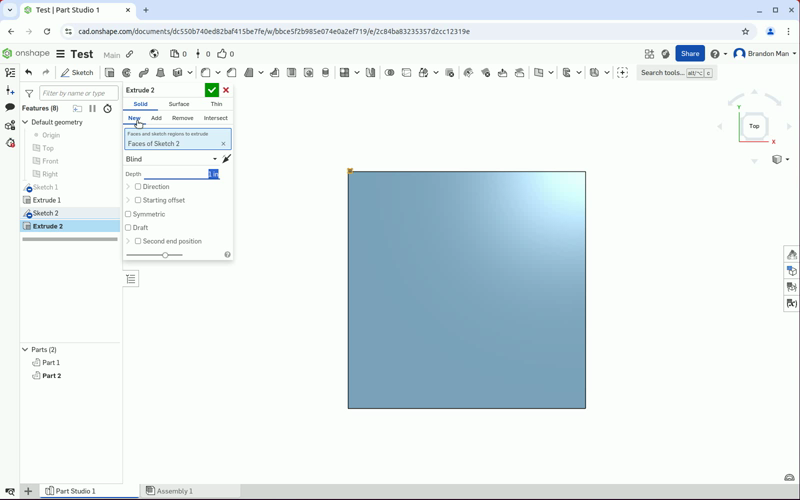
text(7.703)
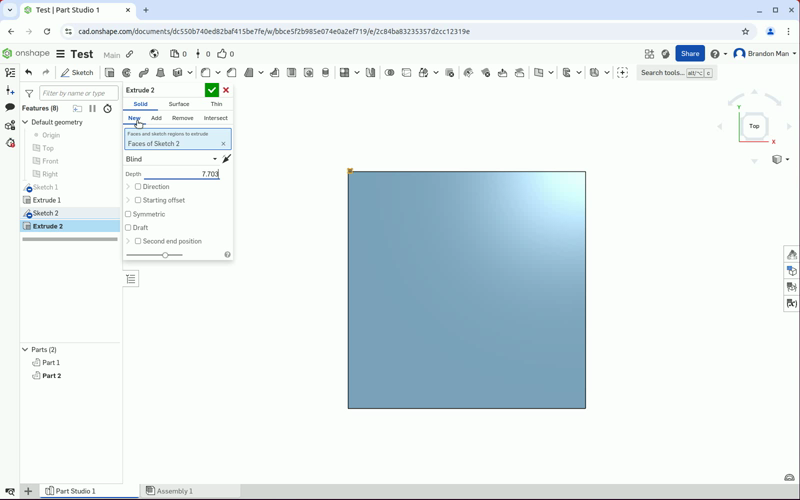
key(enter)
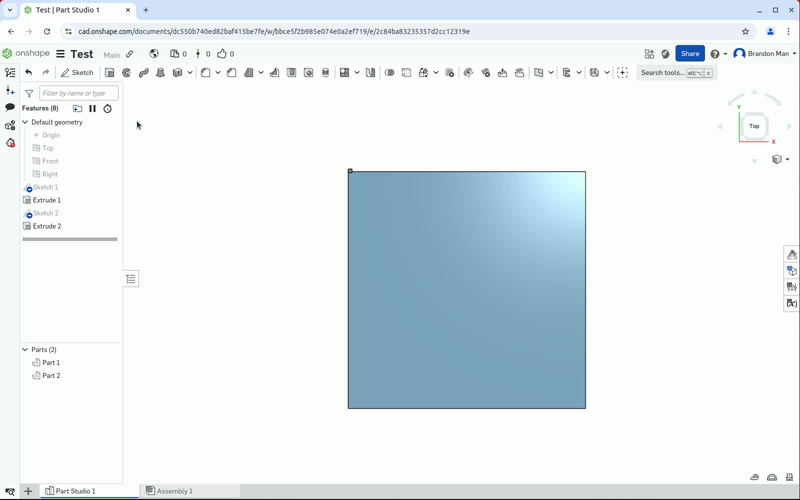
key(shift+h)
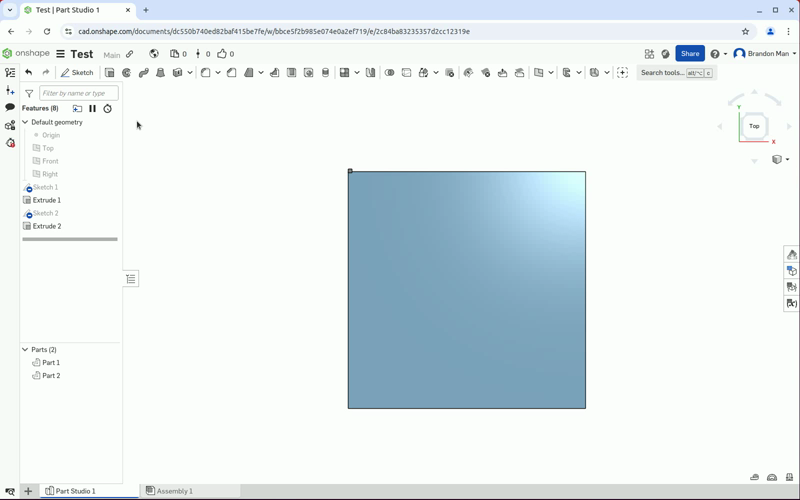
key(shift+h)
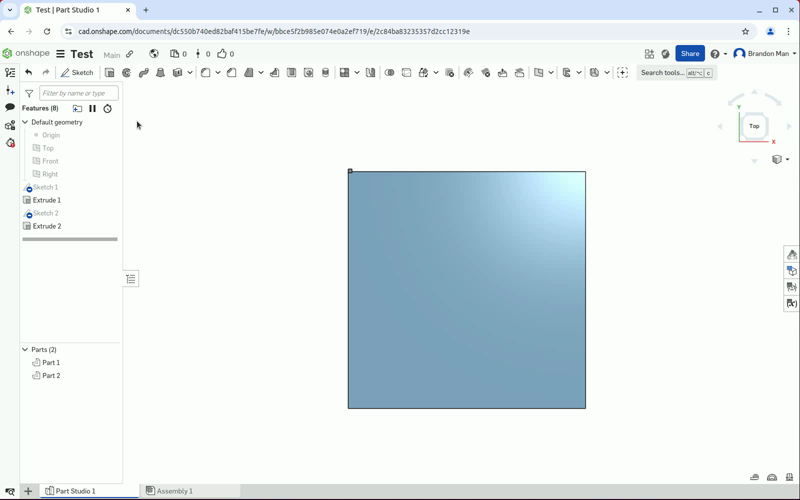
mouse_move(73, 189)
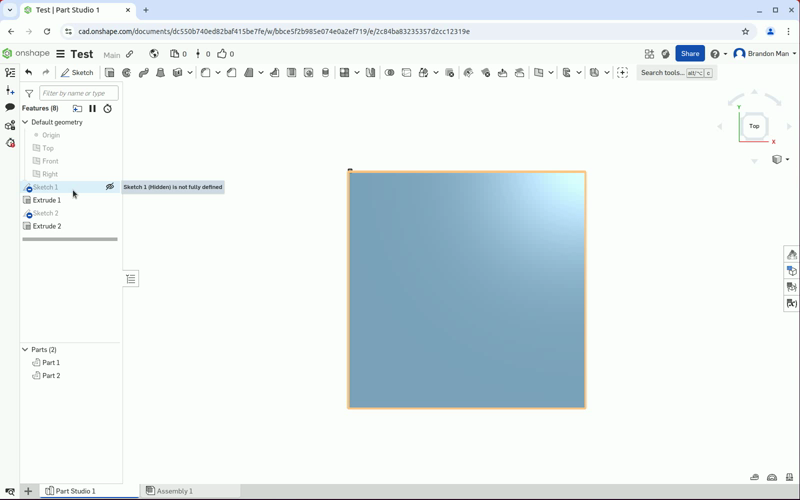
click(73, 189)
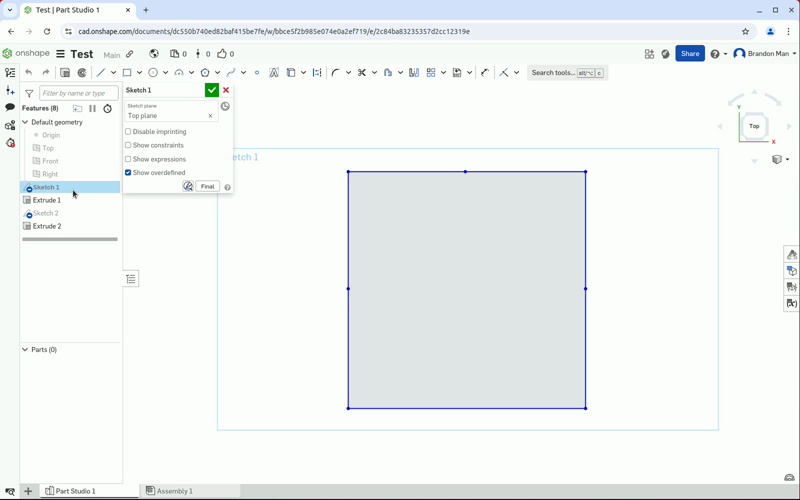
mouse_move(229, 92)
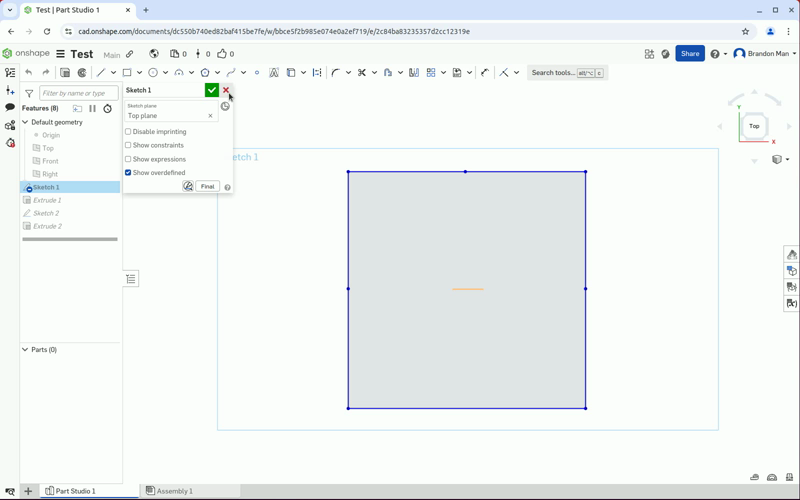
click(229, 92)
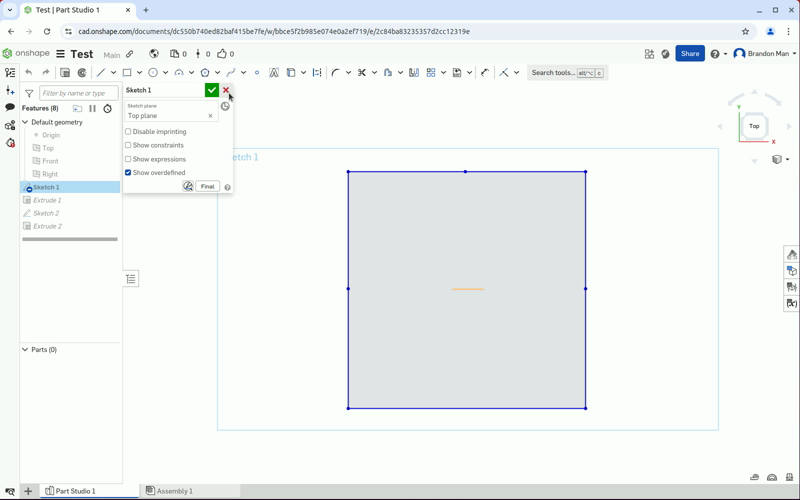
key(shift+s)
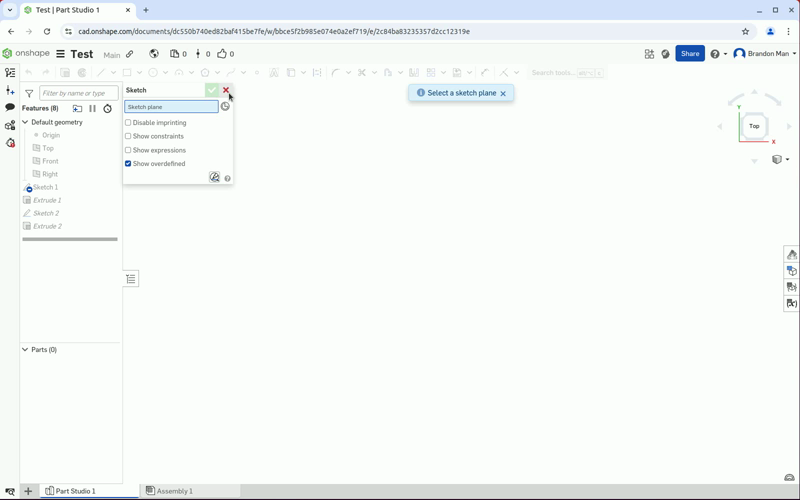
mouse_move(73, 150)
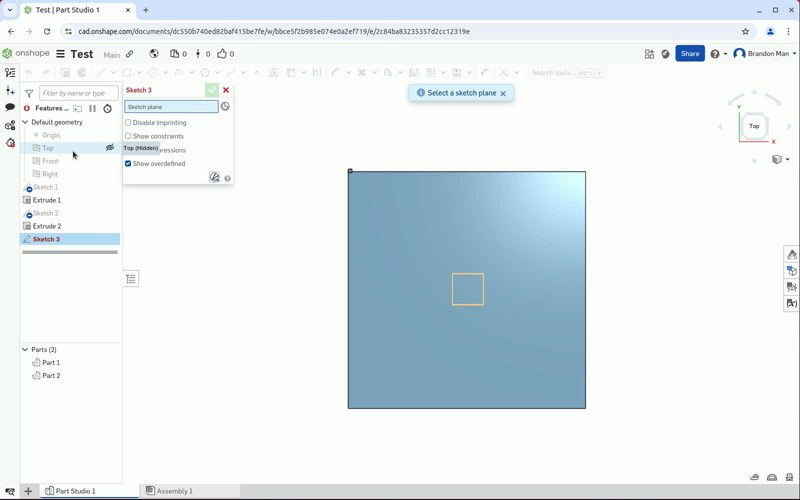
click(73, 150)
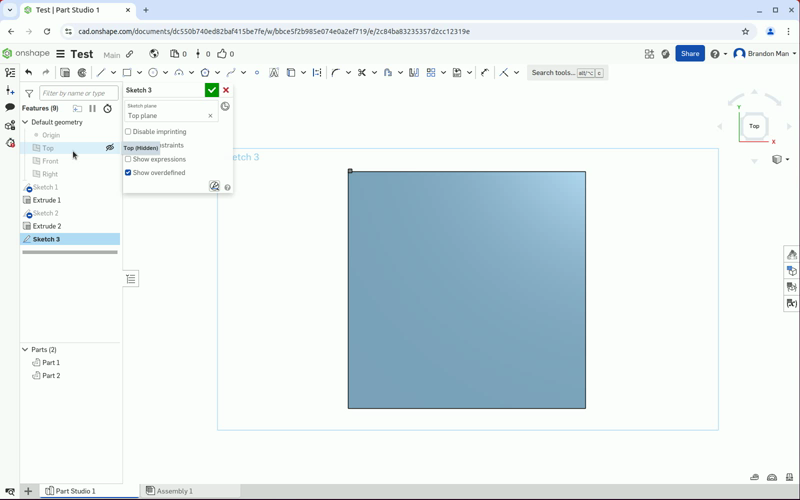
mouse_move(73, 352)
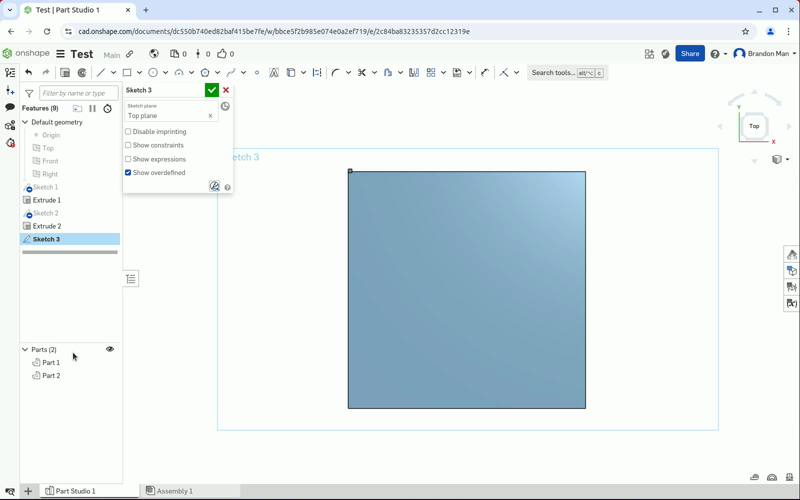
key(y)
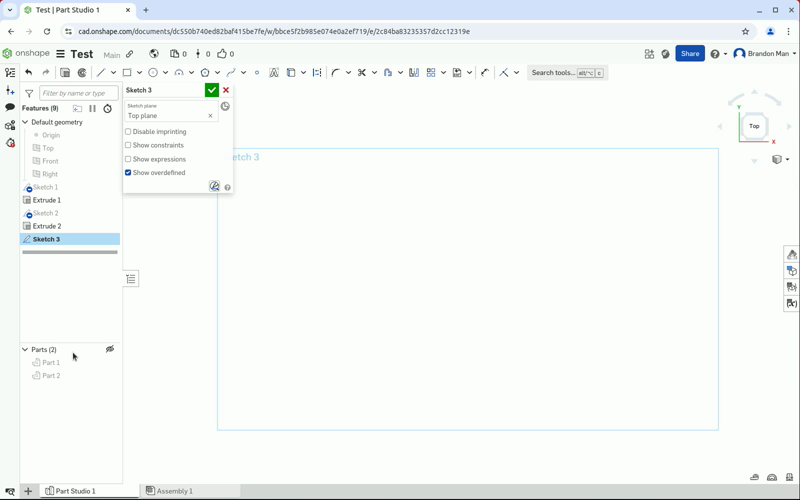
key(l)
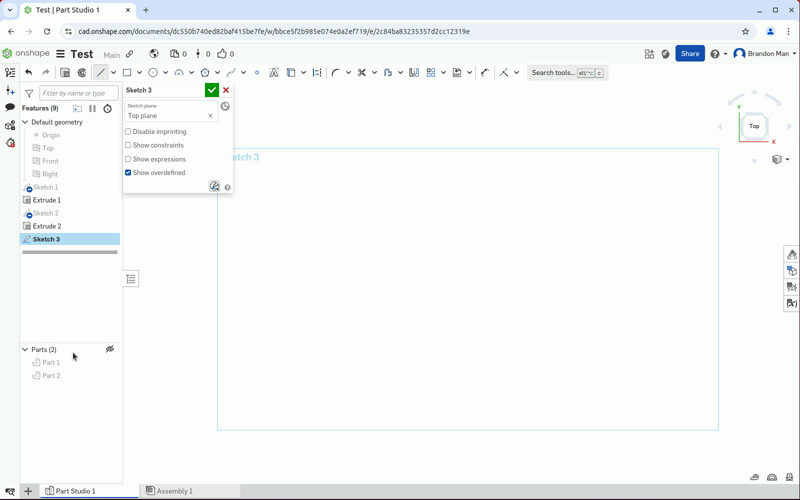
key_down(shift)
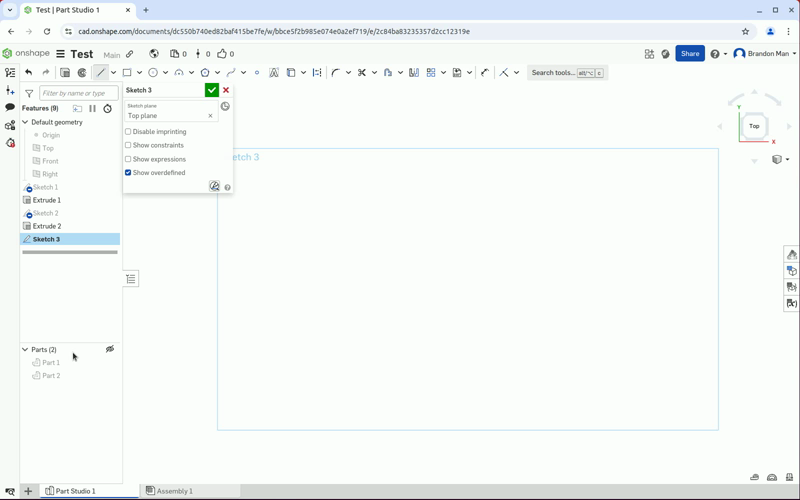
mouse_move(570, 395)
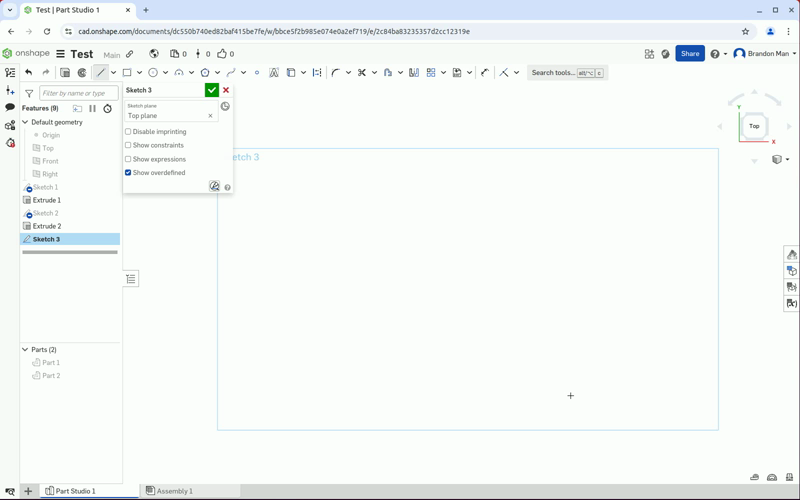
click(570, 395)
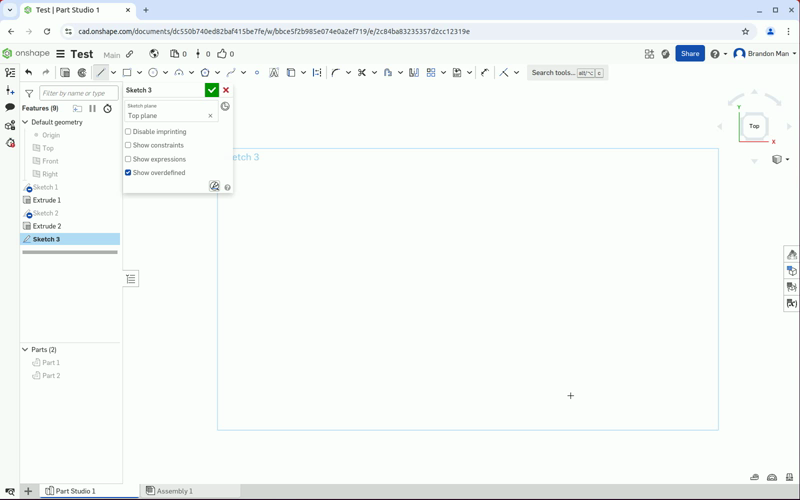
key_up(shift)
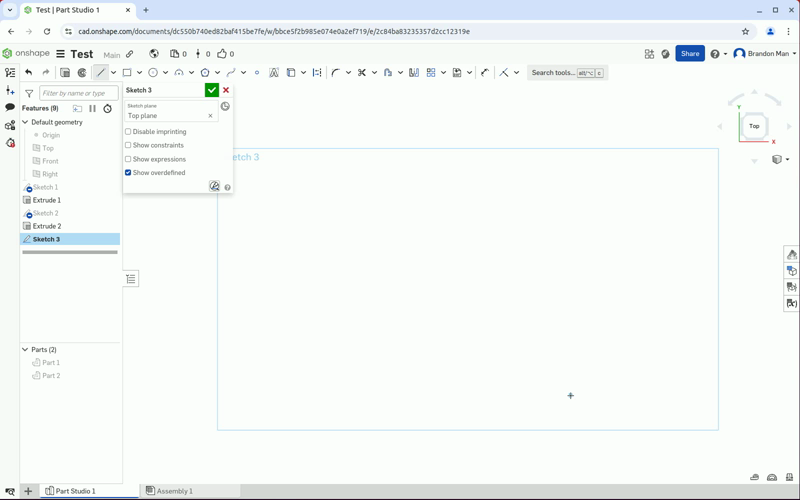
key_down(shift)
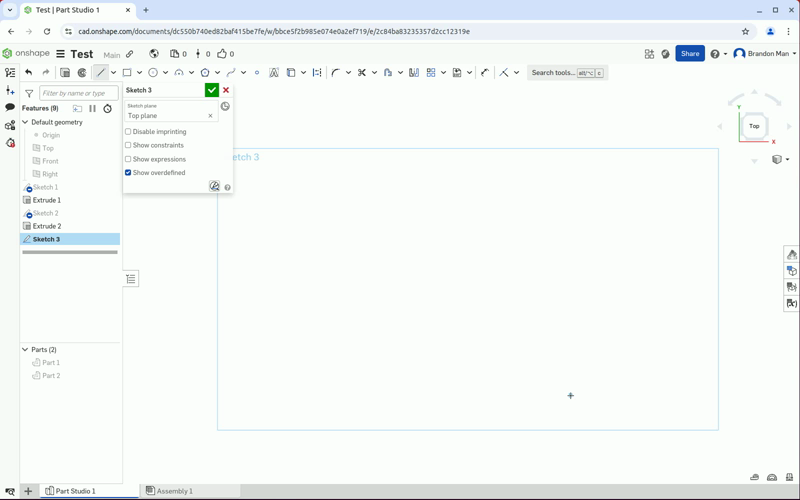
mouse_move(589, 395)
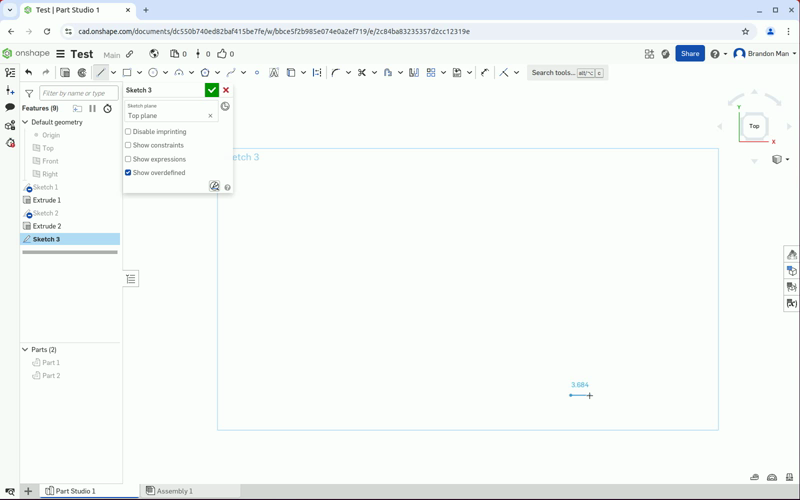
mouse_move(574, 395)
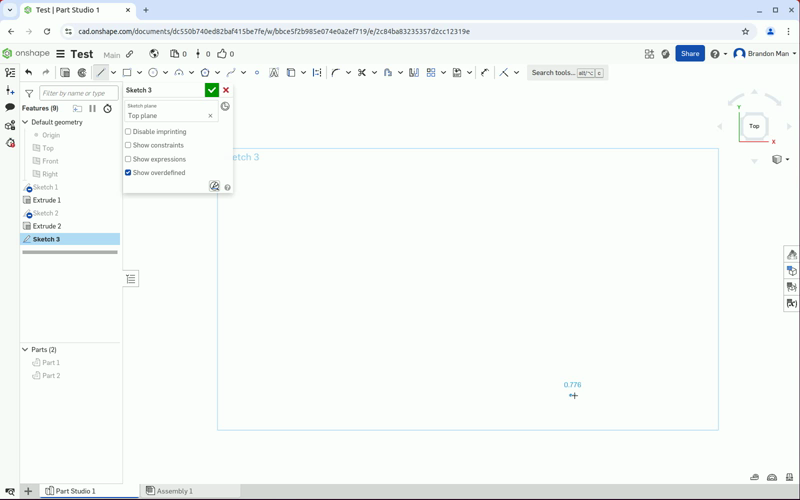
scroll(6)
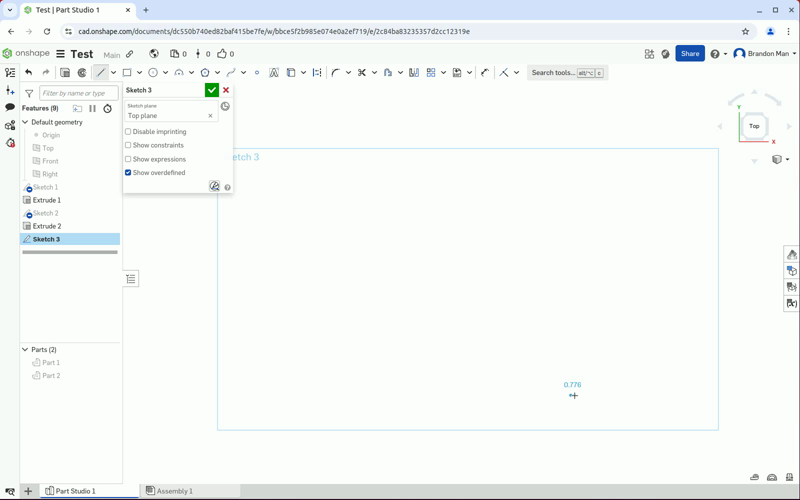
scroll(6)
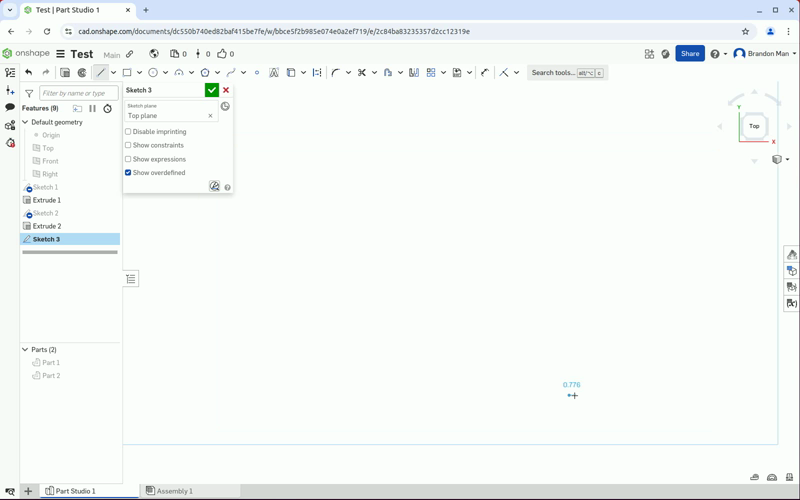
scroll(6)
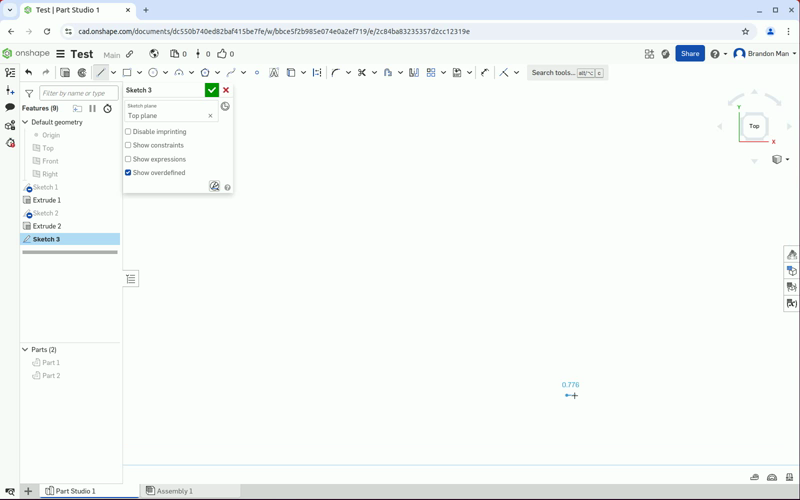
scroll(6)
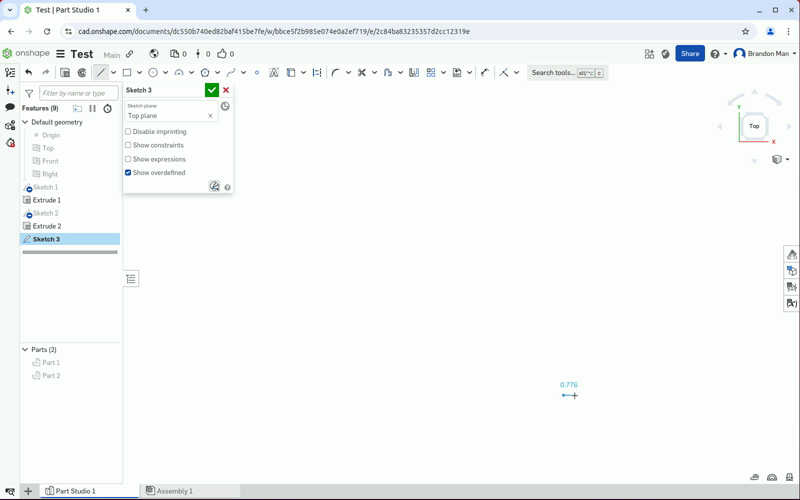
scroll(6)
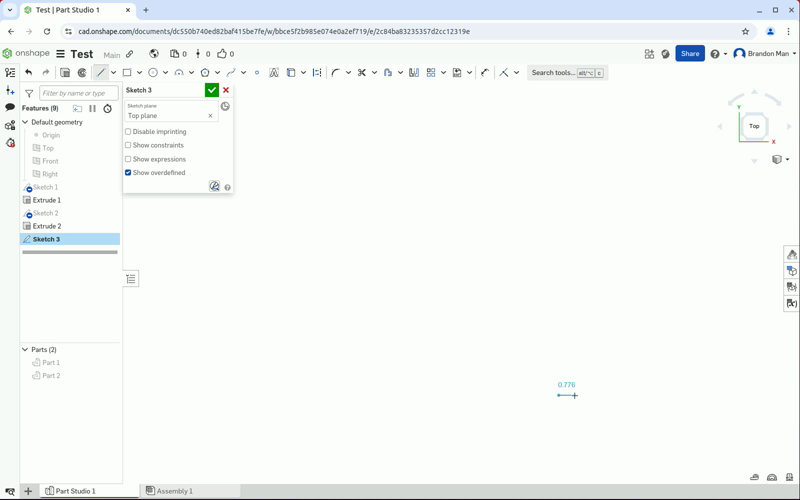
scroll(6)
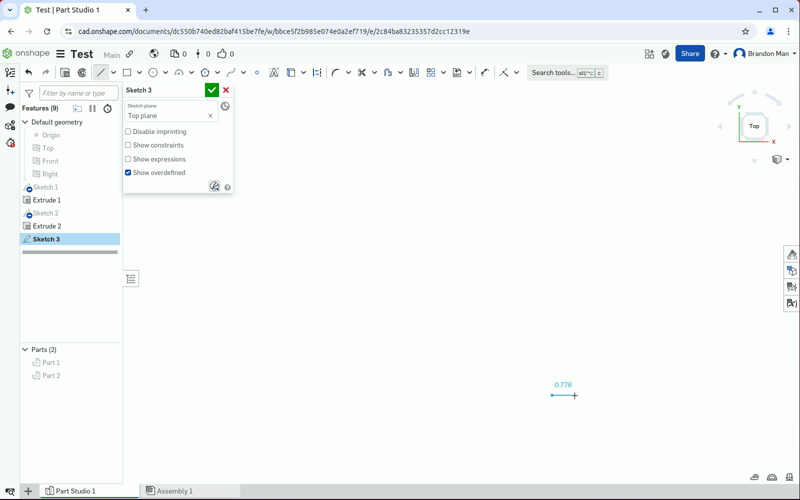
scroll(6)
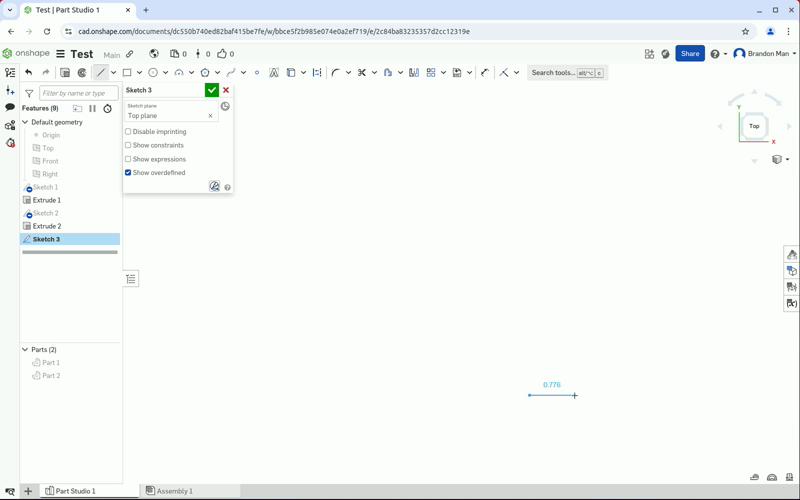
click(574, 395)
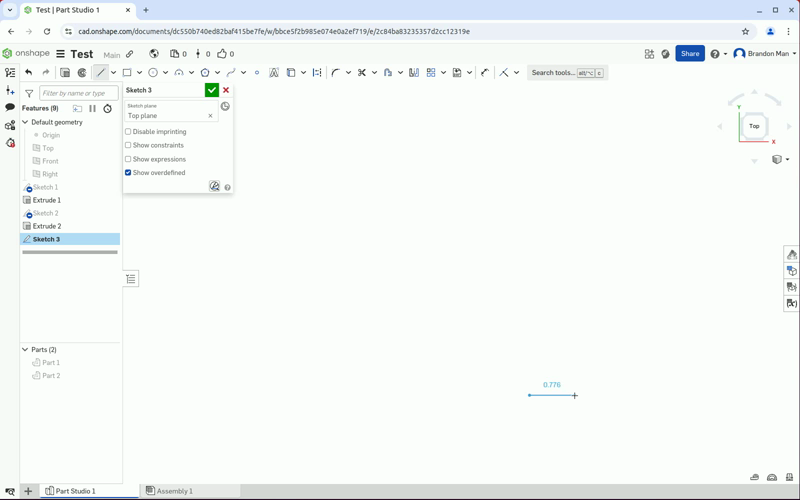
scroll(-6)
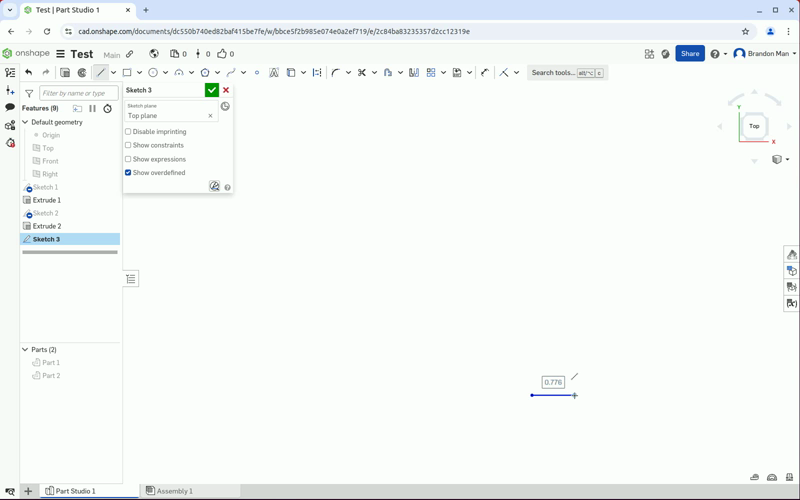
scroll(-6)
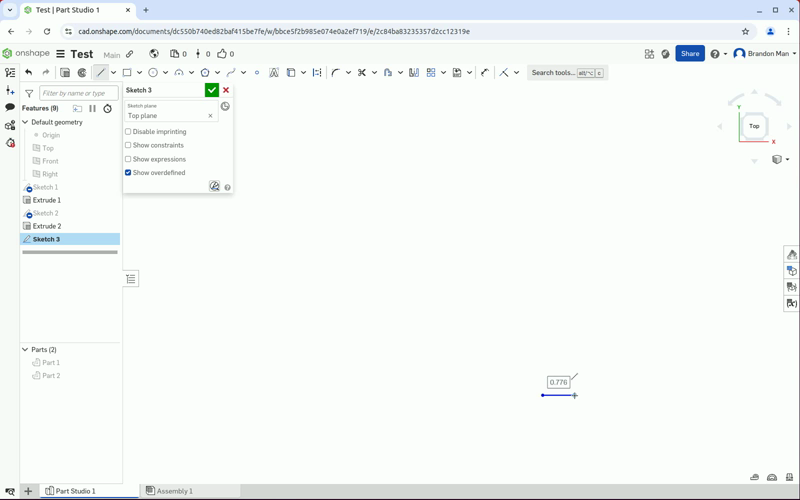
scroll(-6)
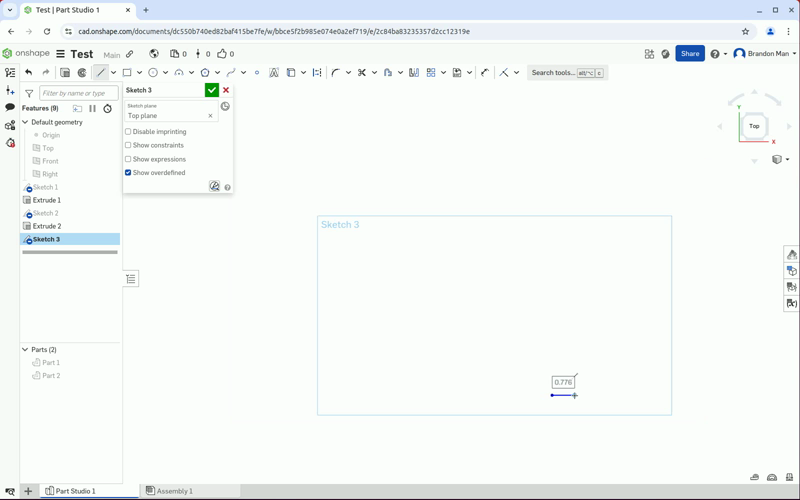
scroll(-6)
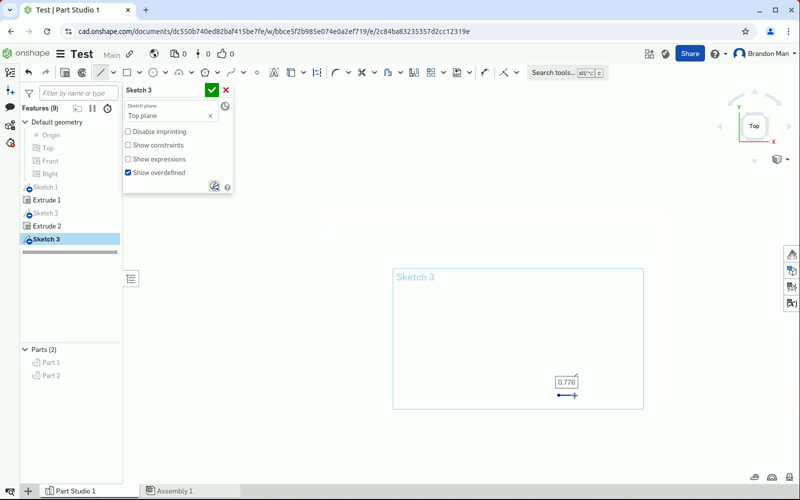
scroll(-6)
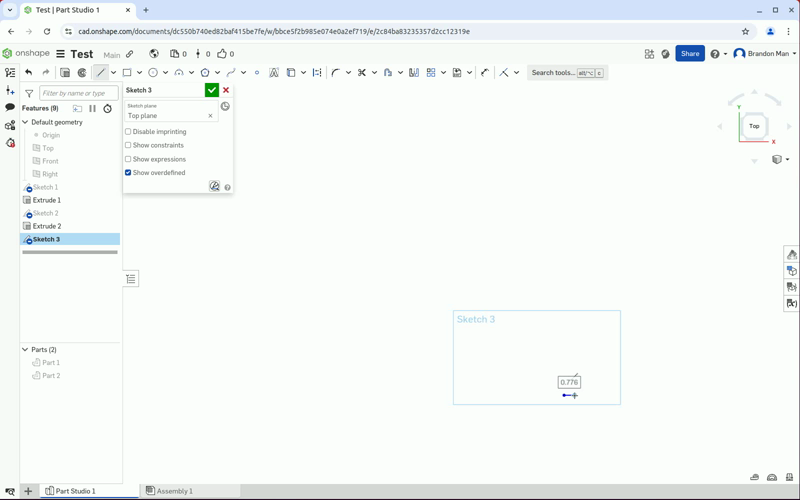
scroll(-6)
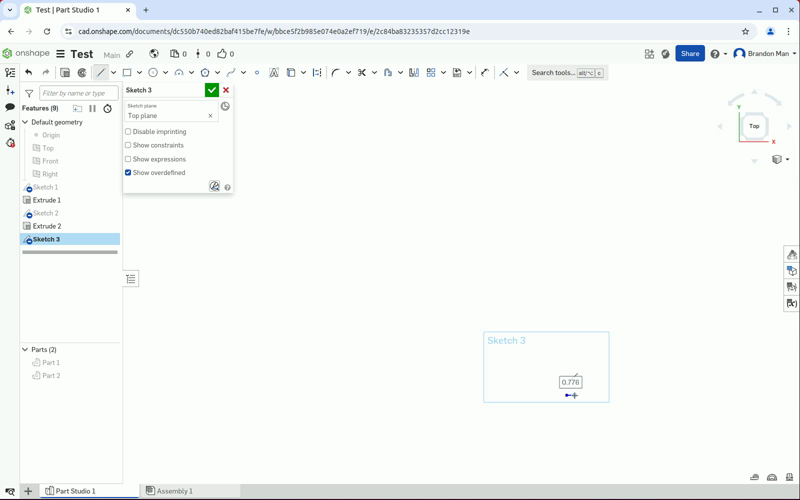
scroll(-6)
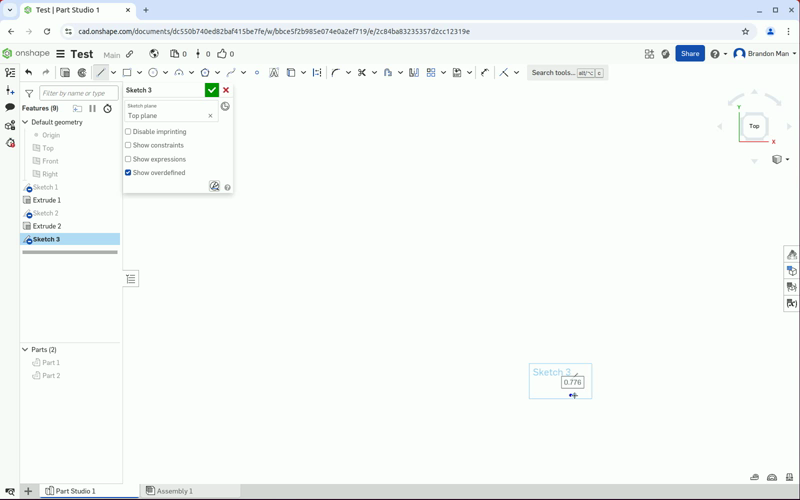
key_up(shift)
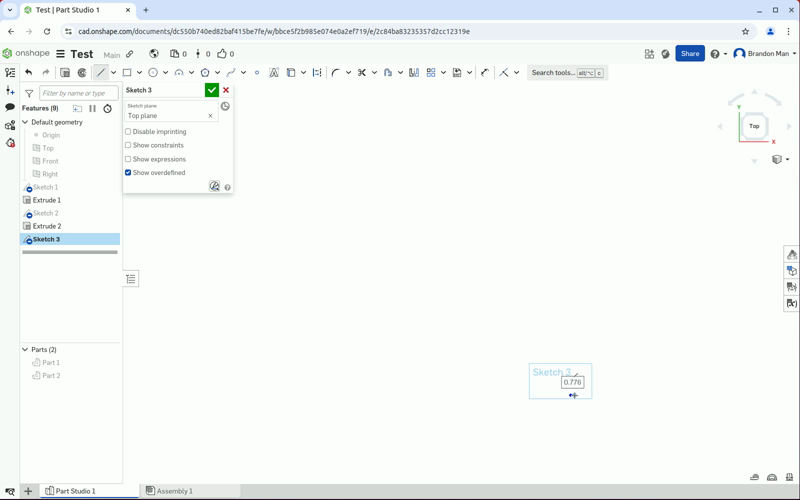
key_down(shift)
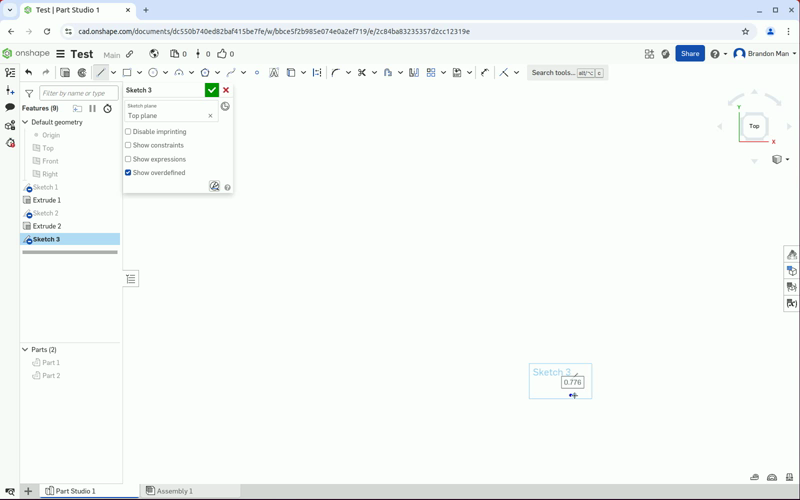
mouse_move(589, 395)
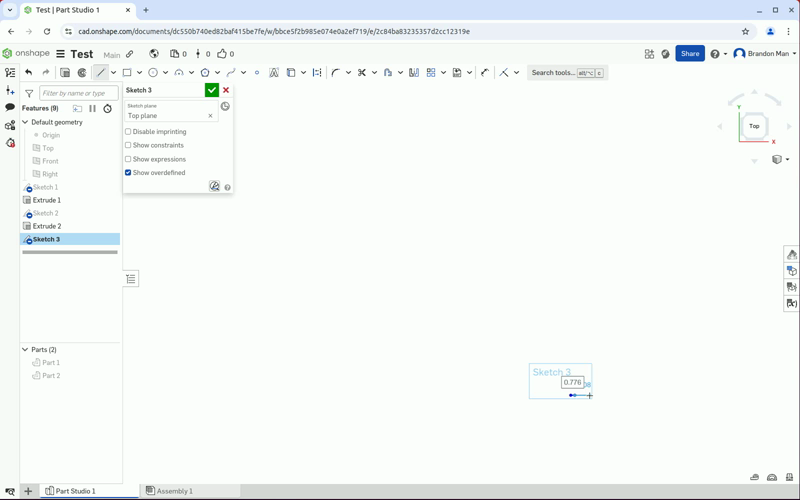
mouse_move(574, 391)
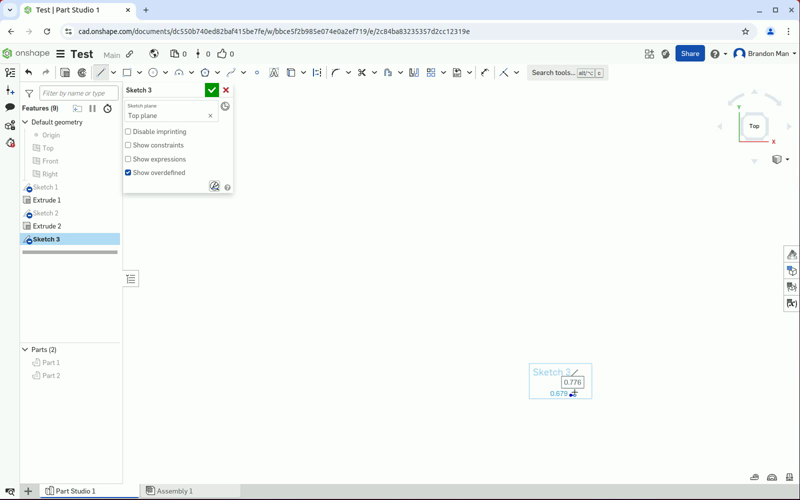
scroll(6)
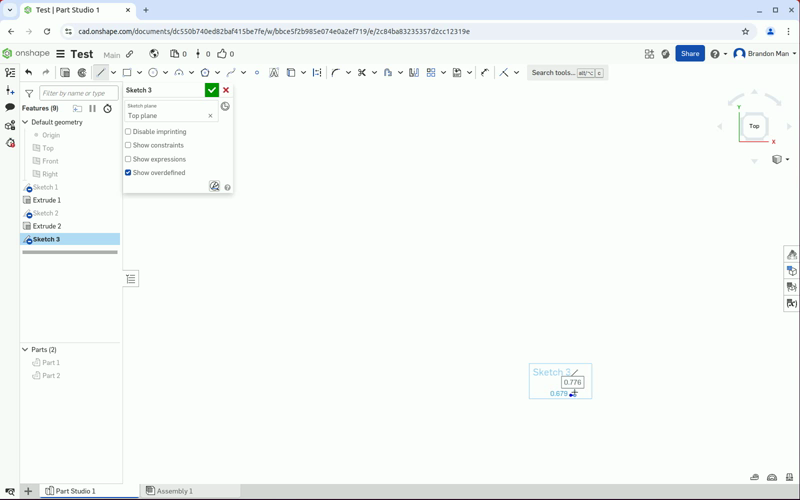
scroll(6)
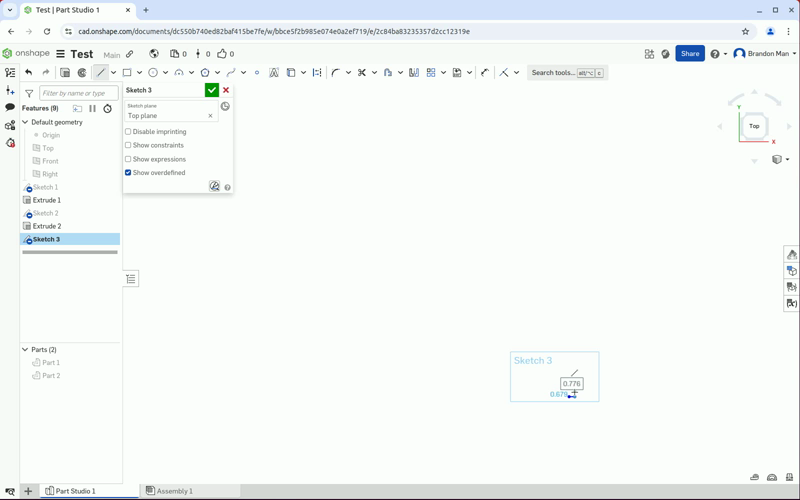
scroll(6)
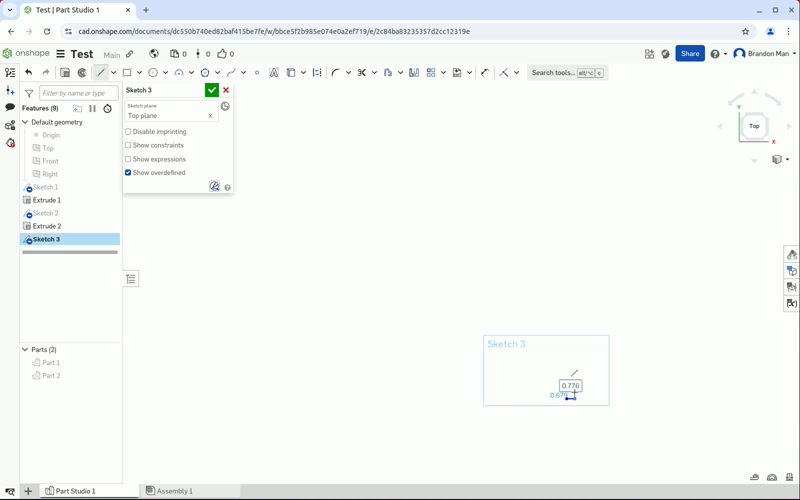
scroll(6)
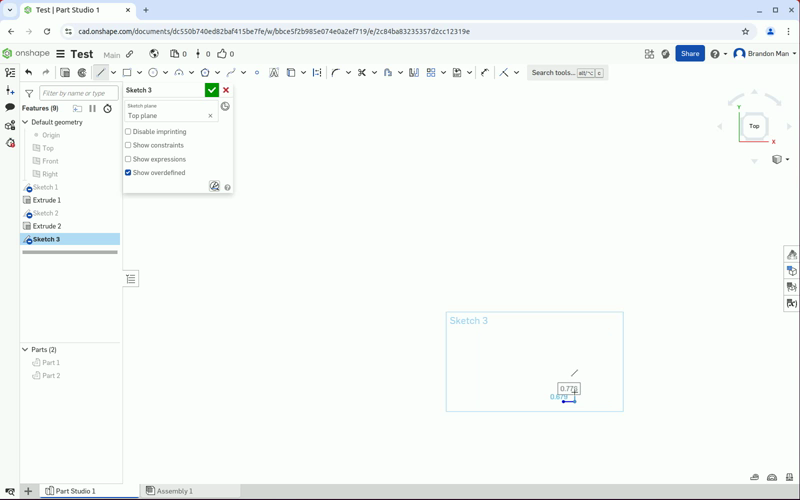
scroll(6)
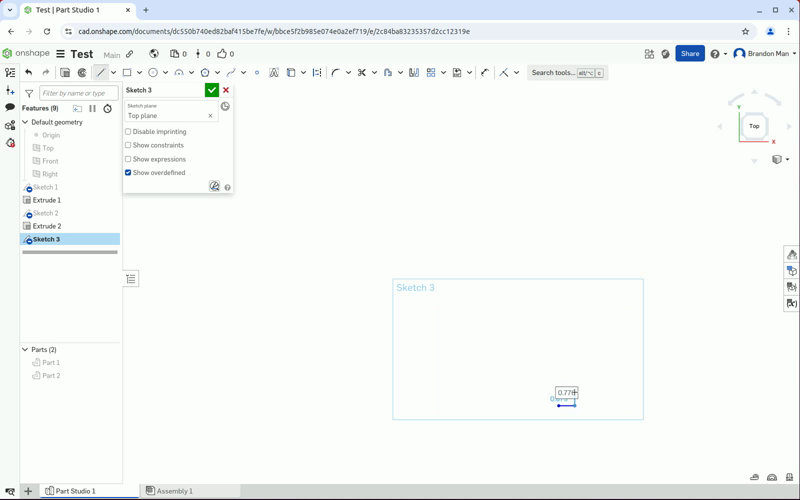
scroll(6)
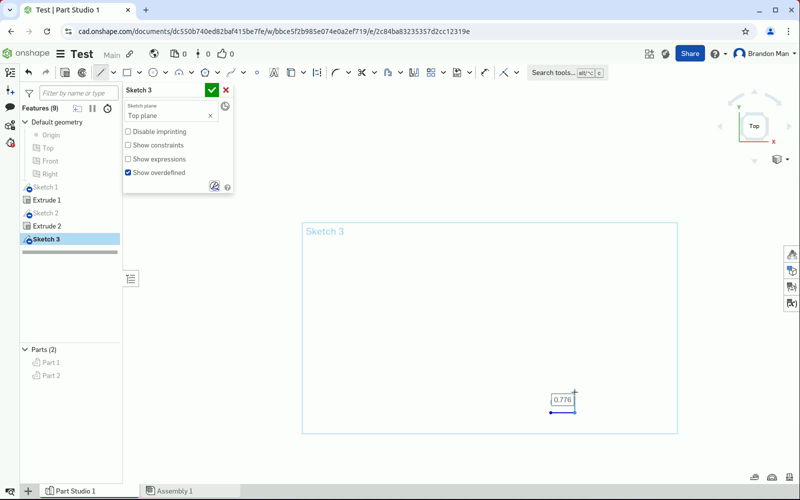
scroll(6)
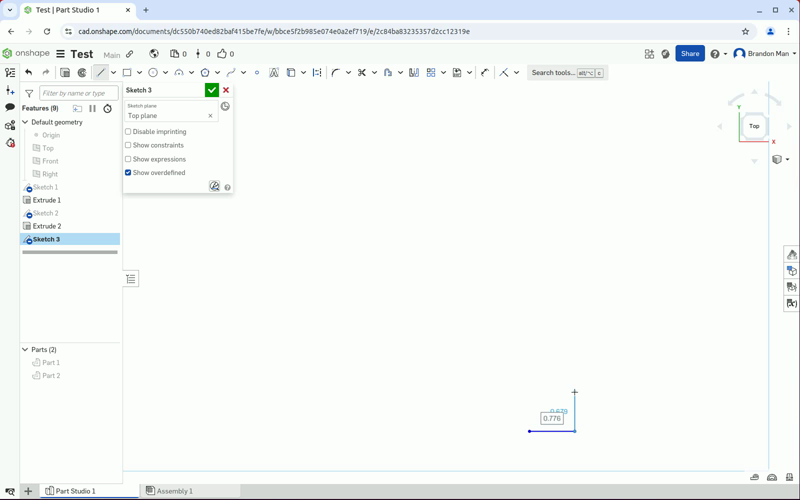
click(574, 391)
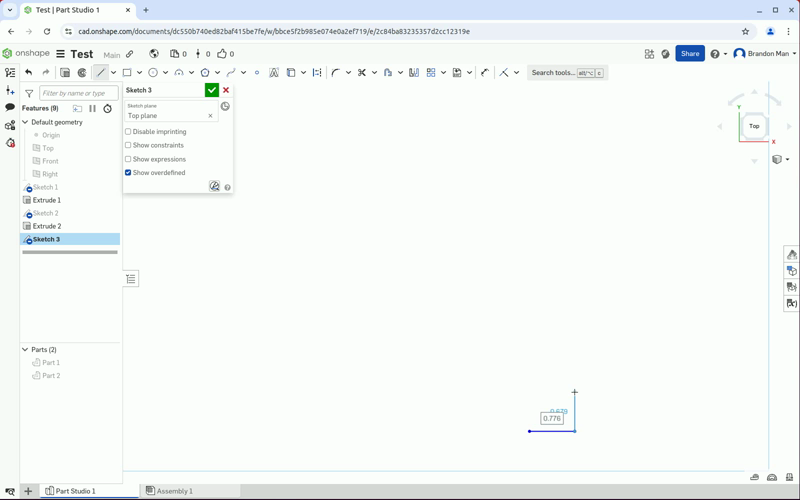
scroll(-6)
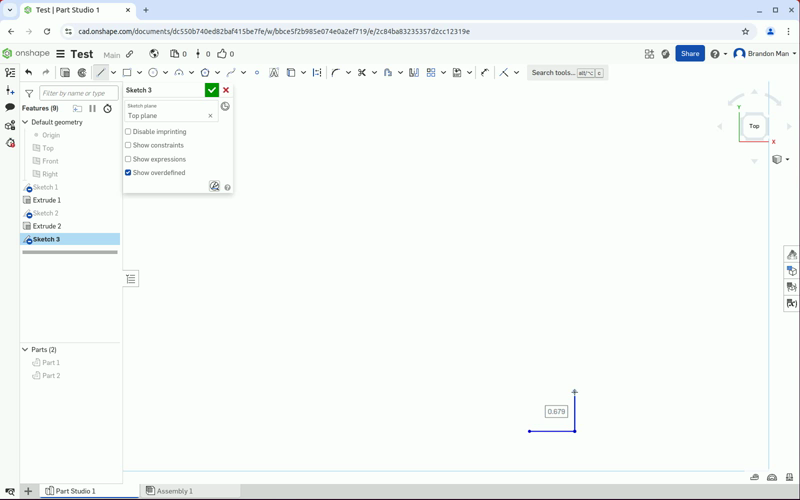
scroll(-6)
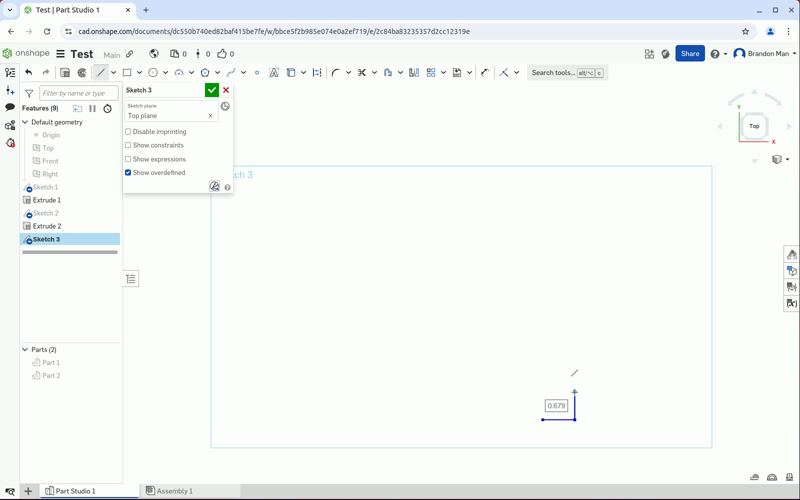
scroll(-6)
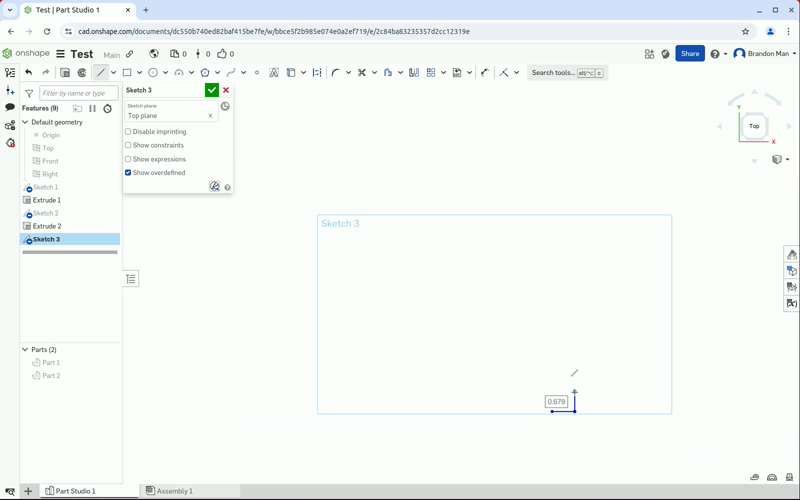
scroll(-6)
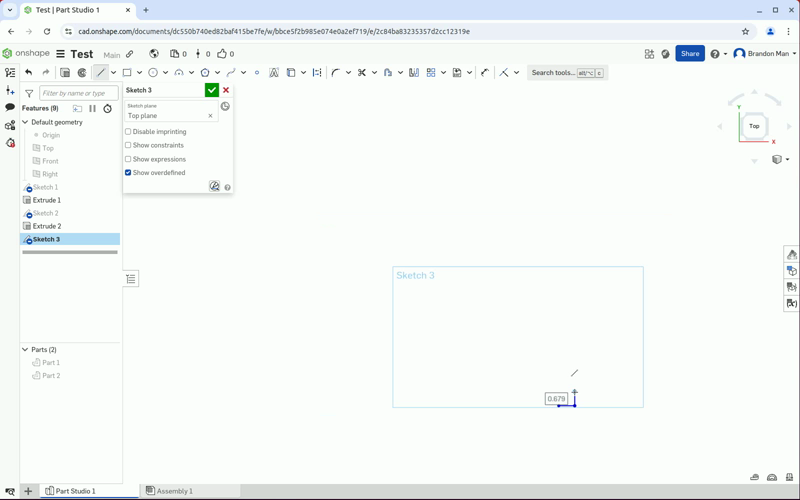
scroll(-6)
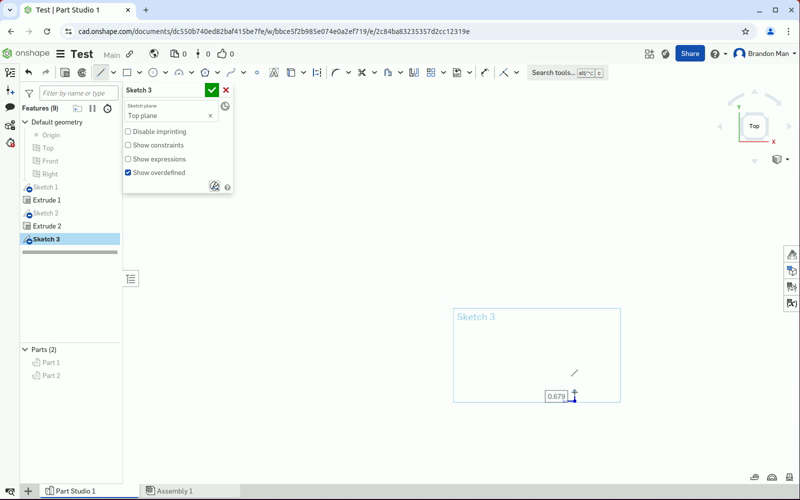
scroll(-6)
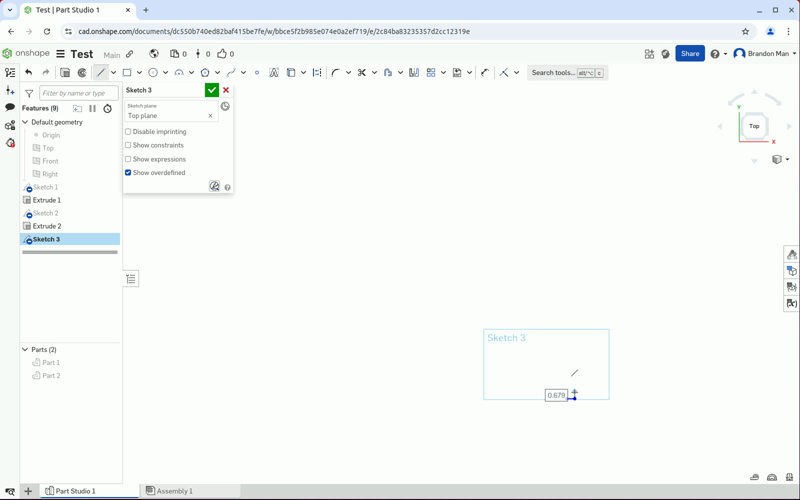
scroll(-6)
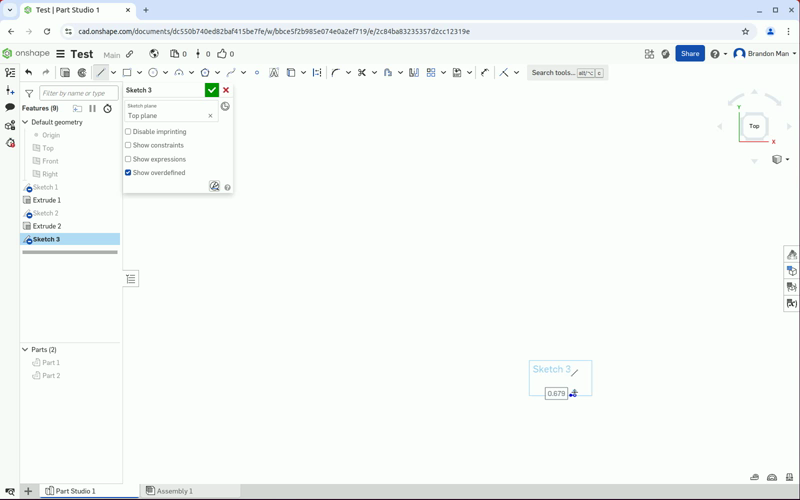
key_up(shift)
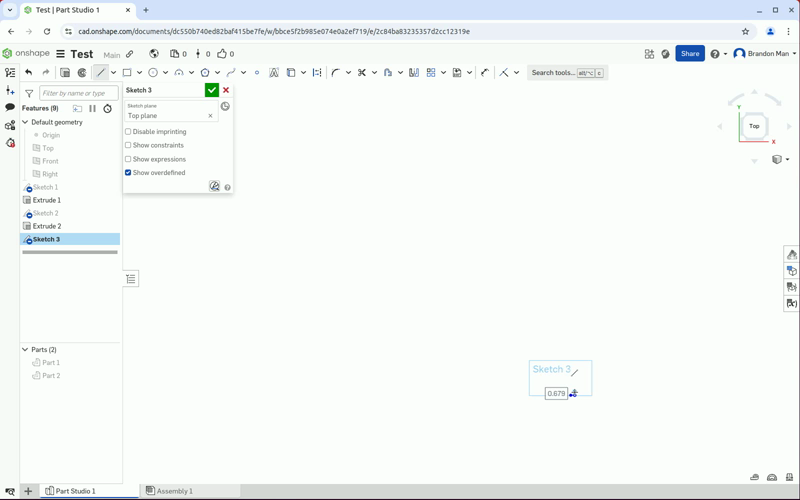
key_down(shift)
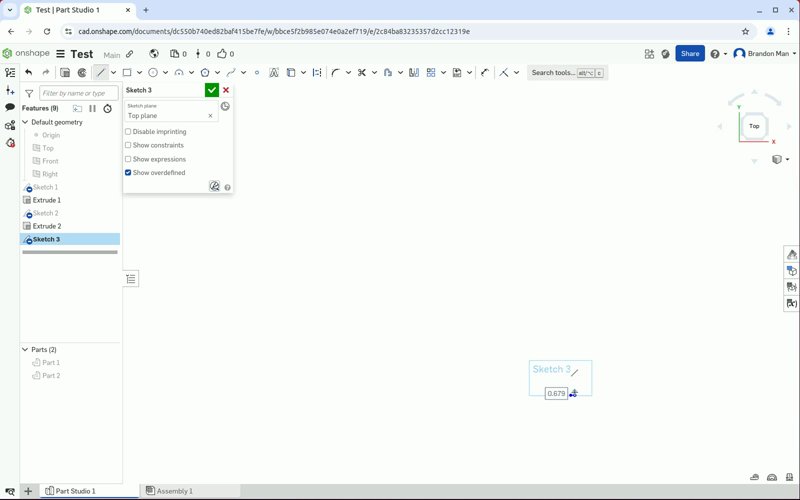
mouse_move(589, 391)
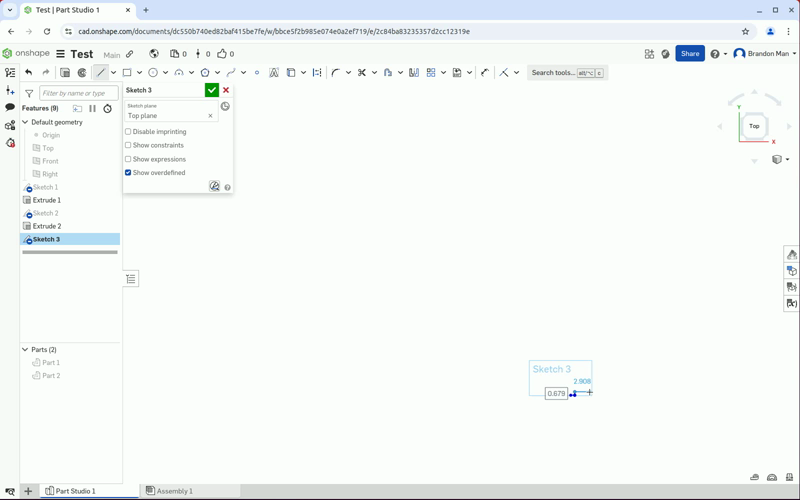
mouse_move(570, 391)
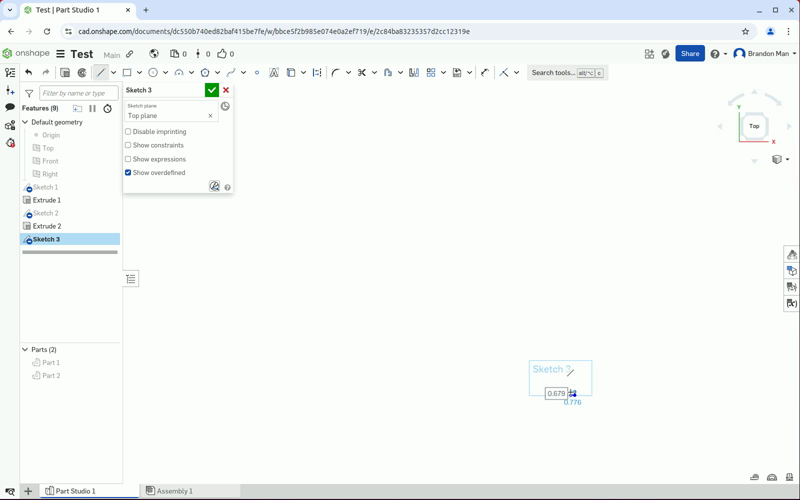
scroll(6)
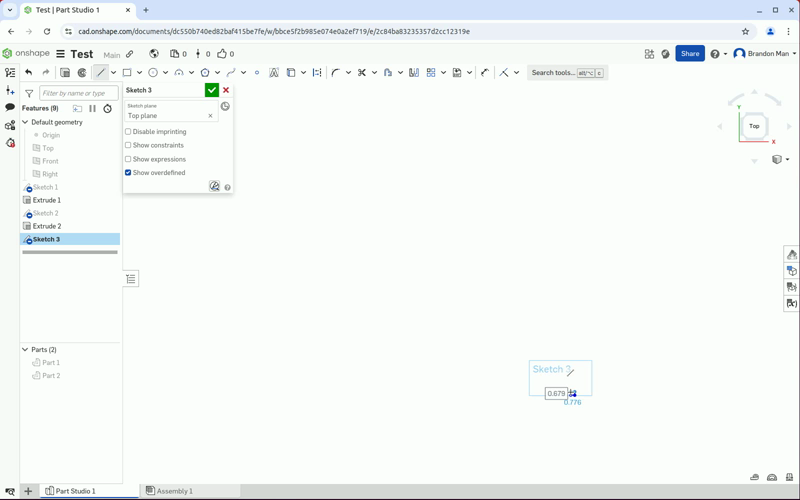
scroll(6)
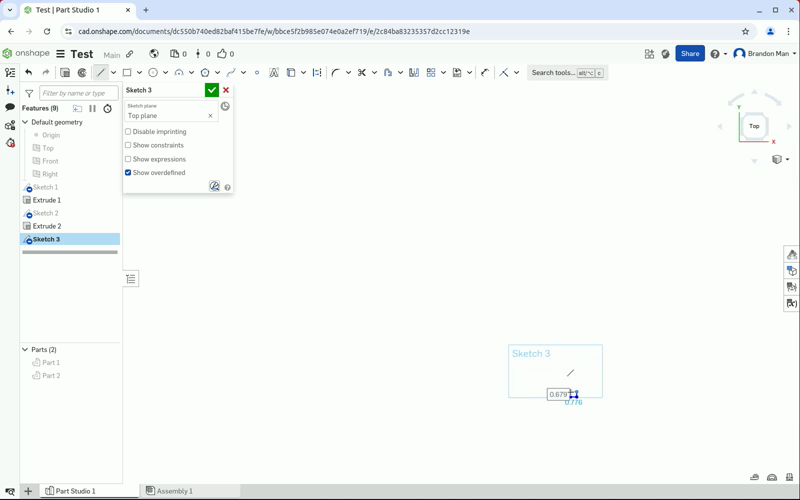
scroll(6)
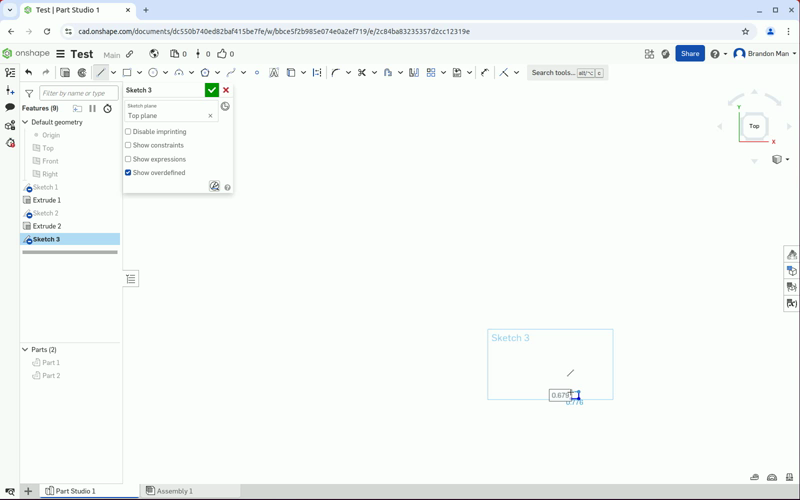
scroll(6)
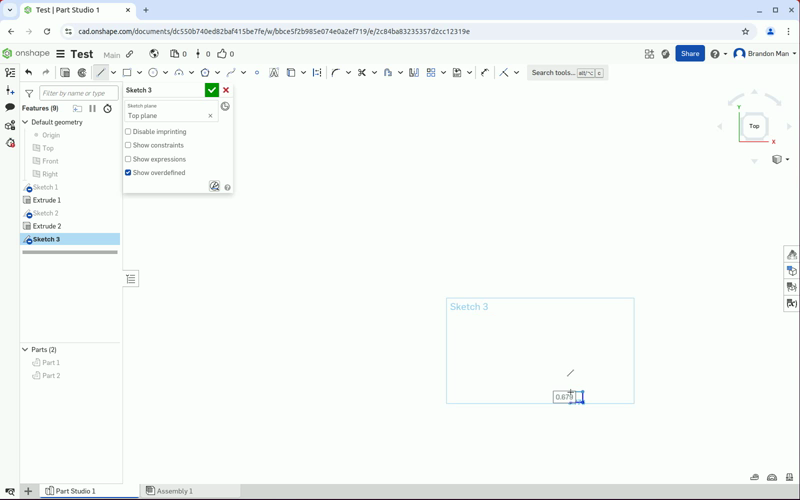
scroll(6)
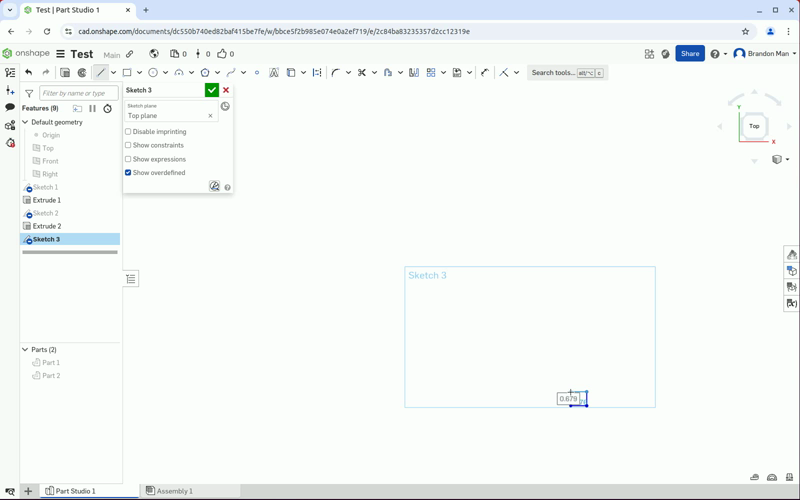
scroll(6)
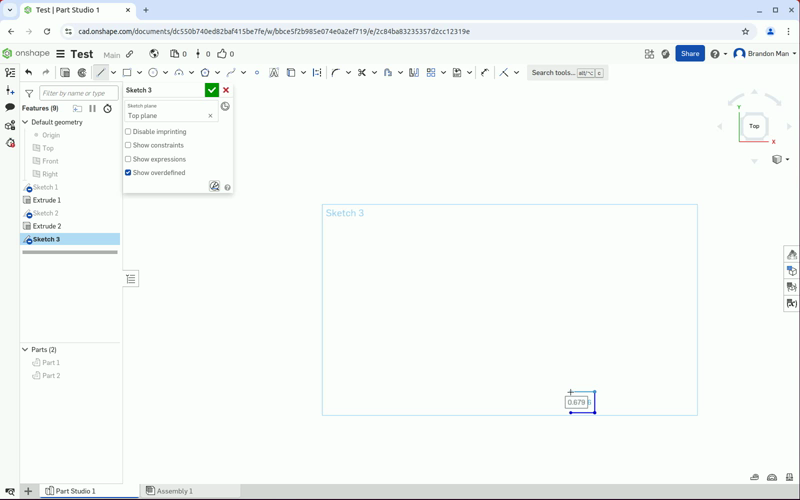
scroll(6)
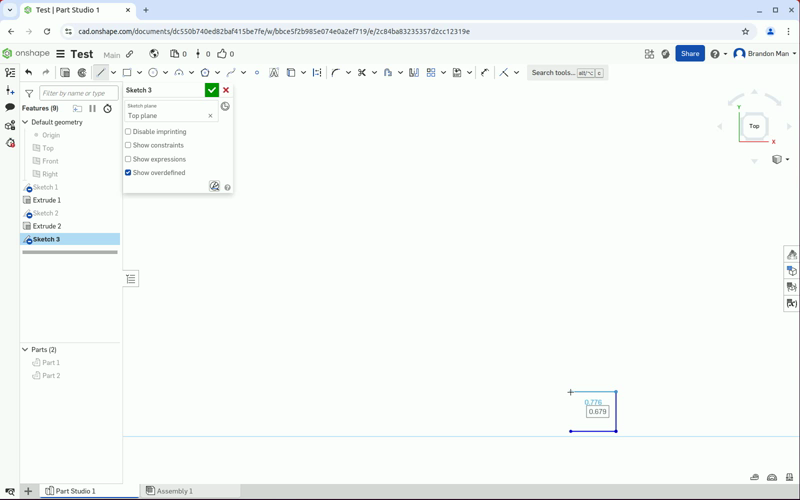
click(570, 391)
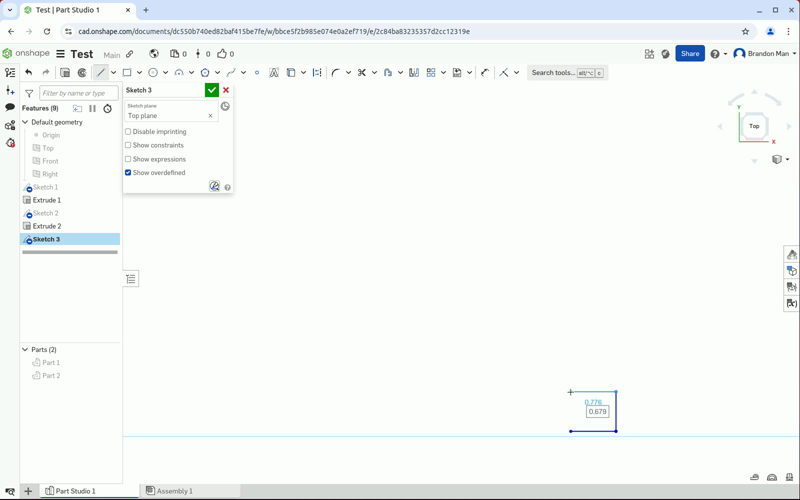
scroll(-6)
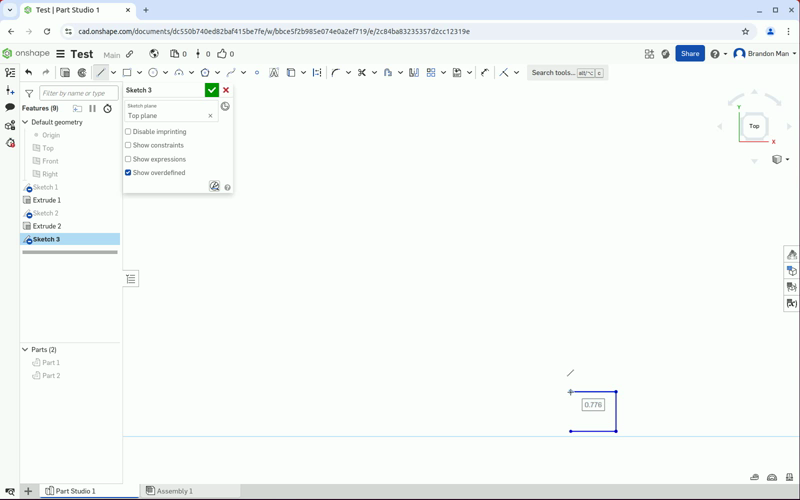
scroll(-6)
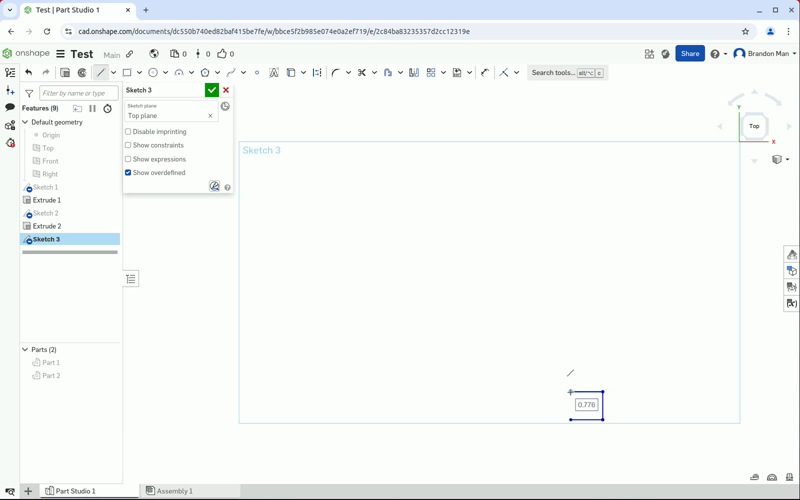
scroll(-6)
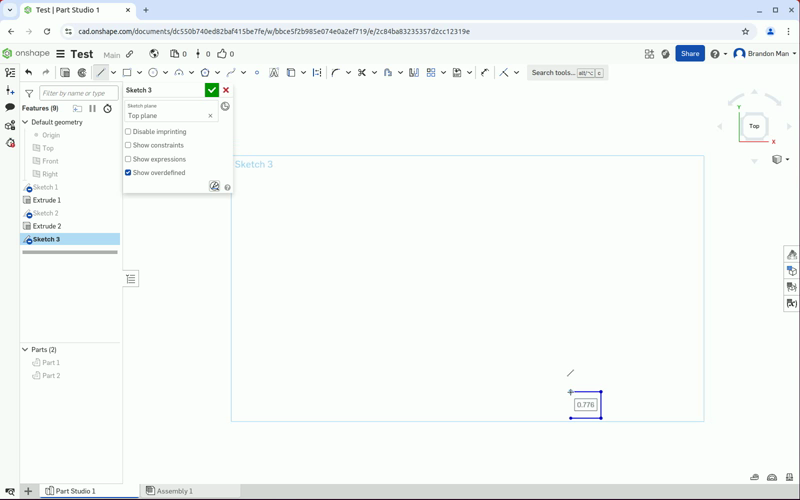
scroll(-6)
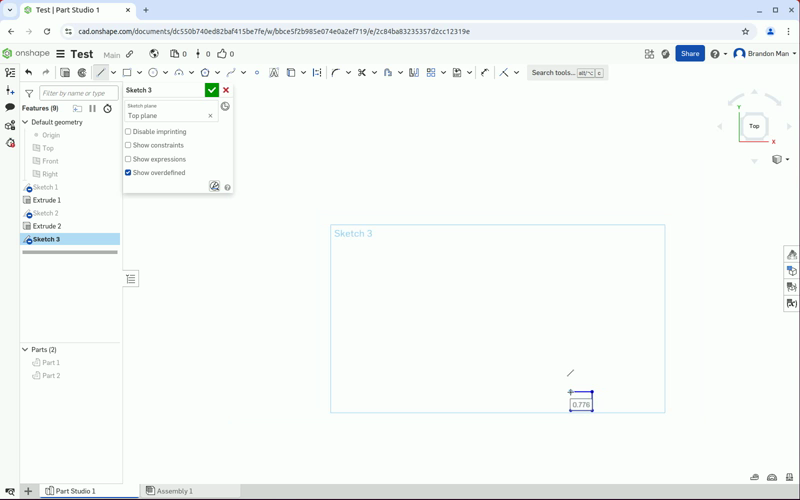
scroll(-6)
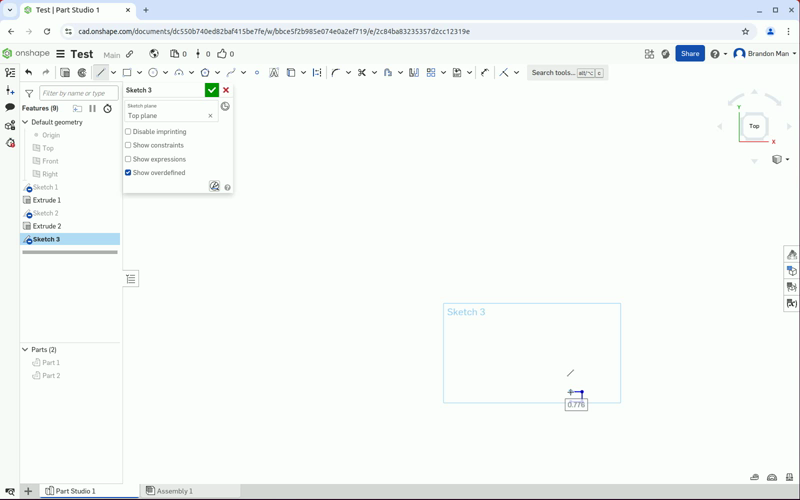
scroll(-6)
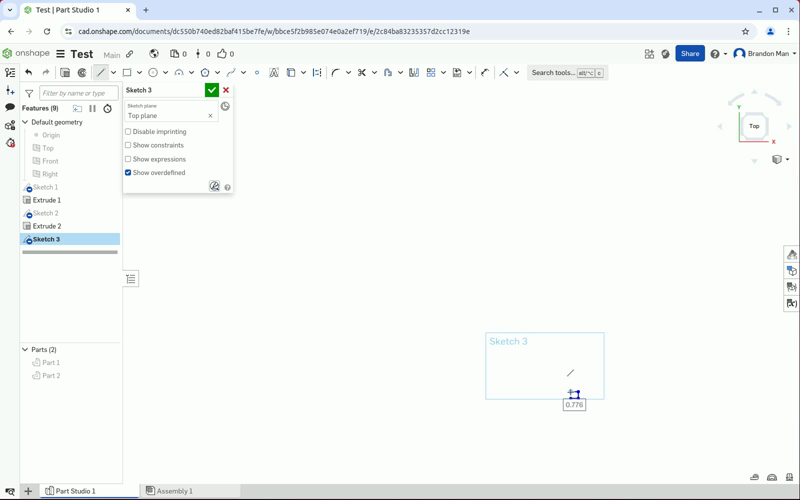
scroll(-6)
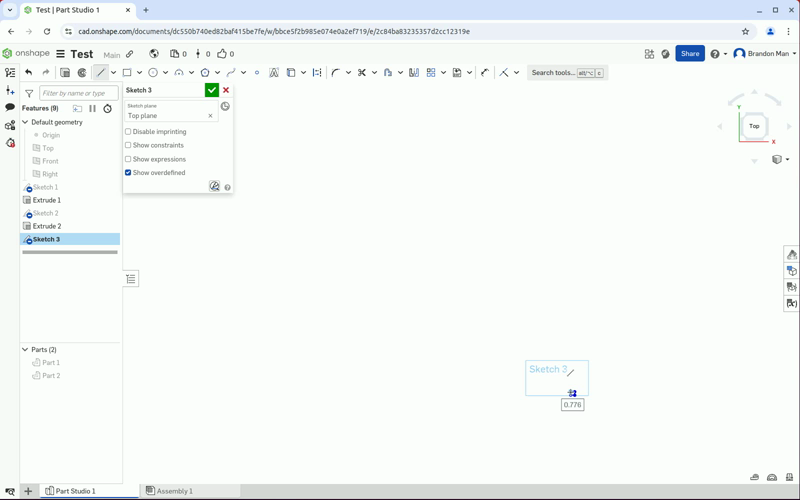
key_up(shift)
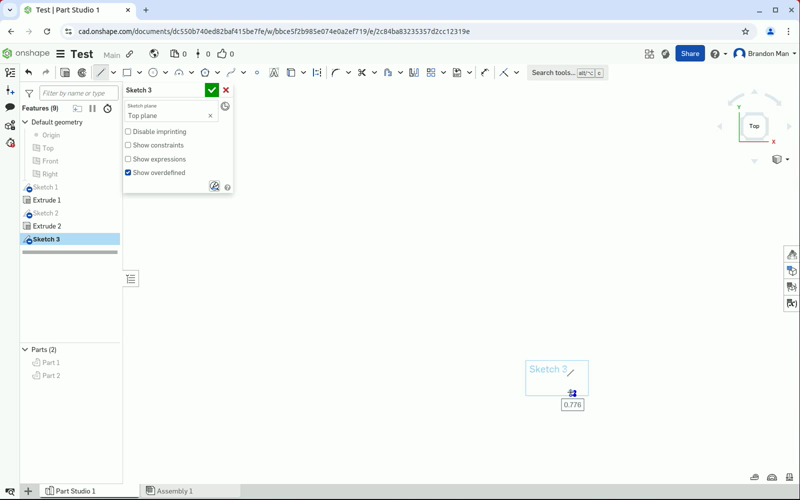
mouse_move(589, 391)
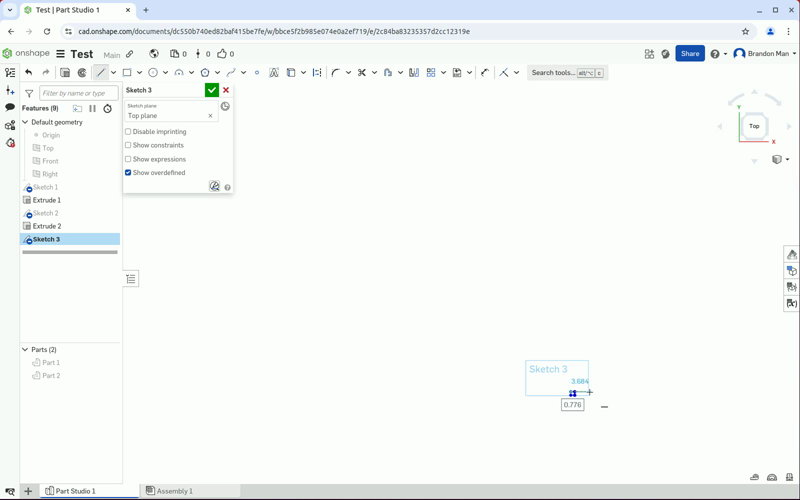
key_down(shift)
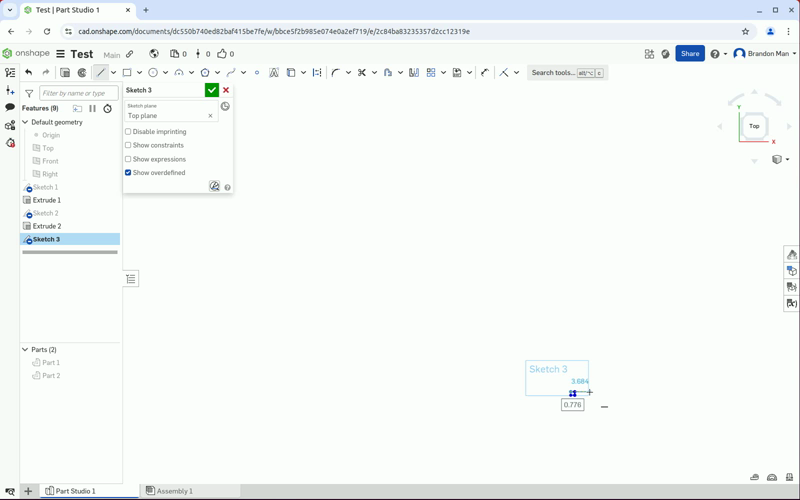
mouse_move(570, 395)
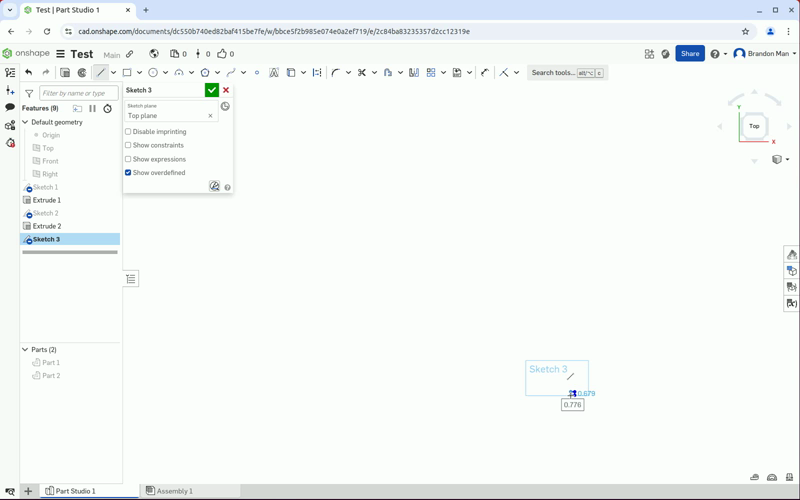
scroll(6)
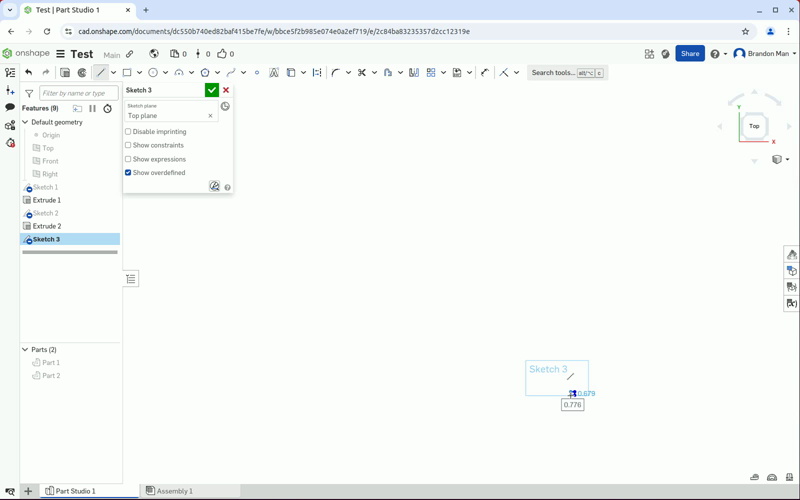
scroll(6)
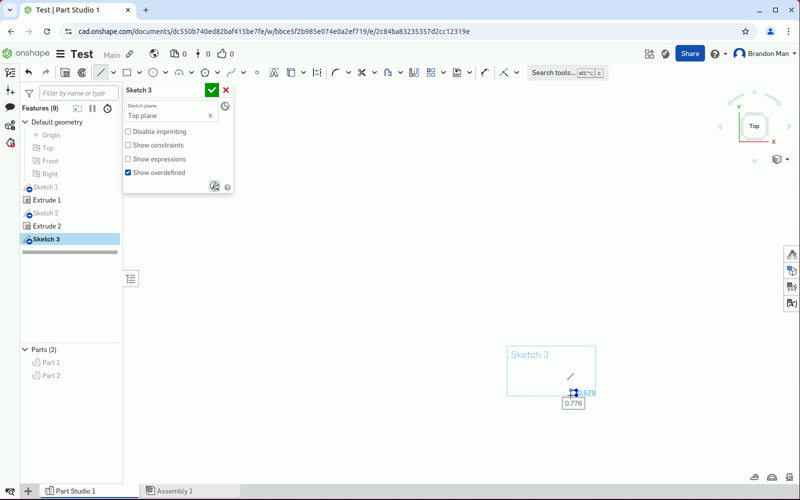
scroll(6)
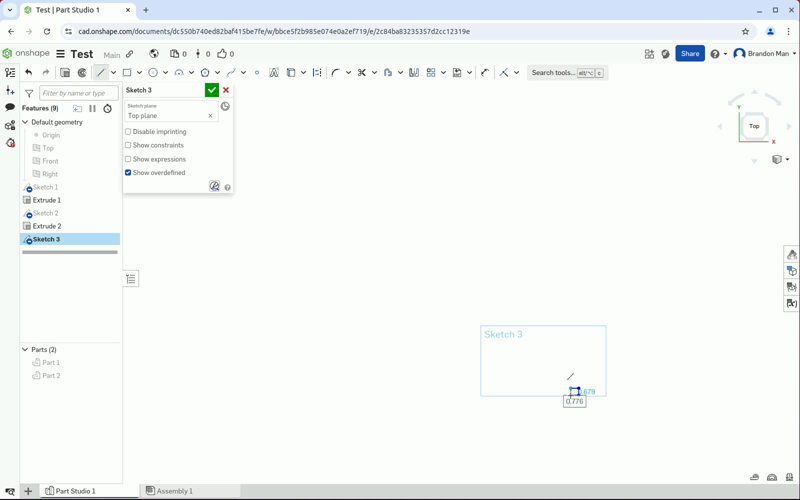
scroll(6)
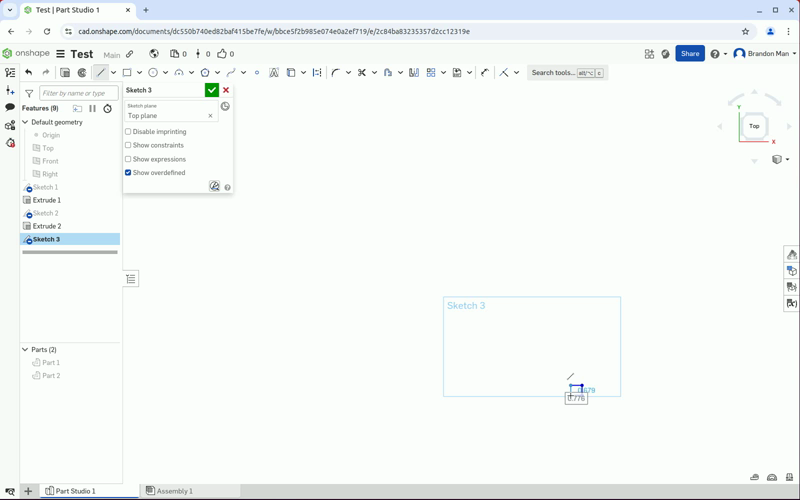
scroll(6)
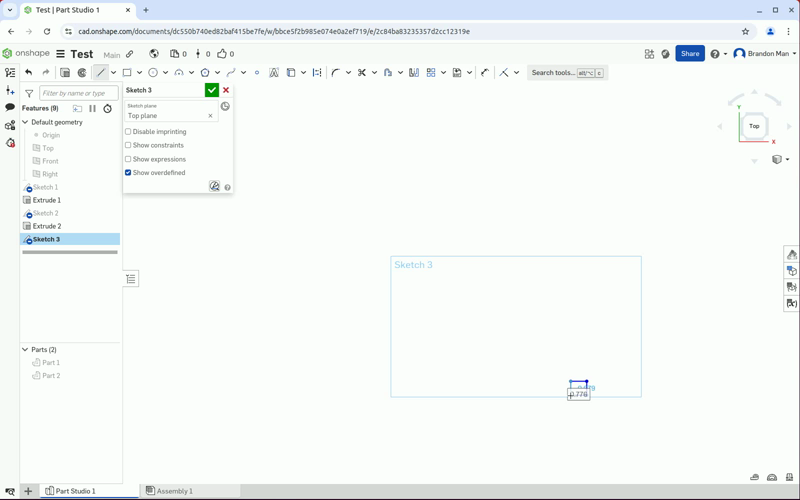
scroll(6)
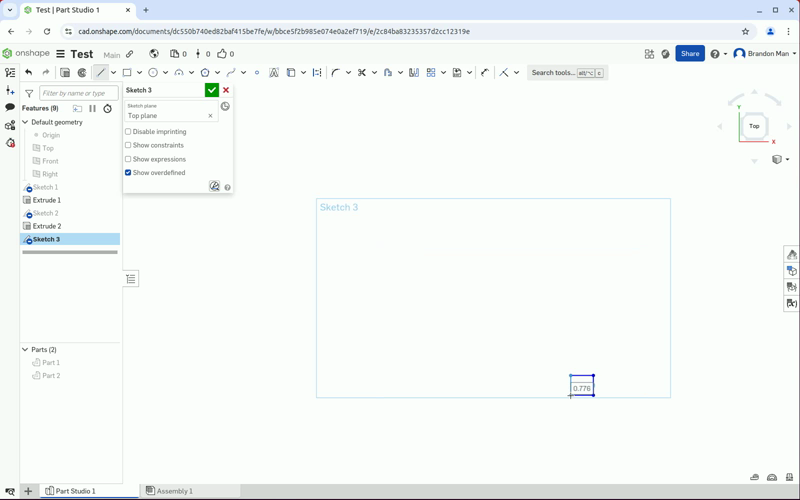
scroll(6)
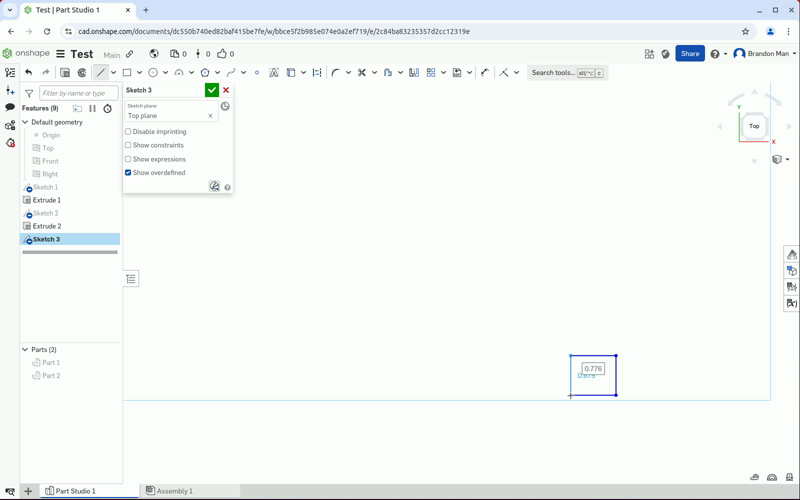
key_up(shift)
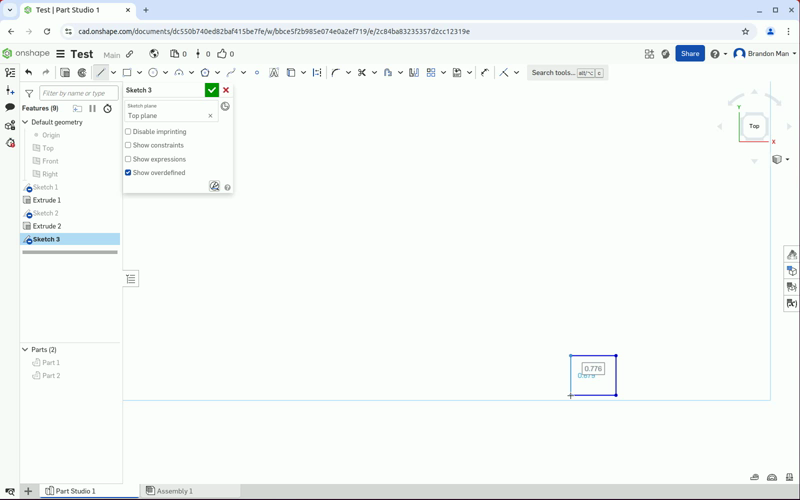
click(570, 395)
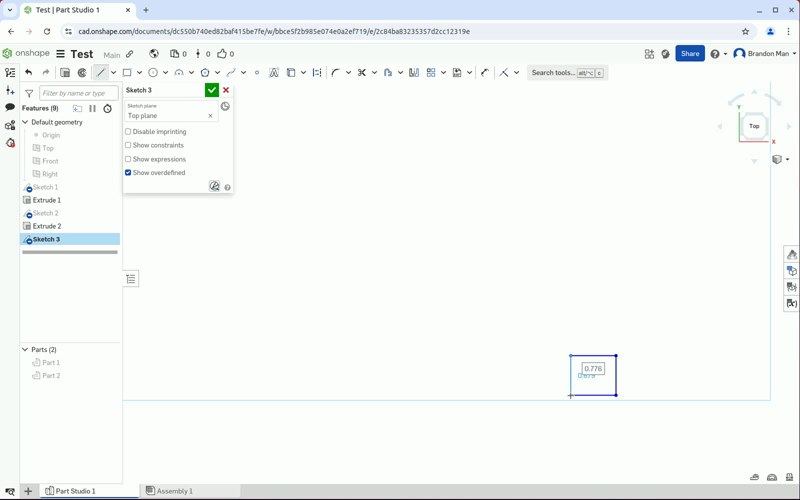
scroll(-6)
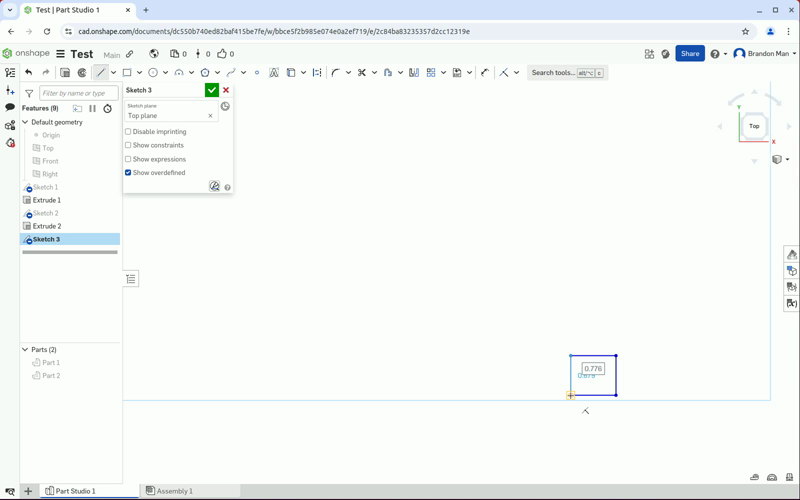
scroll(-6)
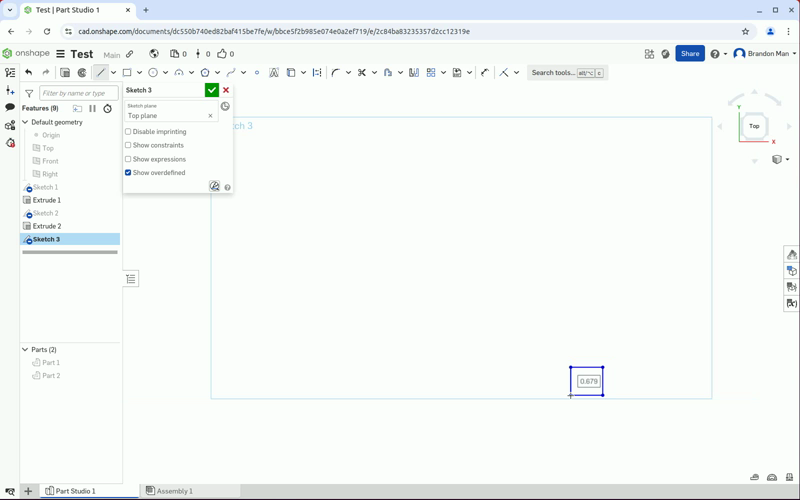
scroll(-6)
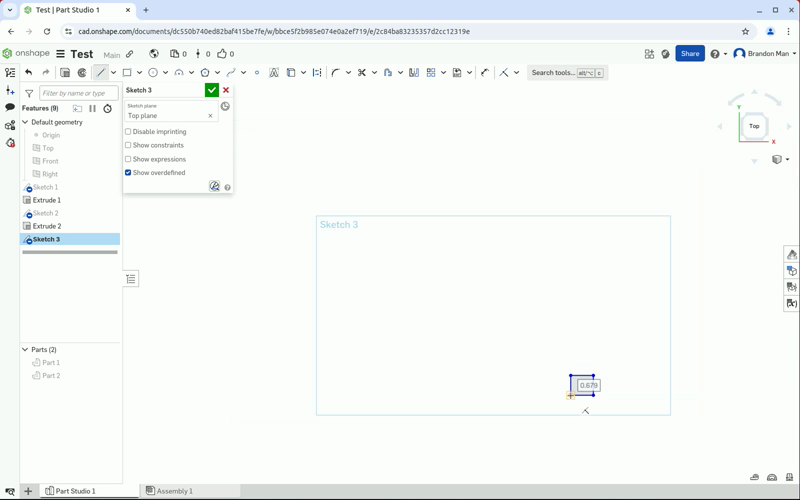
scroll(-6)
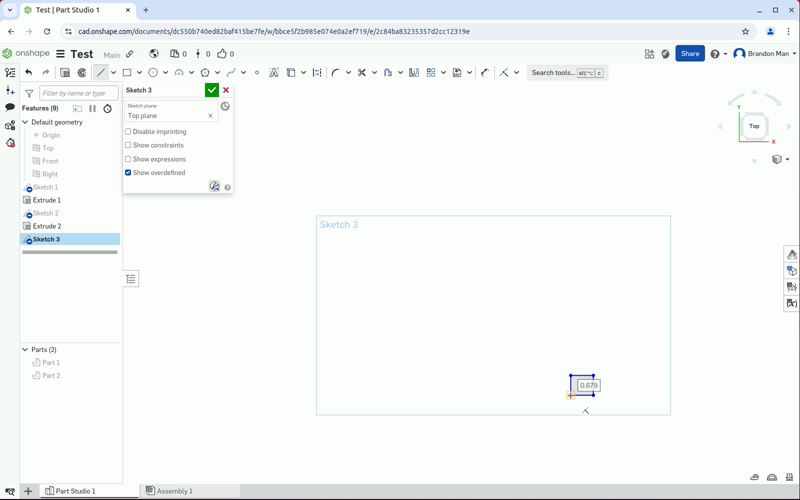
scroll(-6)
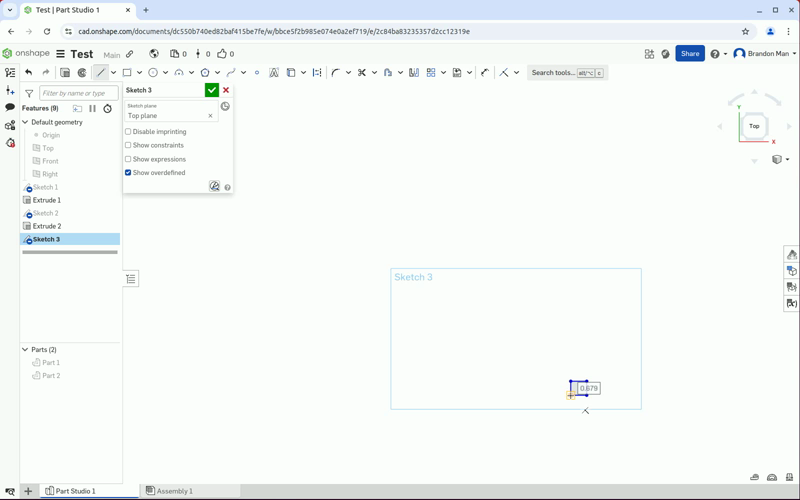
scroll(-6)
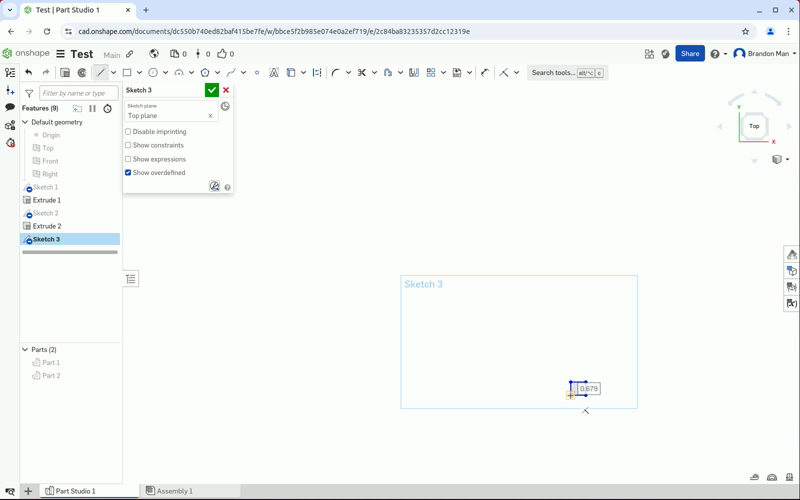
scroll(-6)
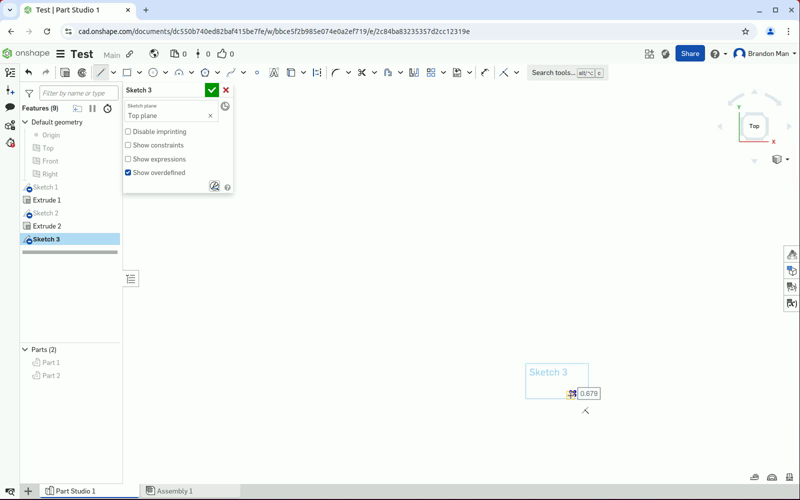
key(esc)
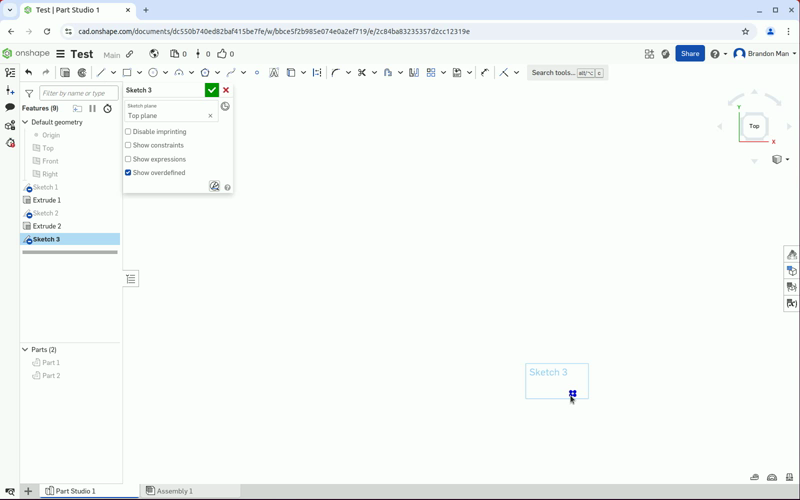
mouse_move(574, 392)
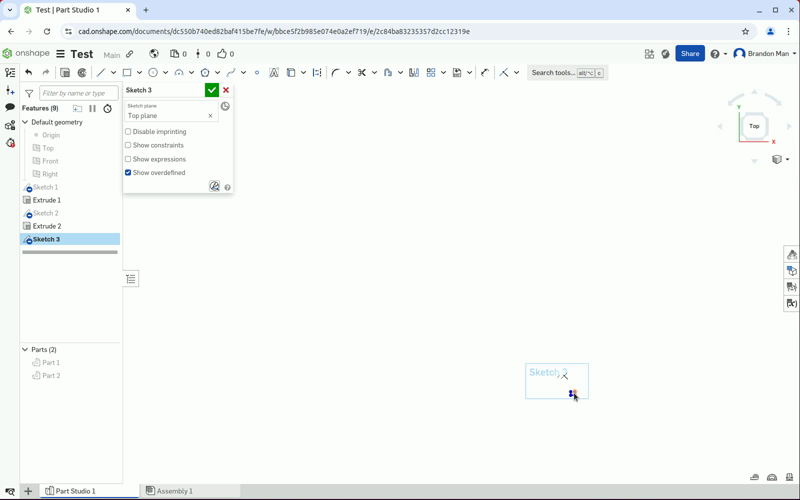
scroll(6)
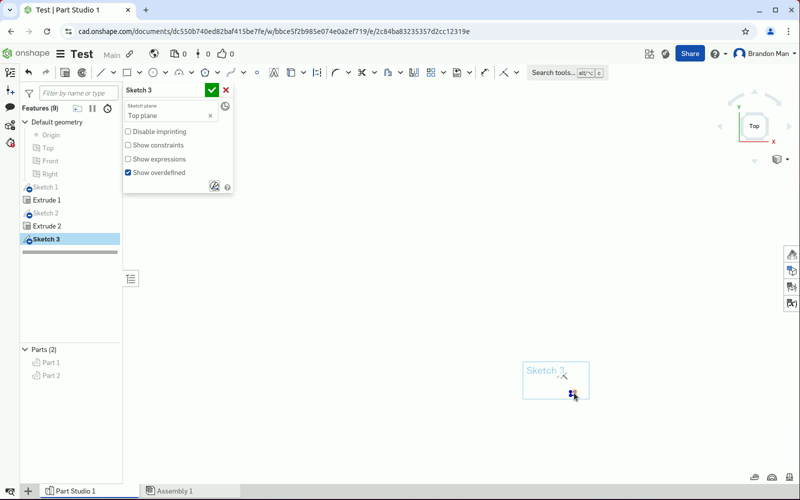
scroll(6)
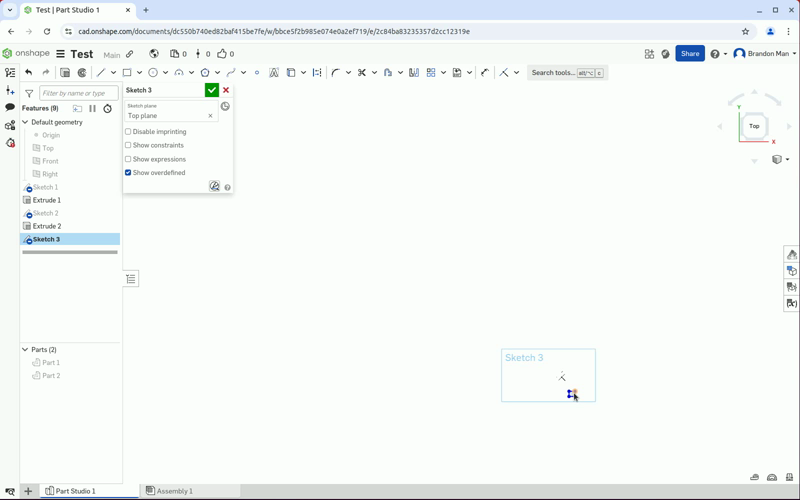
scroll(6)
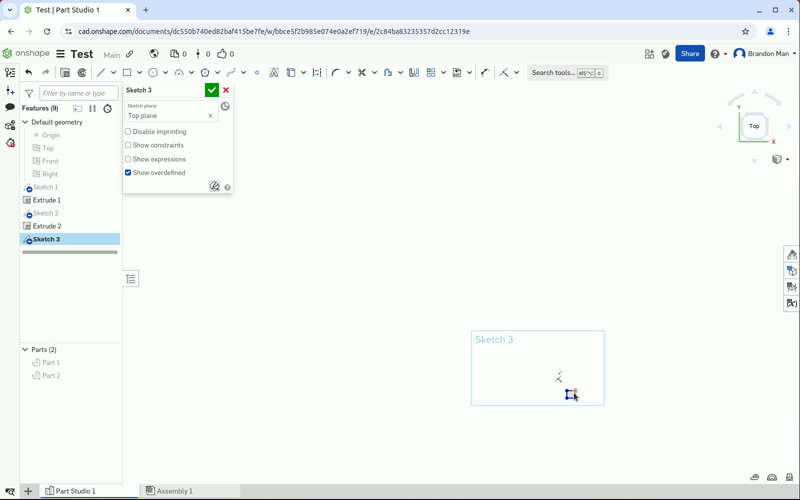
scroll(6)
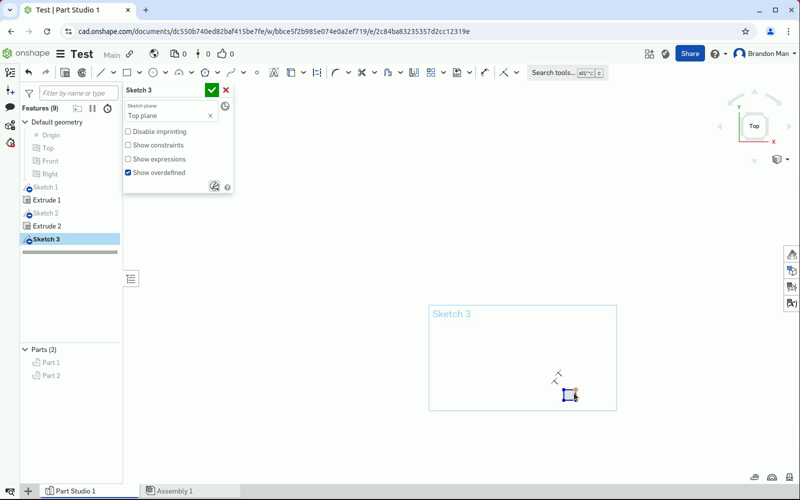
scroll(6)
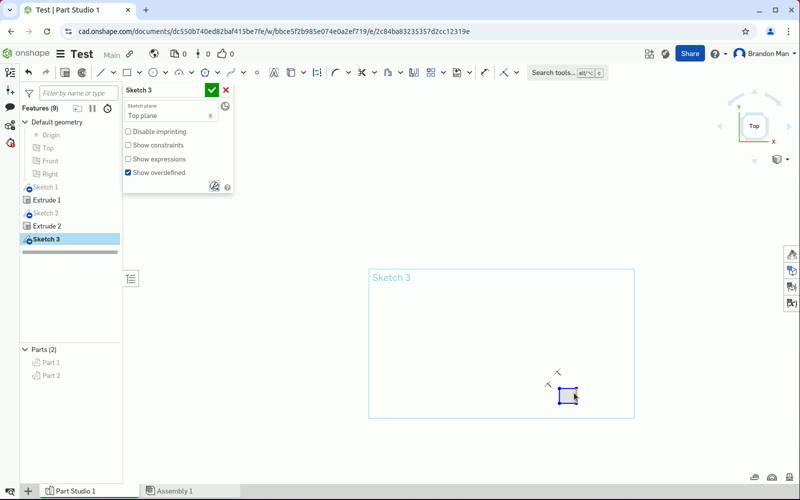
scroll(6)
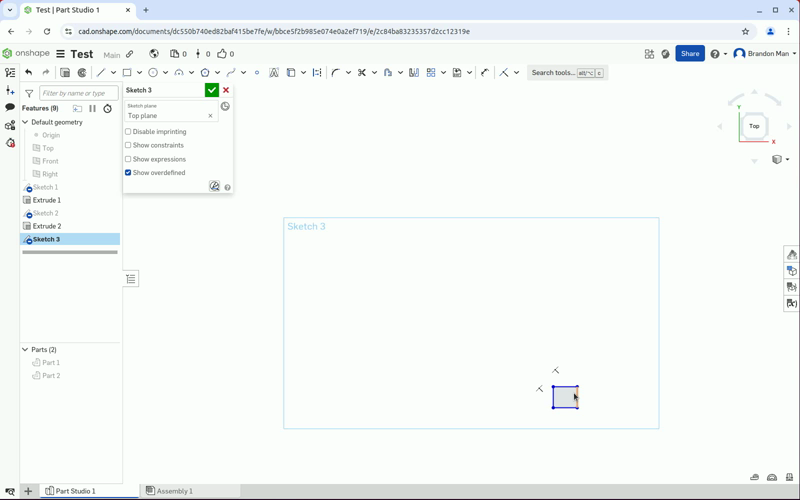
scroll(6)
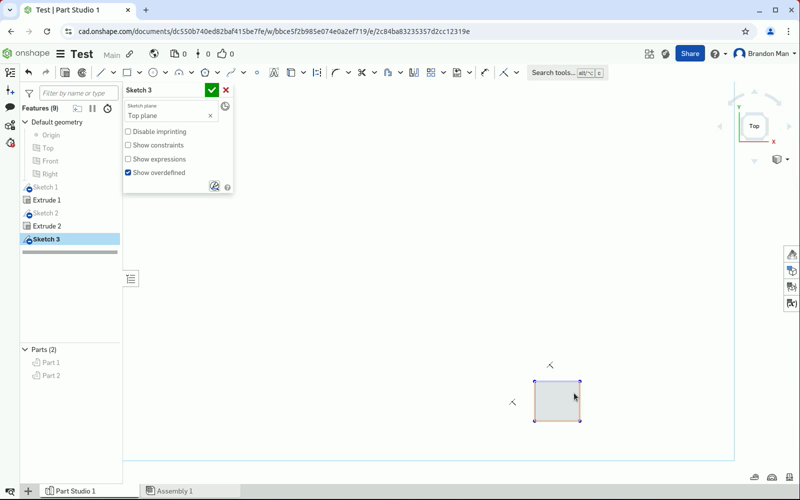
click(574, 392)
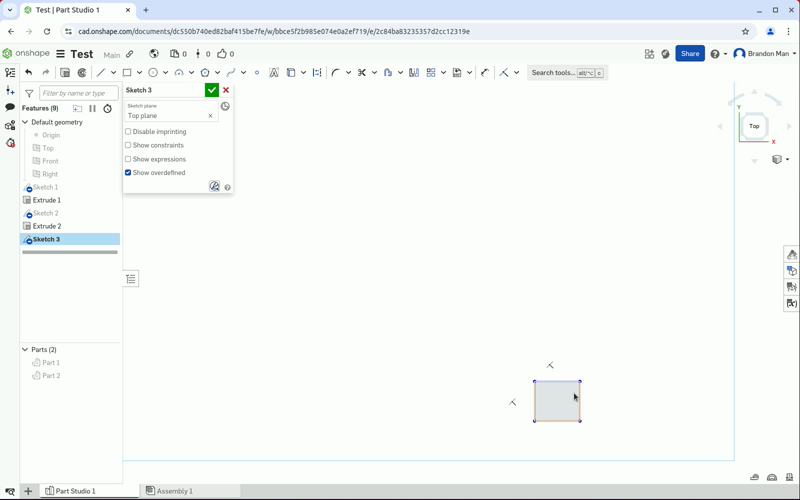
scroll(-6)
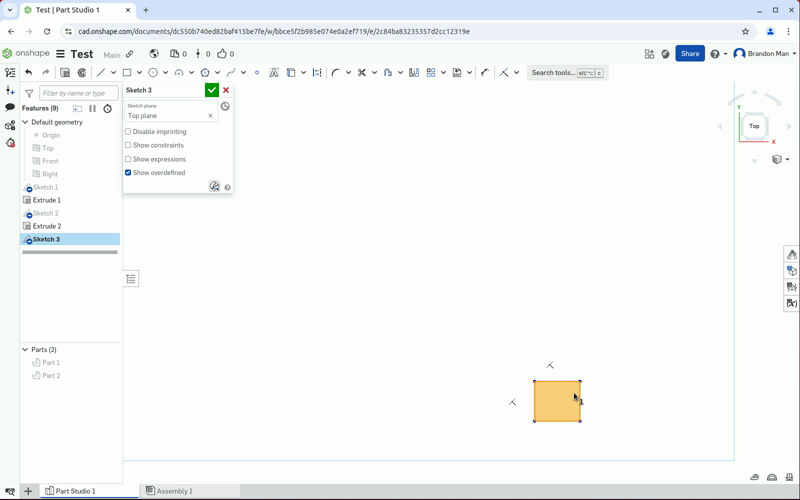
scroll(-6)
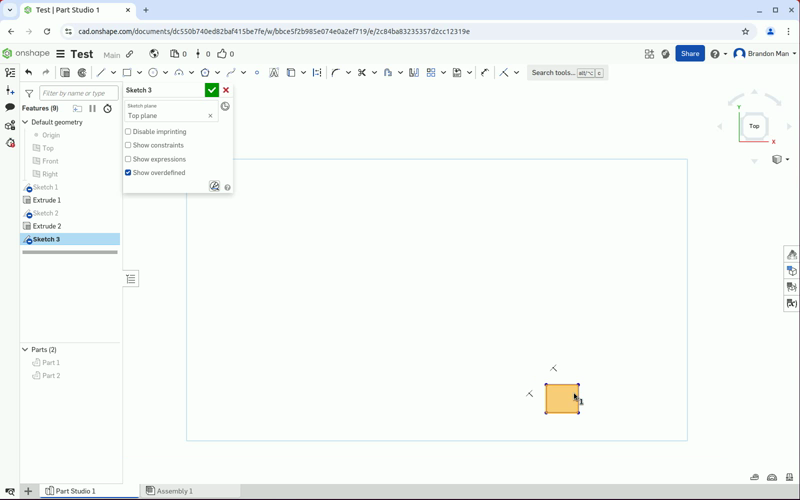
scroll(-6)
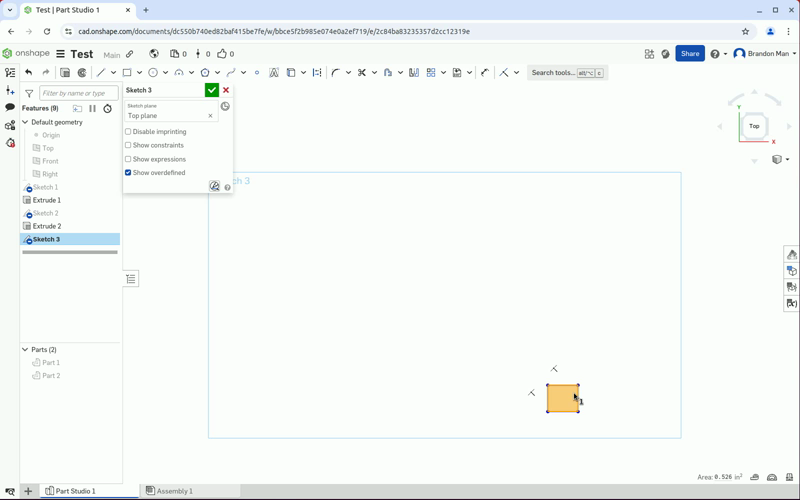
scroll(-6)
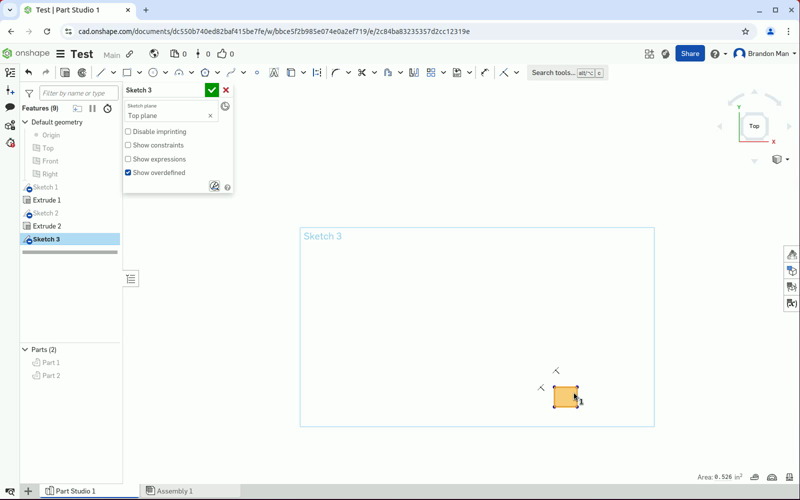
scroll(-6)
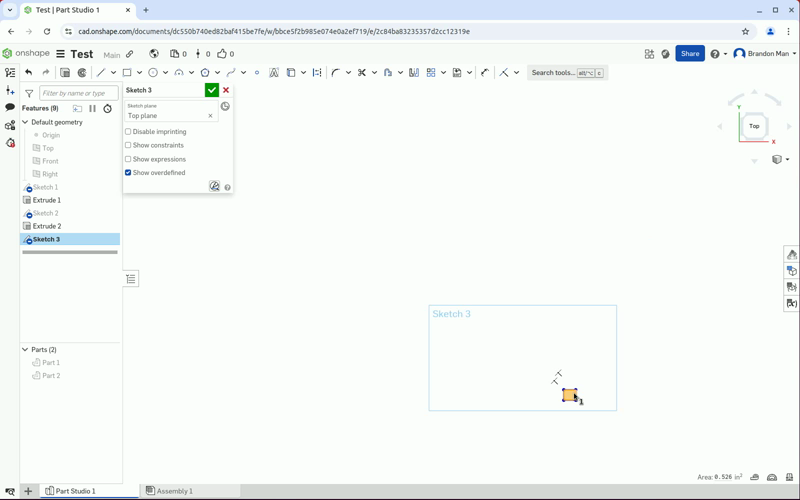
scroll(-6)
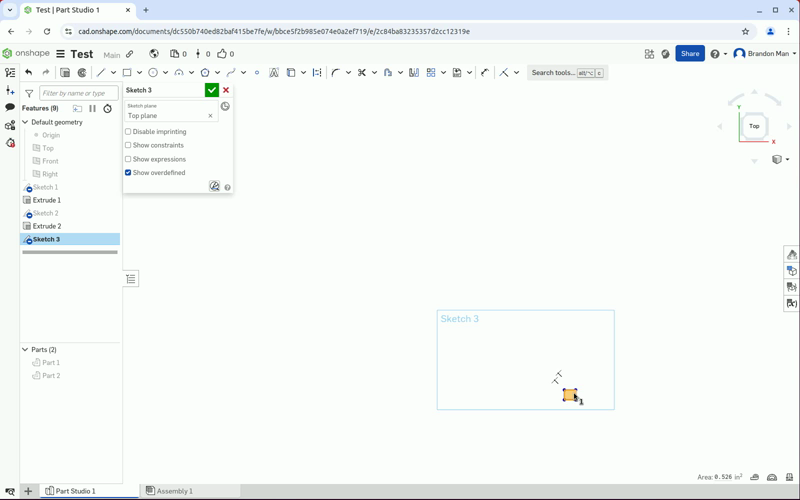
scroll(-6)
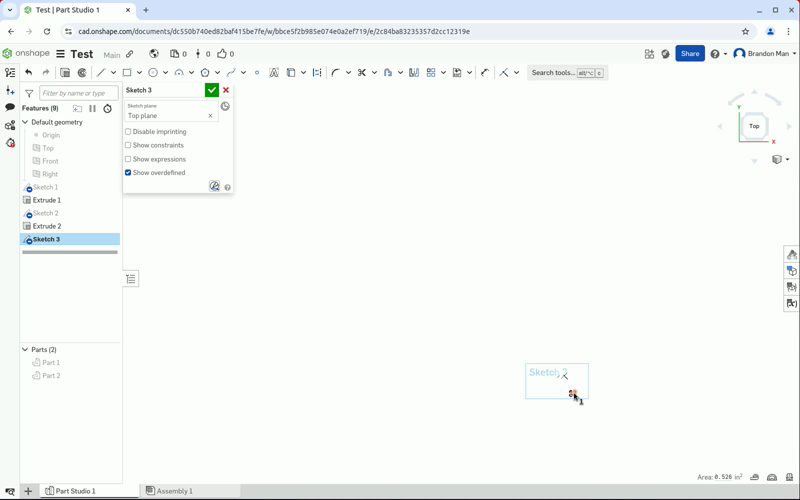
mouse_move(73, 352)
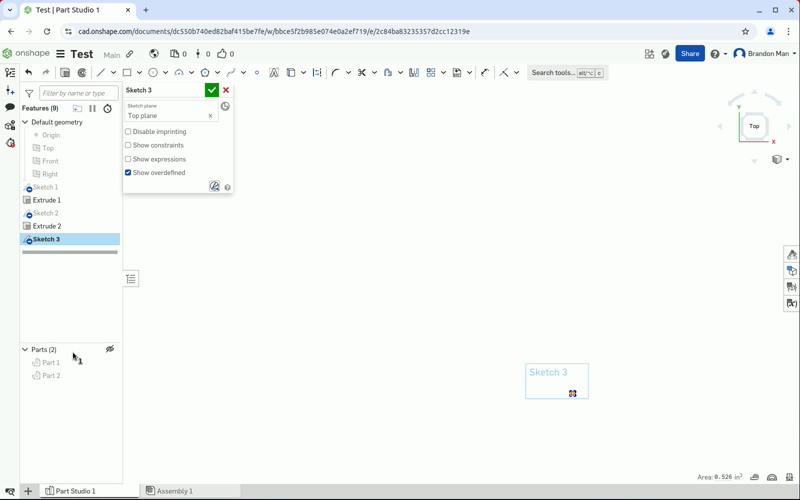
key(shift+y)
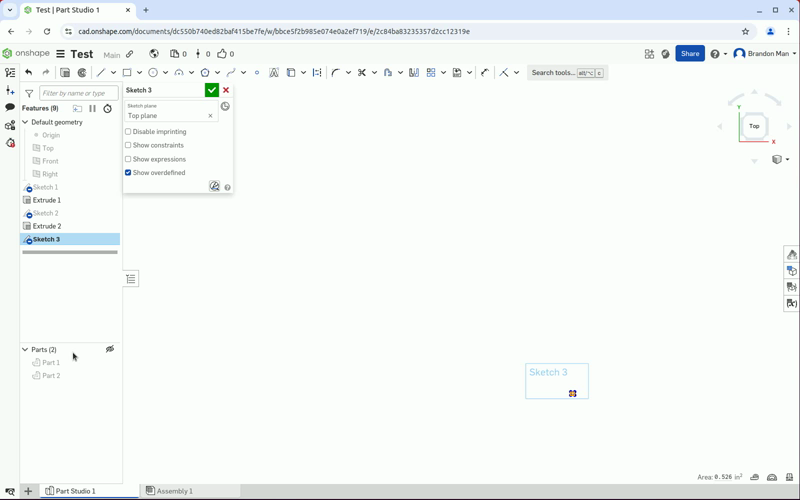
key(shift+e)
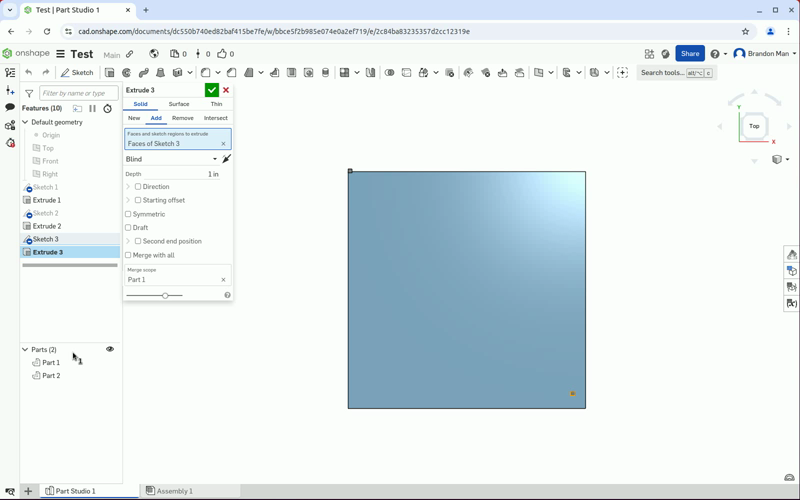
mouse_move(143, 106)
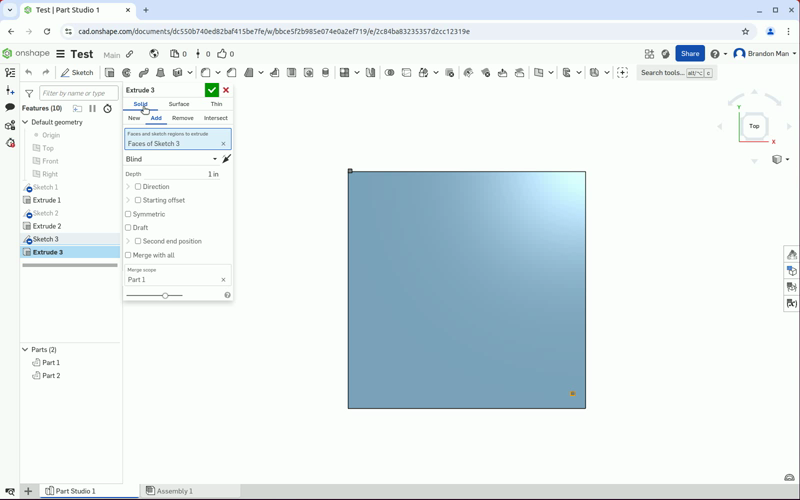
click(143, 106)
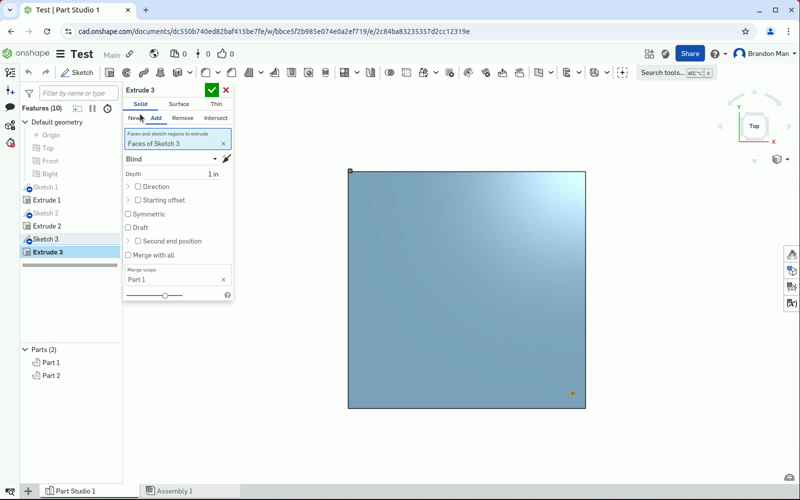
mouse_move(137, 120)
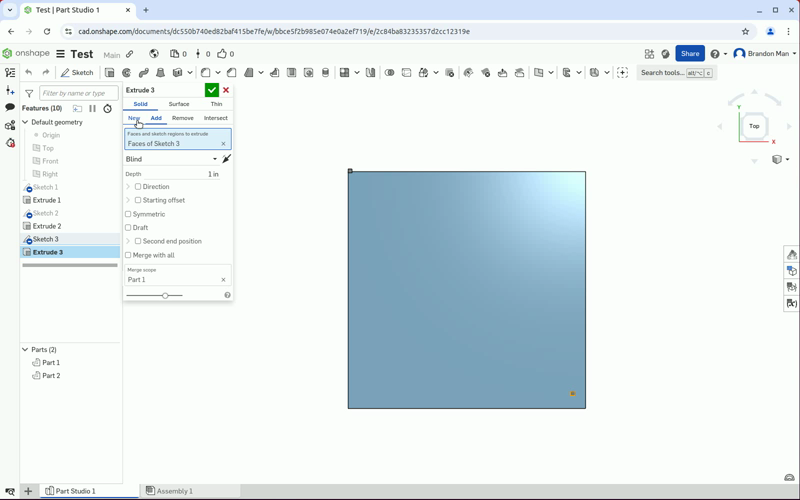
click(137, 120)
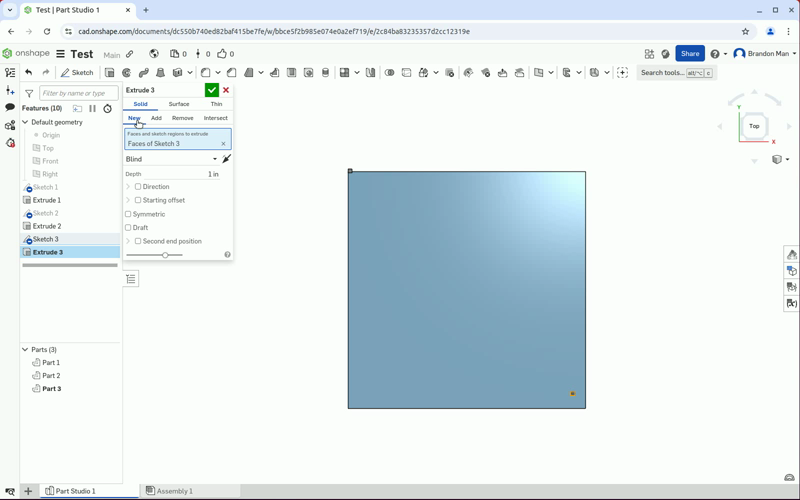
key(tab, 4)
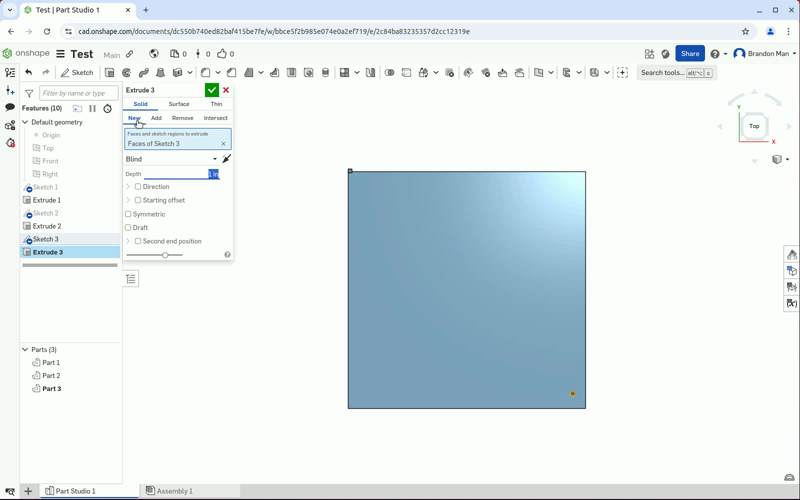
text(7.703)
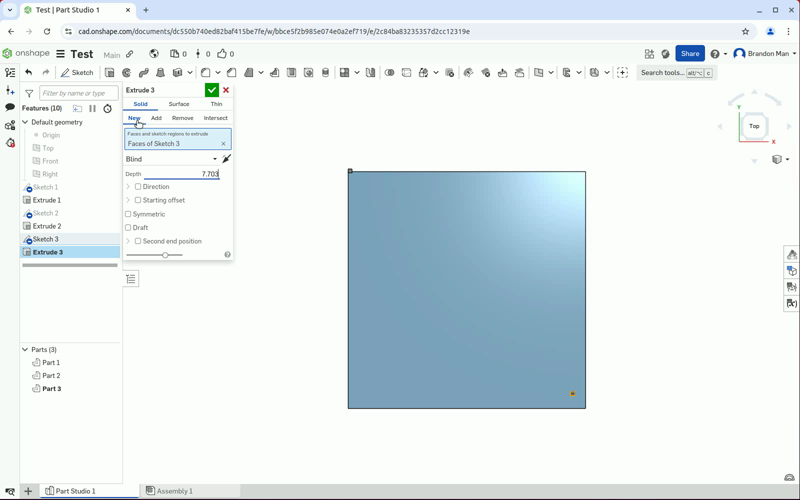
key(enter)
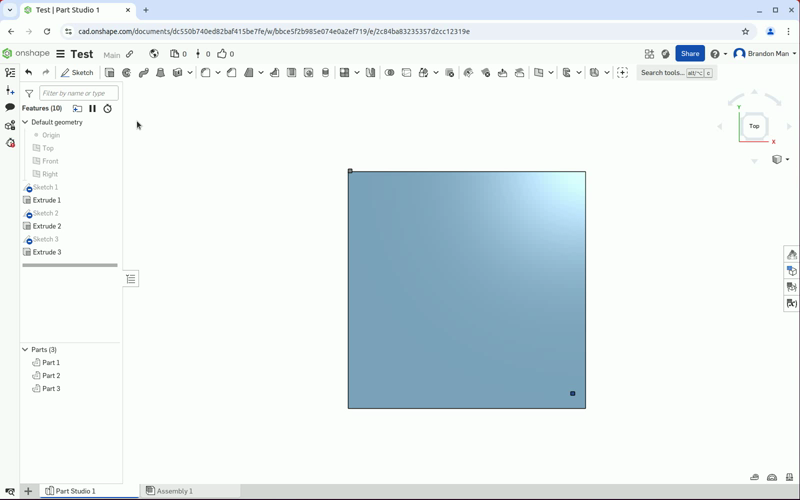
key(shift+h)
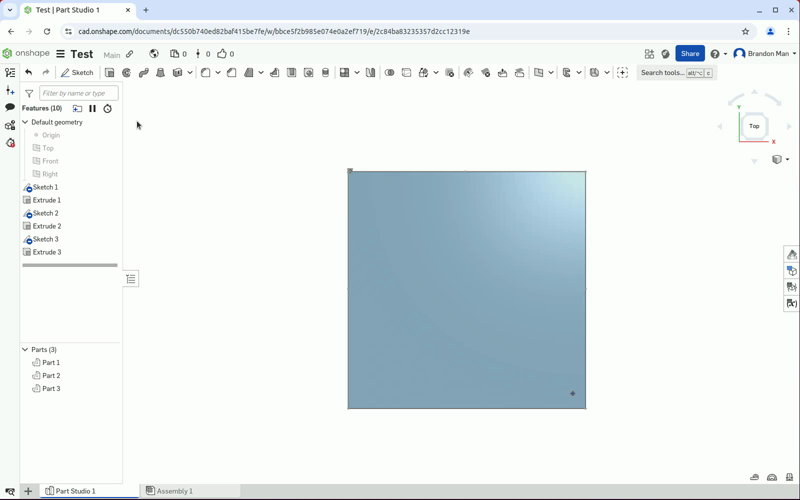
key(shift+h)
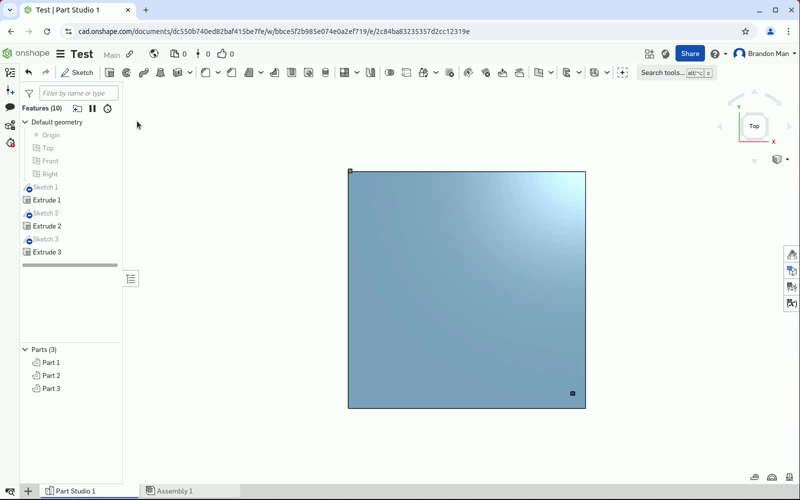
mouse_move(73, 189)
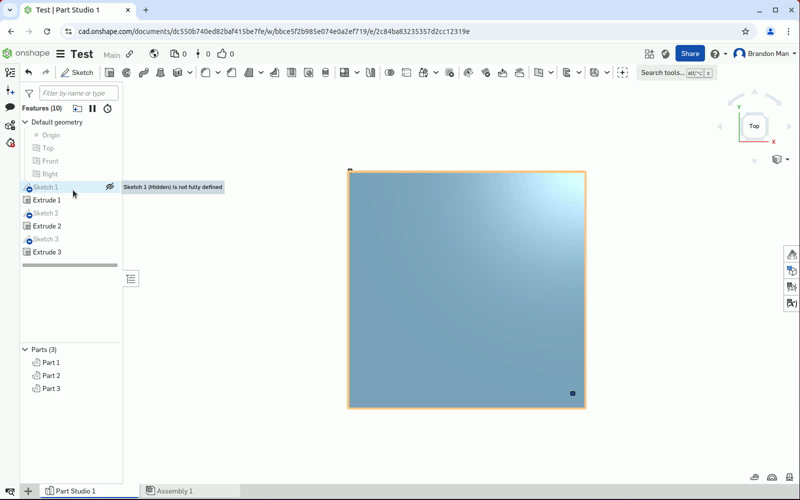
click(73, 189)
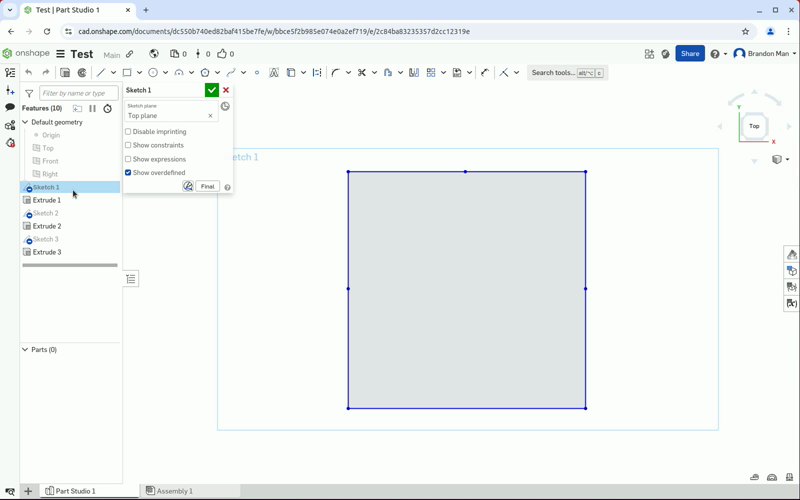
mouse_move(229, 92)
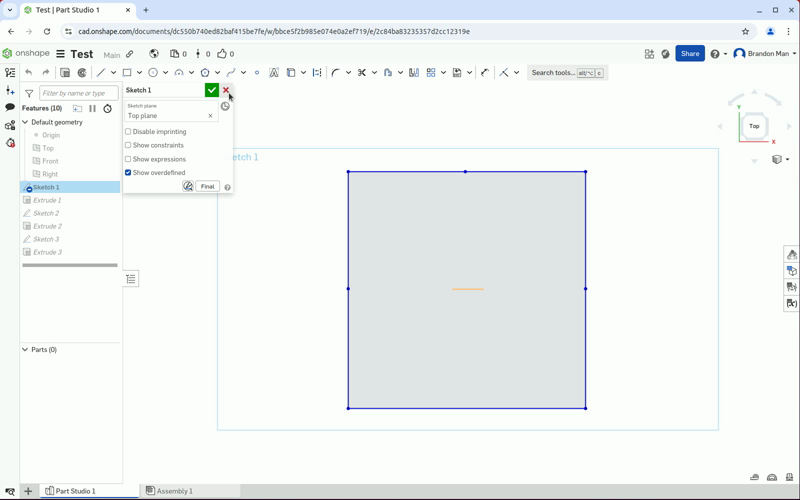
click(229, 92)
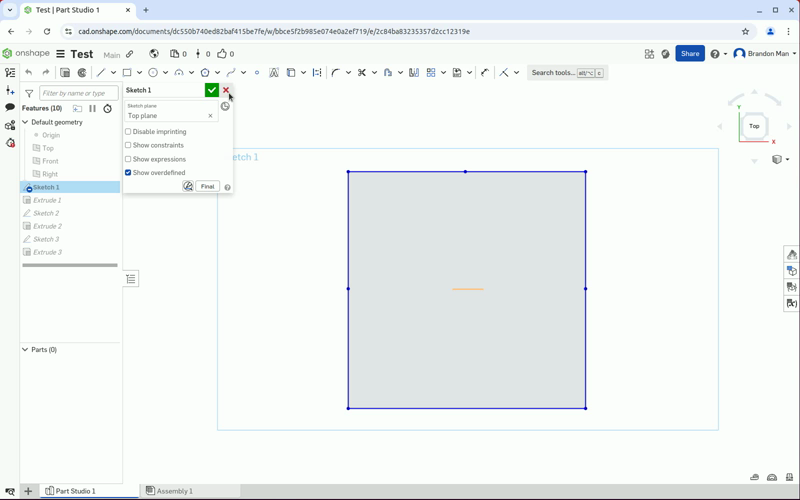
key(shift+s)
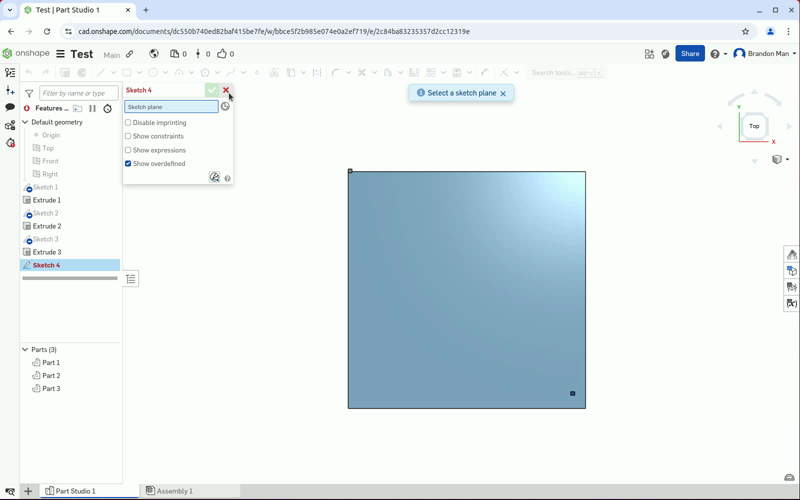
mouse_move(73, 150)
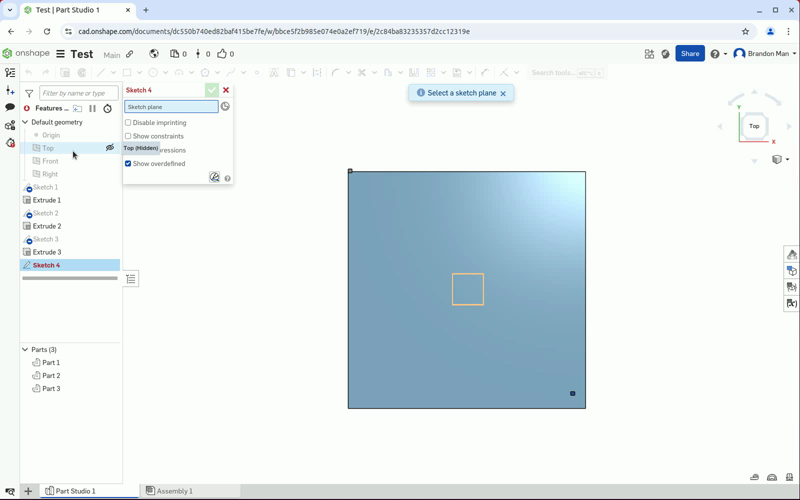
click(73, 150)
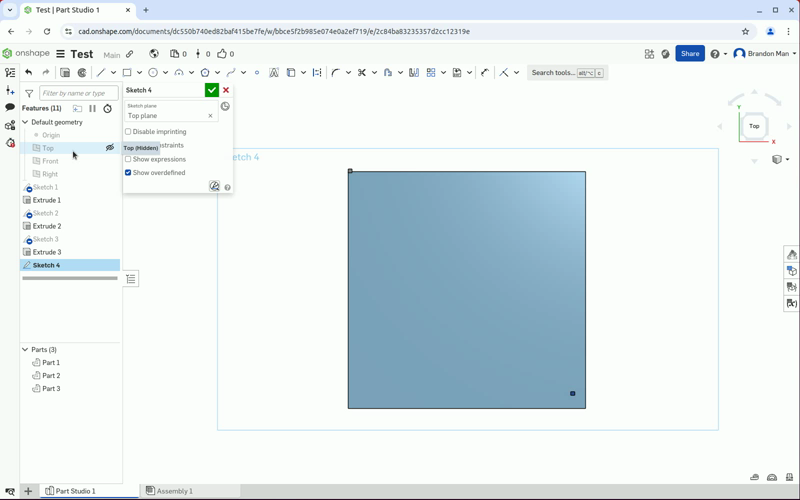
mouse_move(73, 352)
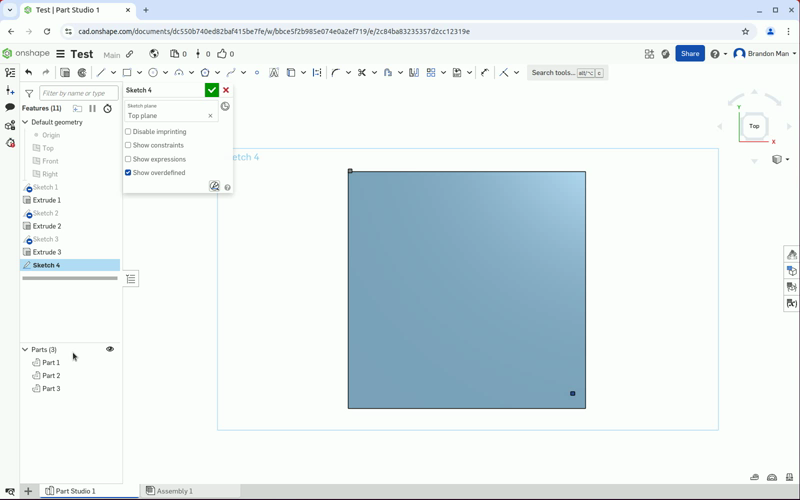
key(y)
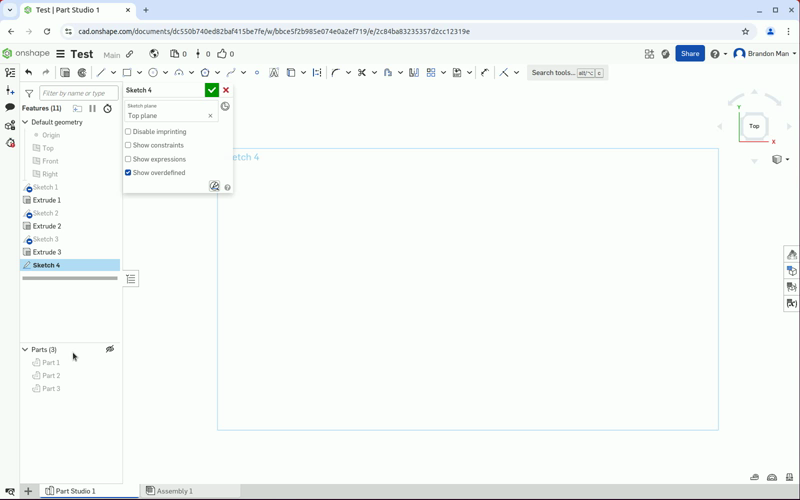
key(l)
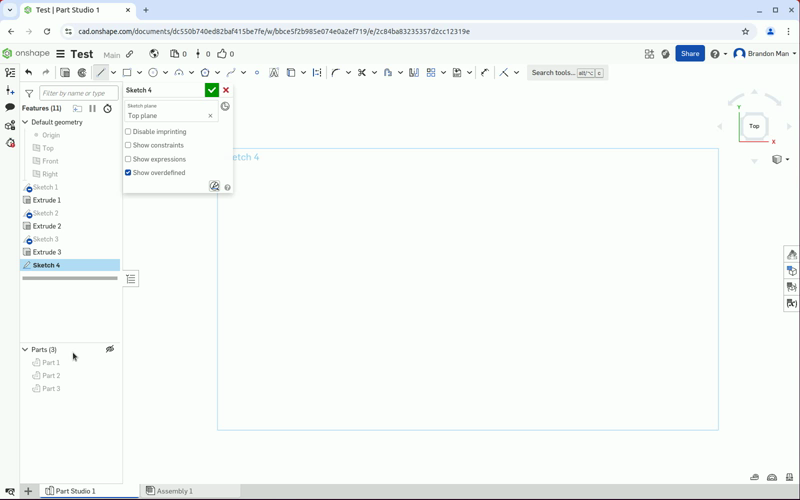
key_down(shift)
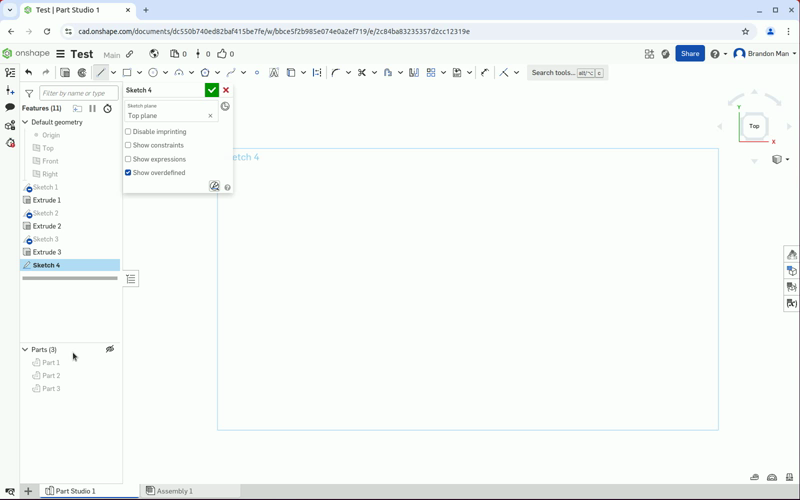
mouse_move(570, 172)
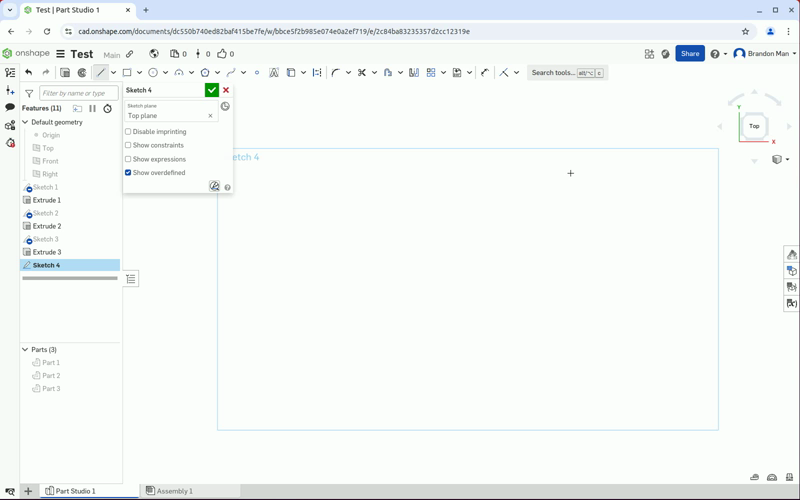
click(570, 172)
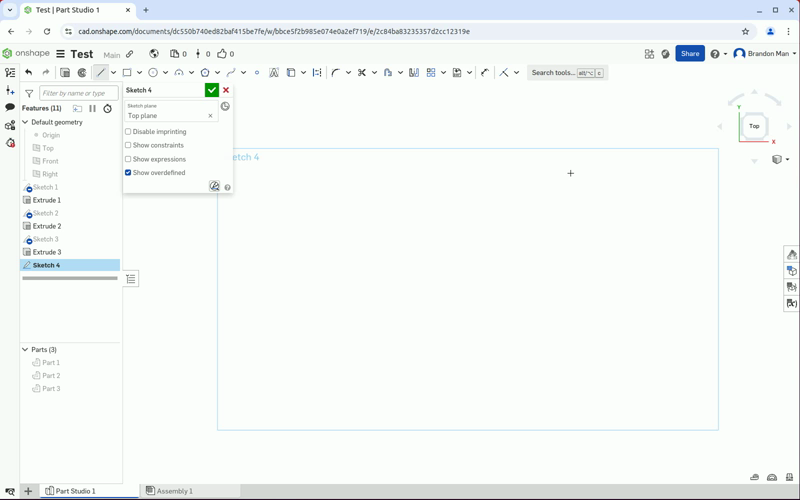
key_up(shift)
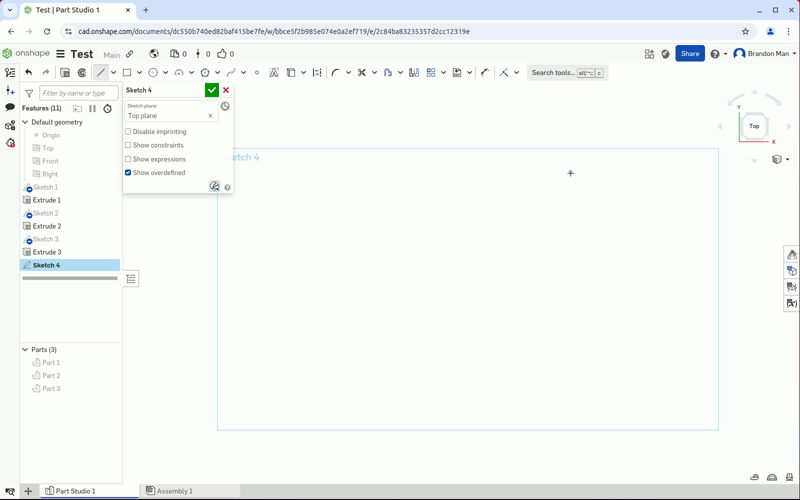
key_down(shift)
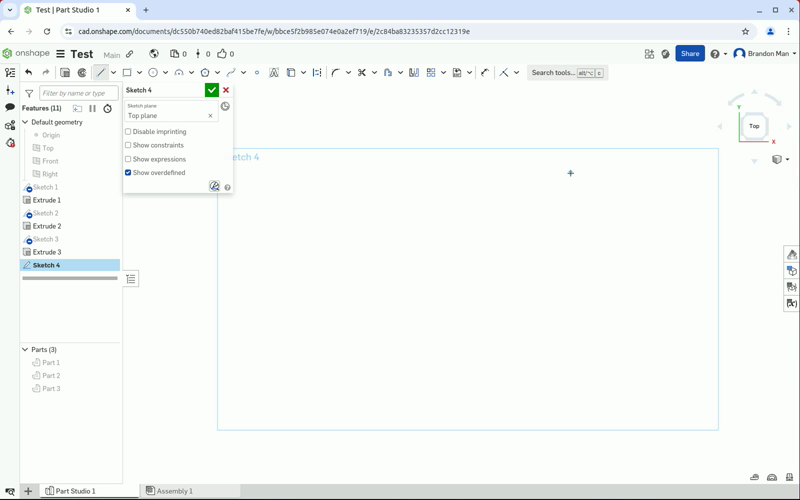
mouse_move(589, 172)
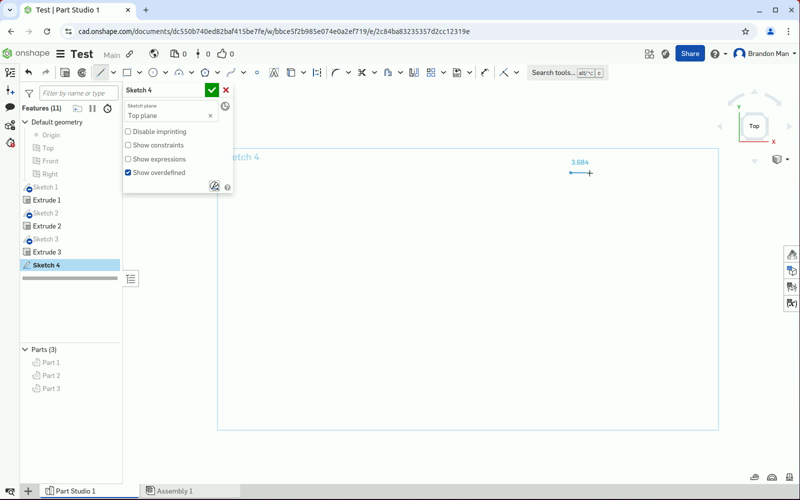
mouse_move(574, 172)
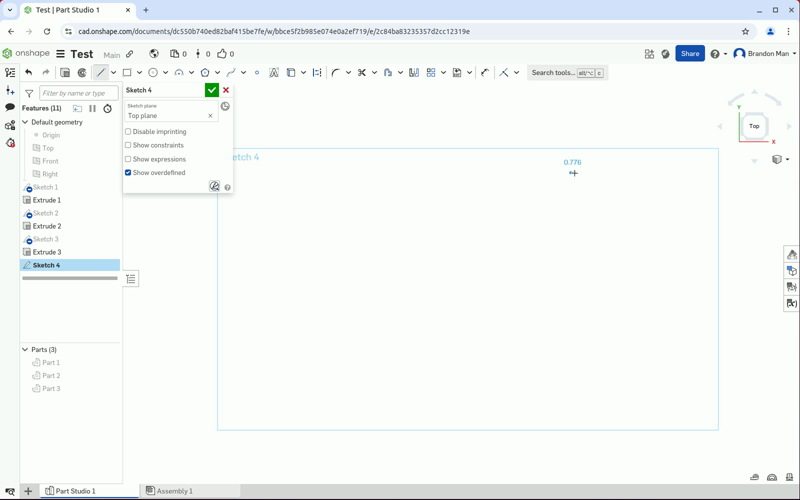
scroll(6)
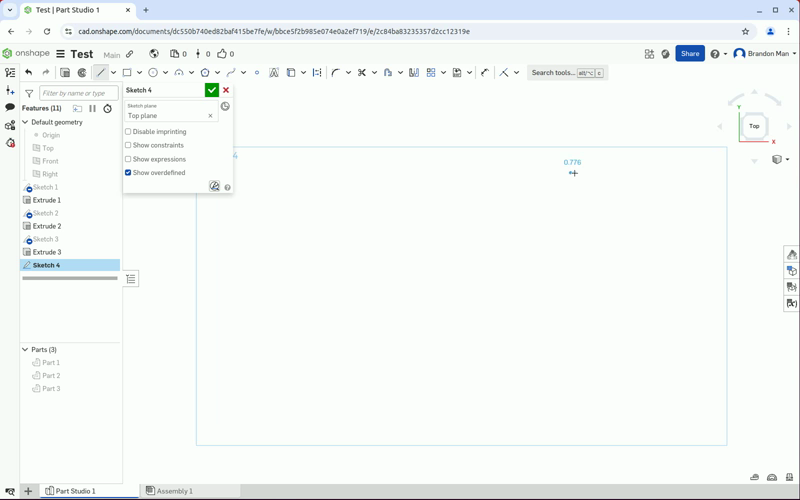
scroll(6)
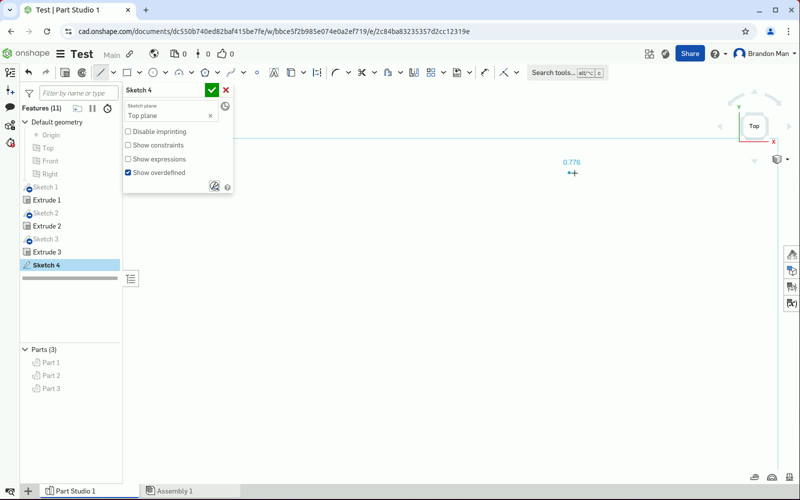
scroll(6)
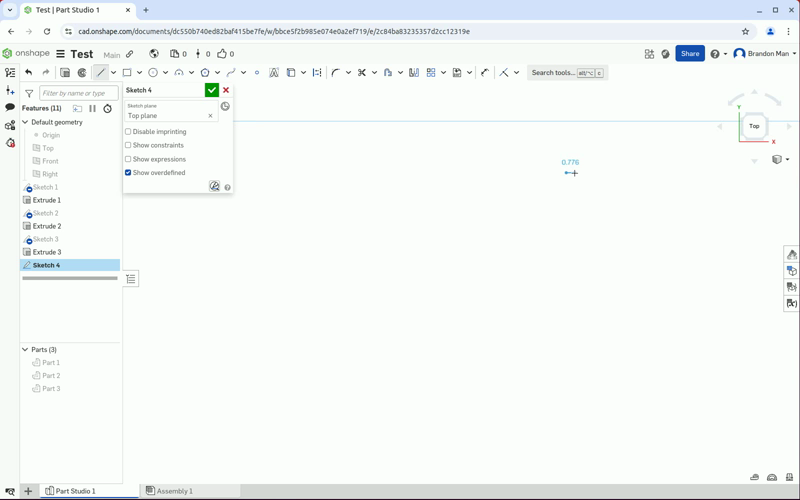
scroll(6)
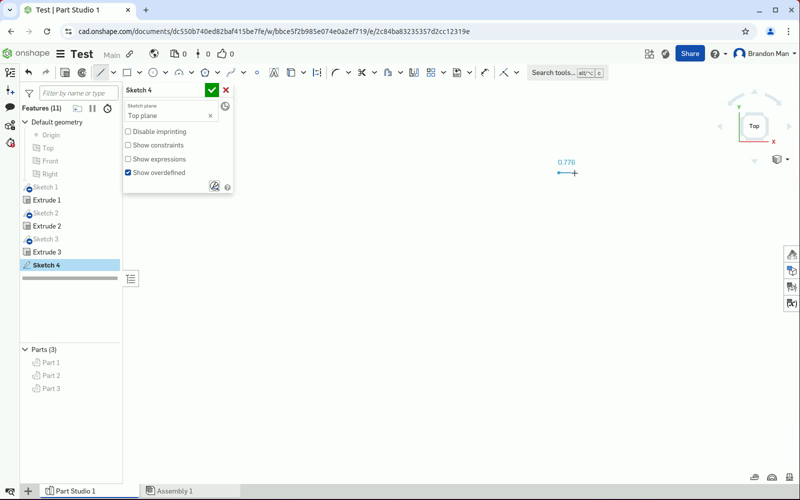
scroll(6)
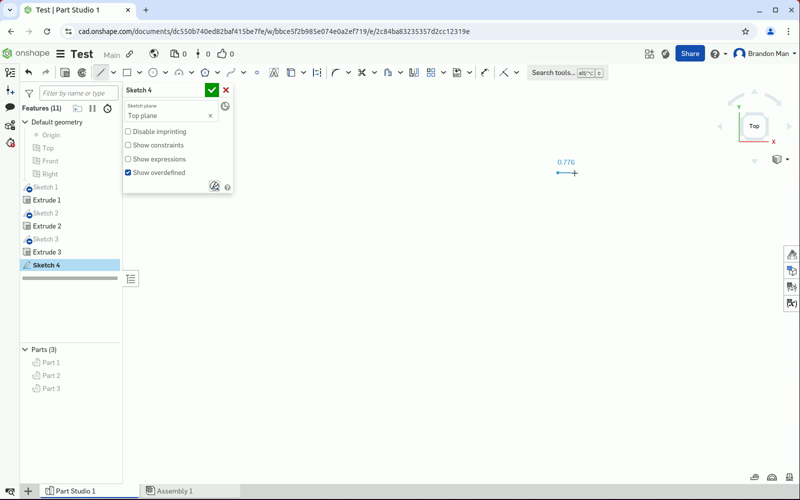
scroll(6)
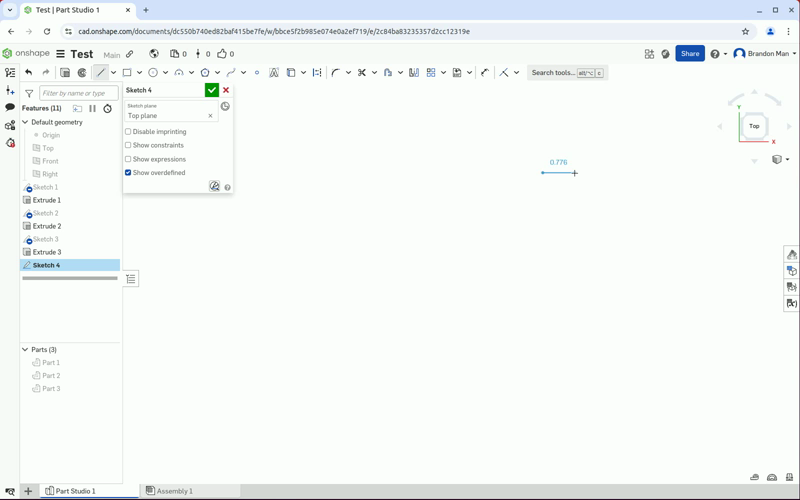
scroll(6)
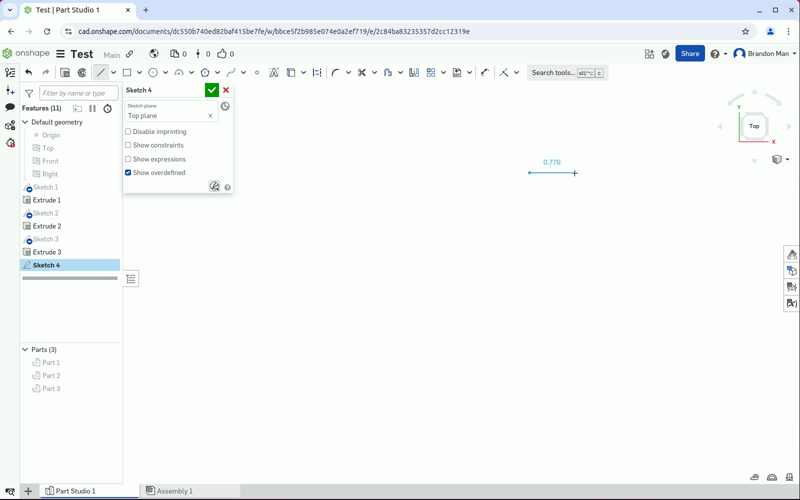
click(574, 172)
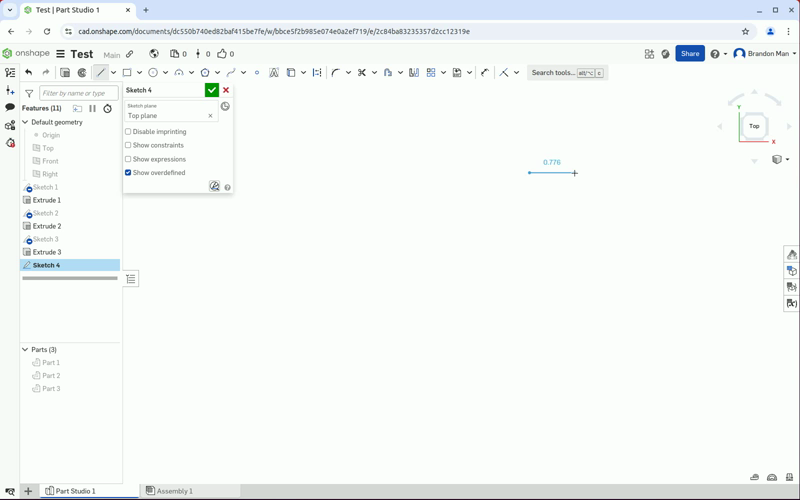
scroll(-6)
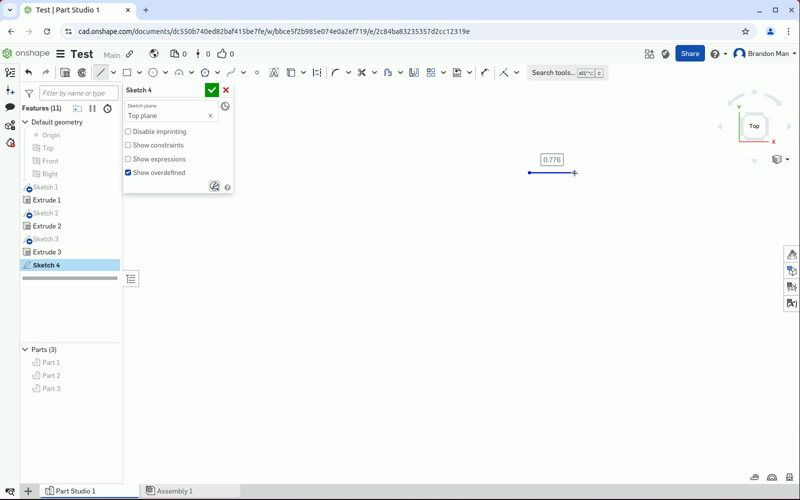
scroll(-6)
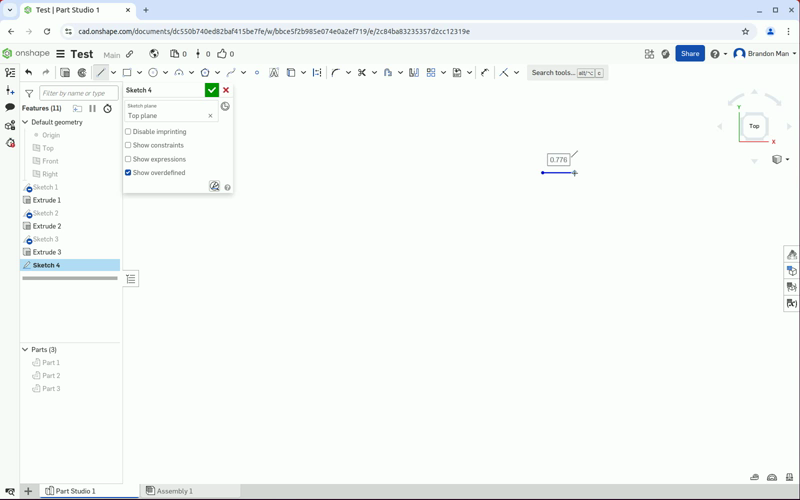
scroll(-6)
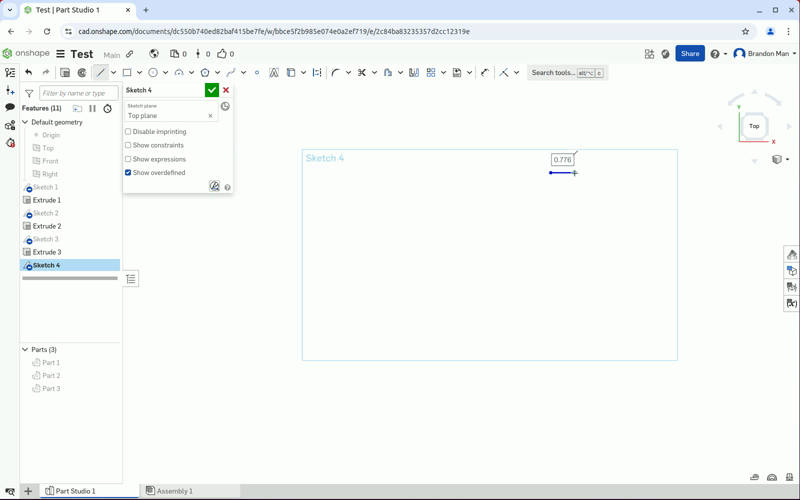
scroll(-6)
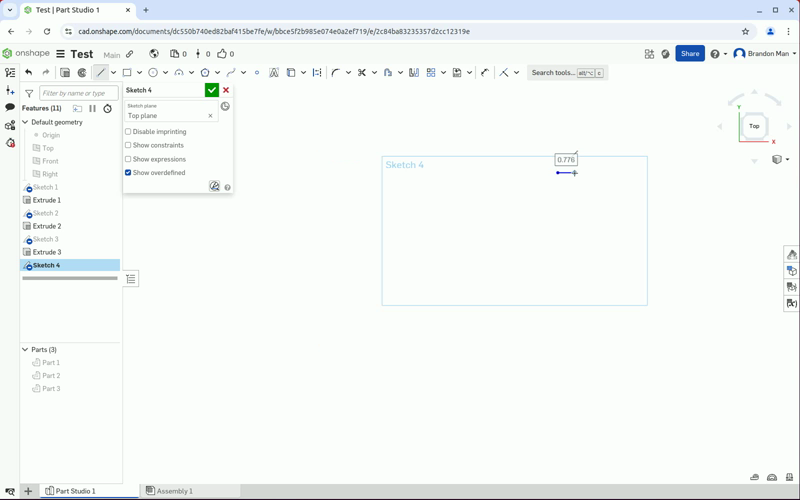
scroll(-6)
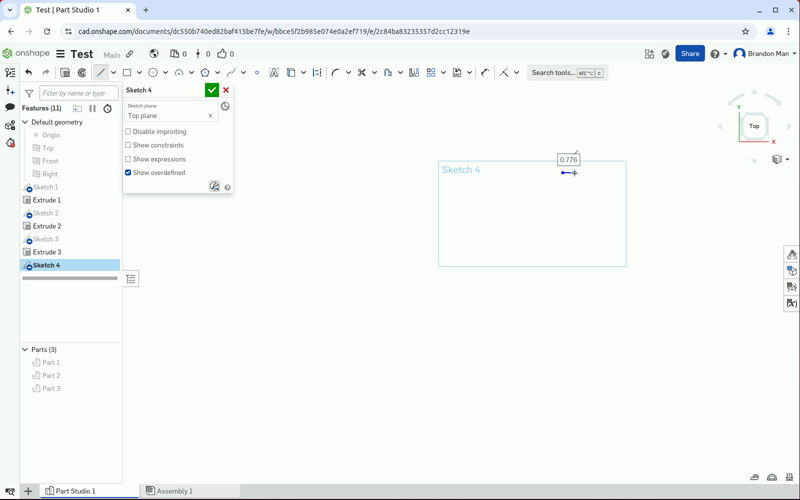
scroll(-6)
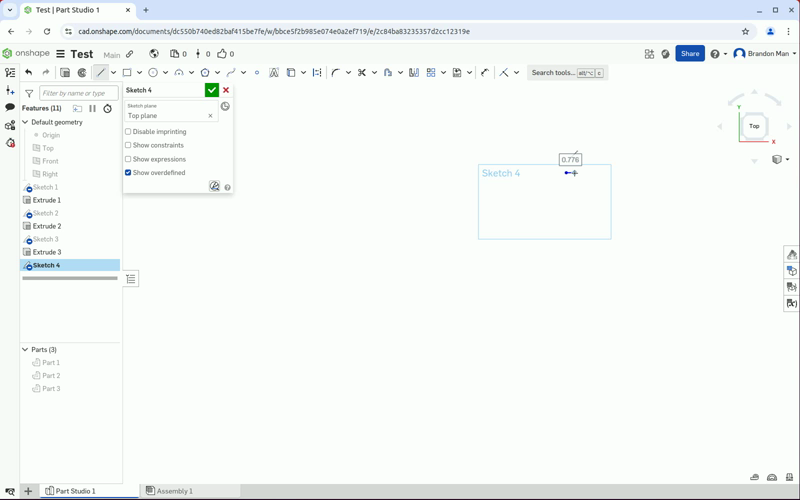
scroll(-6)
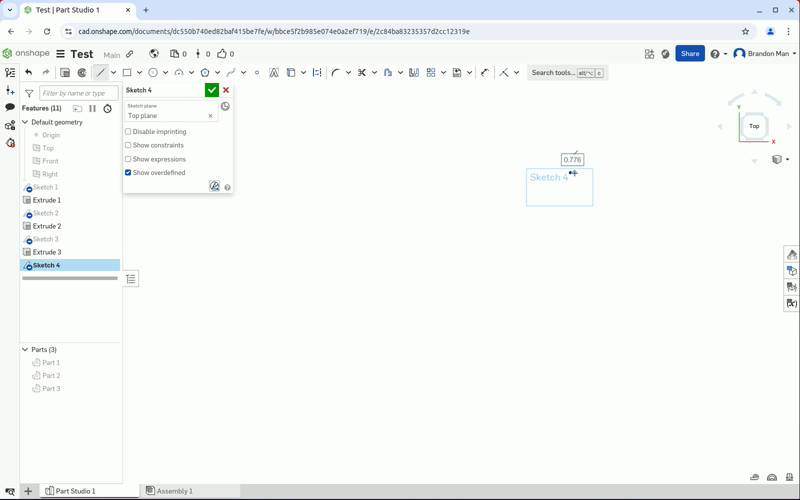
key_up(shift)
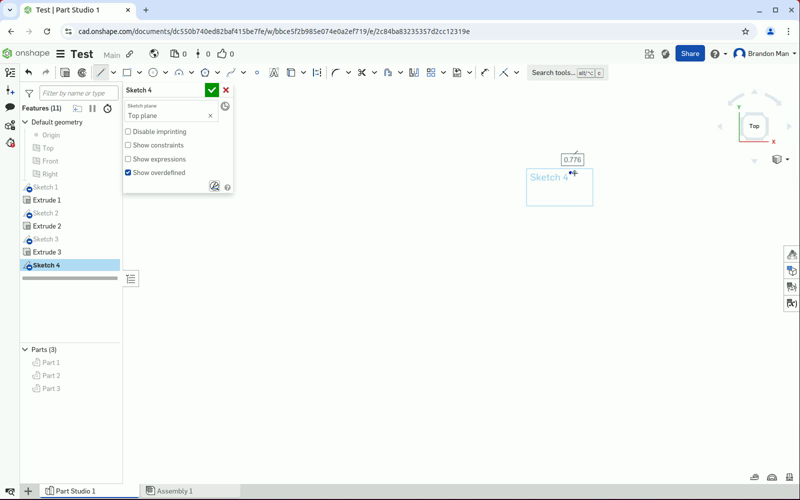
key_down(shift)
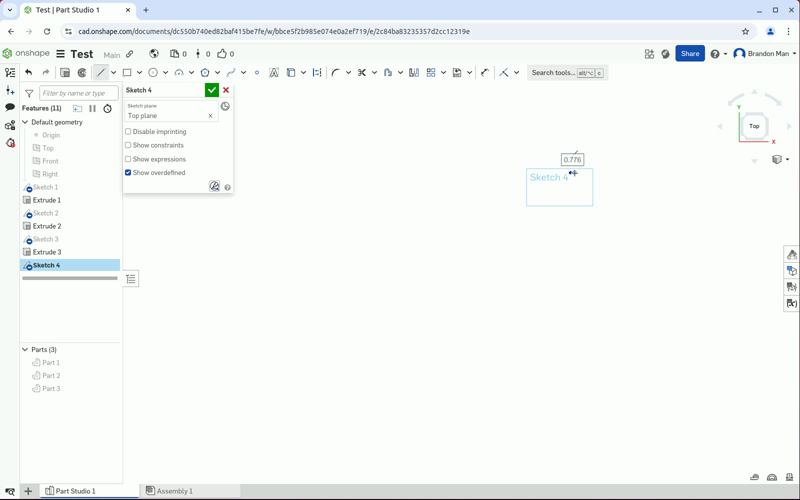
mouse_move(589, 172)
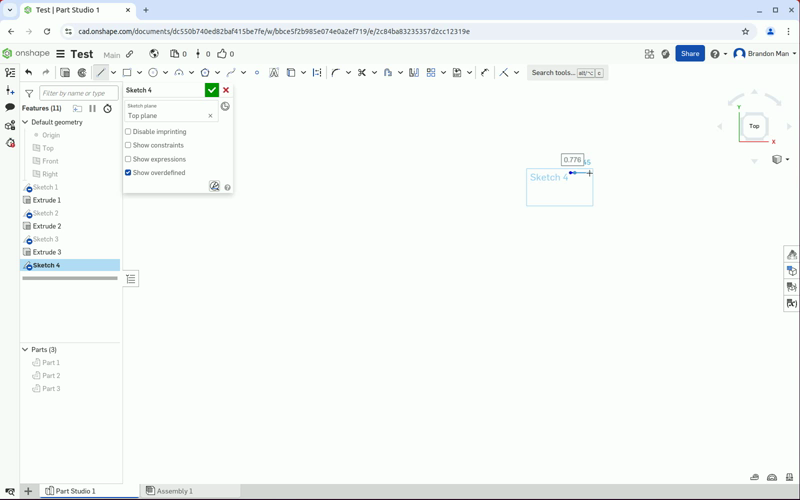
mouse_move(574, 169)
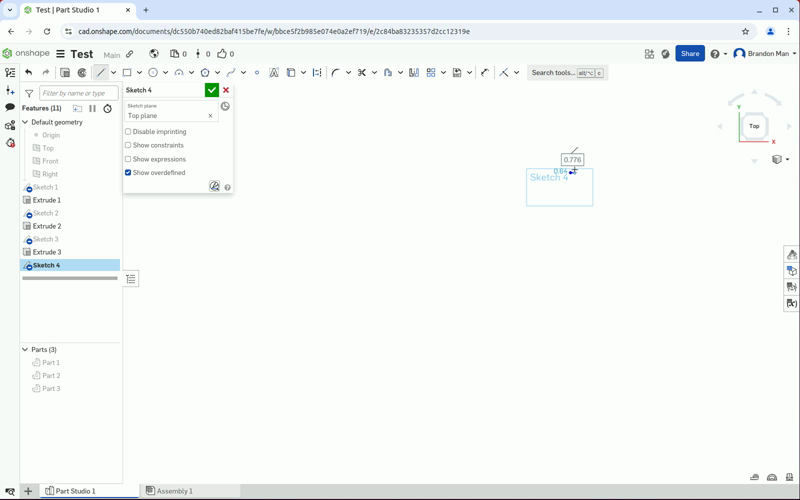
scroll(6)
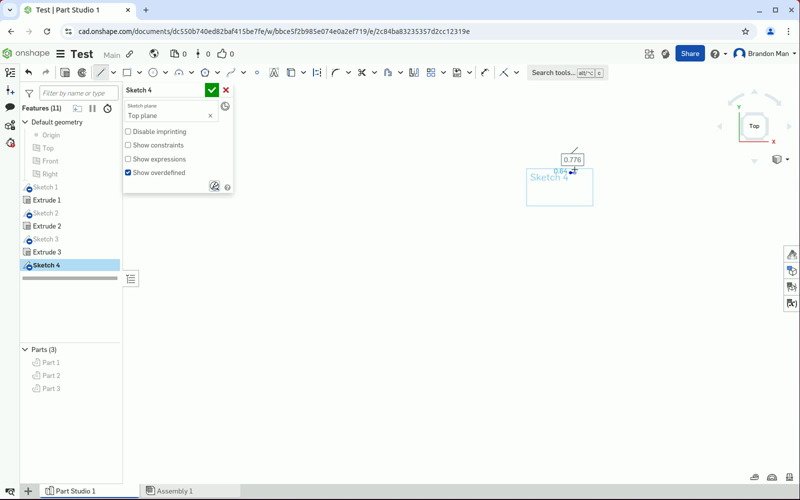
scroll(6)
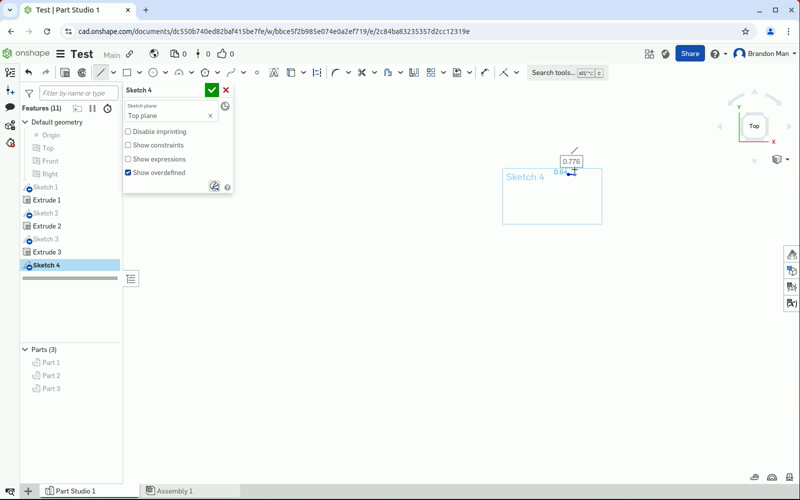
scroll(6)
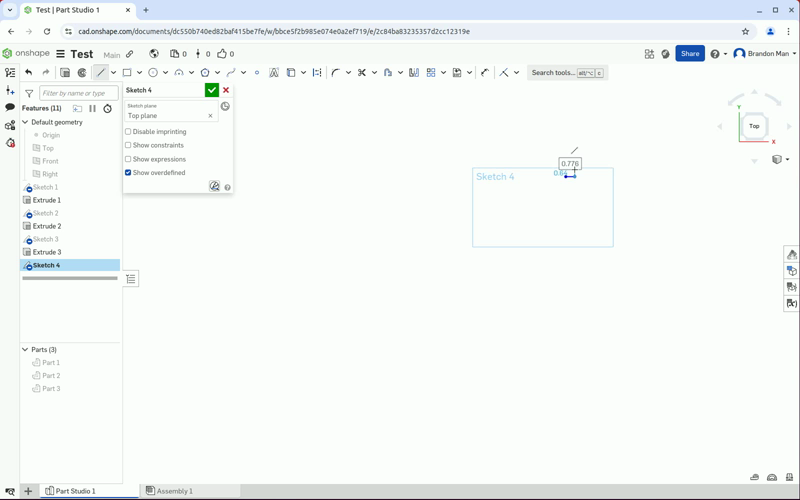
scroll(6)
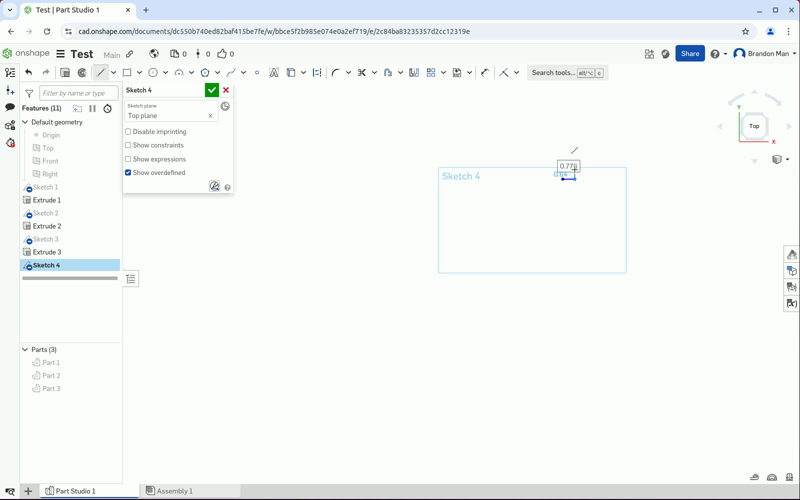
scroll(6)
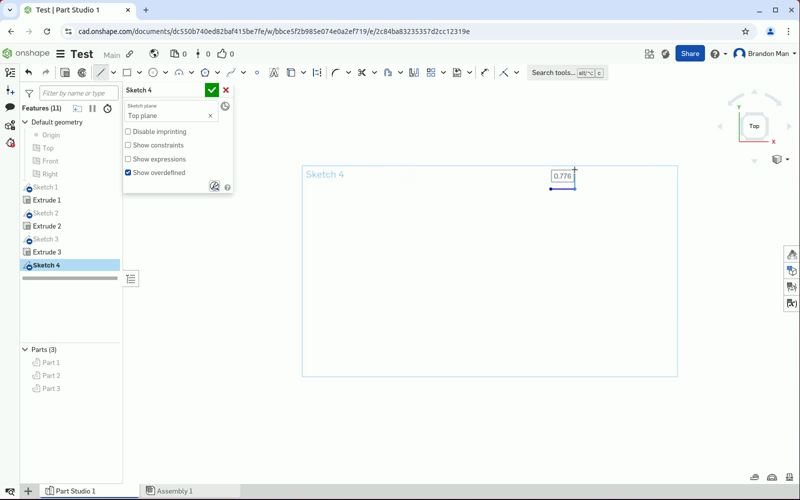
scroll(6)
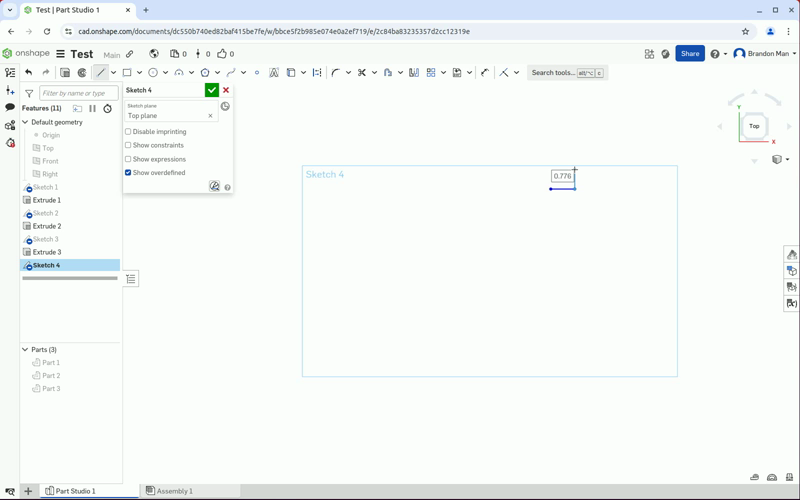
scroll(6)
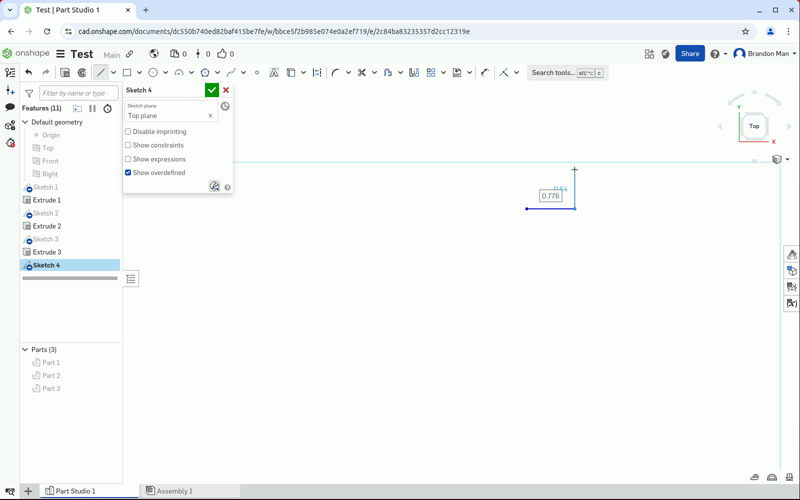
click(574, 169)
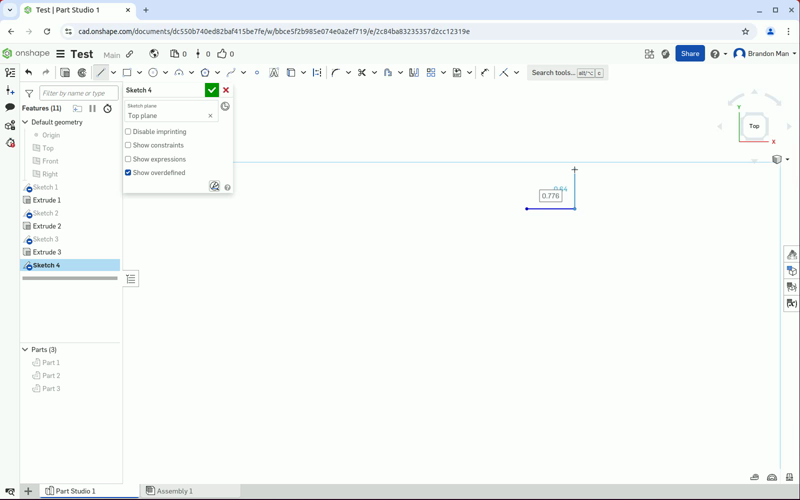
scroll(-6)
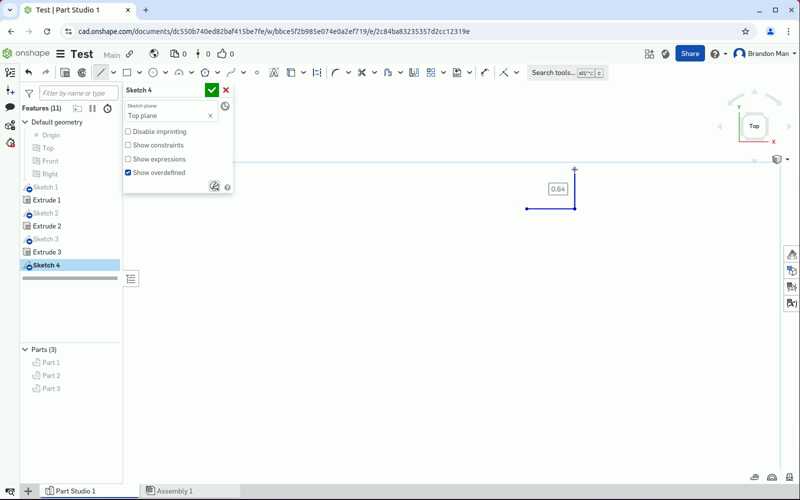
scroll(-6)
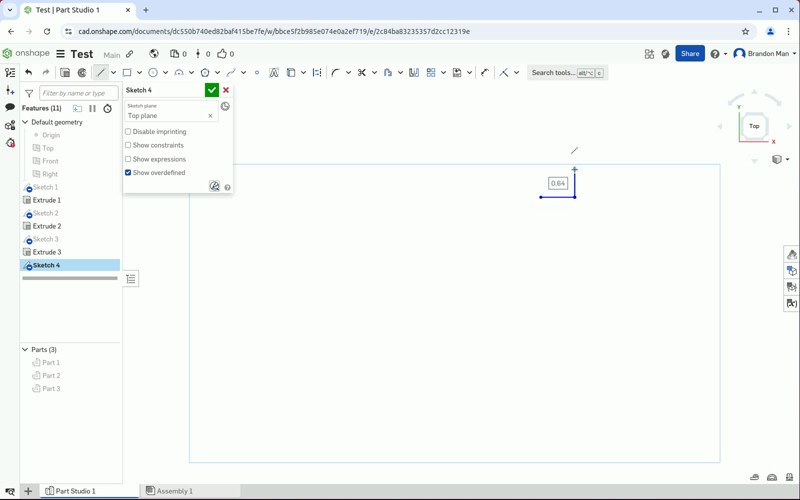
scroll(-6)
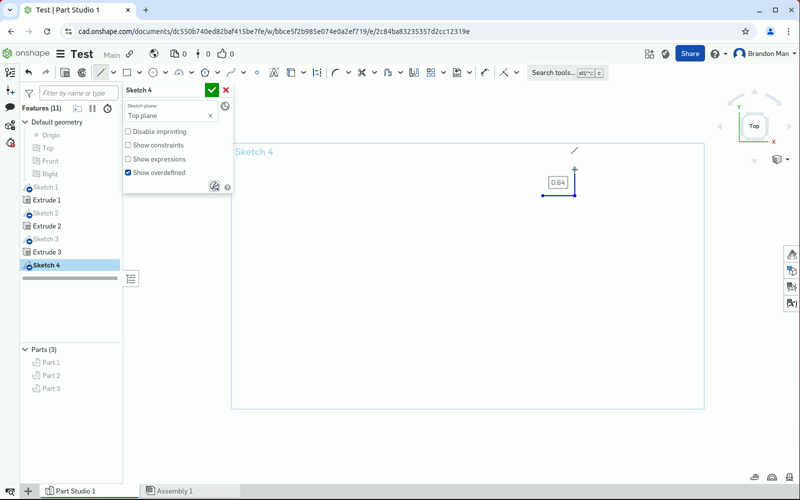
scroll(-6)
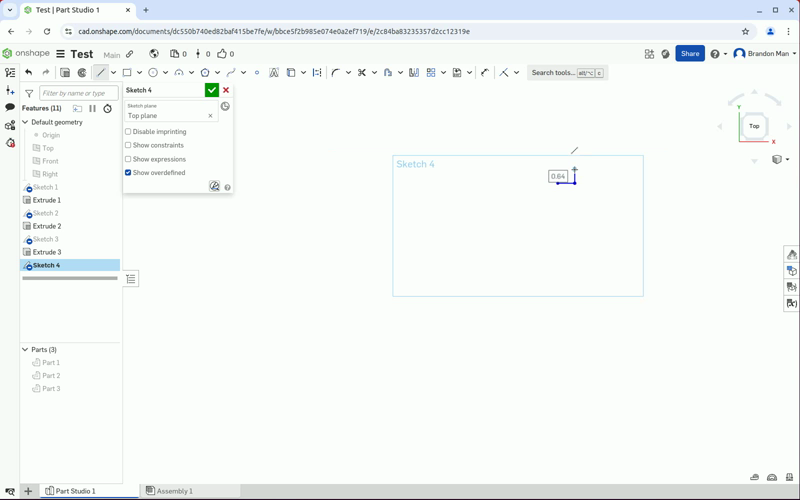
scroll(-6)
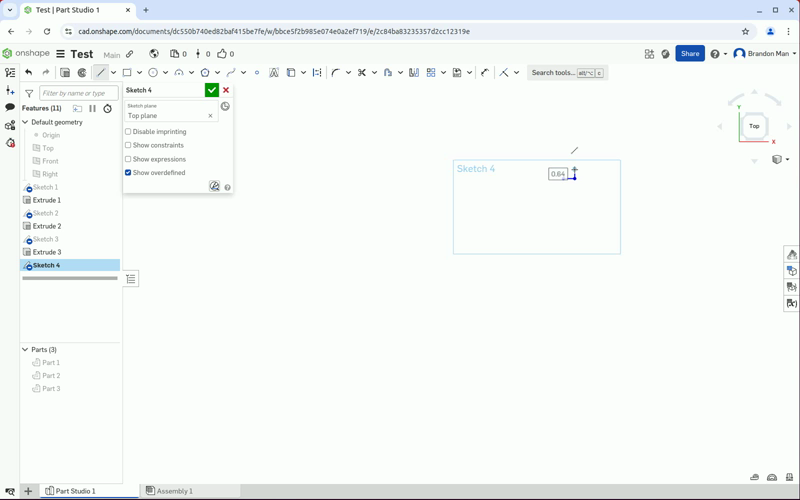
scroll(-6)
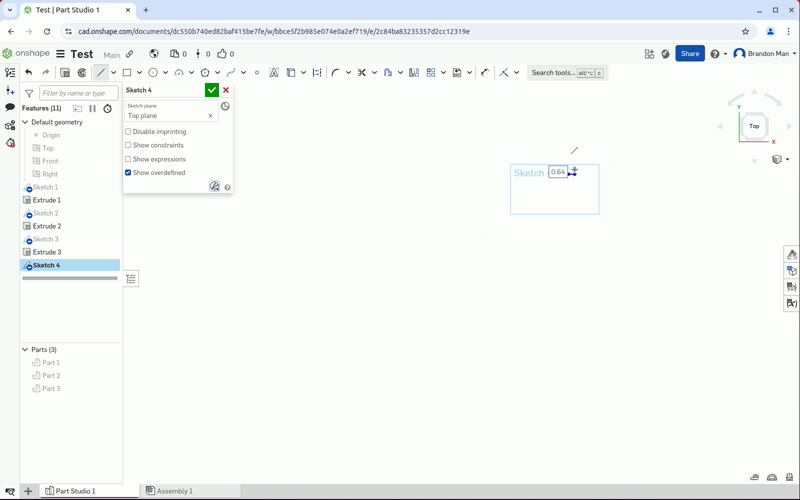
scroll(-6)
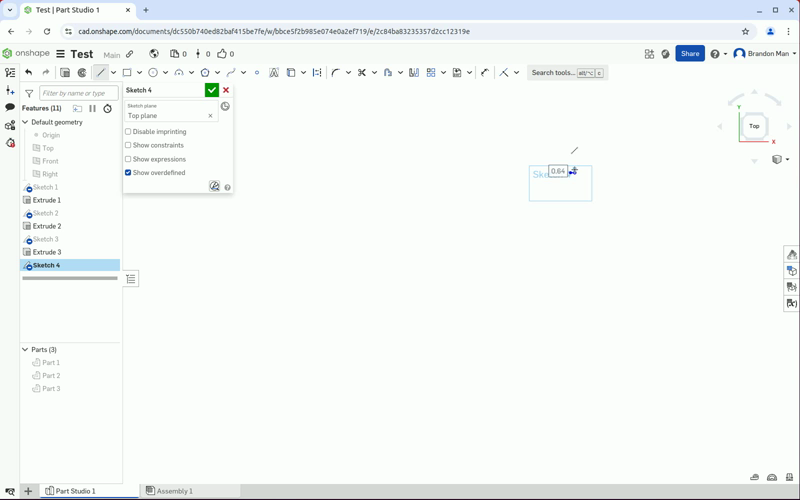
key_up(shift)
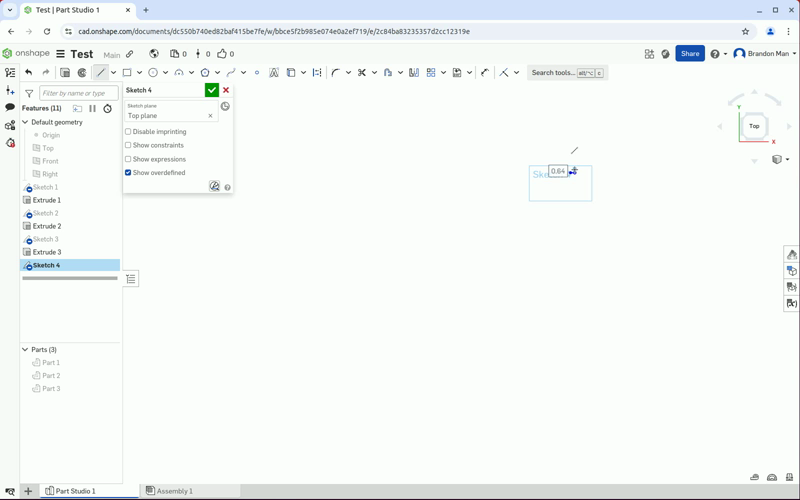
key_down(shift)
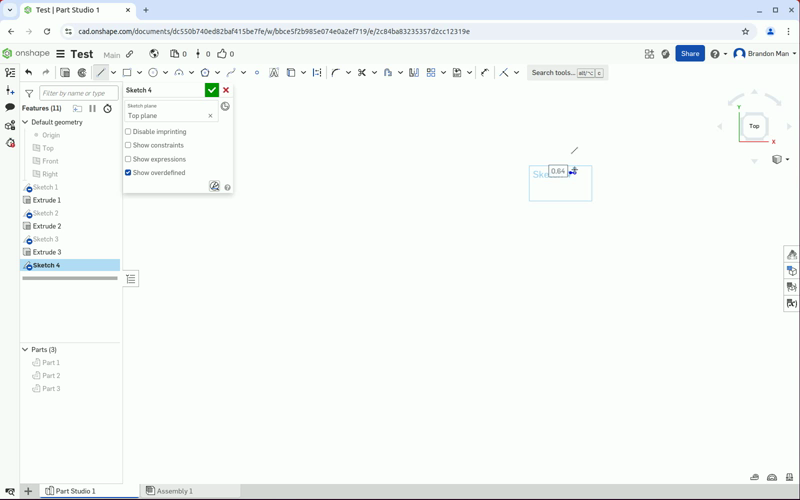
mouse_move(589, 169)
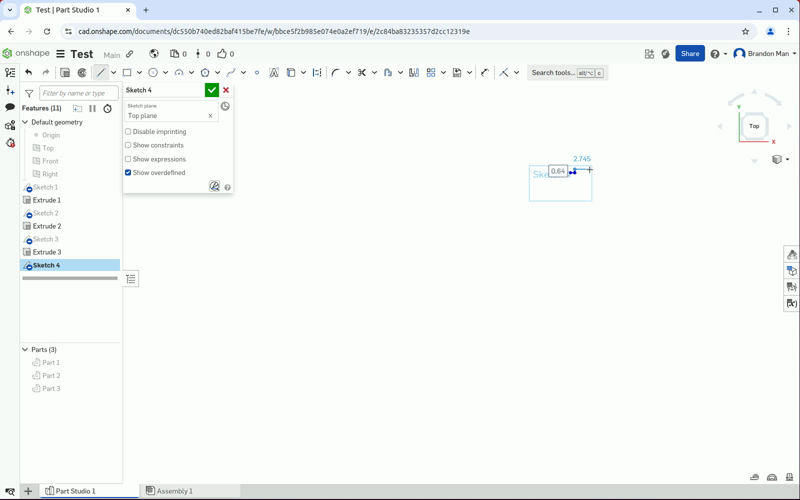
mouse_move(570, 169)
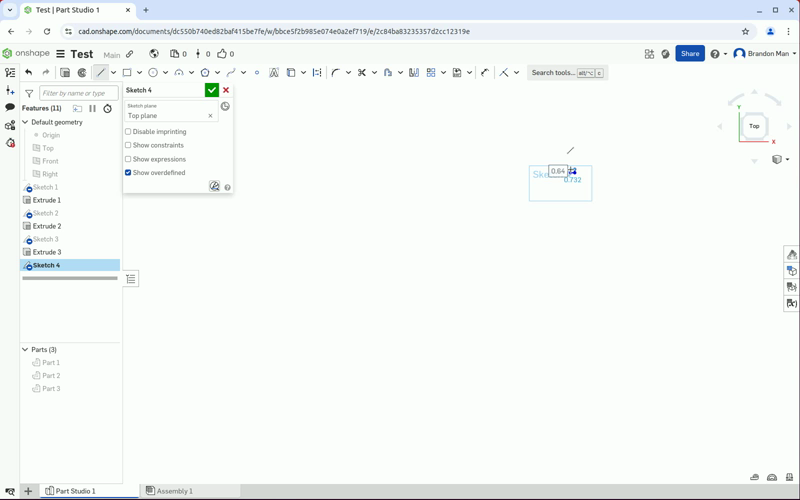
scroll(6)
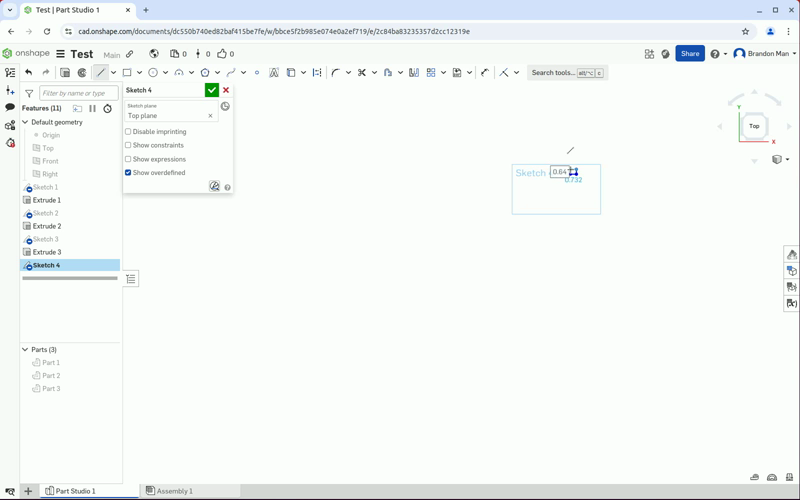
scroll(6)
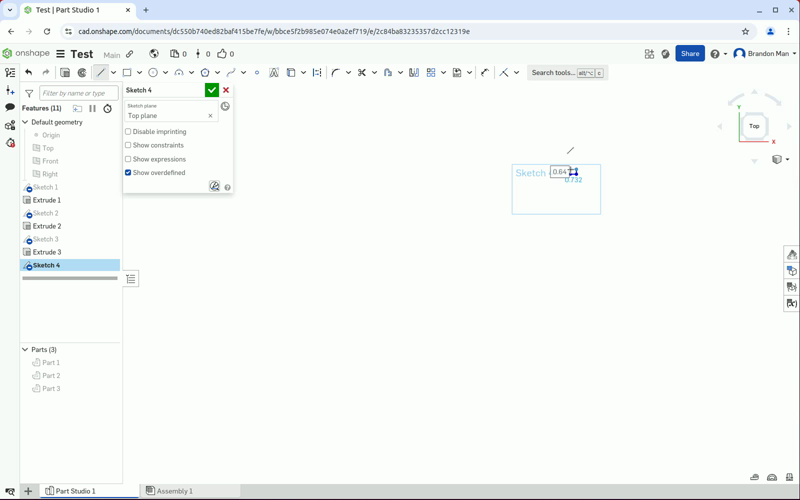
scroll(6)
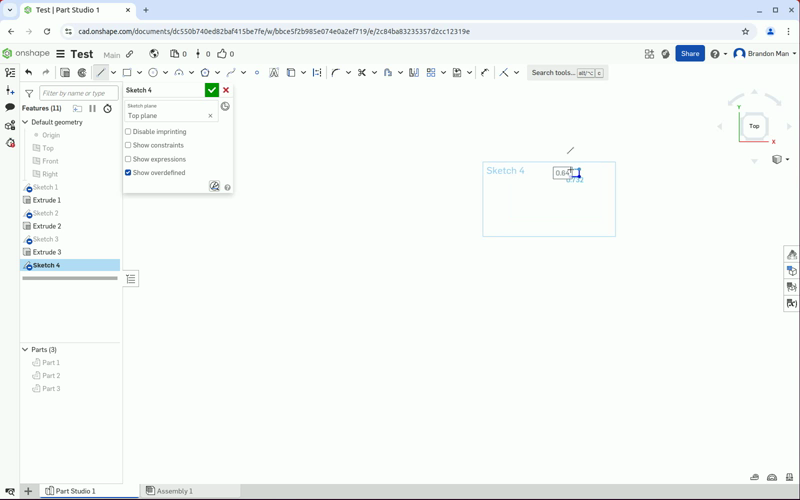
scroll(6)
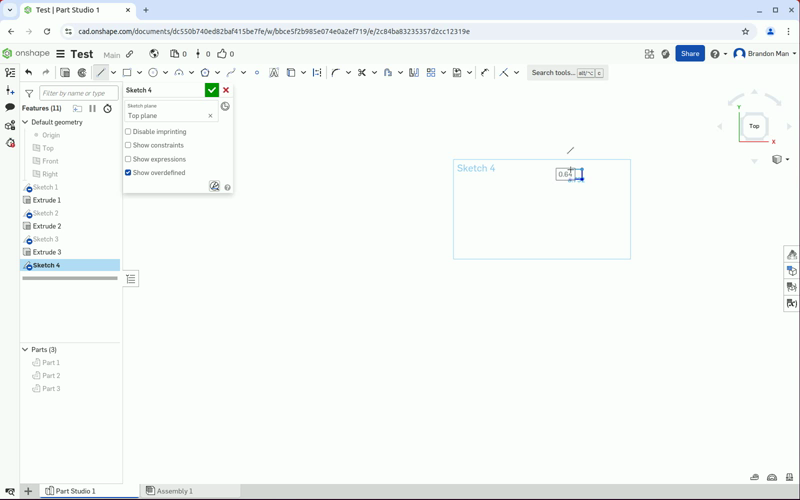
scroll(6)
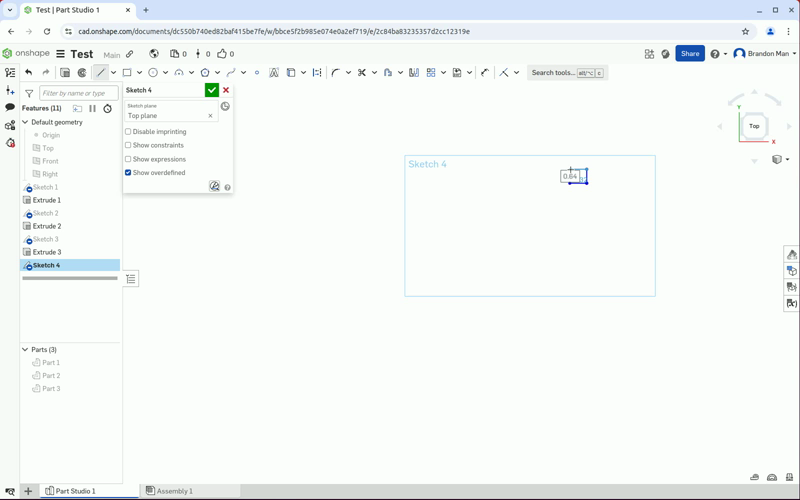
scroll(6)
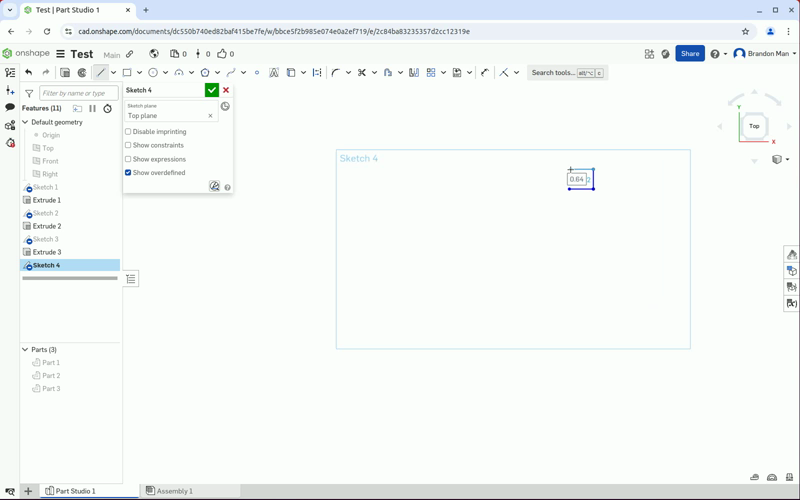
scroll(6)
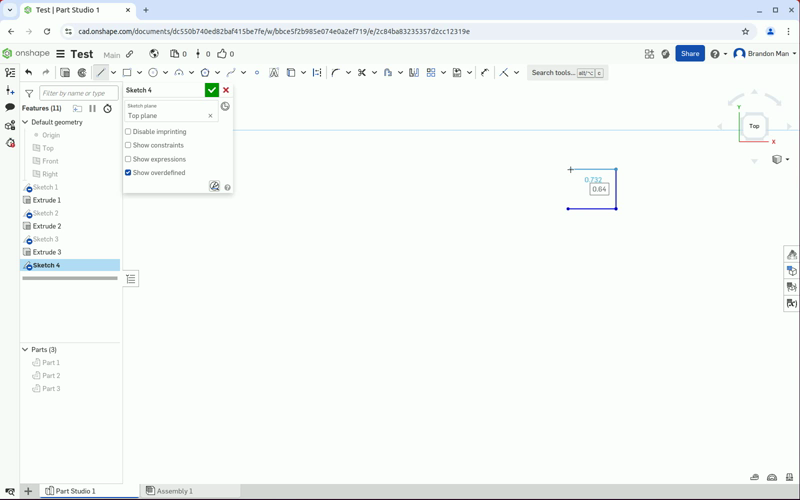
click(570, 169)
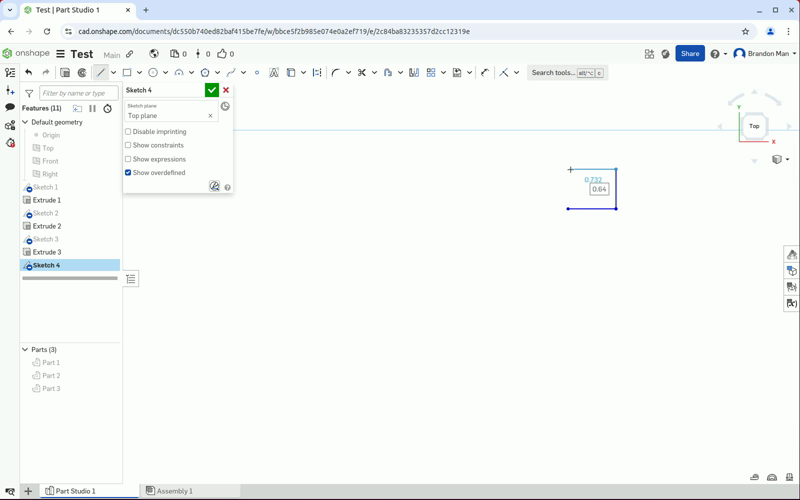
scroll(-6)
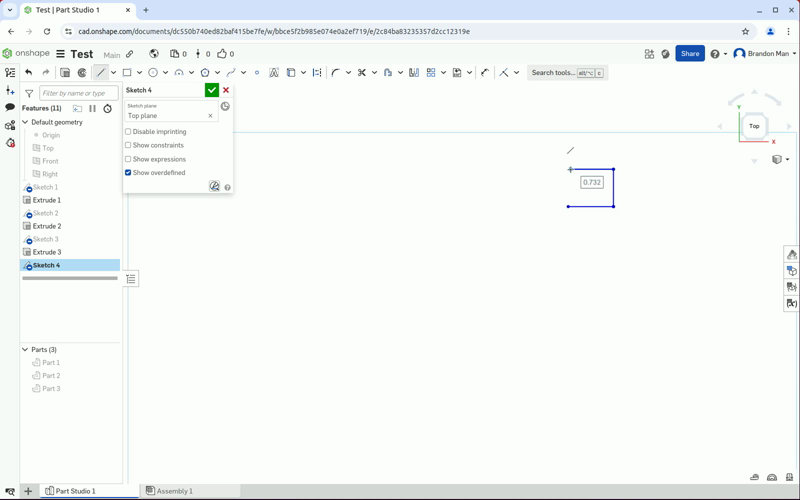
scroll(-6)
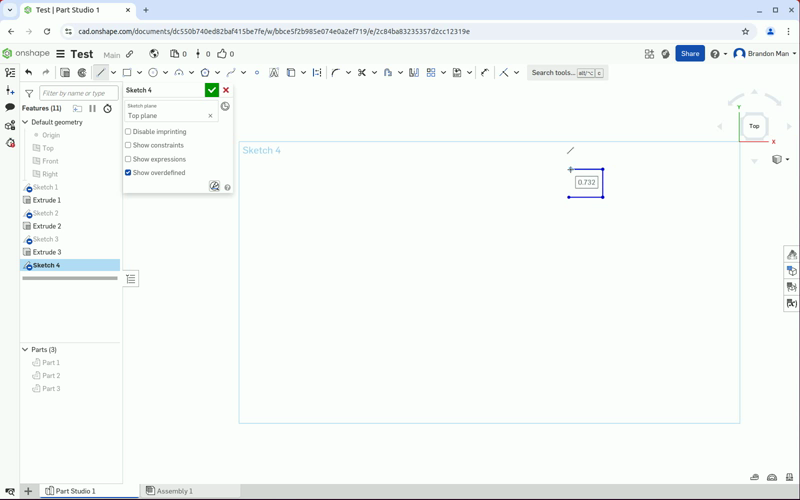
scroll(-6)
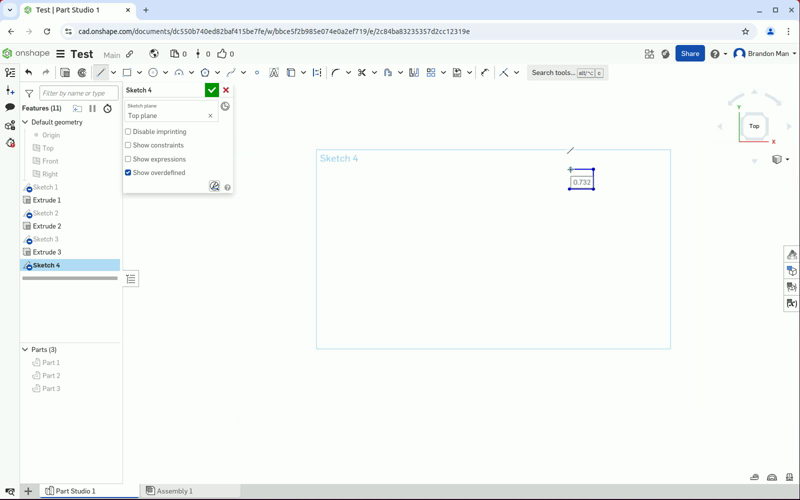
scroll(-6)
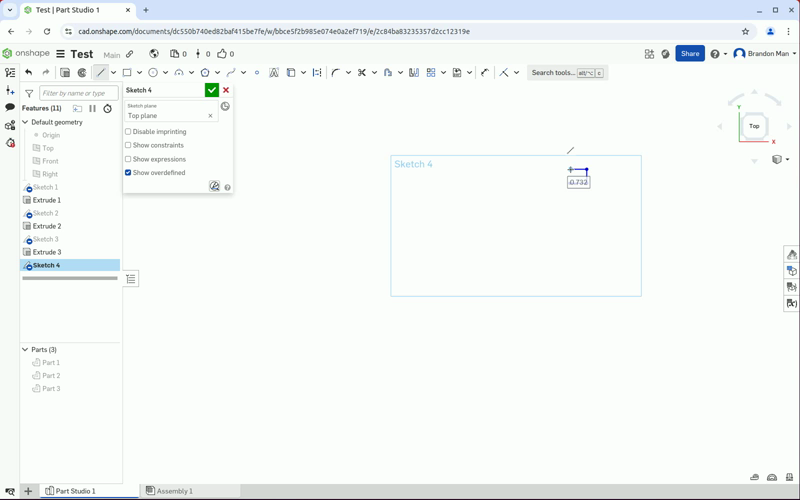
scroll(-6)
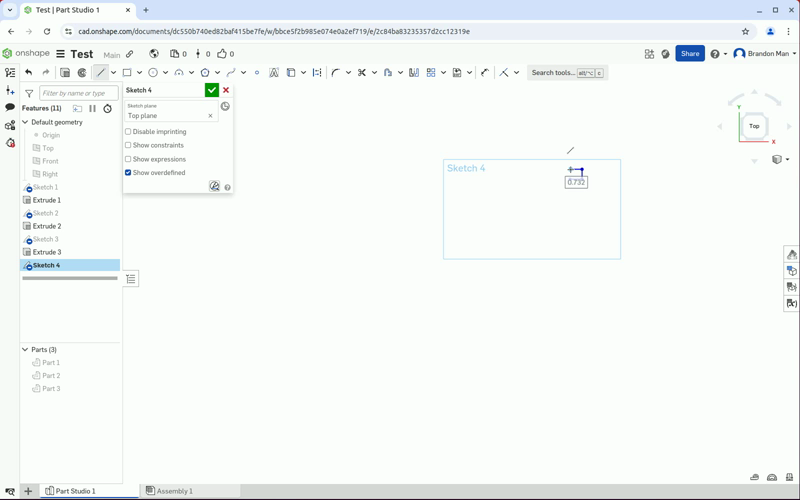
scroll(-6)
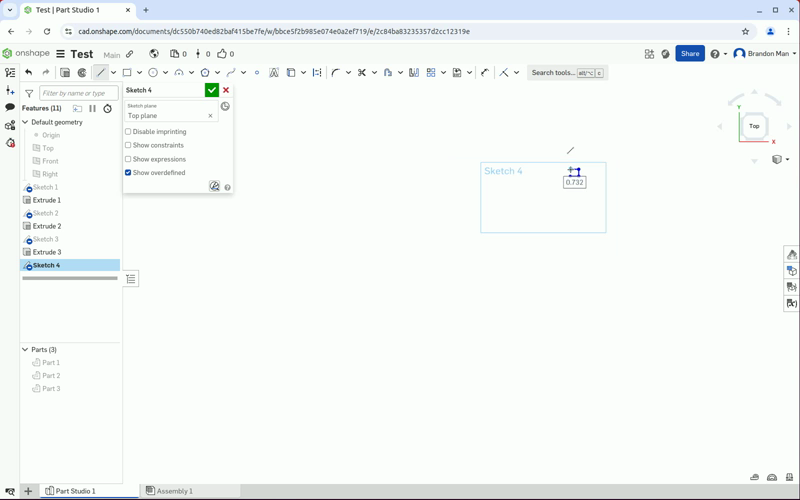
scroll(-6)
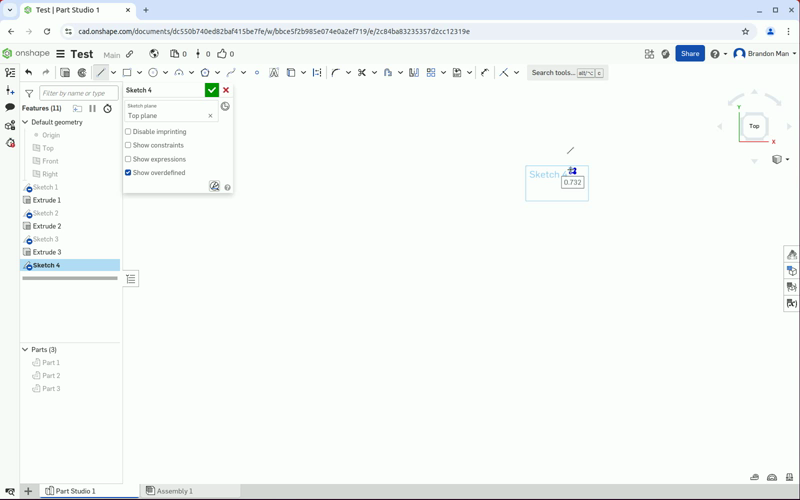
key_up(shift)
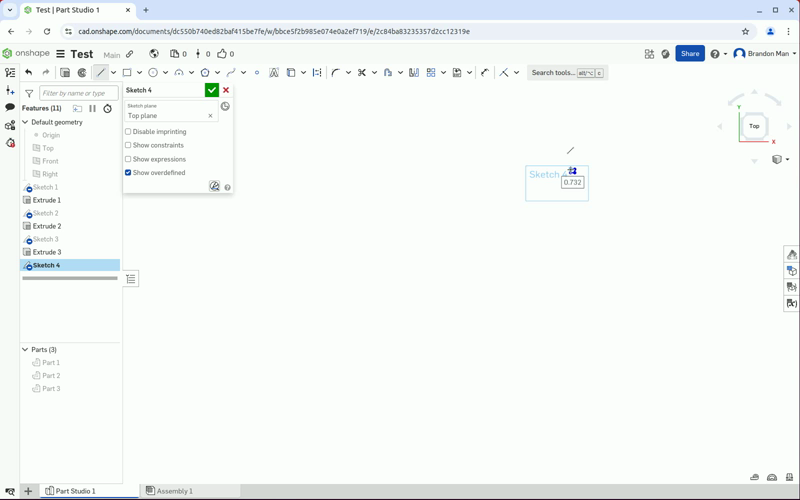
mouse_move(589, 169)
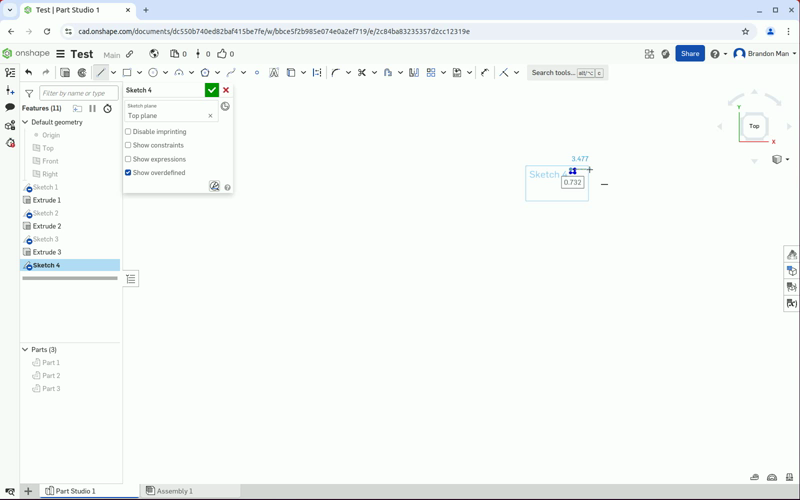
key_down(shift)
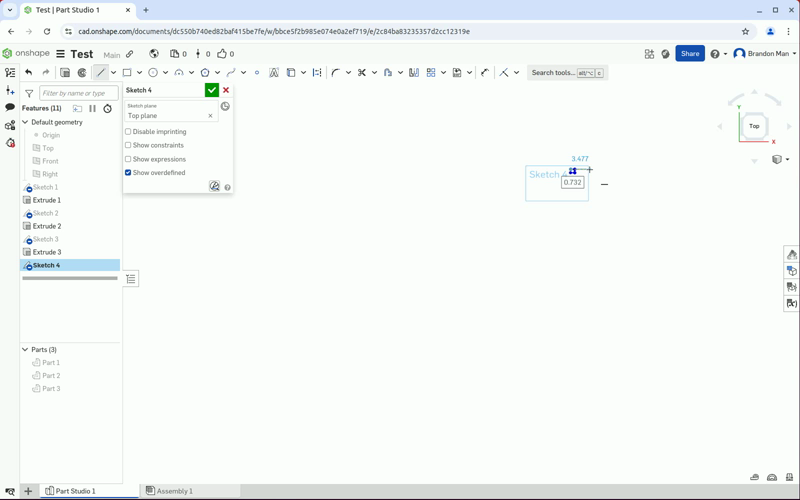
mouse_move(570, 172)
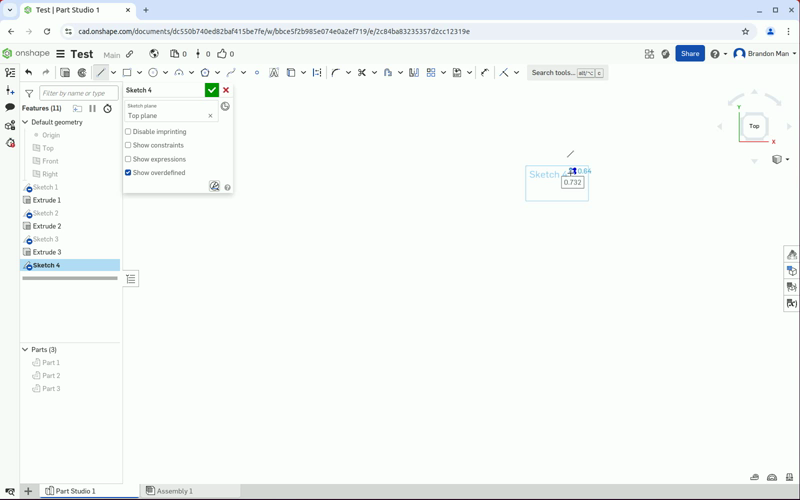
scroll(6)
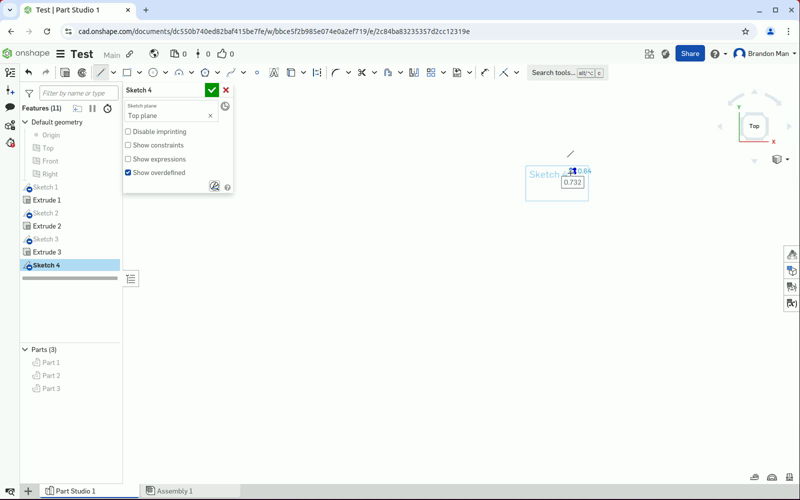
scroll(6)
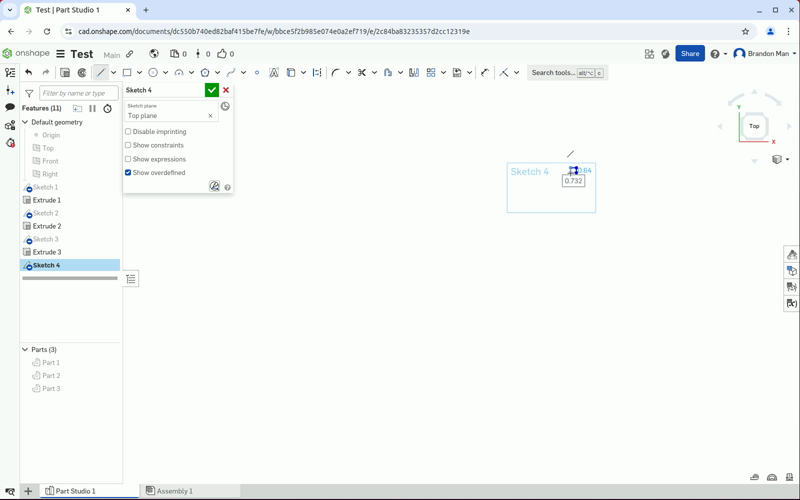
scroll(6)
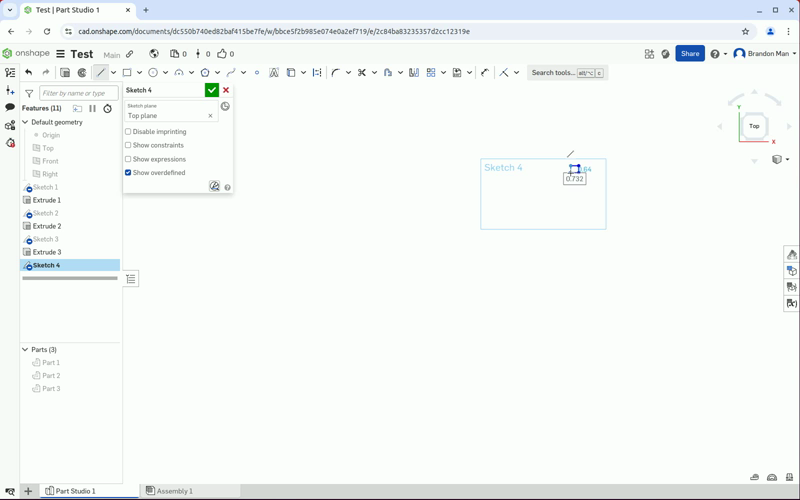
scroll(6)
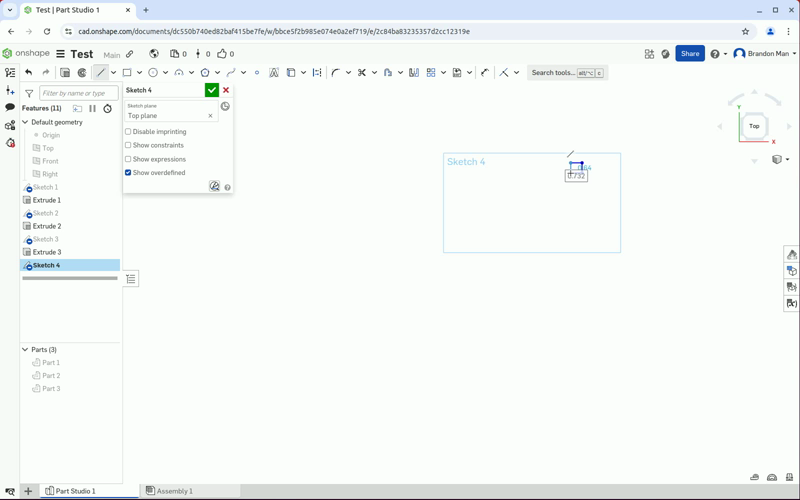
scroll(6)
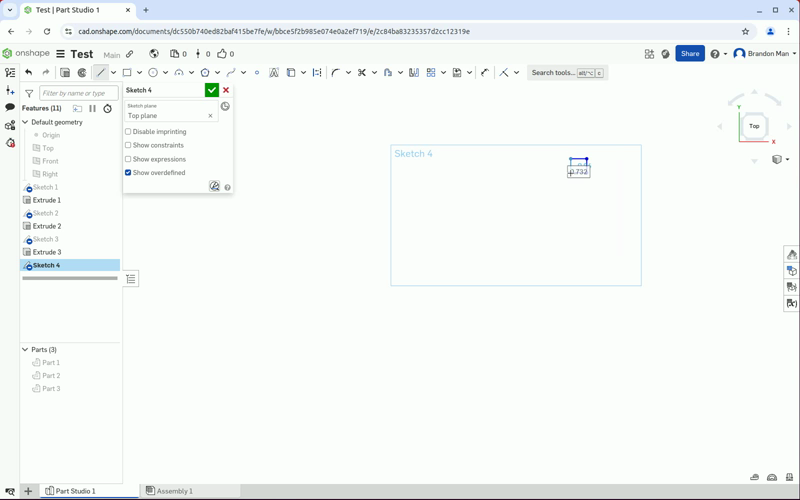
scroll(6)
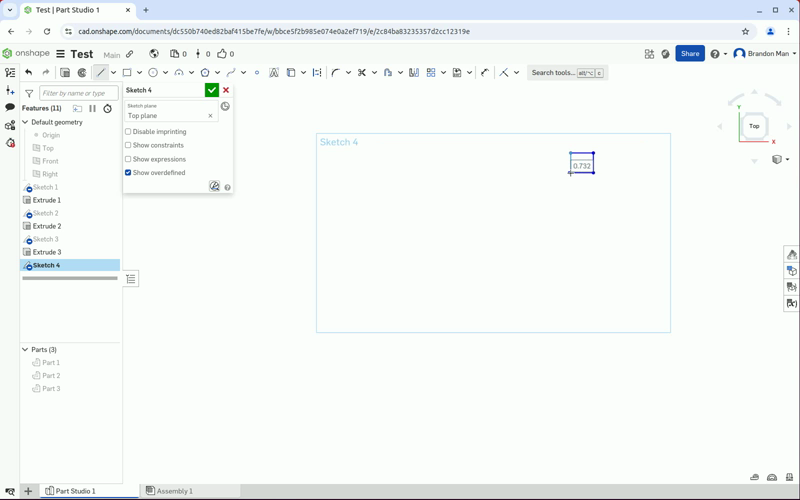
scroll(6)
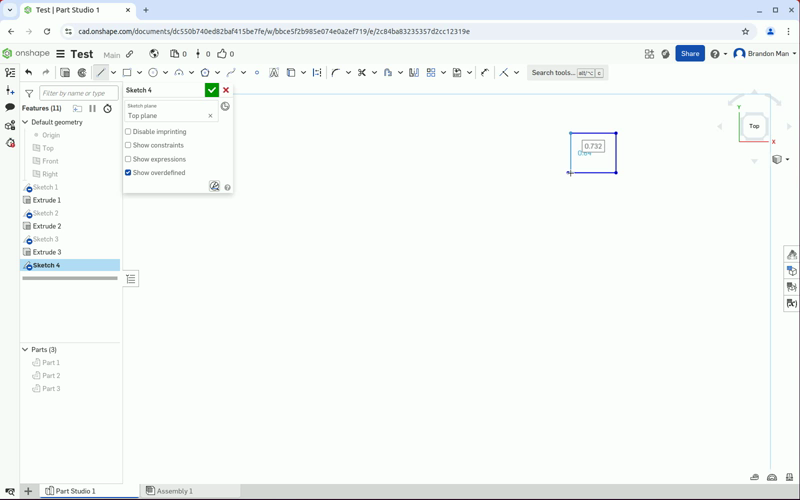
key_up(shift)
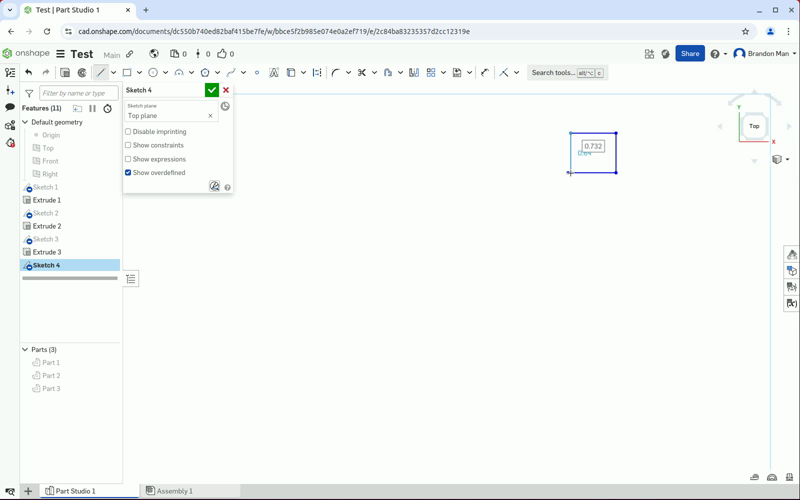
click(570, 172)
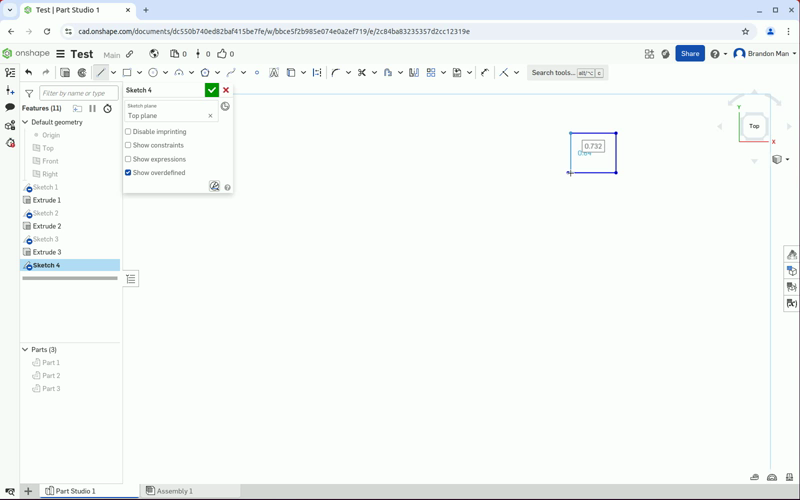
scroll(-6)
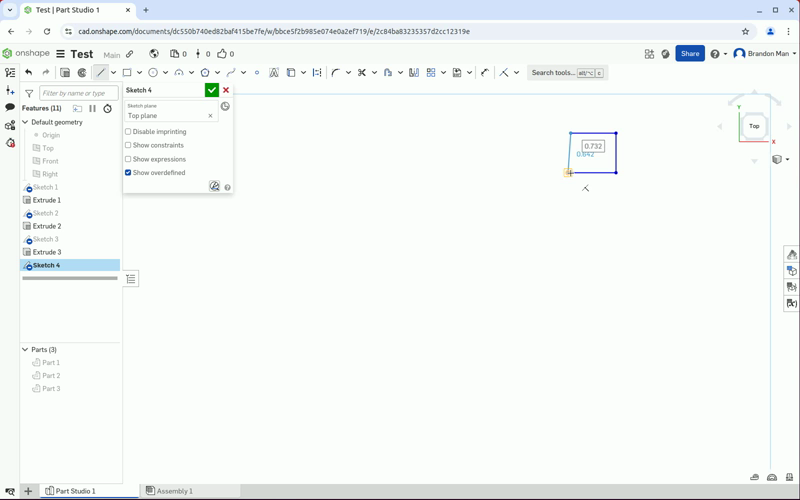
scroll(-6)
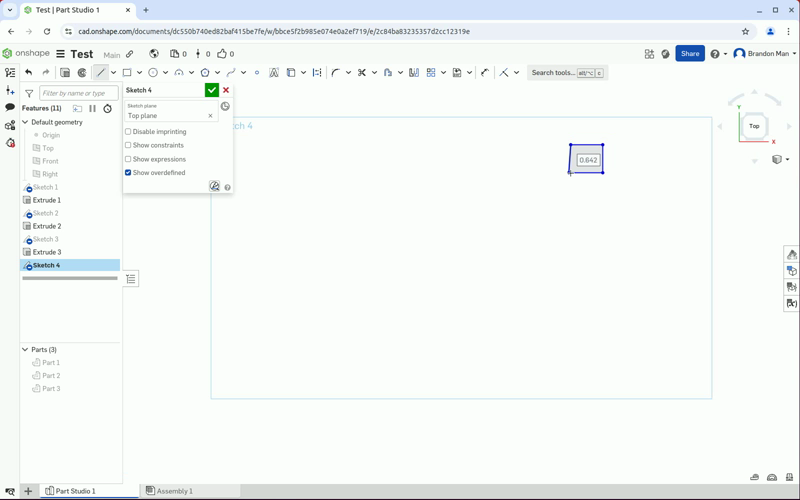
scroll(-6)
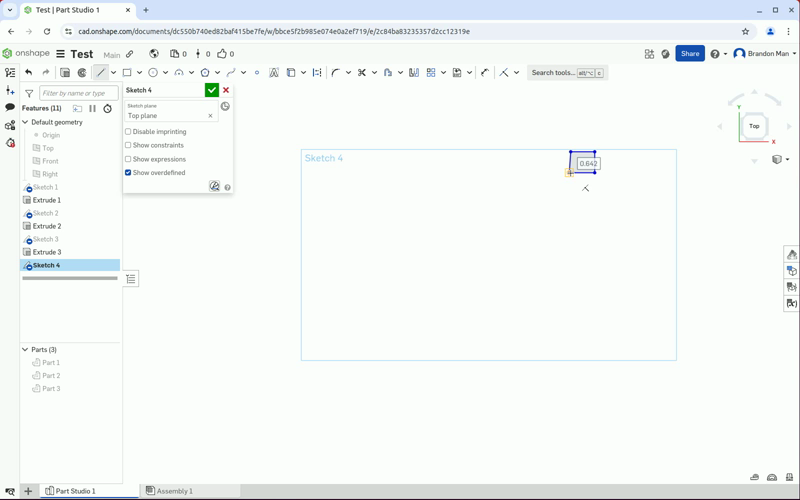
scroll(-6)
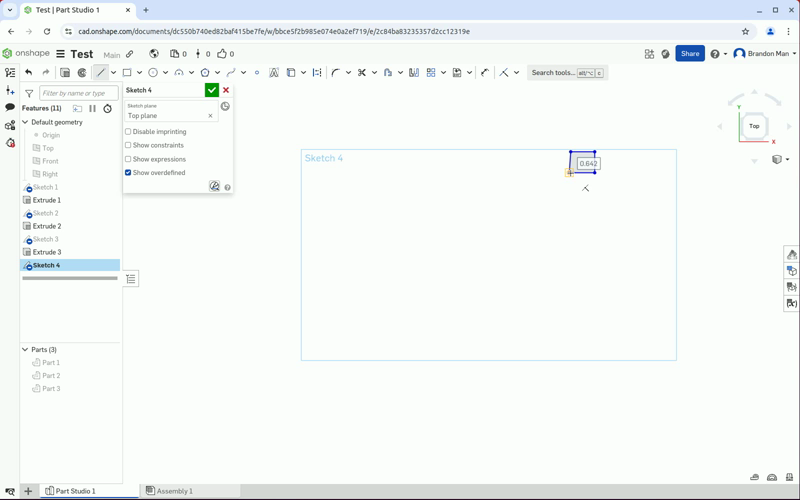
scroll(-6)
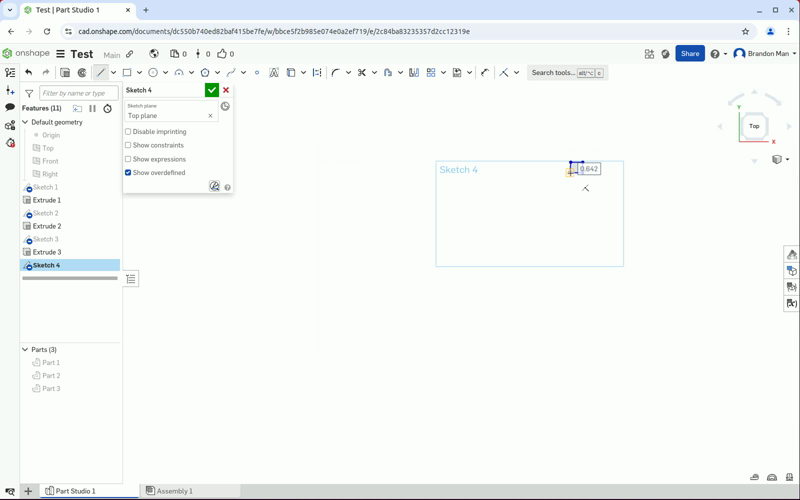
scroll(-6)
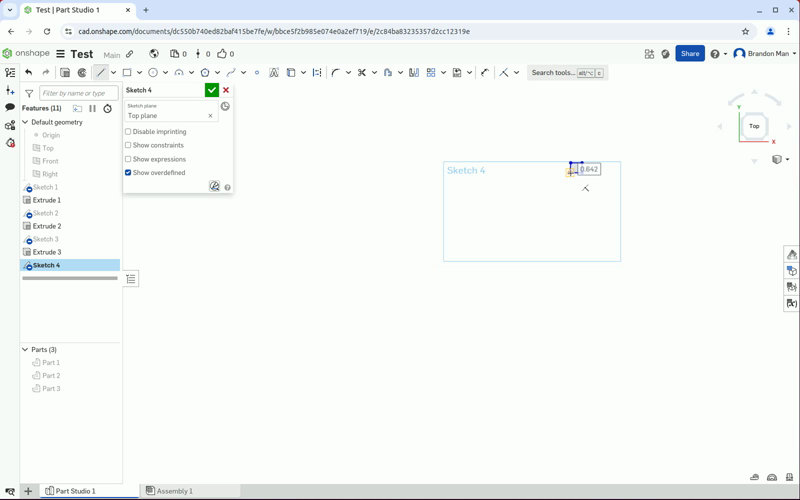
scroll(-6)
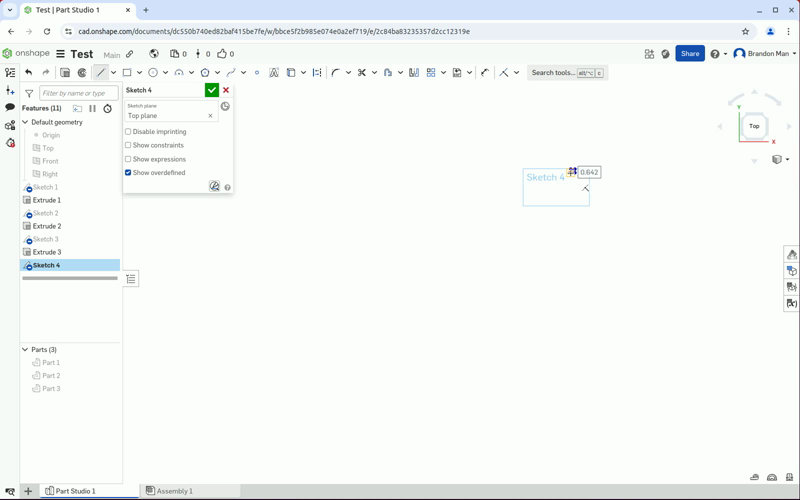
key(esc)
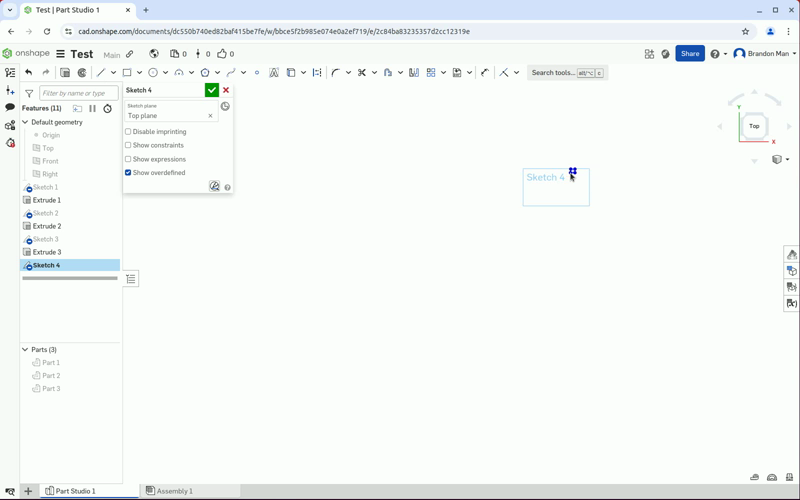
mouse_move(572, 170)
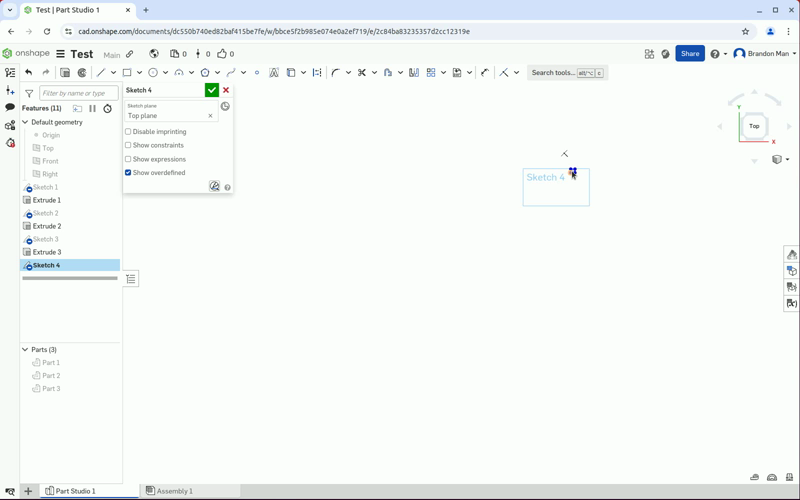
scroll(6)
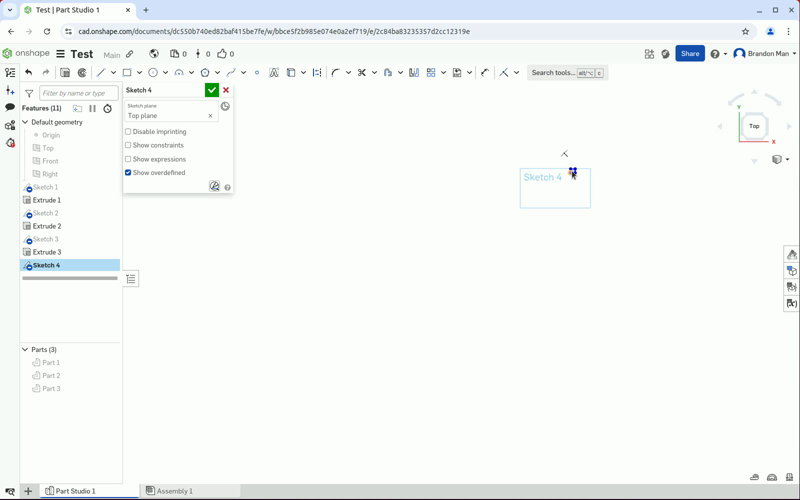
scroll(6)
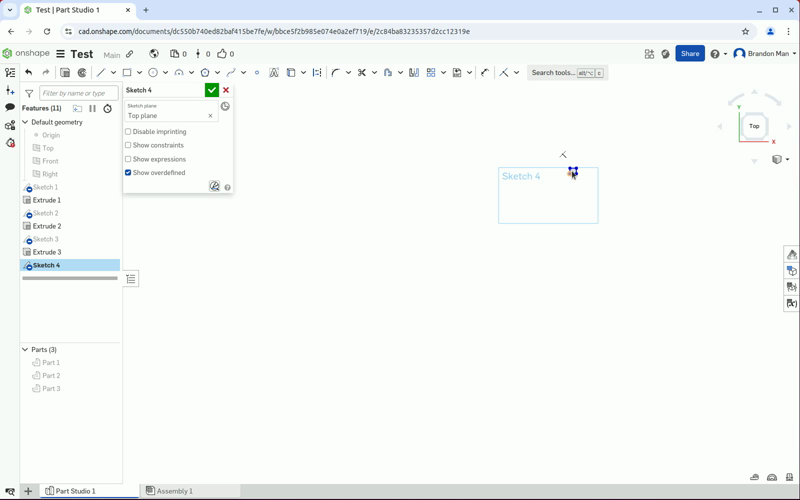
scroll(6)
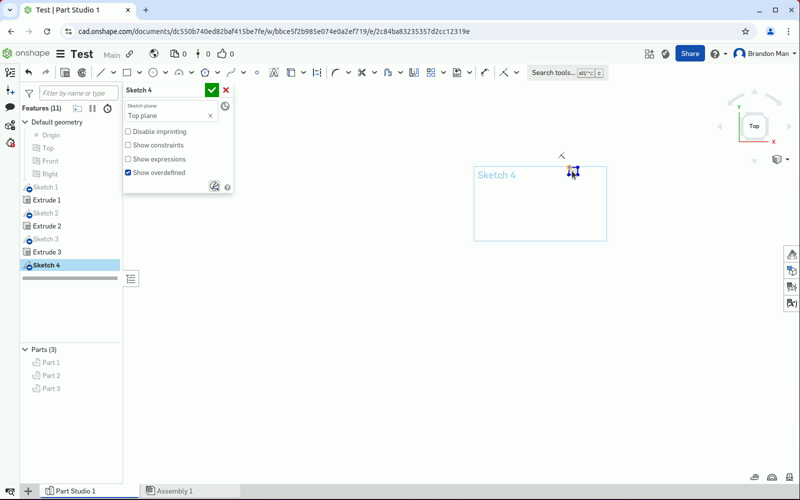
scroll(6)
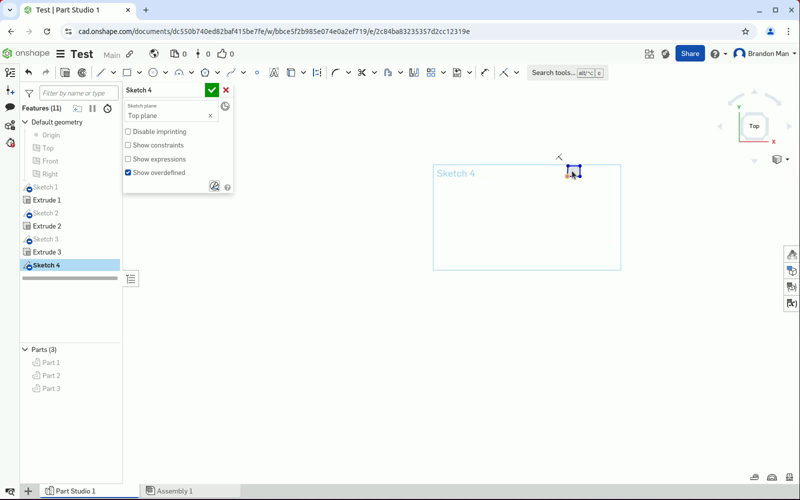
scroll(6)
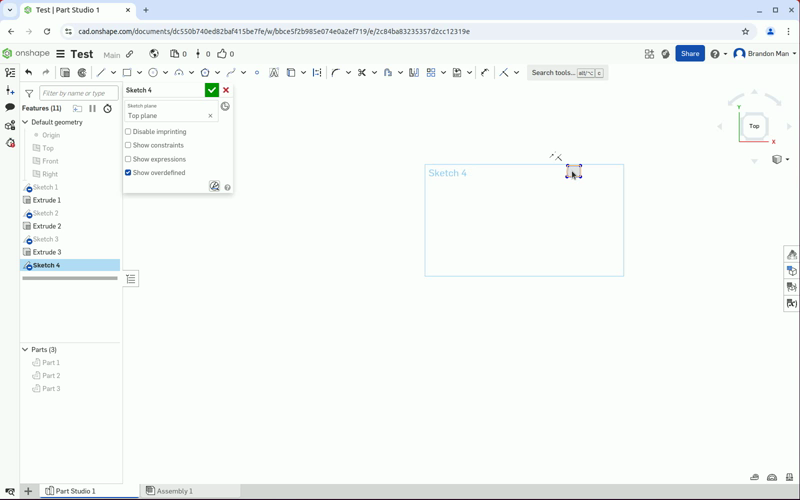
scroll(6)
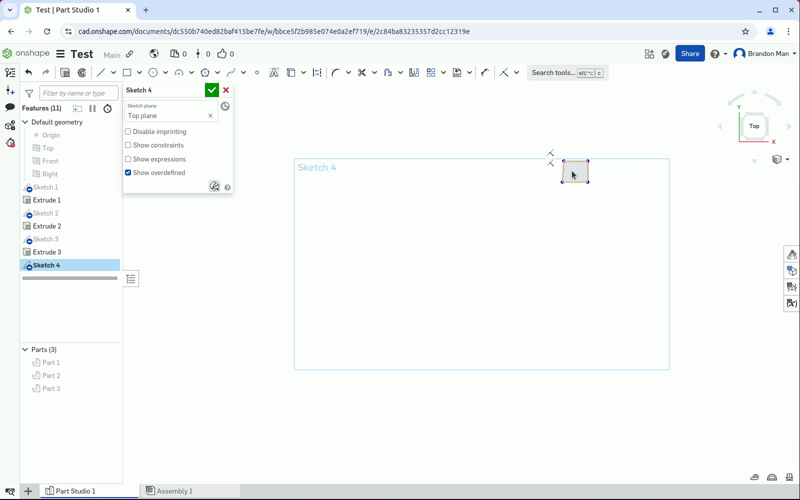
scroll(6)
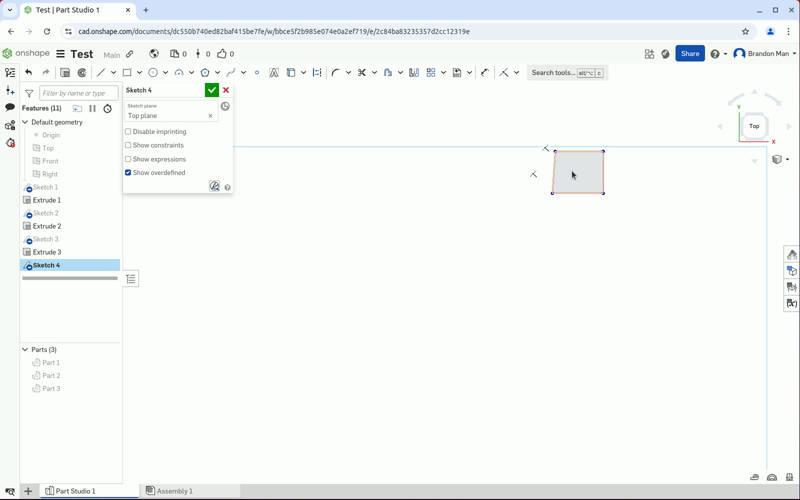
click(572, 170)
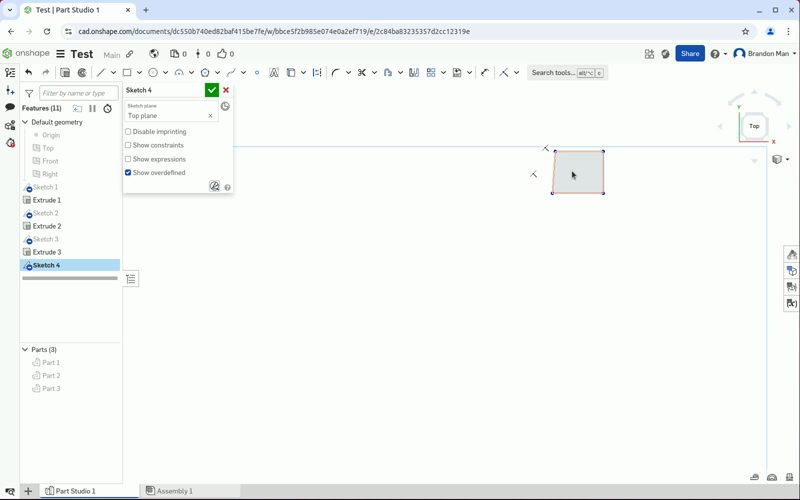
scroll(-6)
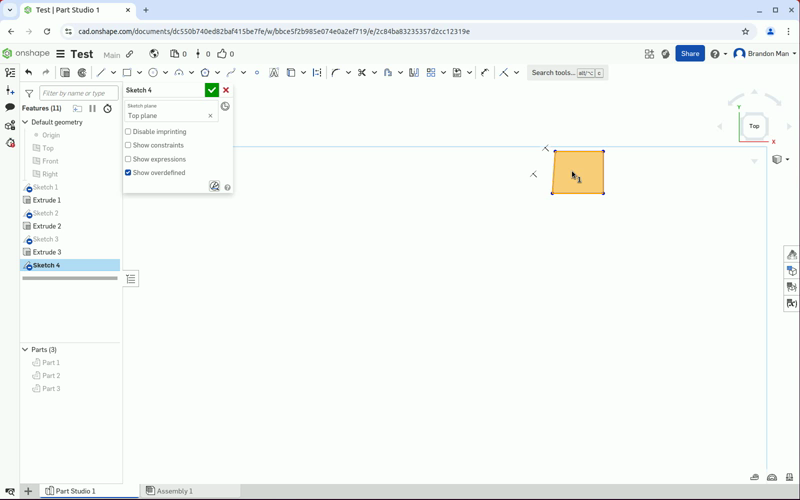
scroll(-6)
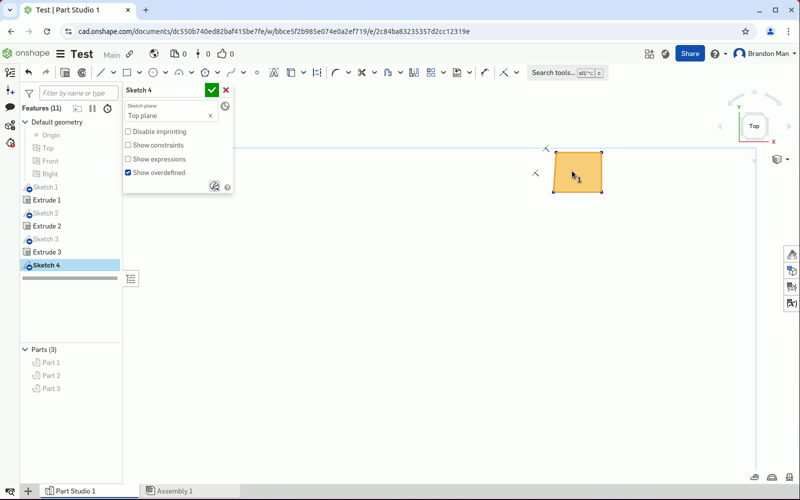
scroll(-6)
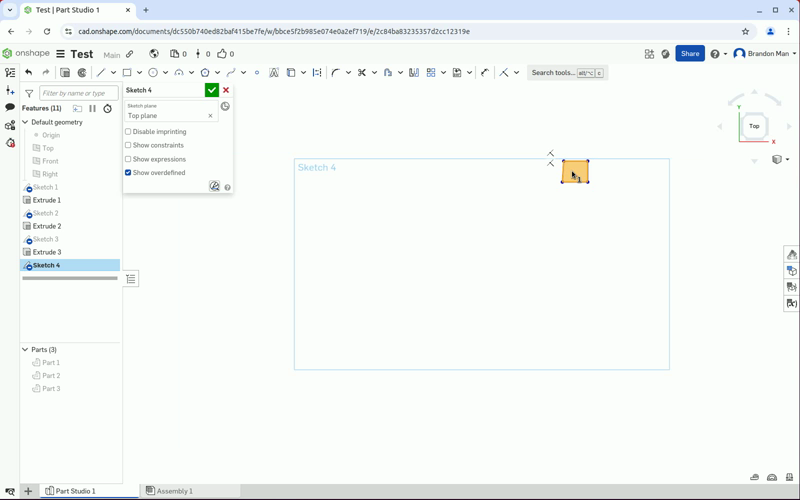
scroll(-6)
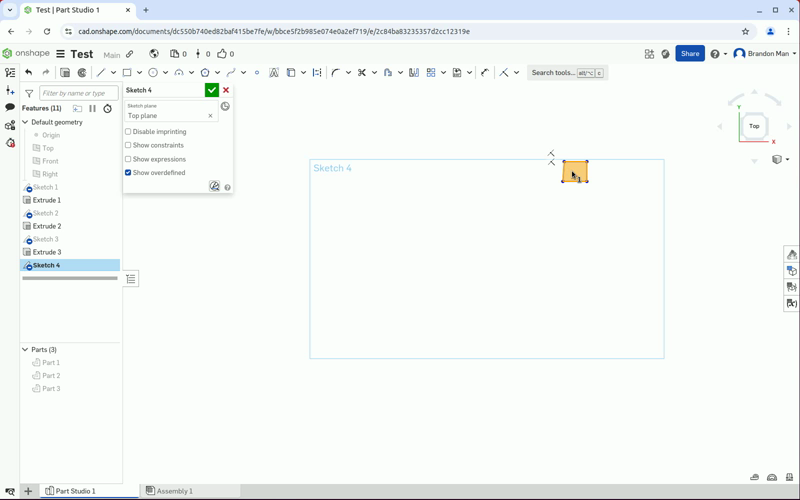
scroll(-6)
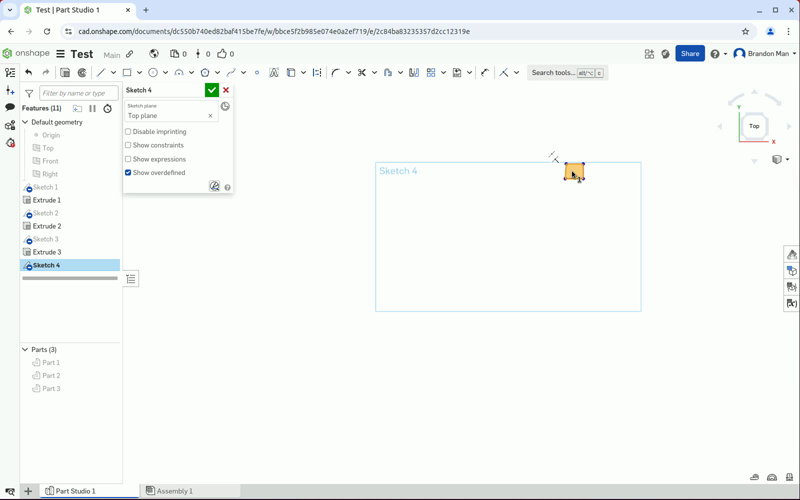
scroll(-6)
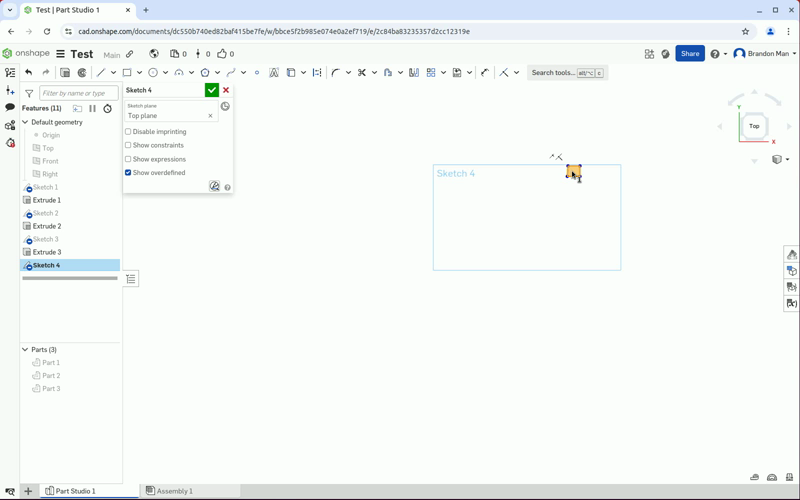
scroll(-6)
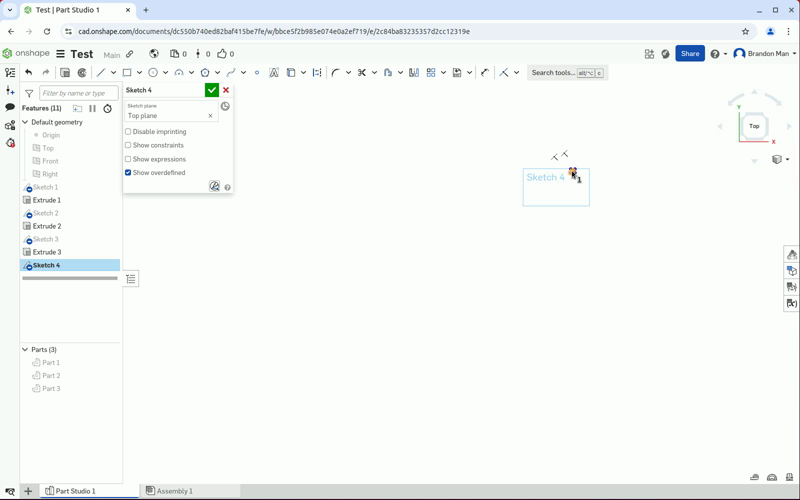
mouse_move(73, 352)
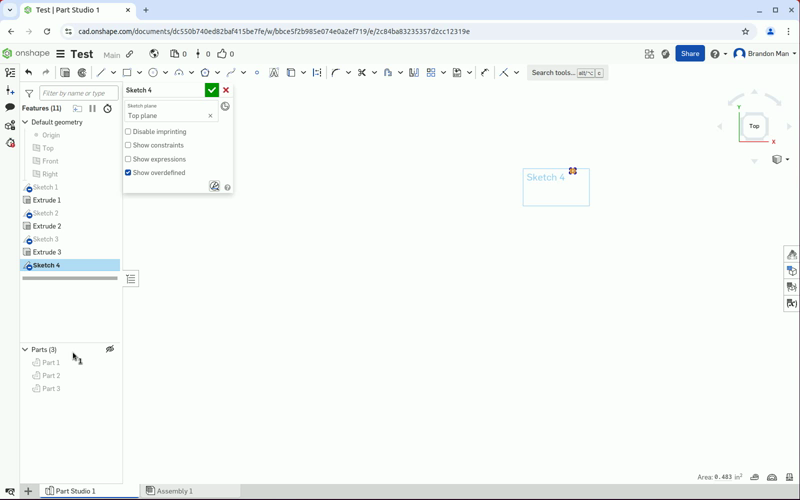
key(shift+y)
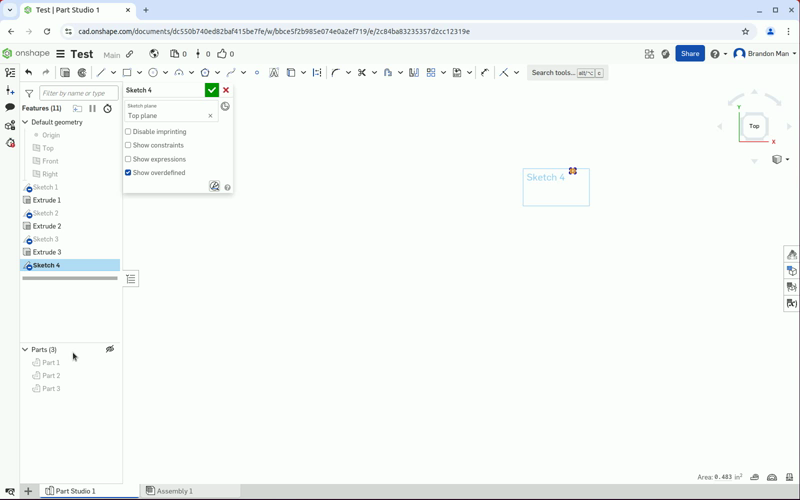
key(shift+e)
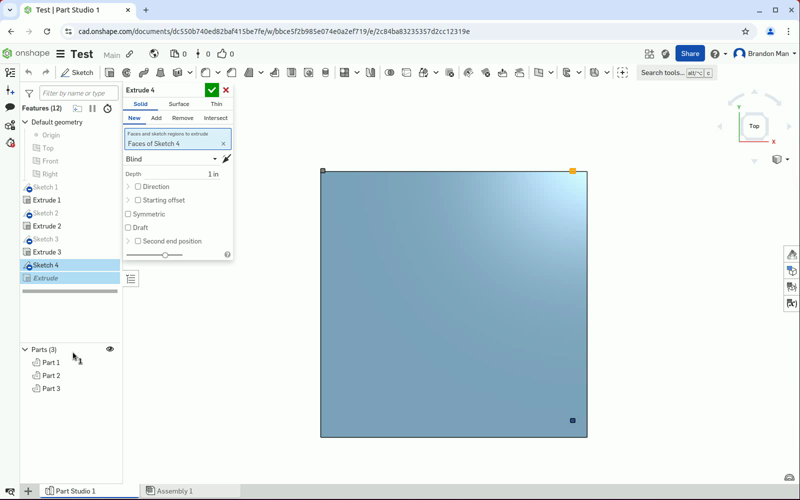
mouse_move(143, 106)
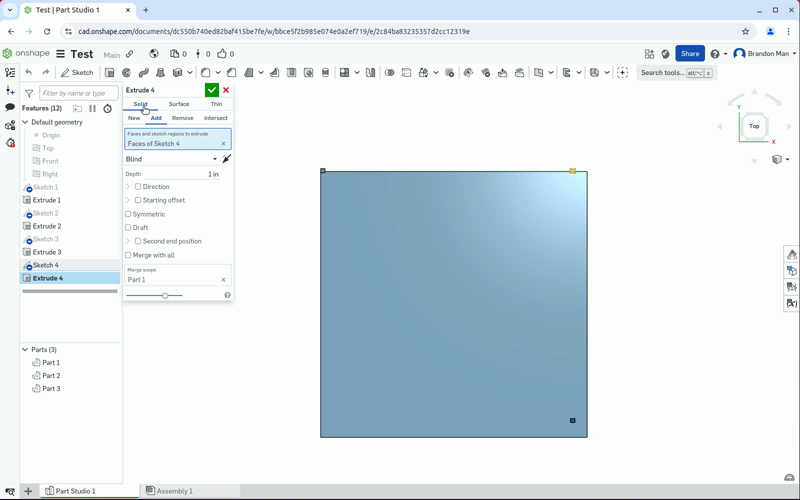
click(143, 106)
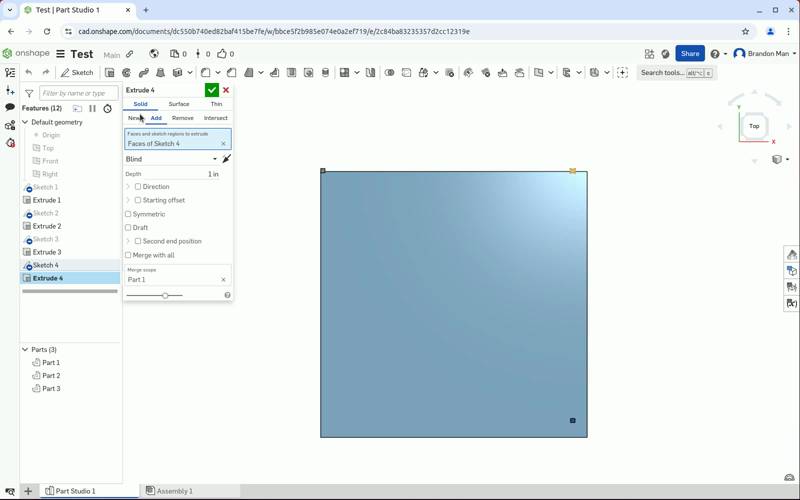
mouse_move(137, 120)
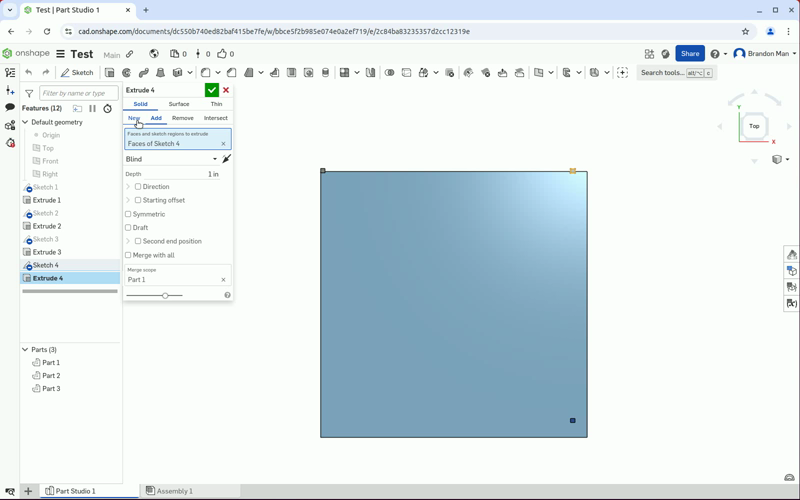
click(137, 120)
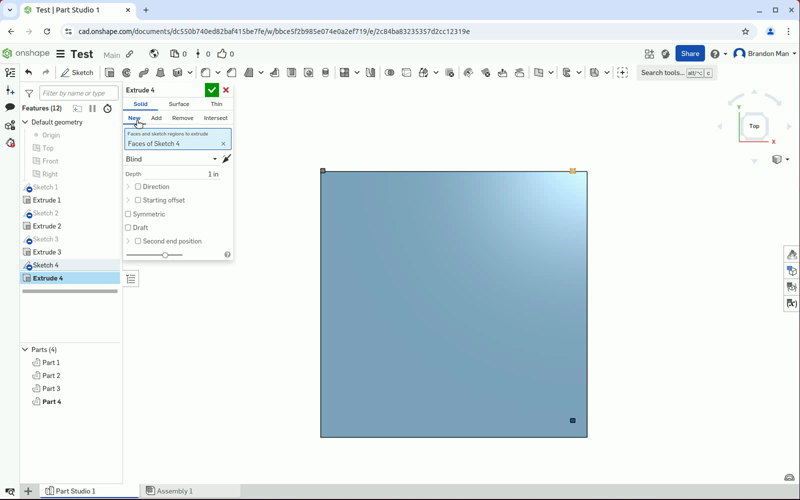
key(tab, 4)
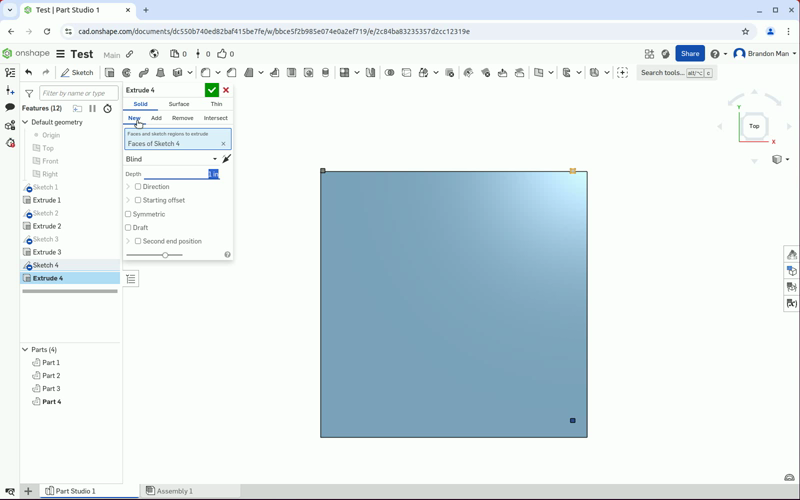
text(7.703)
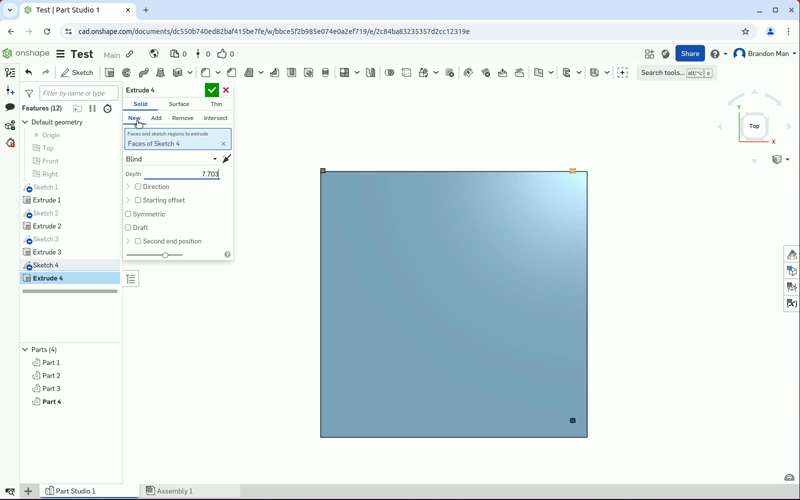
key(enter)
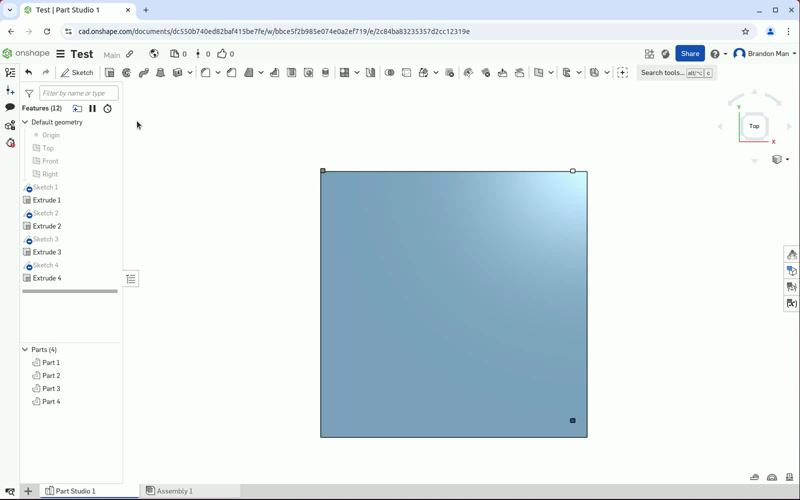
key(shift+h)
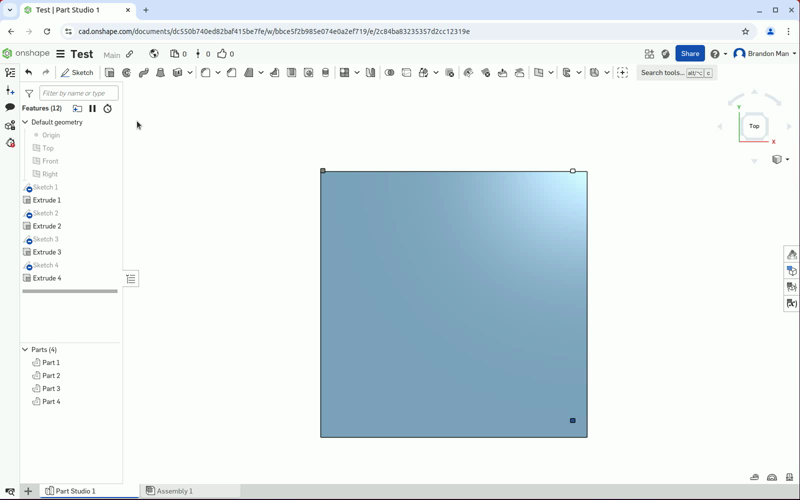
key(shift+h)
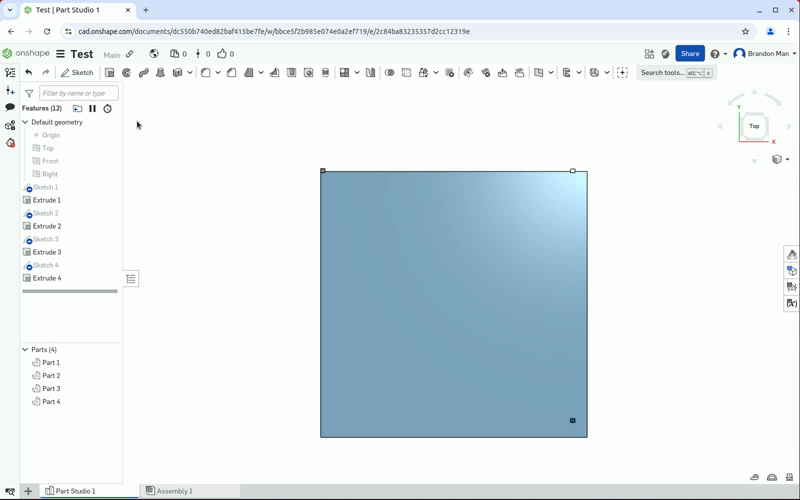
mouse_move(73, 189)
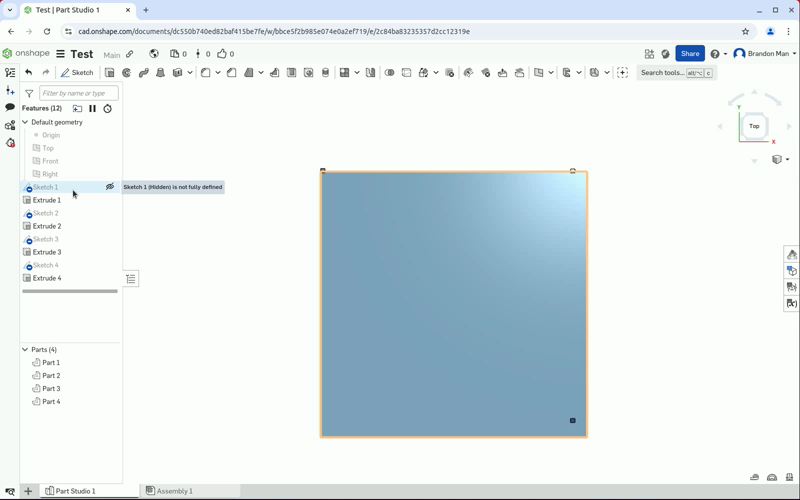
click(73, 189)
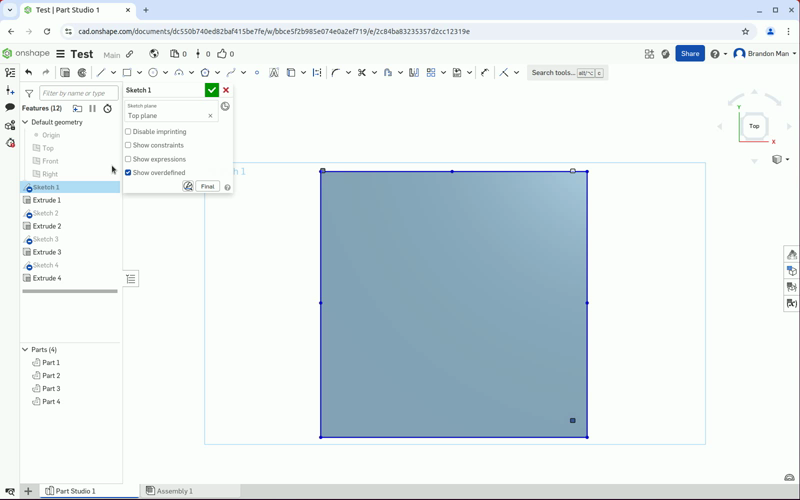
mouse_move(229, 92)
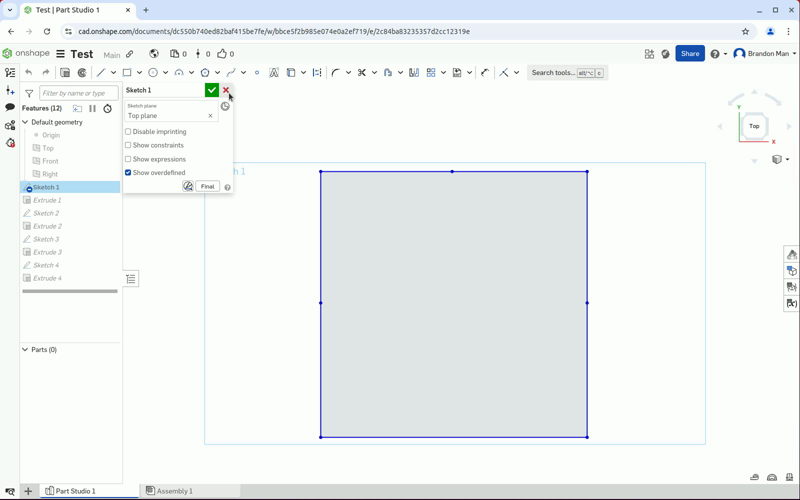
click(229, 92)
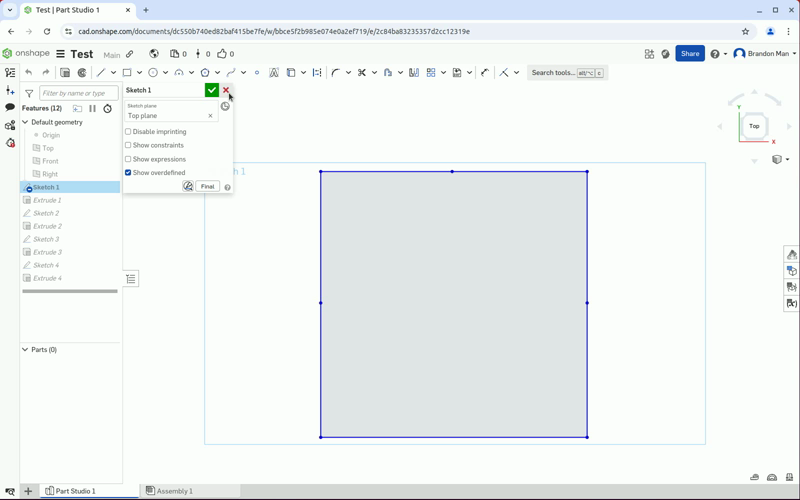
key(shift+s)
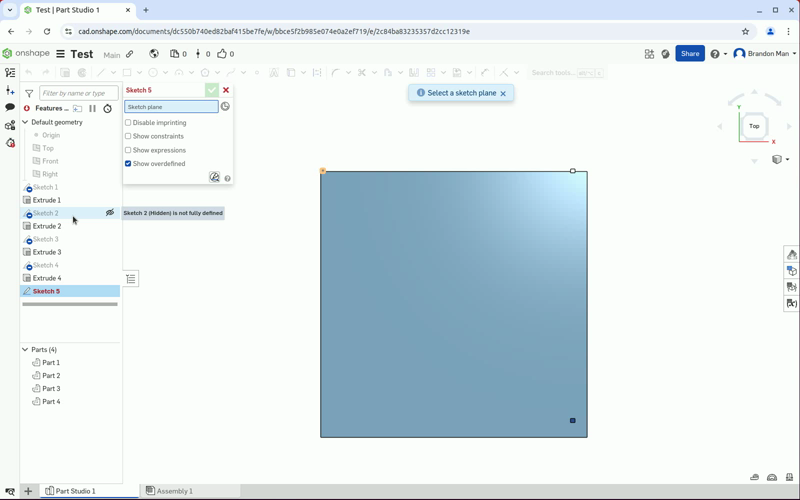
scroll(3)
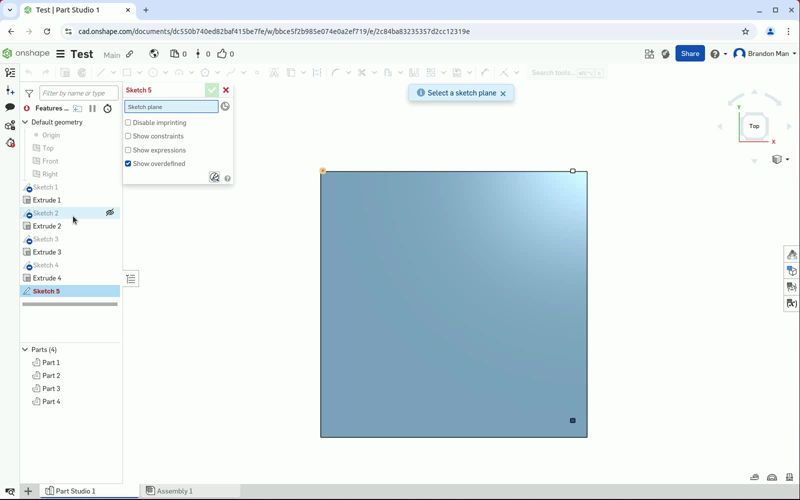
mouse_move(73, 150)
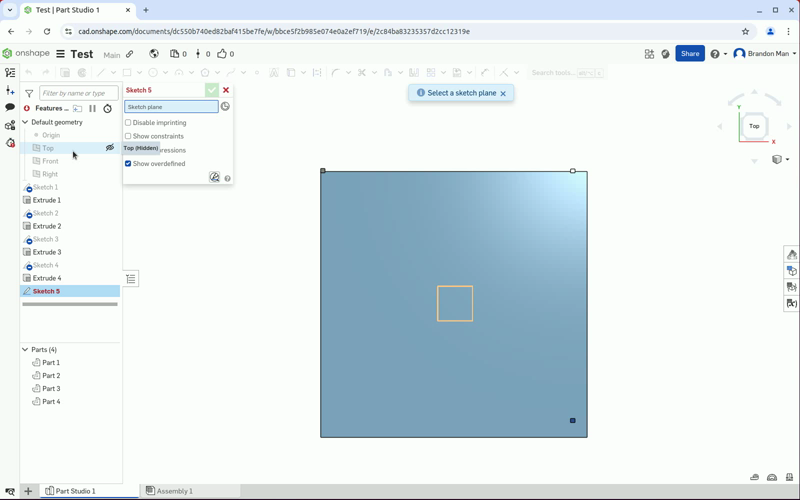
click(73, 150)
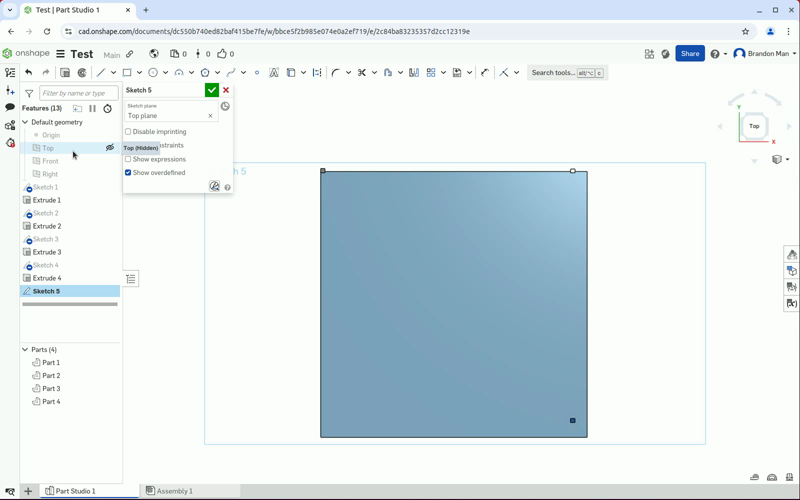
mouse_move(73, 352)
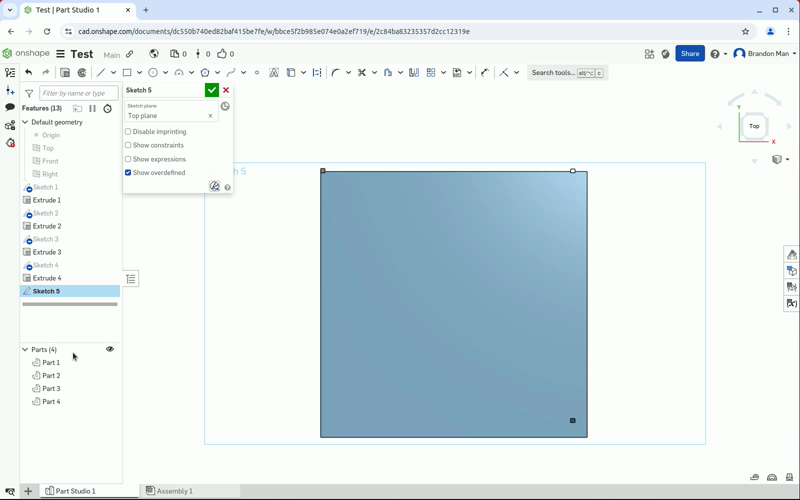
key(y)
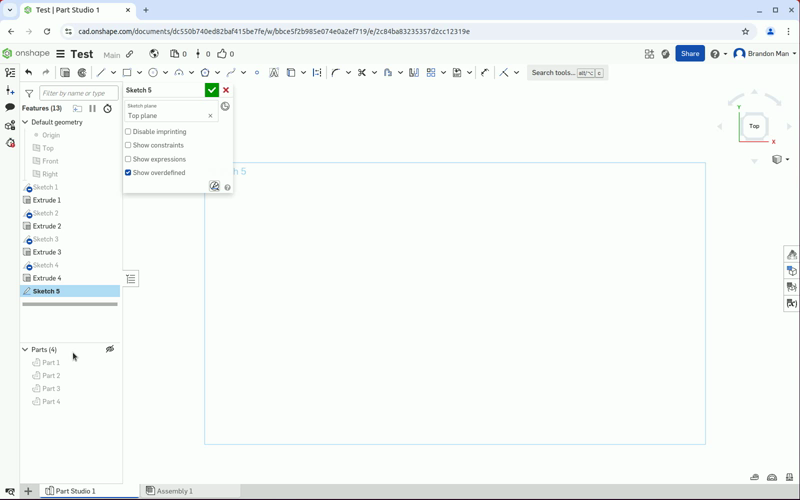
key(l)
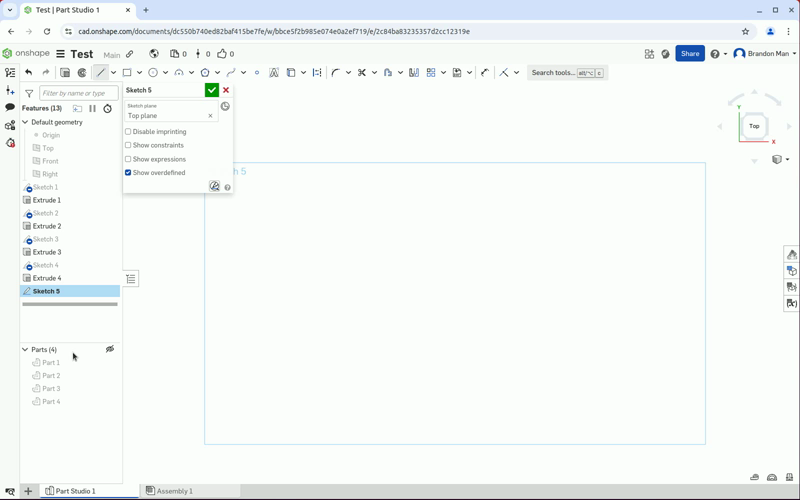
key_down(shift)
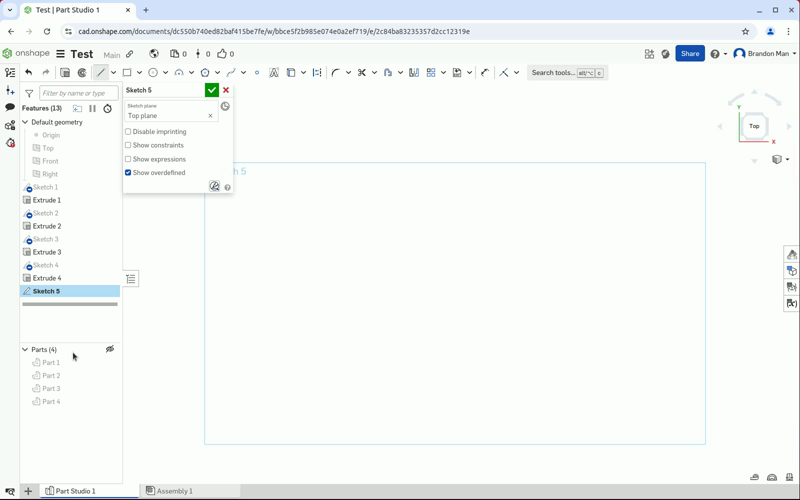
mouse_move(348, 395)
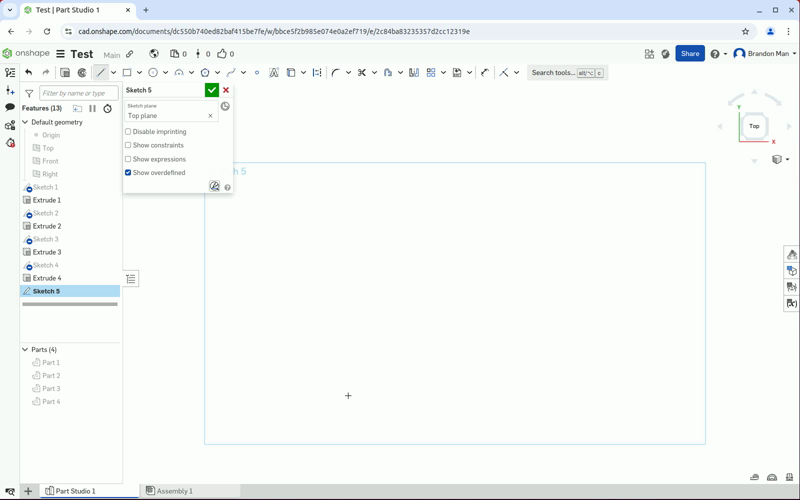
click(348, 395)
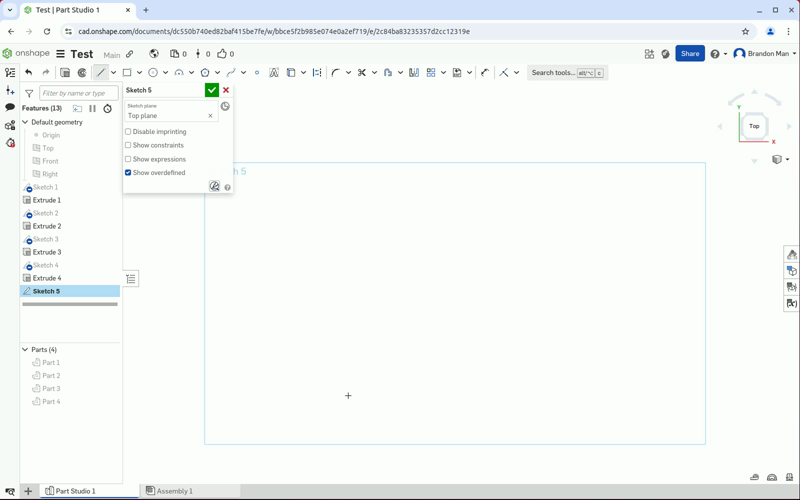
key_up(shift)
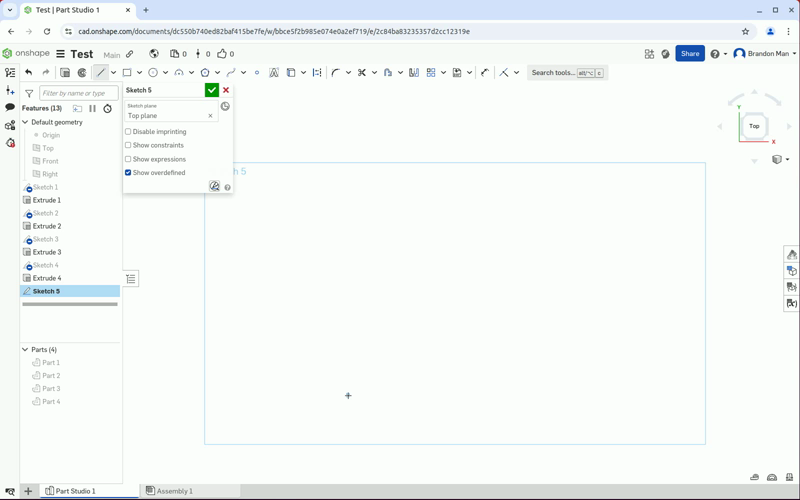
key_down(shift)
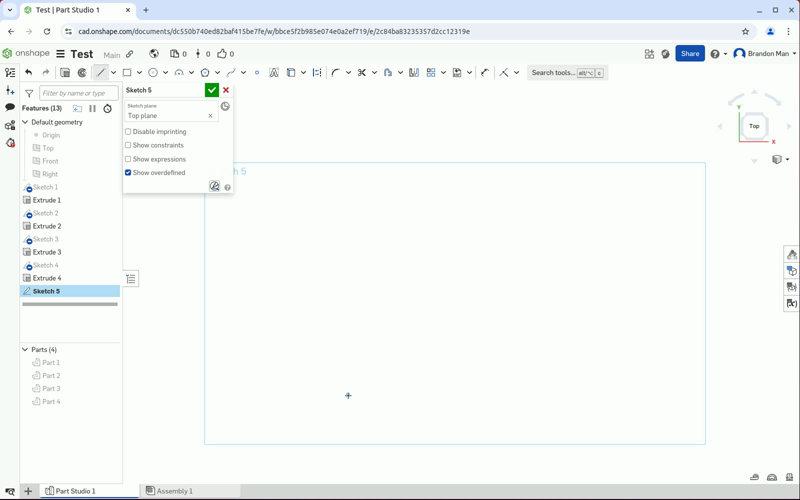
mouse_move(378, 395)
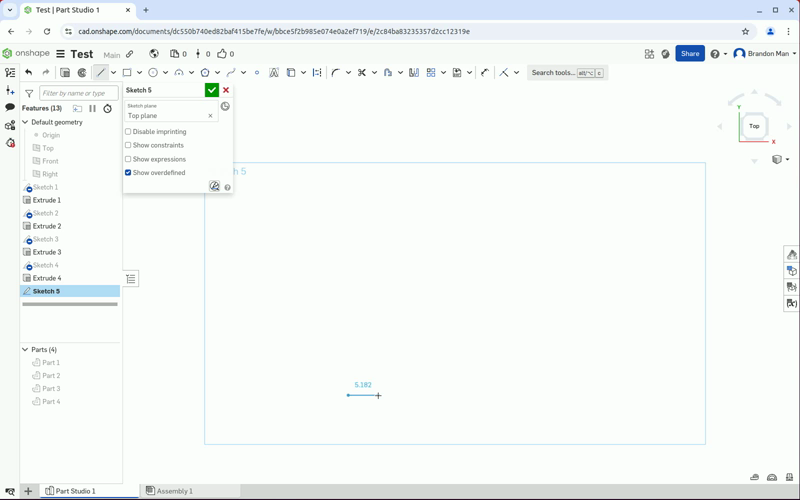
mouse_move(350, 395)
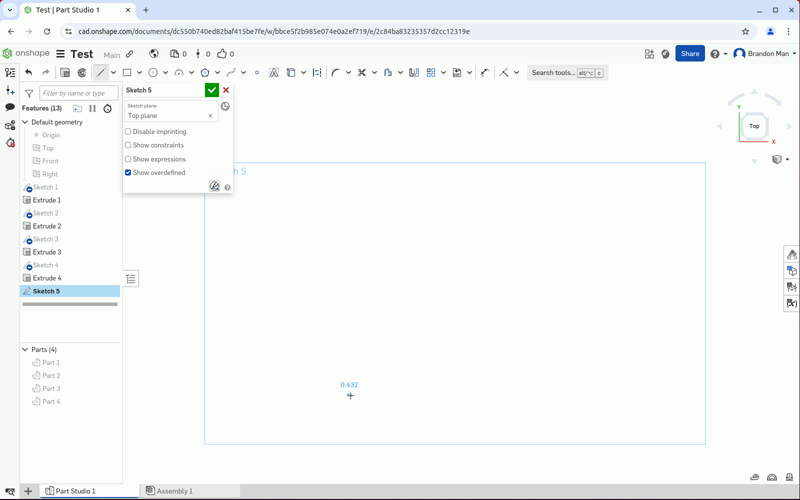
scroll(6)
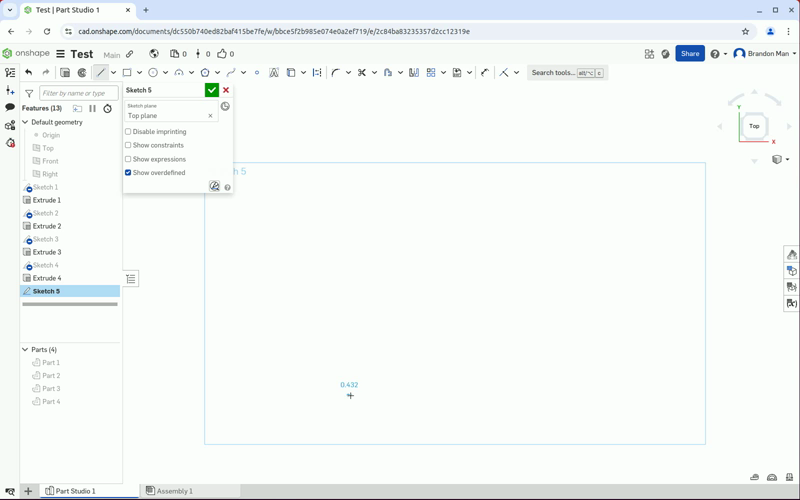
scroll(6)
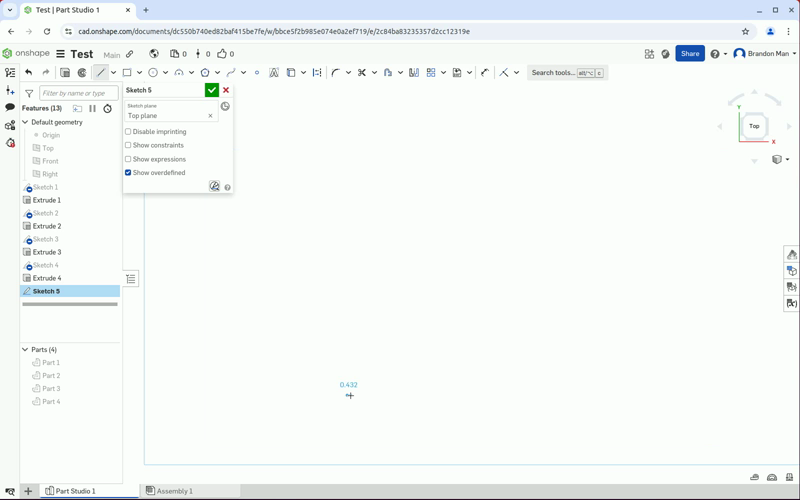
scroll(6)
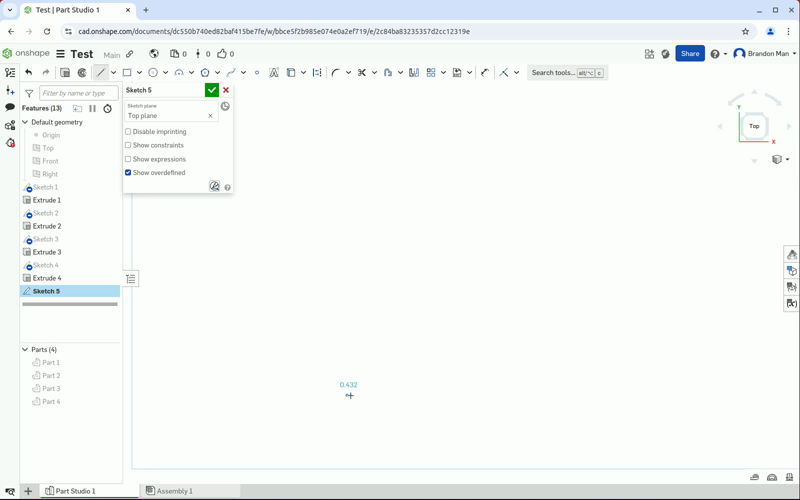
scroll(6)
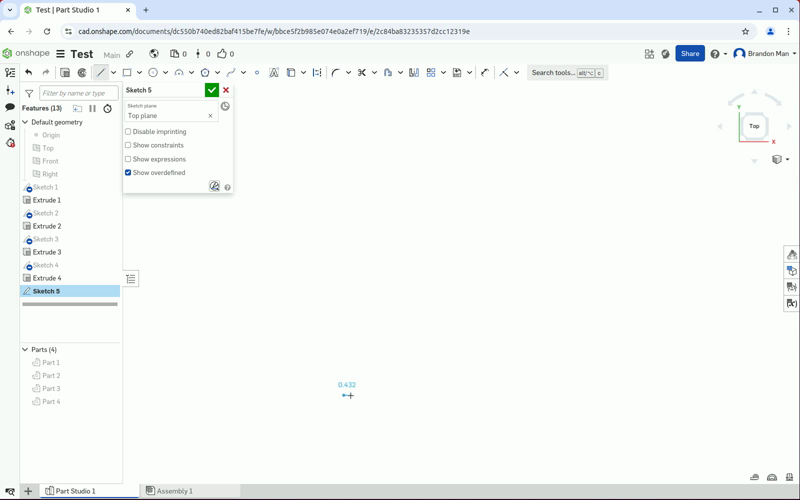
scroll(6)
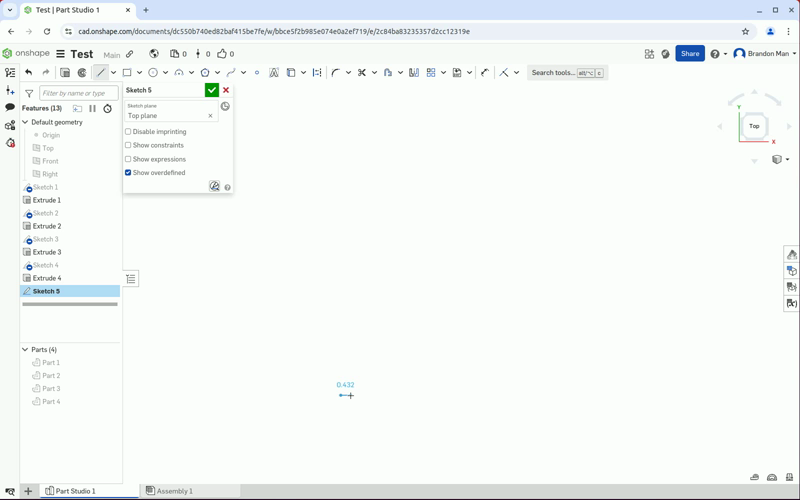
scroll(6)
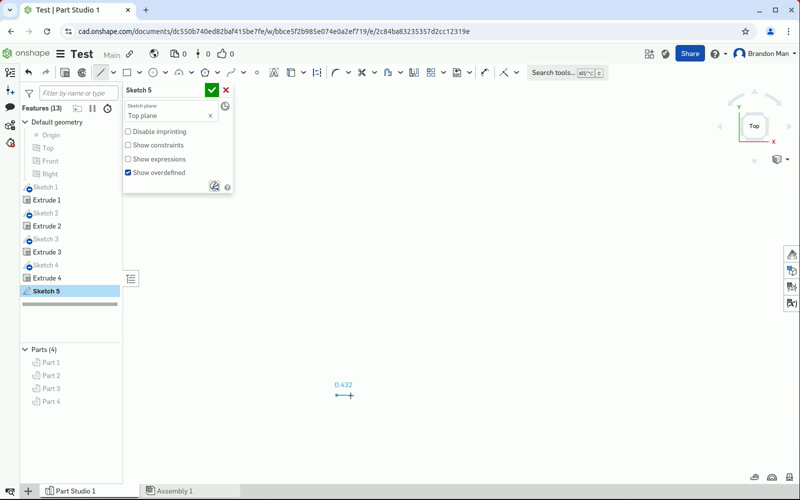
scroll(6)
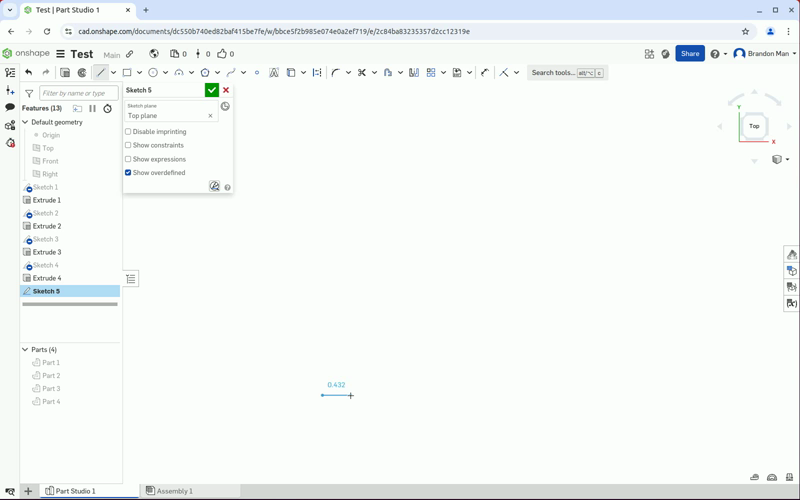
click(350, 395)
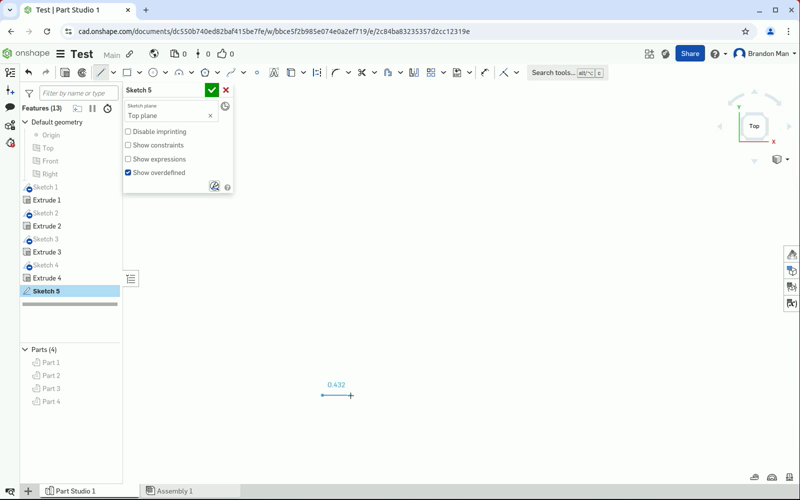
scroll(-6)
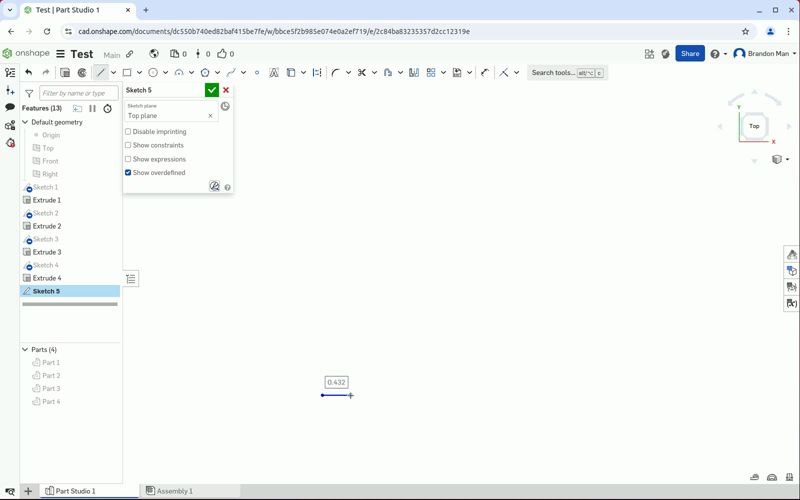
scroll(-6)
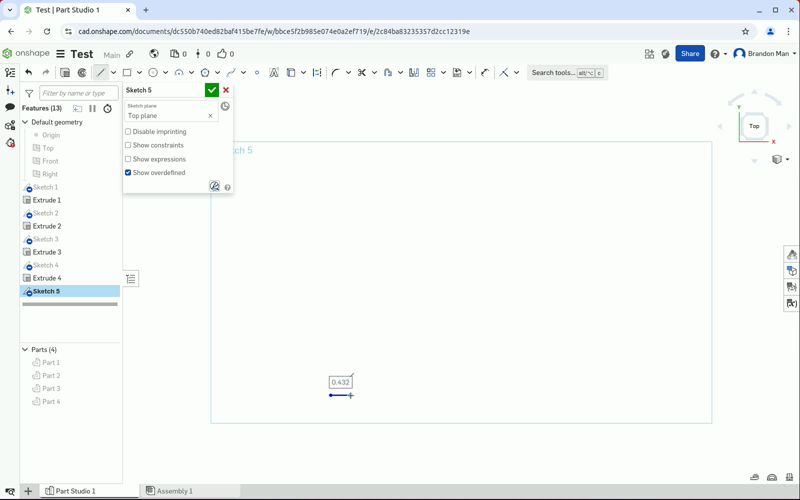
scroll(-6)
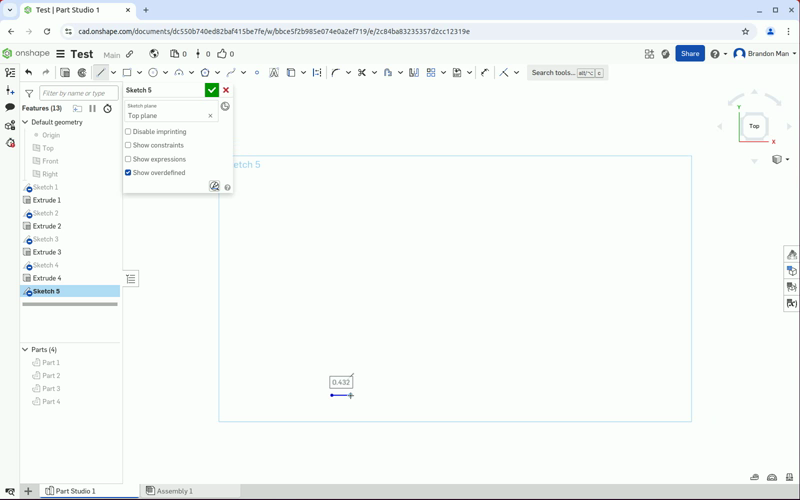
scroll(-6)
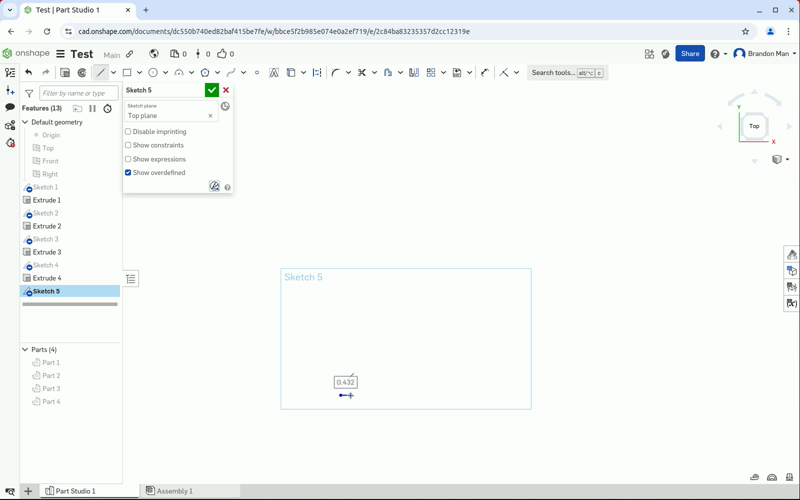
scroll(-6)
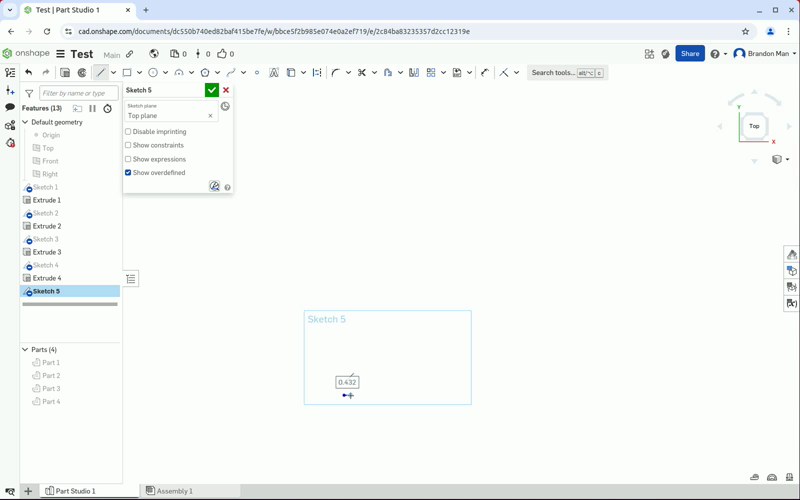
scroll(-6)
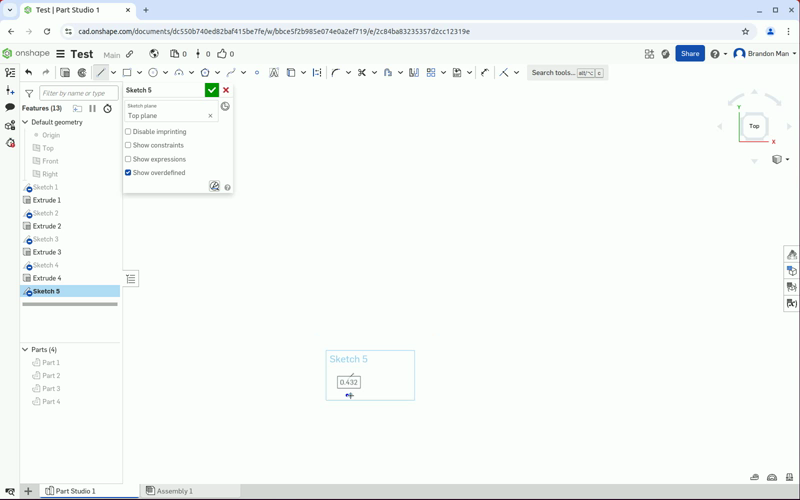
scroll(-6)
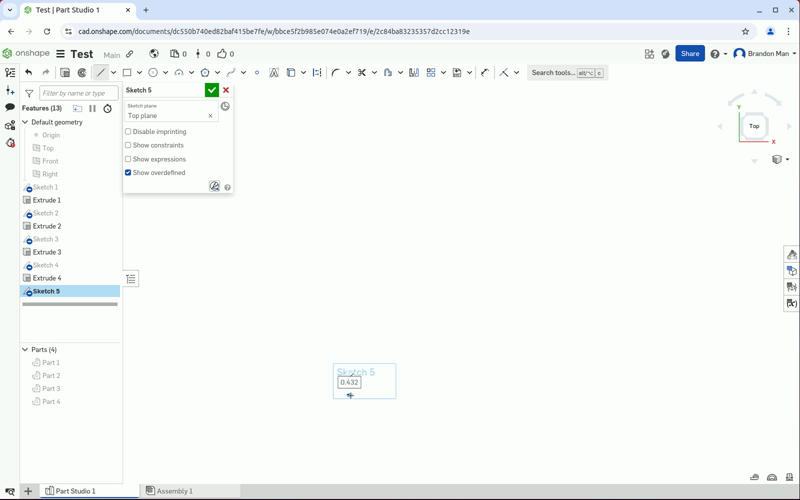
key_up(shift)
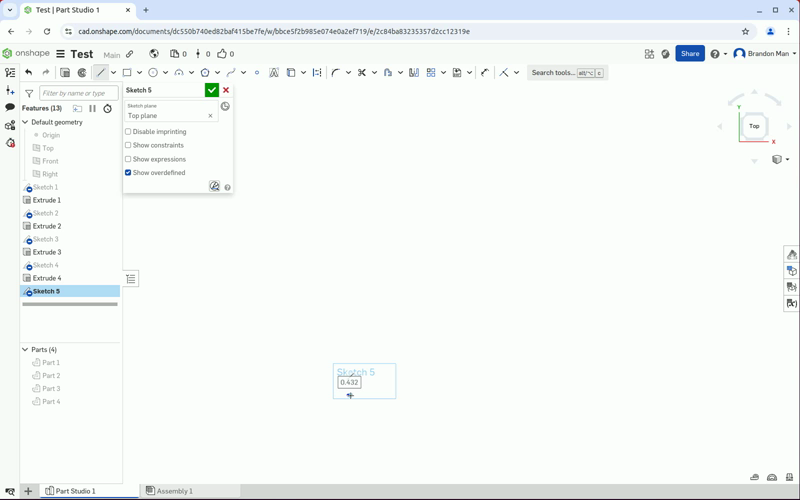
key_down(shift)
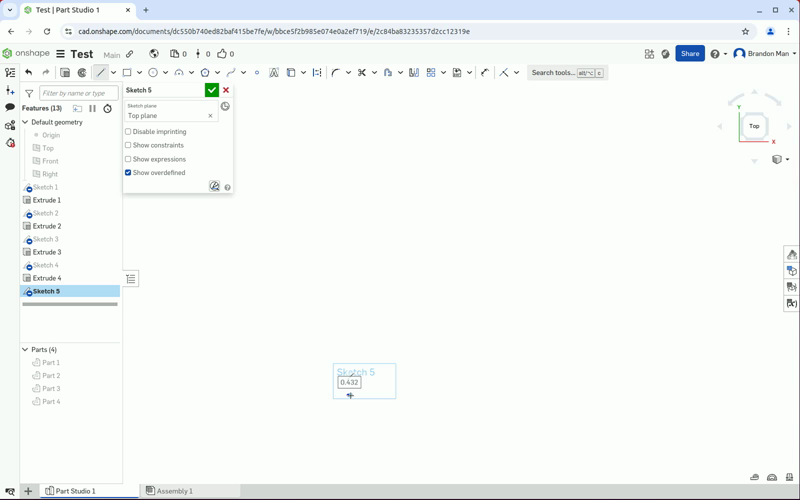
mouse_move(380, 395)
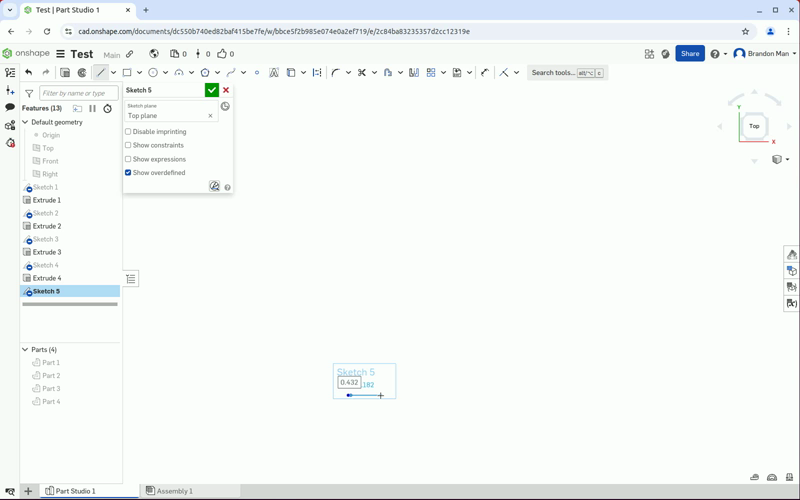
mouse_move(350, 393)
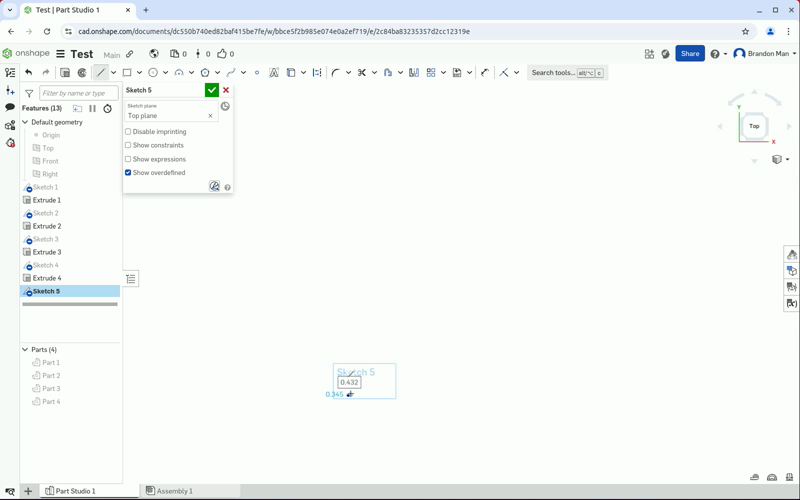
scroll(6)
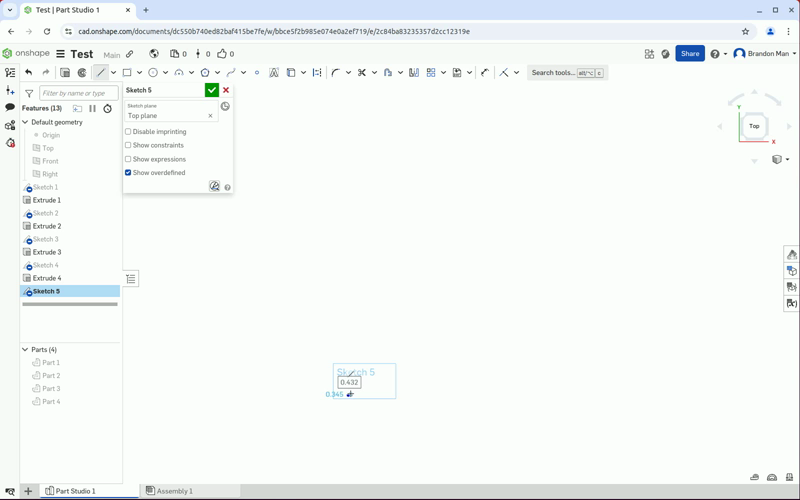
scroll(6)
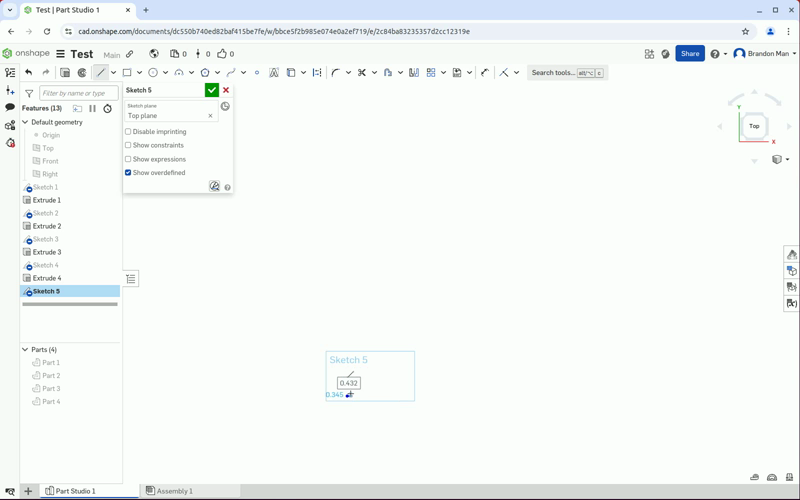
scroll(6)
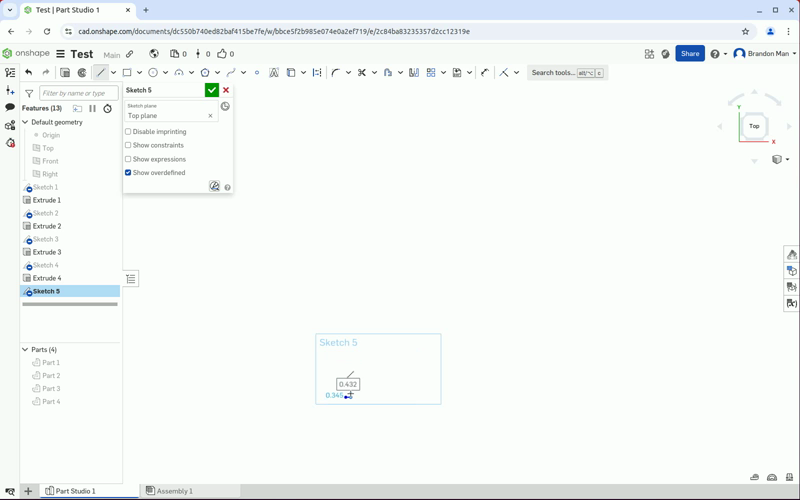
scroll(6)
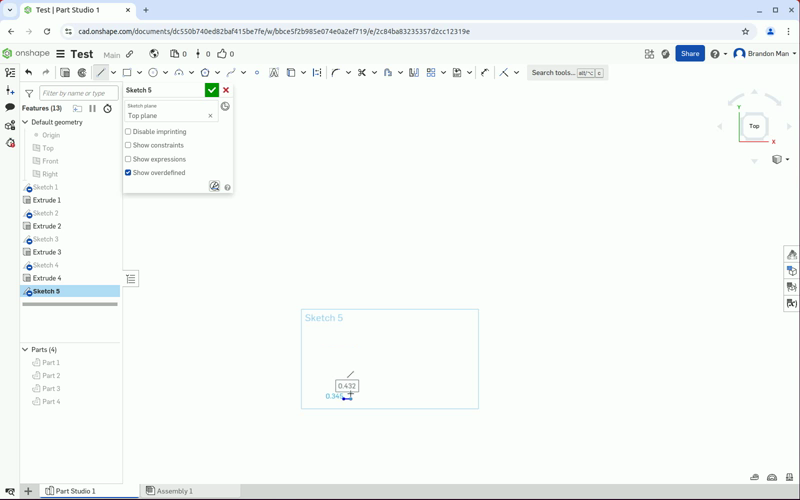
scroll(6)
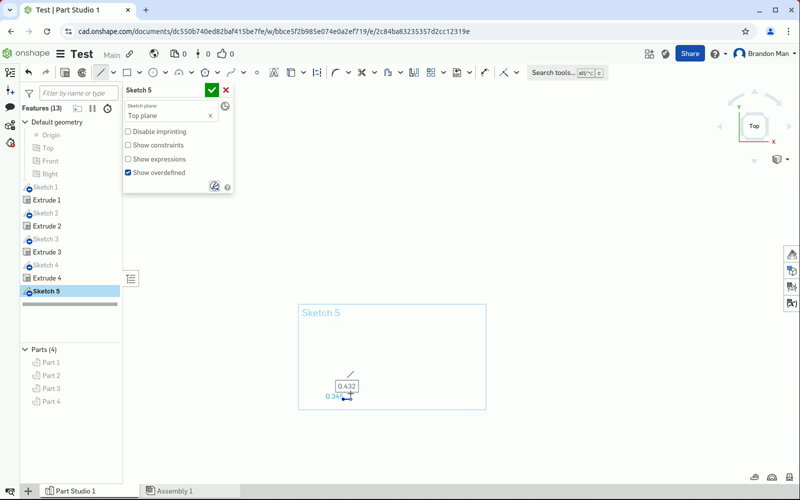
scroll(6)
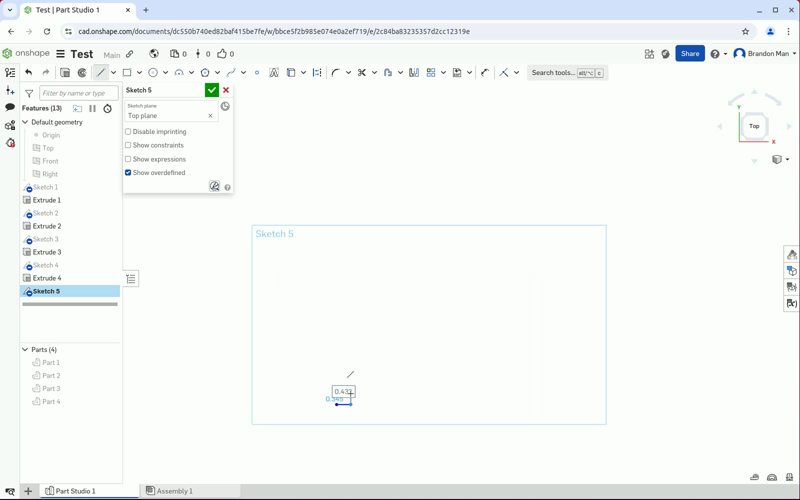
scroll(6)
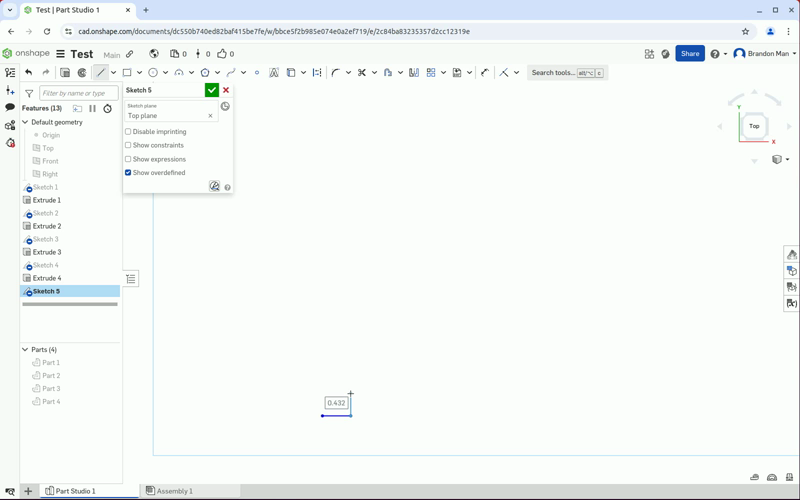
click(350, 393)
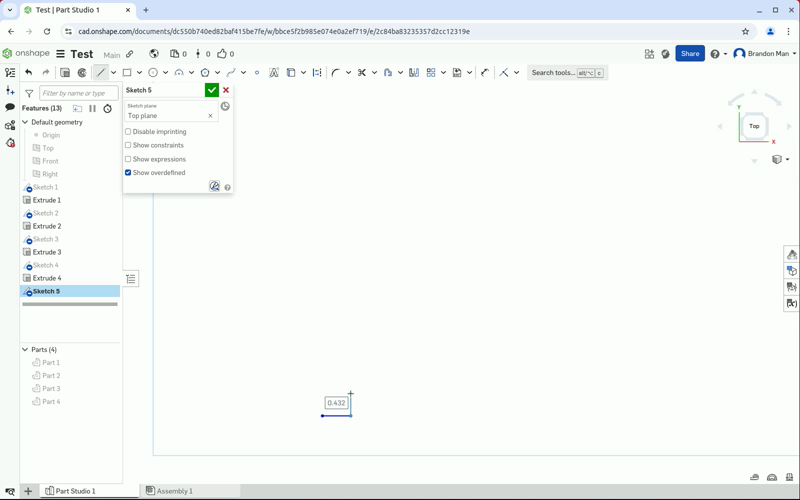
scroll(-6)
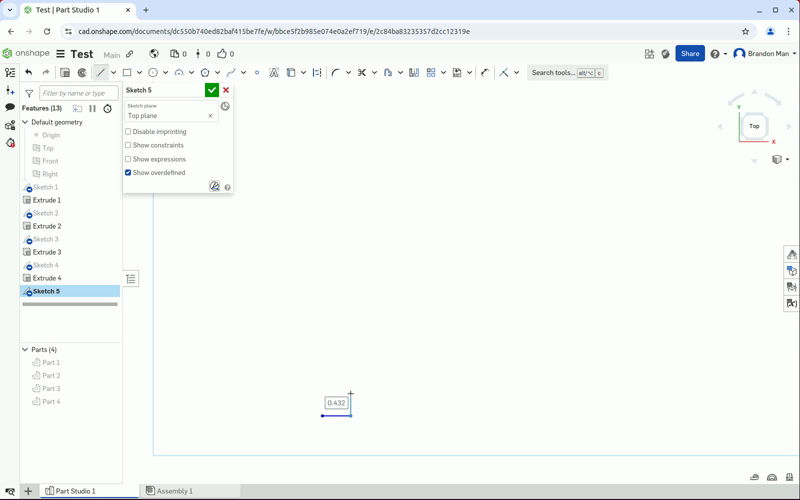
scroll(-6)
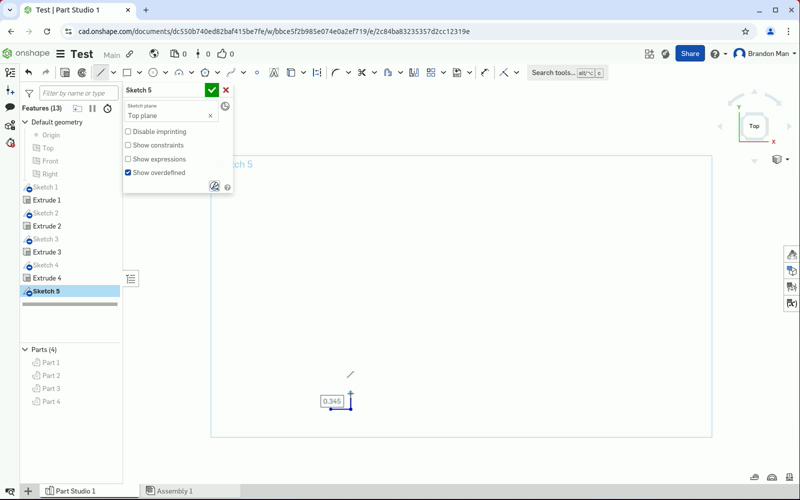
scroll(-6)
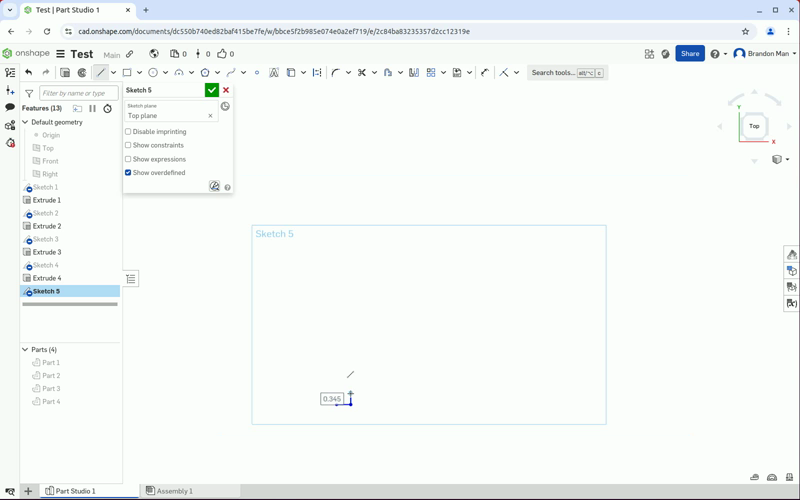
scroll(-6)
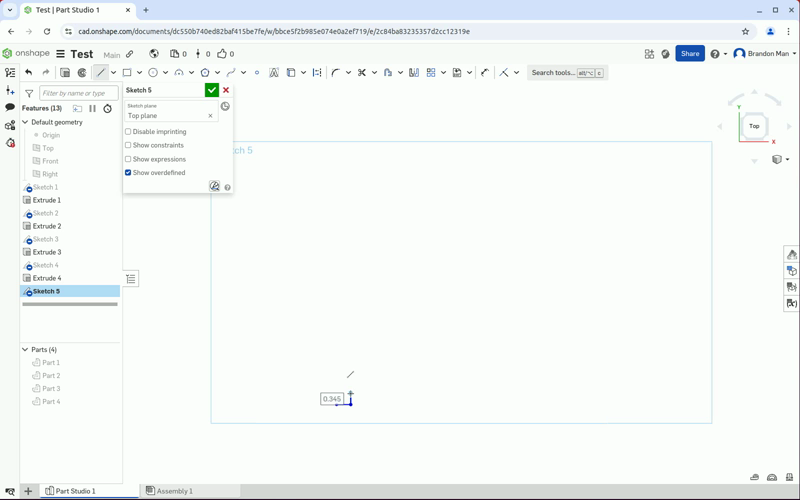
scroll(-6)
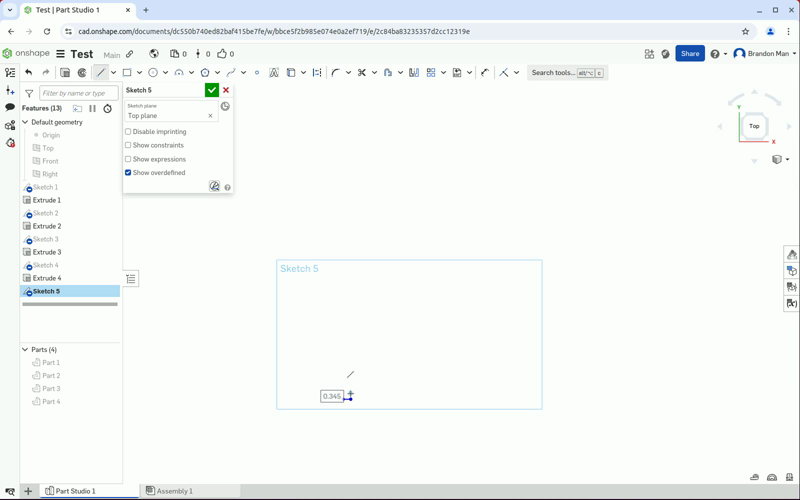
scroll(-6)
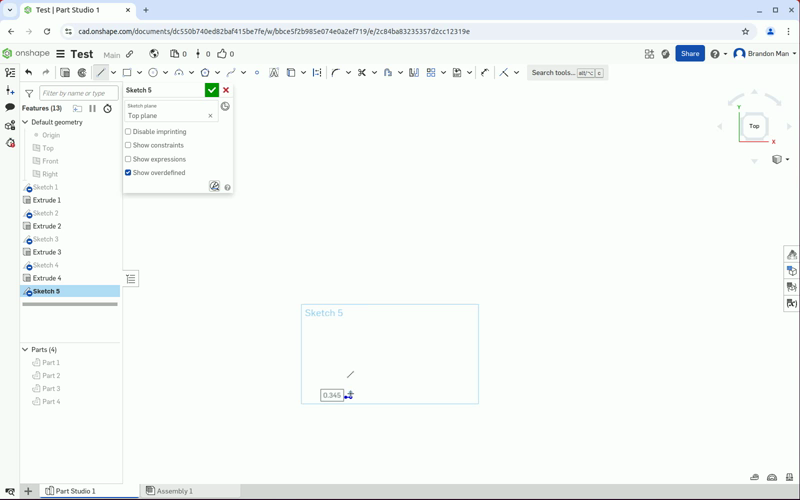
scroll(-6)
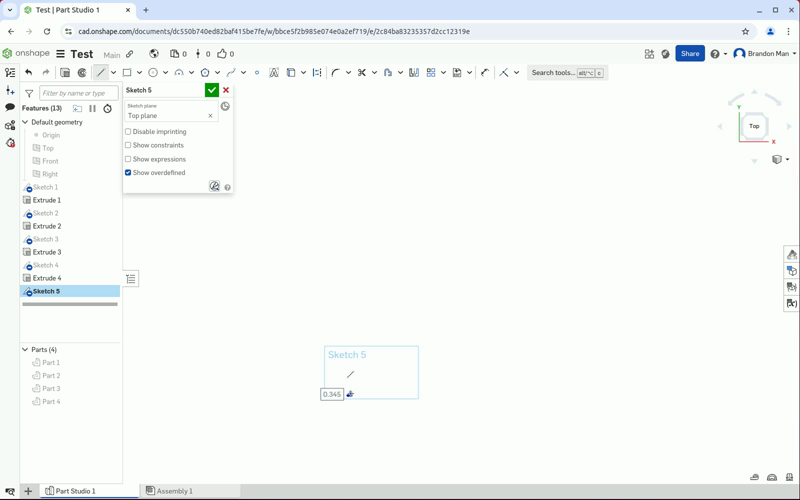
key_up(shift)
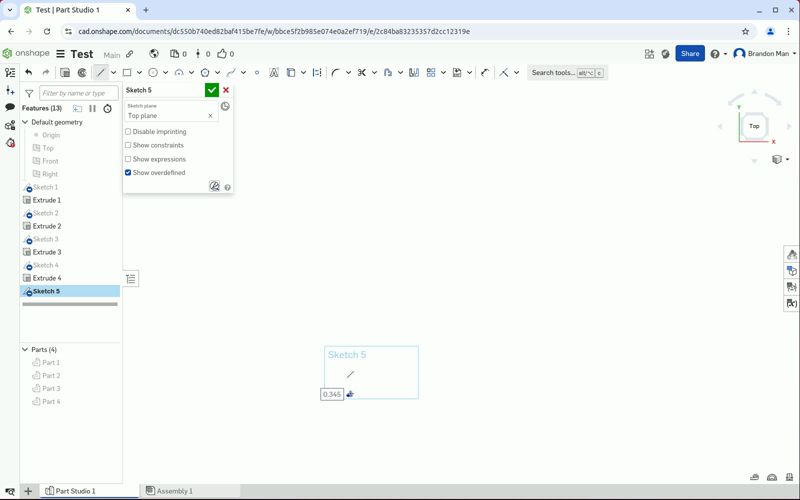
key_down(shift)
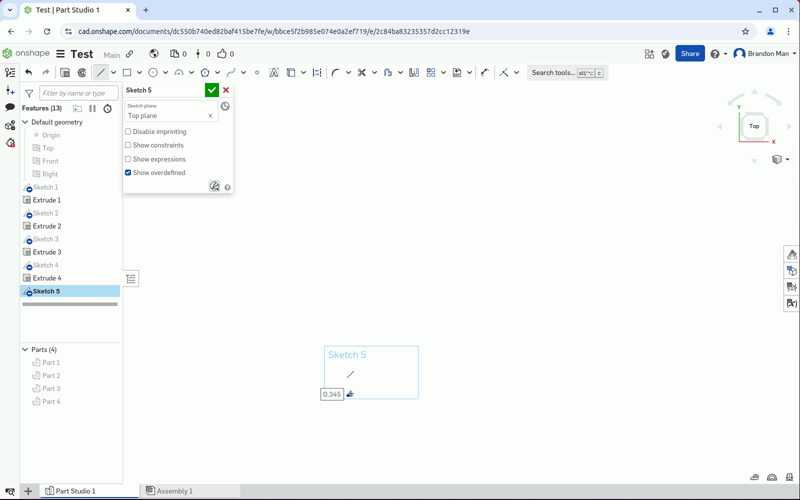
mouse_move(350, 174)
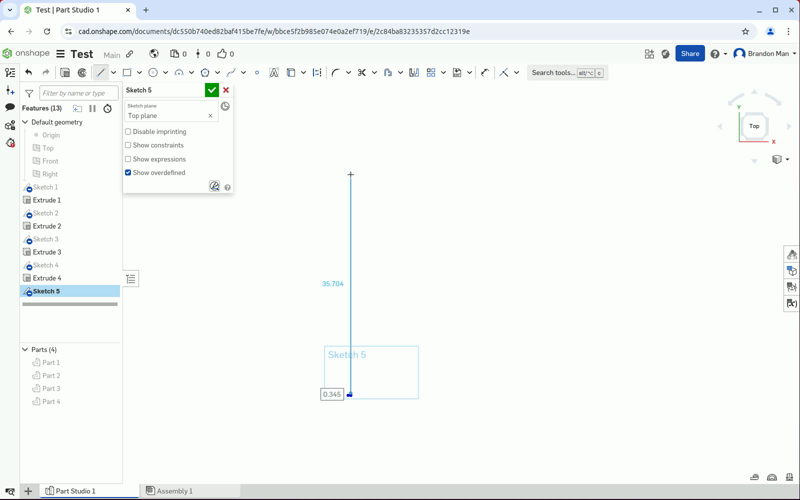
click(350, 174)
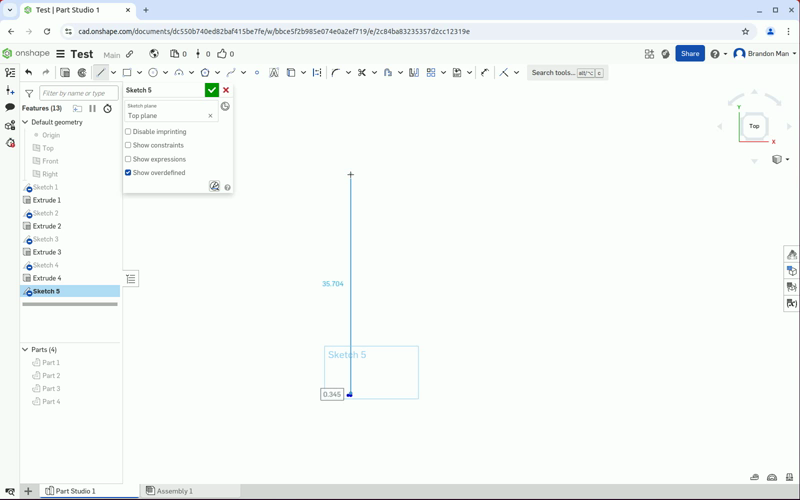
key_up(shift)
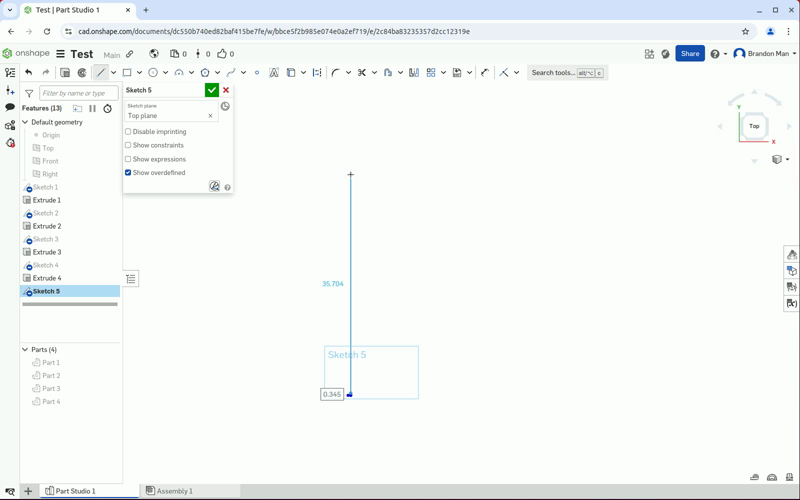
key_down(shift)
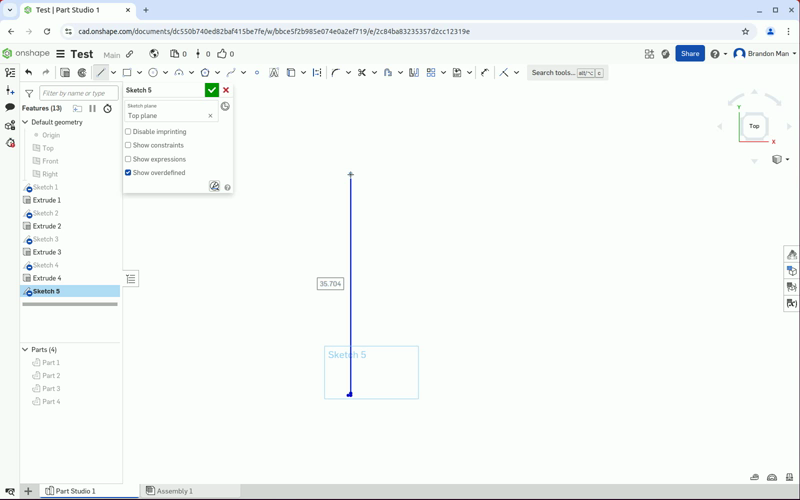
mouse_move(380, 174)
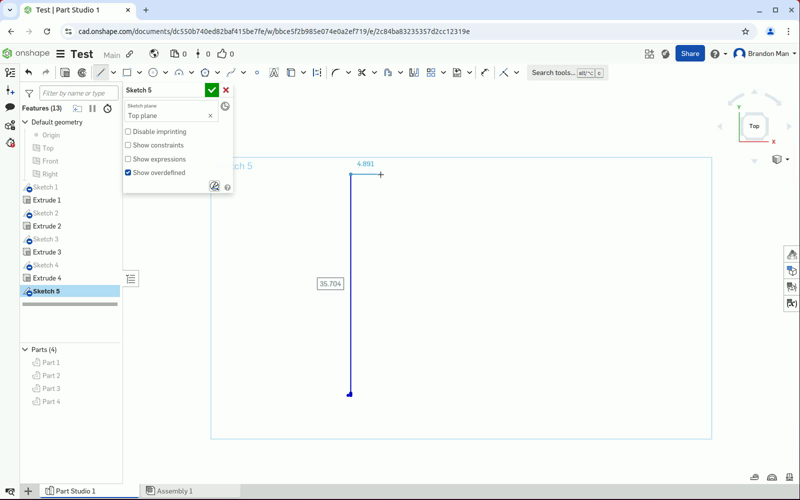
mouse_move(348, 174)
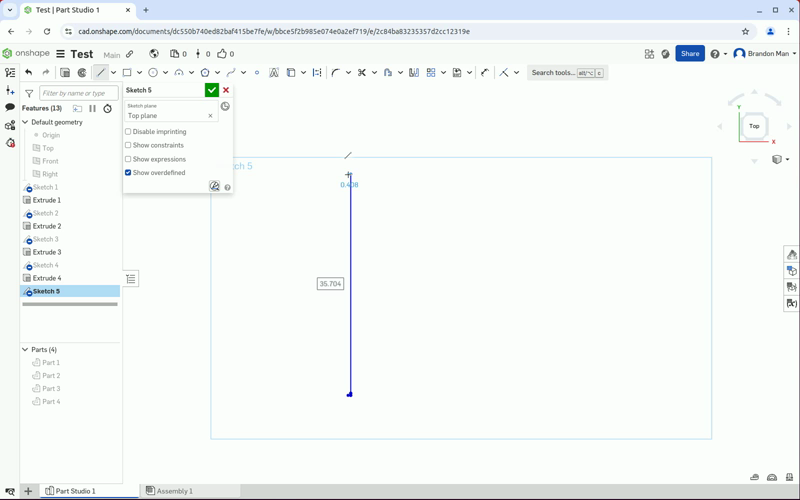
scroll(6)
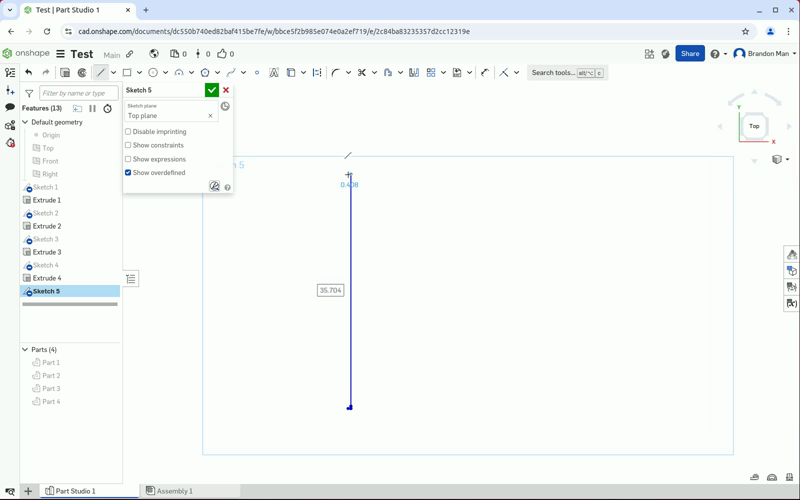
scroll(6)
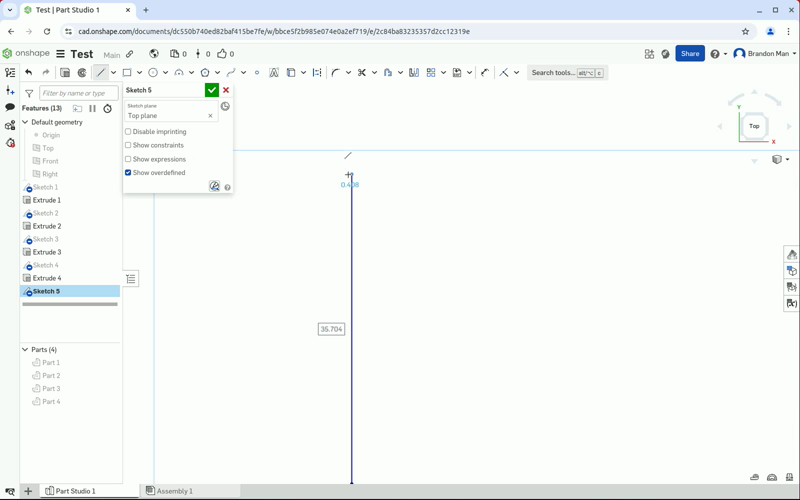
scroll(6)
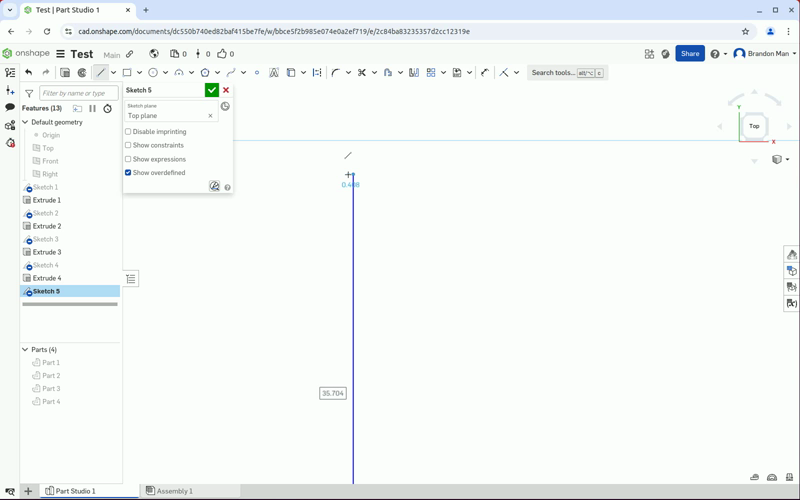
scroll(6)
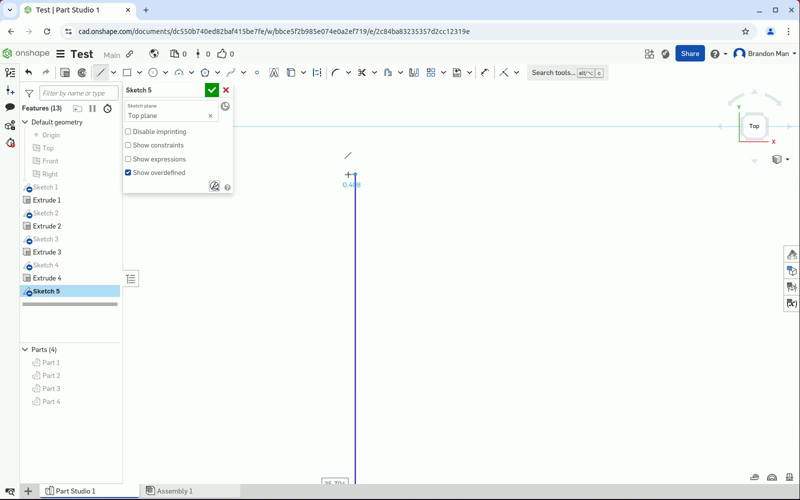
scroll(6)
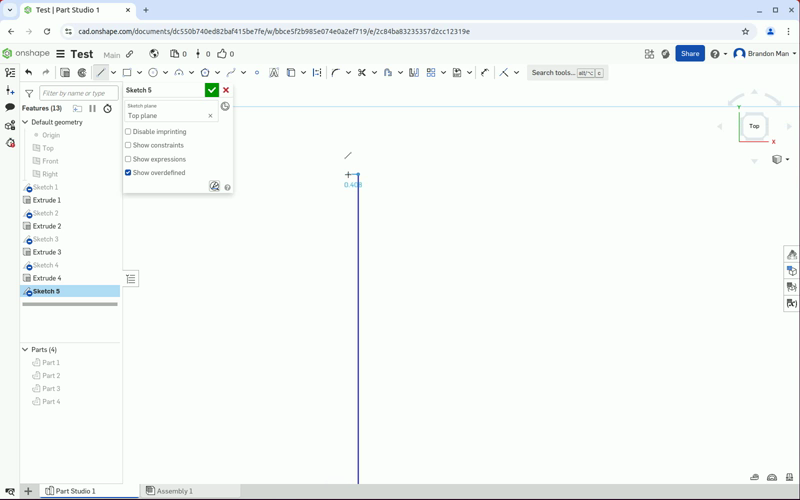
scroll(6)
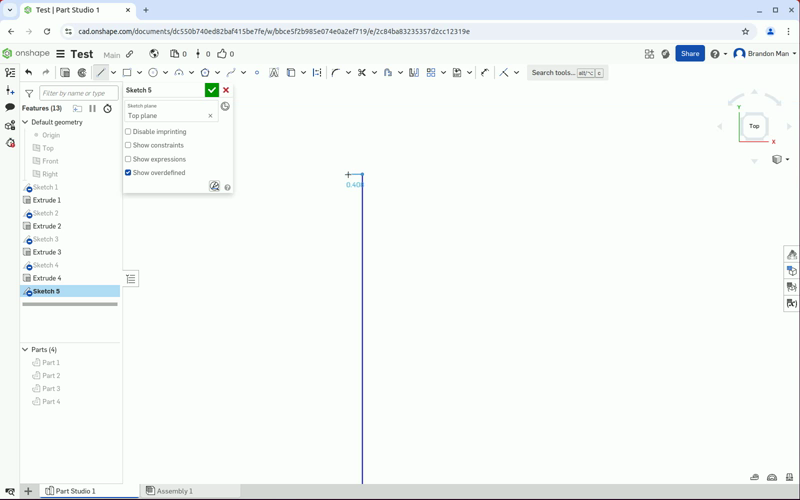
scroll(6)
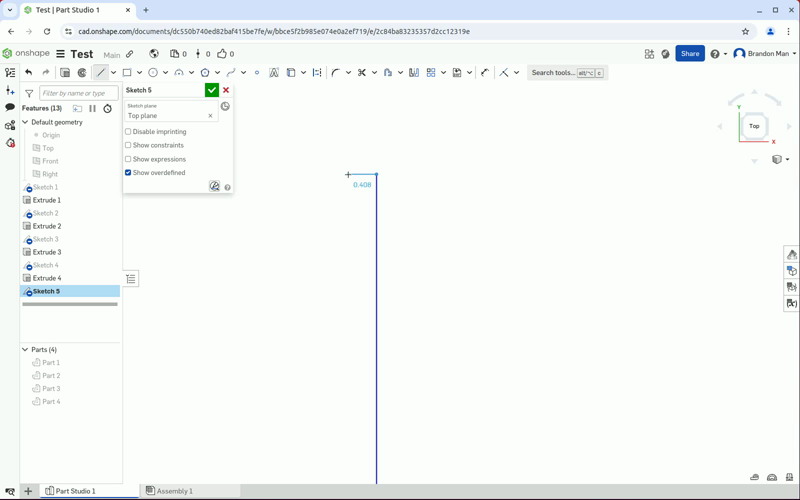
click(348, 174)
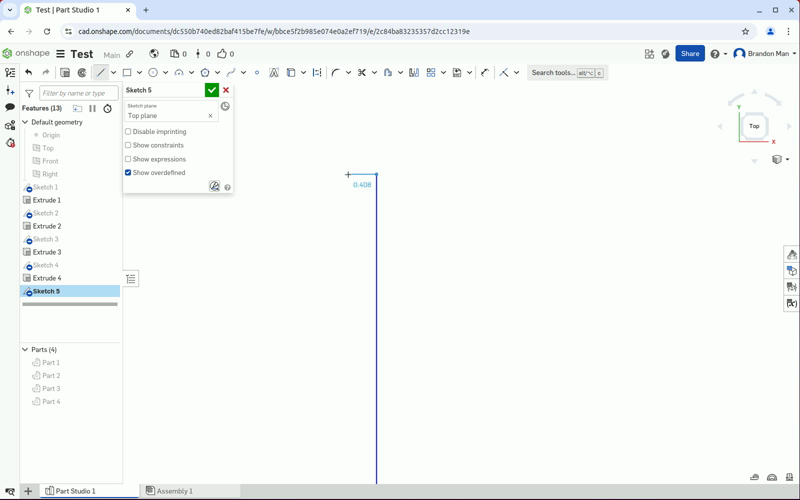
scroll(-6)
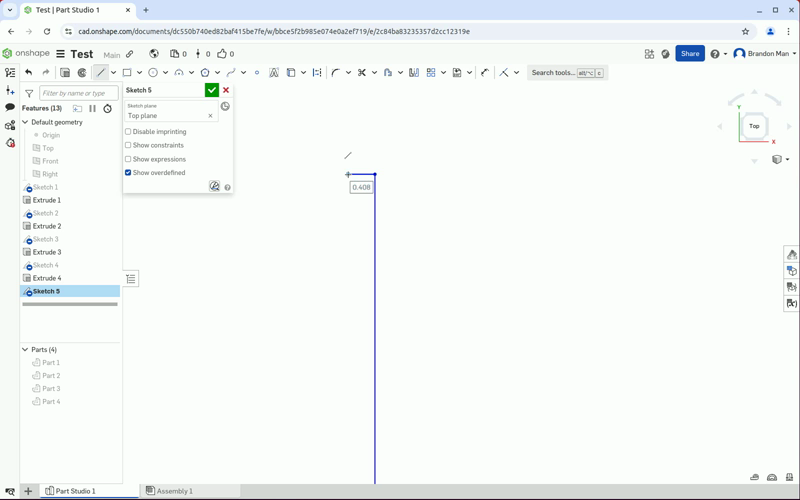
scroll(-6)
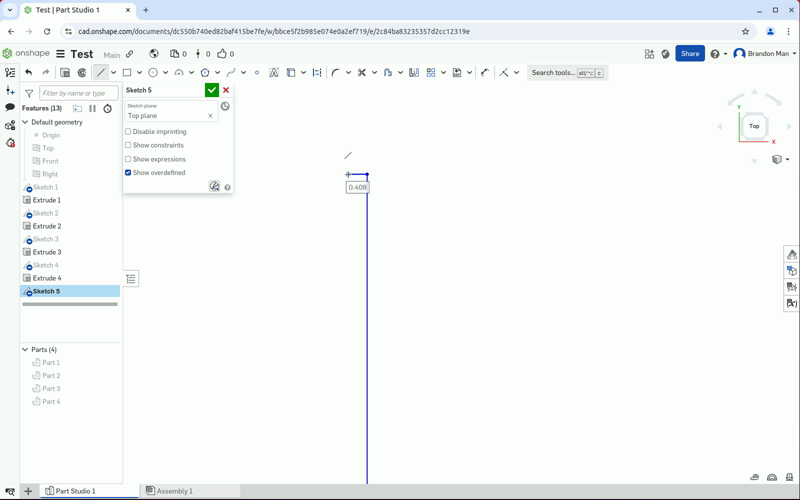
scroll(-6)
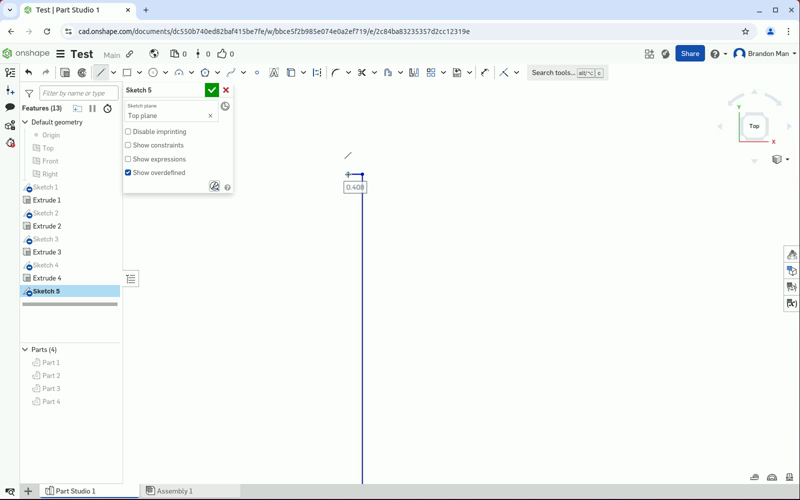
scroll(-6)
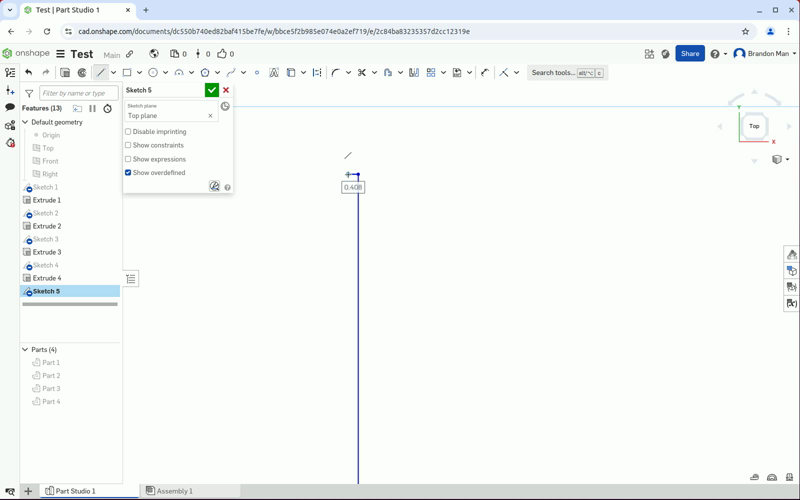
scroll(-6)
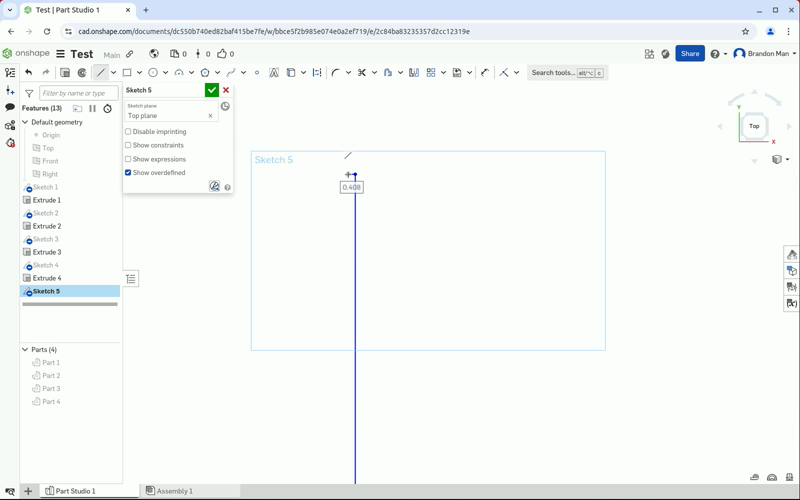
scroll(-6)
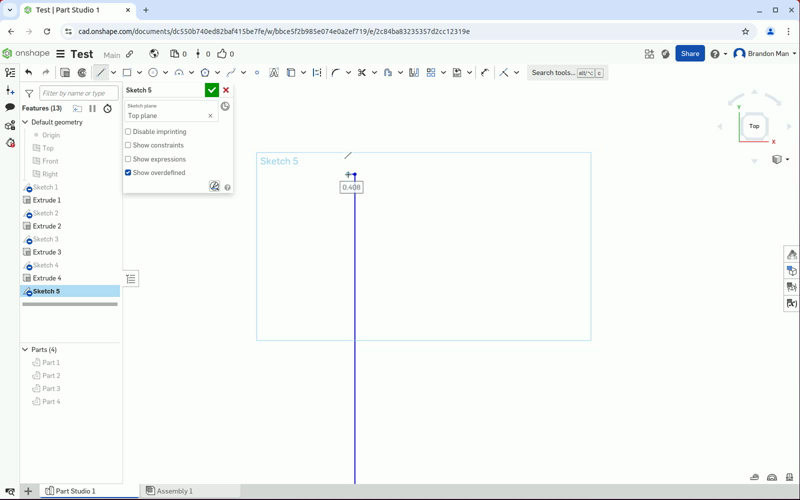
scroll(-6)
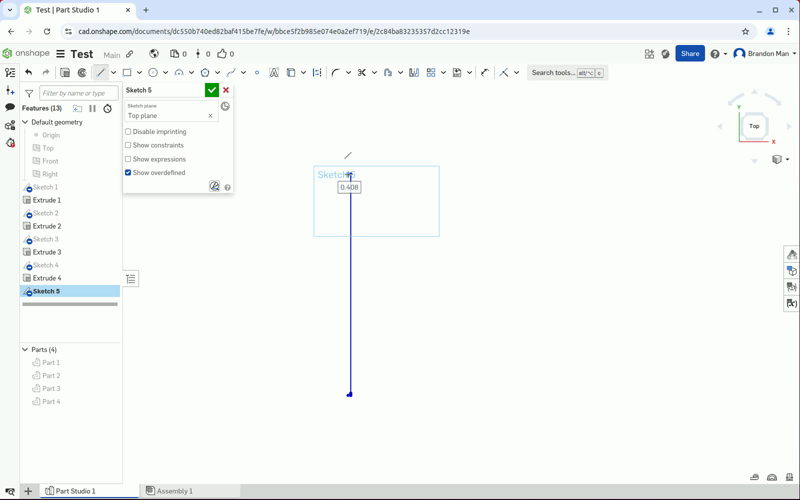
key_up(shift)
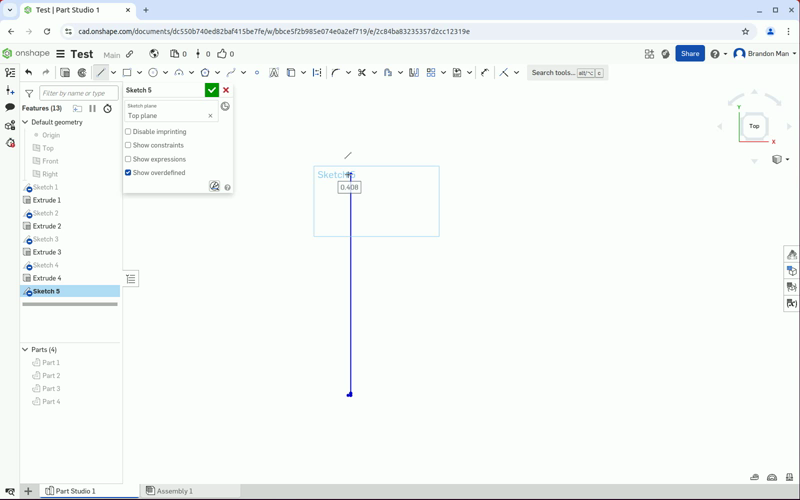
key_down(shift)
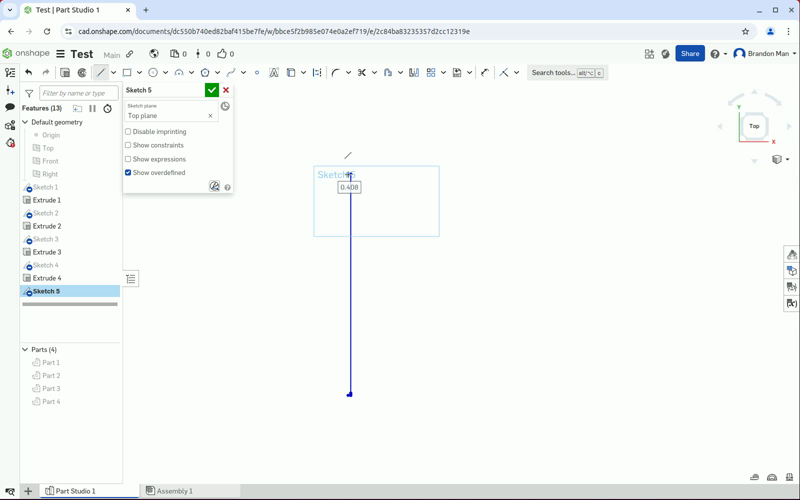
mouse_move(348, 395)
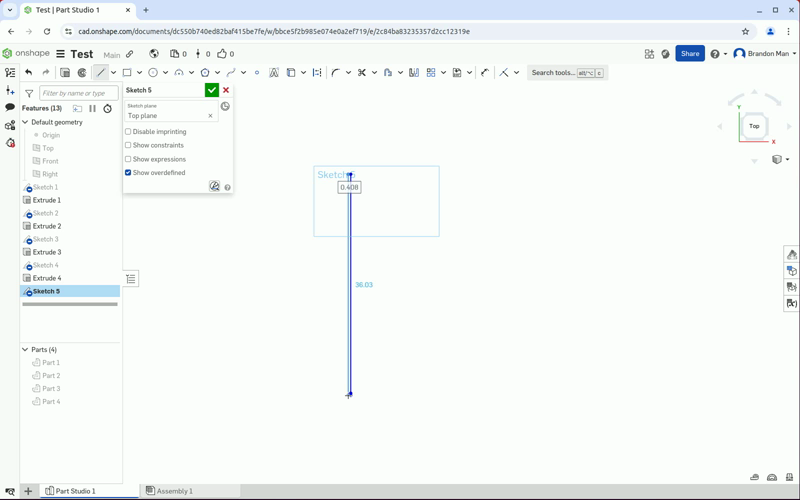
scroll(6)
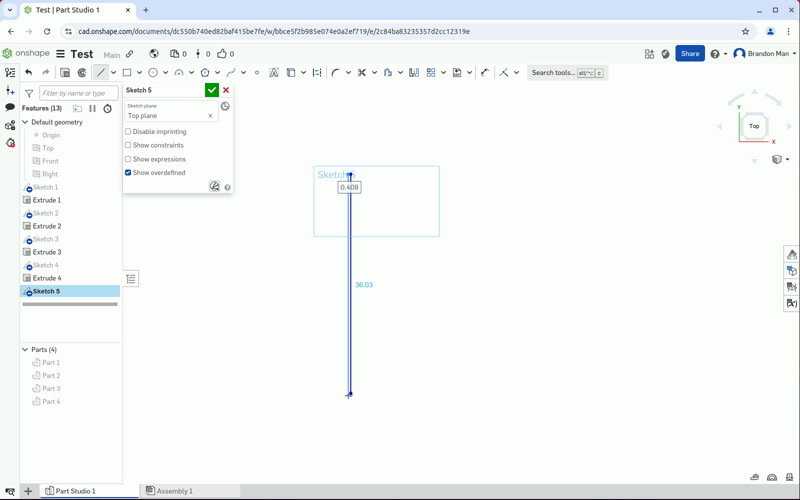
scroll(6)
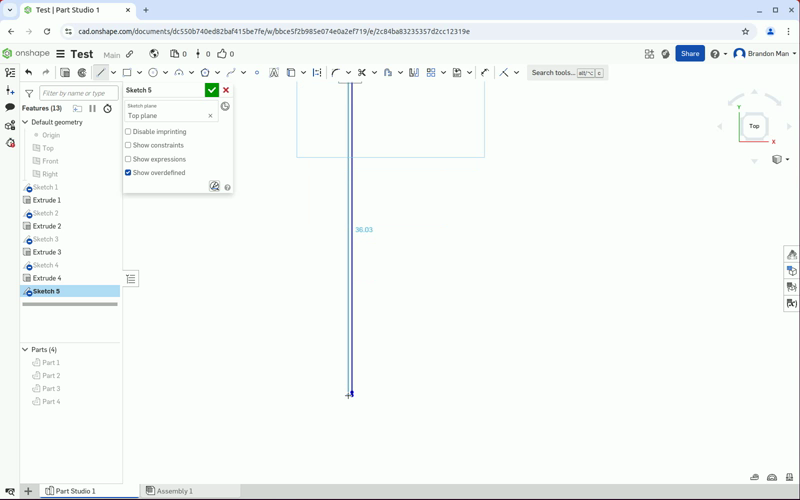
scroll(6)
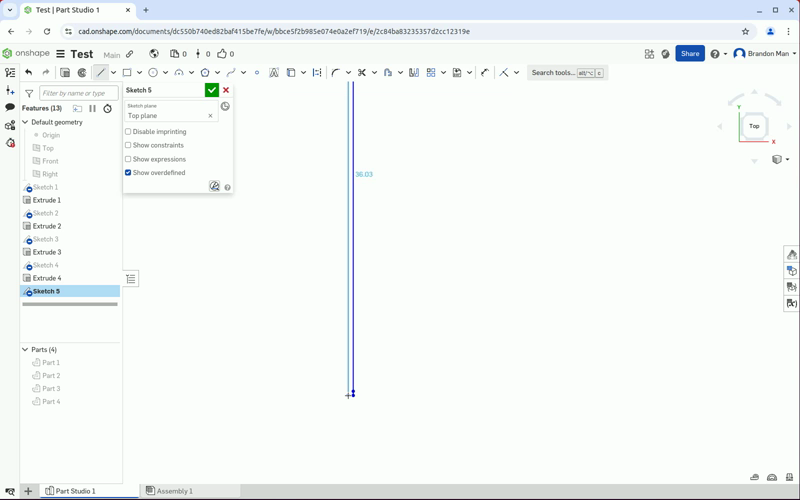
scroll(6)
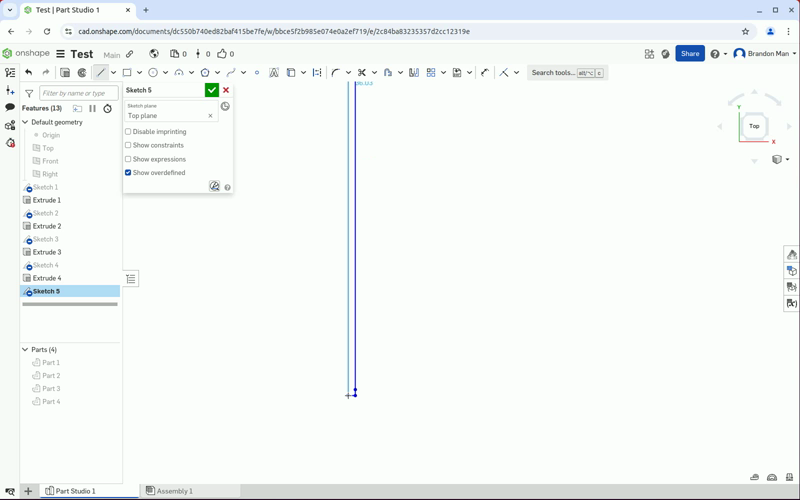
scroll(6)
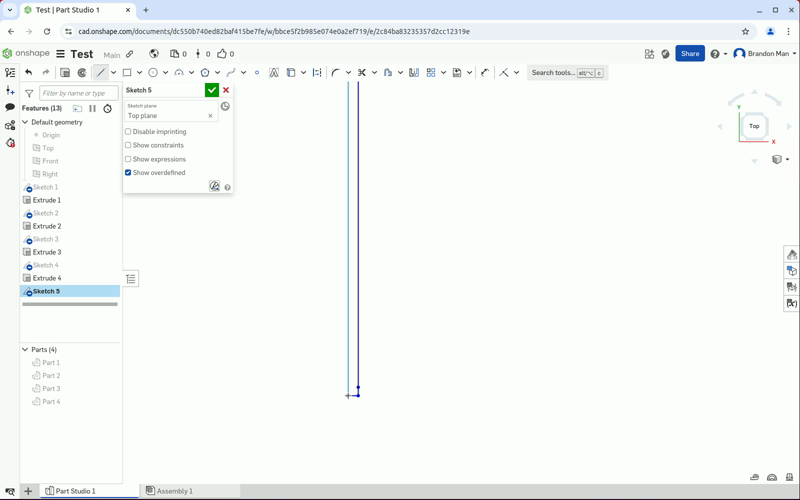
scroll(6)
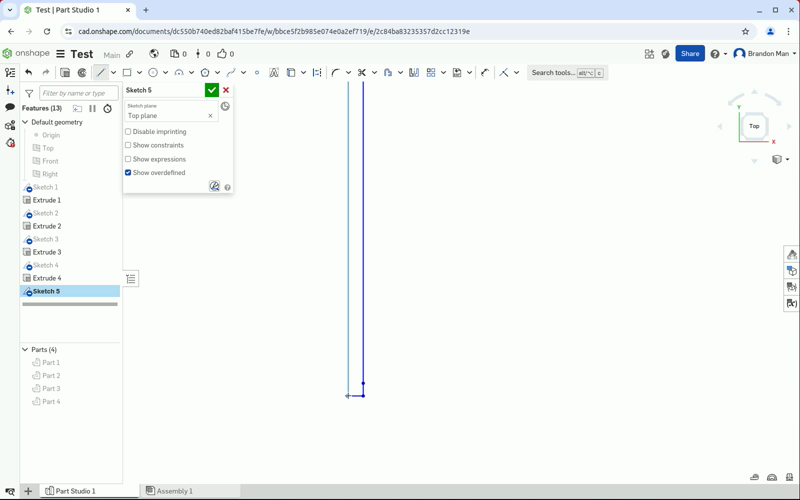
scroll(6)
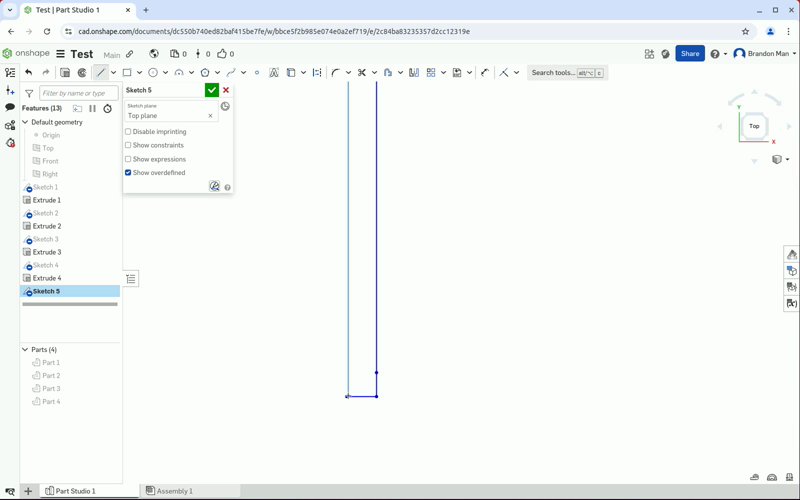
key_up(shift)
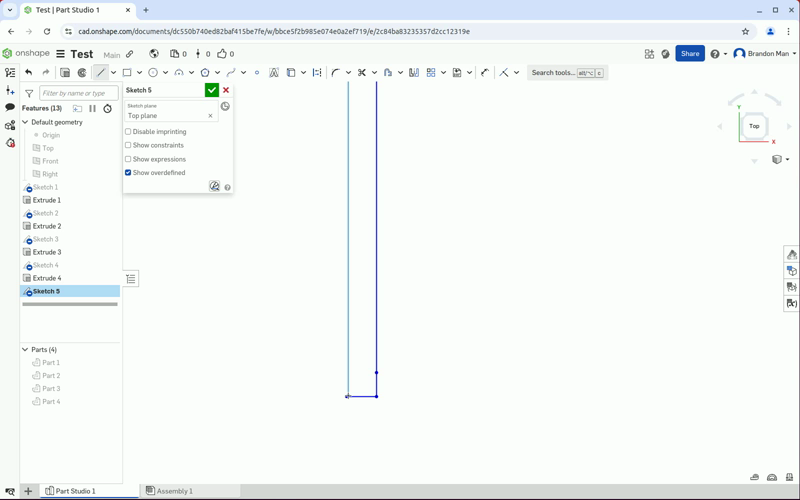
click(348, 395)
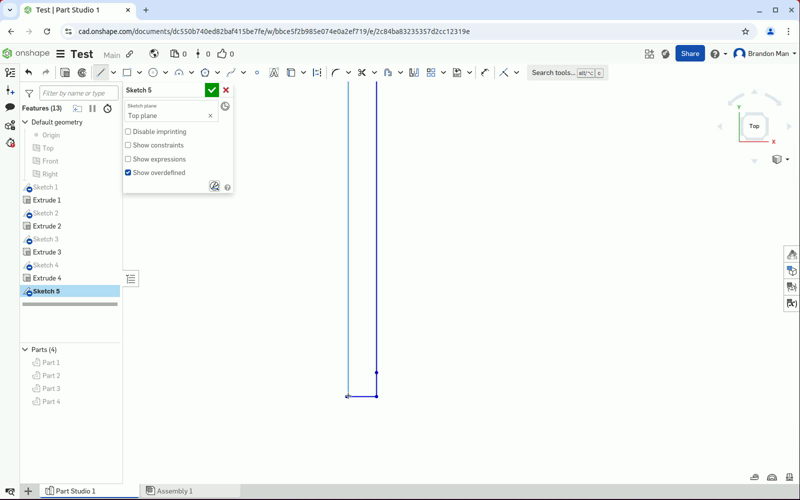
scroll(-6)
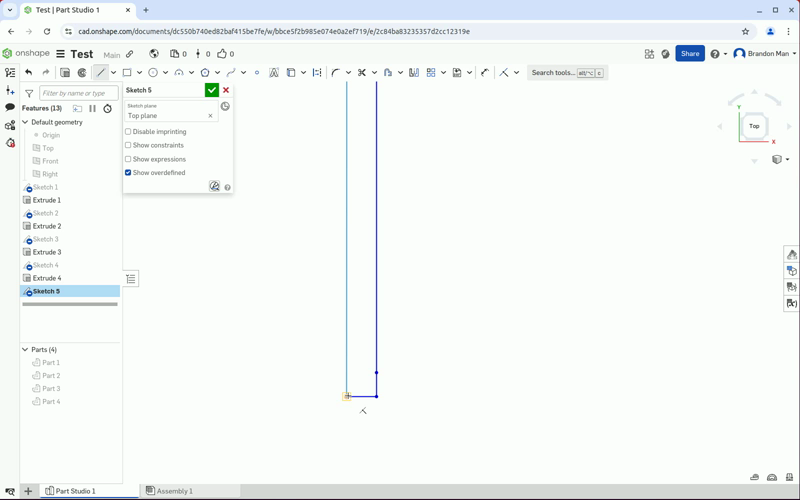
scroll(-6)
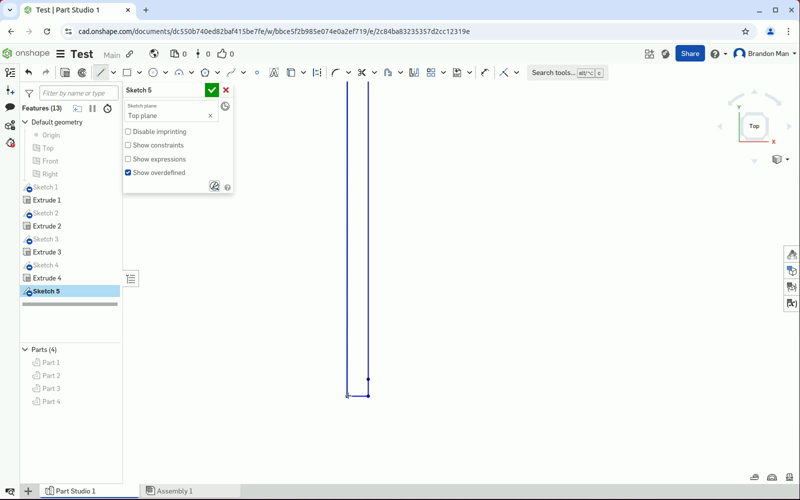
scroll(-6)
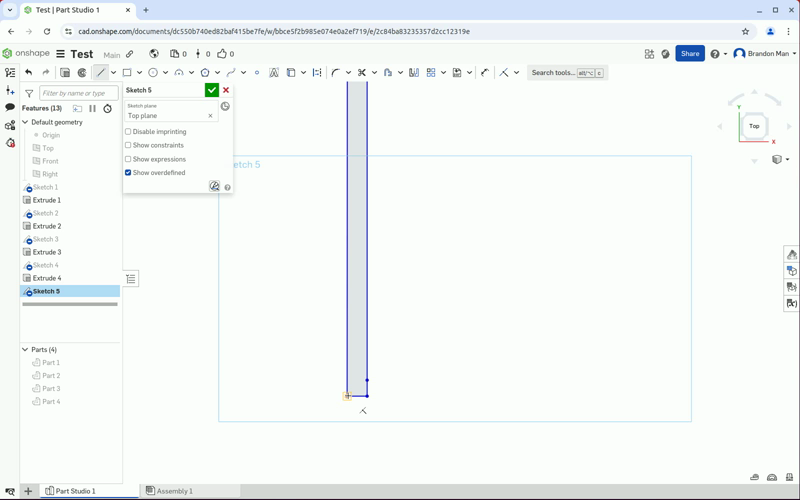
scroll(-6)
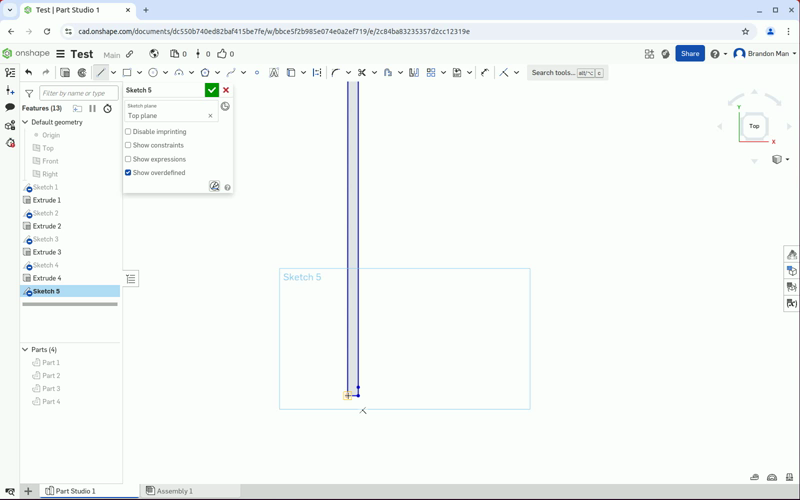
scroll(-6)
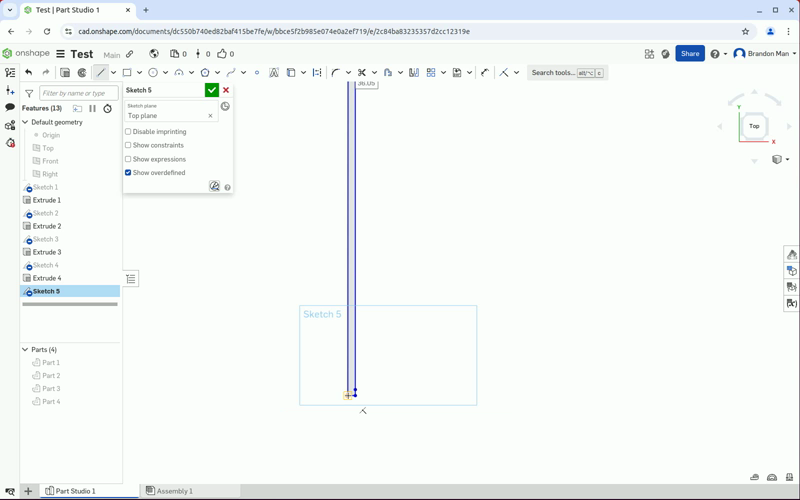
scroll(-6)
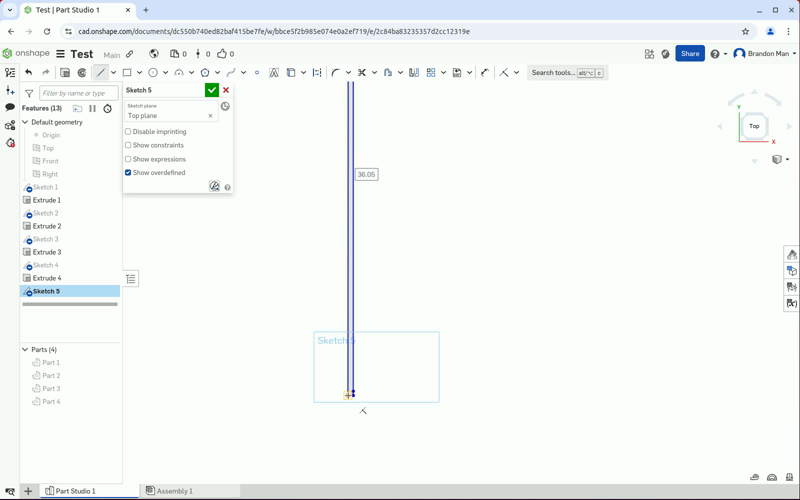
scroll(-6)
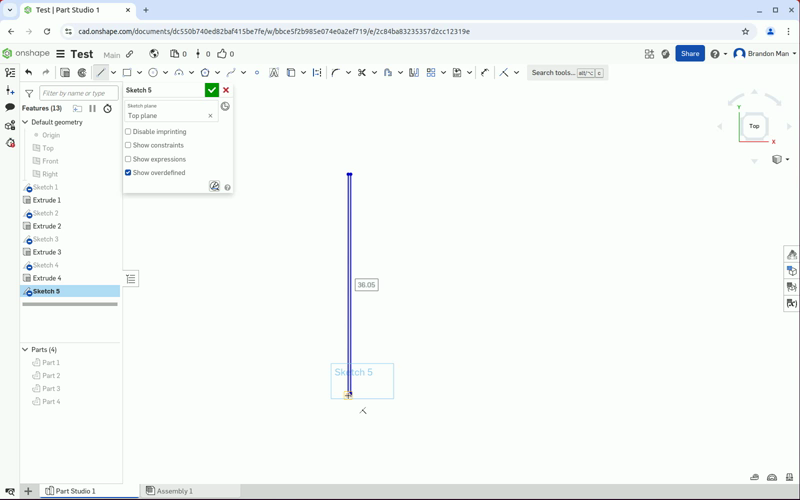
key(esc)
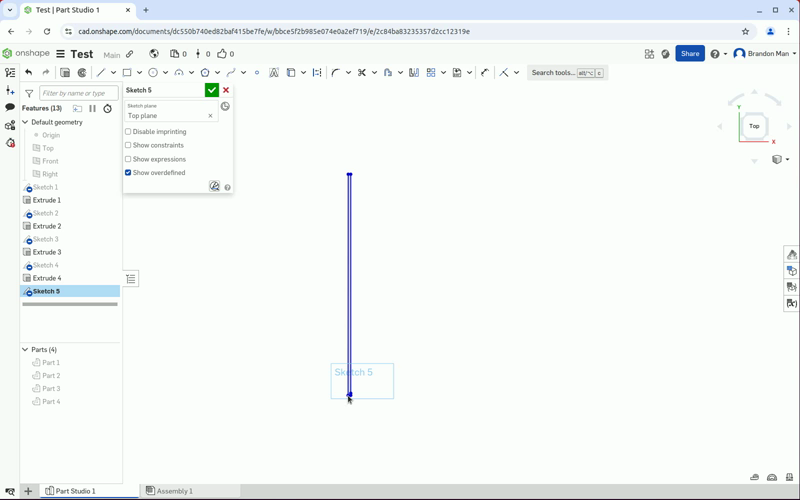
mouse_move(349, 235)
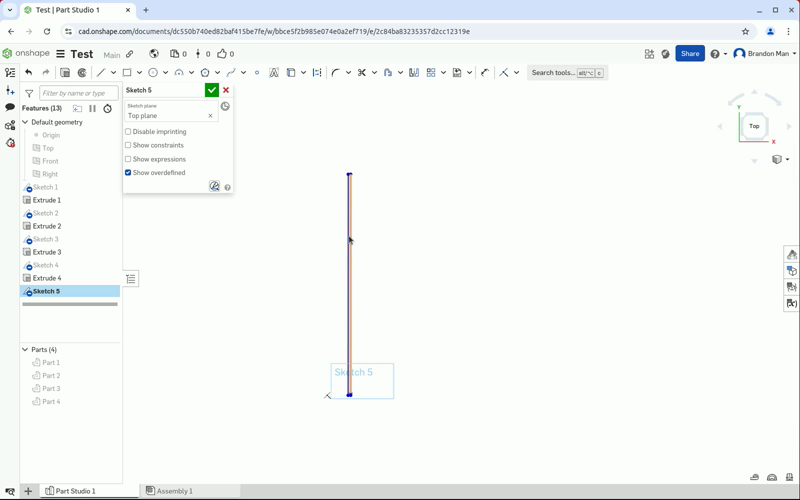
scroll(6)
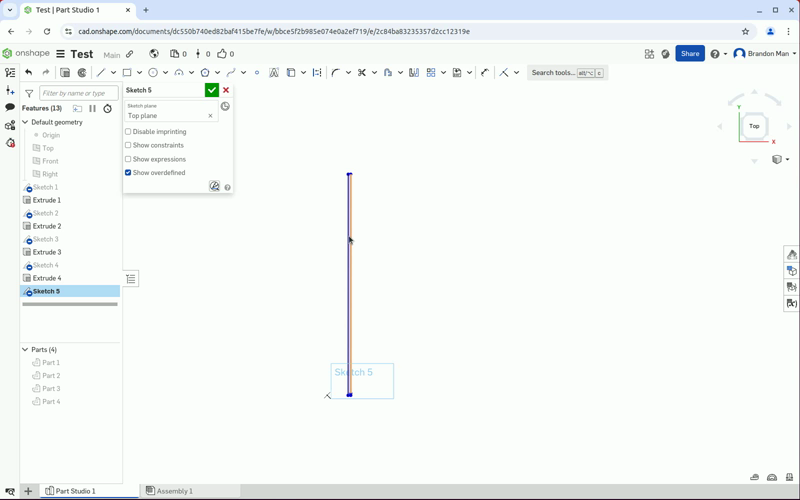
scroll(6)
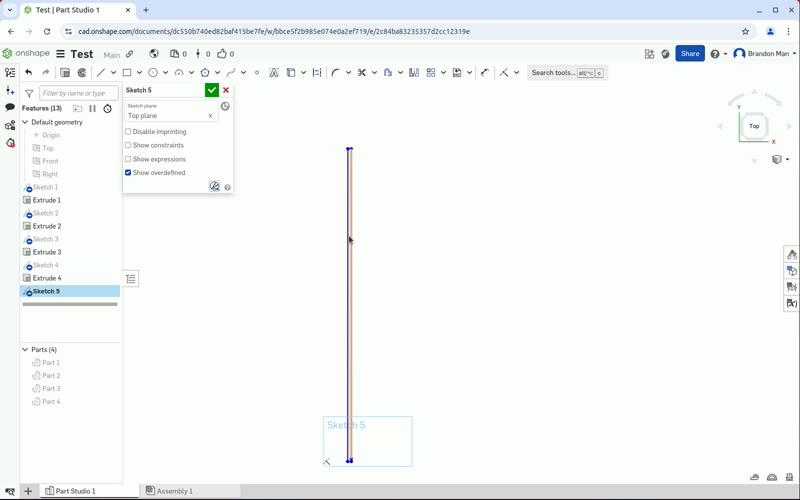
scroll(6)
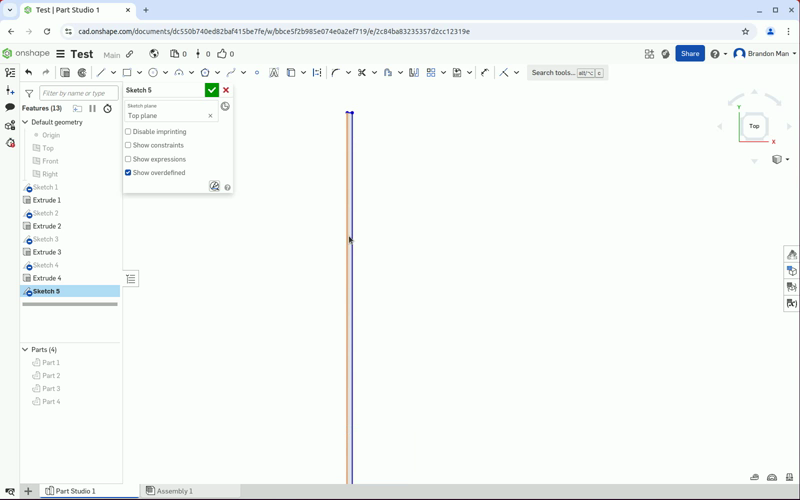
scroll(6)
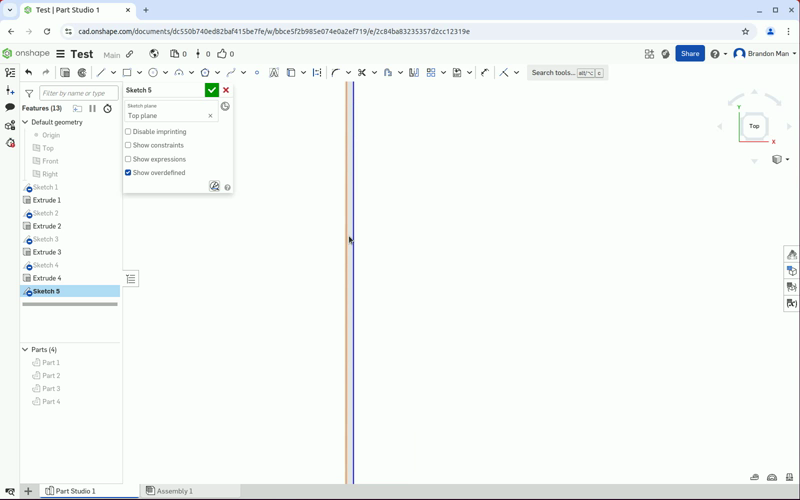
scroll(6)
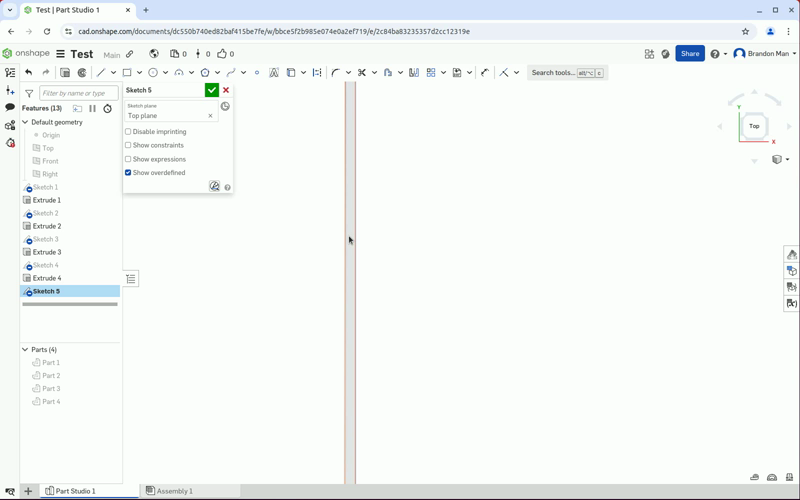
scroll(6)
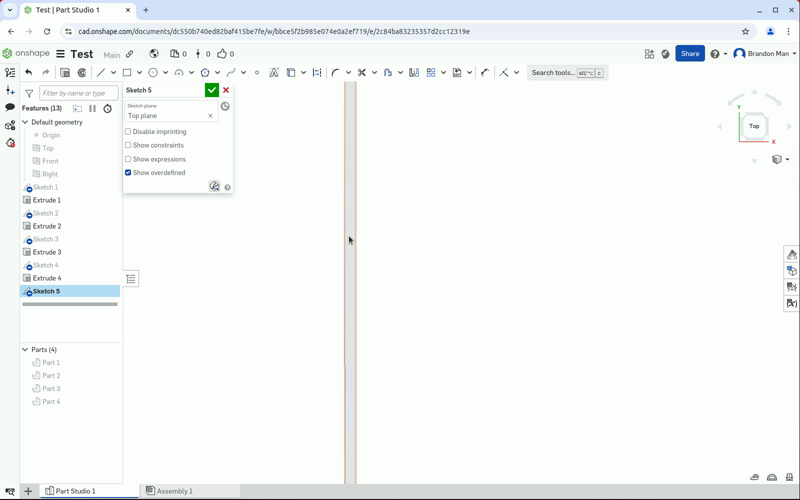
scroll(6)
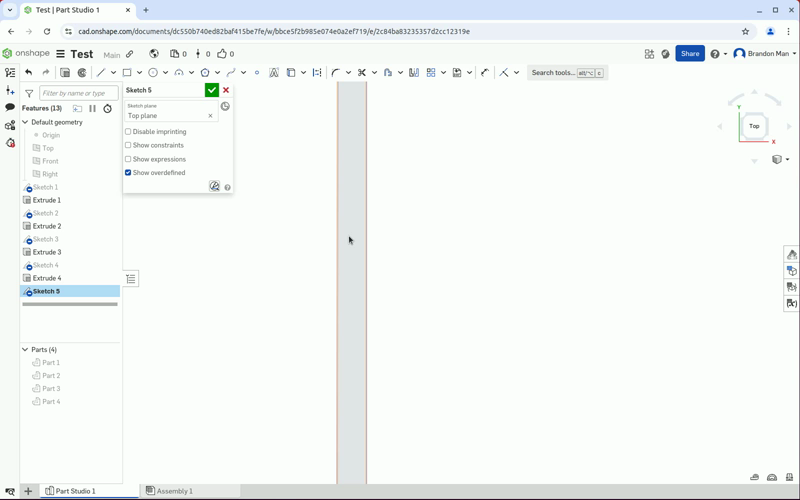
click(349, 235)
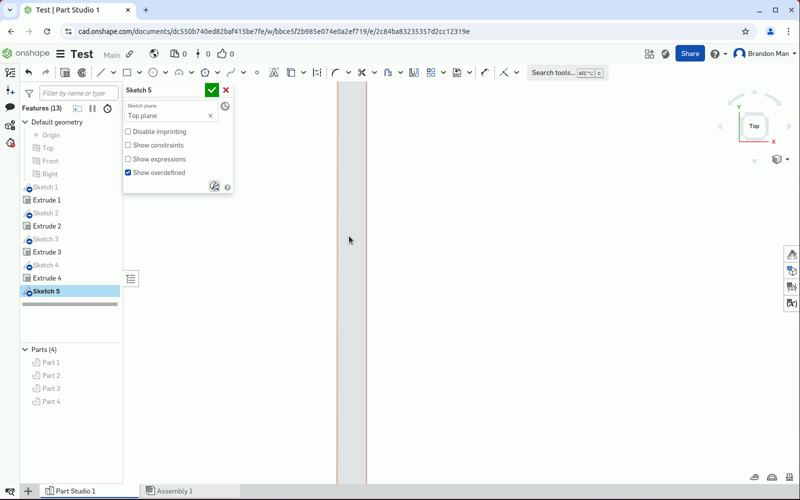
scroll(-6)
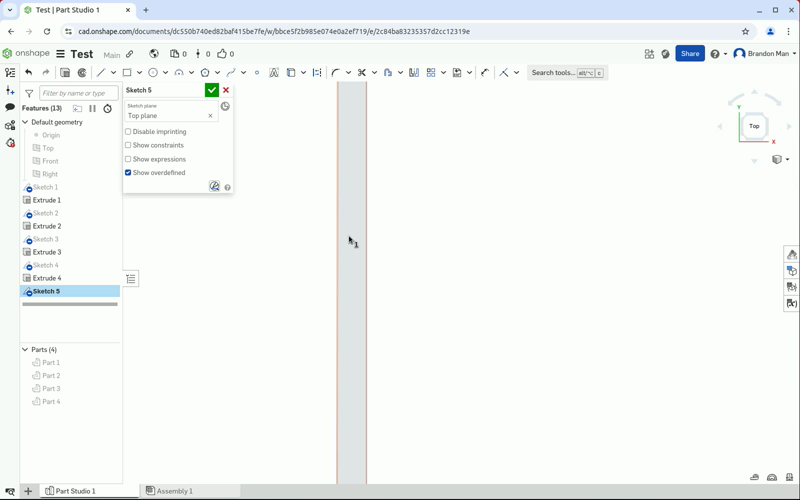
scroll(-6)
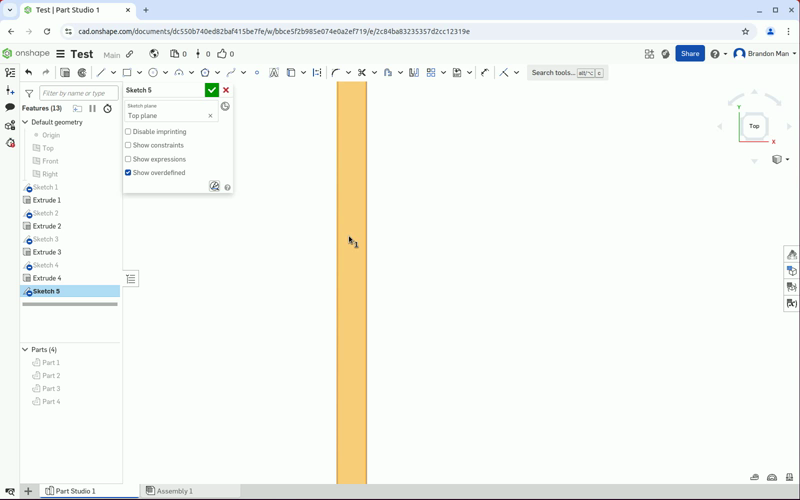
scroll(-6)
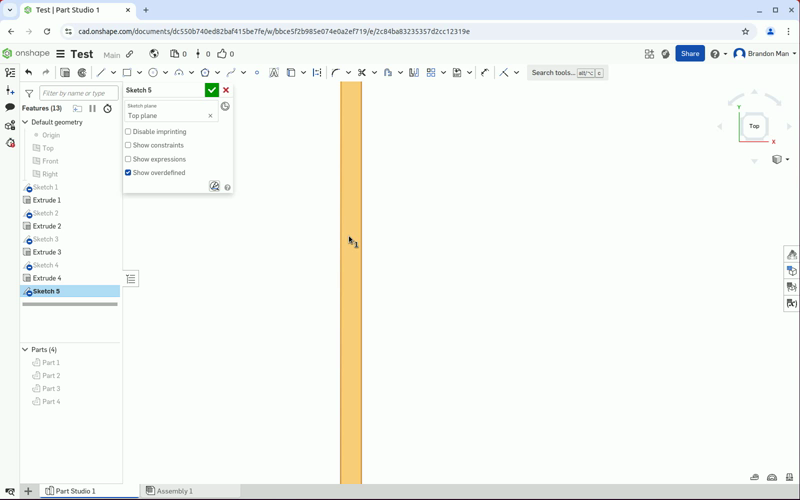
scroll(-6)
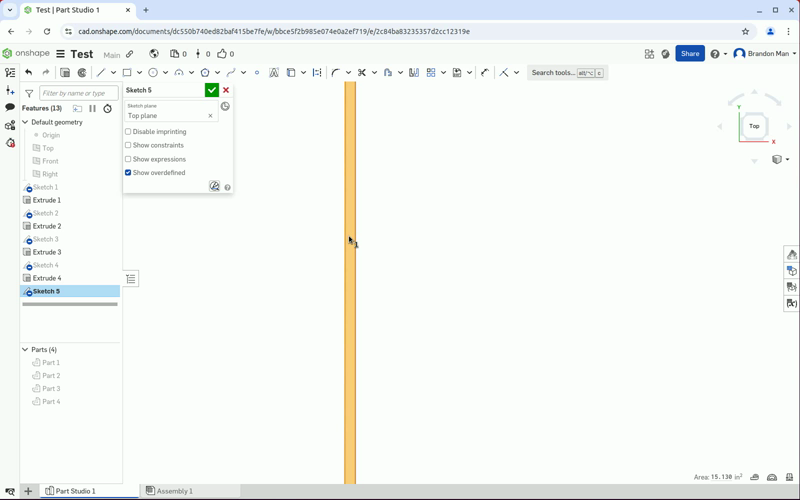
scroll(-6)
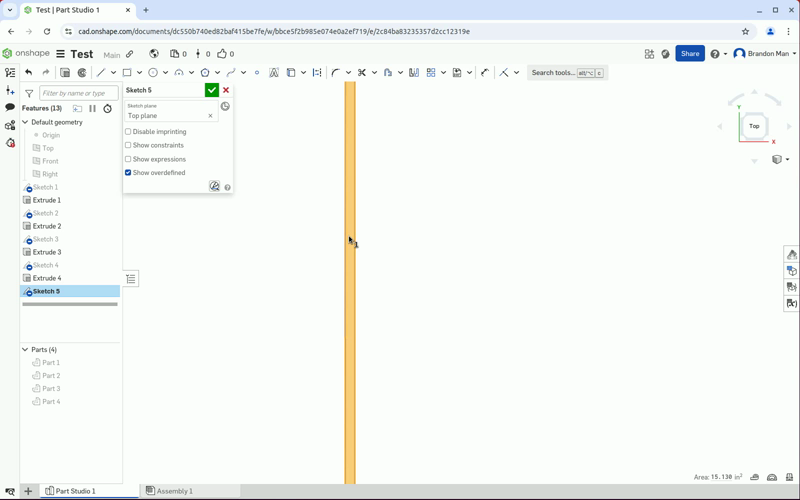
scroll(-6)
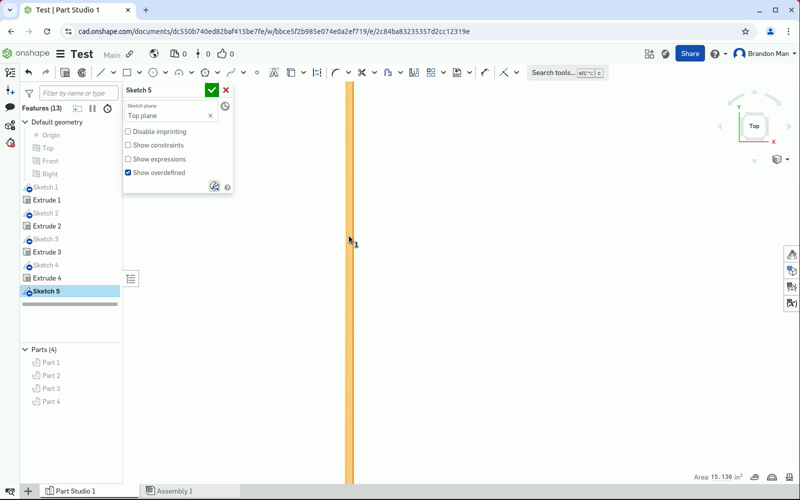
scroll(-6)
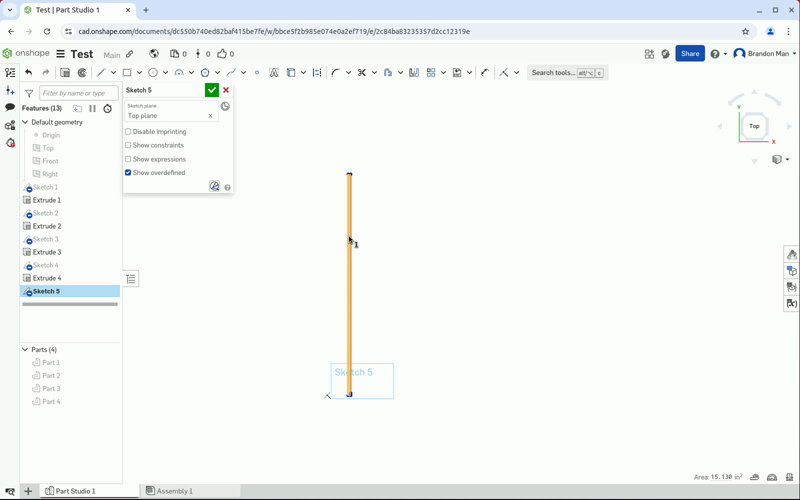
mouse_move(73, 352)
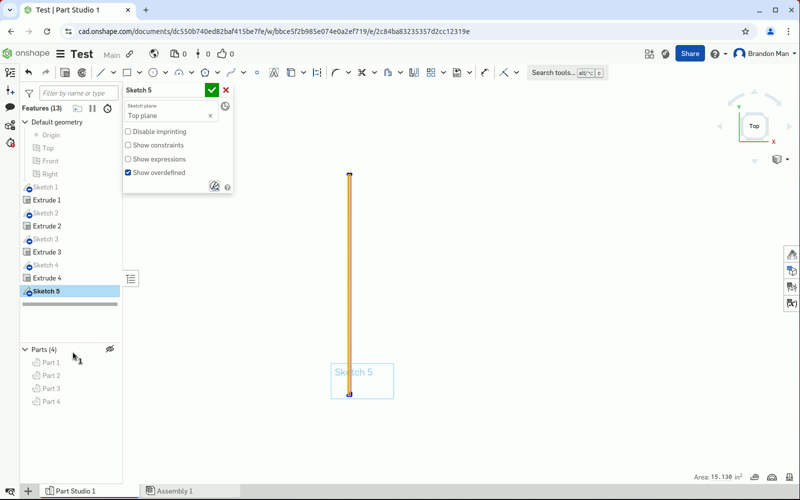
key(shift+y)
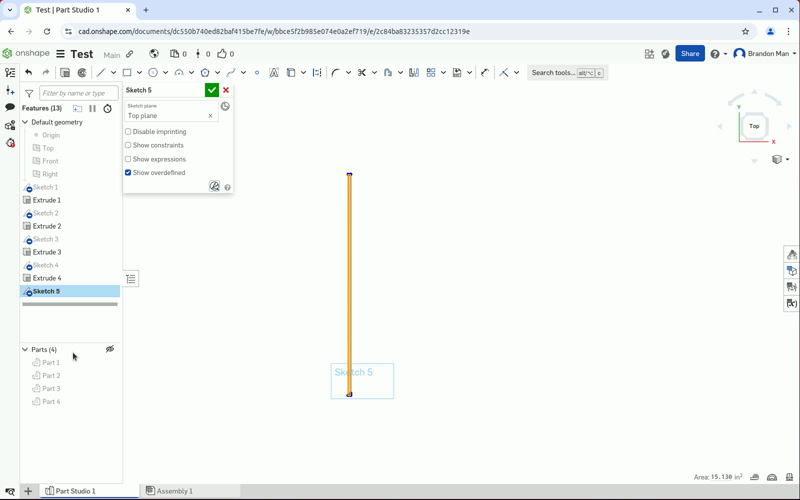
key(shift+e)
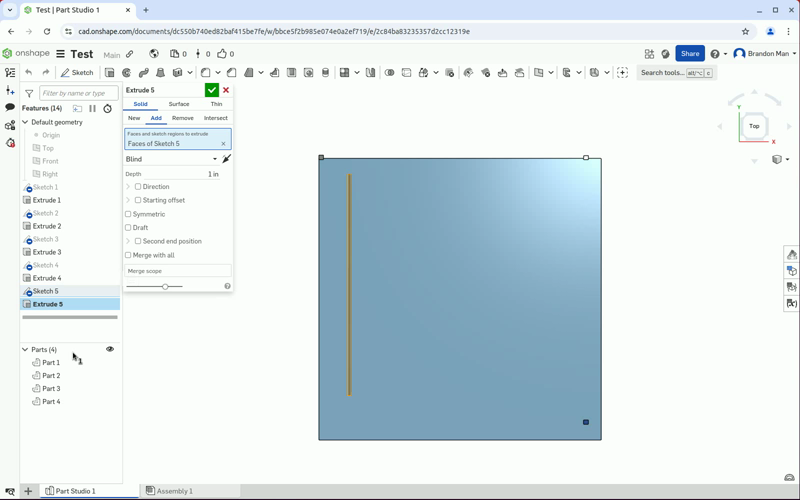
mouse_move(143, 106)
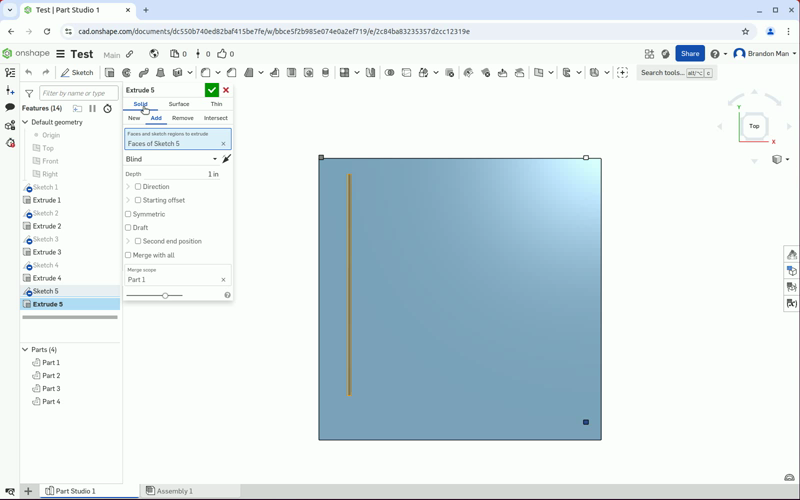
click(143, 106)
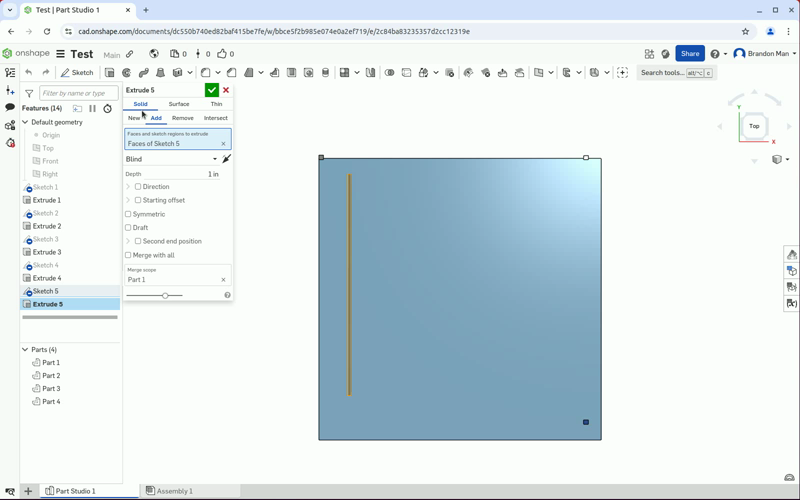
mouse_move(137, 120)
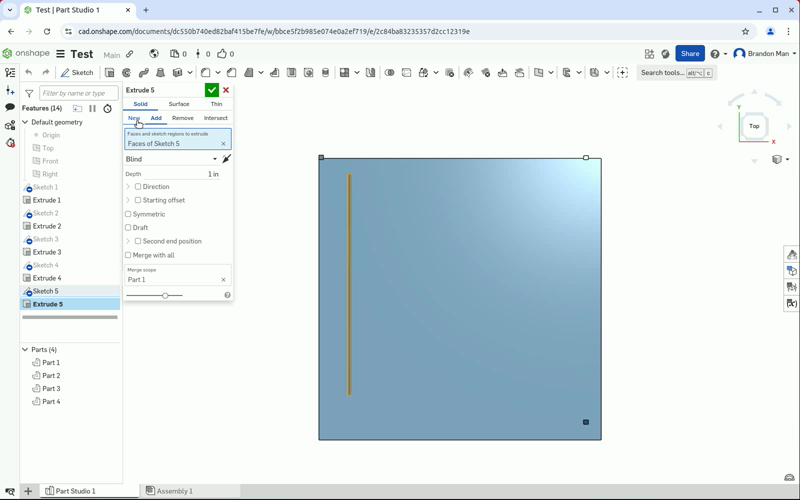
click(137, 120)
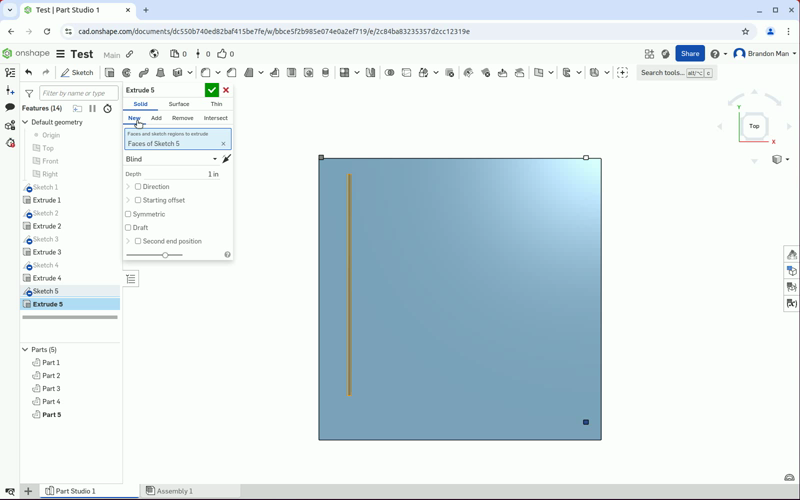
key(tab, 4)
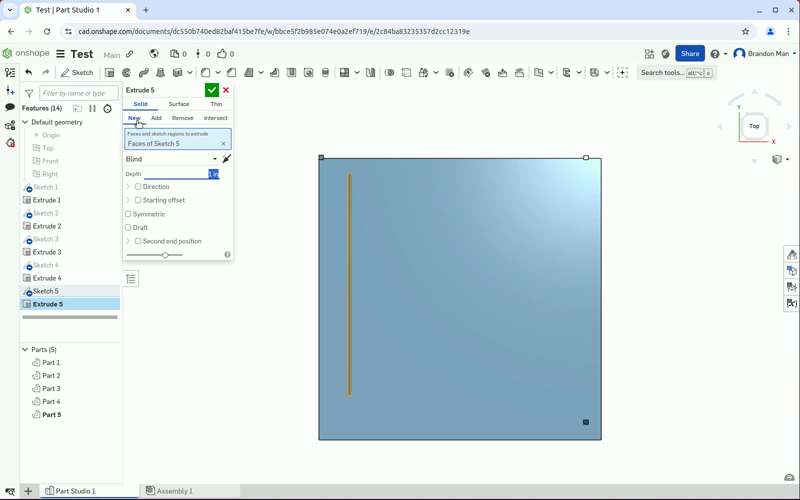
text(7.703)
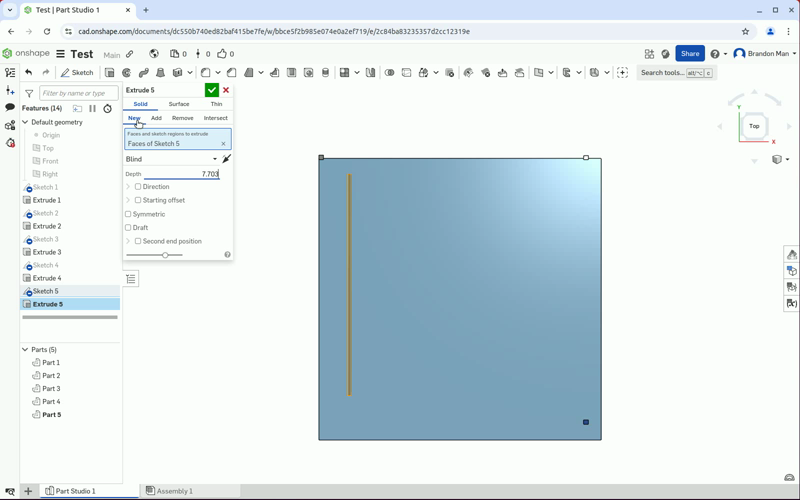
key(enter)
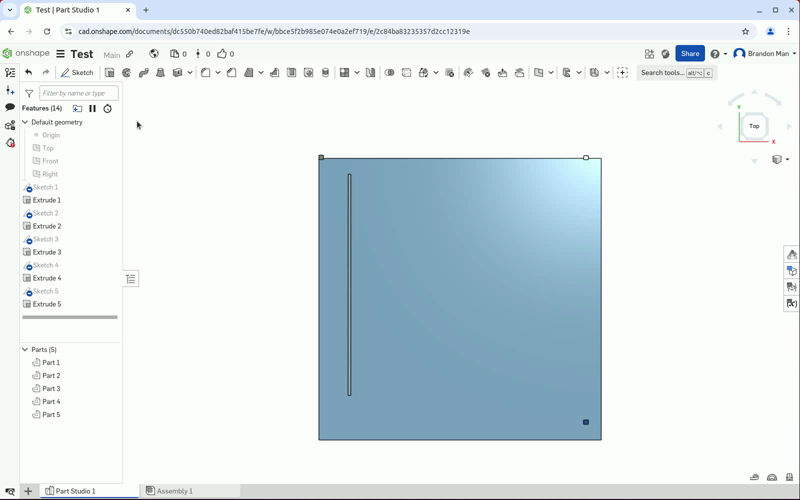
key(shift+h)
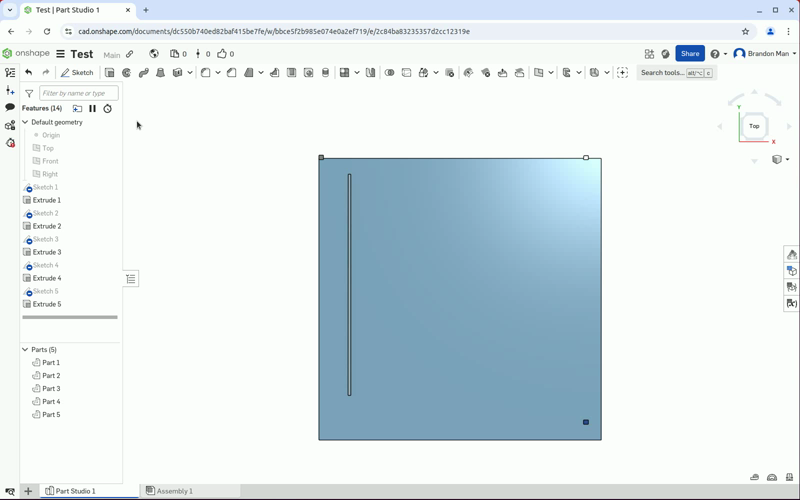
key(shift+h)
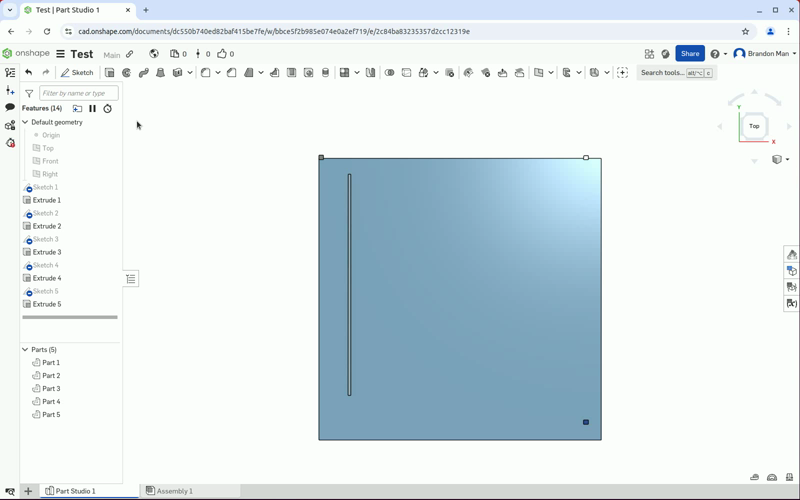
mouse_move(73, 189)
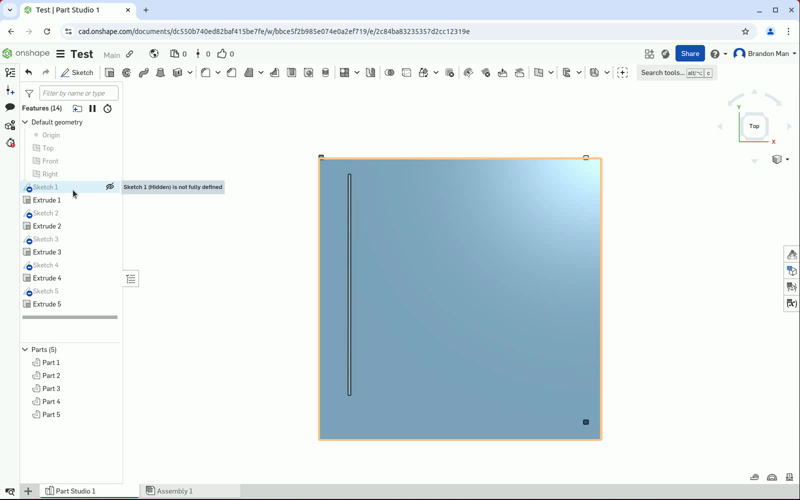
click(73, 189)
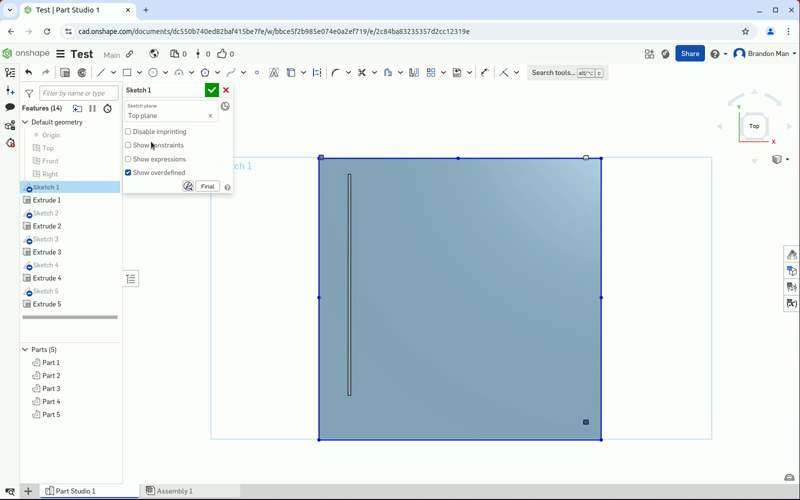
mouse_move(229, 92)
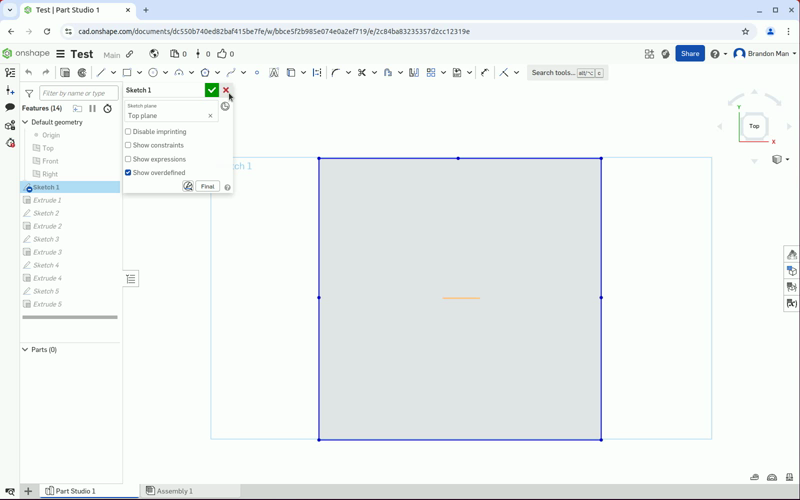
click(229, 92)
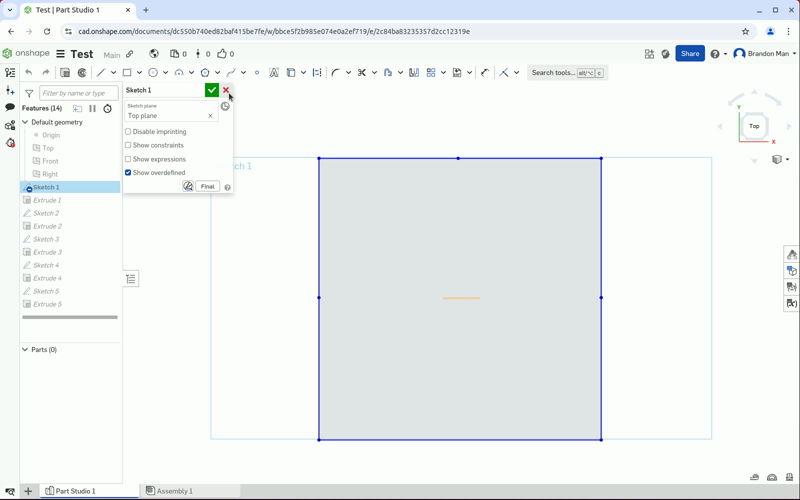
key(shift+s)
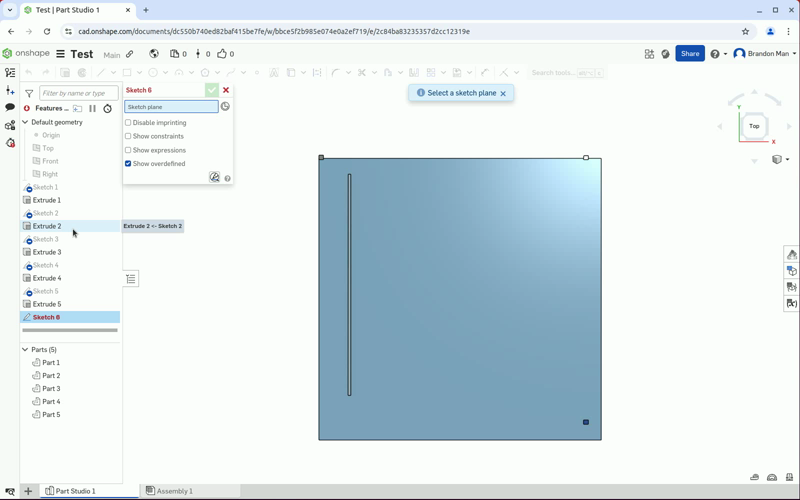
scroll(3)
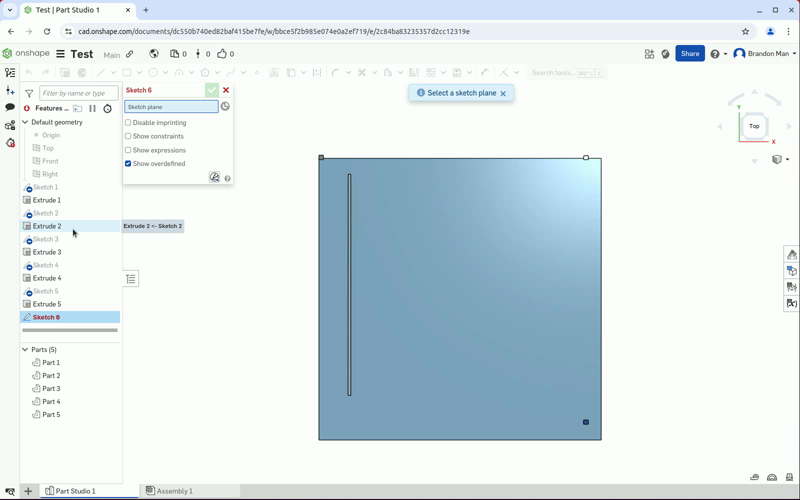
mouse_move(73, 150)
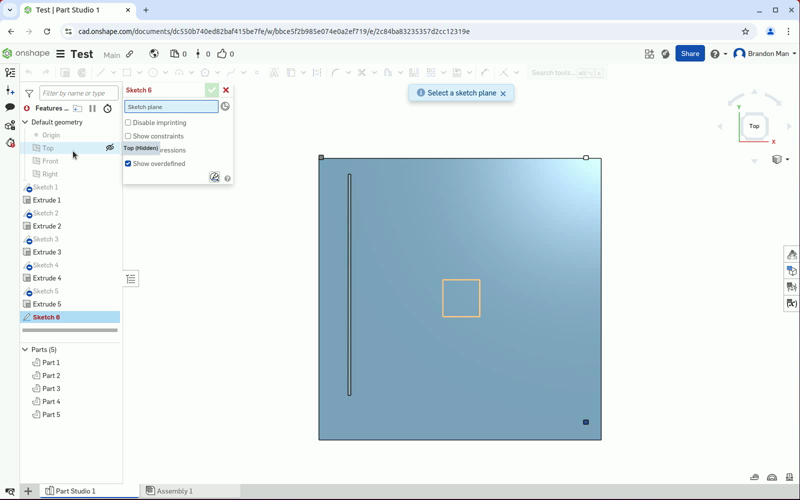
click(73, 150)
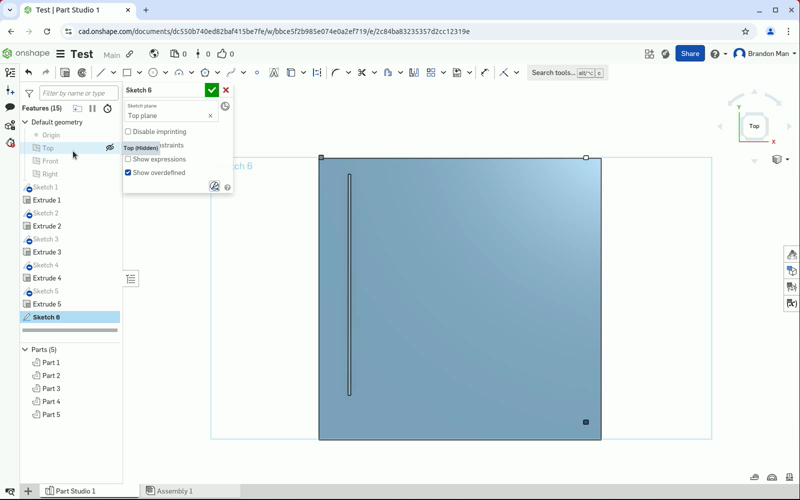
mouse_move(73, 352)
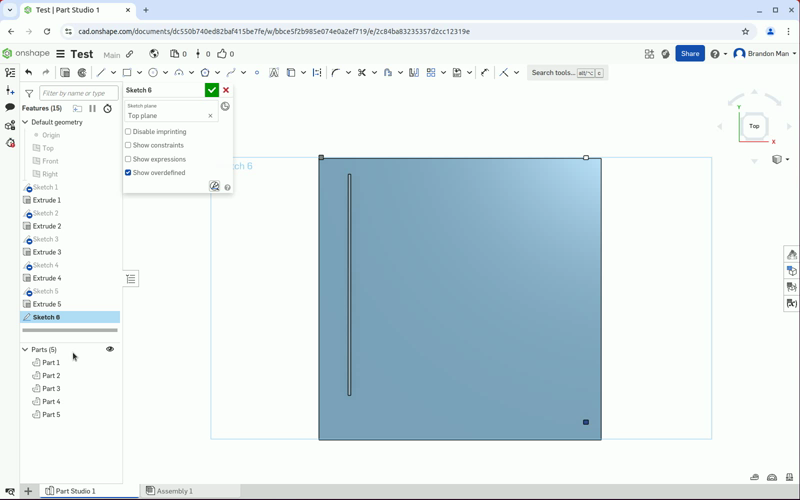
key(y)
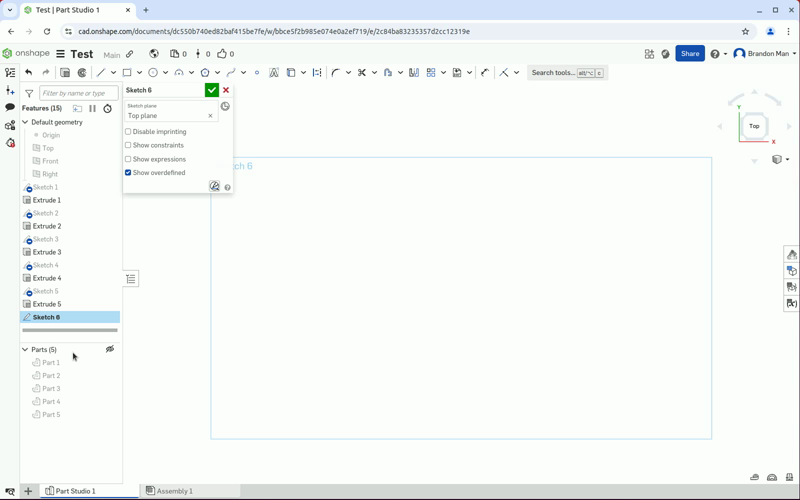
key(l)
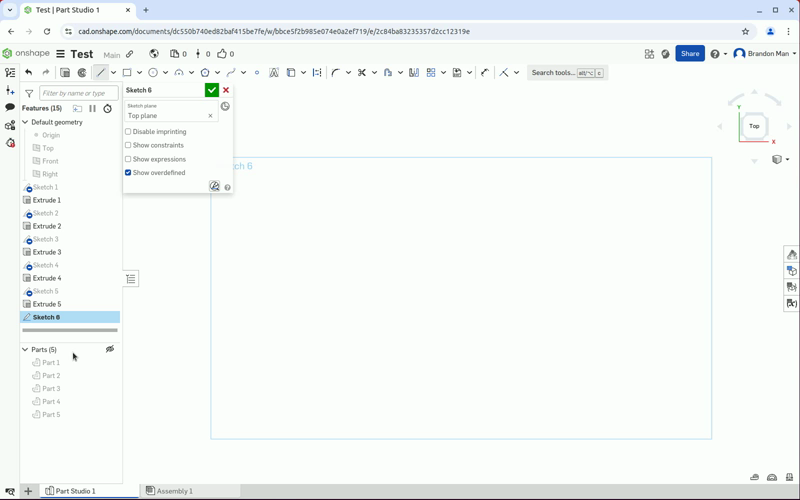
key_down(shift)
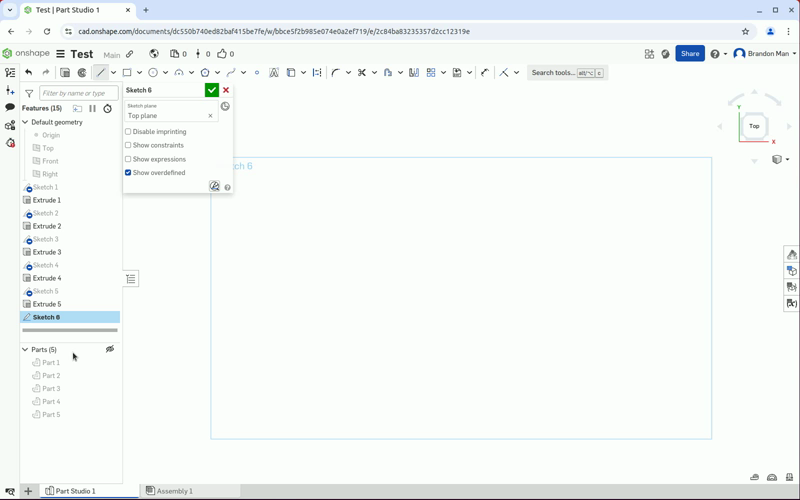
mouse_move(350, 395)
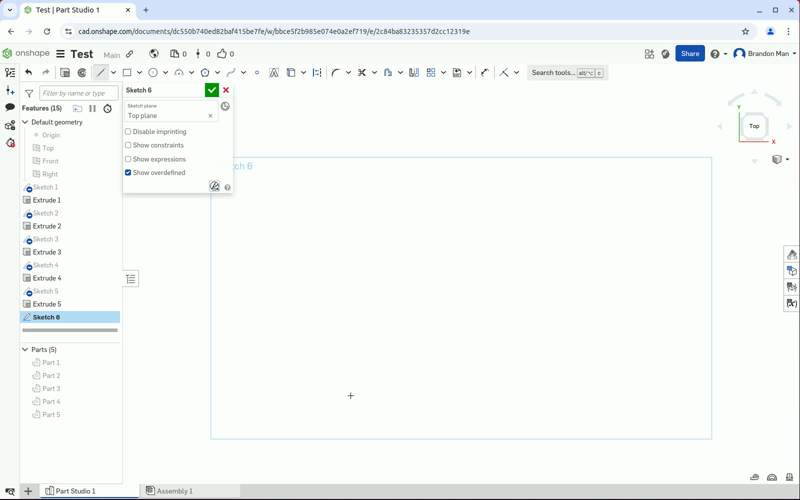
click(350, 395)
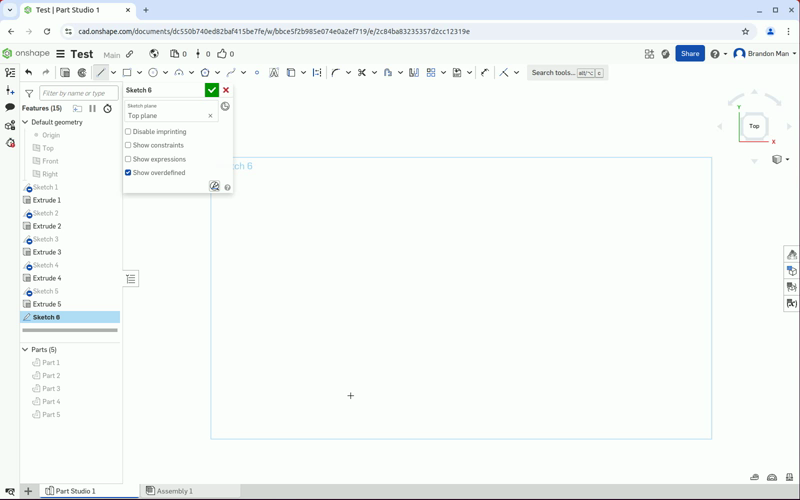
key_up(shift)
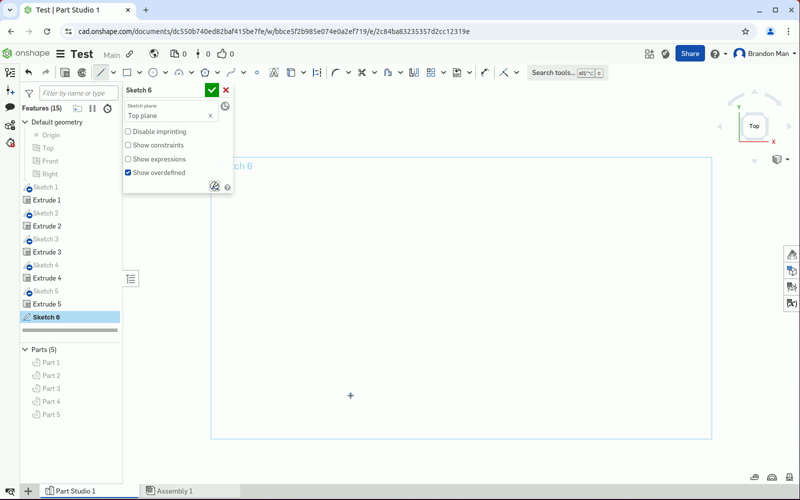
key_down(shift)
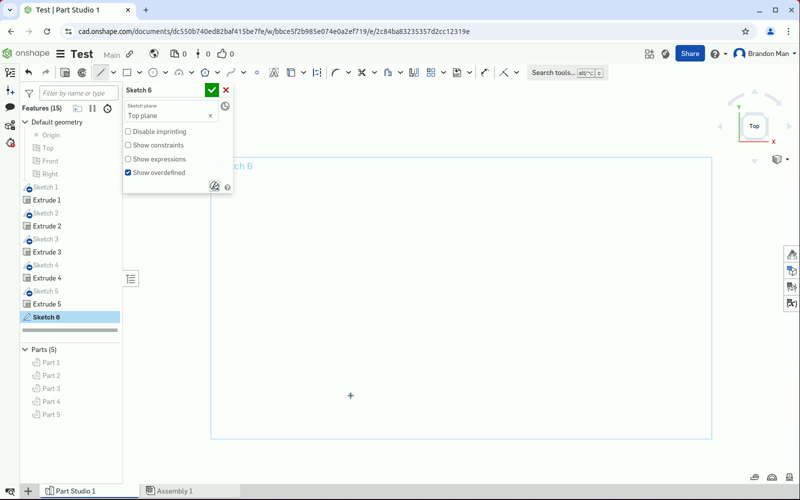
mouse_move(570, 395)
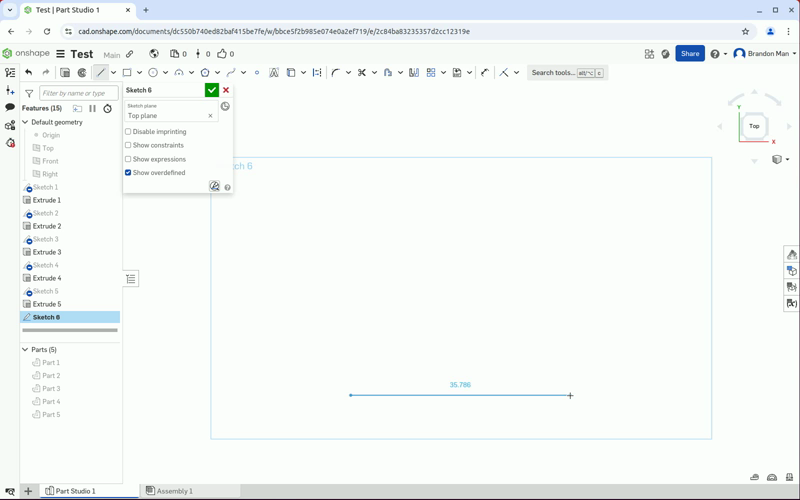
click(570, 395)
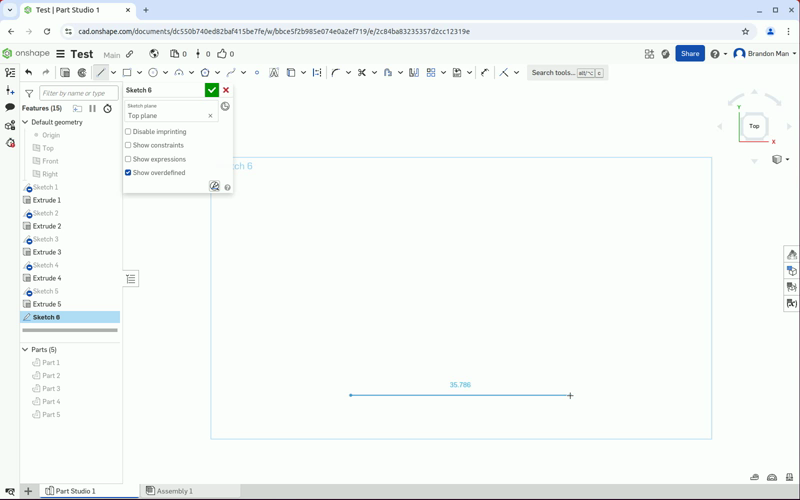
key_up(shift)
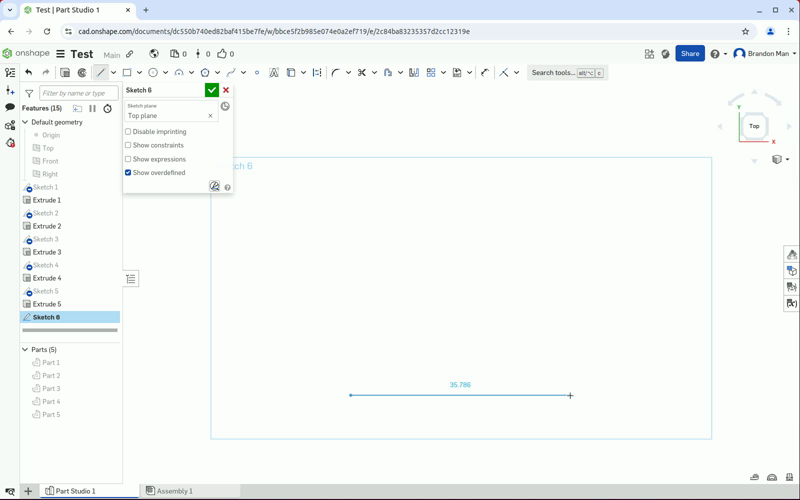
key_down(shift)
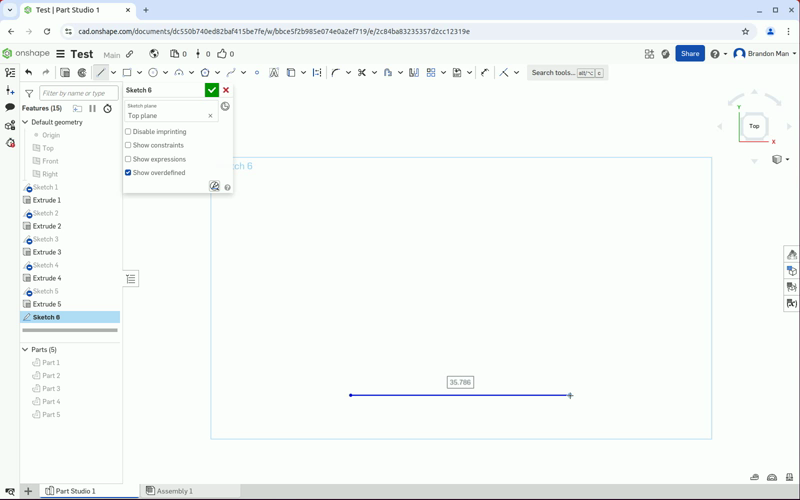
mouse_move(589, 395)
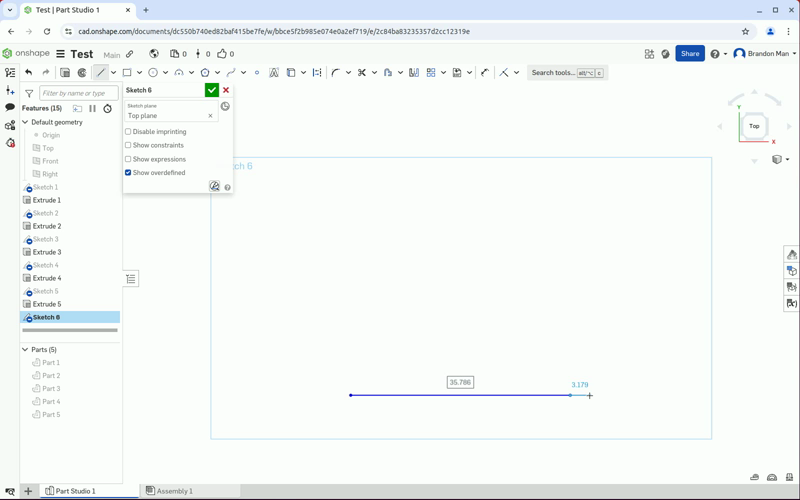
mouse_move(570, 393)
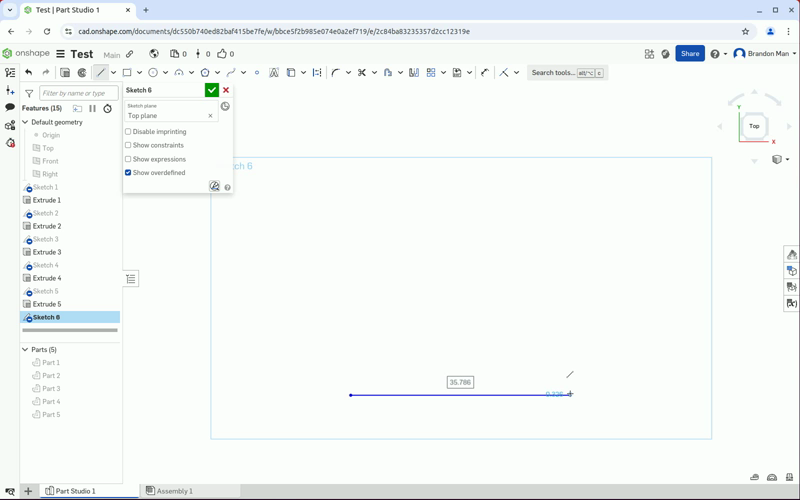
scroll(6)
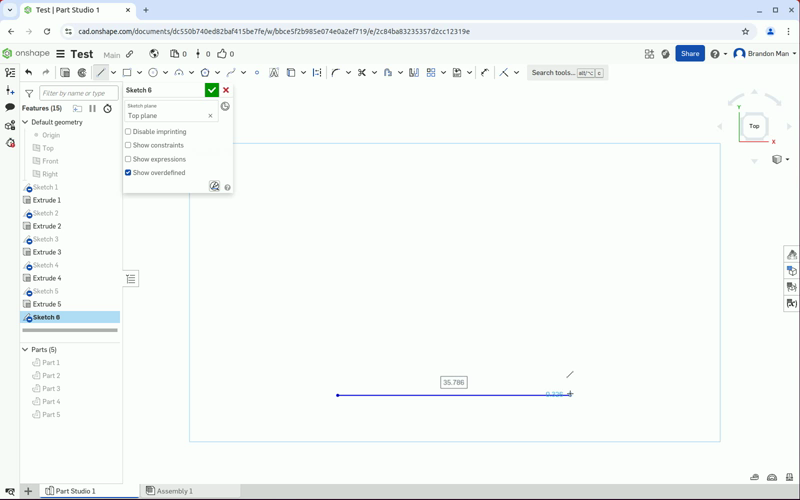
scroll(6)
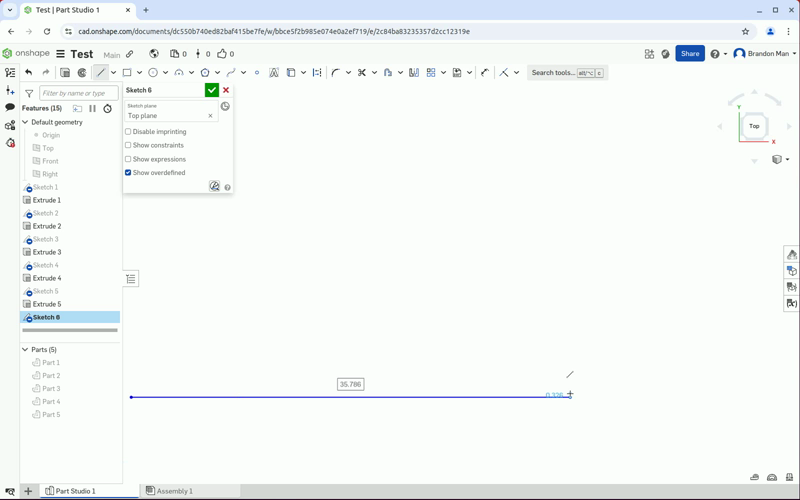
scroll(6)
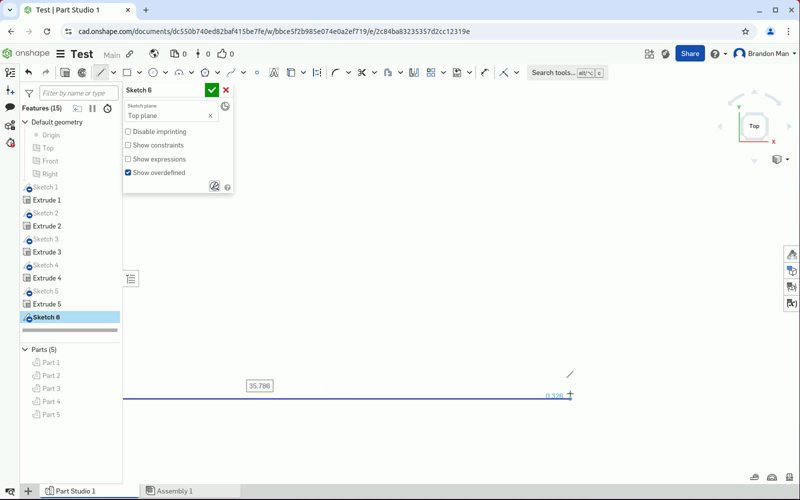
scroll(6)
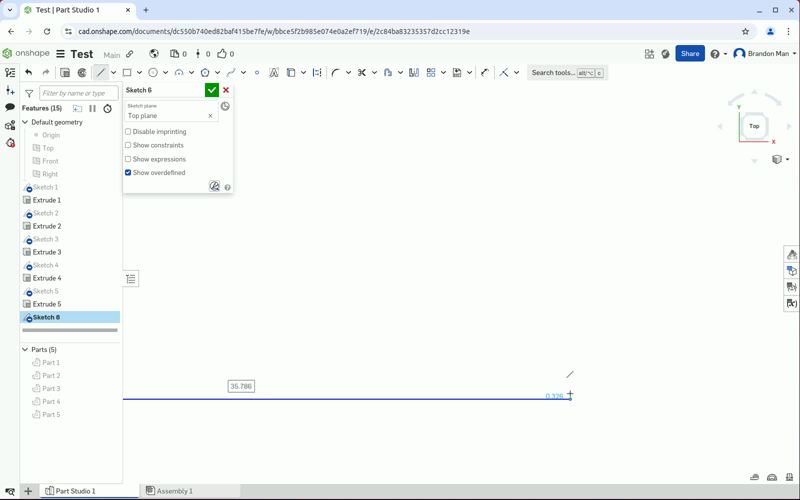
scroll(6)
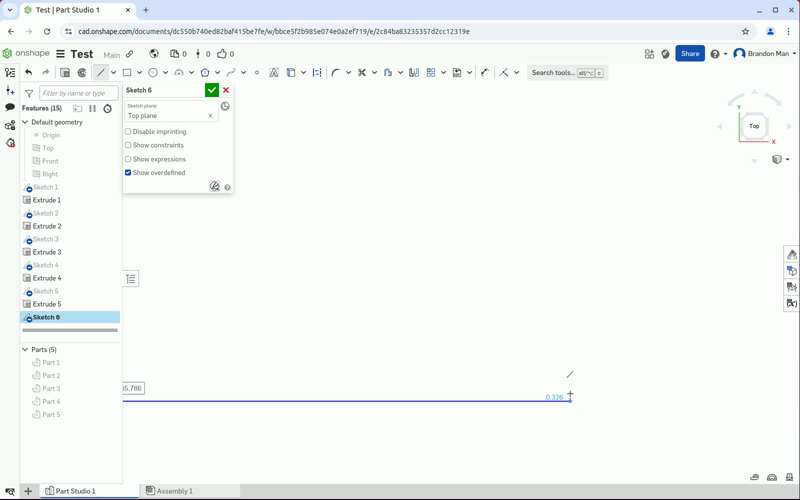
scroll(6)
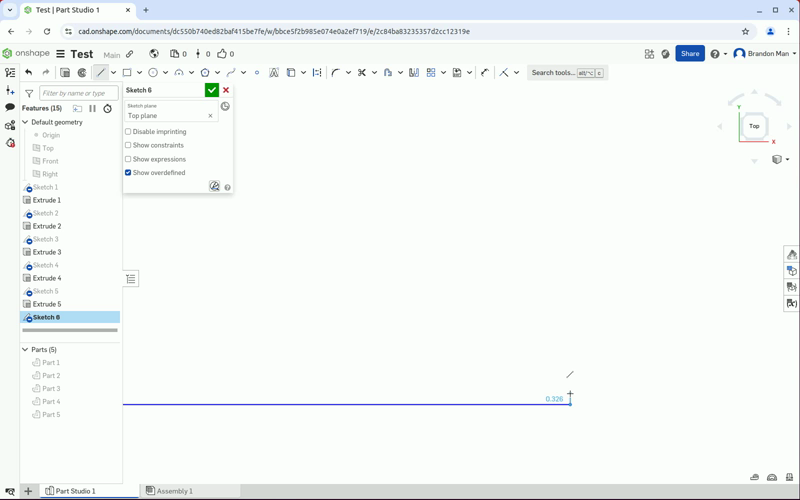
scroll(6)
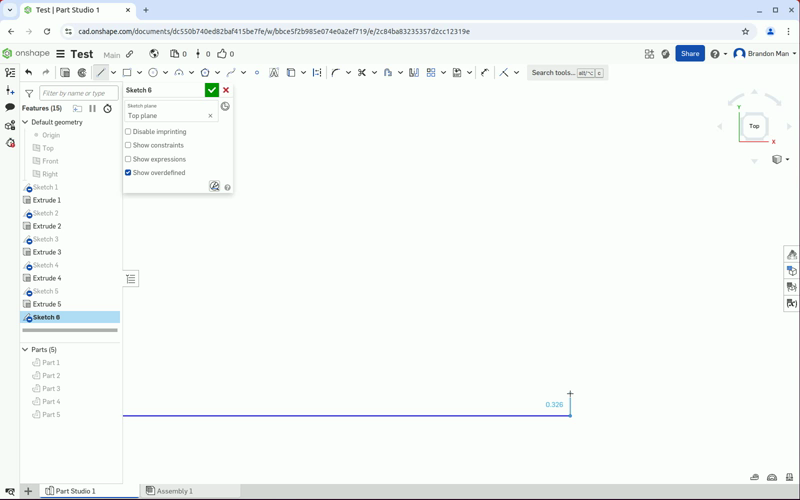
click(570, 393)
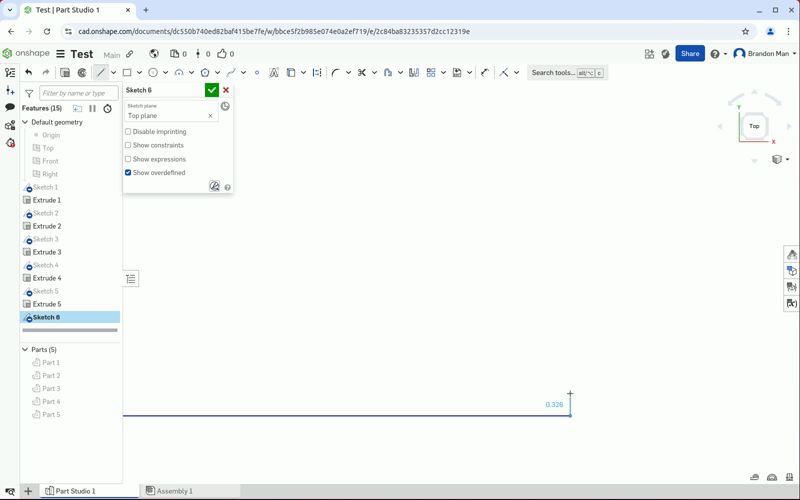
scroll(-6)
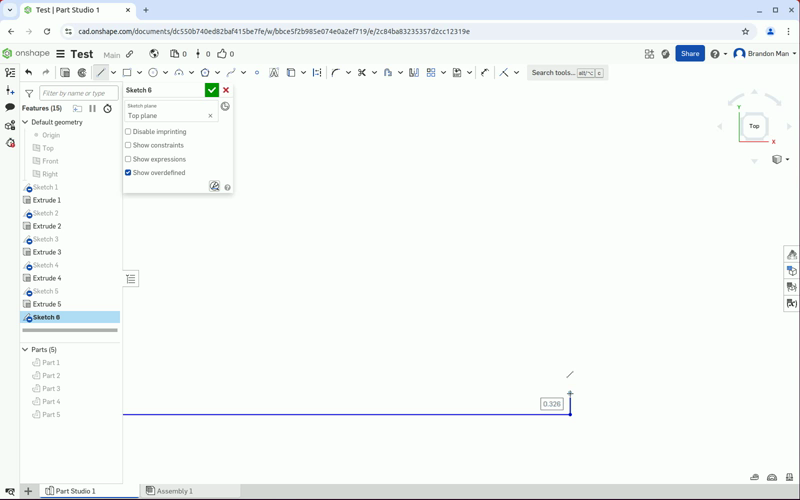
scroll(-6)
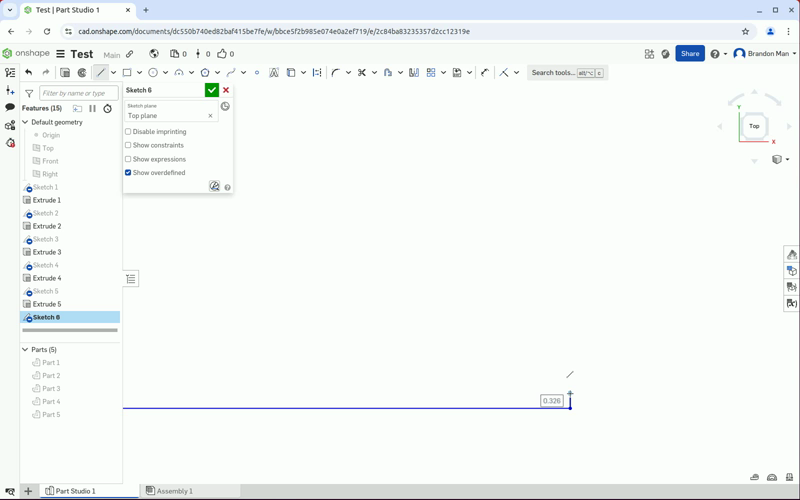
scroll(-6)
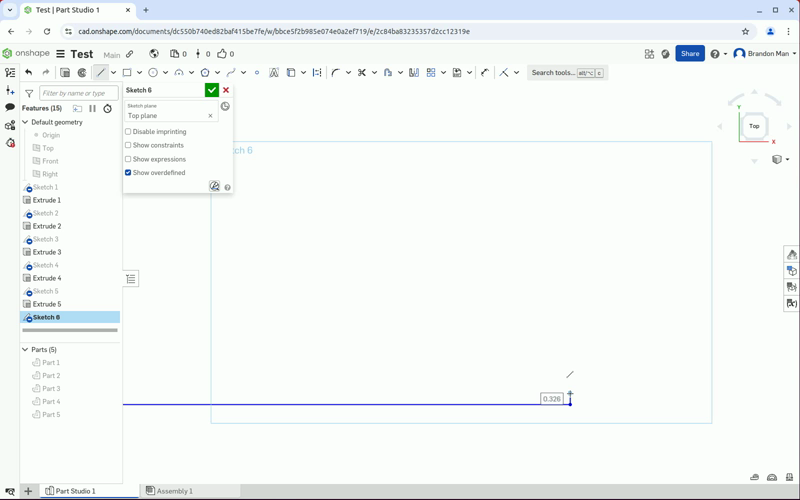
scroll(-6)
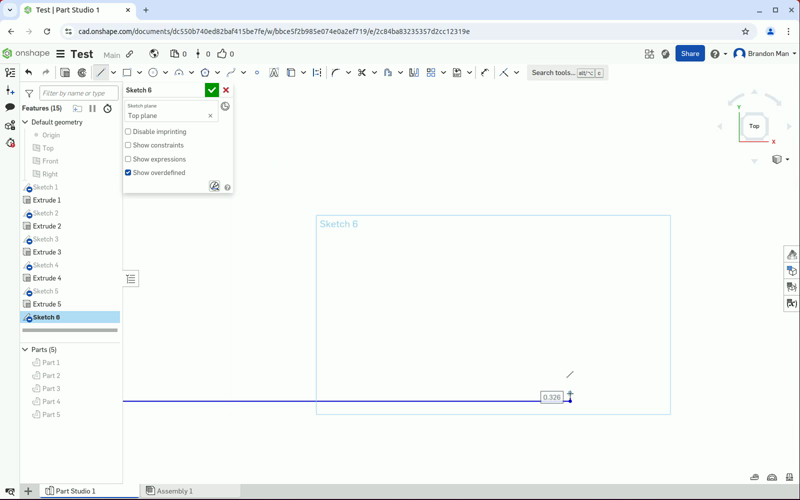
scroll(-6)
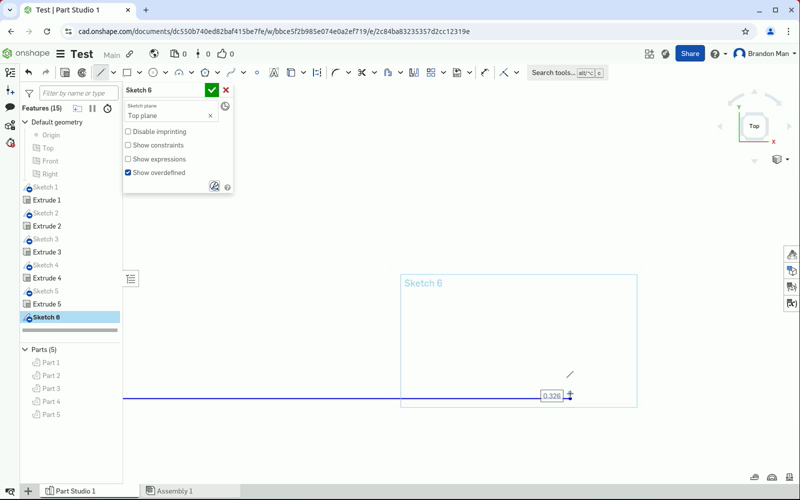
scroll(-6)
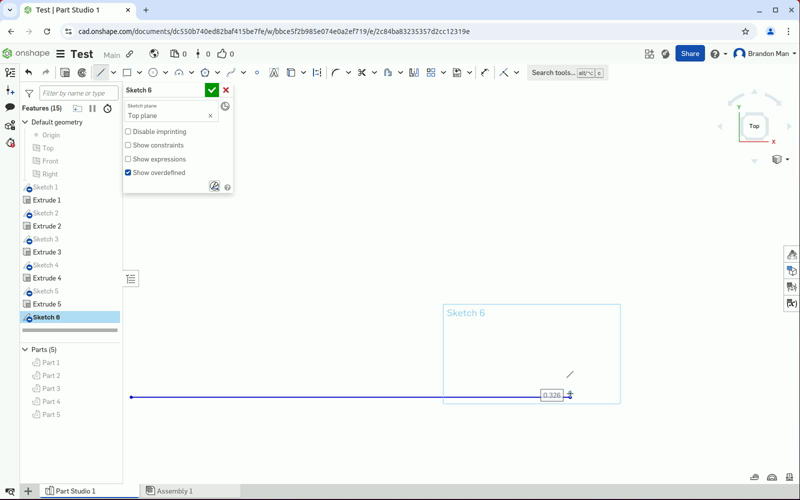
scroll(-6)
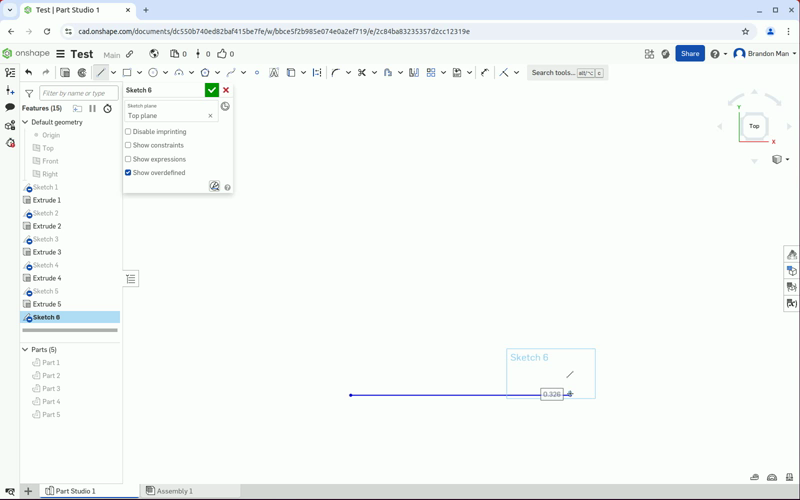
key_up(shift)
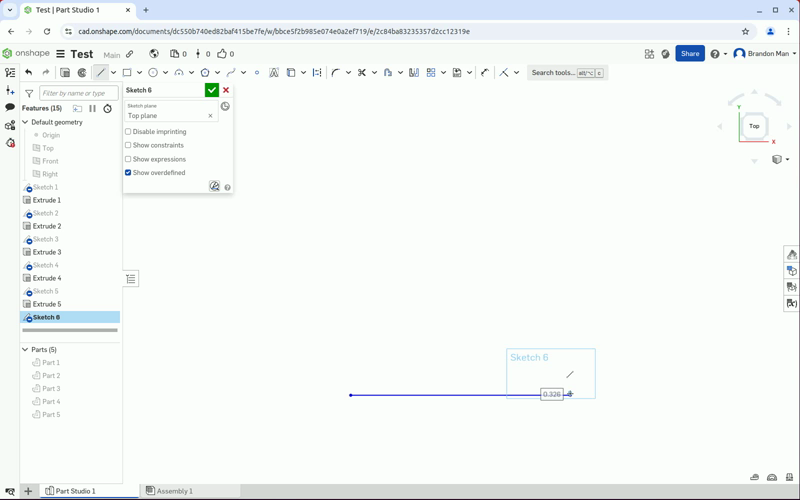
key_down(shift)
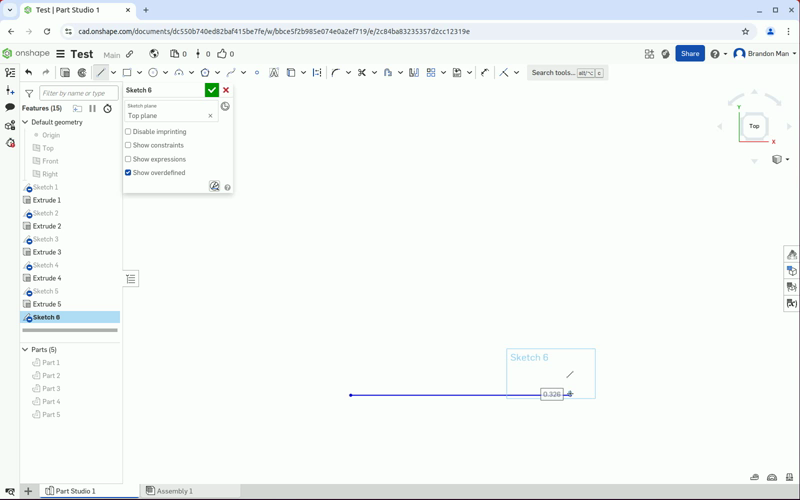
mouse_move(350, 393)
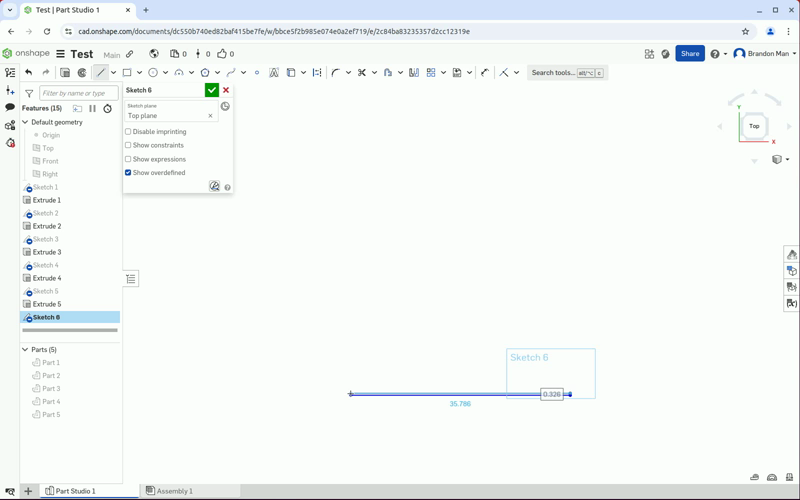
scroll(6)
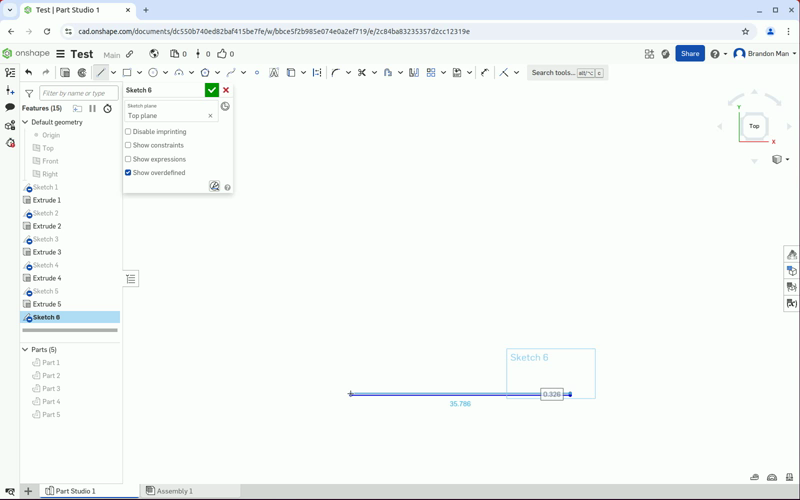
scroll(6)
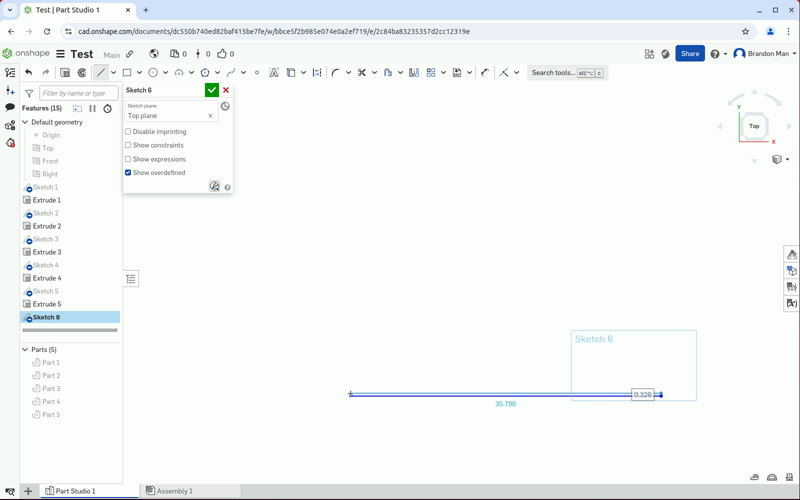
scroll(6)
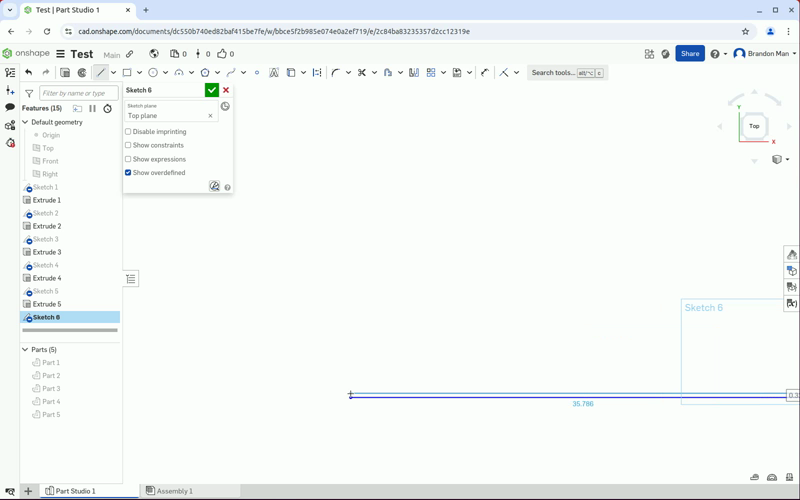
scroll(6)
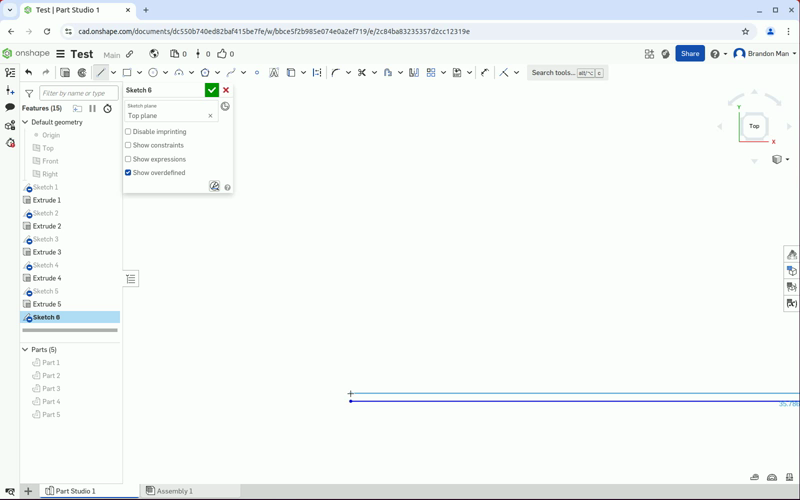
scroll(6)
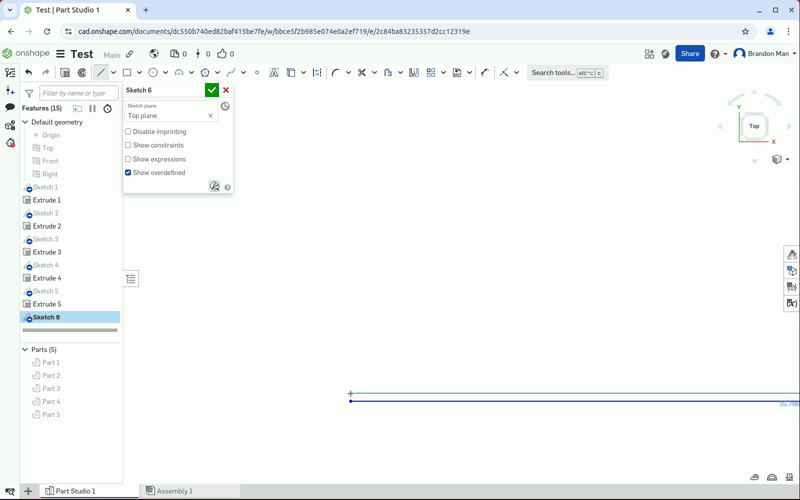
scroll(6)
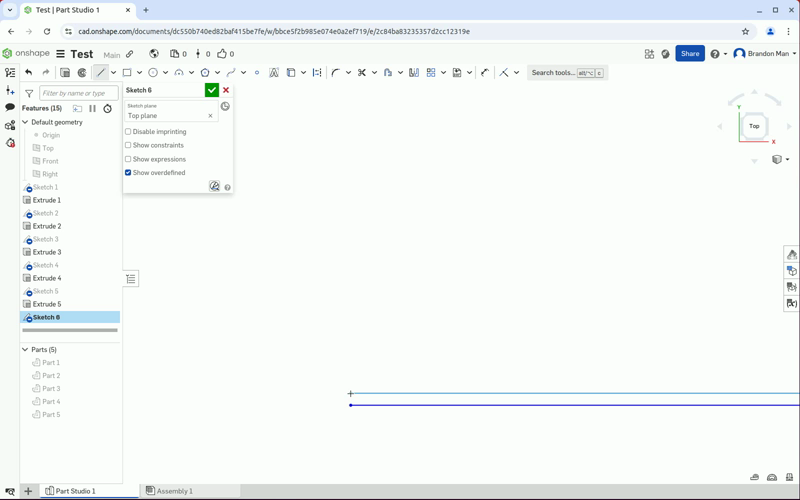
scroll(6)
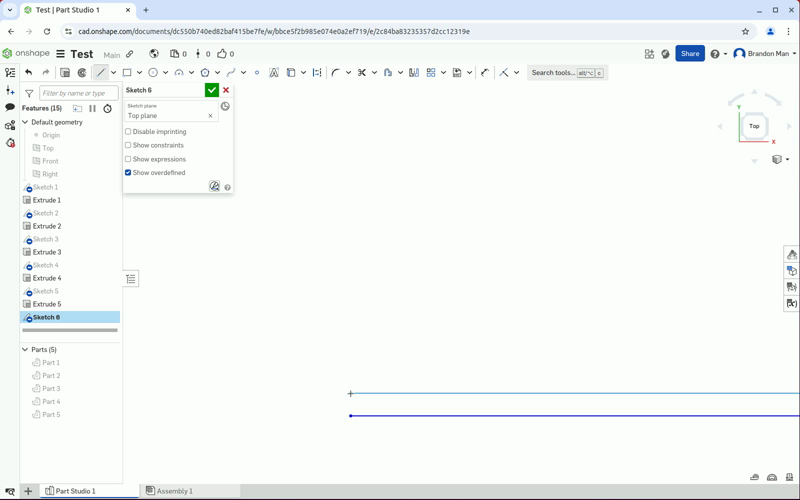
click(350, 393)
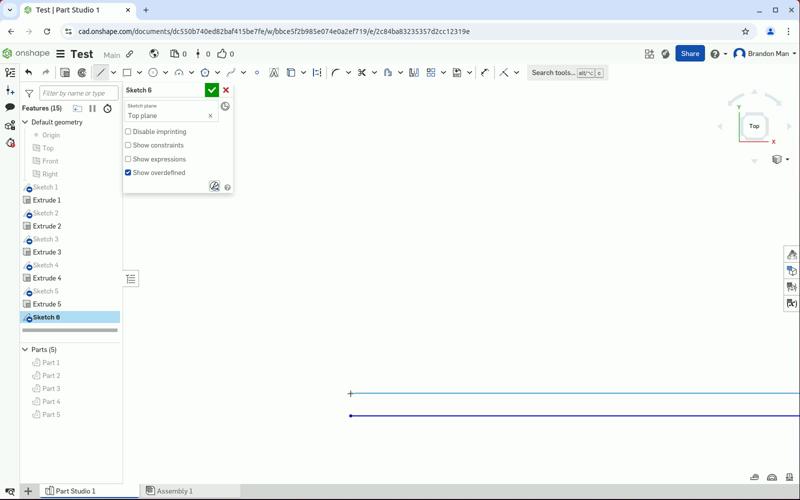
scroll(-6)
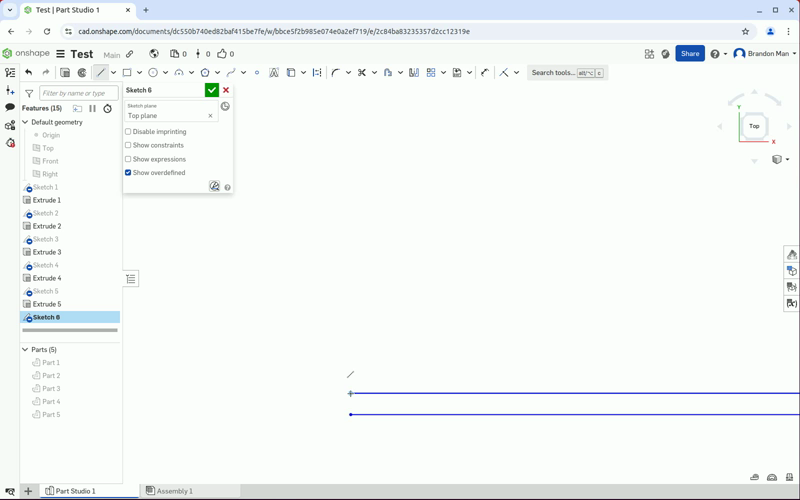
scroll(-6)
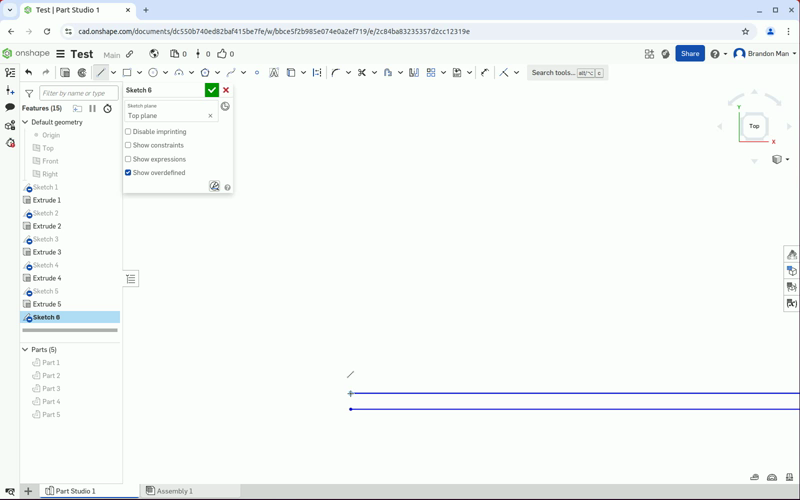
scroll(-6)
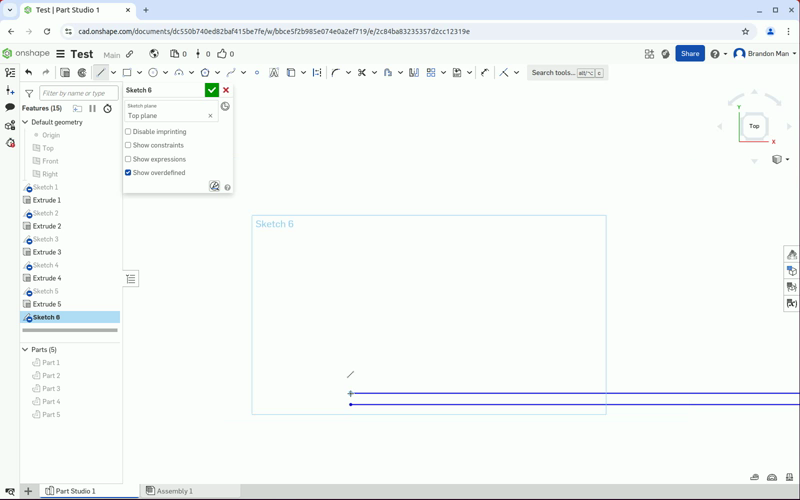
scroll(-6)
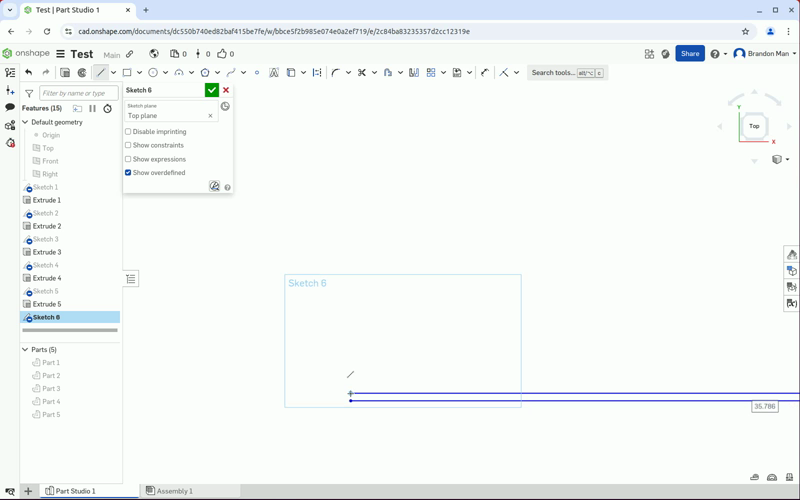
scroll(-6)
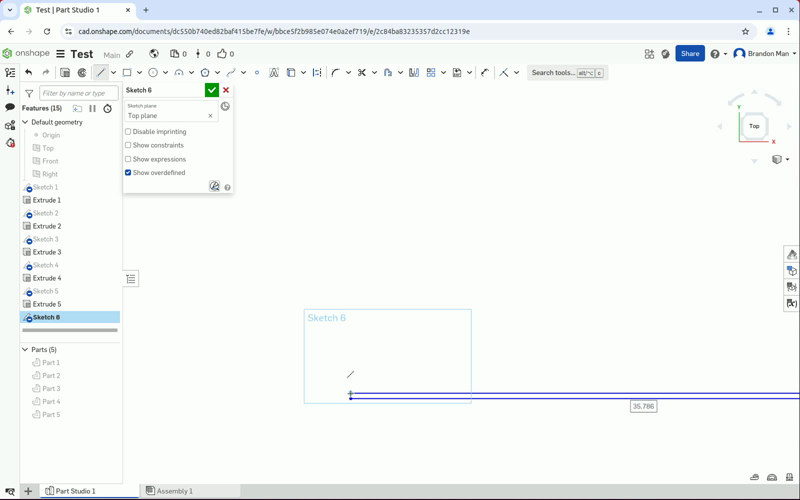
scroll(-6)
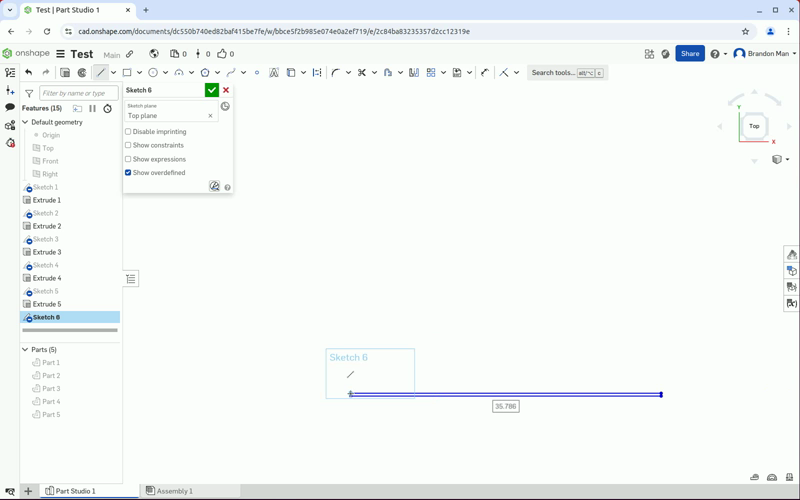
scroll(-6)
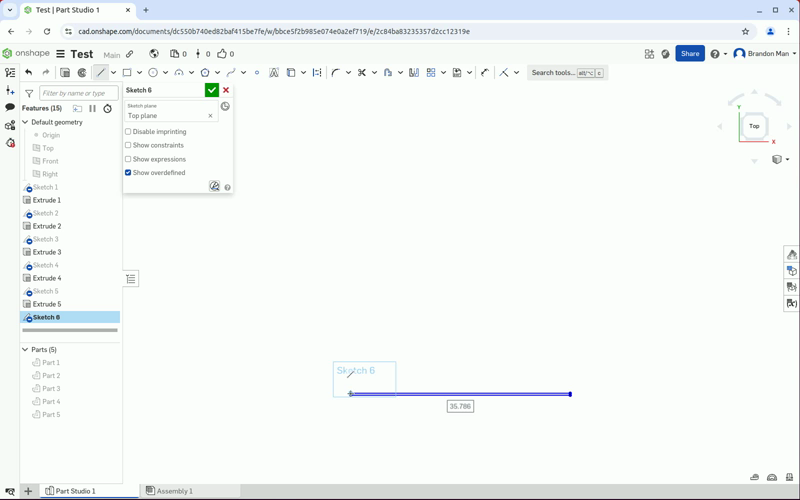
key_up(shift)
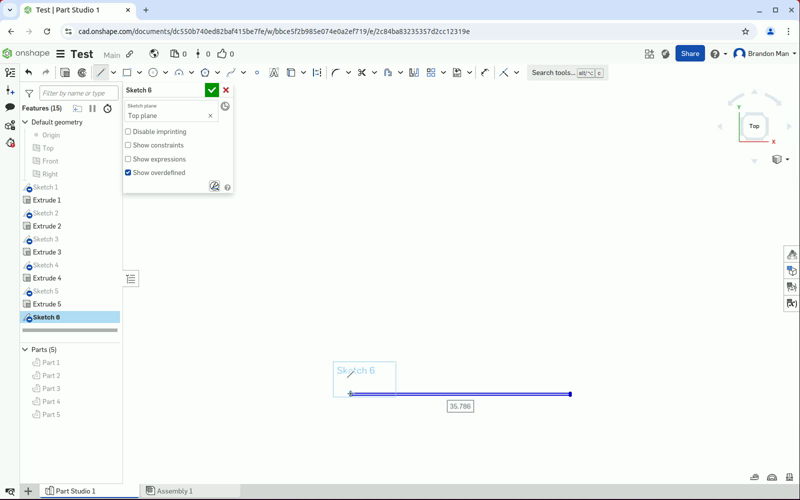
mouse_move(380, 393)
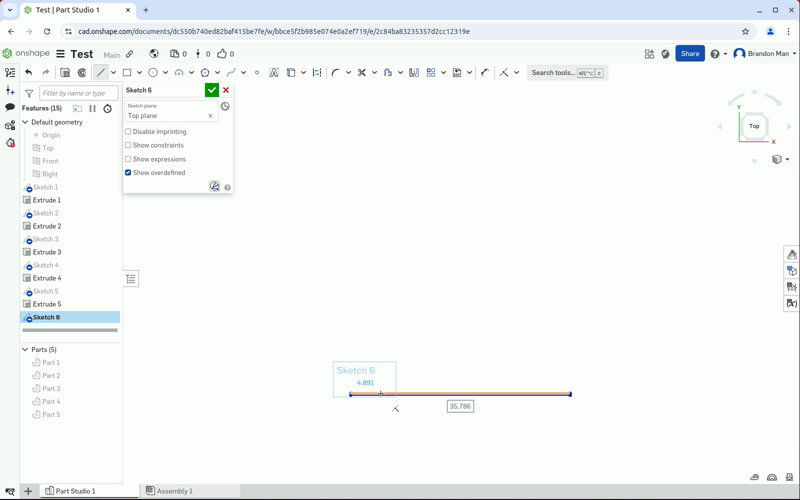
key_down(shift)
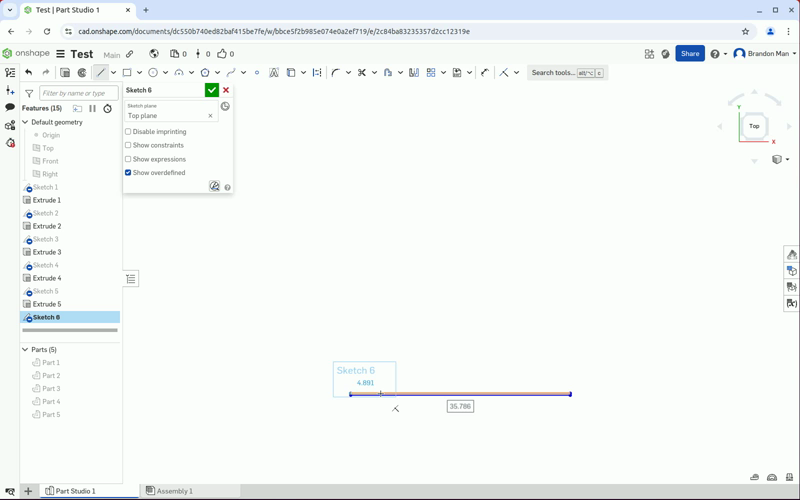
mouse_move(350, 395)
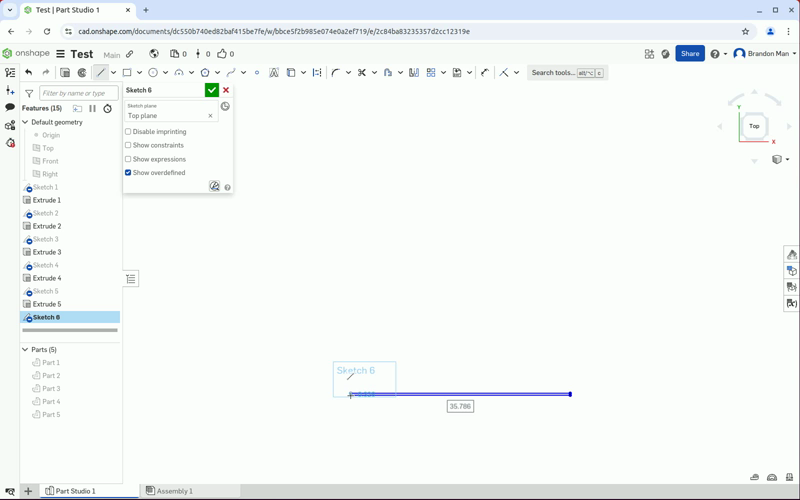
scroll(6)
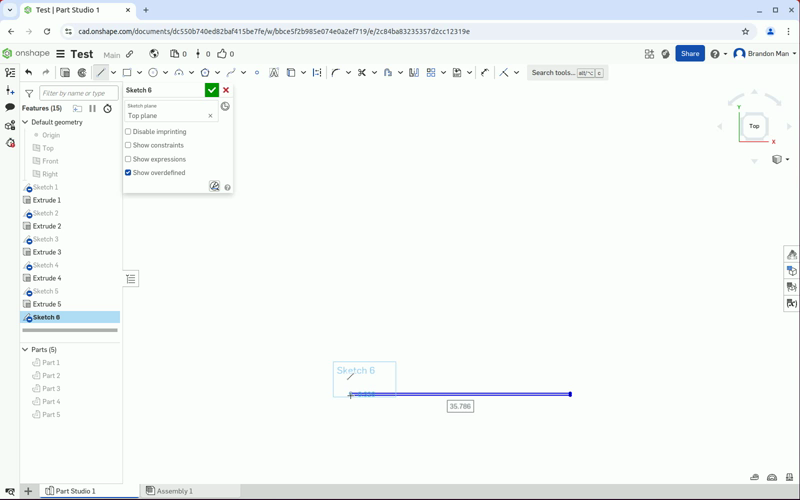
scroll(6)
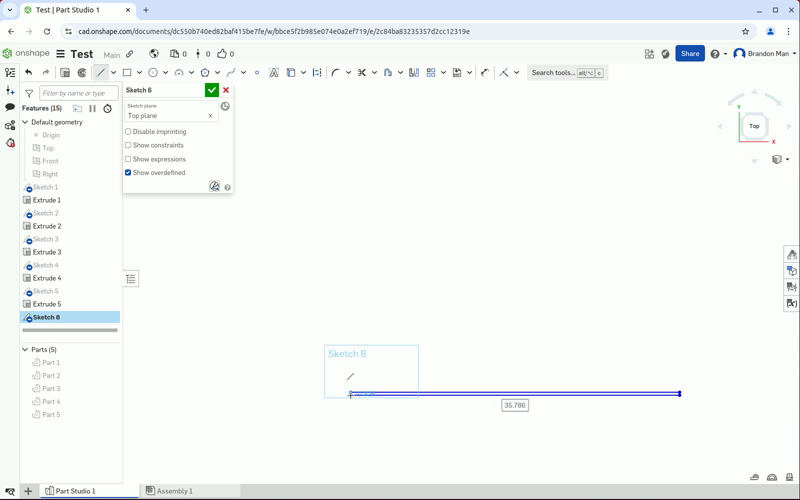
scroll(6)
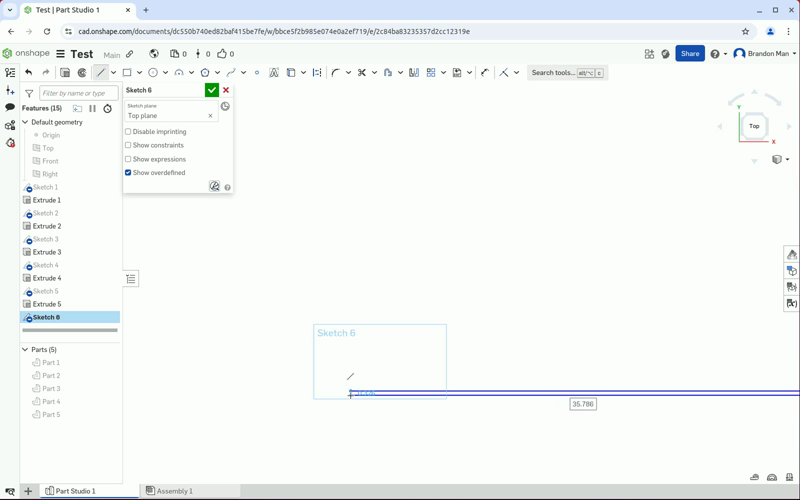
scroll(6)
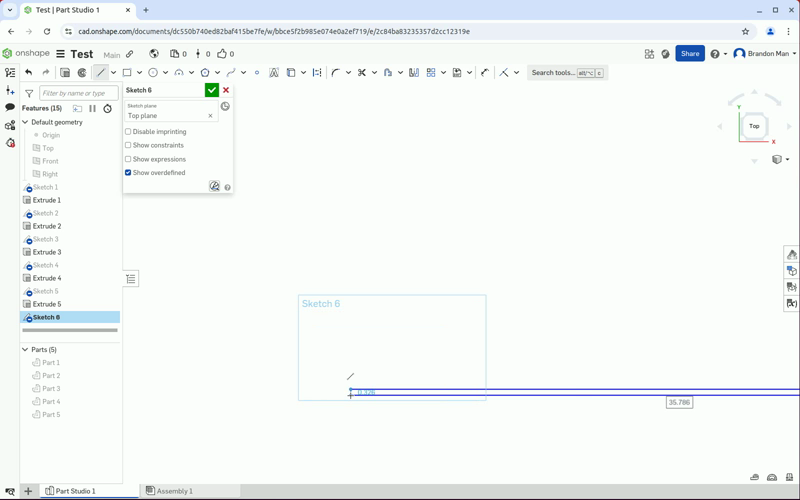
scroll(6)
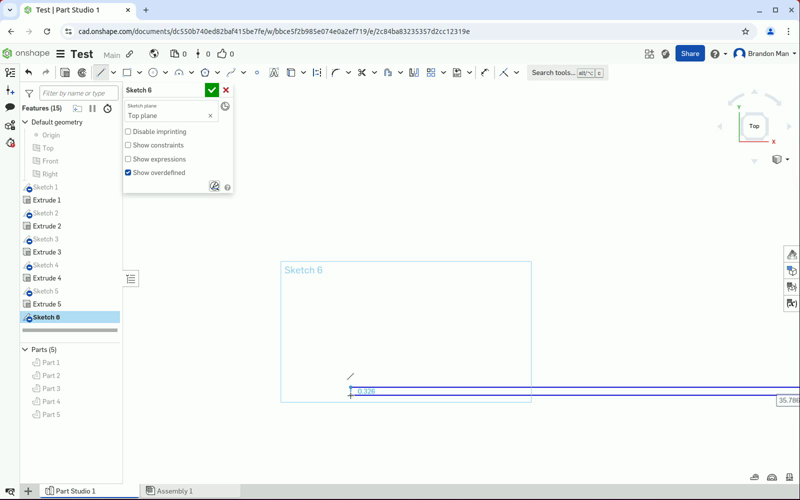
scroll(6)
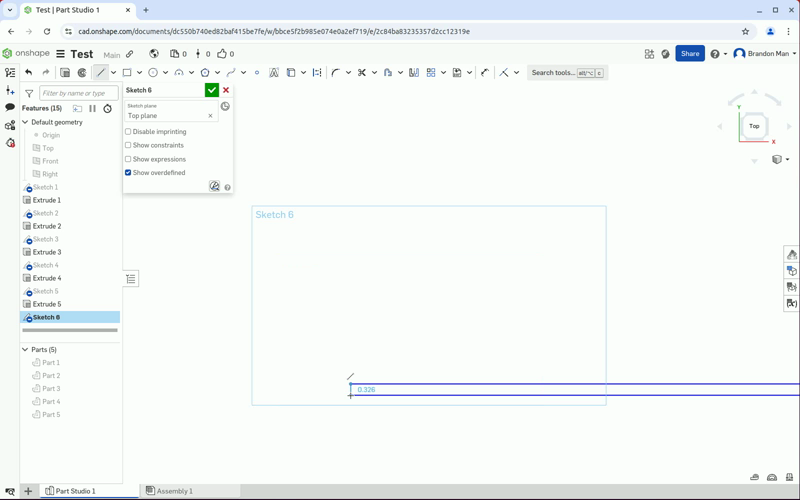
scroll(6)
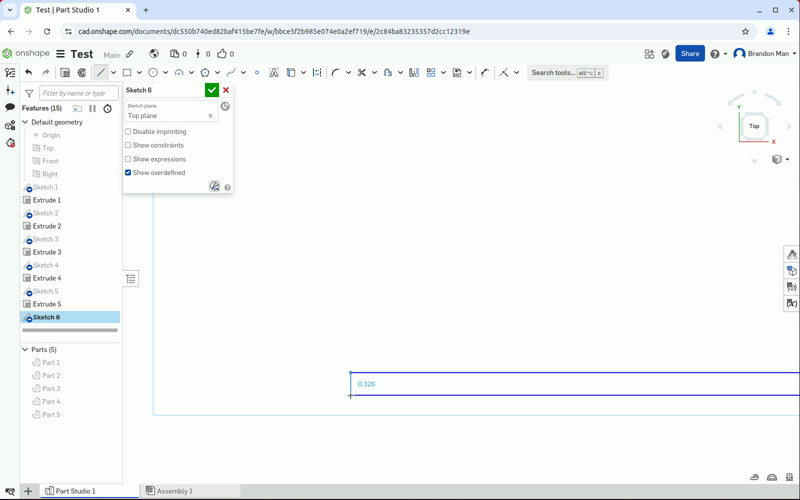
key_up(shift)
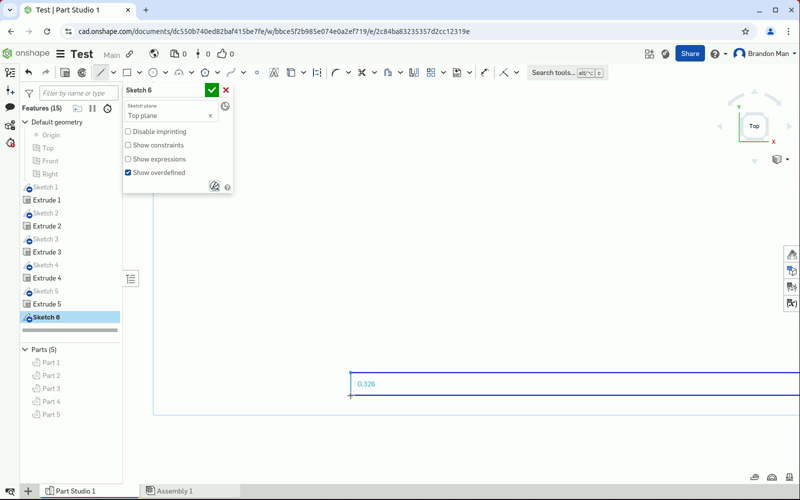
click(350, 395)
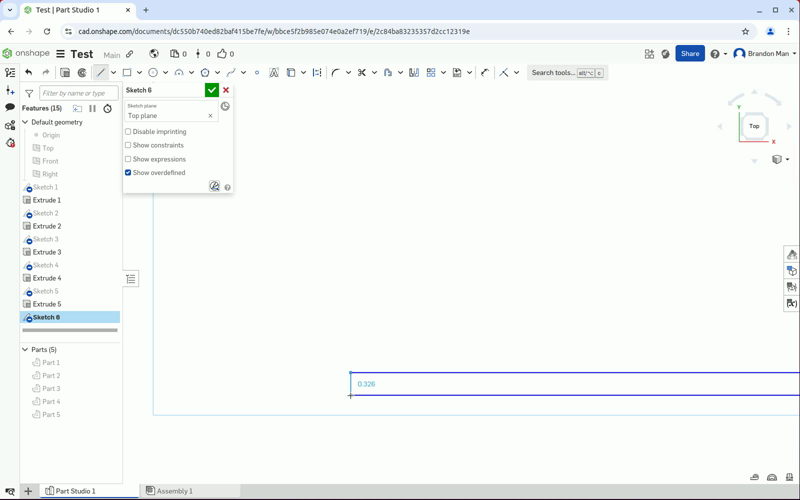
scroll(-6)
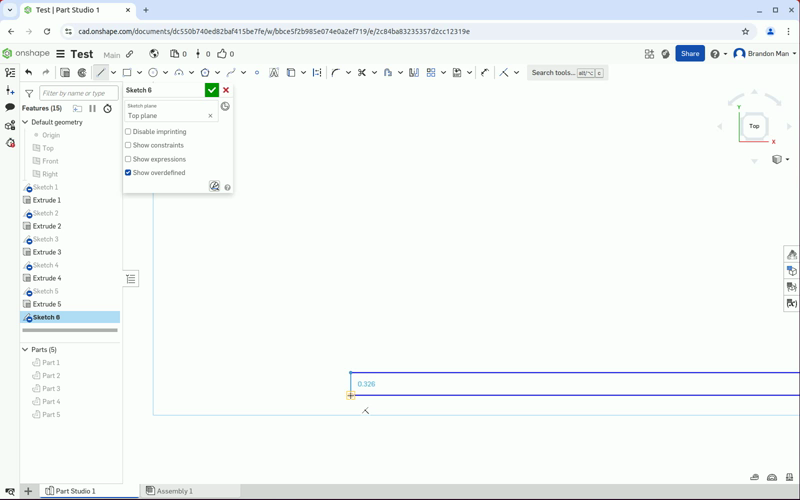
scroll(-6)
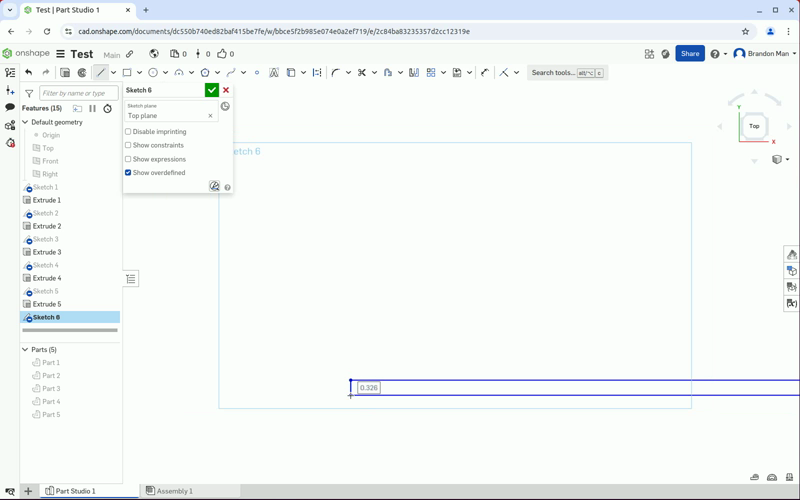
scroll(-6)
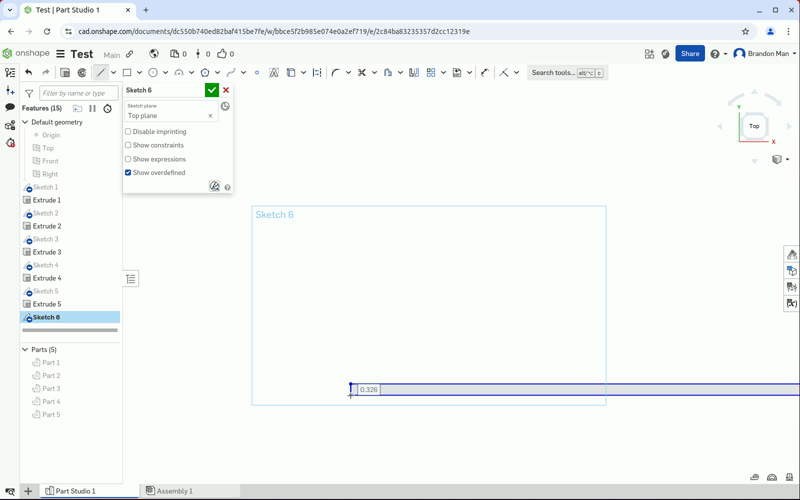
scroll(-6)
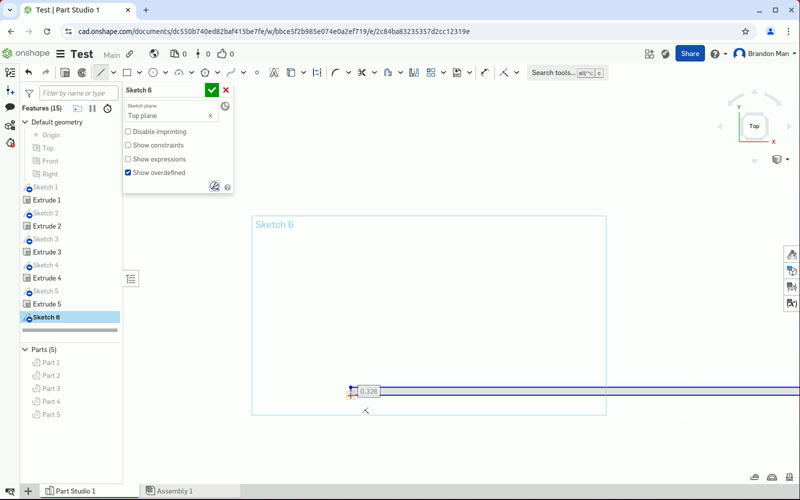
scroll(-6)
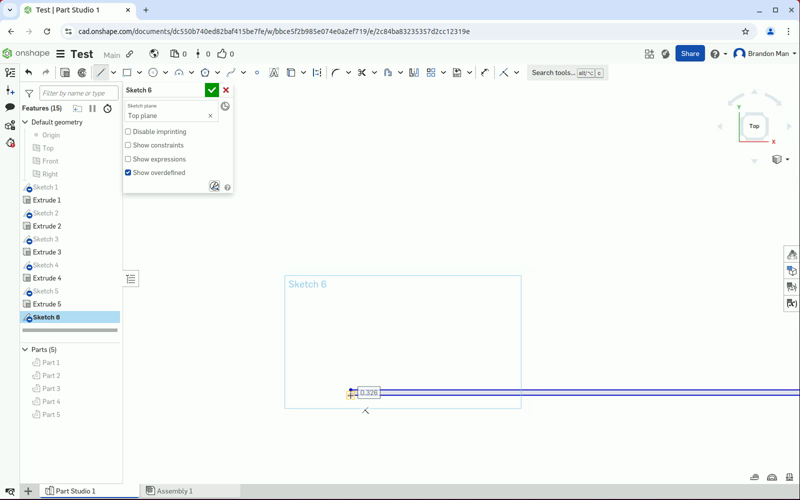
scroll(-6)
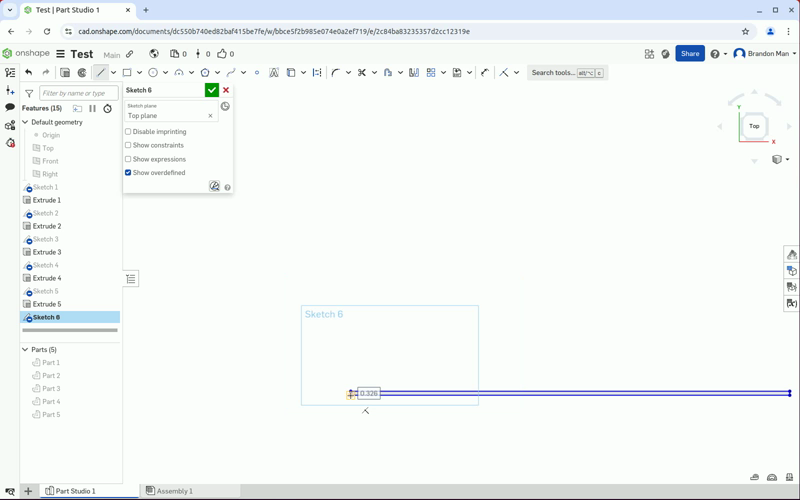
scroll(-6)
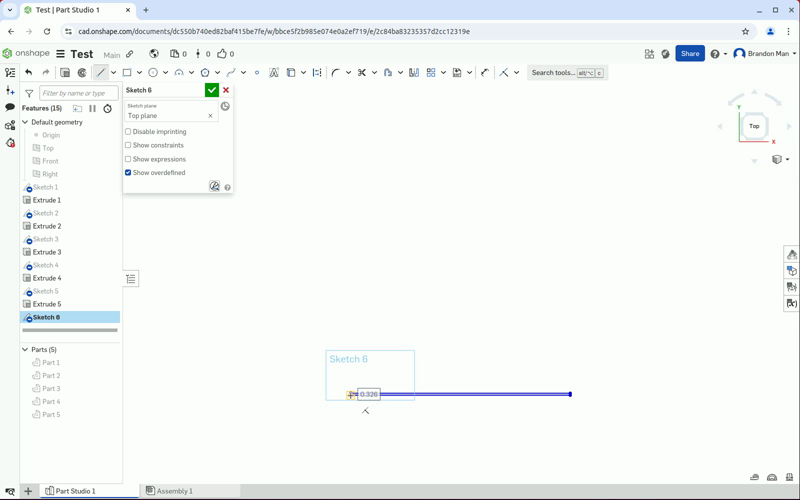
key(esc)
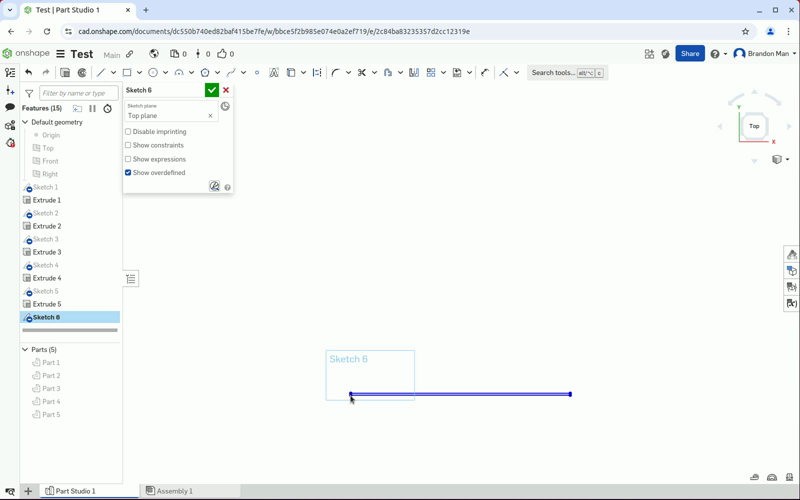
mouse_move(354, 393)
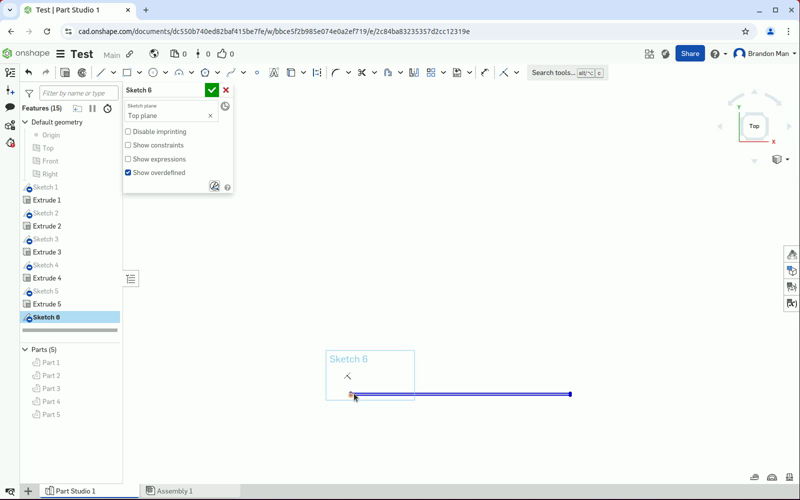
scroll(6)
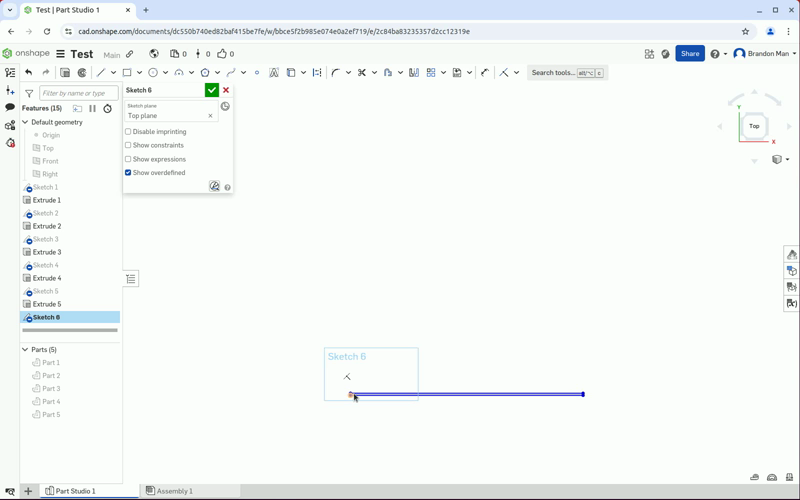
scroll(6)
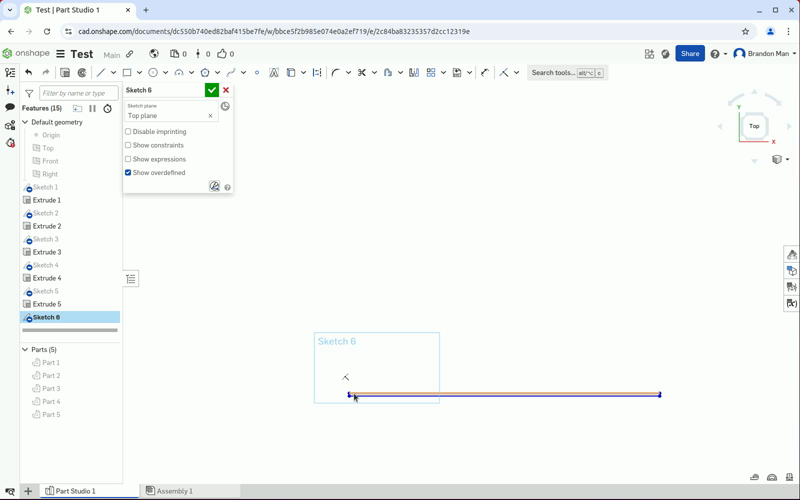
scroll(6)
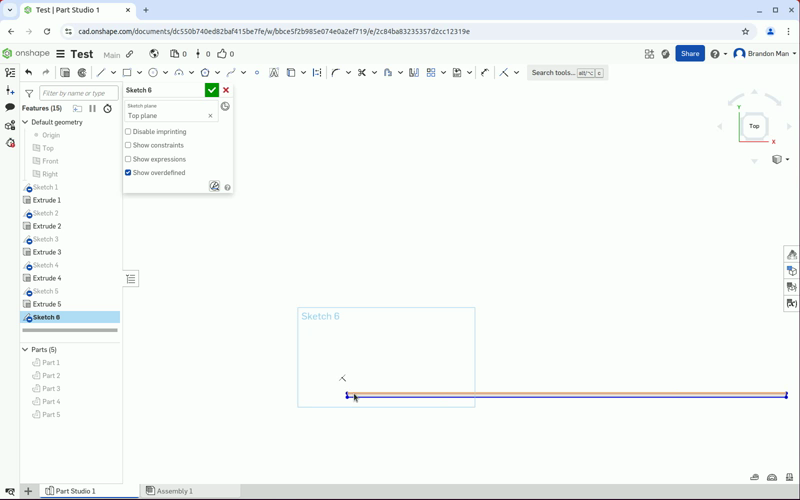
scroll(6)
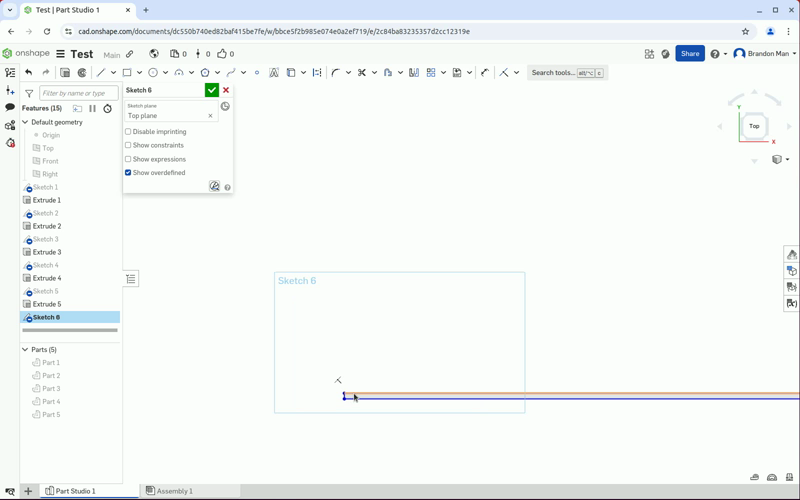
scroll(6)
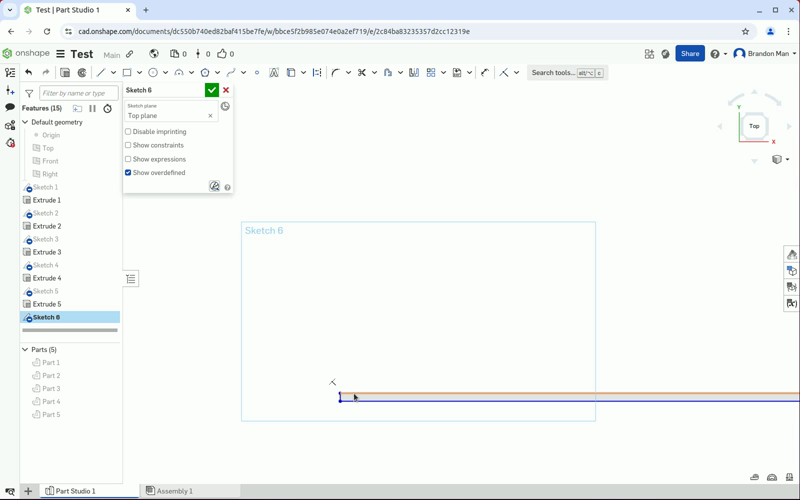
scroll(6)
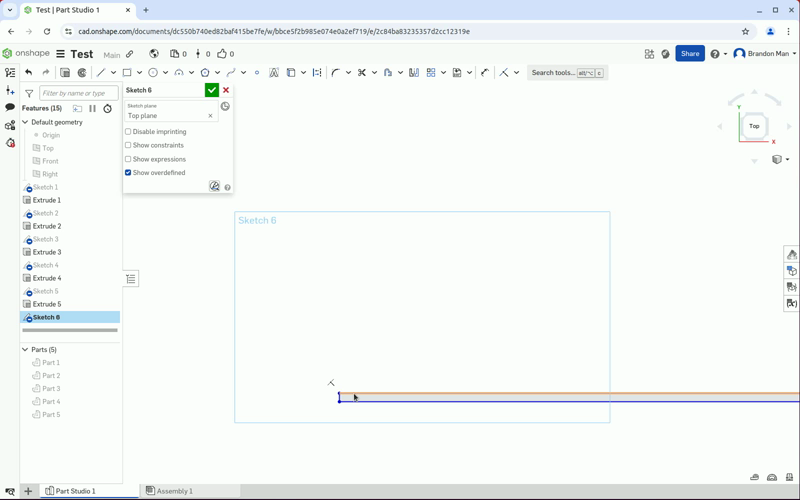
scroll(6)
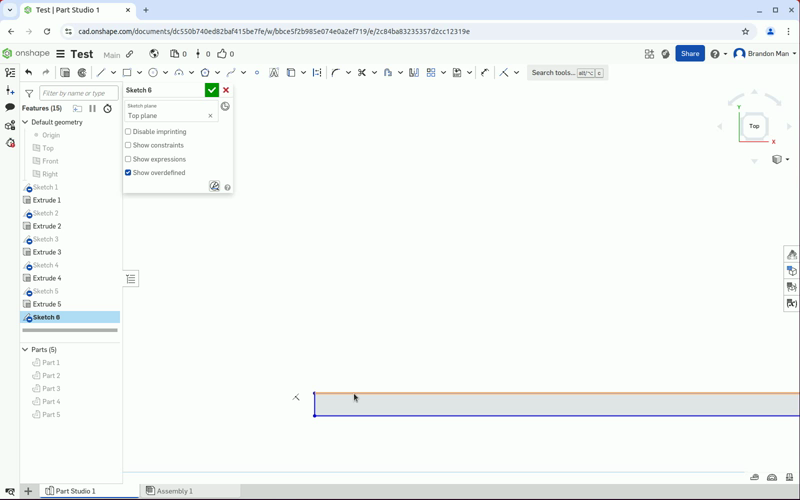
click(354, 393)
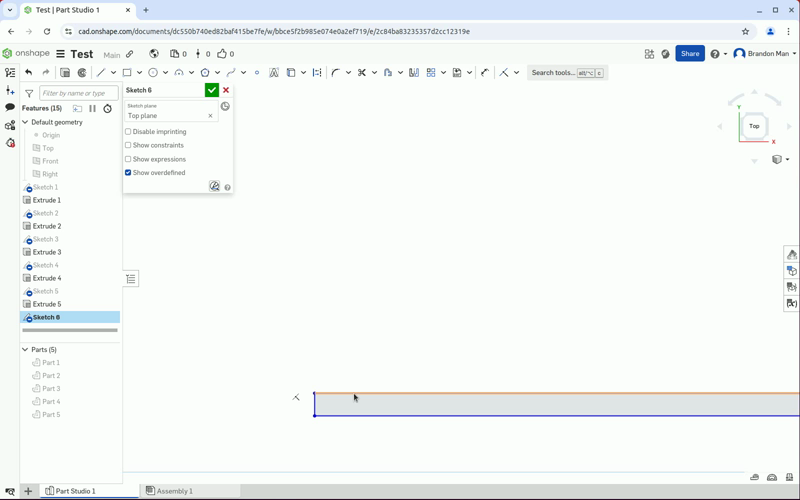
scroll(-6)
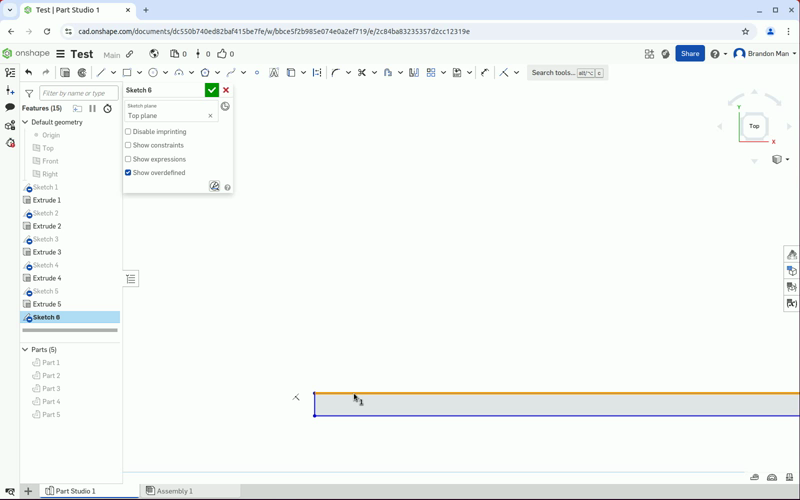
scroll(-6)
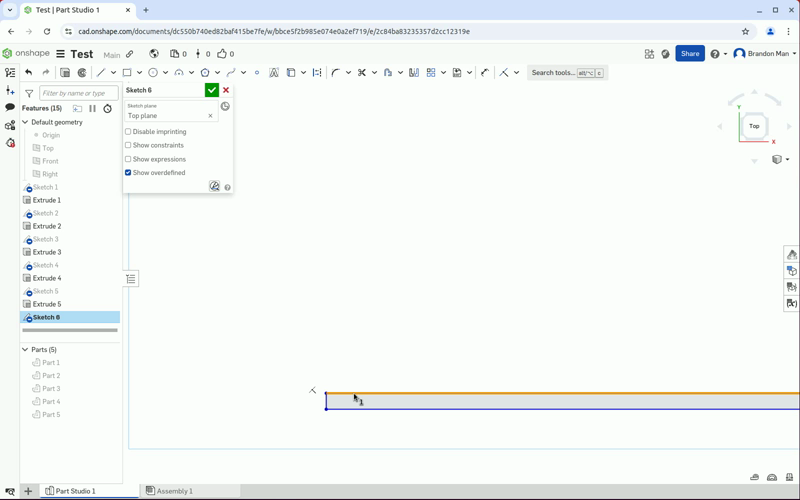
scroll(-6)
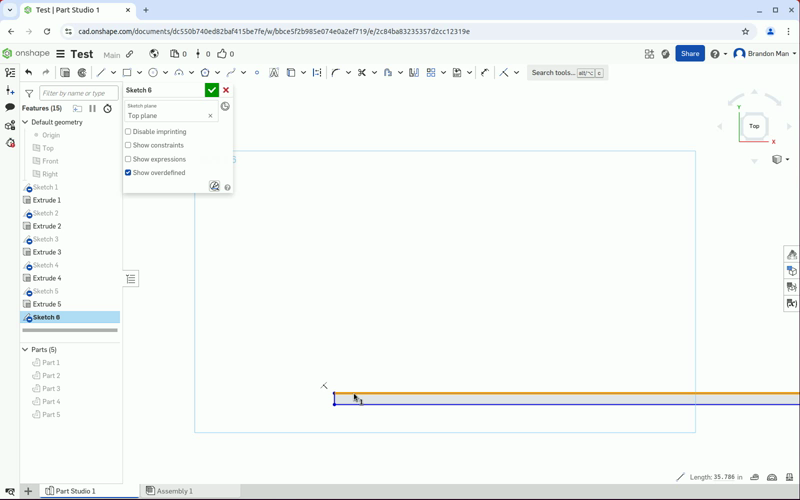
scroll(-6)
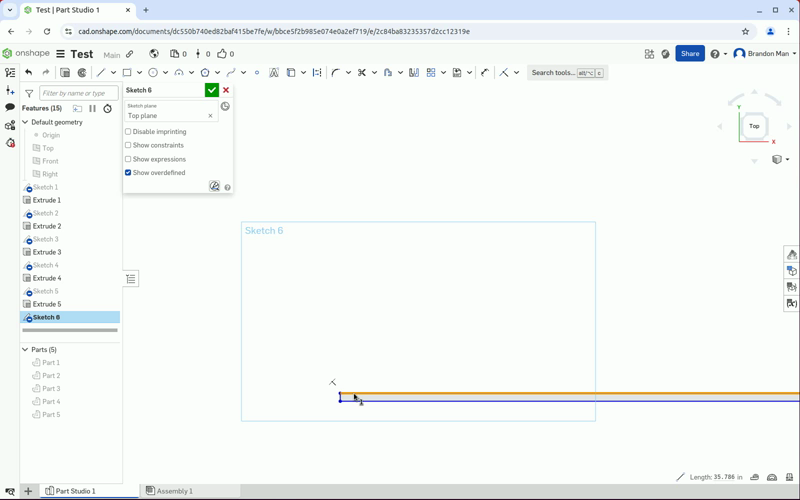
scroll(-6)
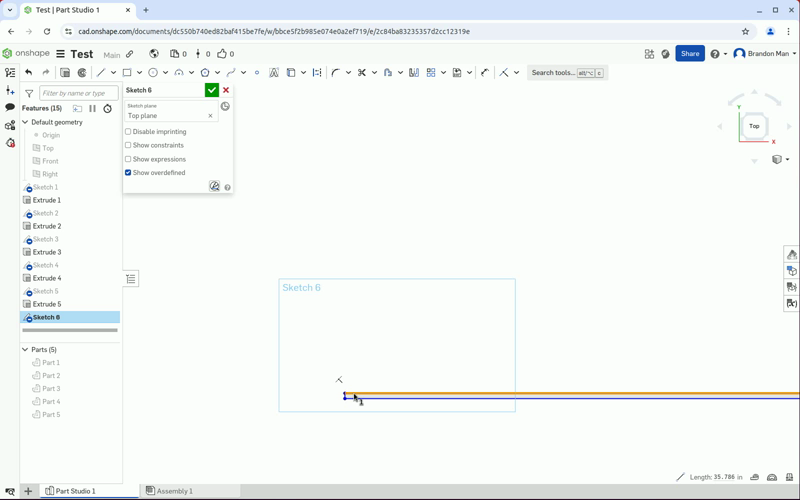
scroll(-6)
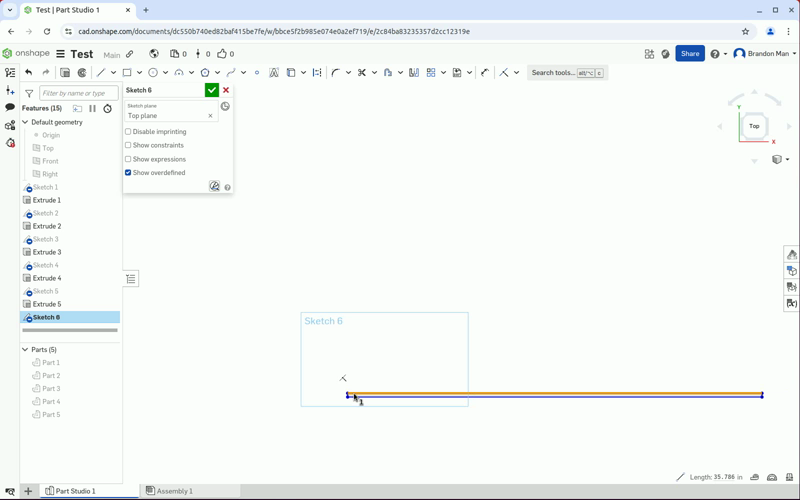
scroll(-6)
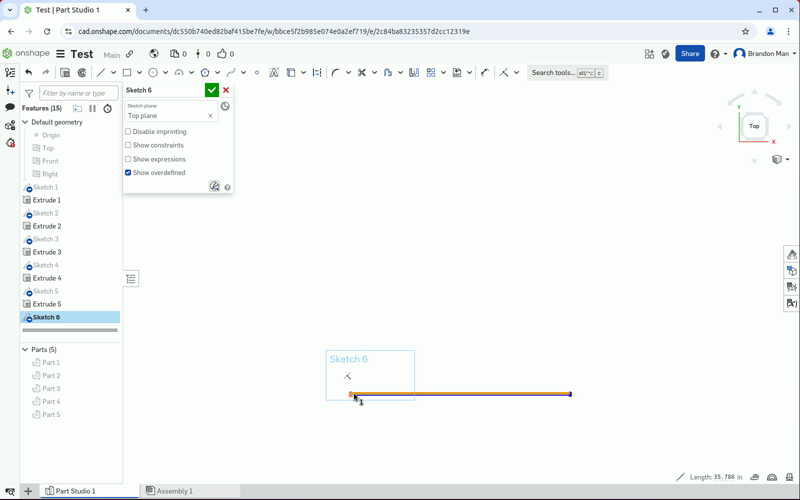
mouse_move(73, 352)
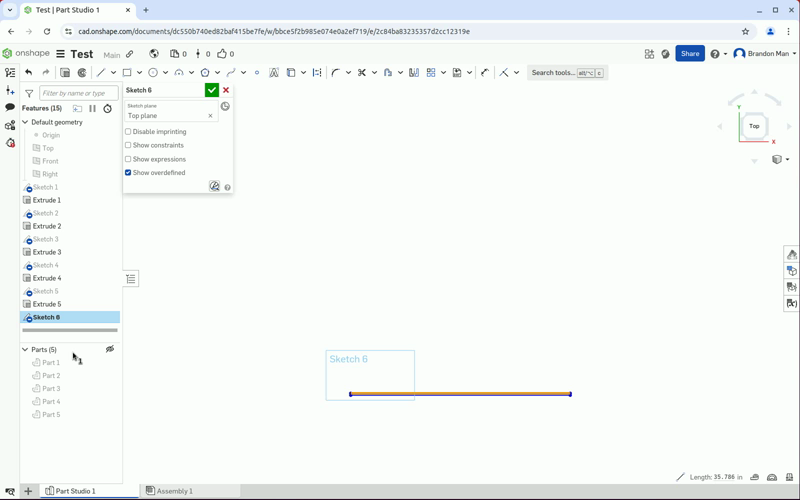
key(shift+y)
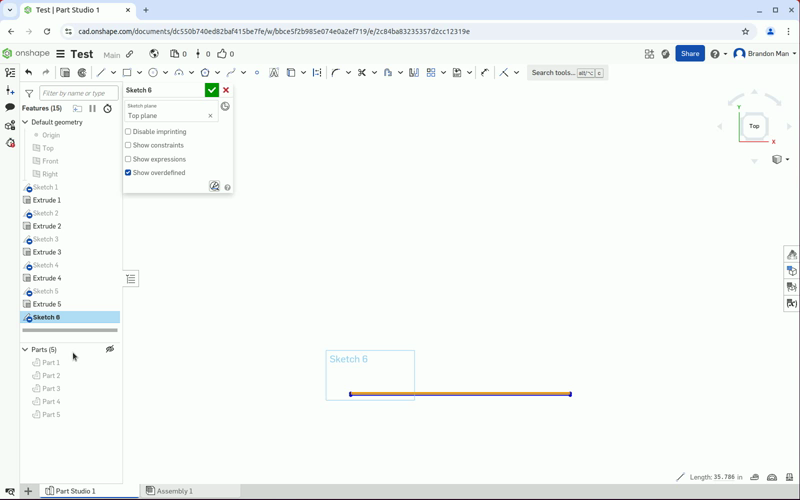
key(shift+e)
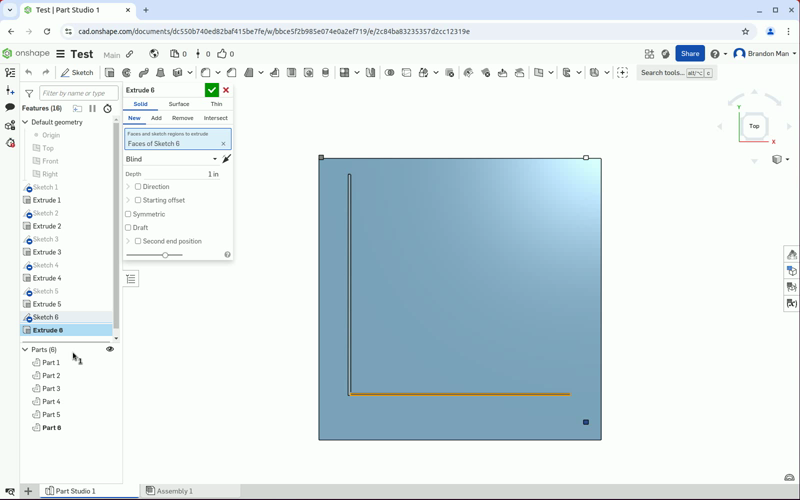
mouse_move(143, 106)
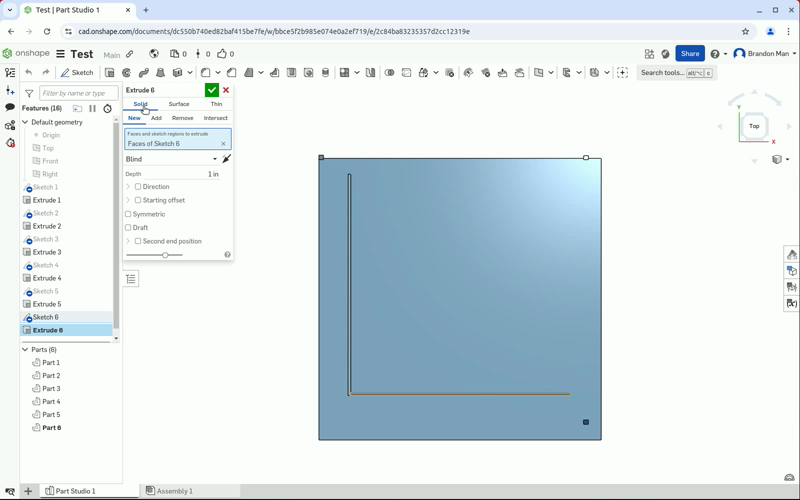
click(143, 106)
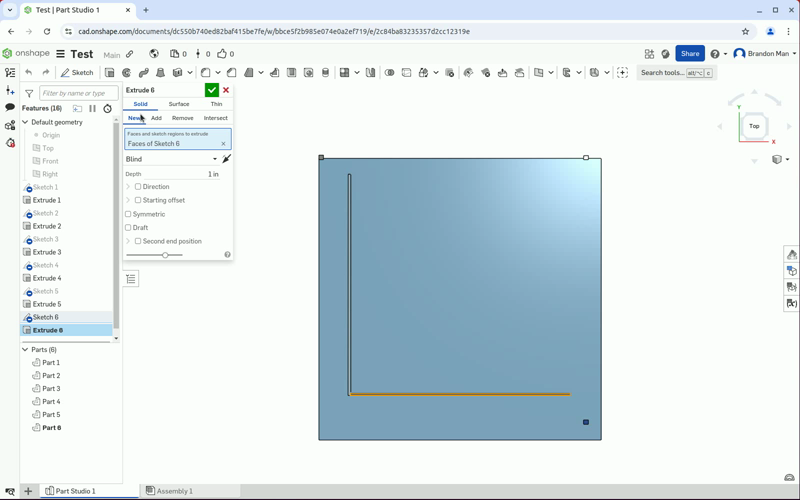
mouse_move(137, 120)
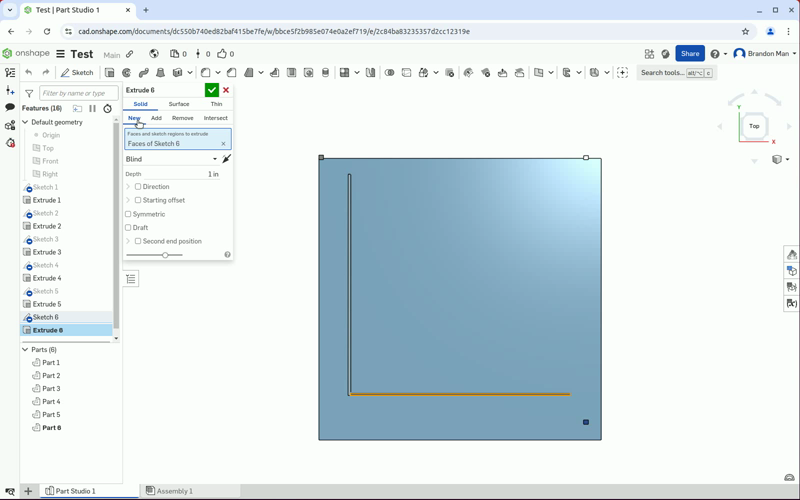
click(137, 120)
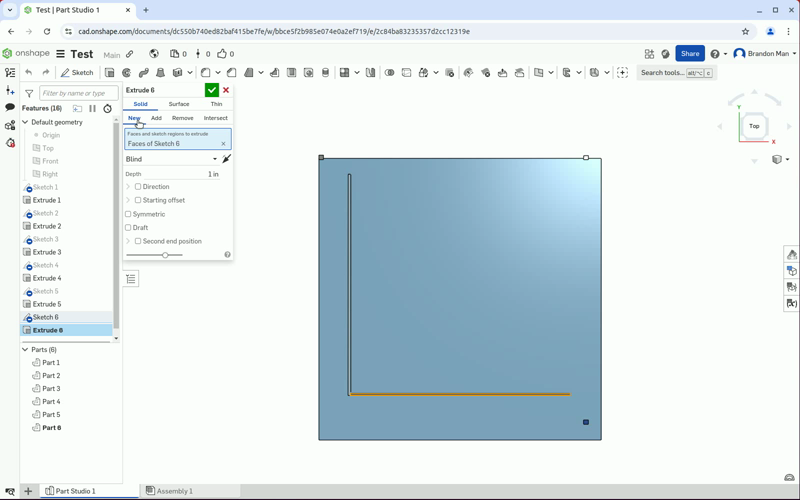
key(tab, 4)
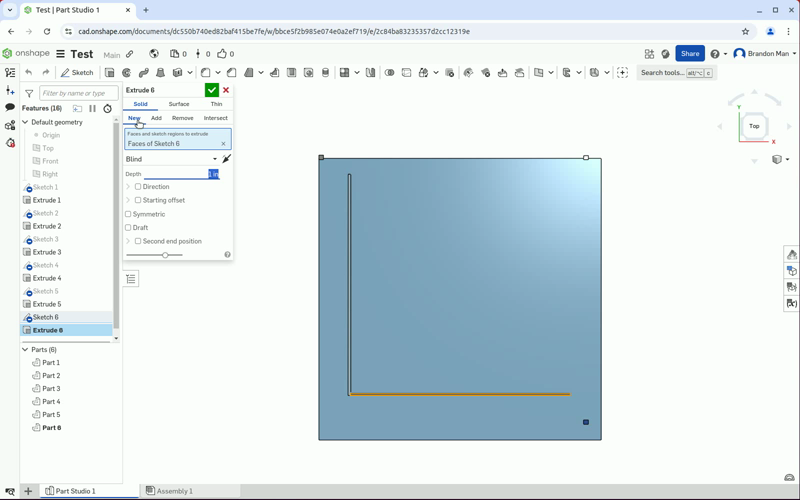
text(7.703)
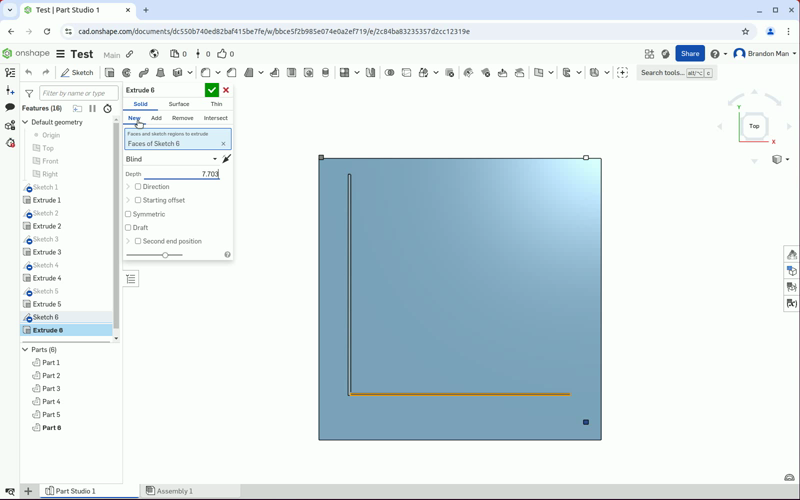
key(enter)
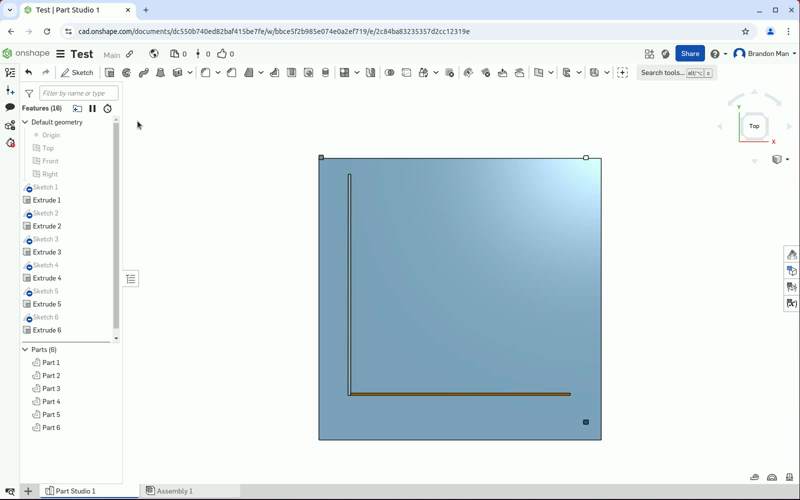
key(shift+h)
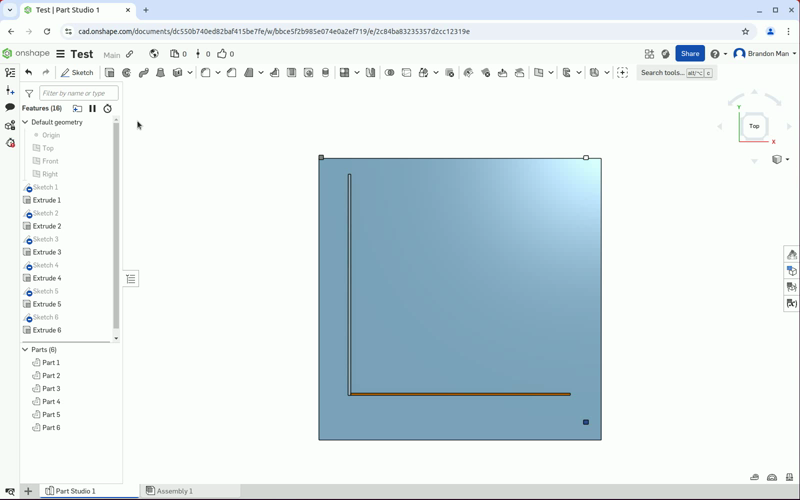
key(shift+h)
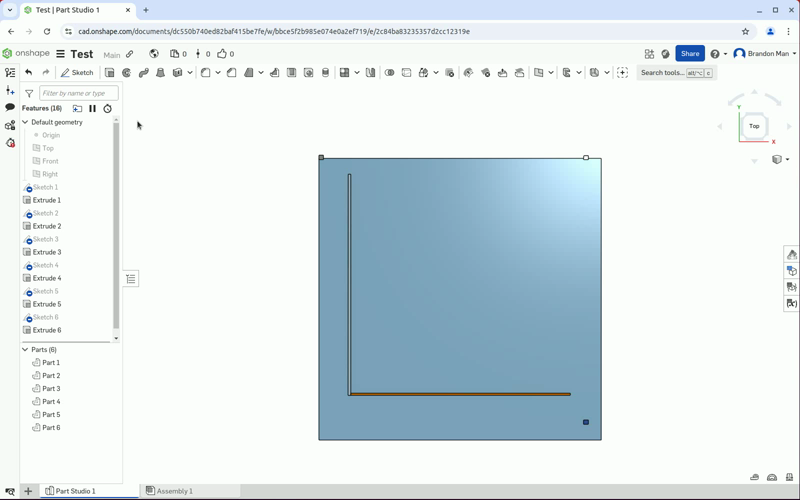
mouse_move(69, 189)
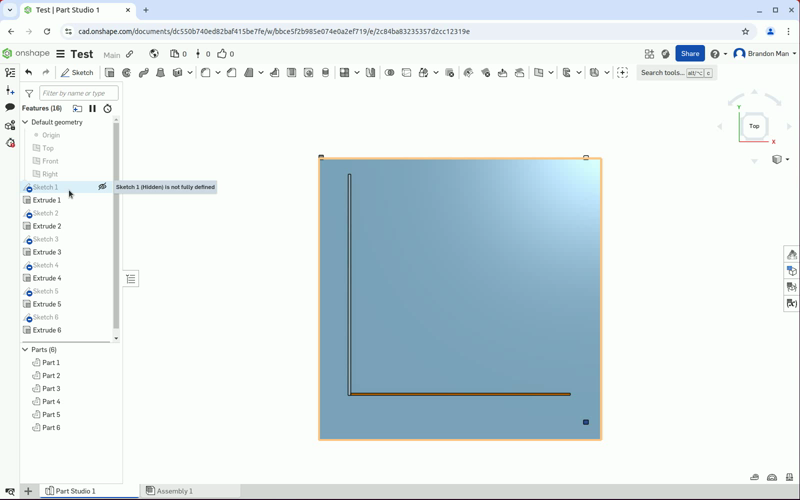
click(69, 189)
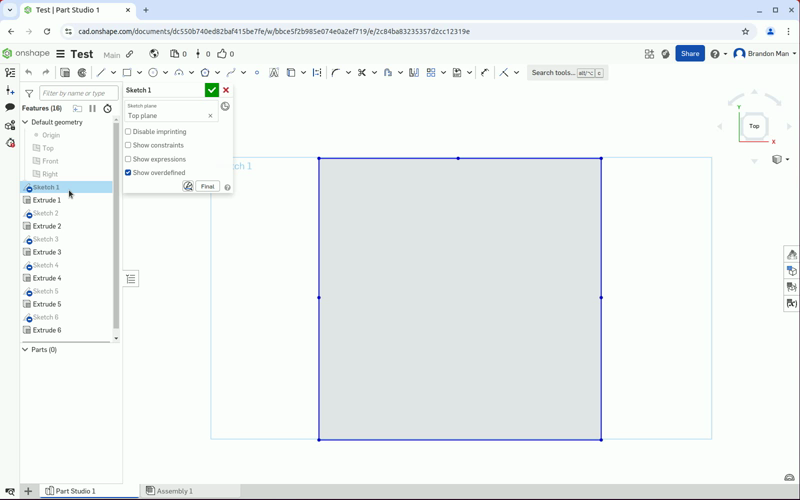
mouse_move(229, 92)
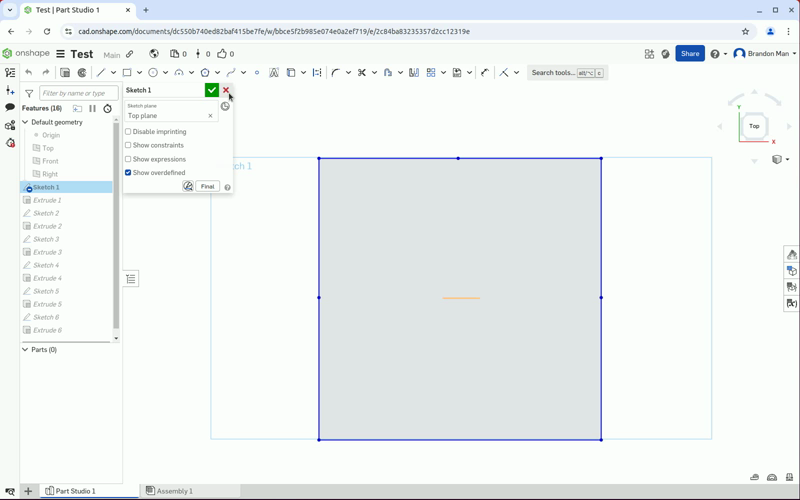
click(229, 92)
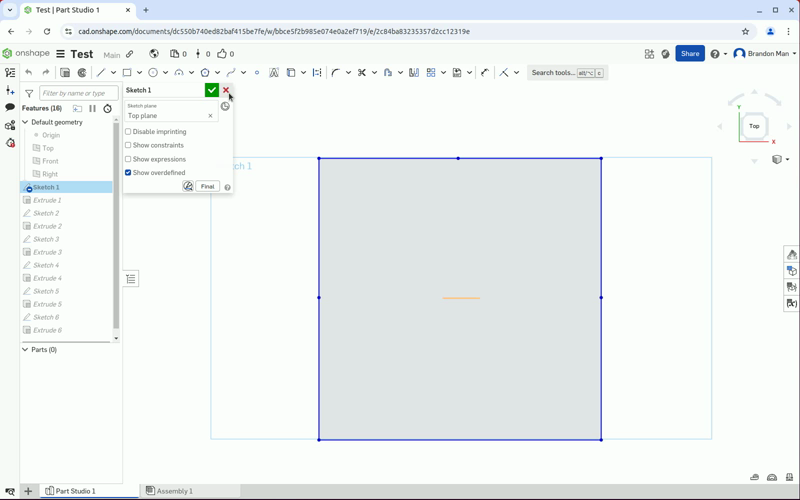
key(shift+s)
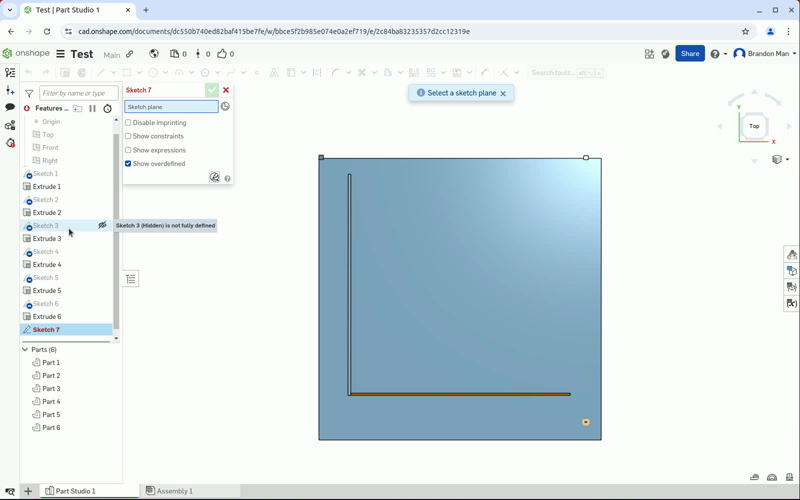
scroll(3)
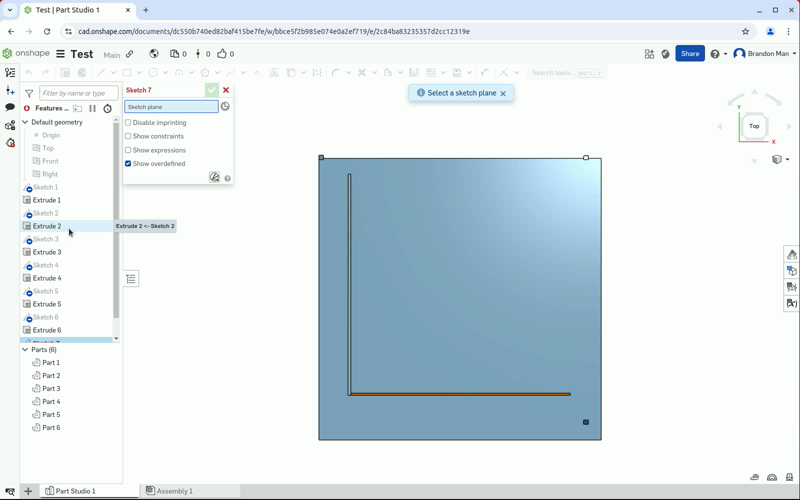
mouse_move(69, 150)
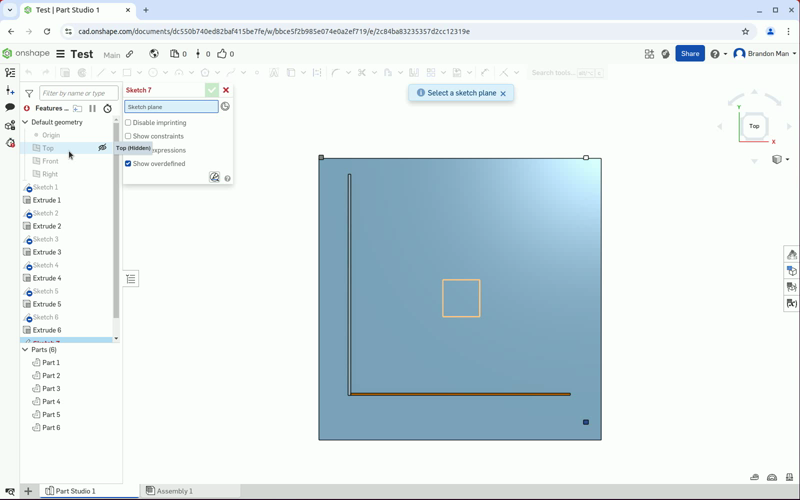
click(69, 150)
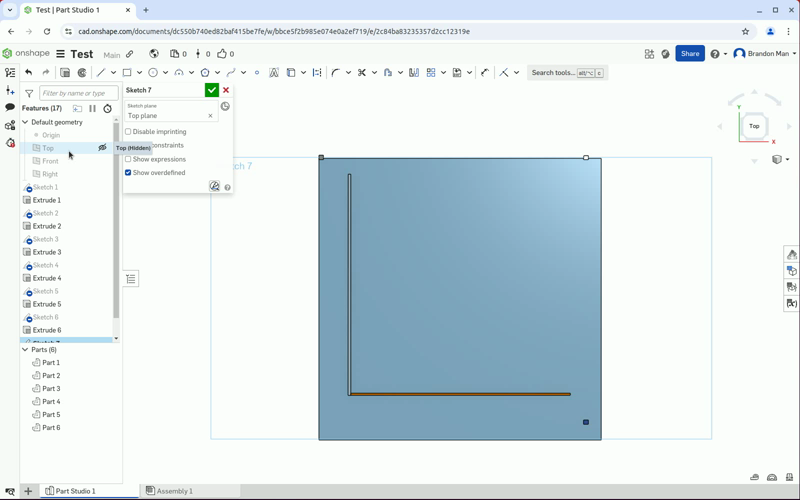
mouse_move(73, 352)
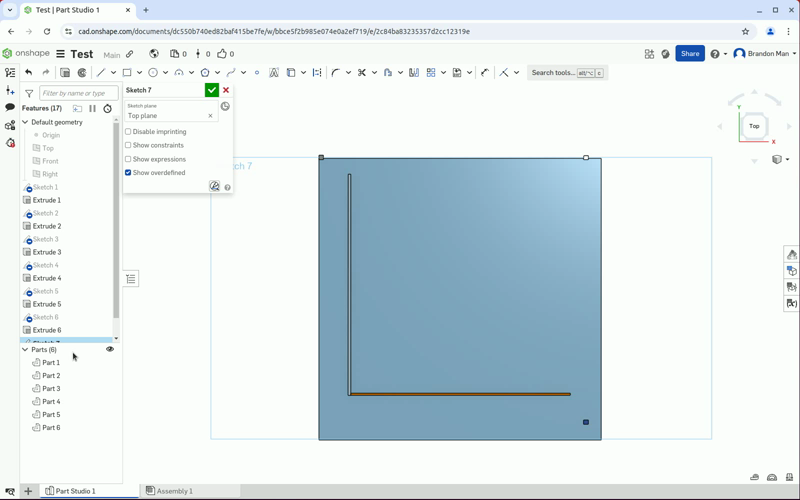
key(y)
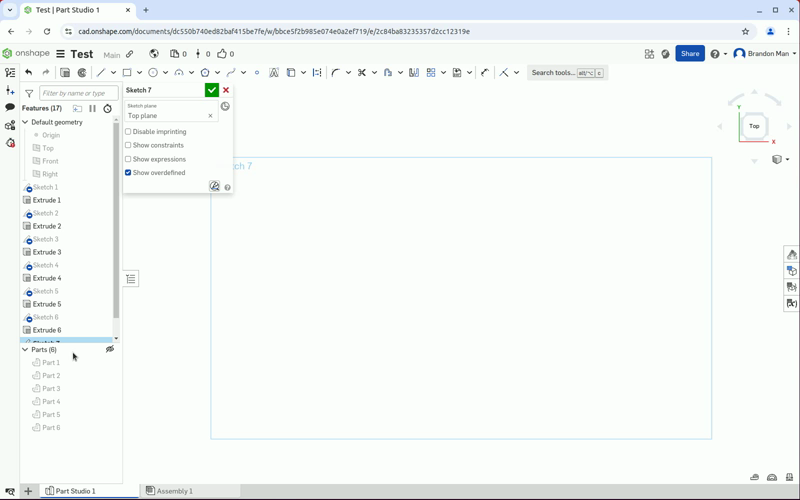
key(l)
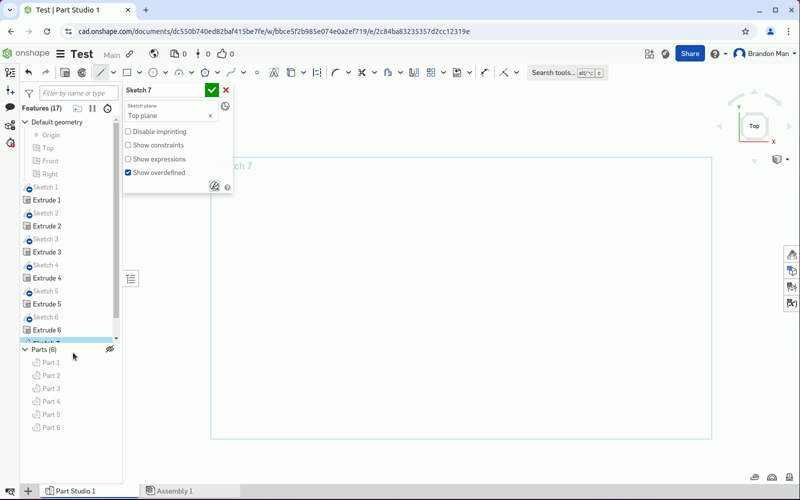
key_down(shift)
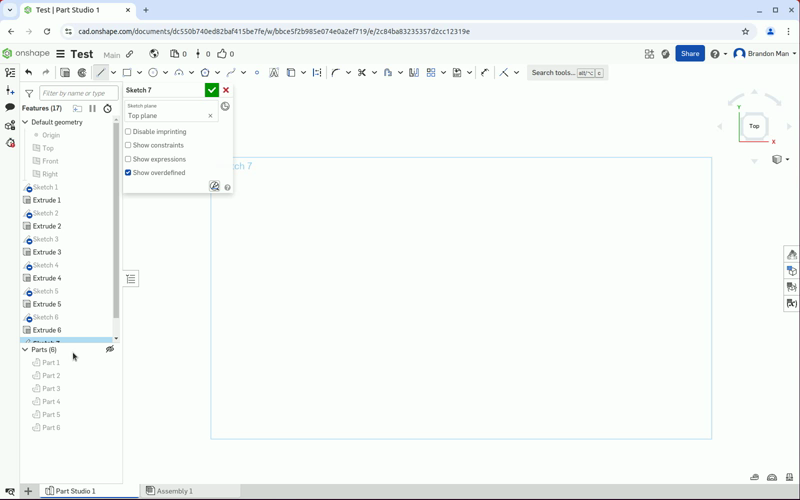
mouse_move(350, 172)
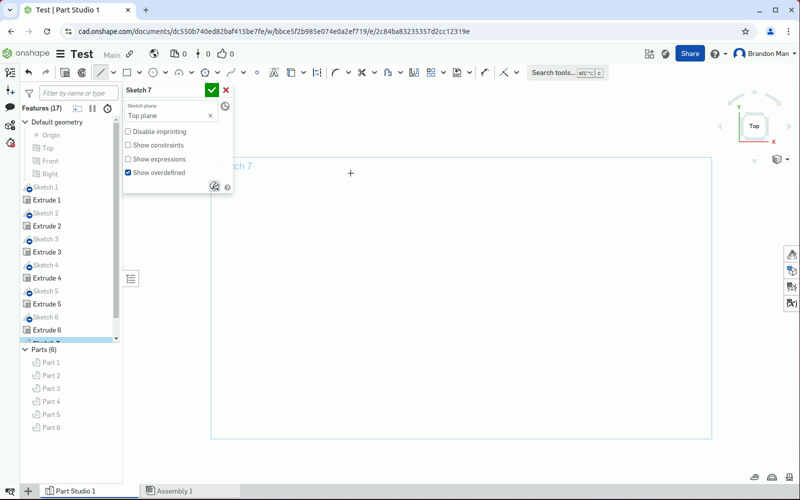
click(350, 172)
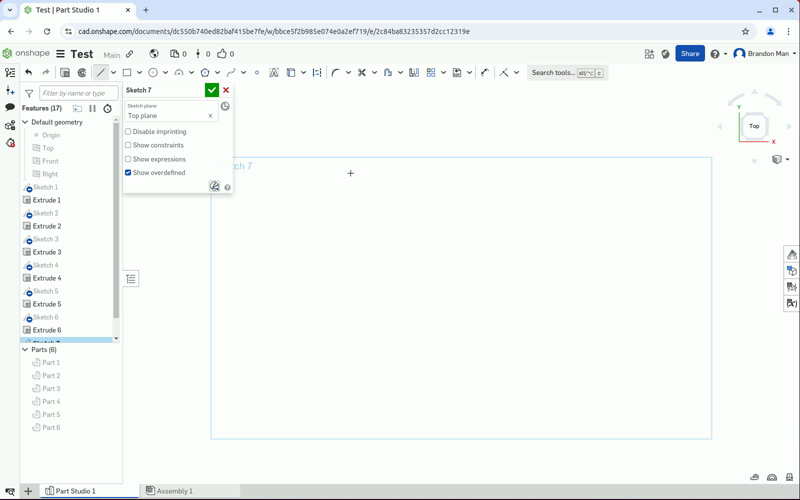
key_up(shift)
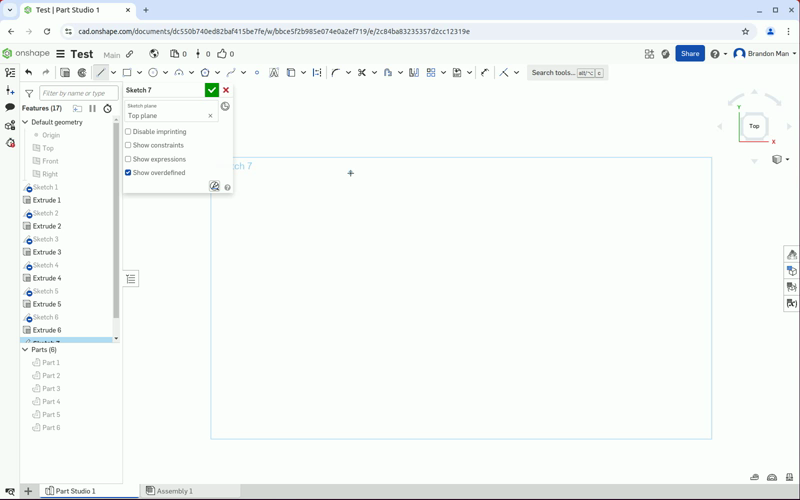
key_down(shift)
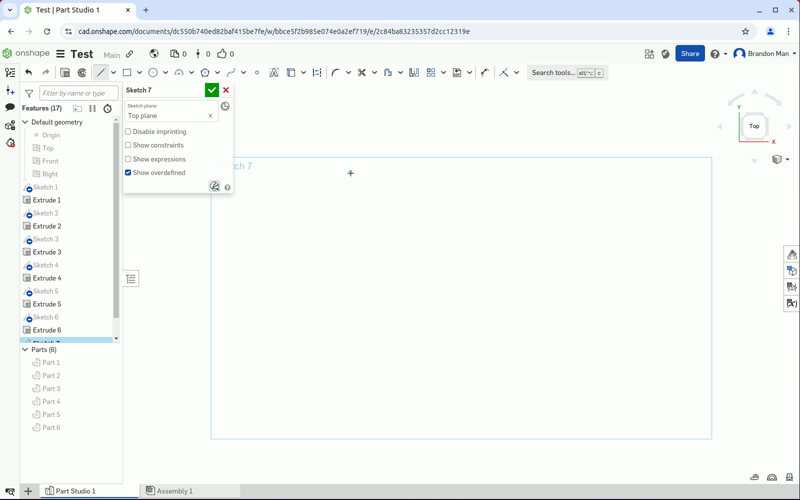
mouse_move(570, 172)
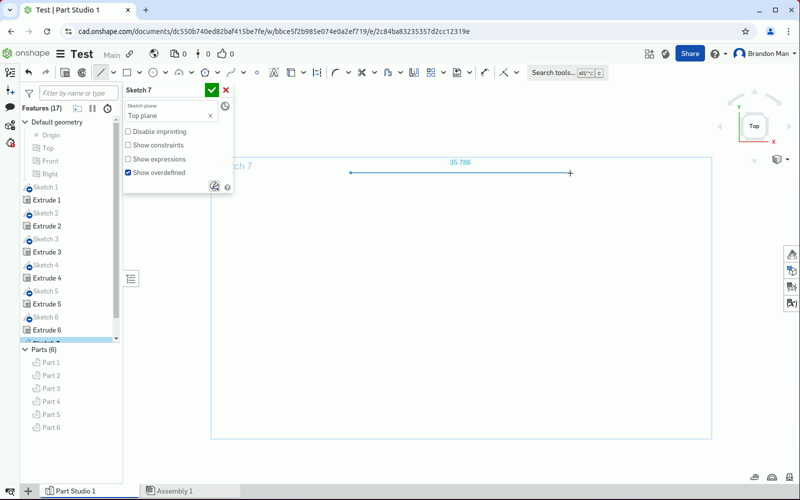
click(570, 172)
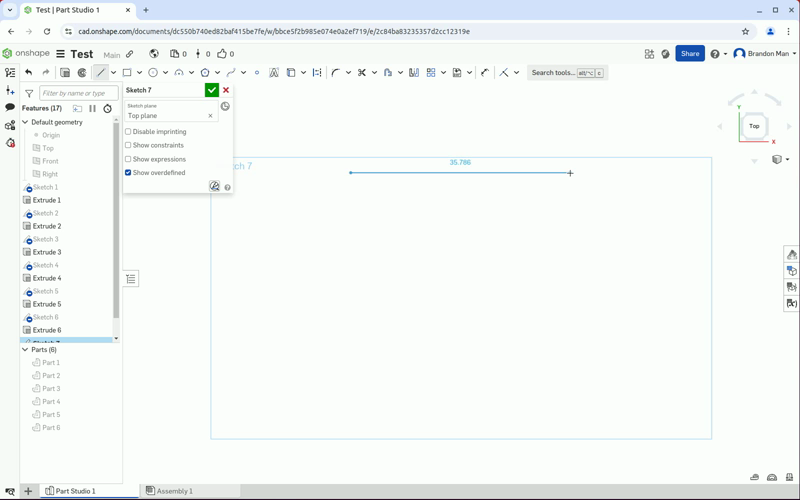
key_up(shift)
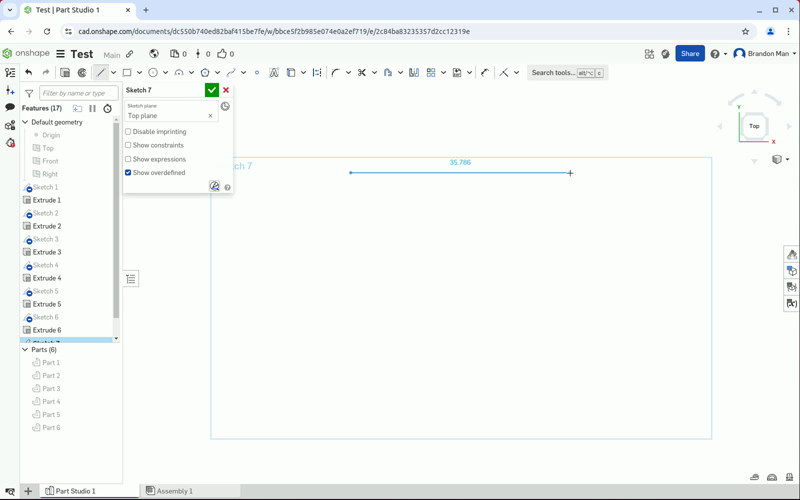
key_down(shift)
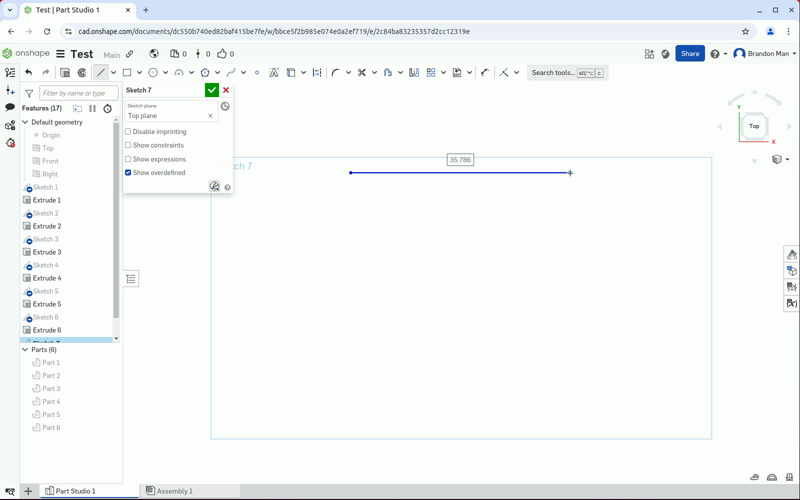
mouse_move(589, 172)
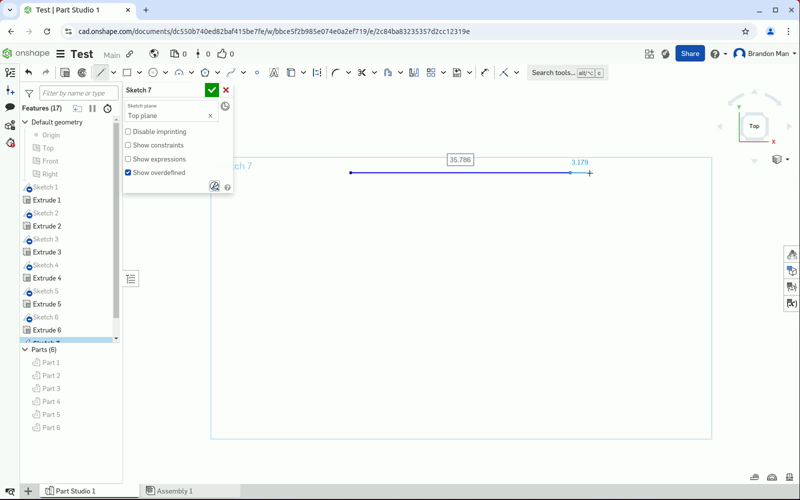
mouse_move(570, 170)
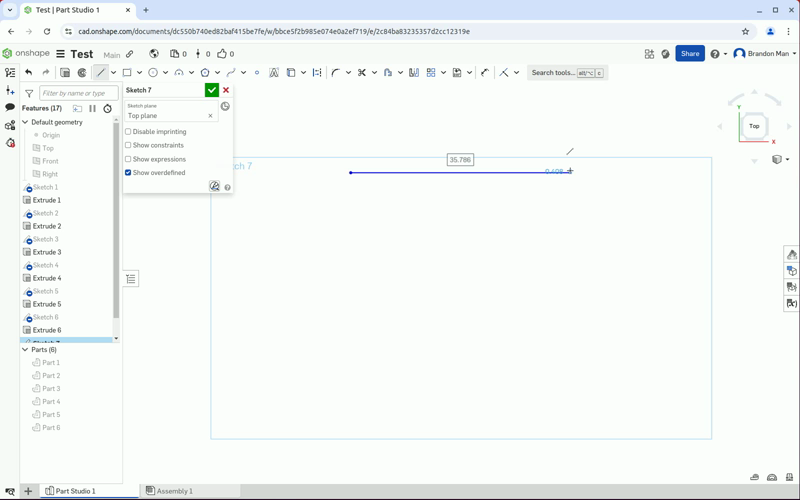
scroll(6)
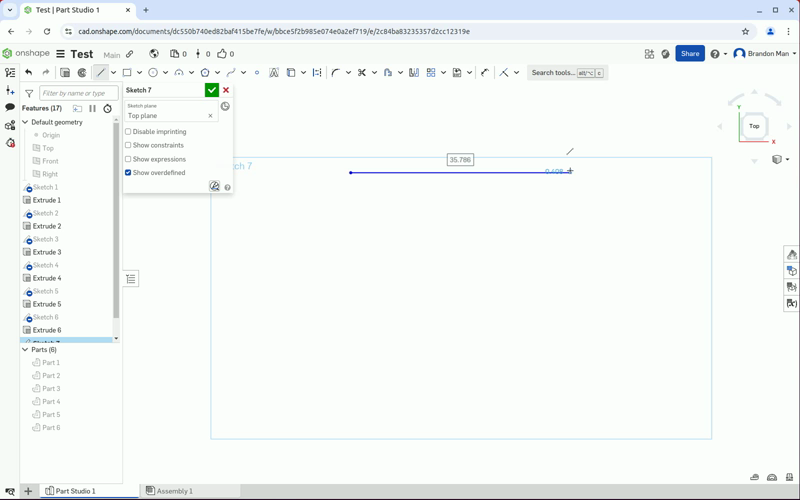
scroll(6)
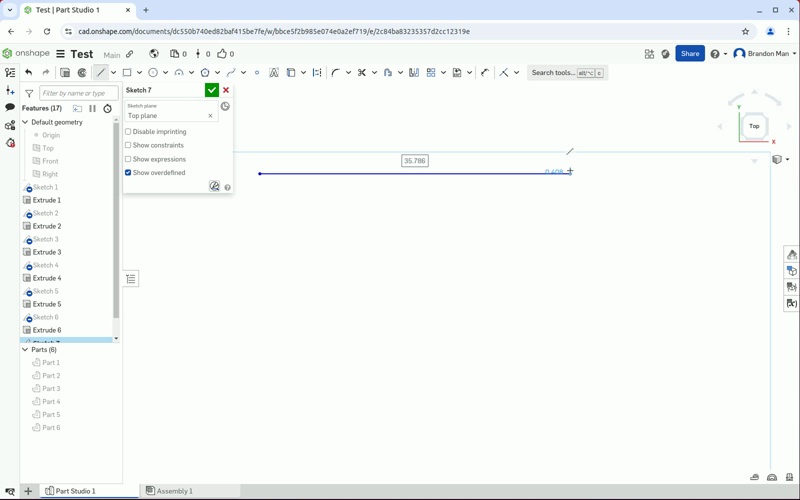
scroll(6)
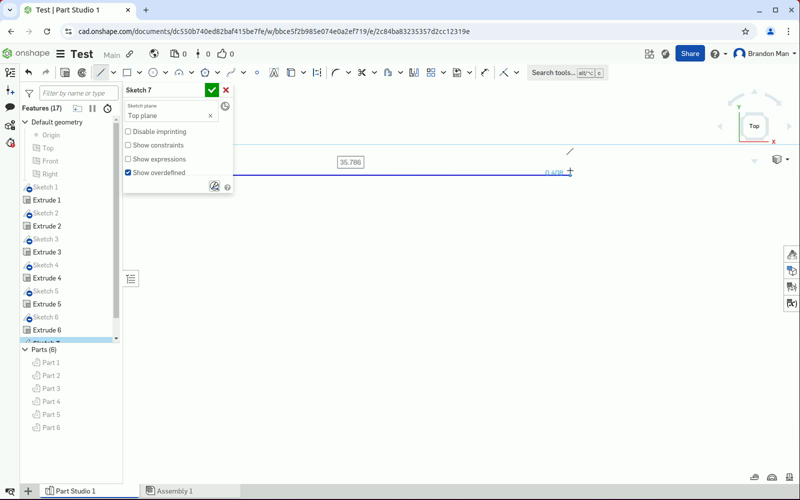
scroll(6)
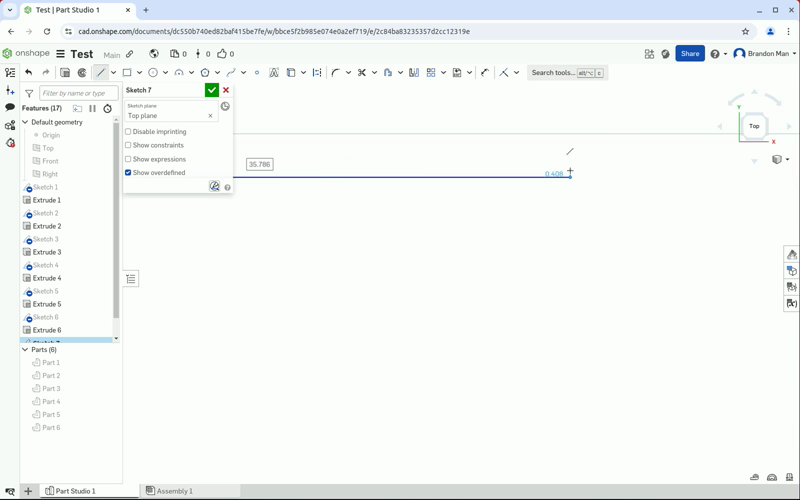
scroll(6)
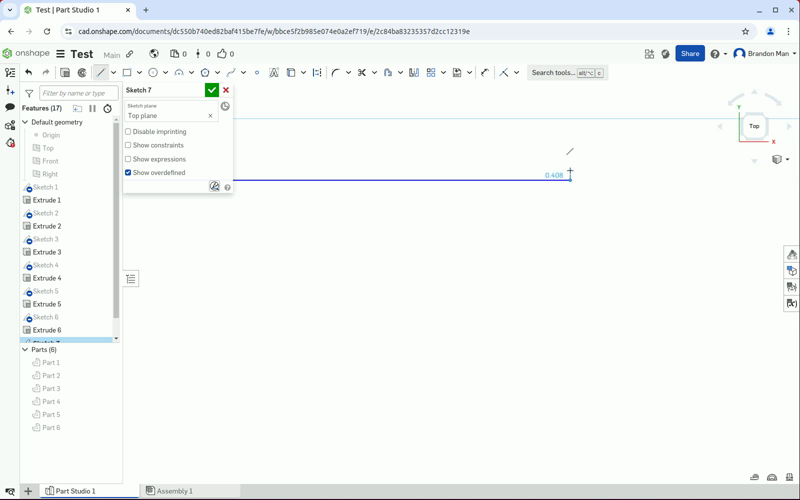
scroll(6)
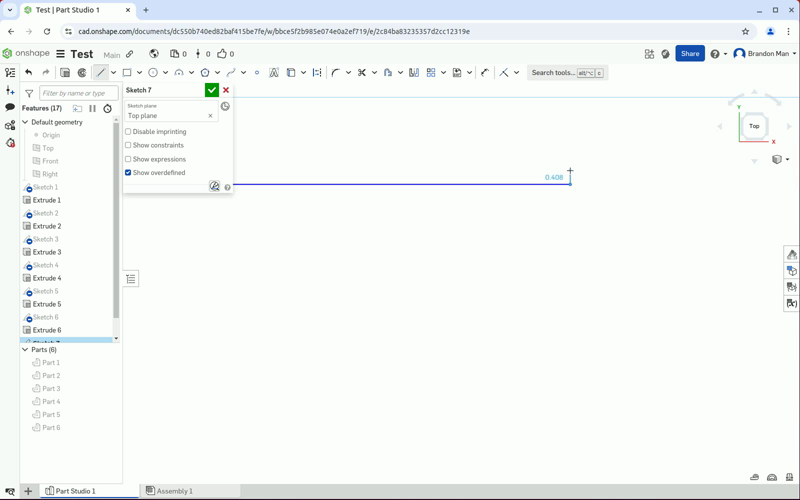
scroll(6)
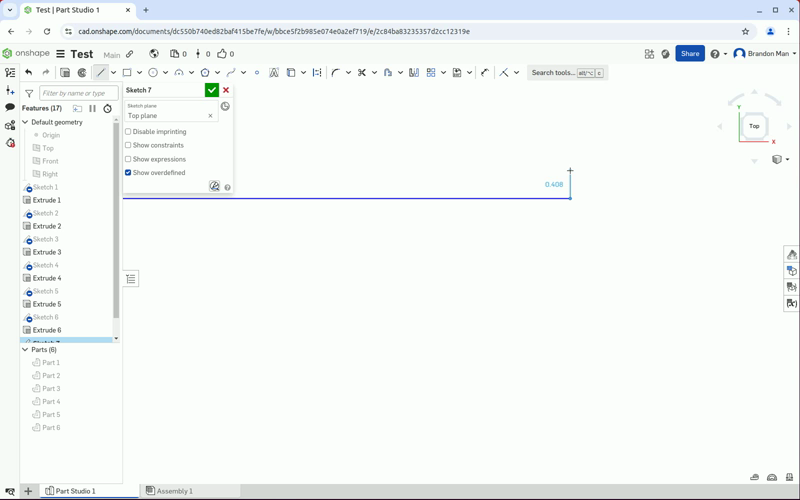
click(570, 170)
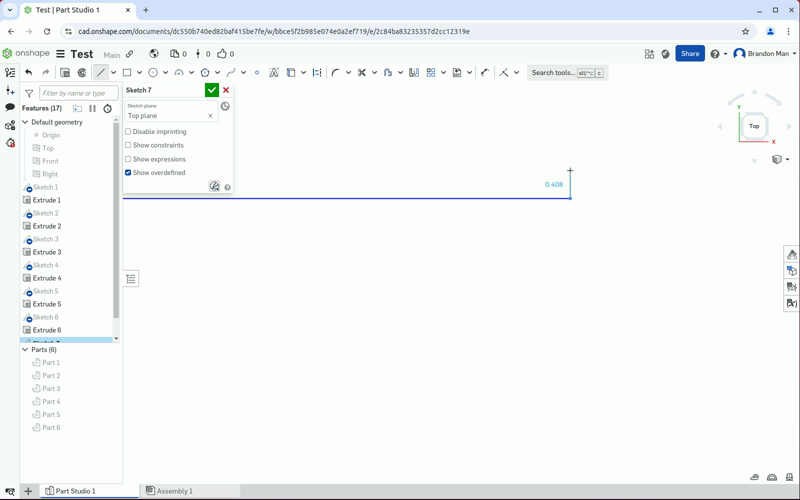
scroll(-6)
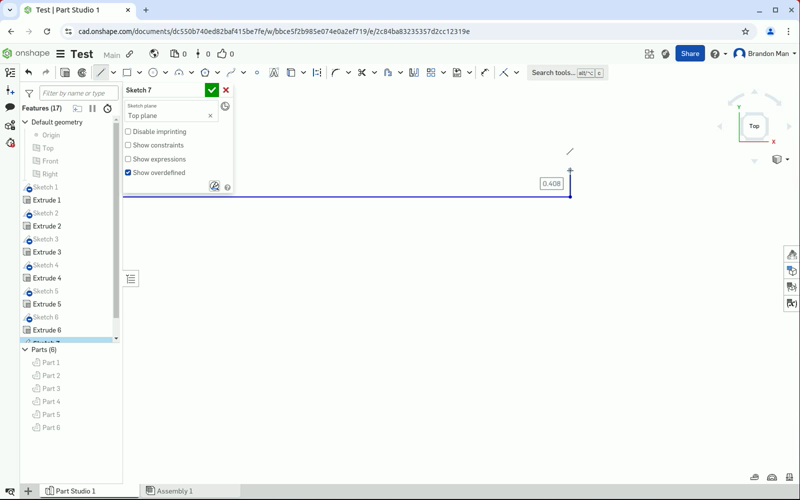
scroll(-6)
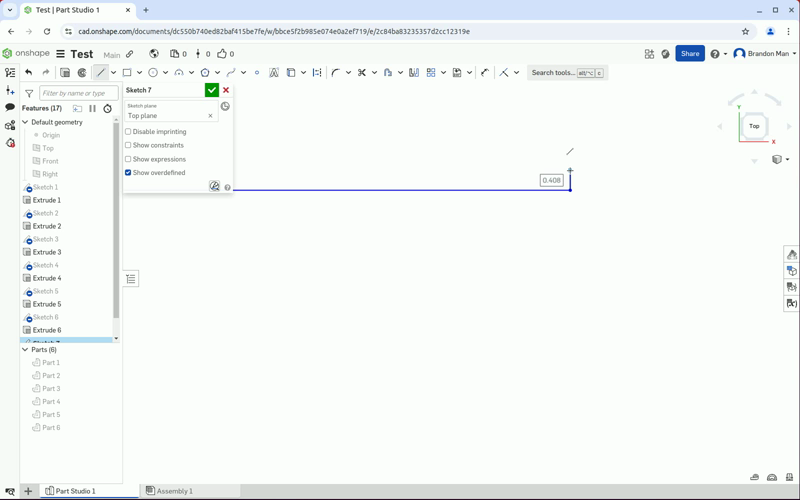
scroll(-6)
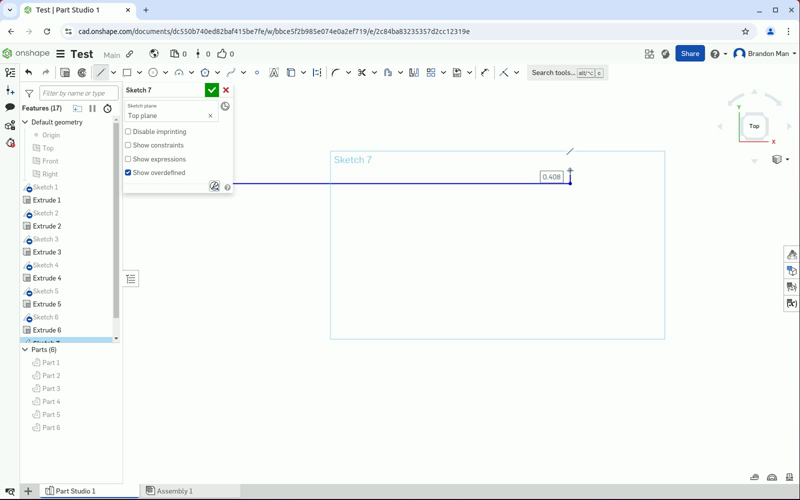
scroll(-6)
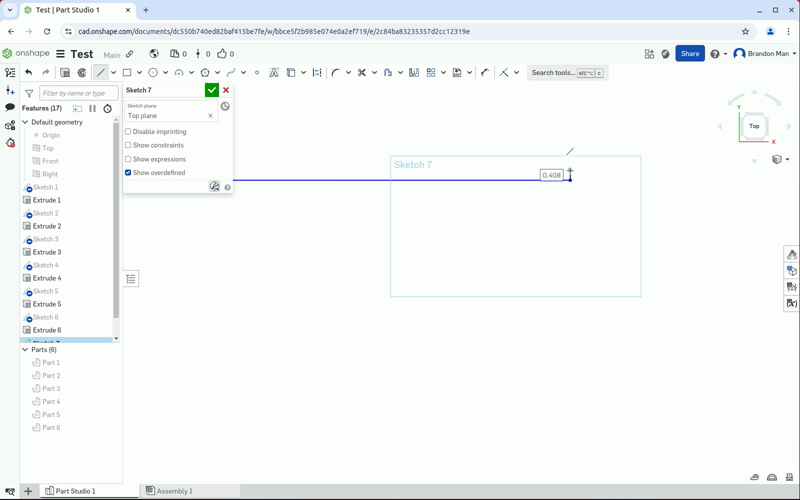
scroll(-6)
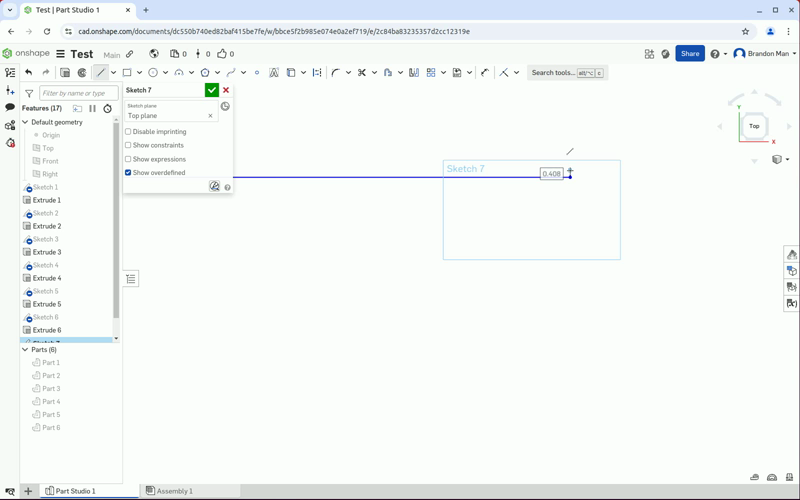
scroll(-6)
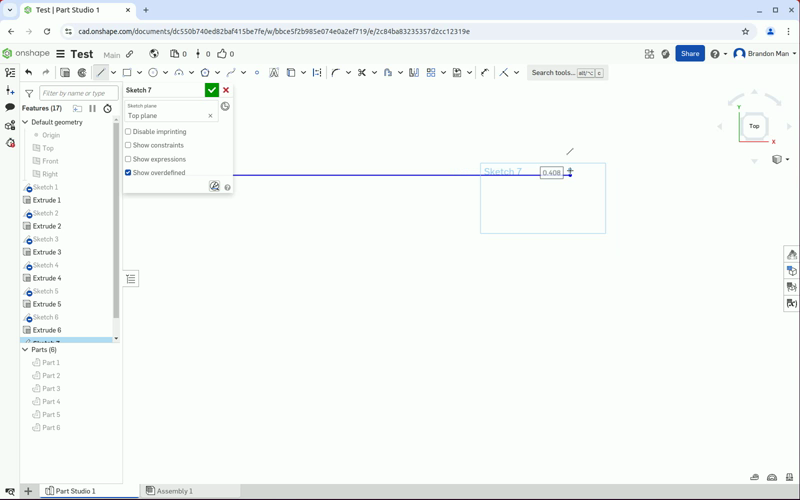
scroll(-6)
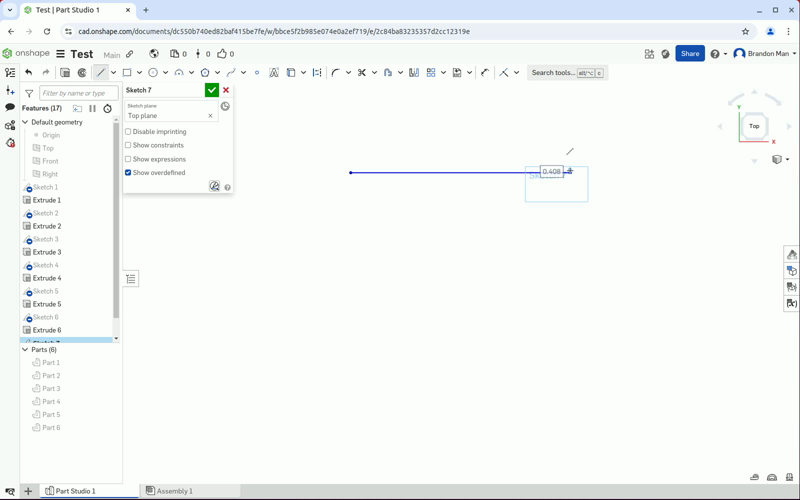
key_up(shift)
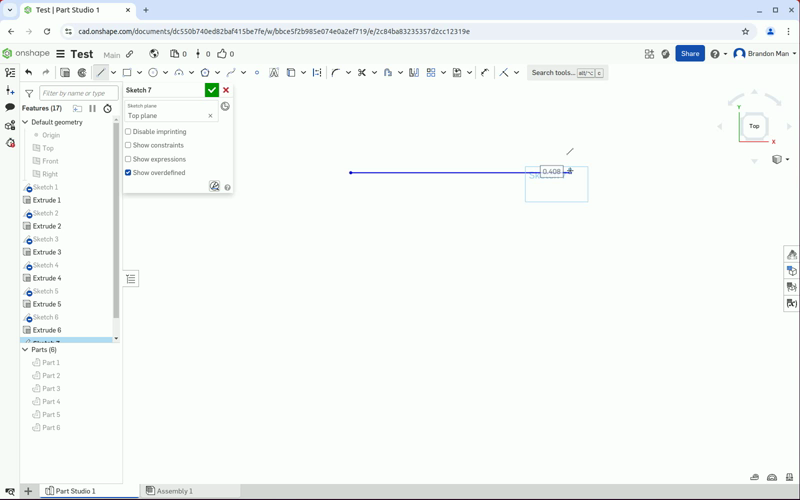
key_down(shift)
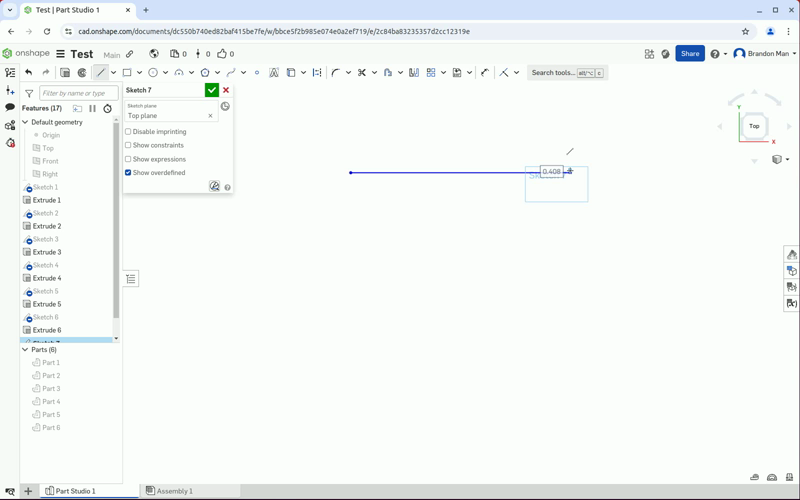
mouse_move(350, 170)
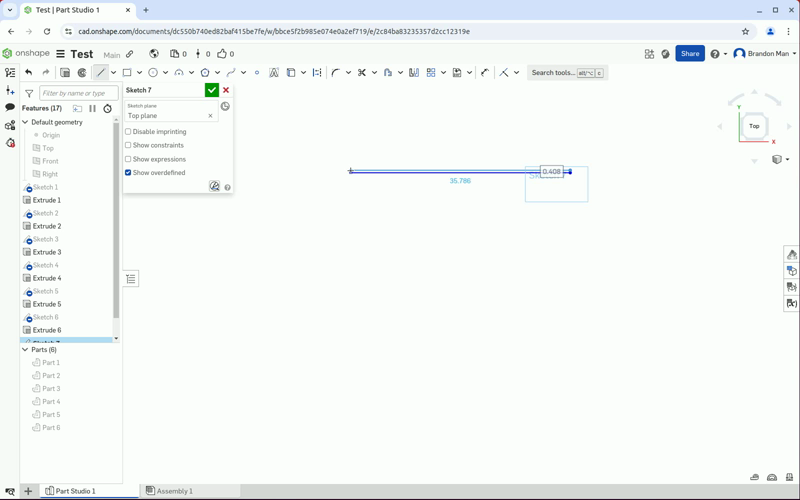
scroll(6)
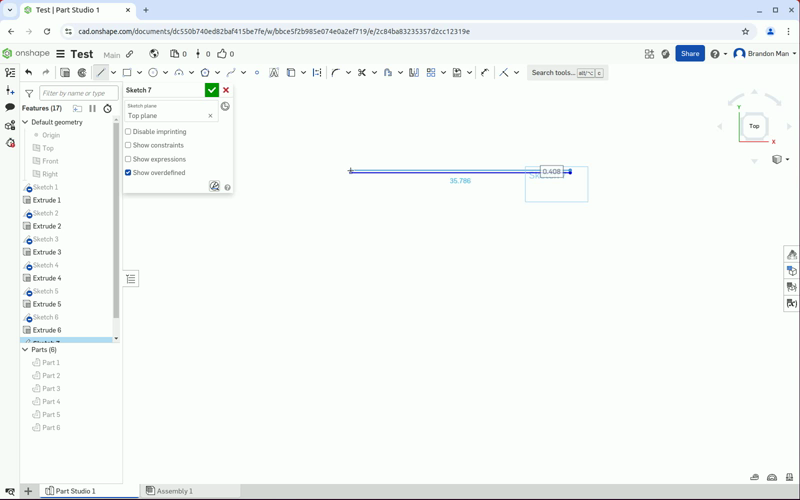
scroll(6)
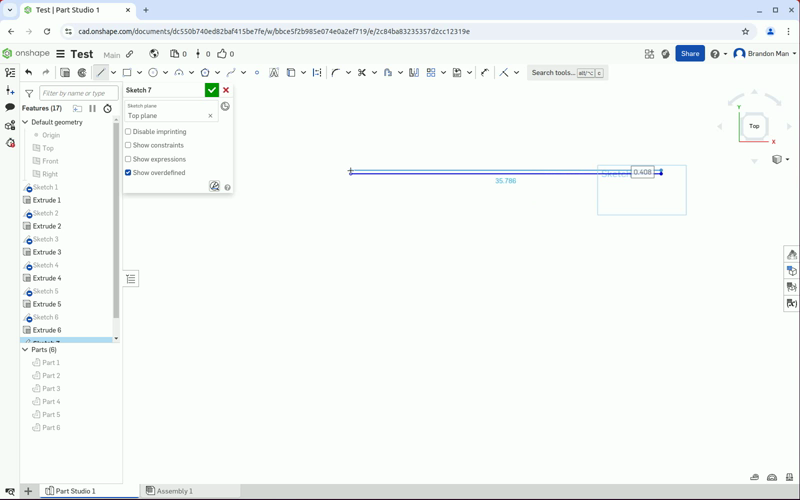
scroll(6)
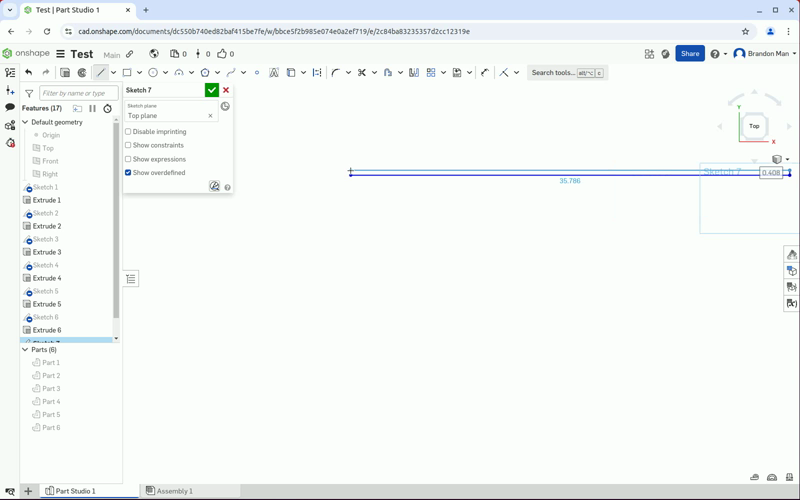
scroll(6)
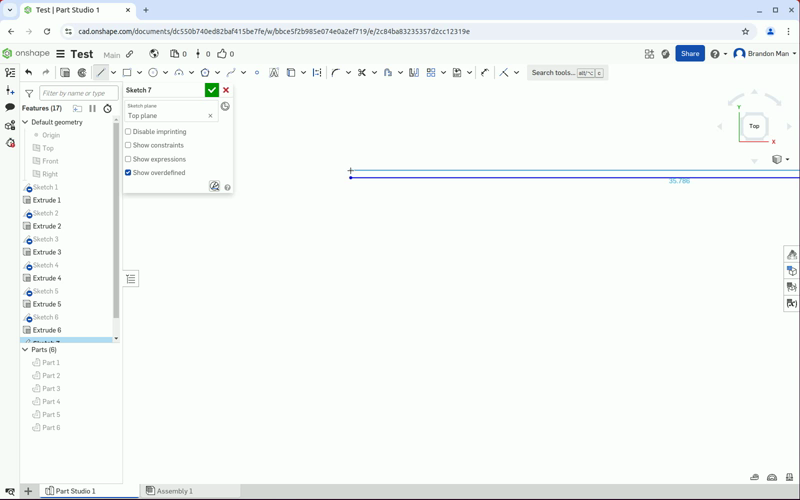
scroll(6)
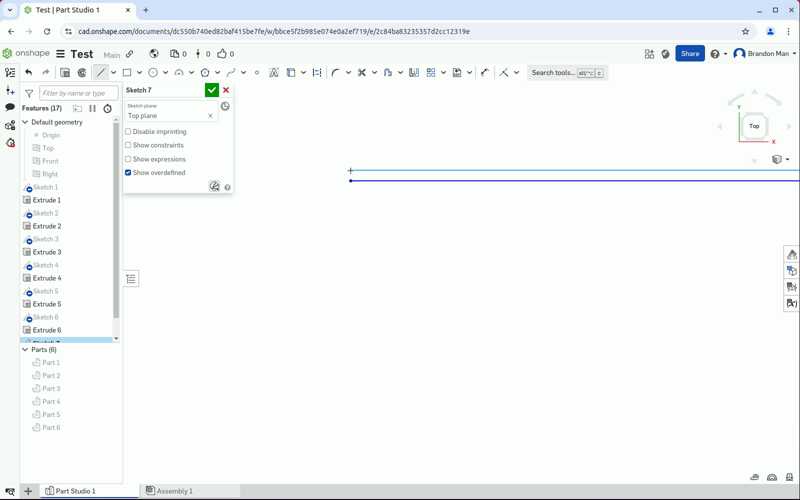
scroll(6)
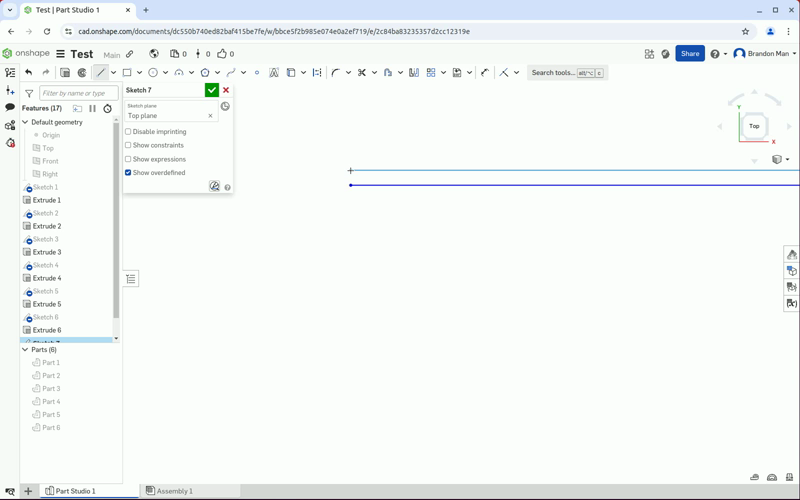
scroll(6)
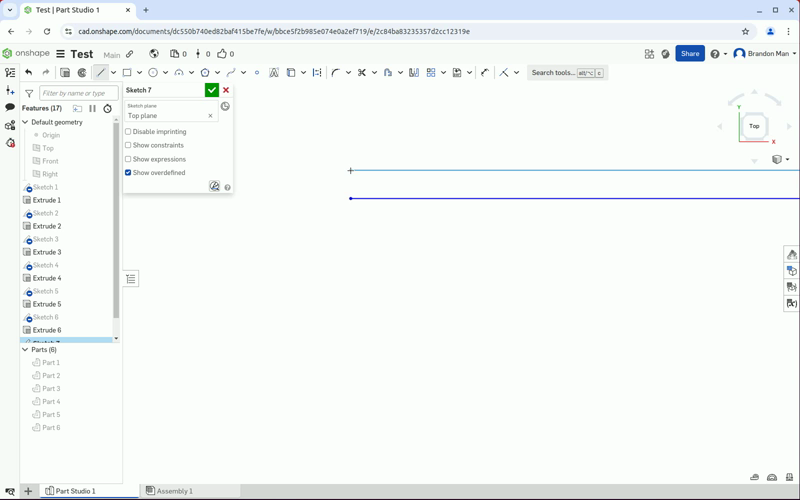
click(350, 170)
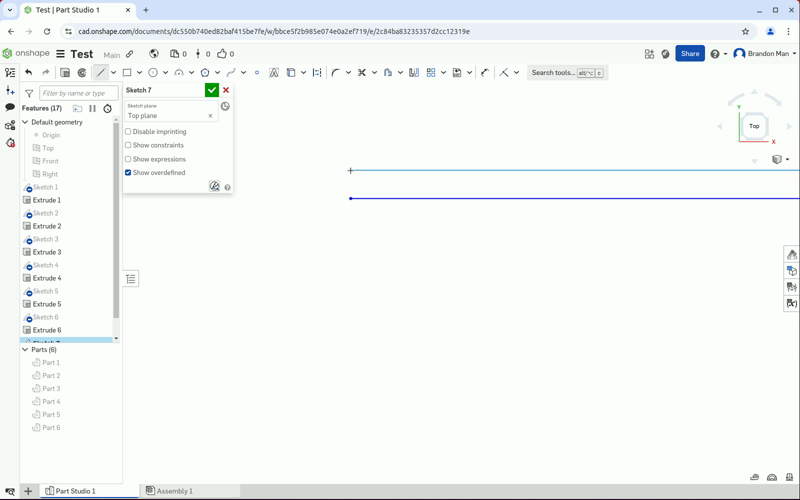
scroll(-6)
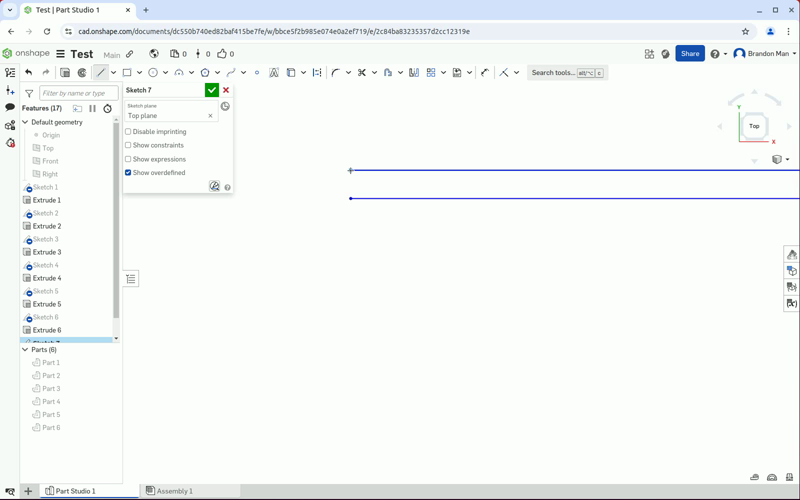
scroll(-6)
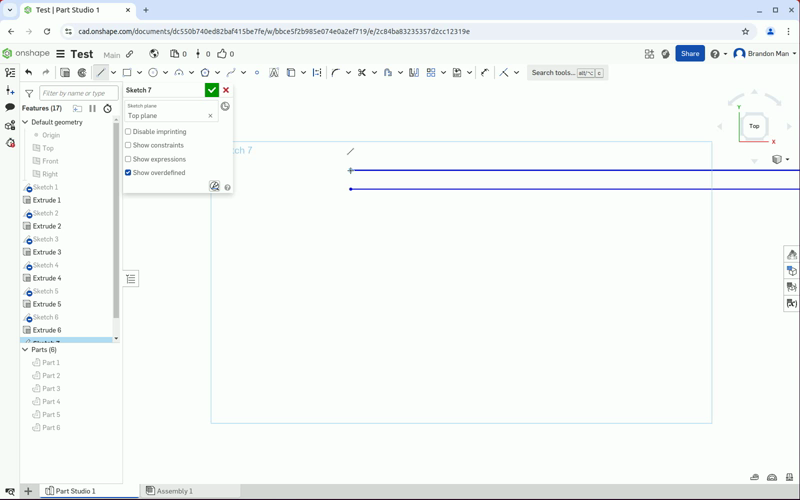
scroll(-6)
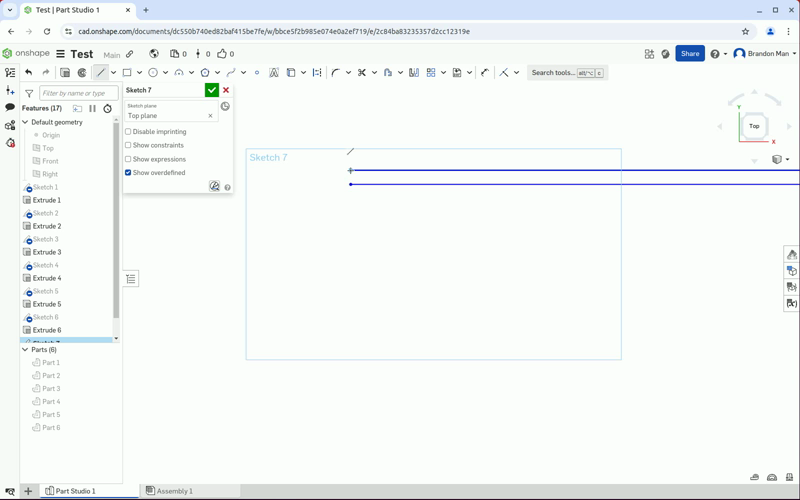
scroll(-6)
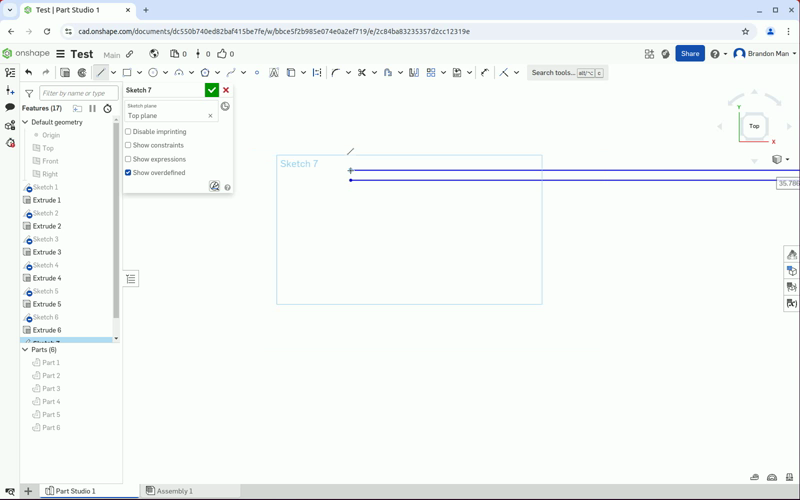
scroll(-6)
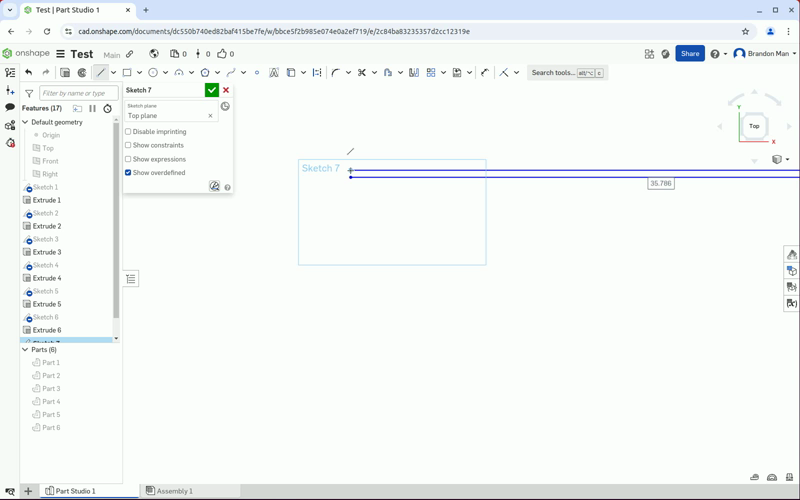
scroll(-6)
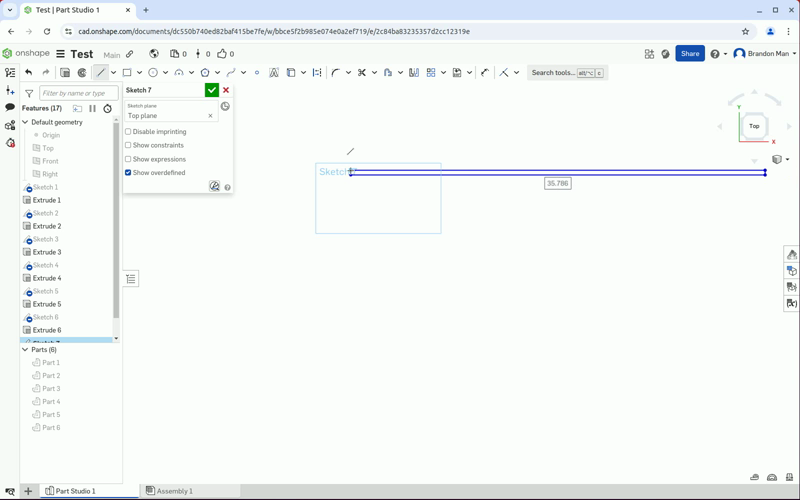
scroll(-6)
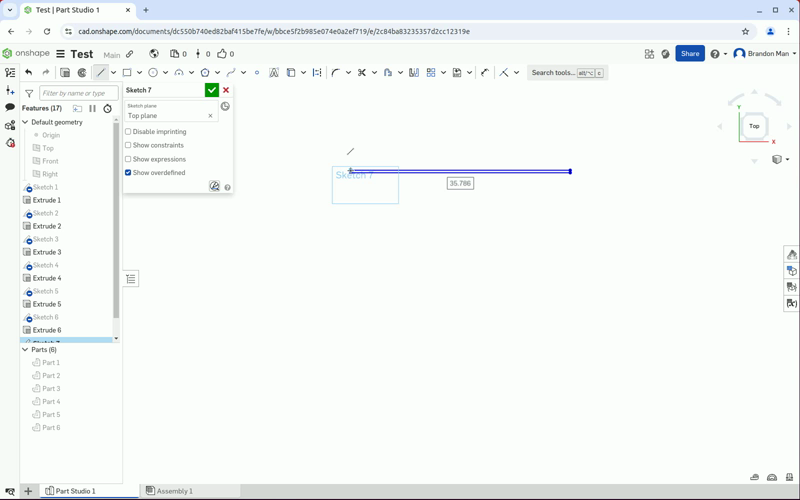
key_up(shift)
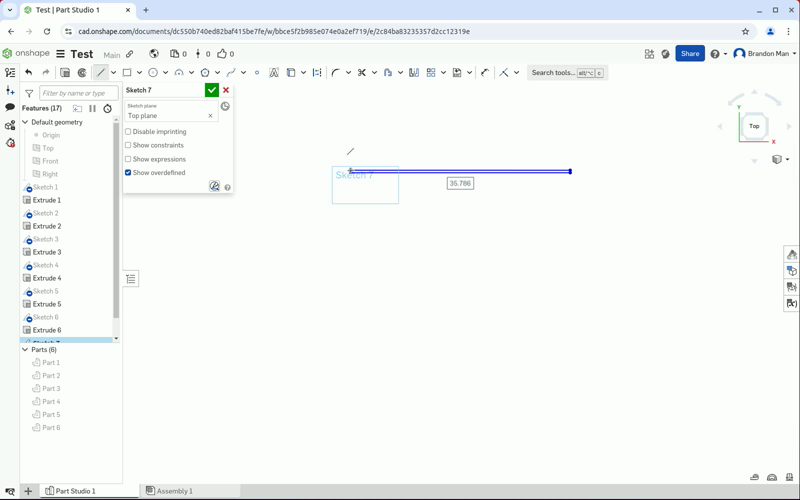
mouse_move(380, 170)
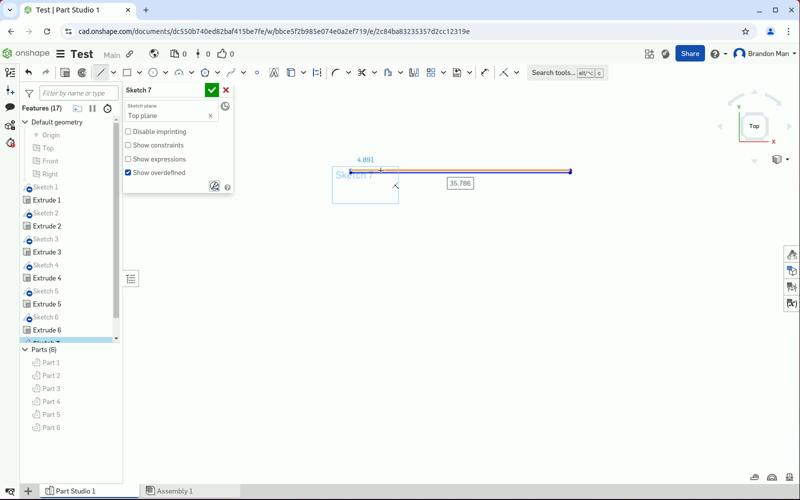
key_down(shift)
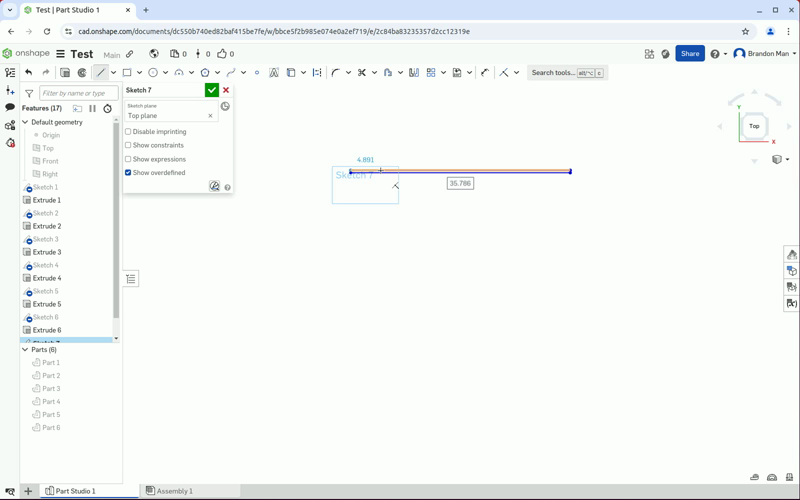
mouse_move(350, 172)
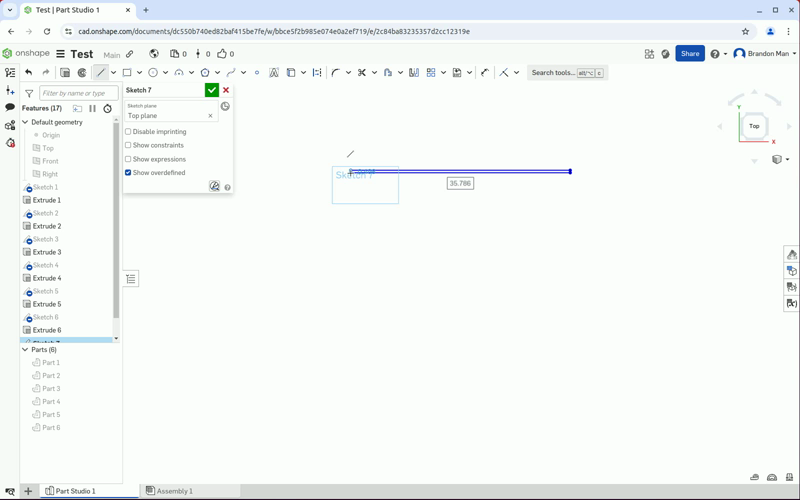
scroll(6)
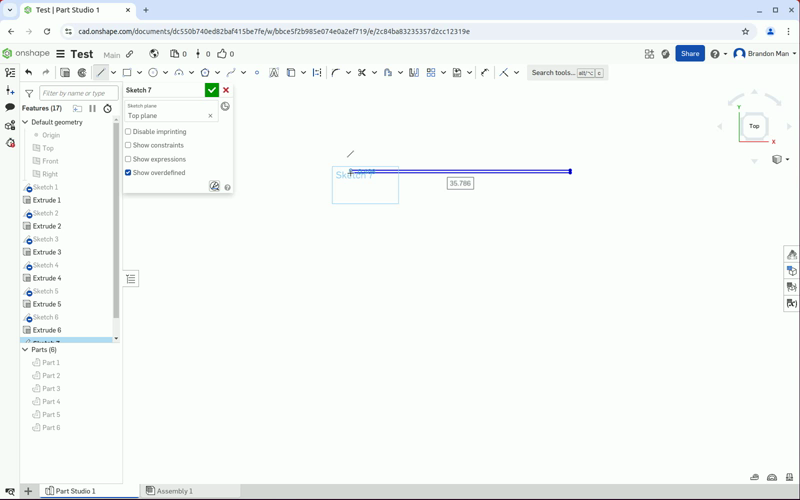
scroll(6)
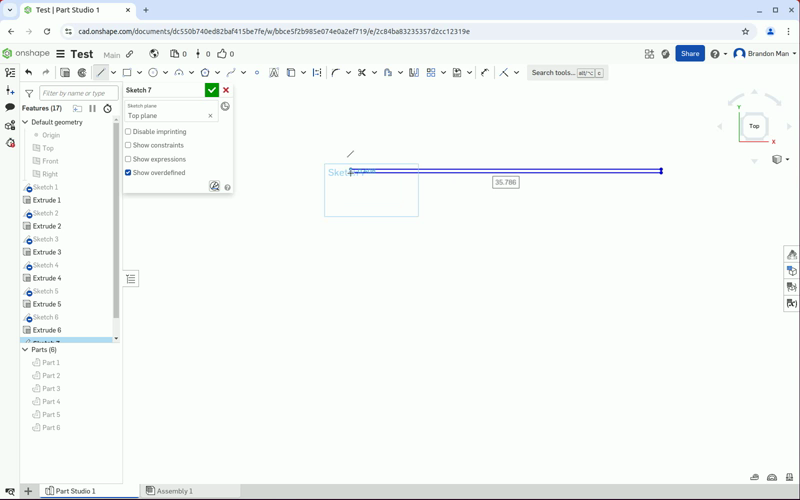
scroll(6)
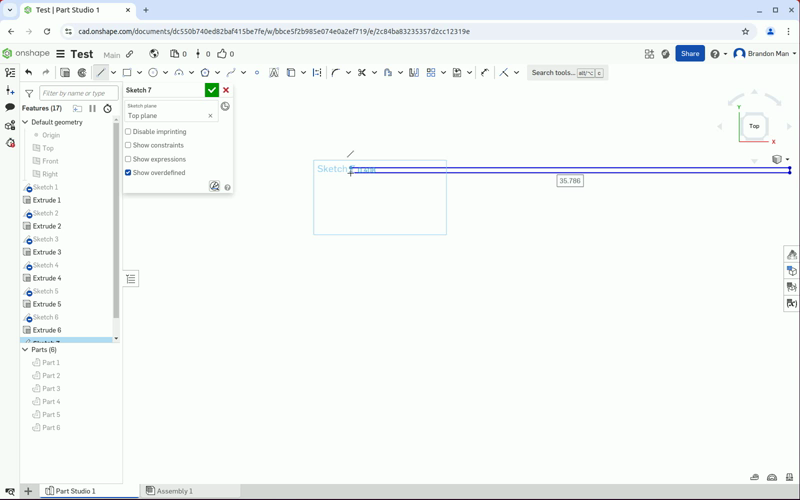
scroll(6)
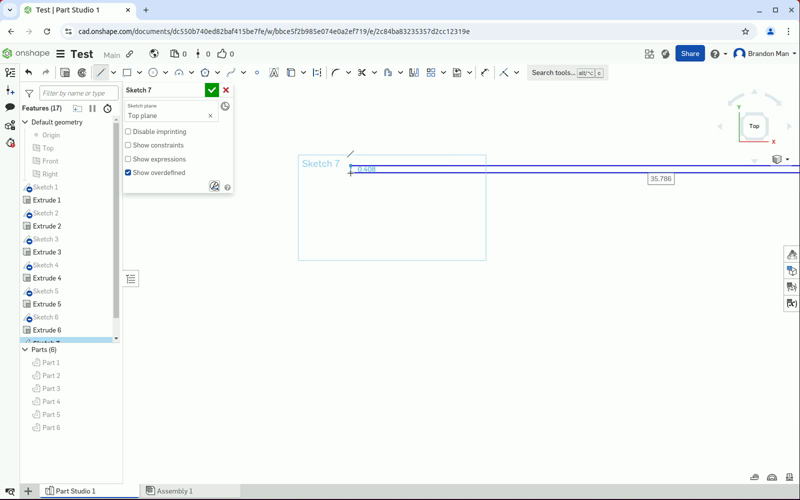
scroll(6)
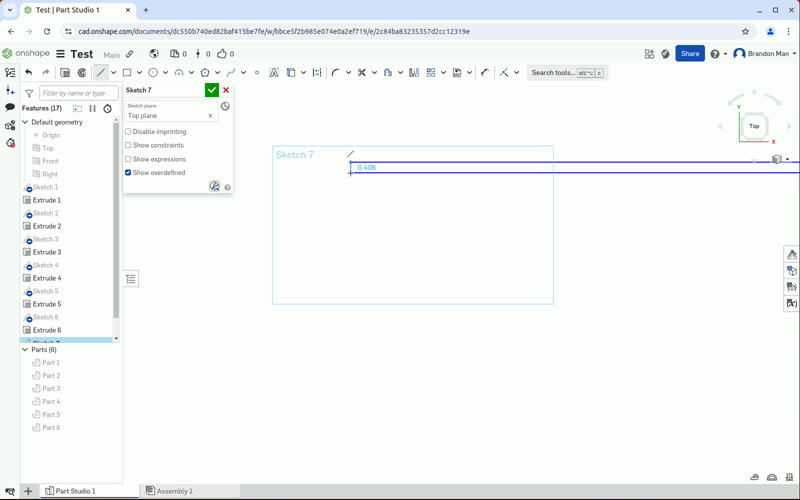
scroll(6)
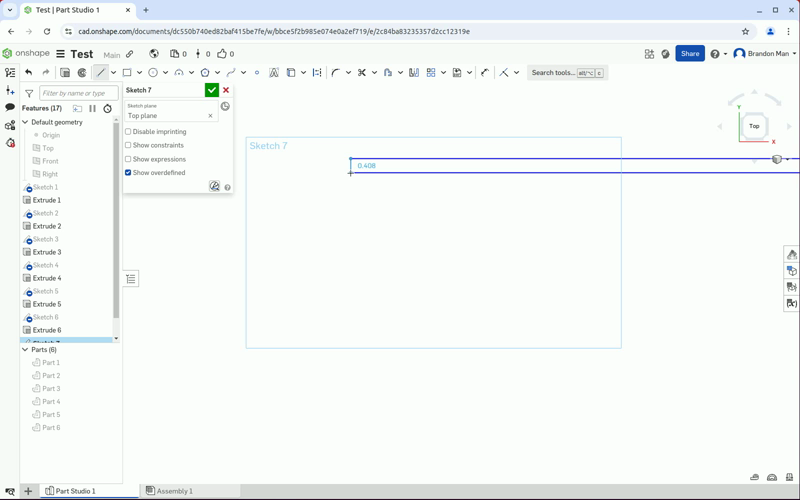
scroll(6)
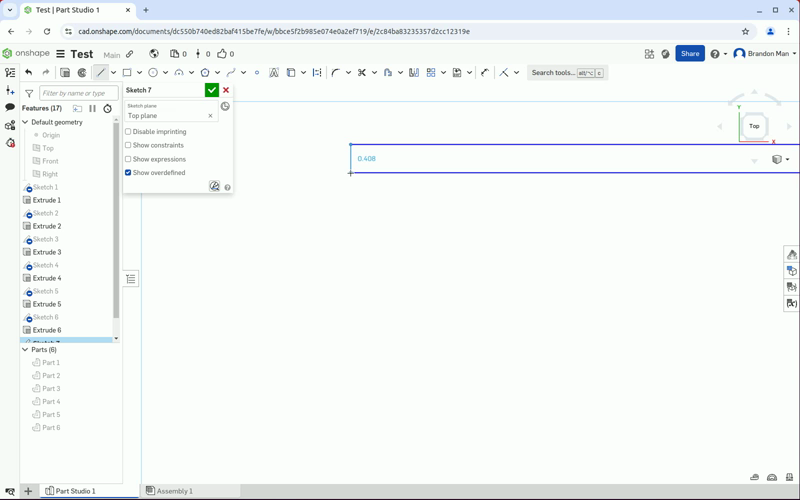
key_up(shift)
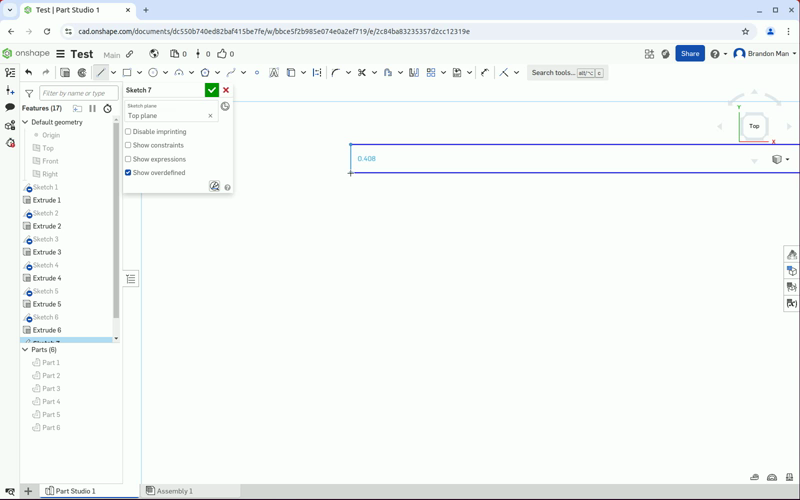
click(350, 172)
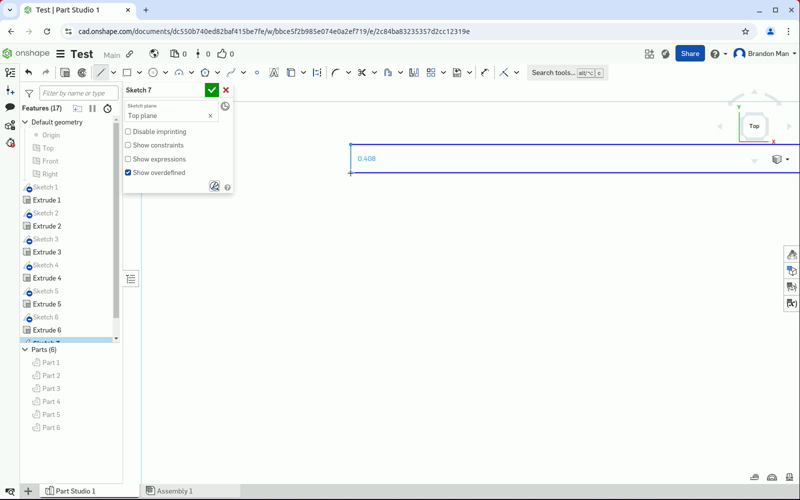
scroll(-6)
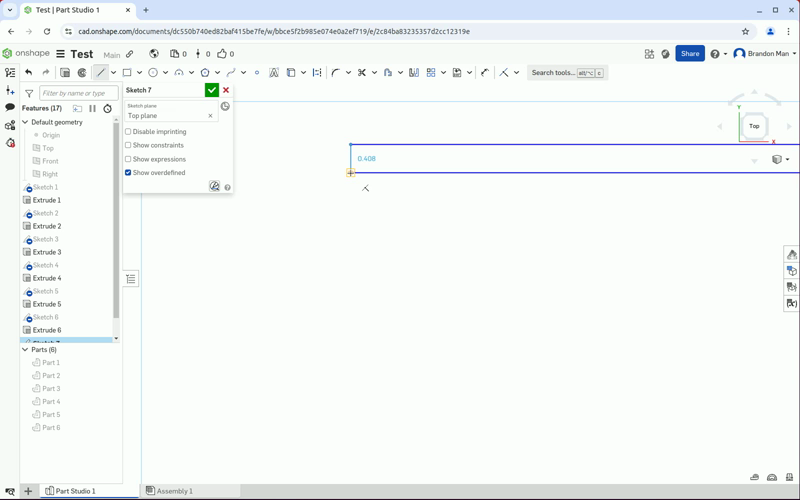
scroll(-6)
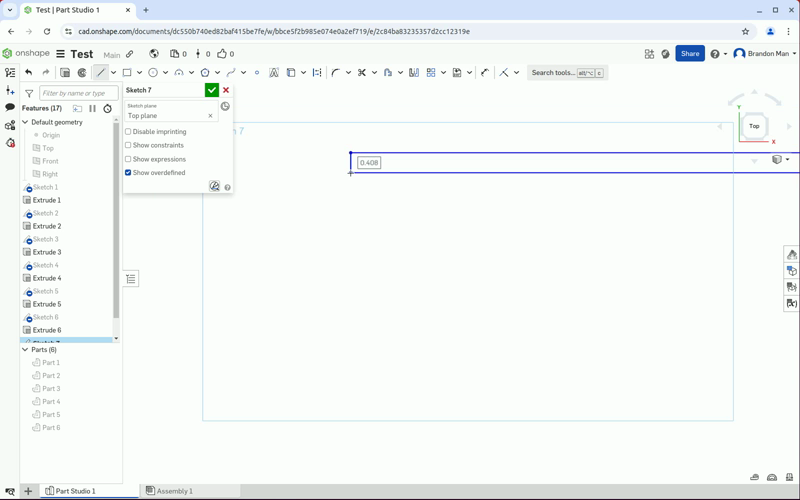
scroll(-6)
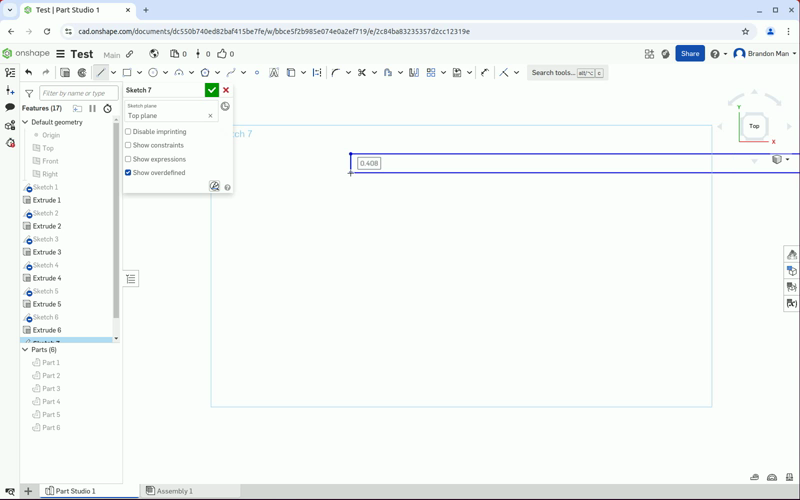
scroll(-6)
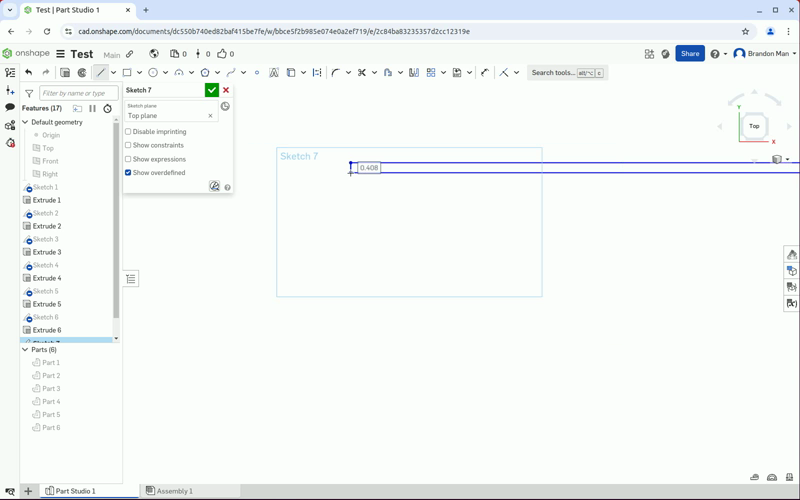
scroll(-6)
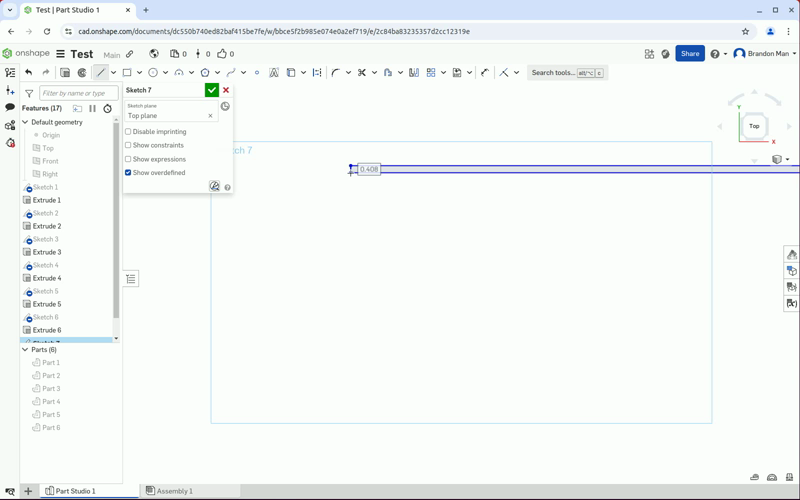
scroll(-6)
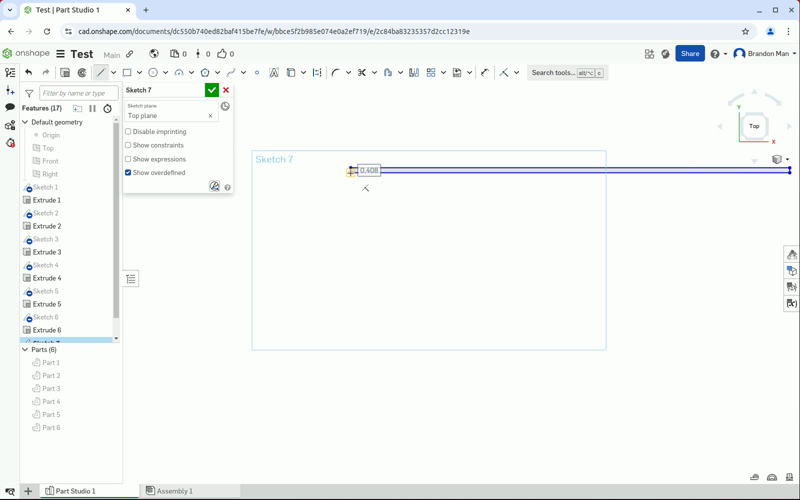
scroll(-6)
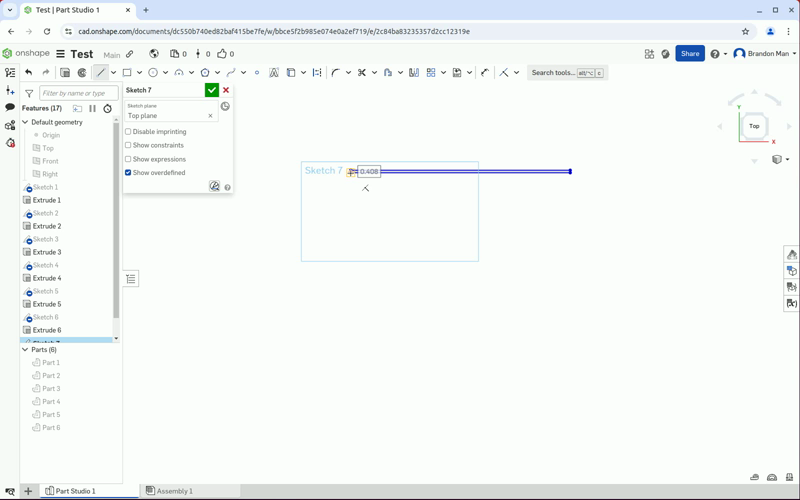
key(esc)
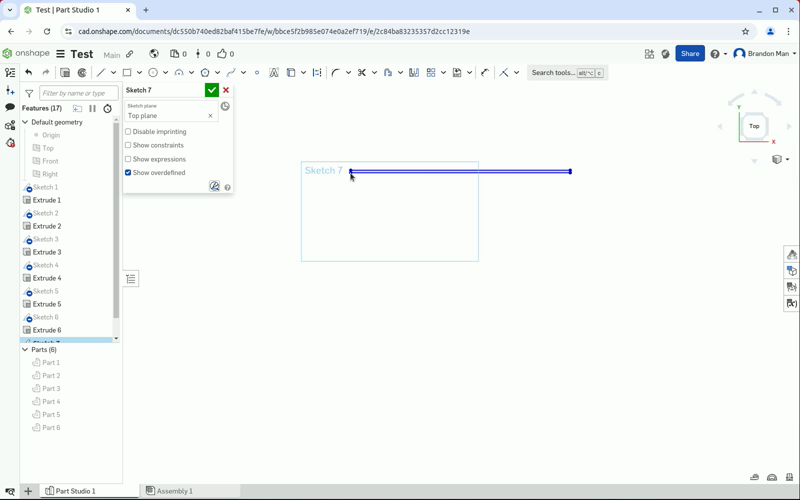
mouse_move(476, 171)
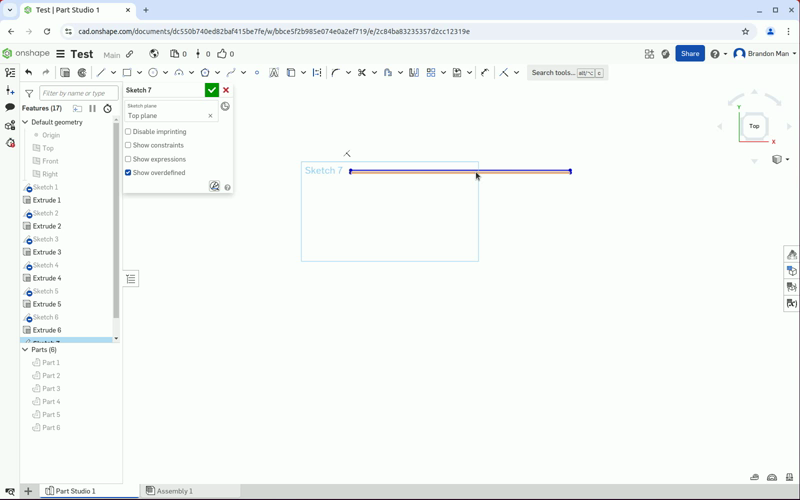
scroll(6)
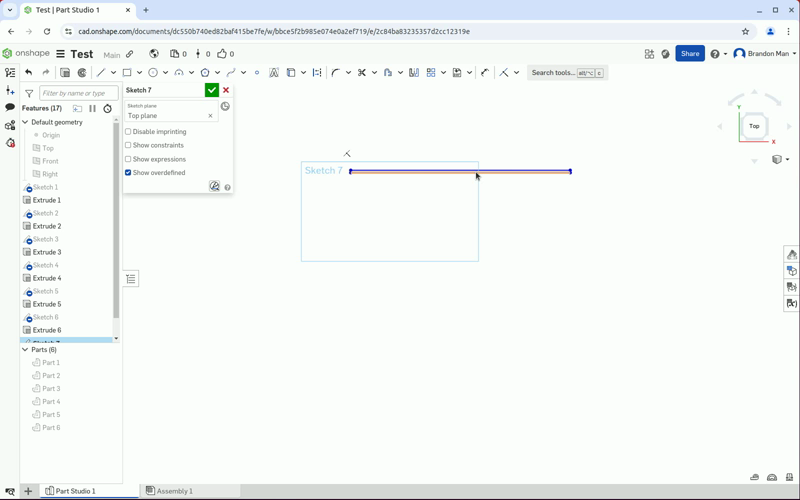
scroll(6)
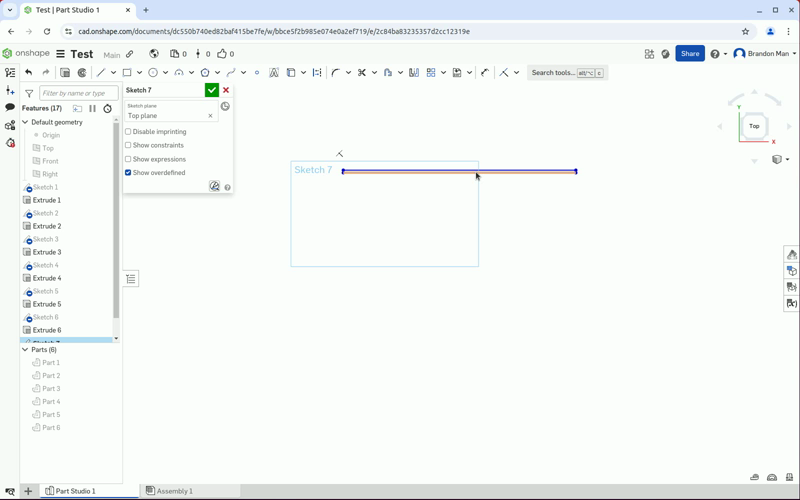
scroll(6)
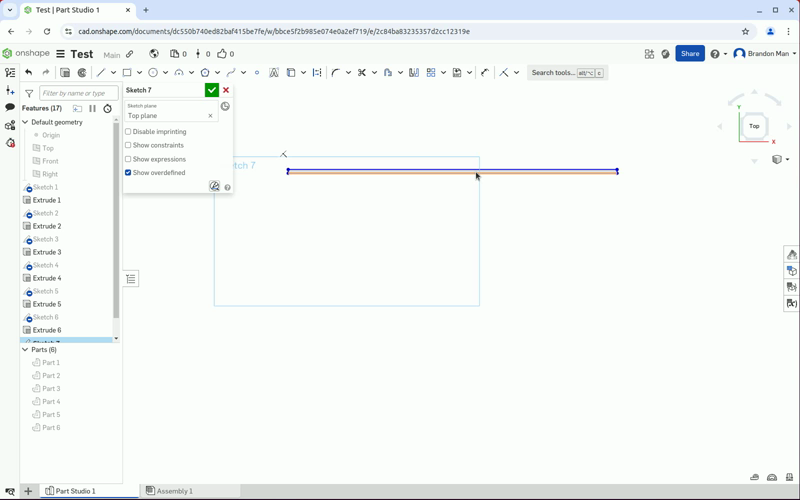
scroll(6)
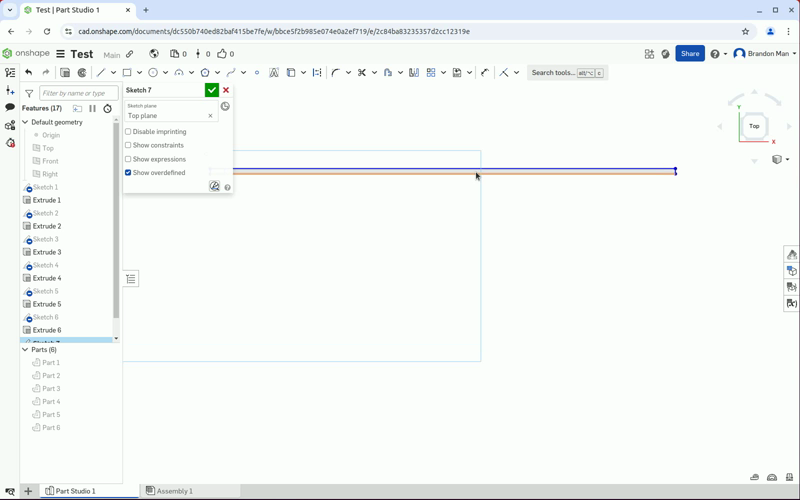
scroll(6)
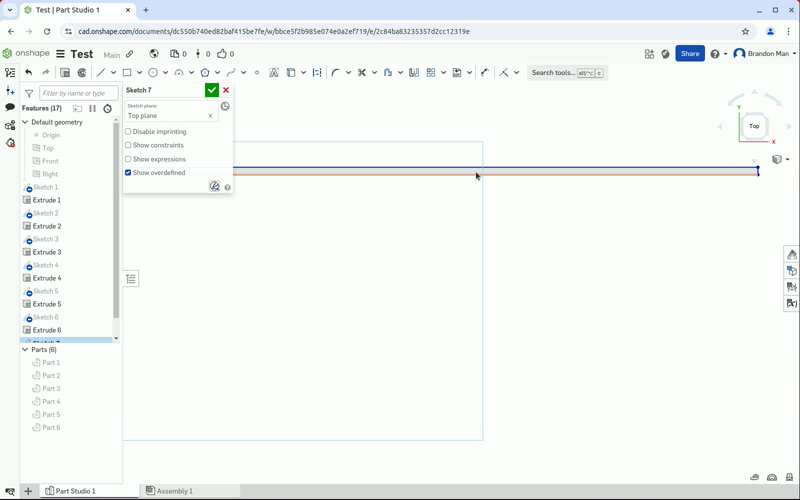
scroll(6)
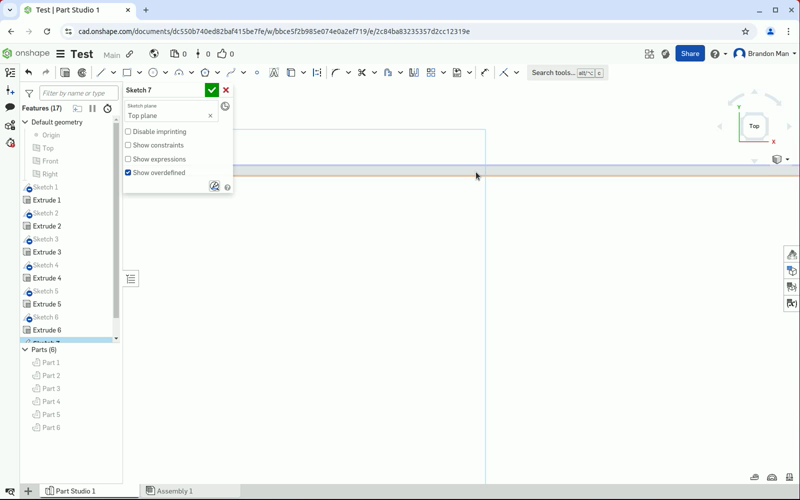
scroll(6)
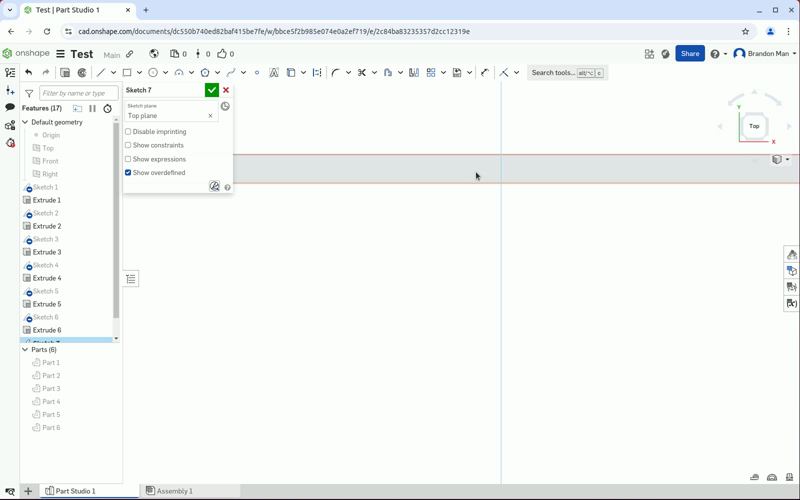
click(476, 171)
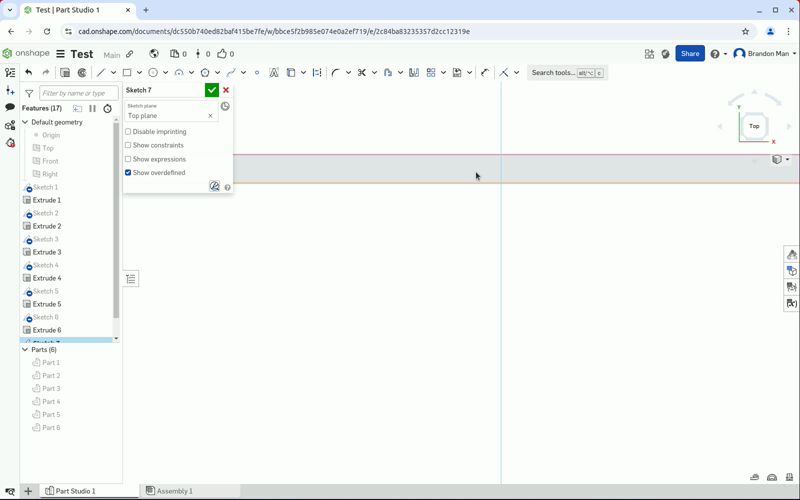
scroll(-6)
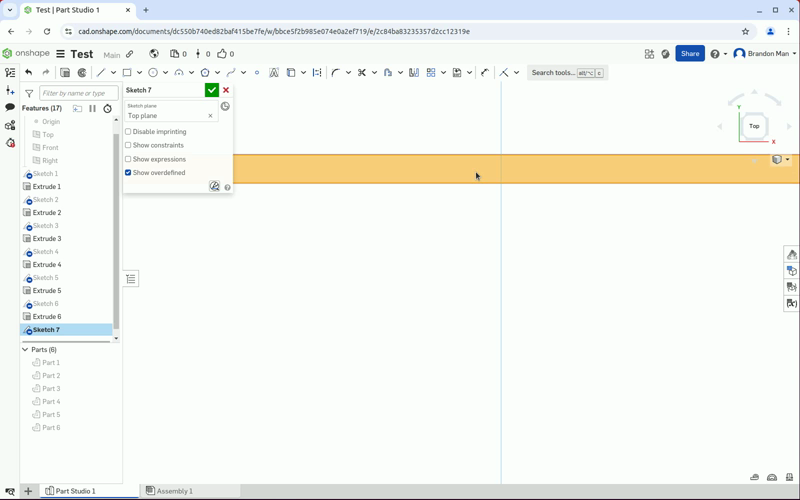
scroll(-6)
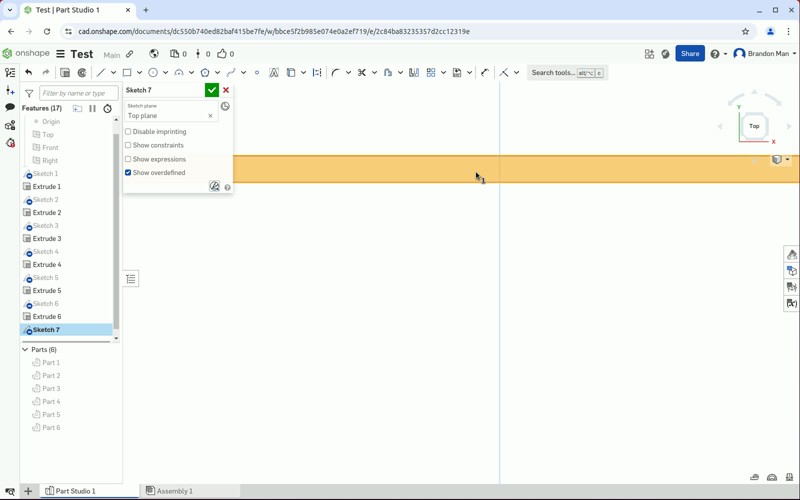
scroll(-6)
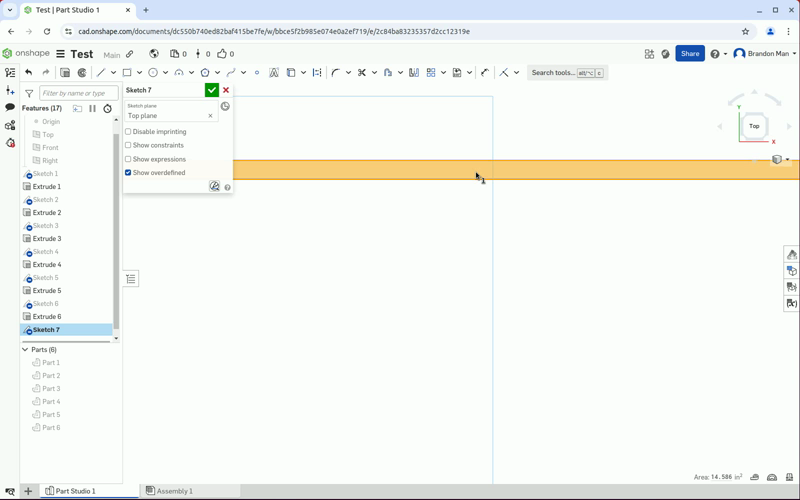
scroll(-6)
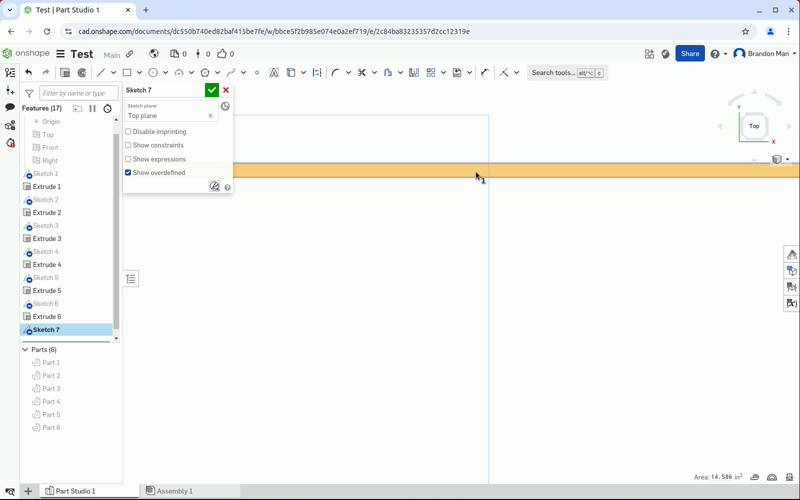
scroll(-6)
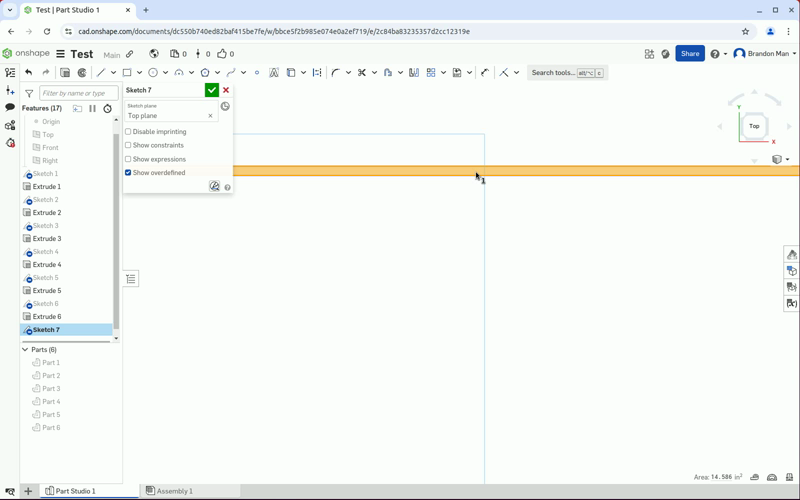
scroll(-6)
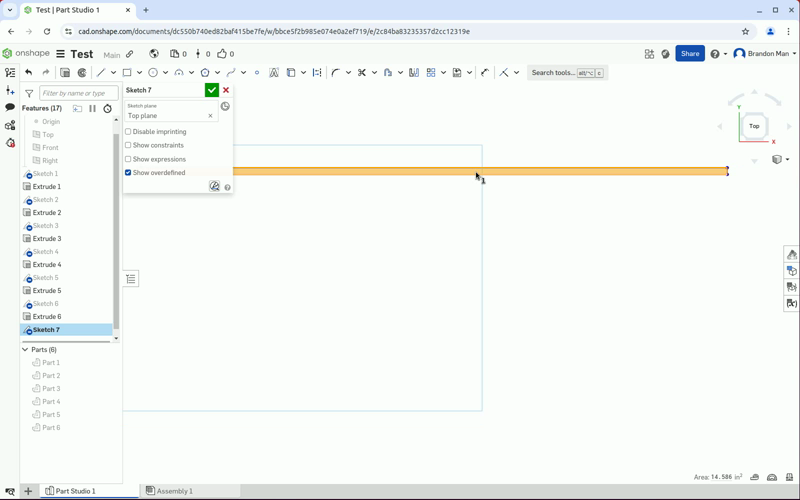
scroll(-6)
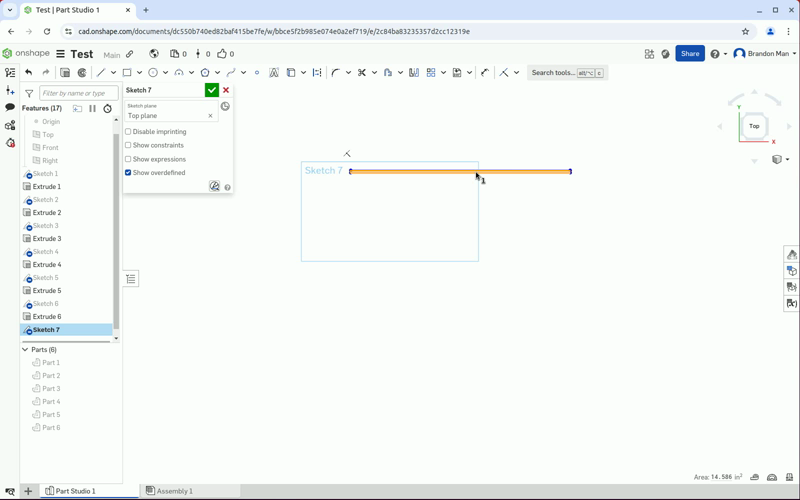
mouse_move(73, 352)
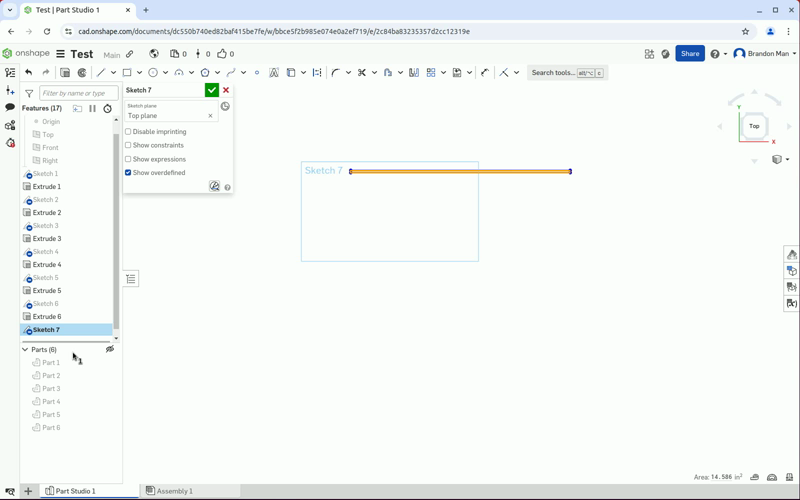
key(shift+y)
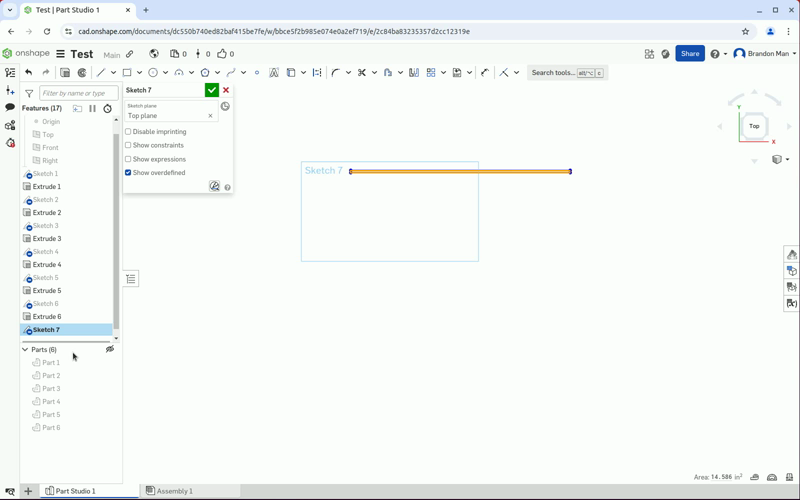
key(shift+e)
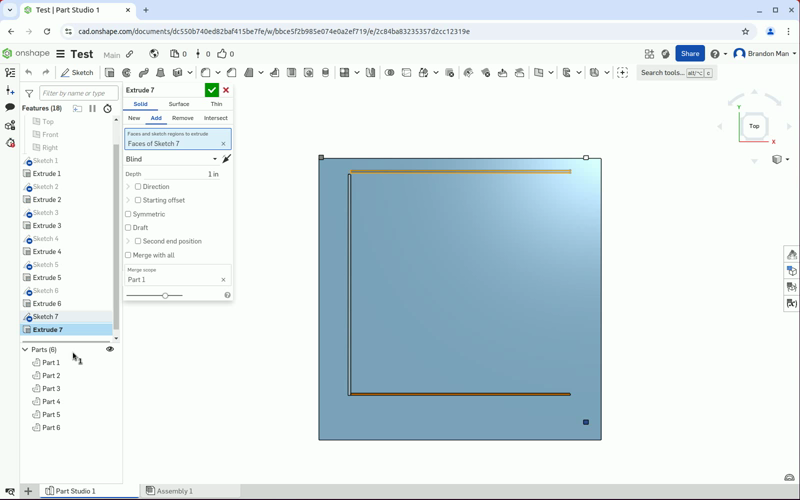
mouse_move(143, 106)
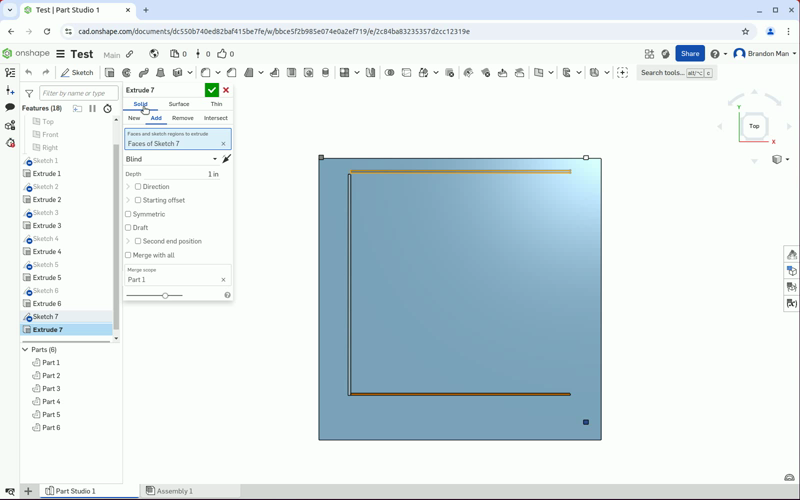
click(143, 106)
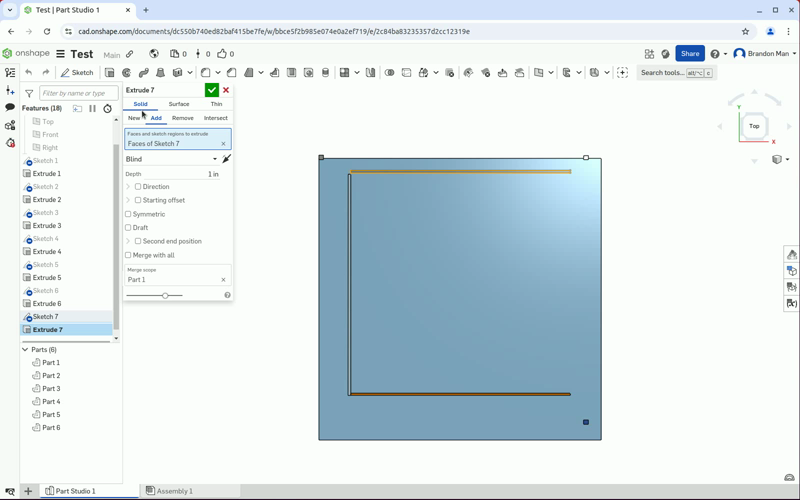
mouse_move(137, 120)
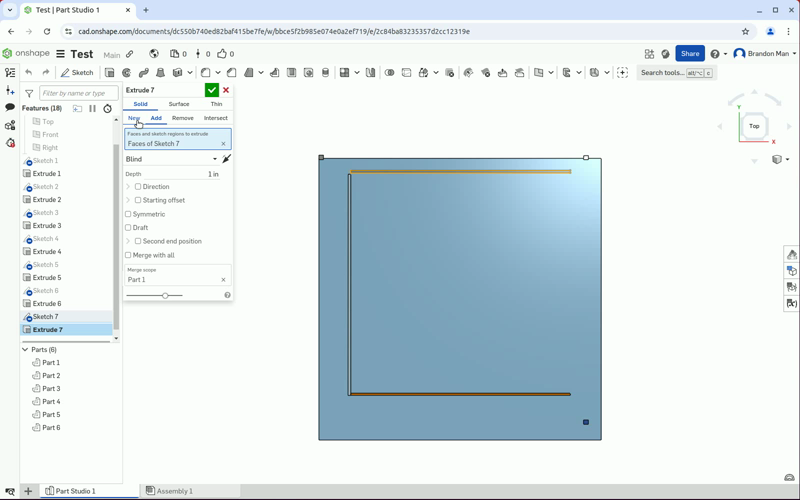
click(137, 120)
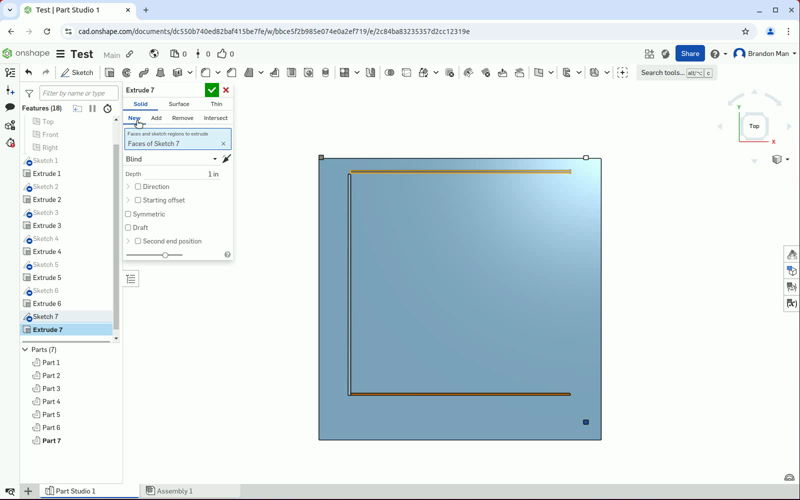
key(tab, 4)
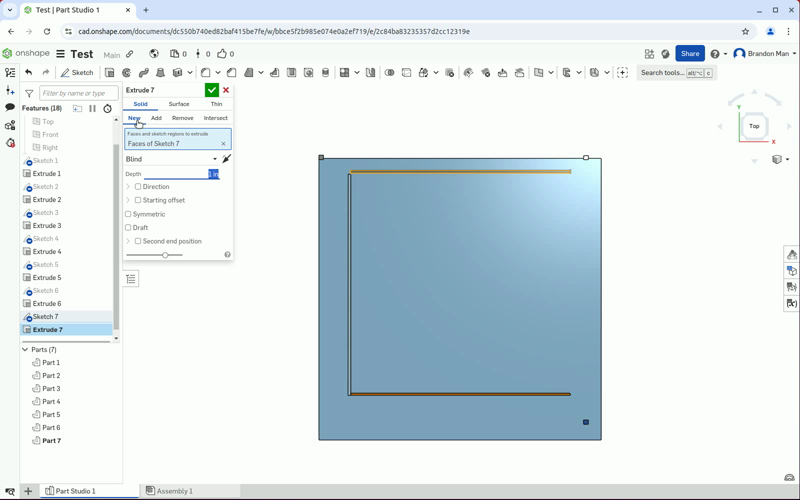
text(7.703)
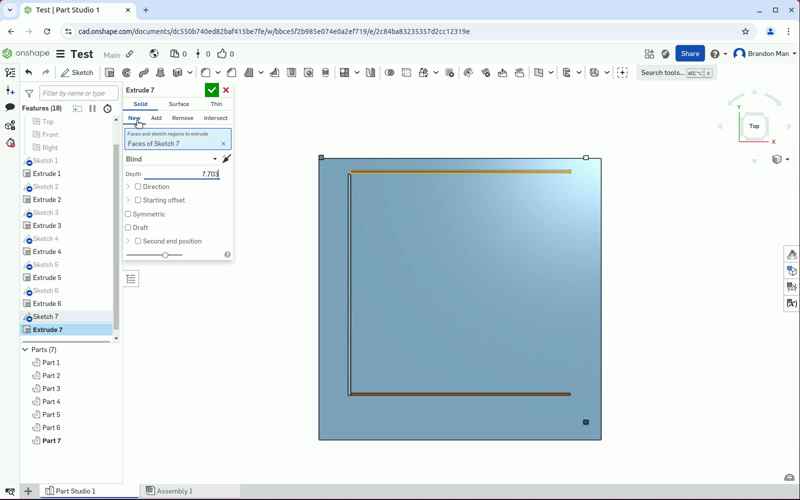
key(enter)
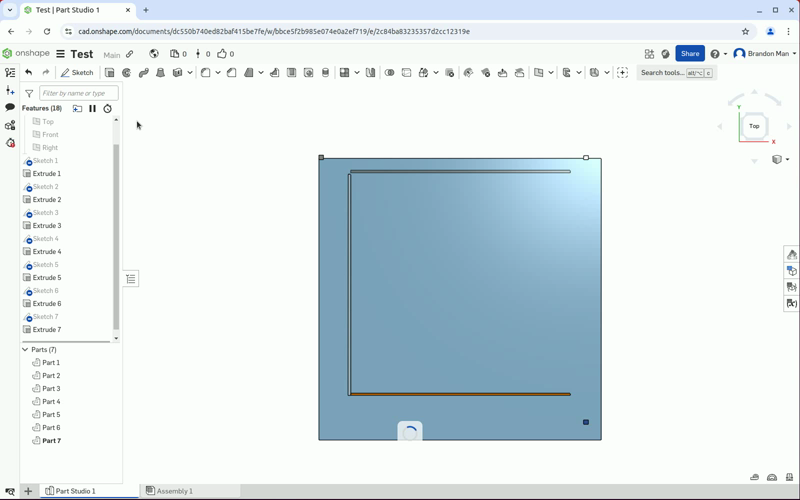
key(shift+h)
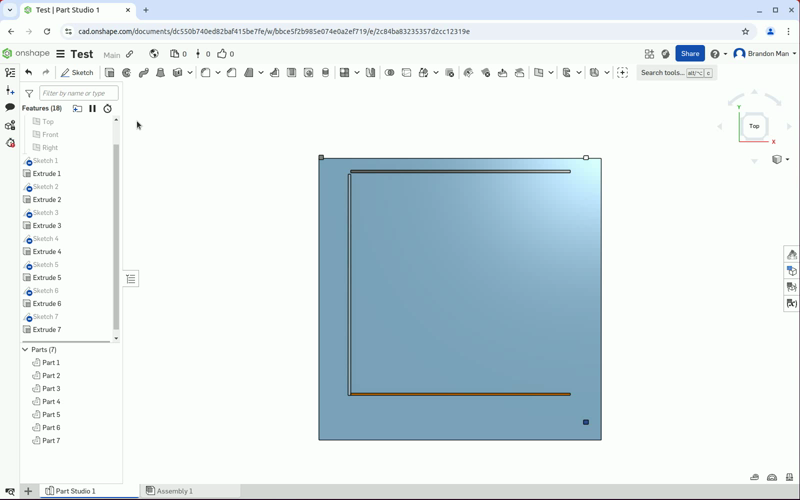
key(shift+h)
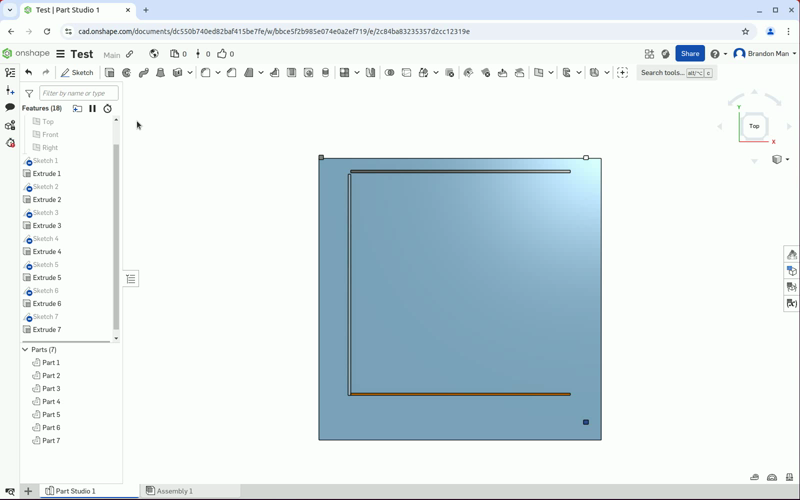
mouse_move(69, 163)
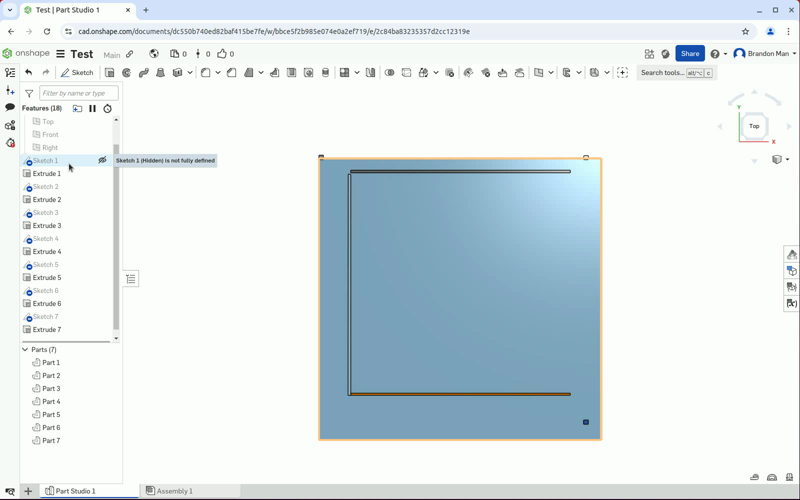
click(69, 163)
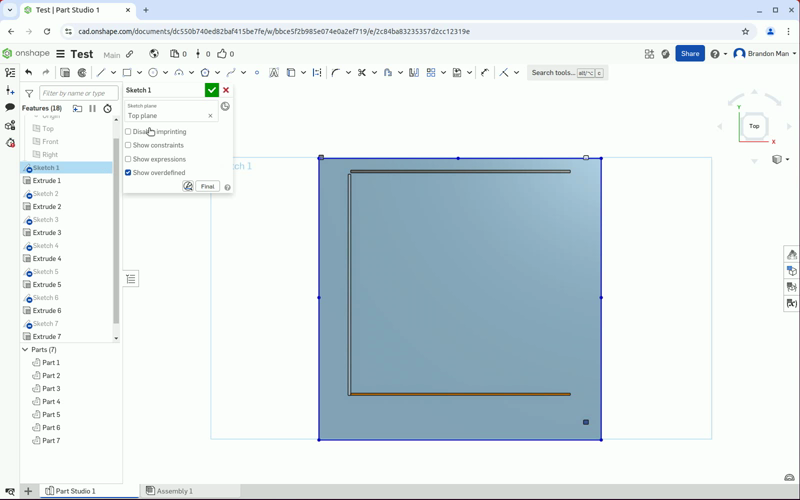
mouse_move(229, 92)
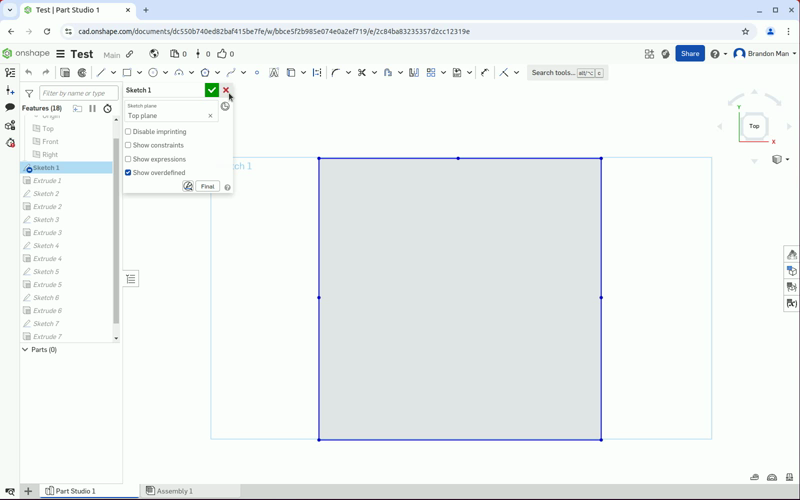
click(229, 92)
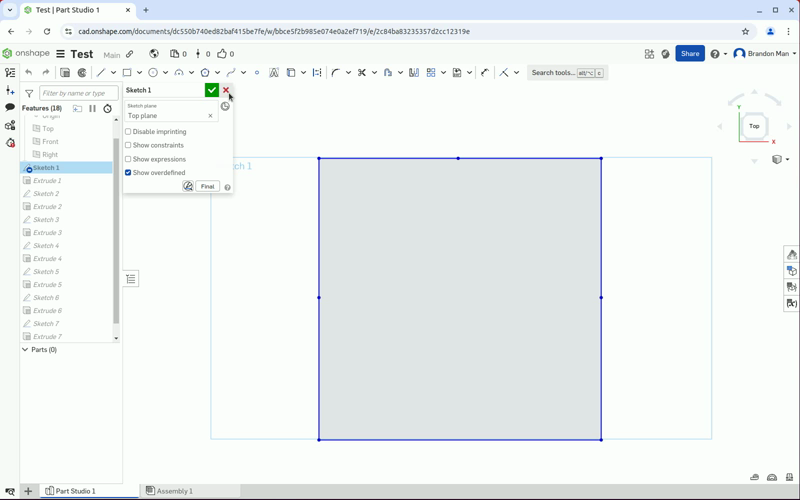
key(shift+s)
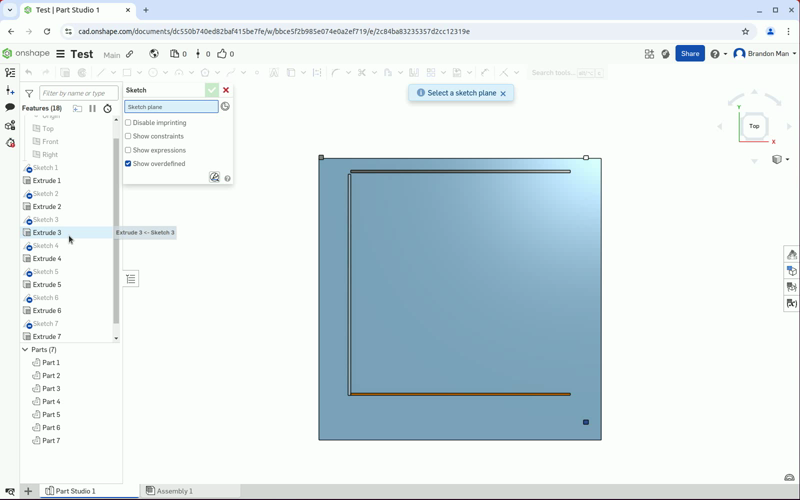
scroll(3)
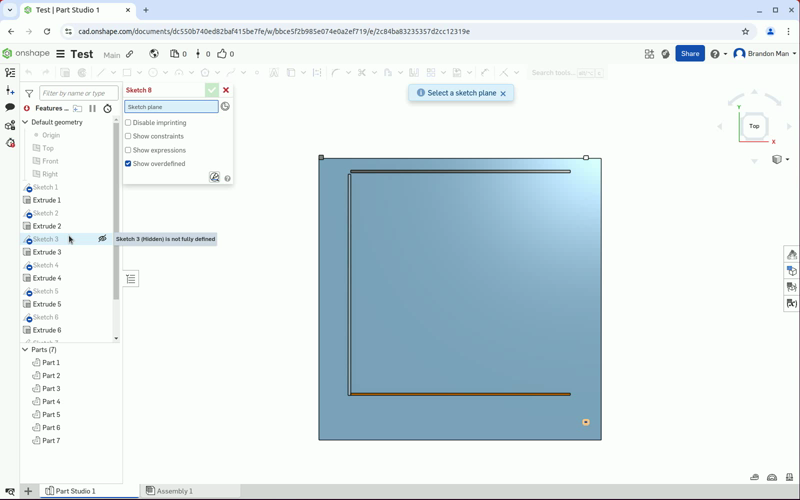
mouse_move(69, 150)
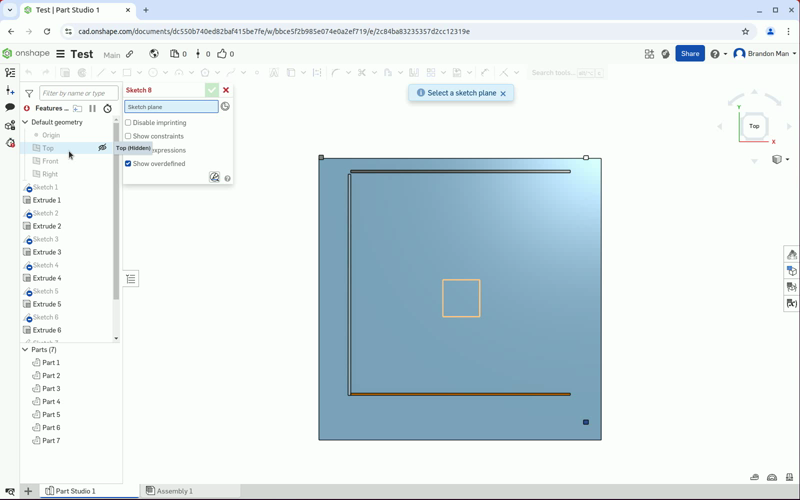
click(69, 150)
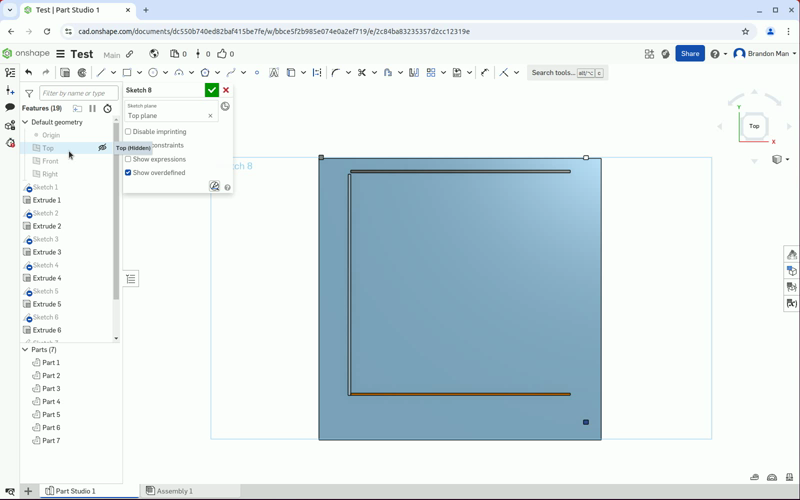
mouse_move(73, 352)
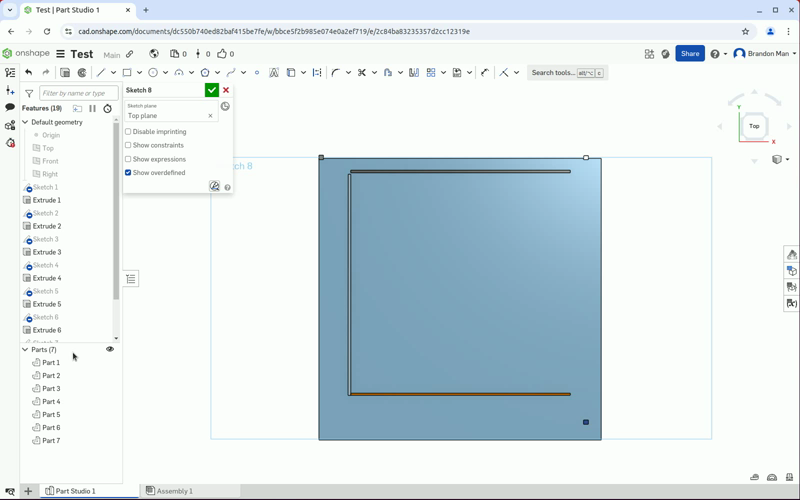
key(y)
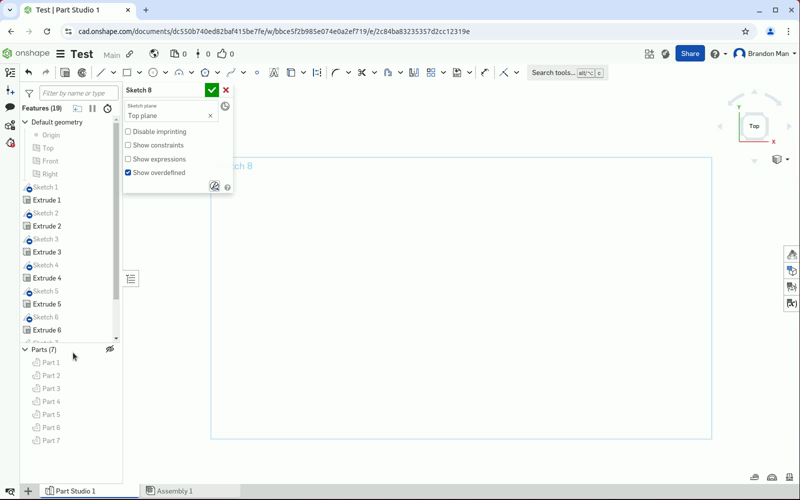
key(l)
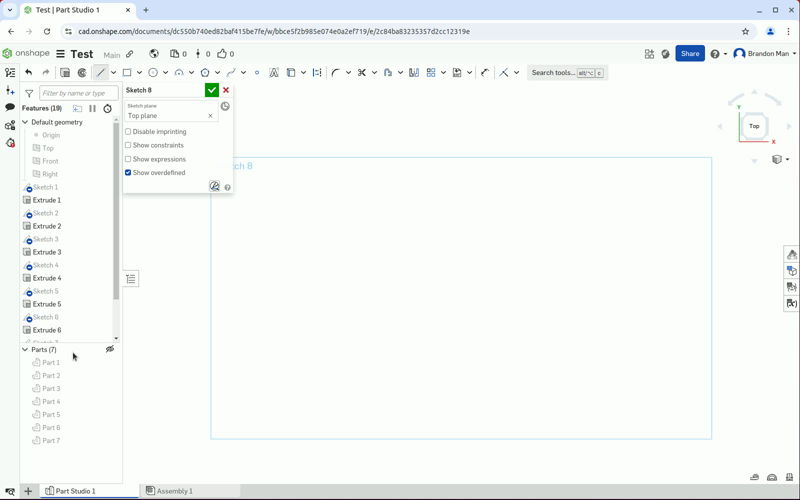
key_down(shift)
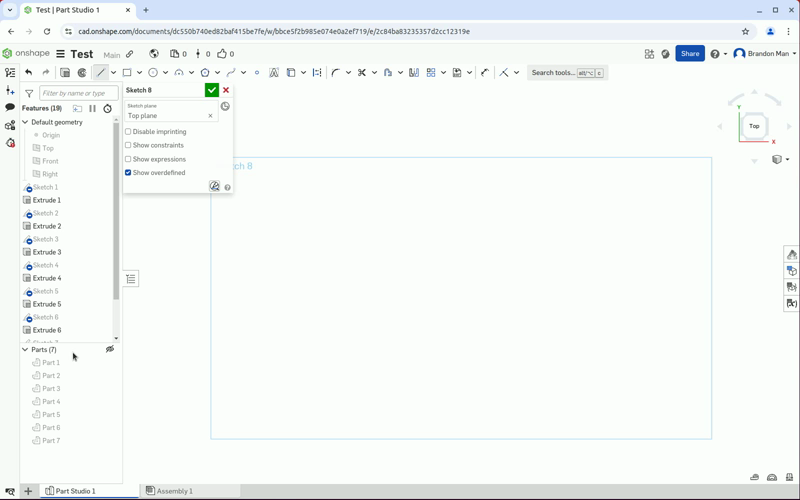
mouse_move(570, 393)
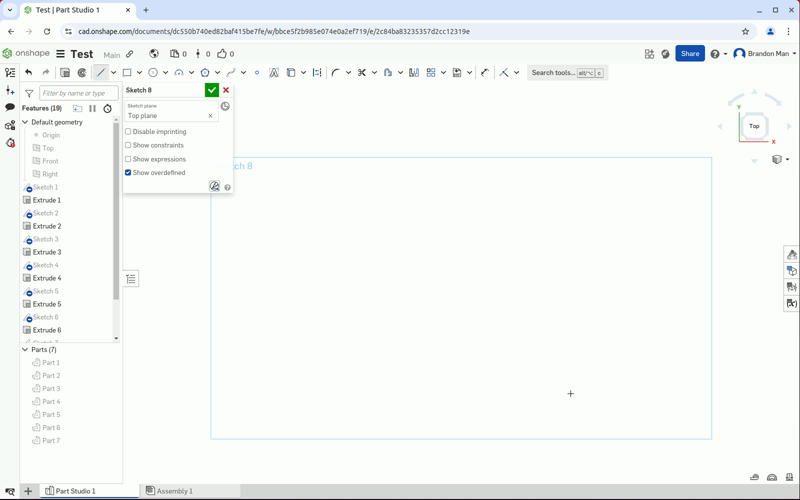
click(570, 393)
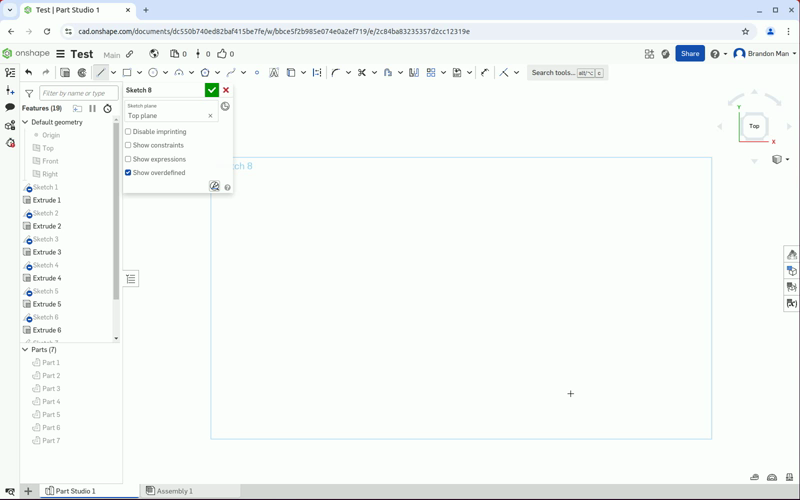
key_up(shift)
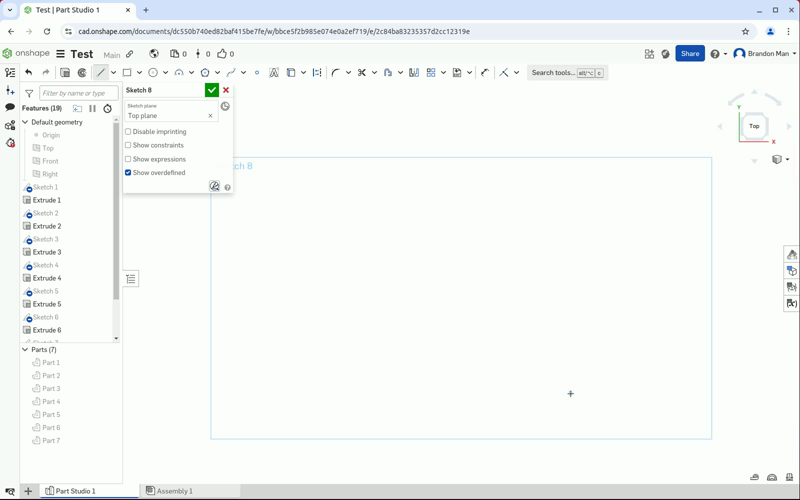
key_down(shift)
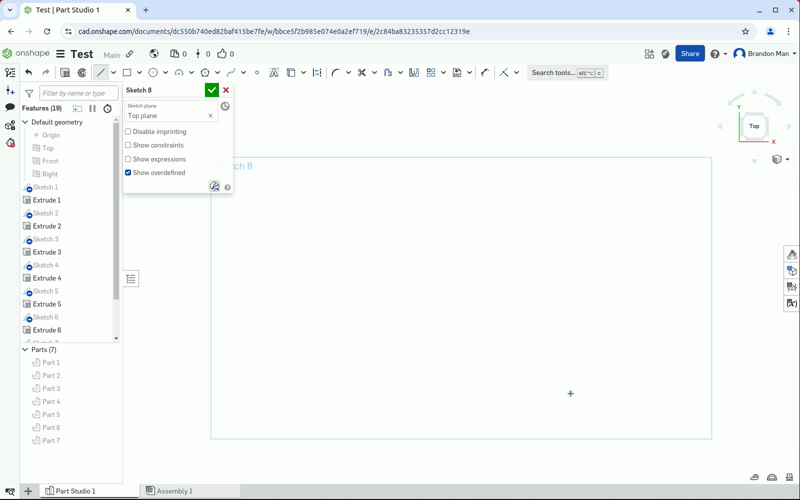
mouse_move(589, 393)
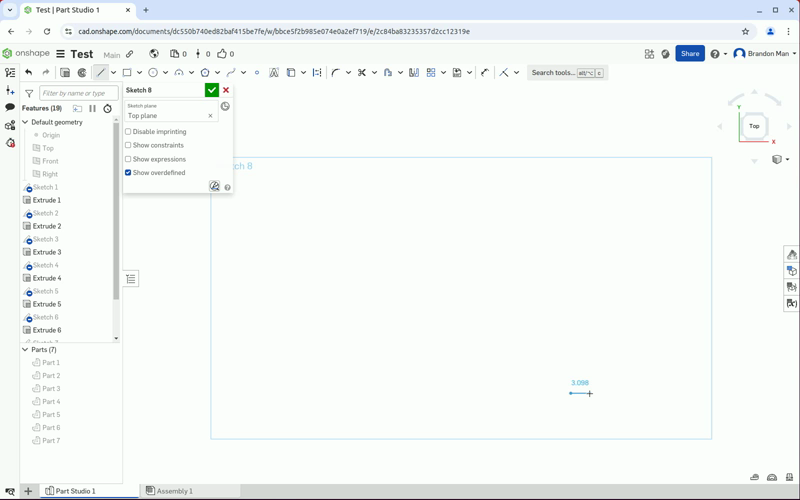
mouse_move(573, 393)
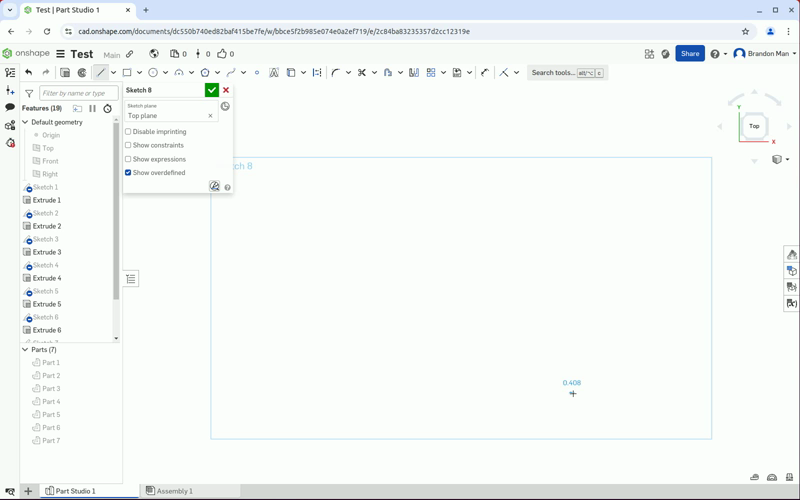
scroll(6)
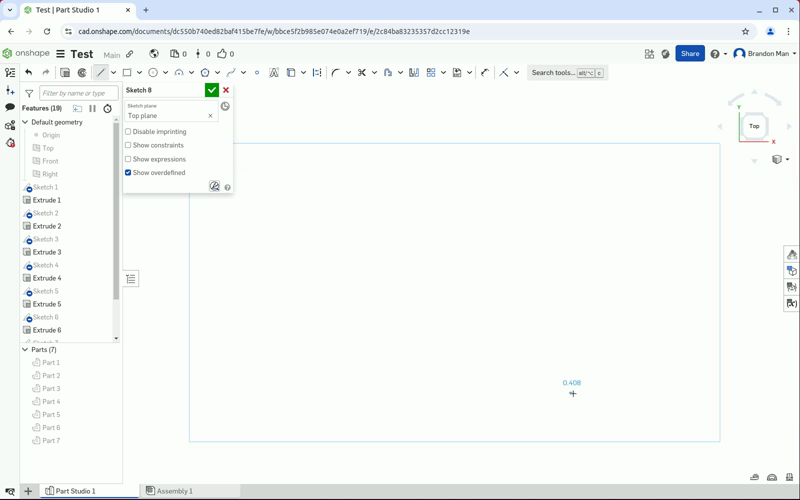
scroll(6)
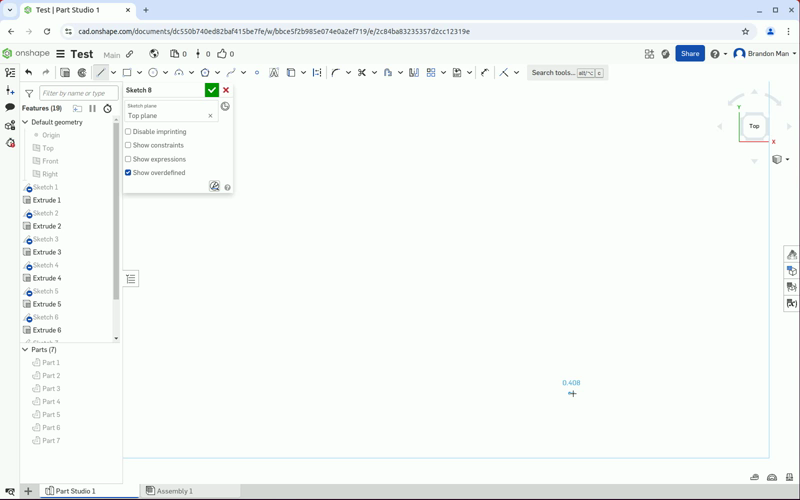
scroll(6)
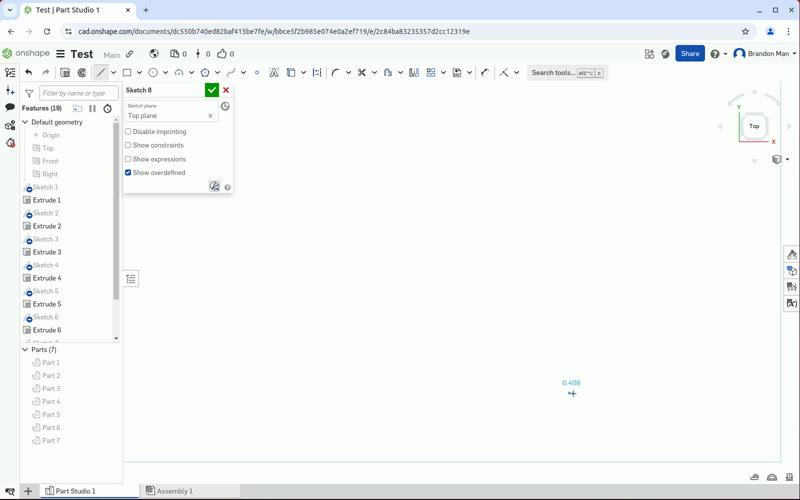
scroll(6)
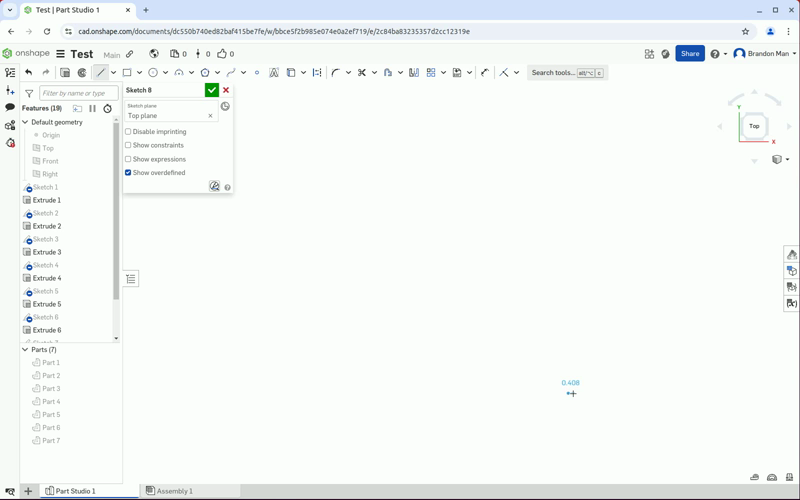
scroll(6)
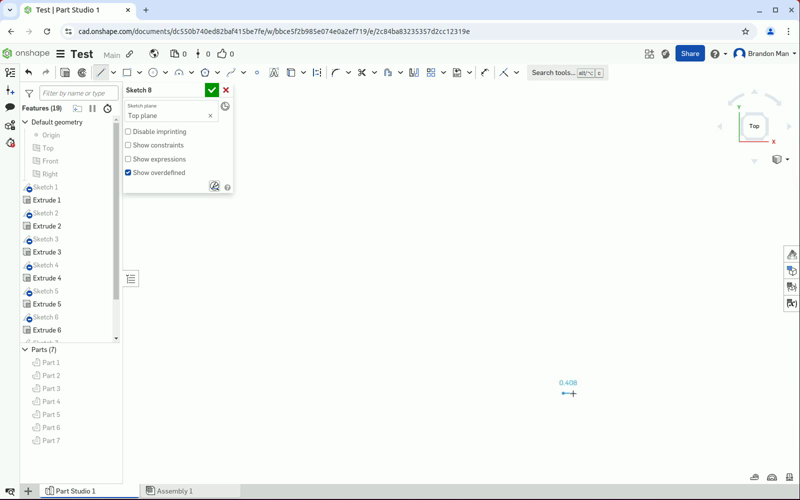
scroll(6)
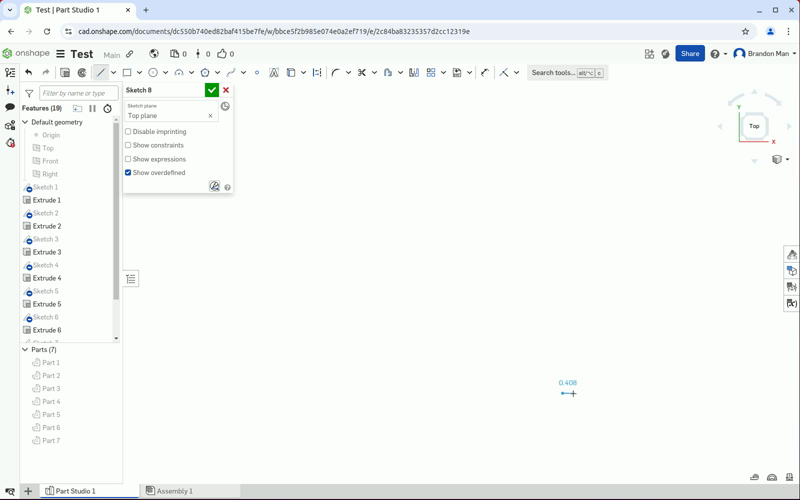
scroll(6)
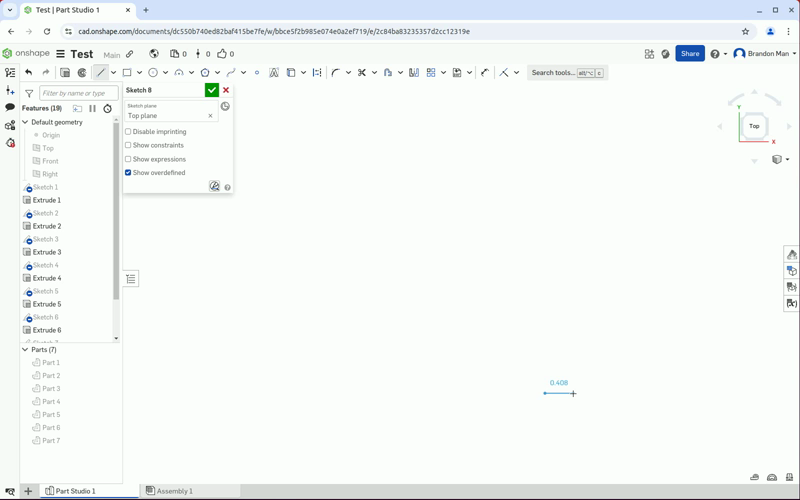
click(573, 393)
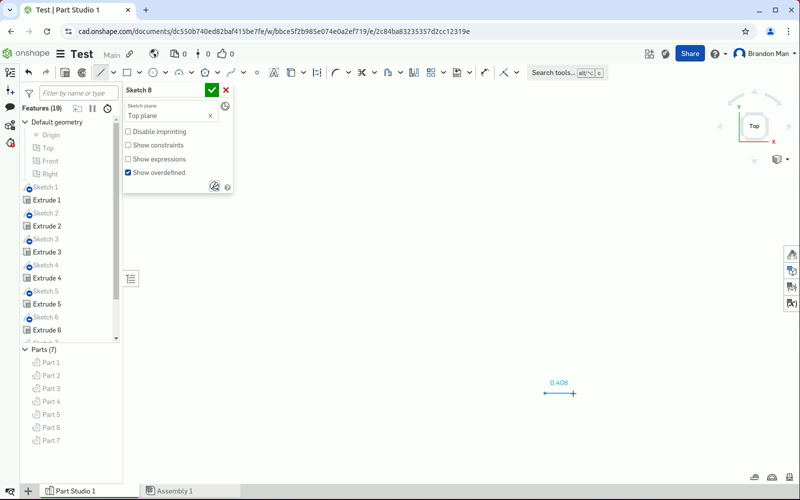
scroll(-6)
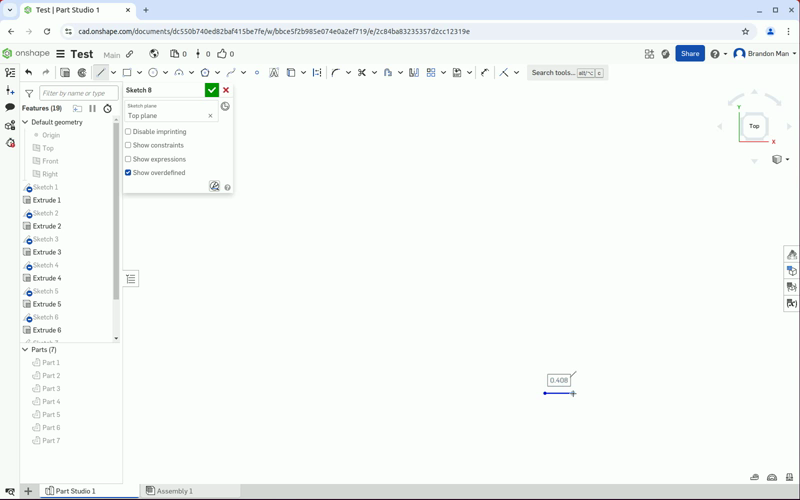
scroll(-6)
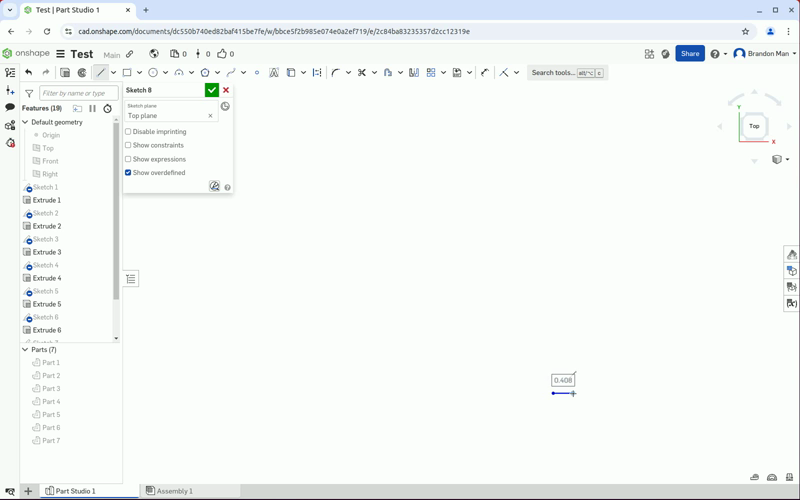
scroll(-6)
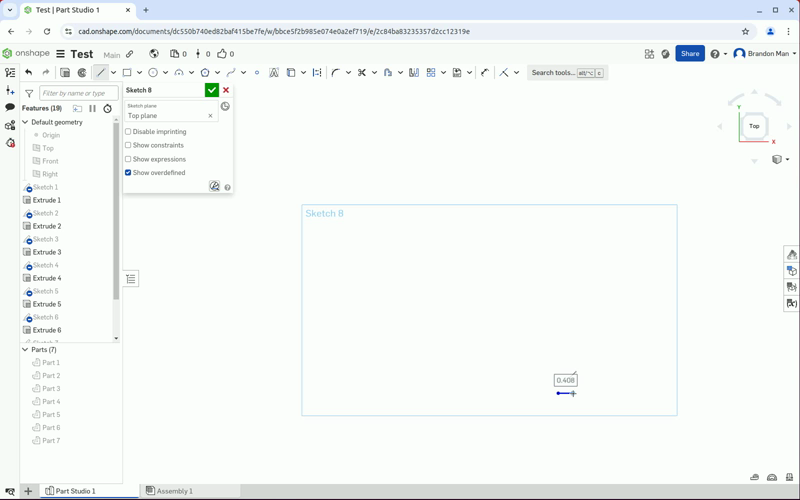
scroll(-6)
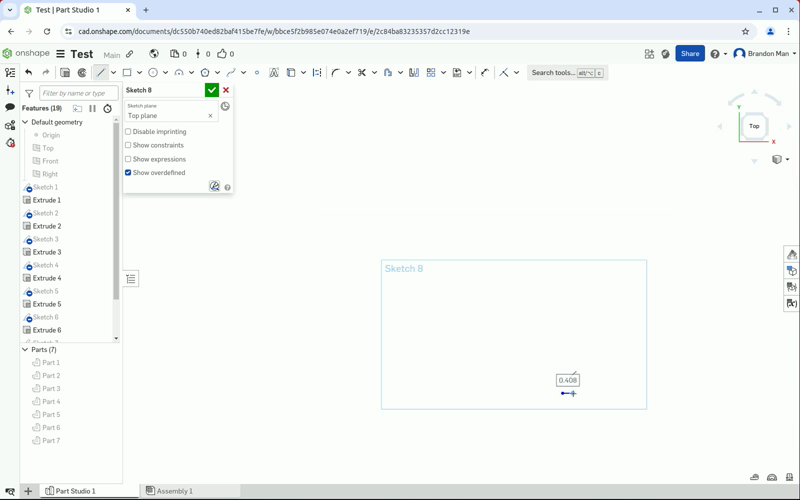
scroll(-6)
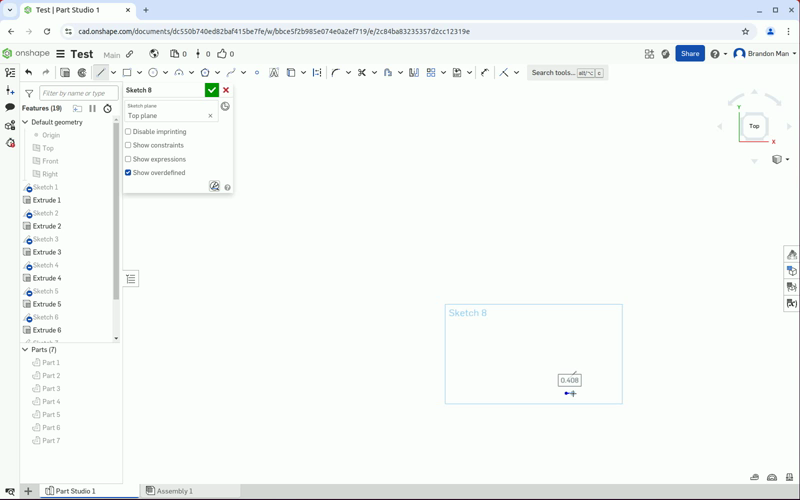
scroll(-6)
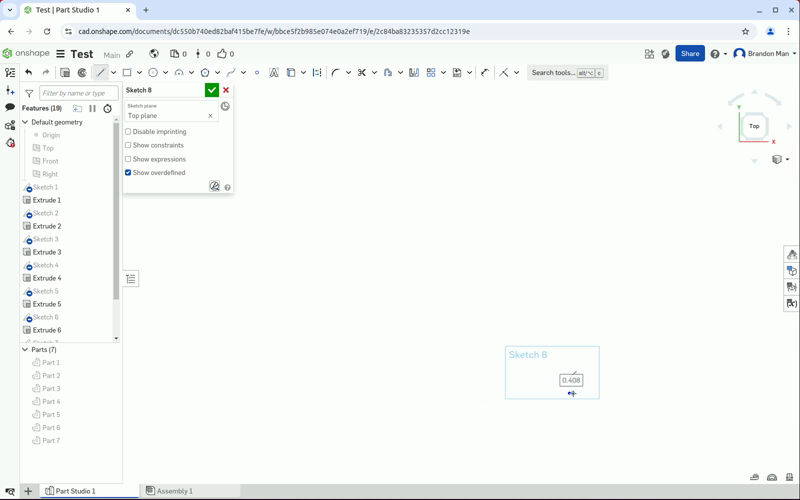
scroll(-6)
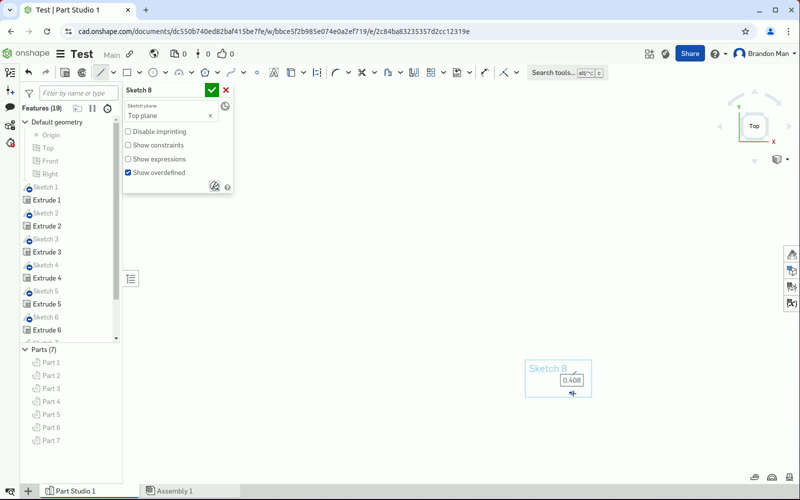
key_up(shift)
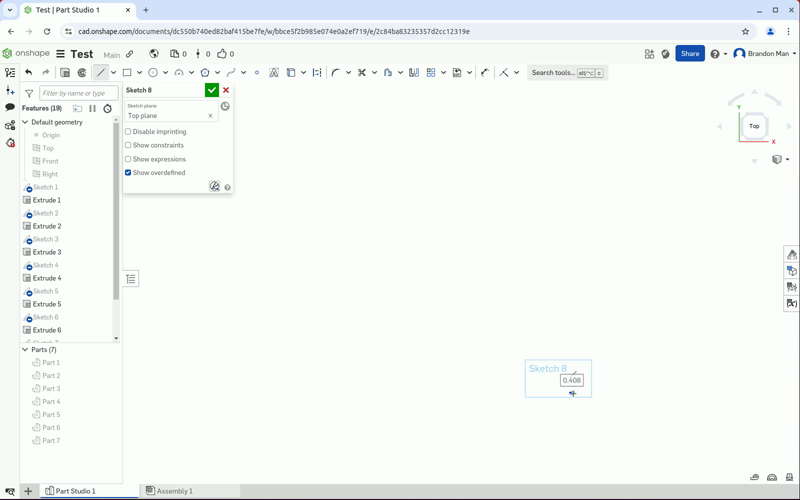
key_down(shift)
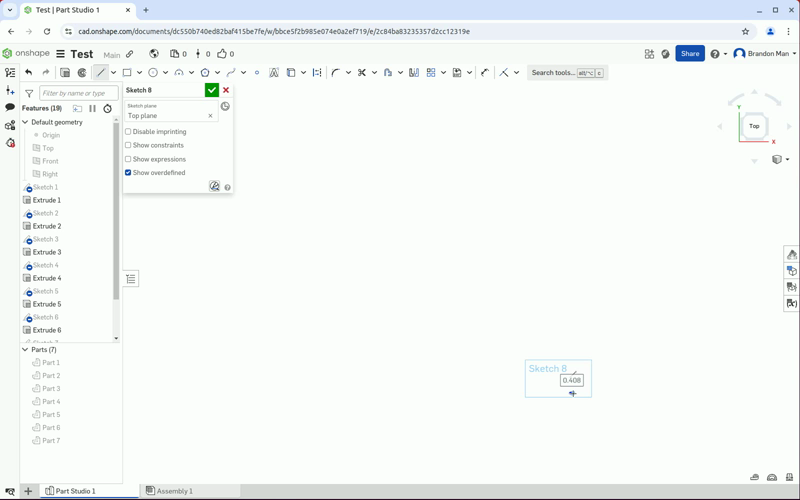
mouse_move(573, 173)
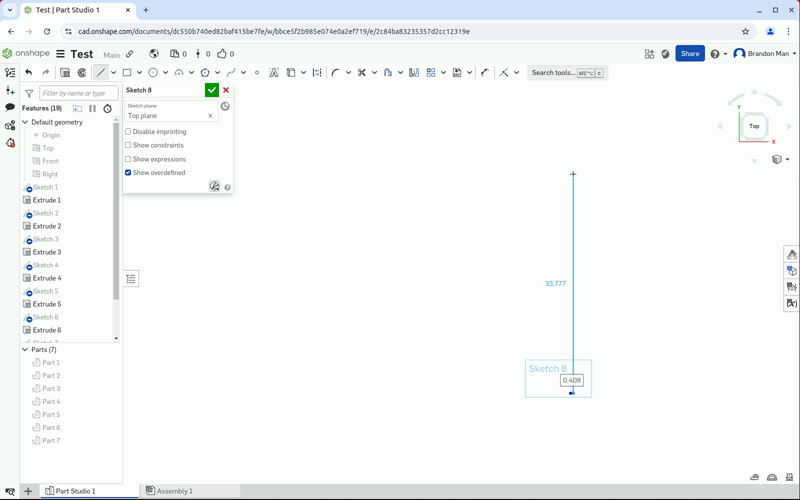
click(573, 173)
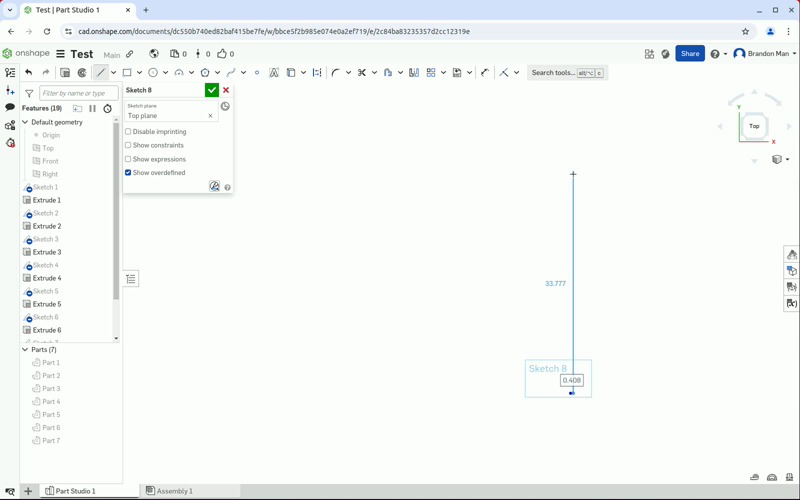
key_up(shift)
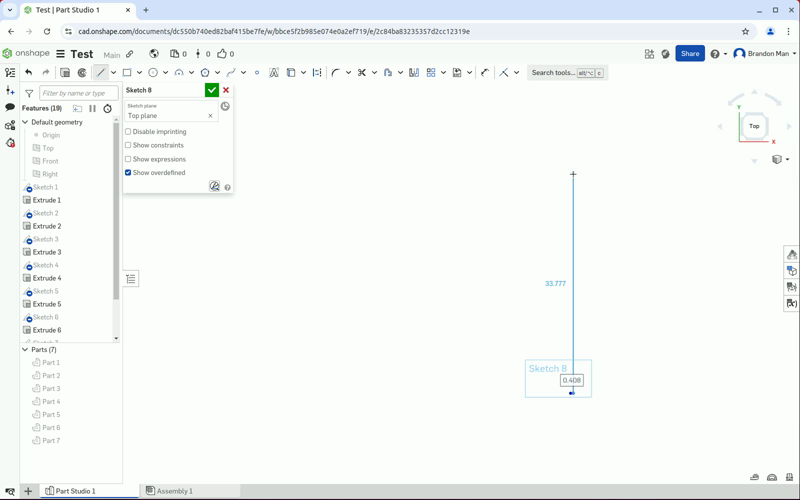
key_down(shift)
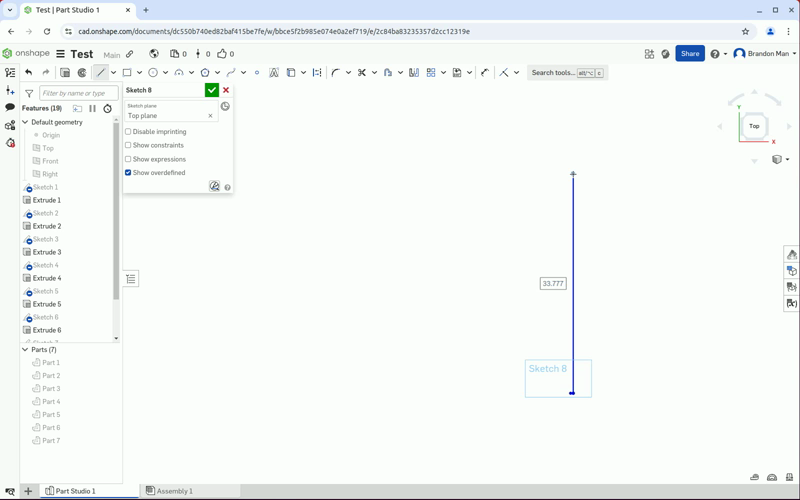
mouse_move(589, 173)
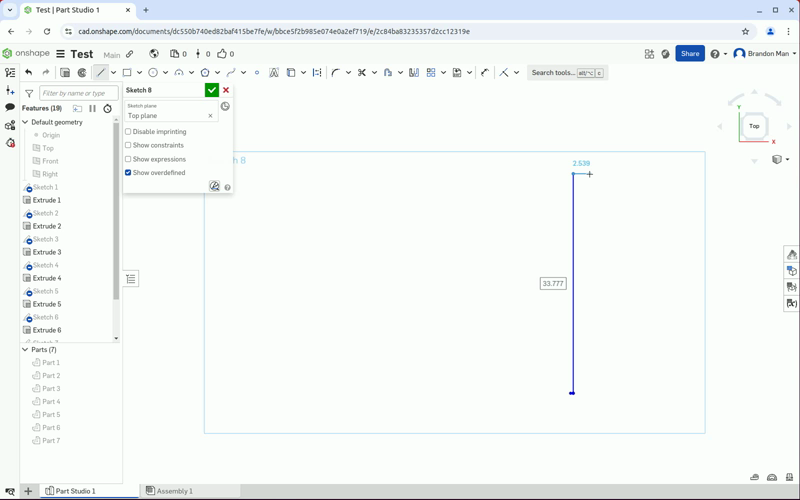
mouse_move(570, 173)
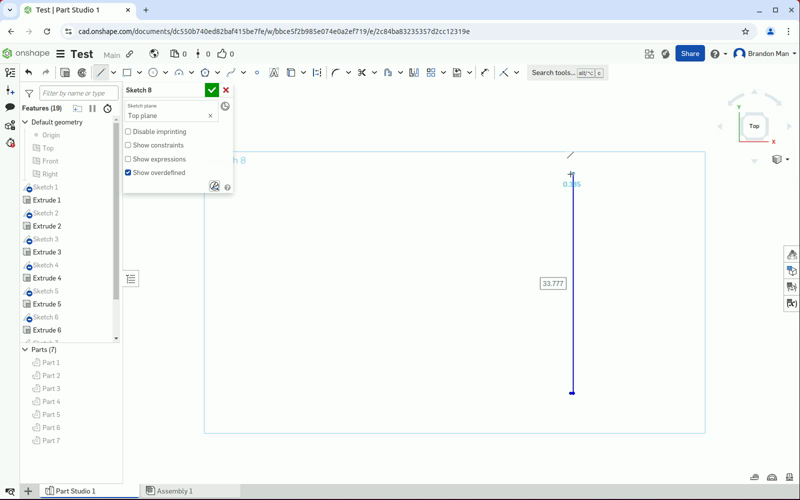
scroll(6)
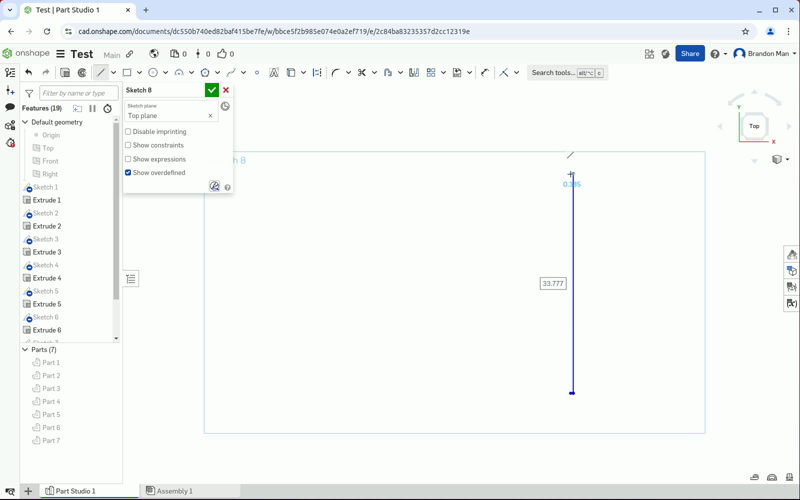
scroll(6)
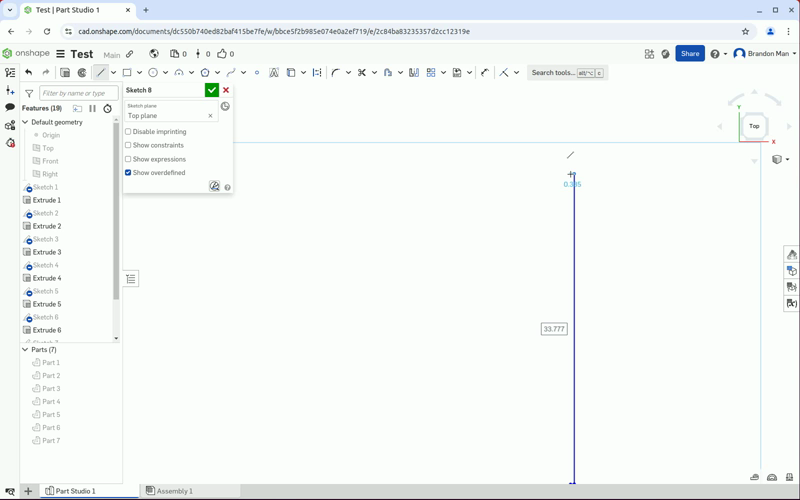
scroll(6)
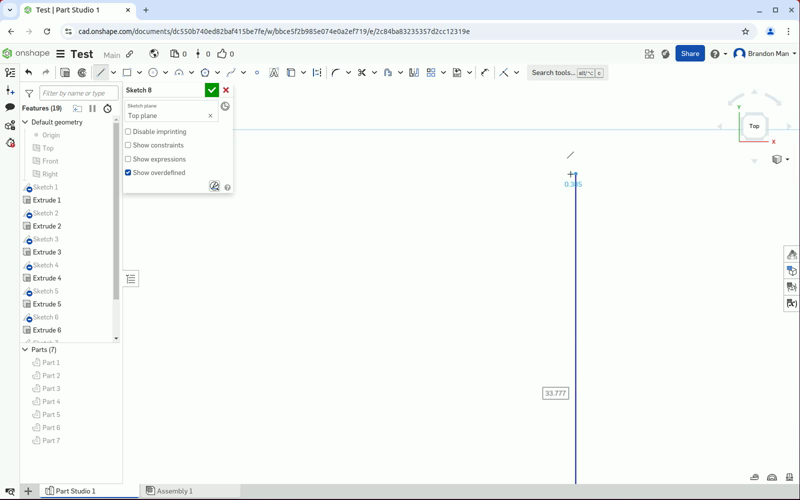
scroll(6)
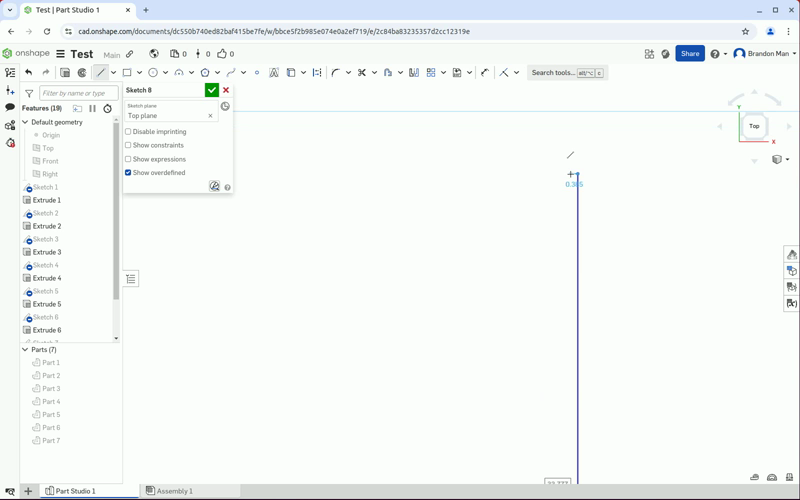
scroll(6)
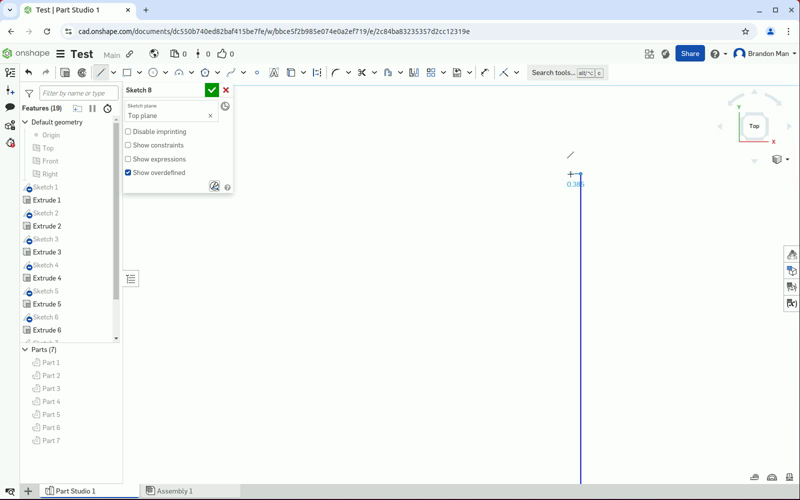
scroll(6)
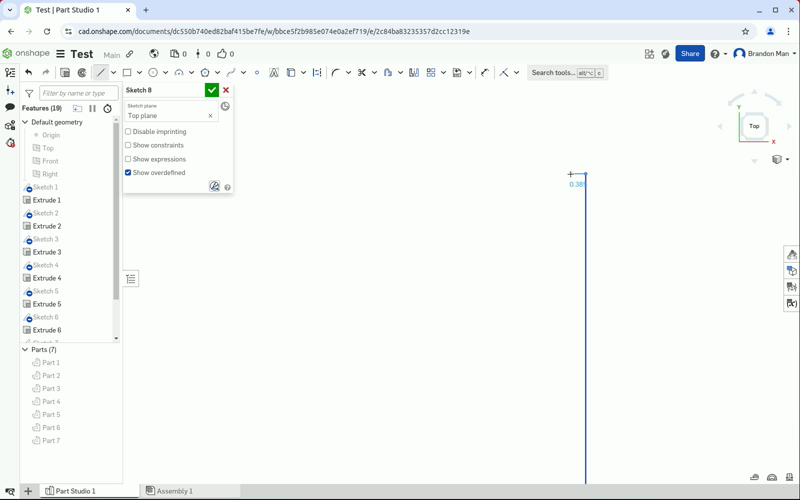
scroll(6)
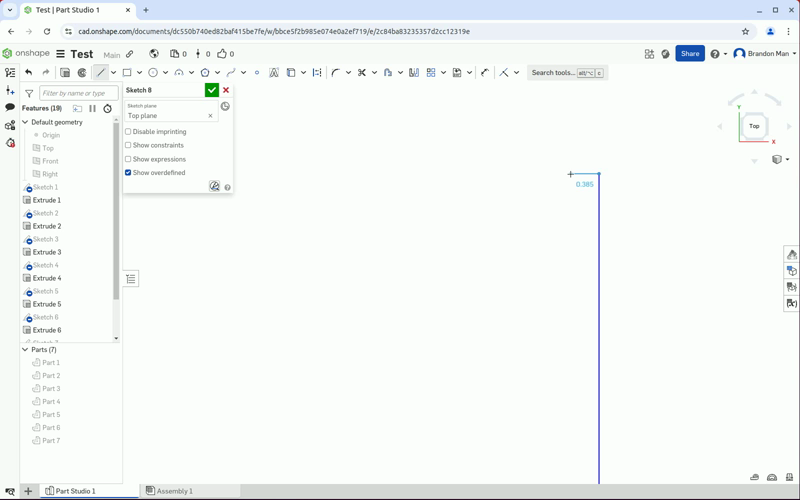
click(570, 173)
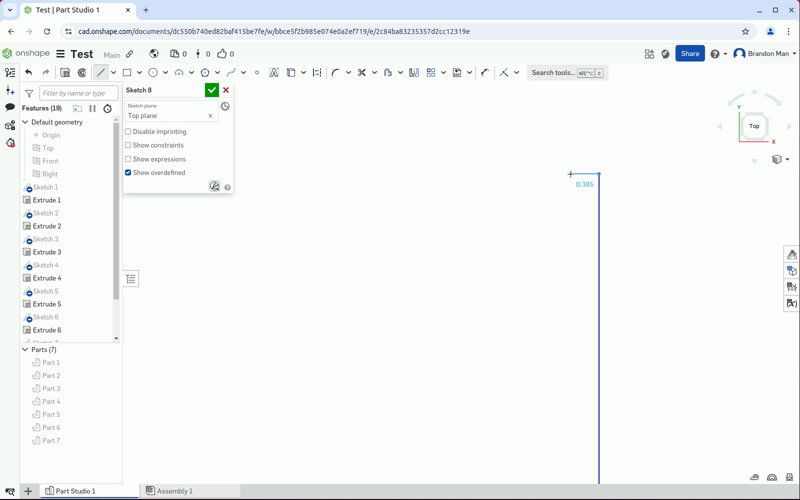
scroll(-6)
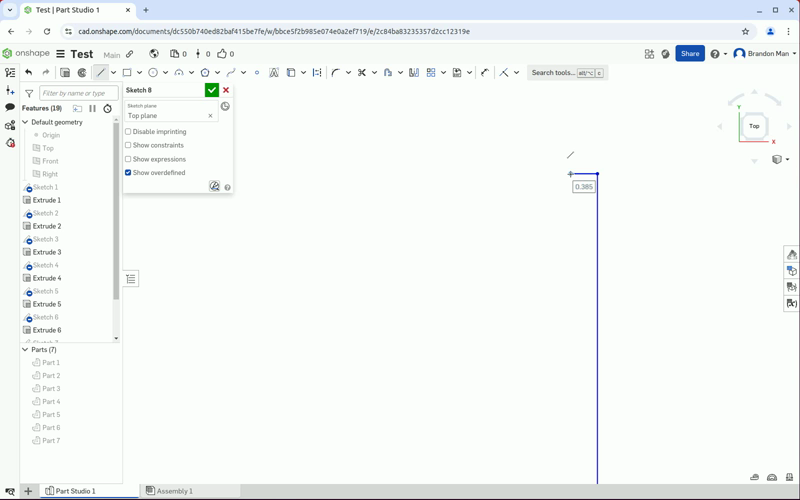
scroll(-6)
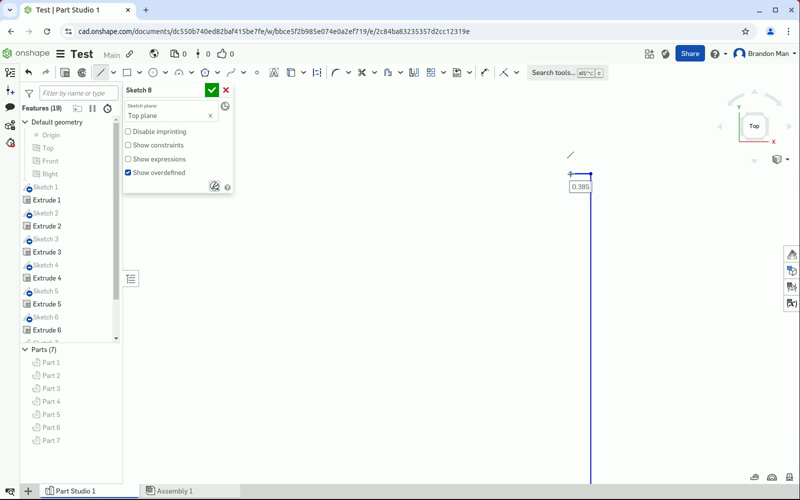
scroll(-6)
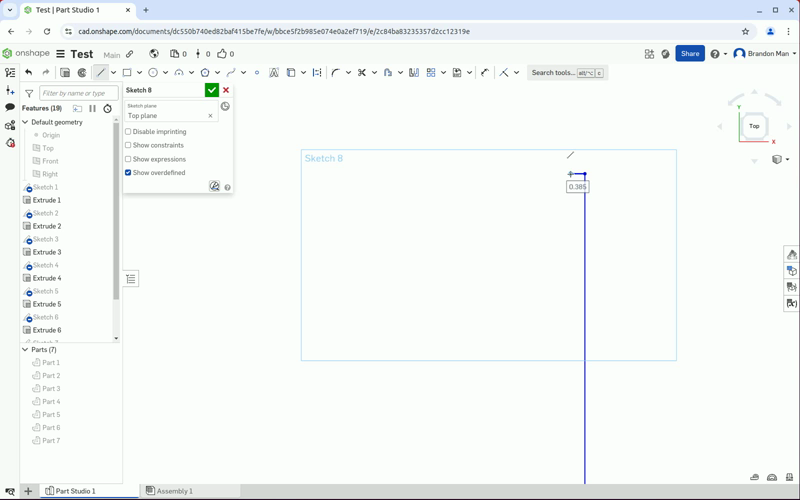
scroll(-6)
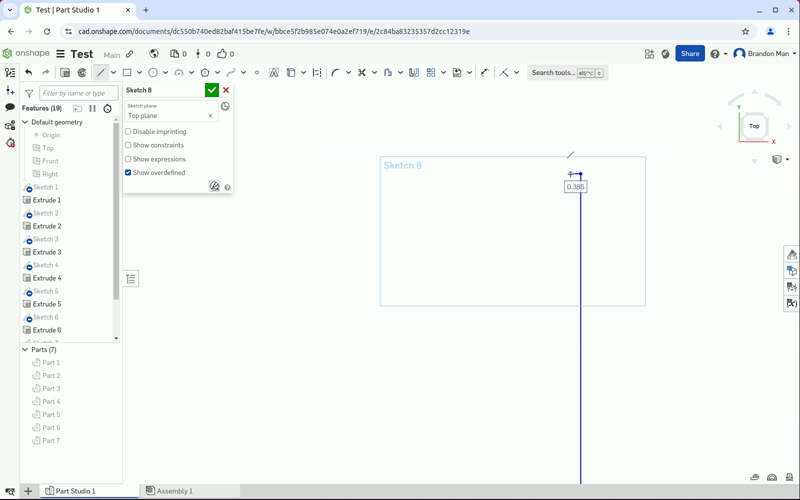
scroll(-6)
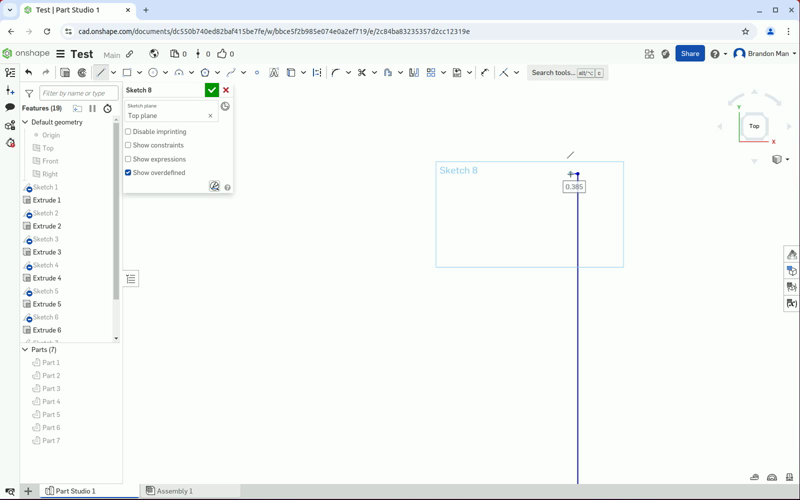
scroll(-6)
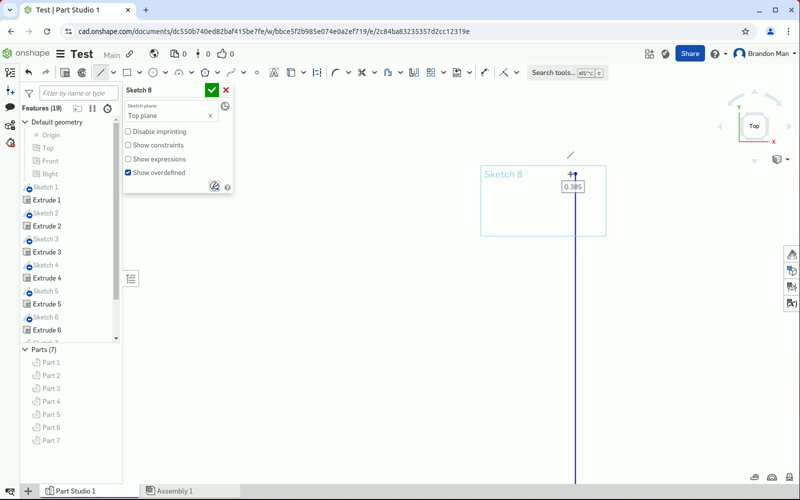
scroll(-6)
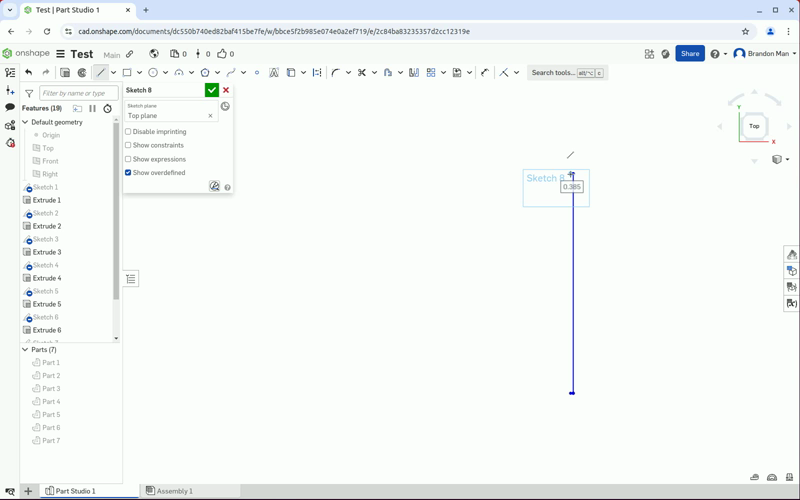
key_up(shift)
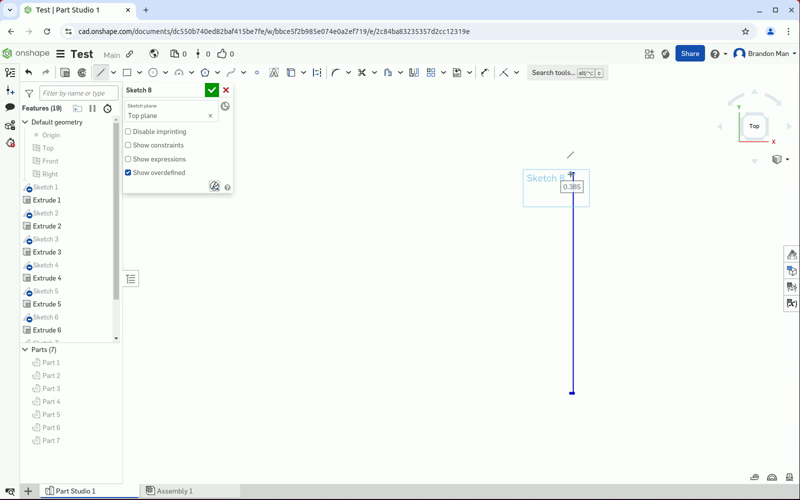
key_down(shift)
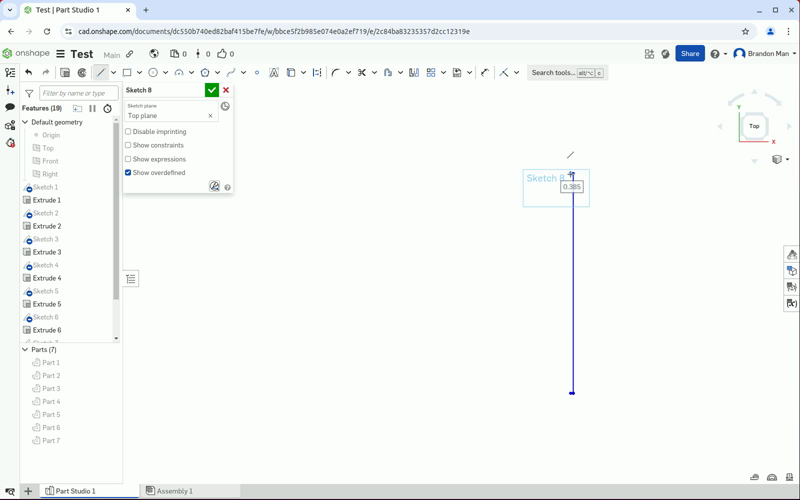
mouse_move(570, 393)
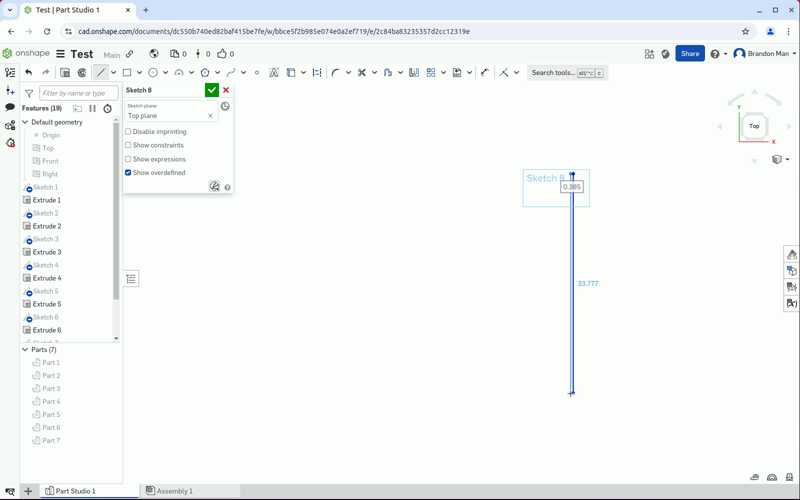
scroll(6)
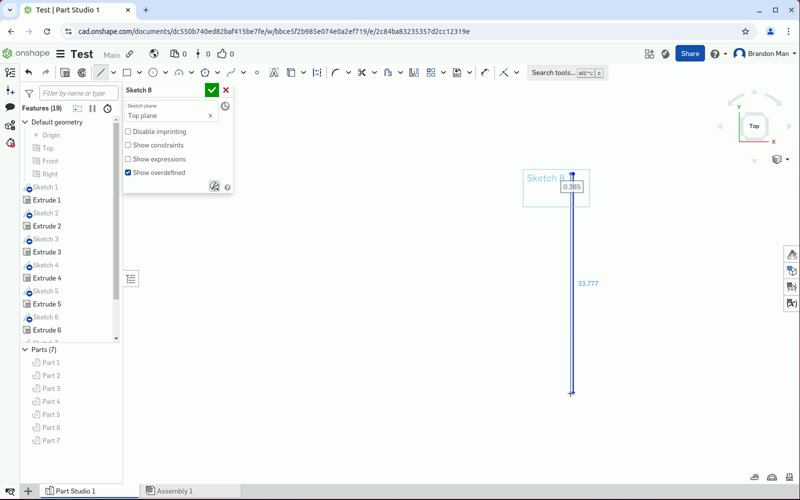
scroll(6)
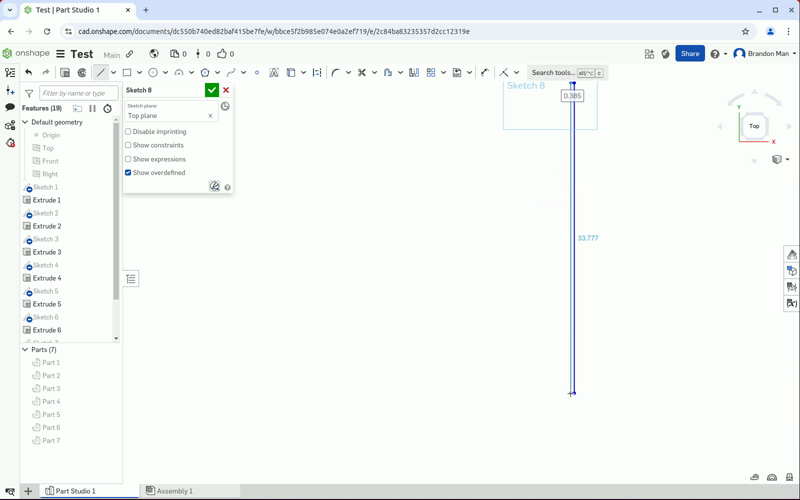
scroll(6)
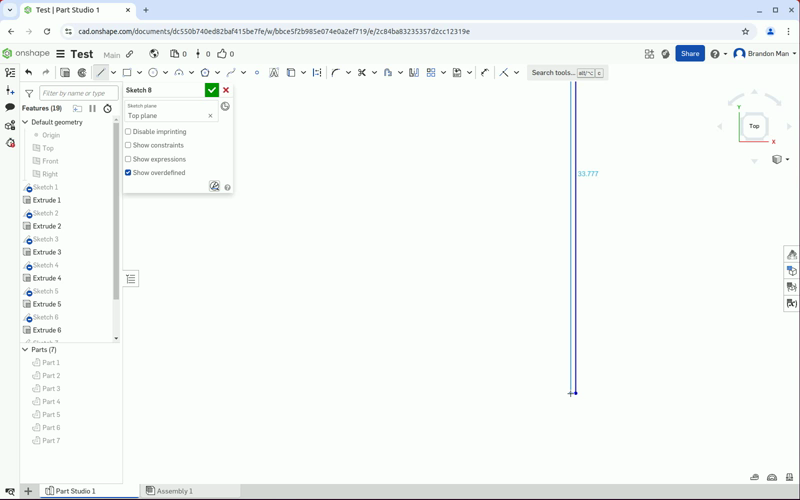
scroll(6)
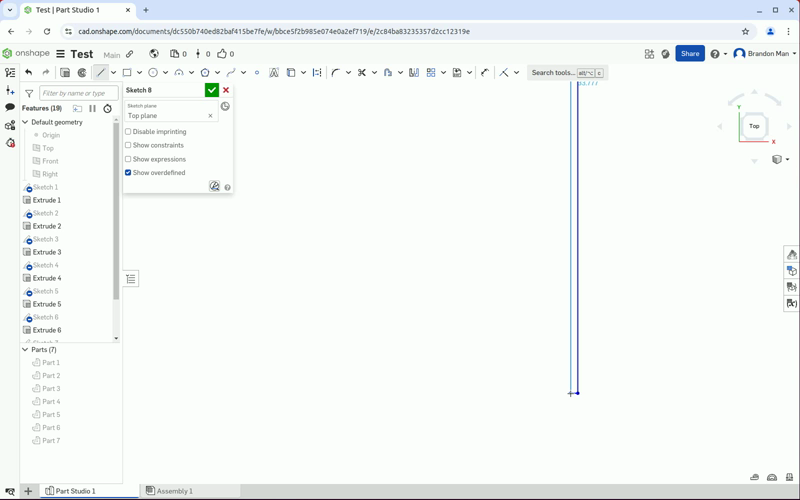
scroll(6)
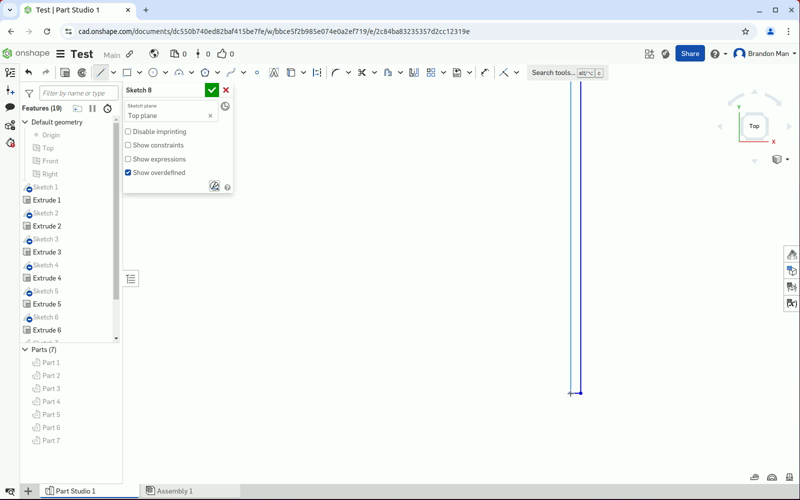
scroll(6)
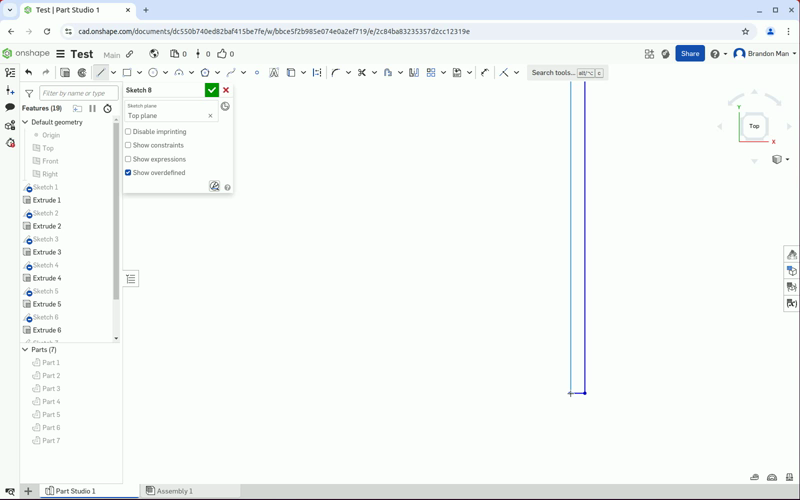
scroll(6)
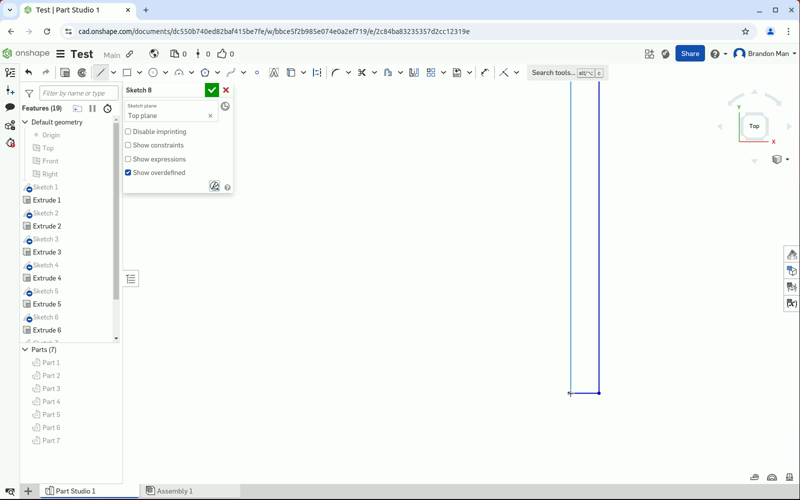
key_up(shift)
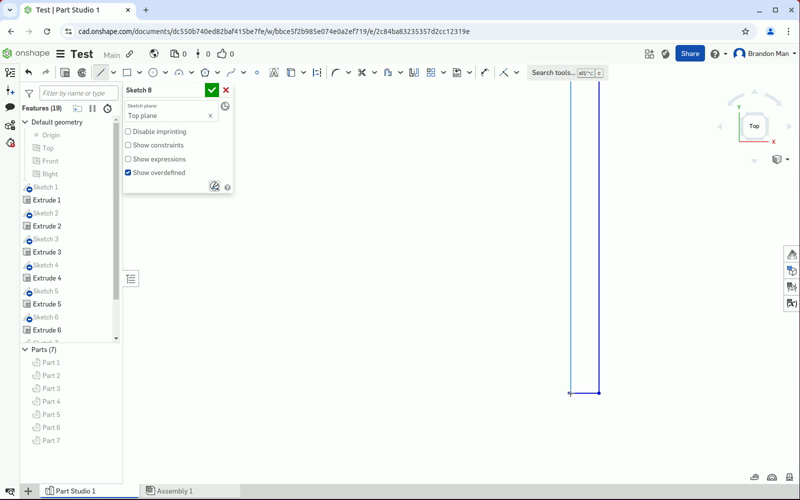
click(570, 393)
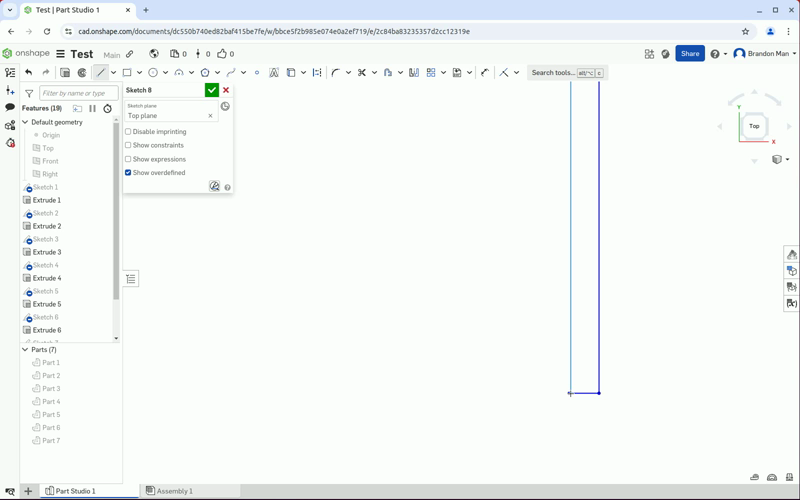
scroll(-6)
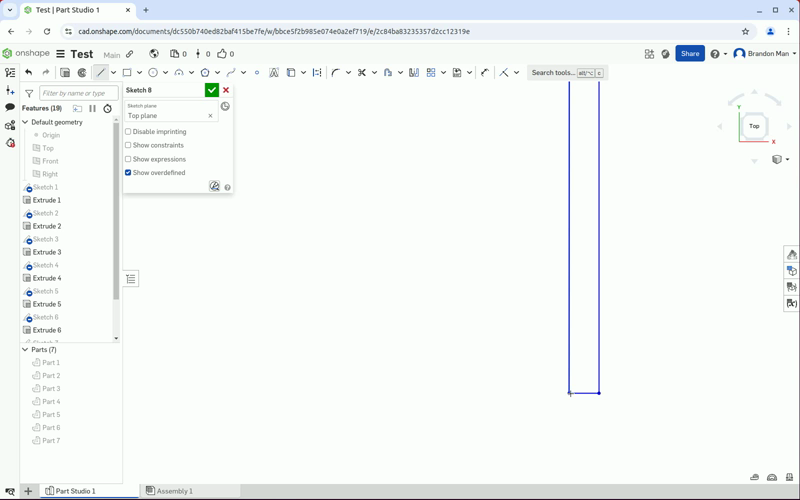
scroll(-6)
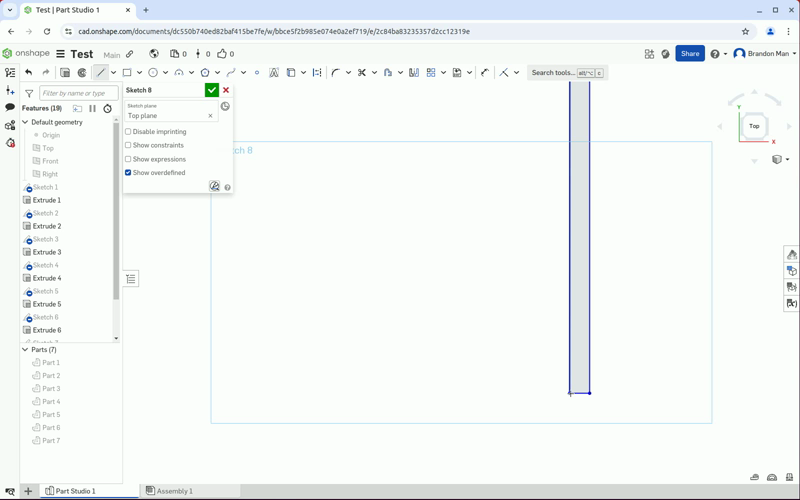
scroll(-6)
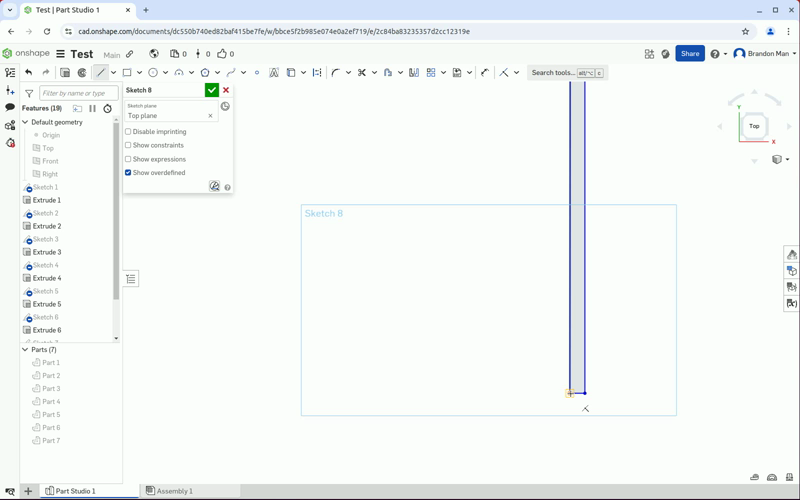
scroll(-6)
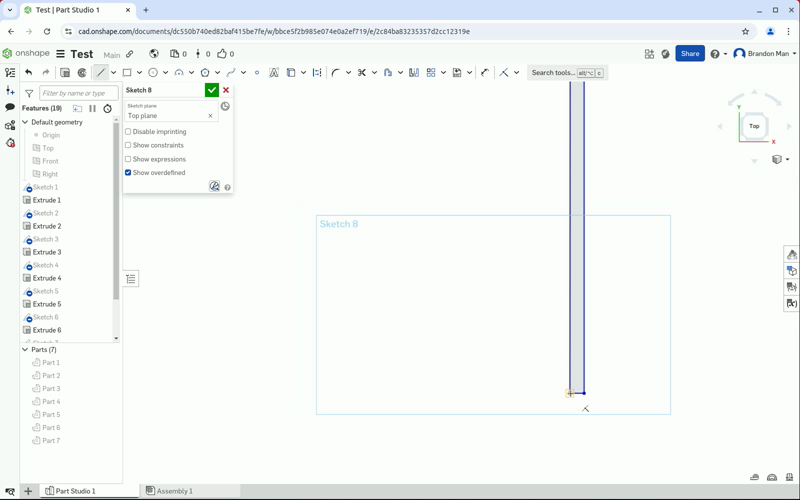
scroll(-6)
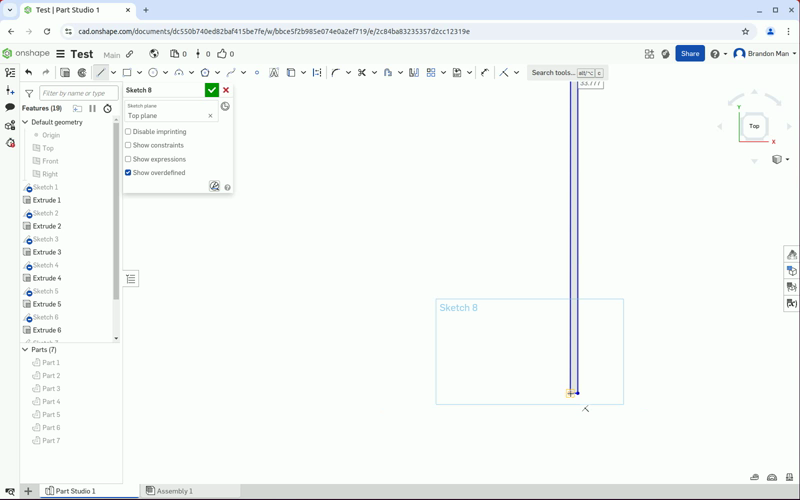
scroll(-6)
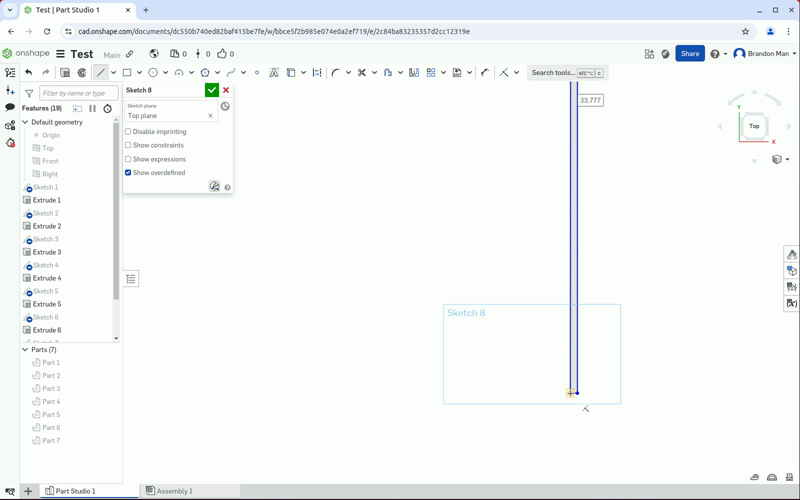
scroll(-6)
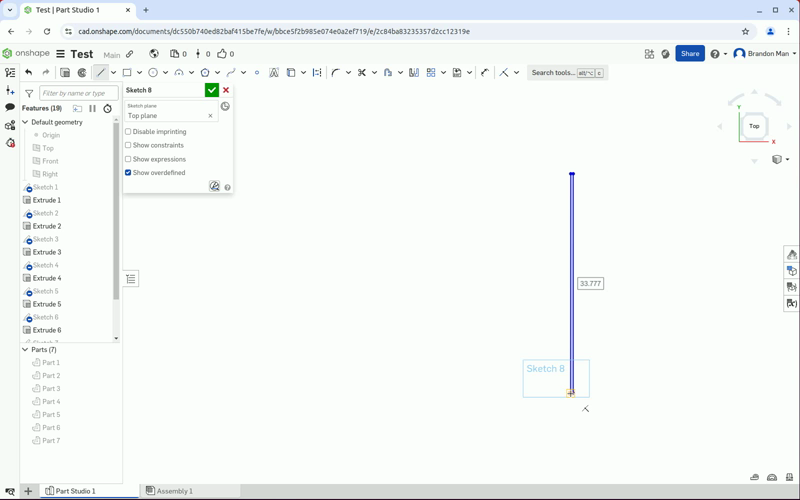
key(esc)
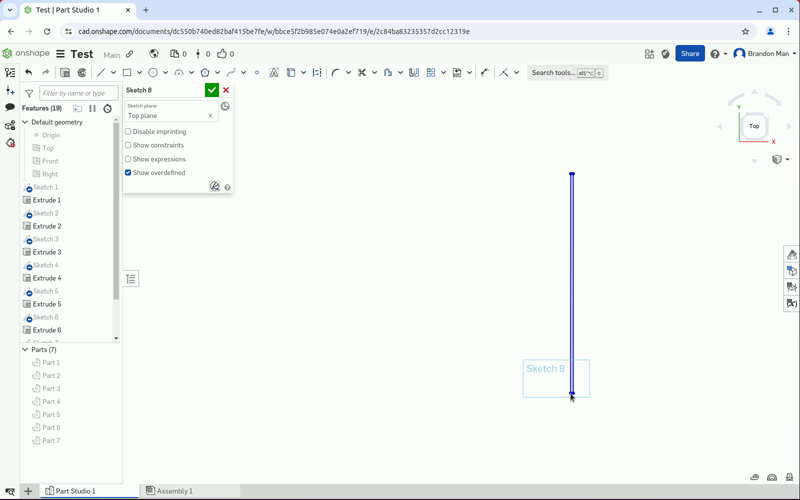
mouse_move(571, 359)
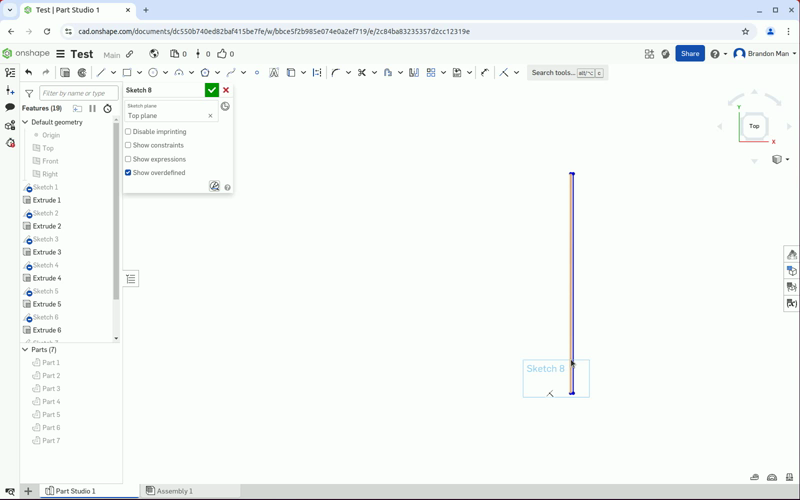
scroll(6)
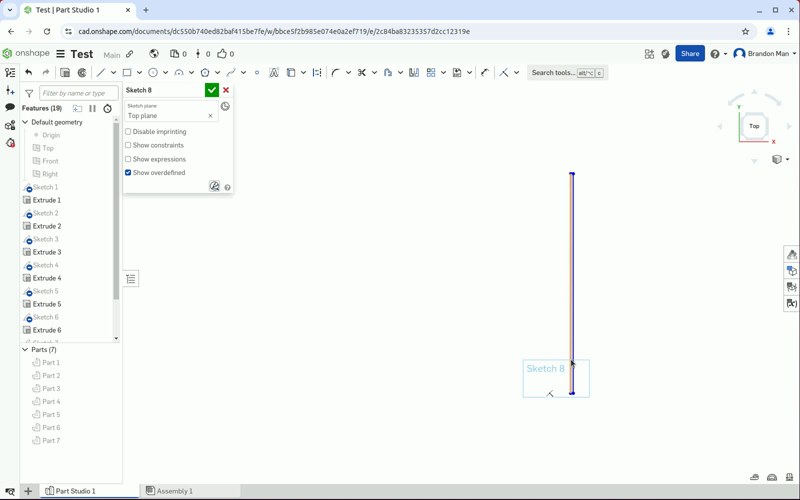
scroll(6)
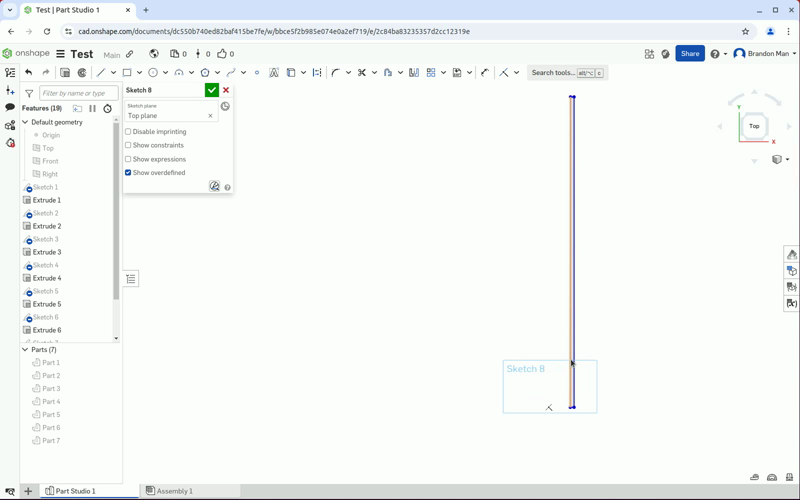
scroll(6)
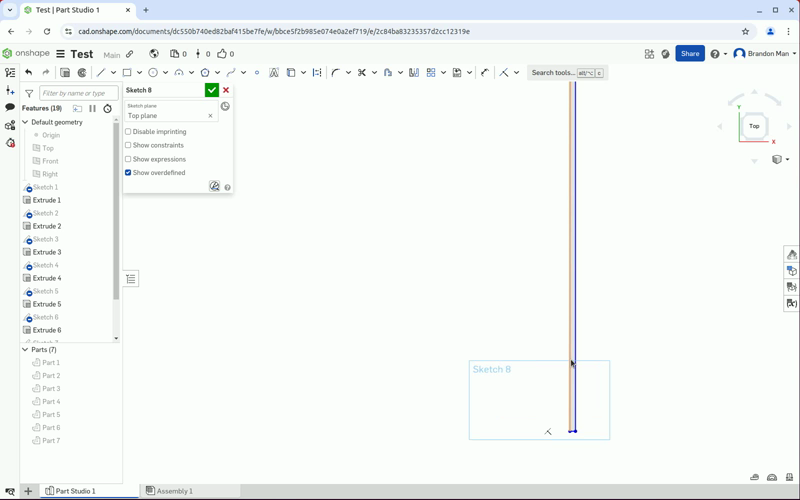
scroll(6)
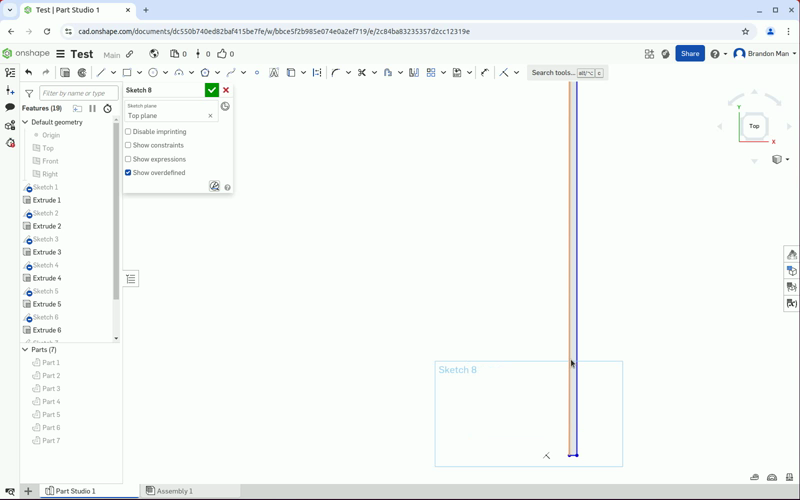
scroll(6)
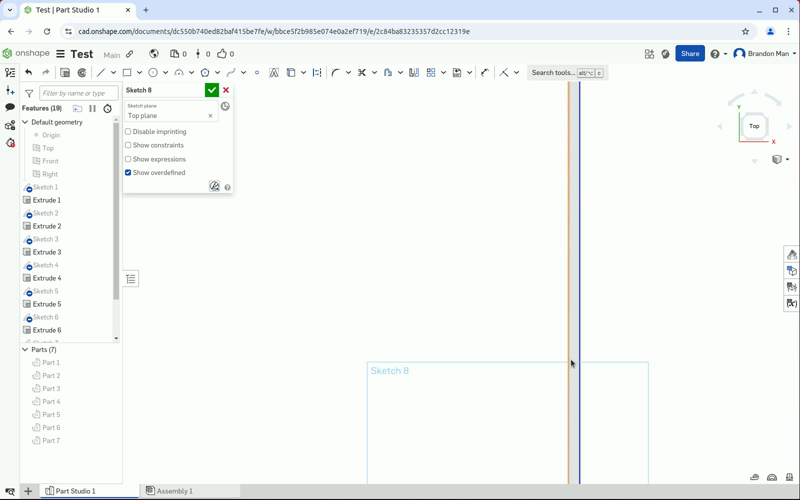
scroll(6)
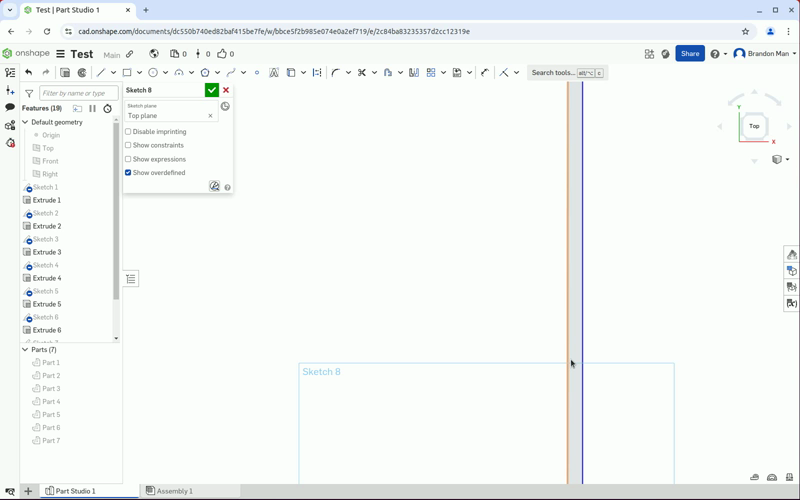
scroll(6)
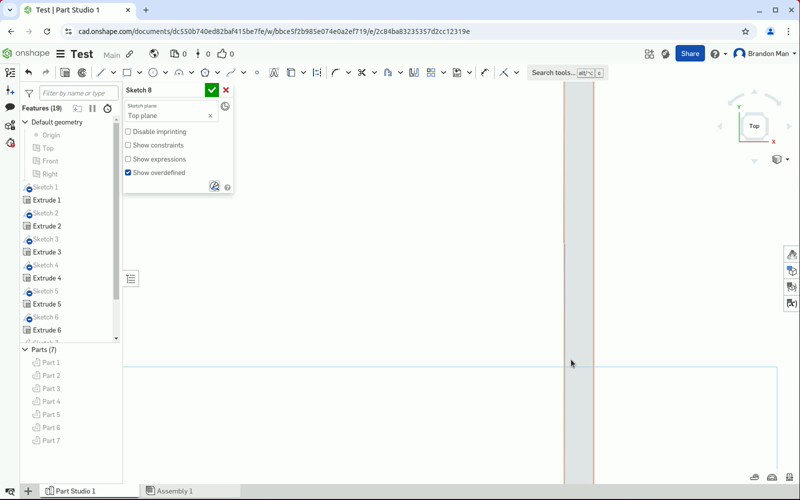
click(571, 359)
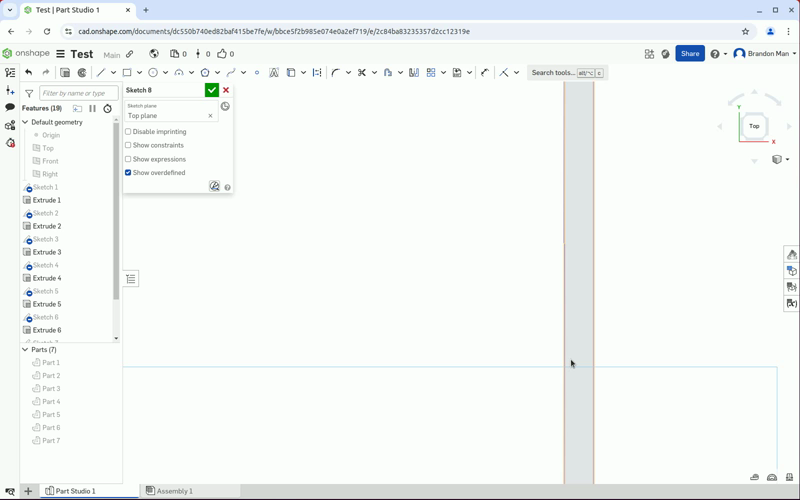
scroll(-6)
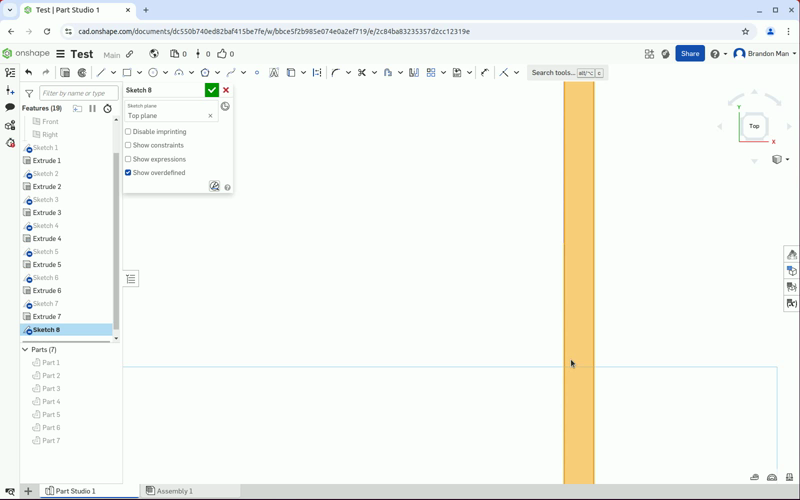
scroll(-6)
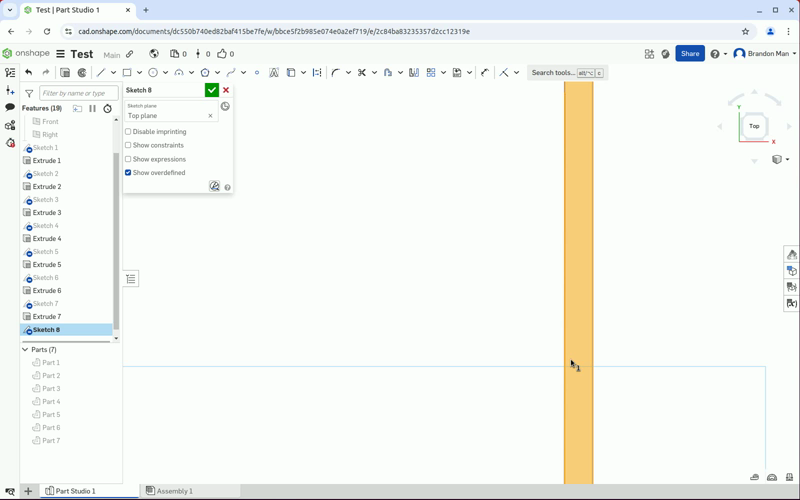
scroll(-6)
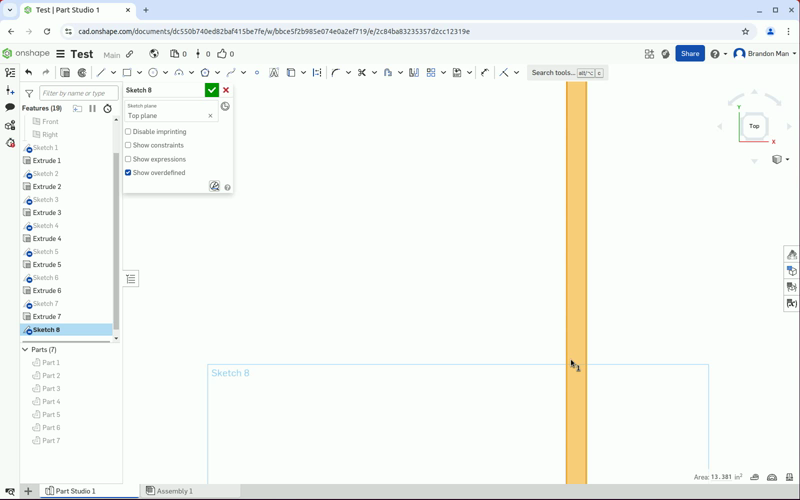
scroll(-6)
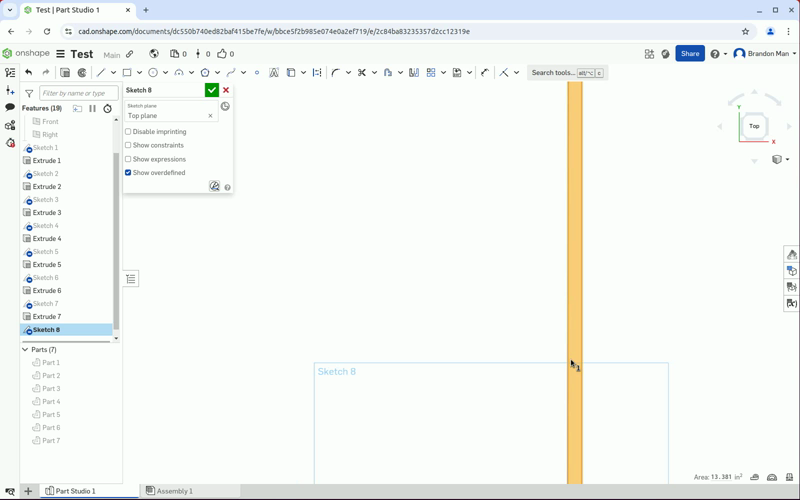
scroll(-6)
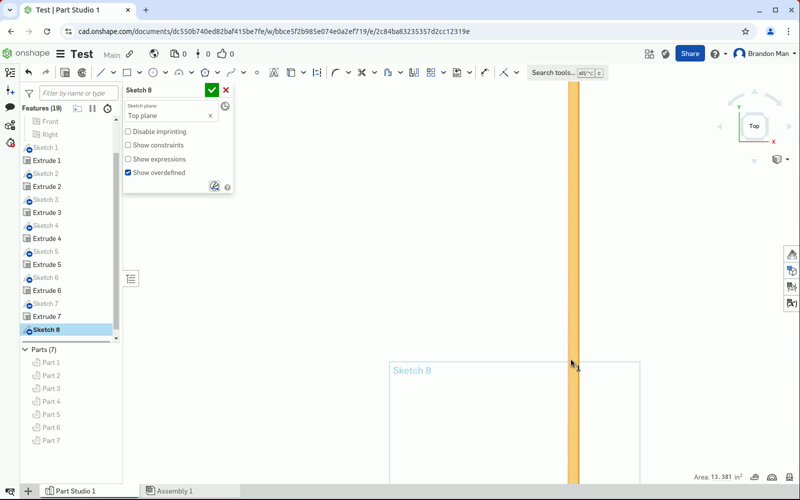
scroll(-6)
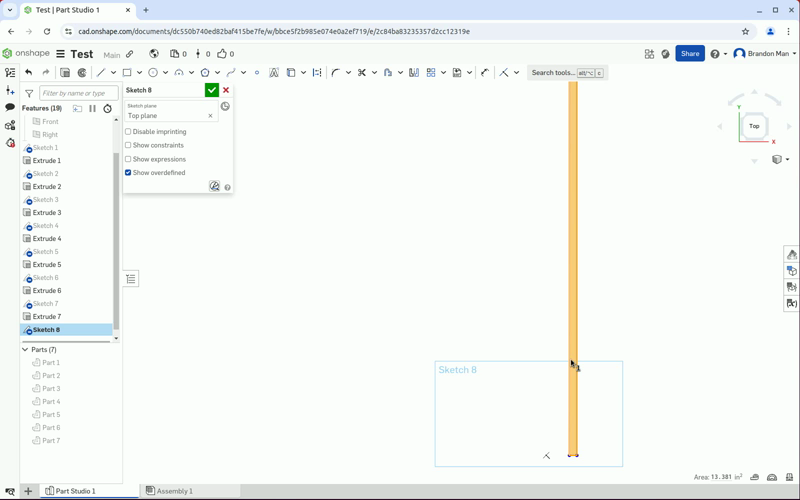
scroll(-6)
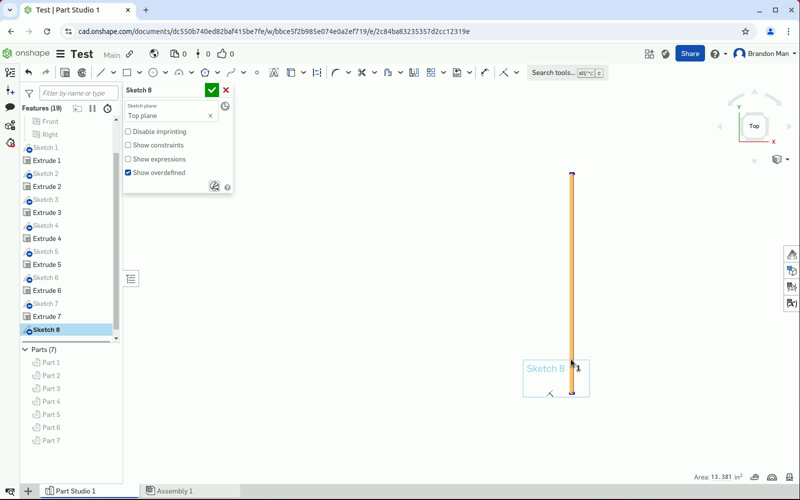
mouse_move(73, 352)
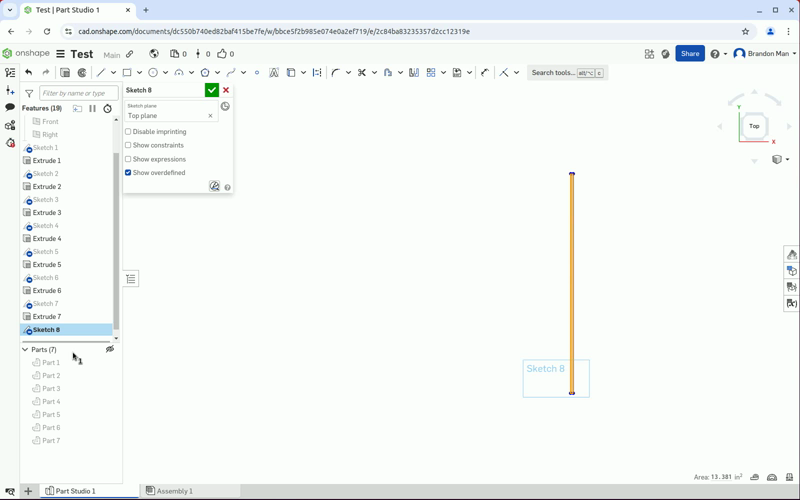
key(shift+y)
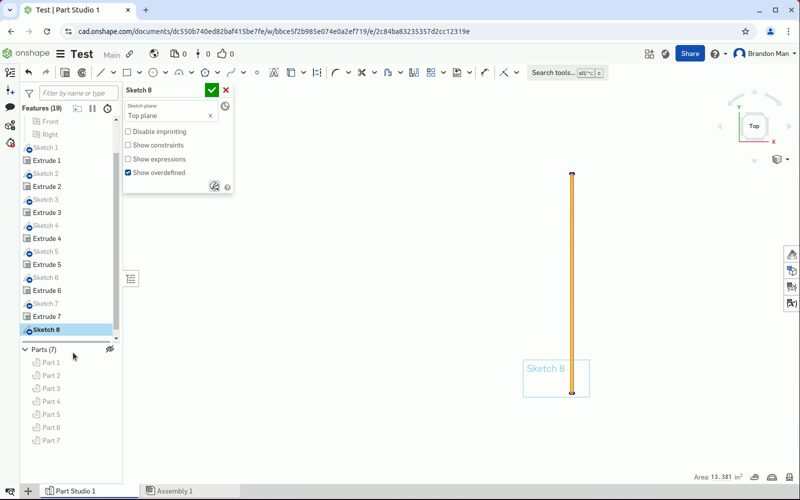
key(shift+e)
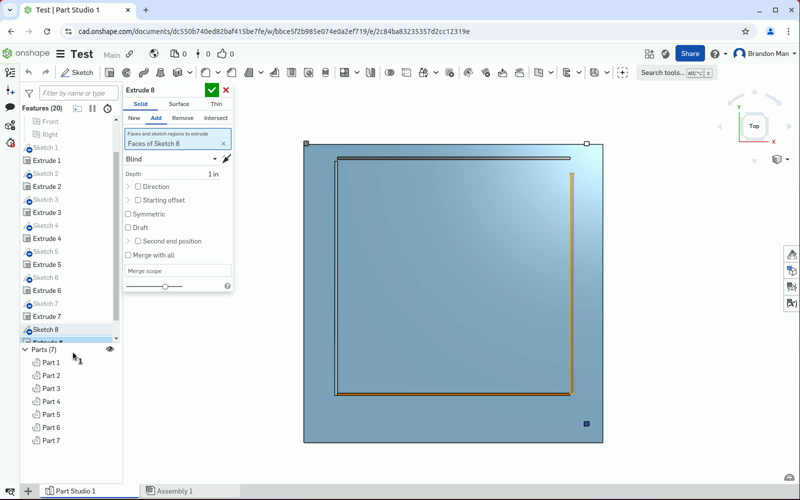
mouse_move(143, 106)
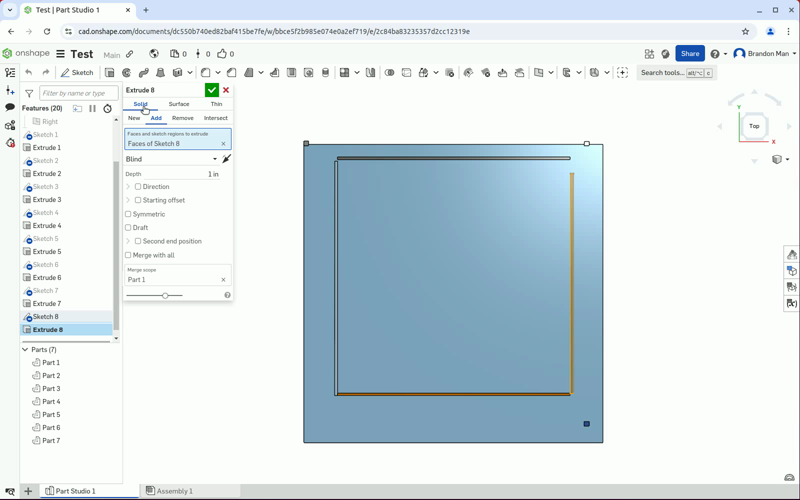
click(143, 106)
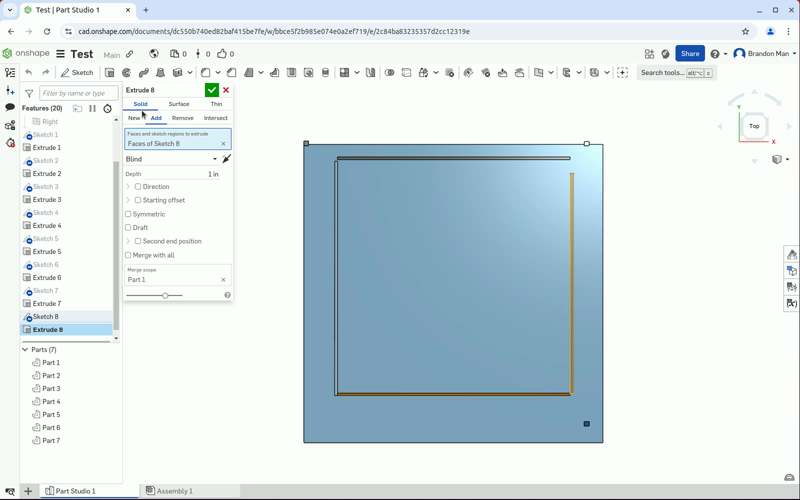
mouse_move(137, 120)
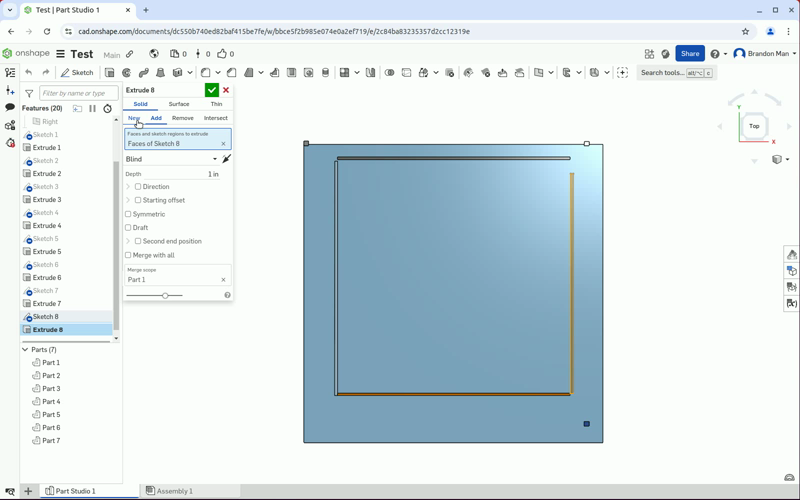
click(137, 120)
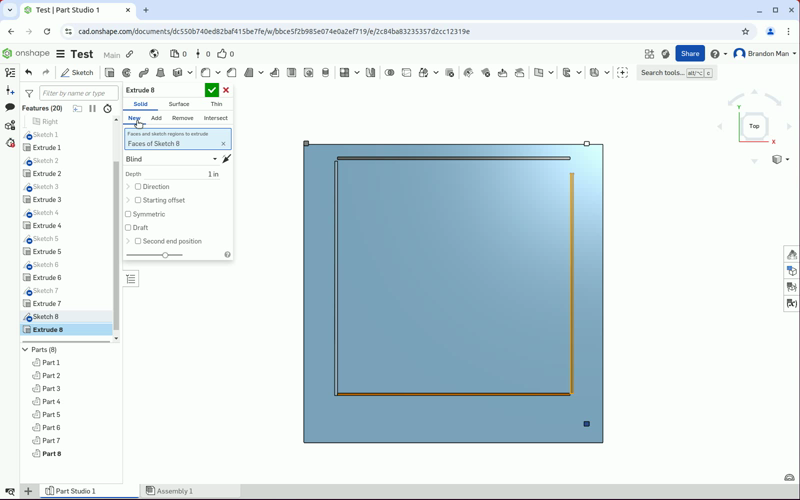
key(tab, 4)
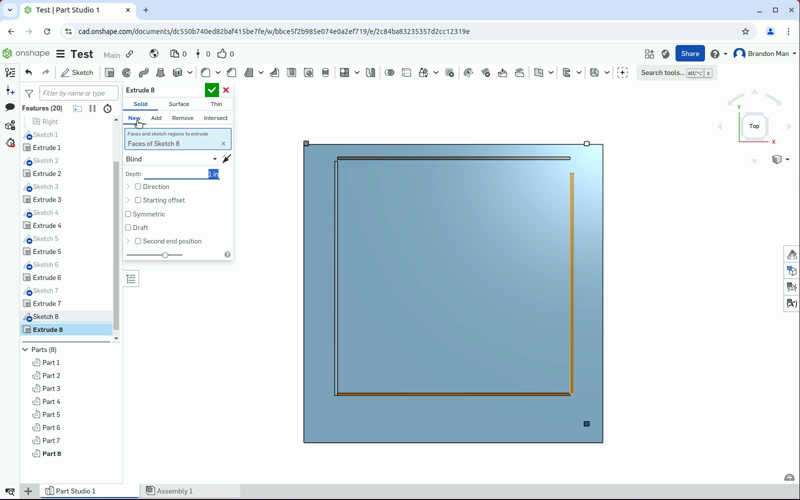
text(7.703)
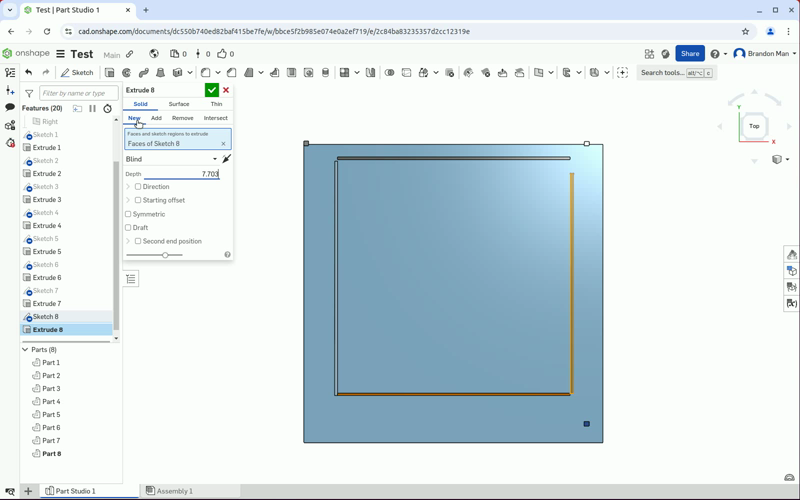
key(enter)
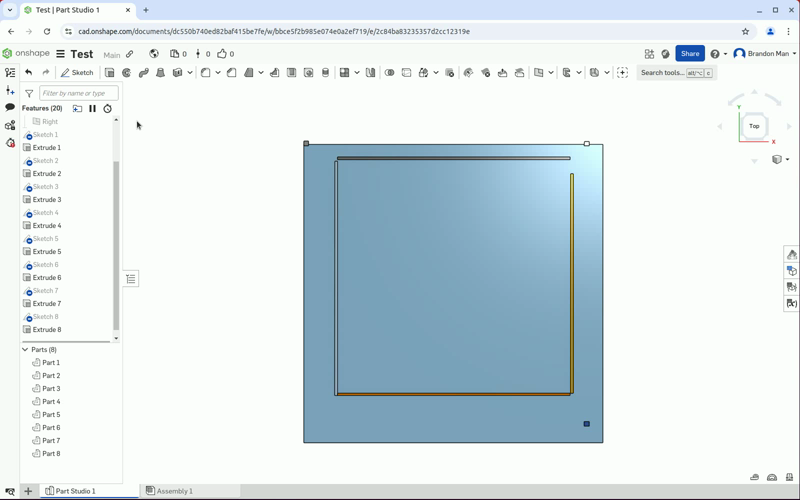
key(shift+h)
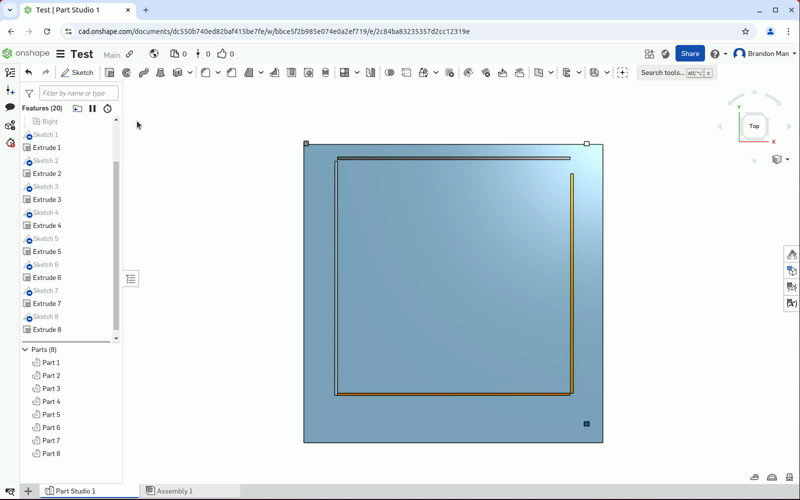
key(shift+h)
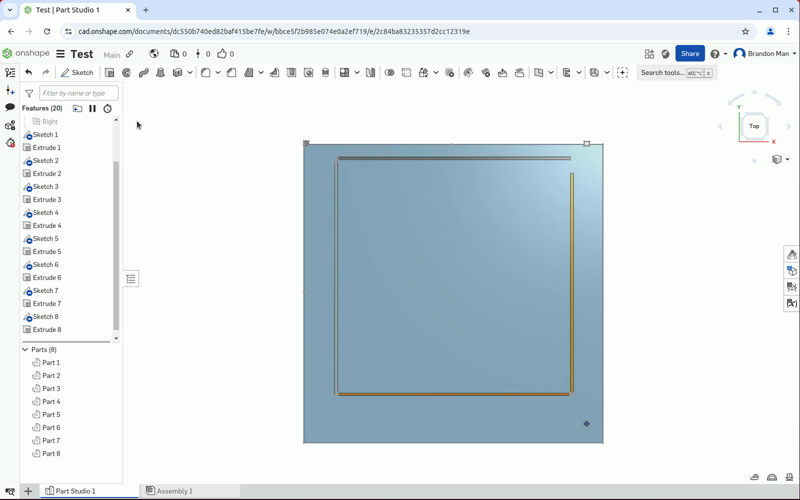
key(shift+7)
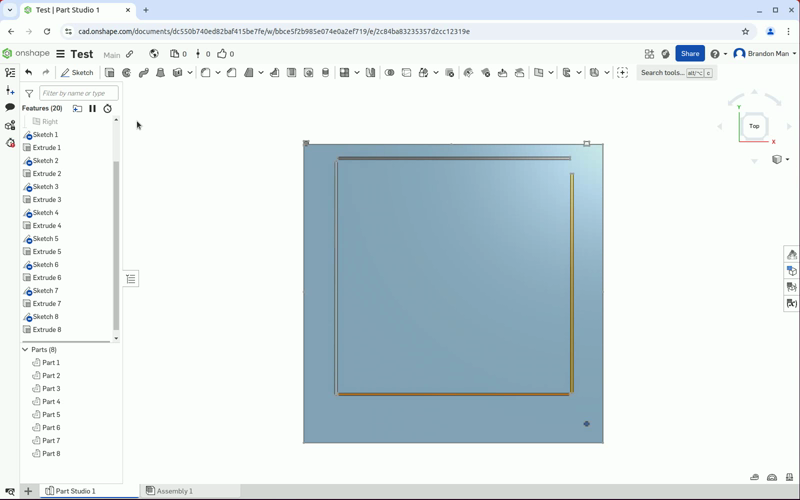
key(up, 3)
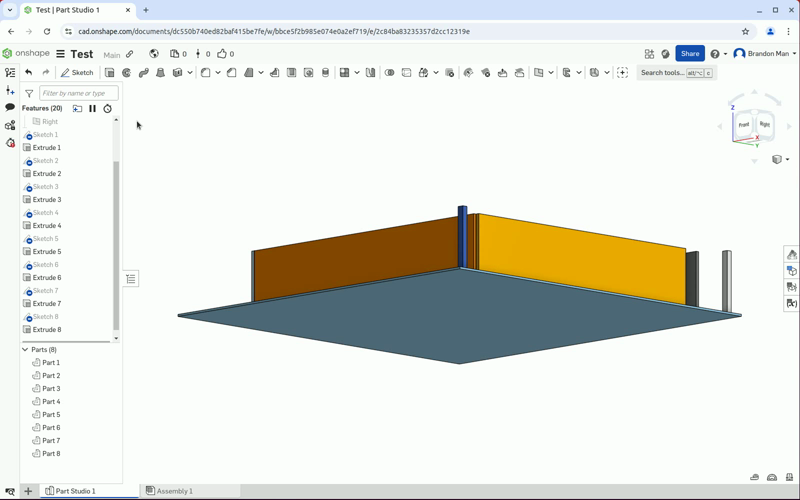
key(left, 3)
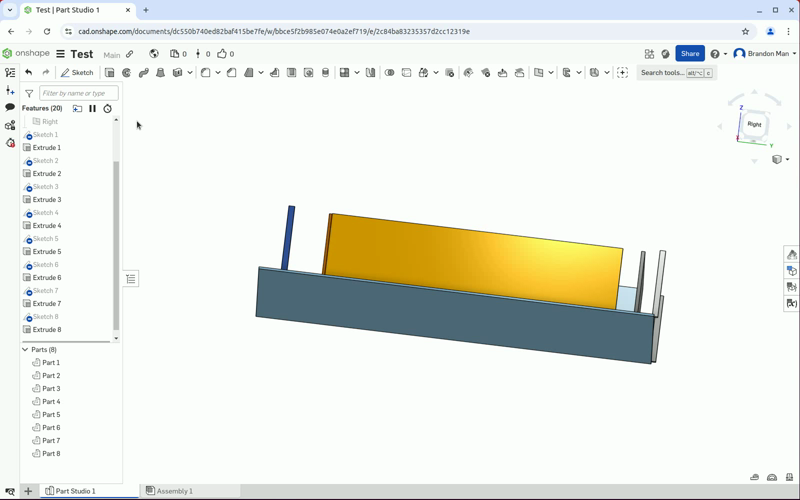
key(right, 3)
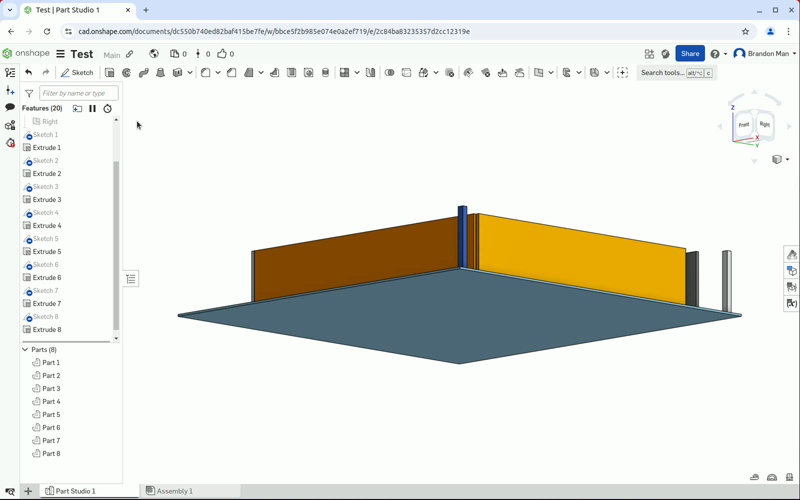
key(down, 3)
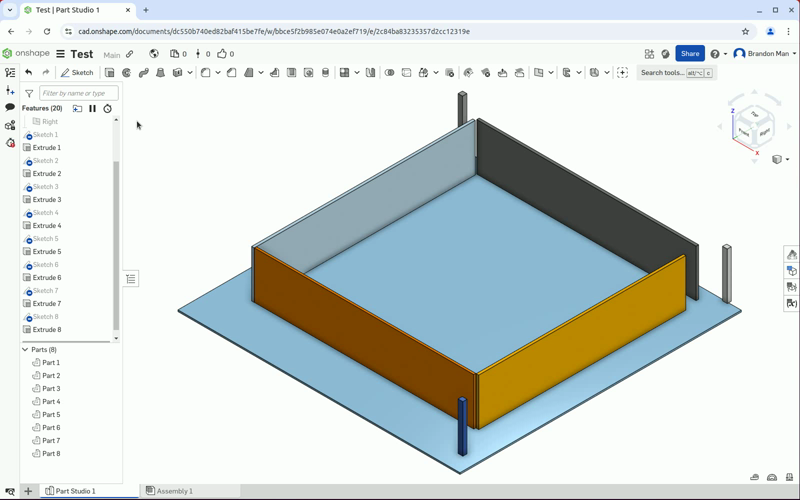
mouse_move(69, 137)
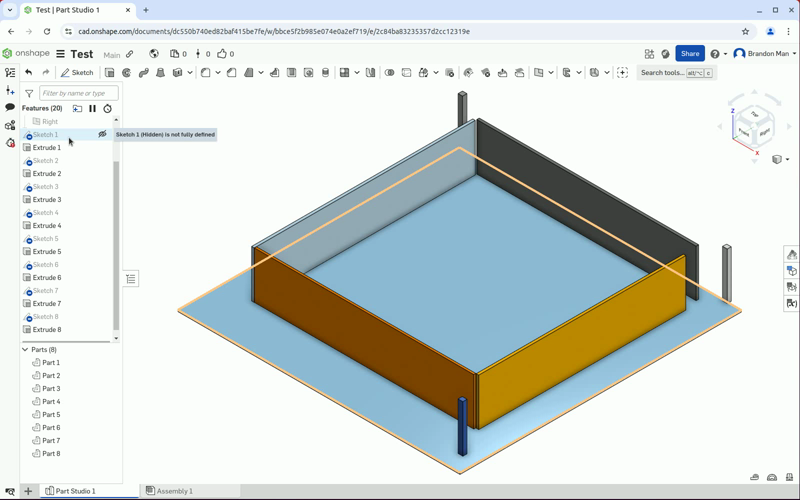
click(69, 137)